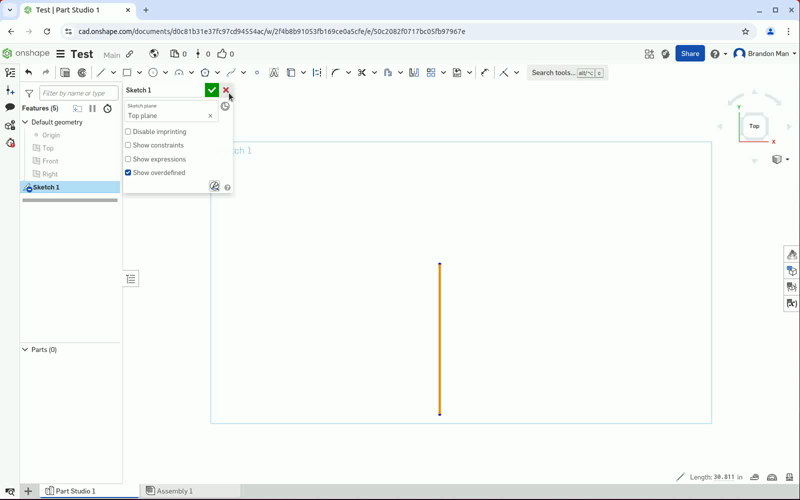
key(shift+h)
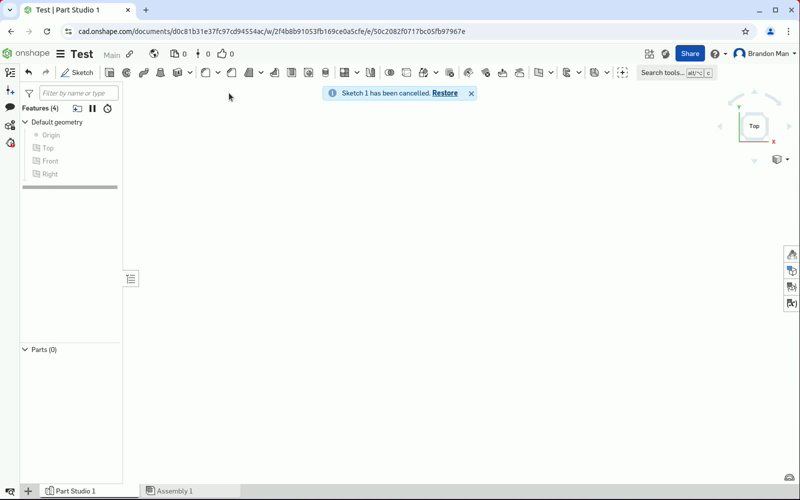
mouse_move(73, 352)
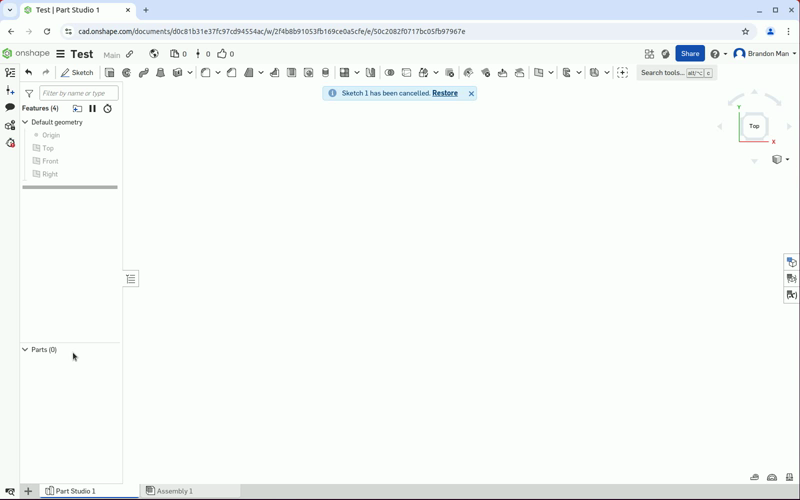
key(y)
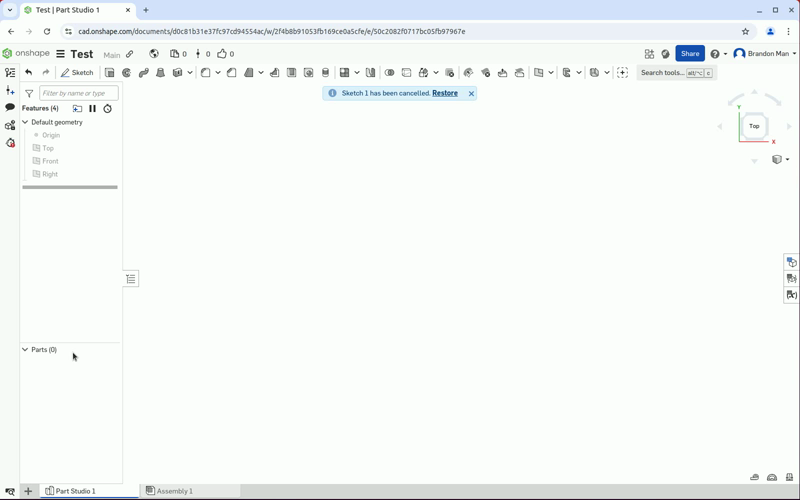
key(shift+p)
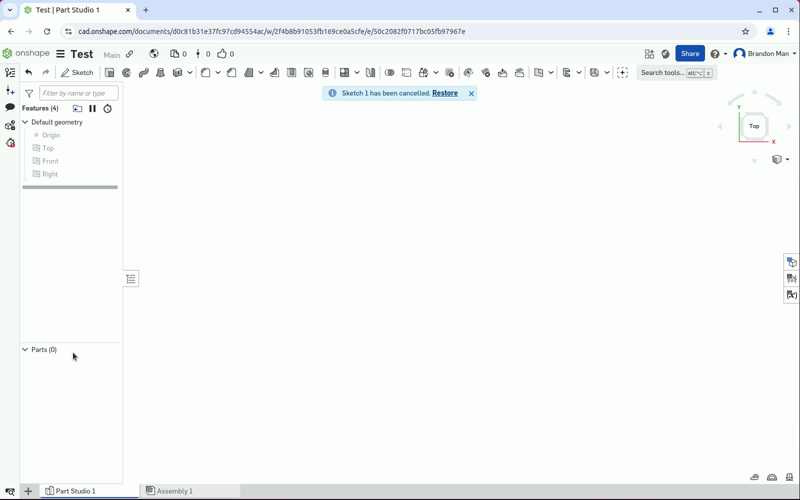
key(space)
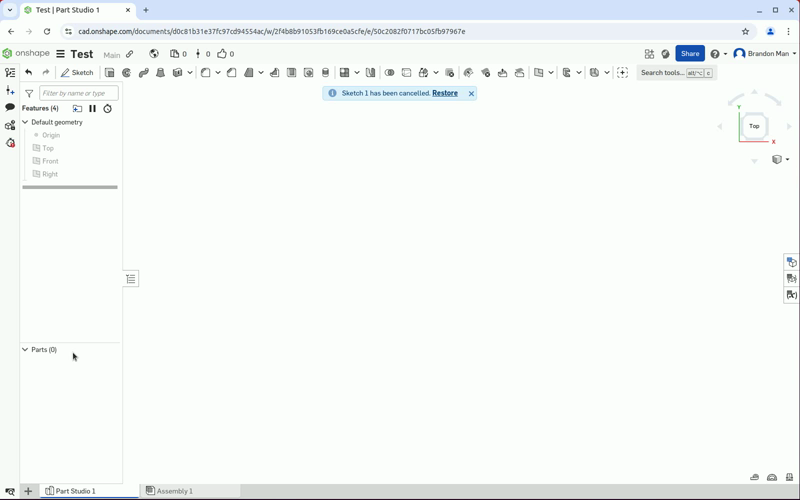
key_down(shift)
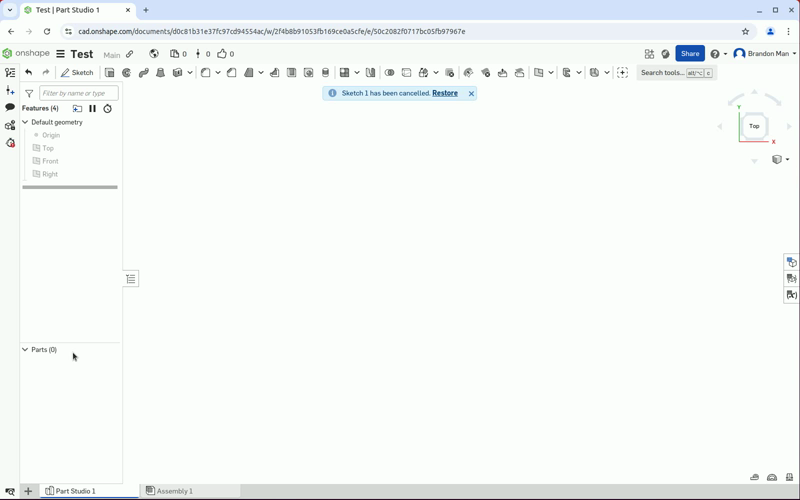
key(up)
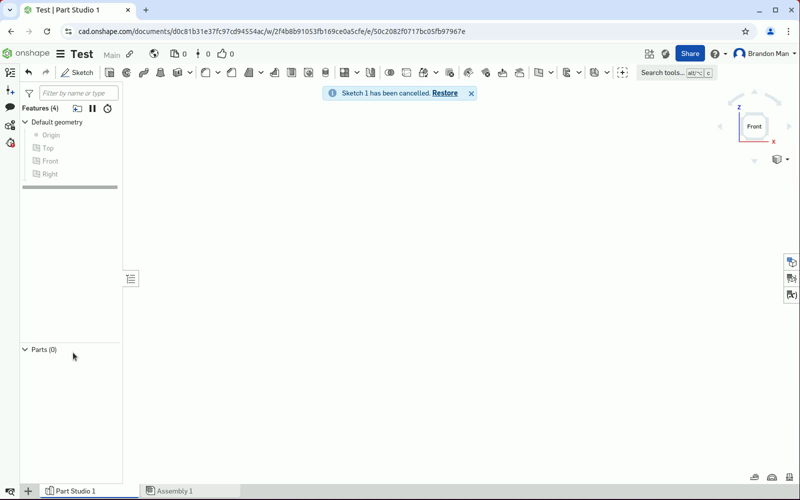
key_up(shift)
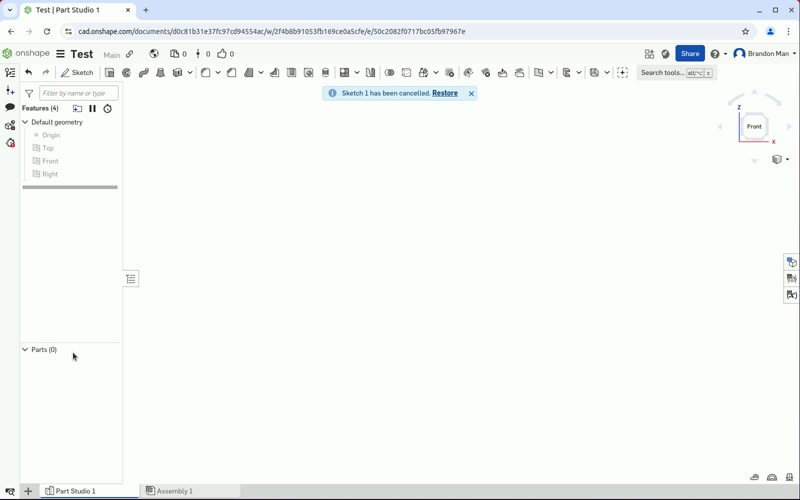
mouse_move(73, 352)
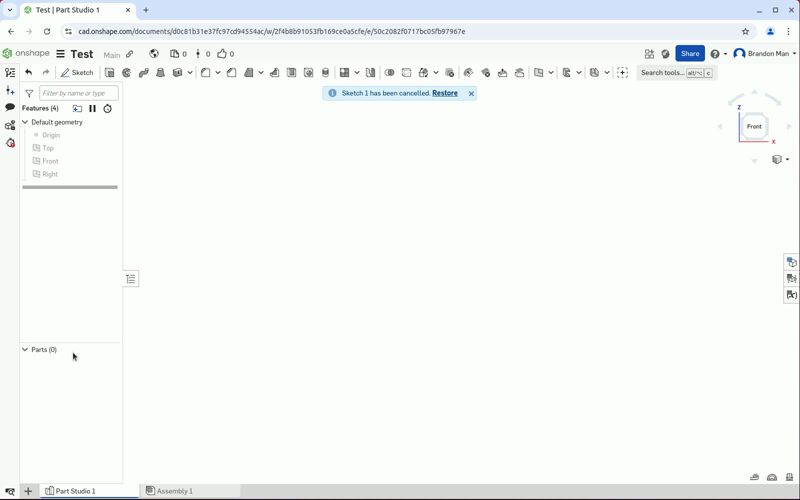
key(shift+y)
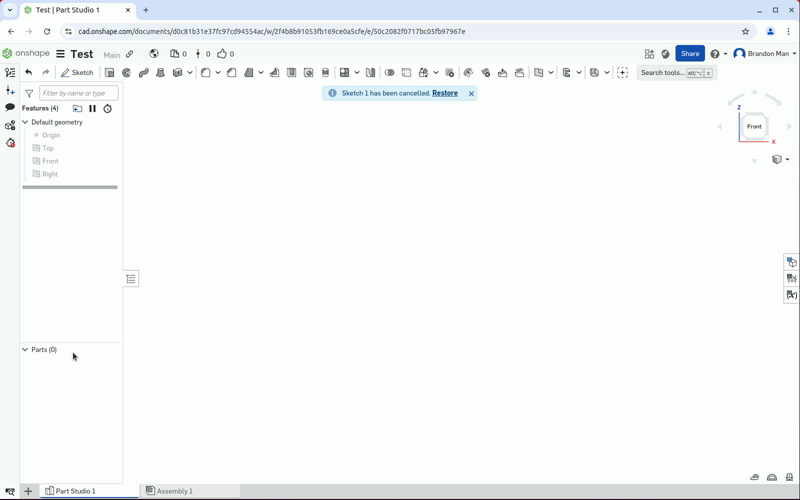
key(shift+s)
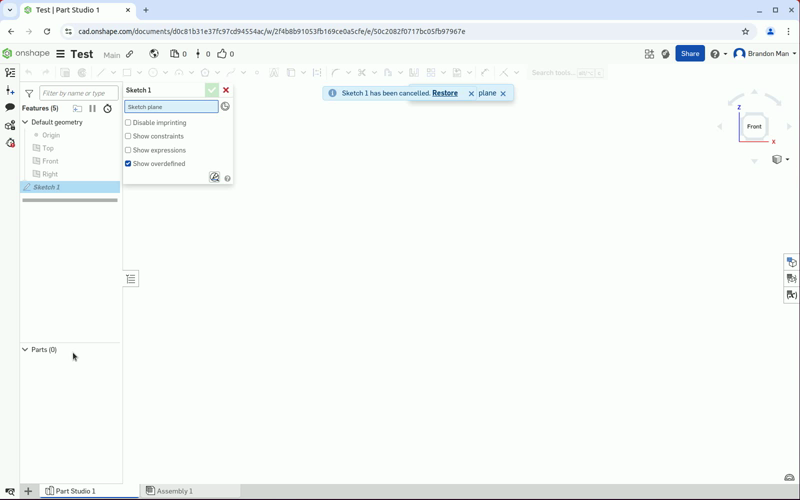
mouse_move(73, 163)
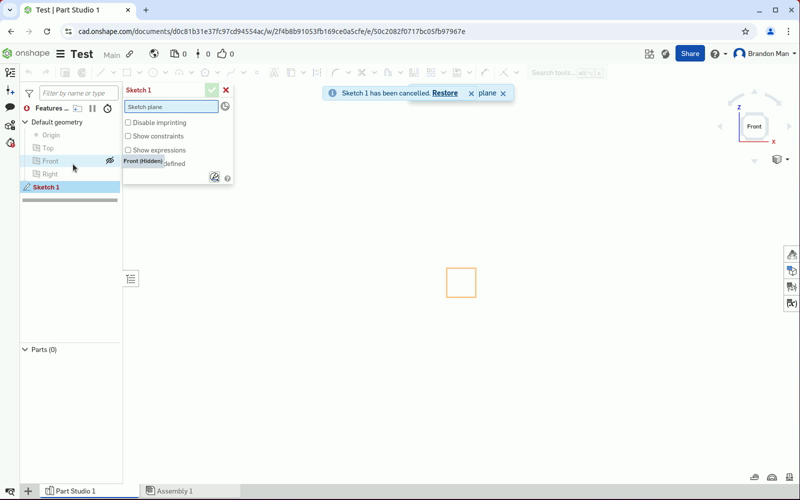
click(73, 163)
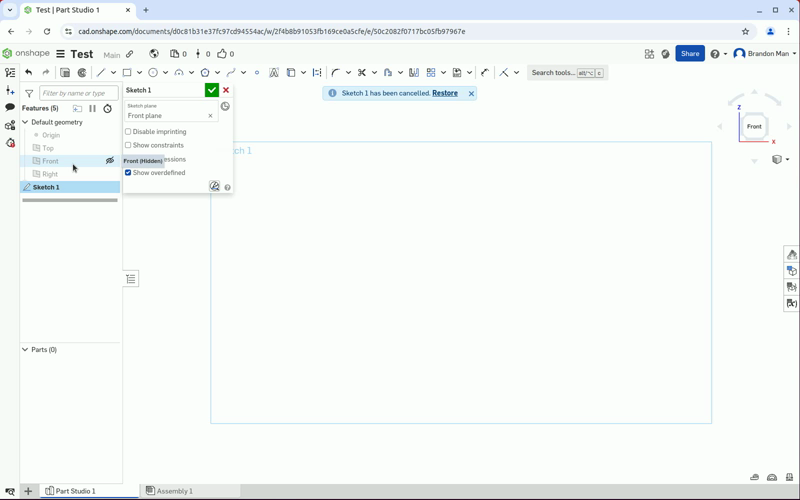
mouse_move(73, 352)
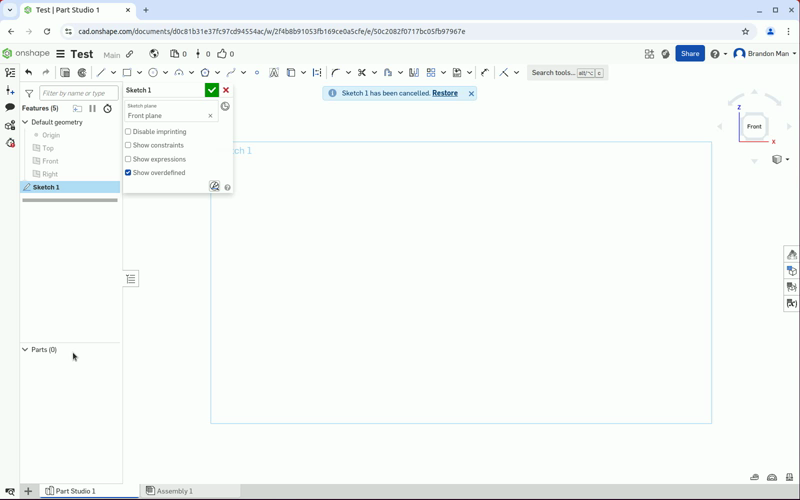
key(y)
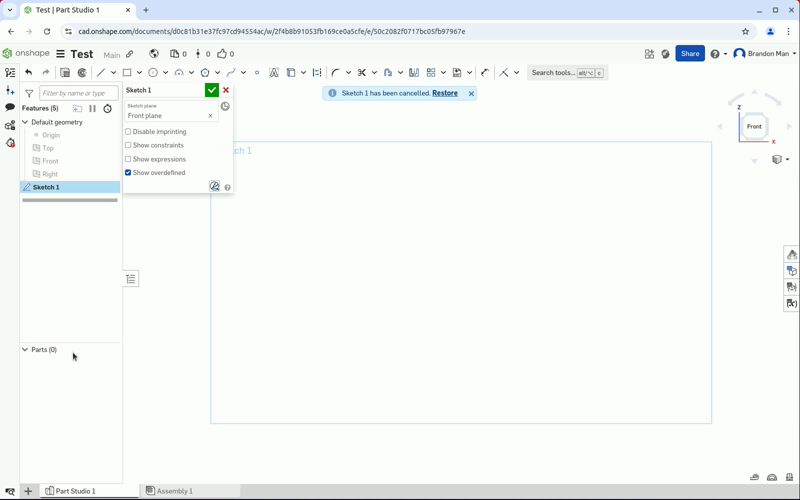
key(a)
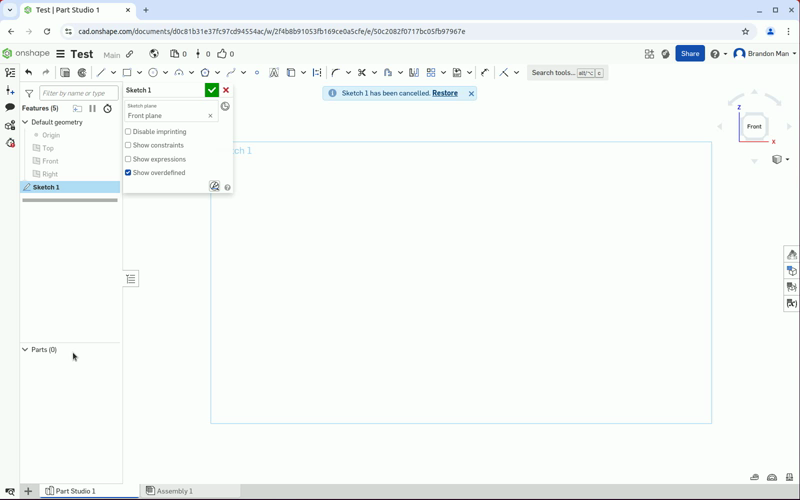
key_down(shift)
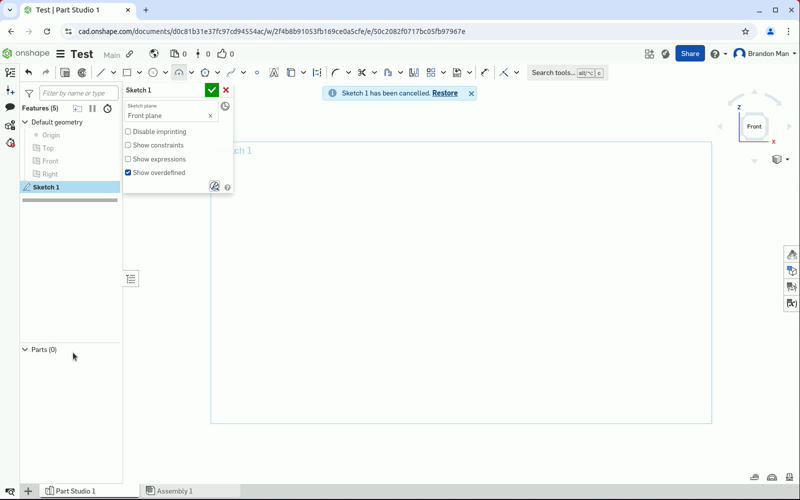
mouse_move(438, 291)
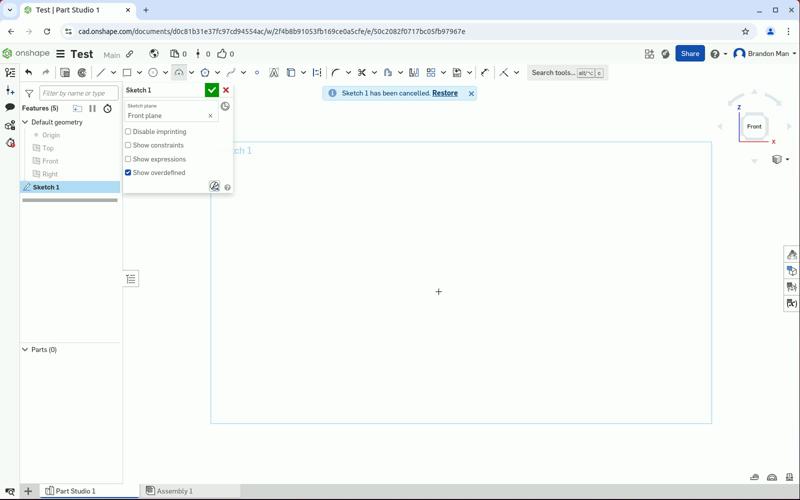
click(438, 291)
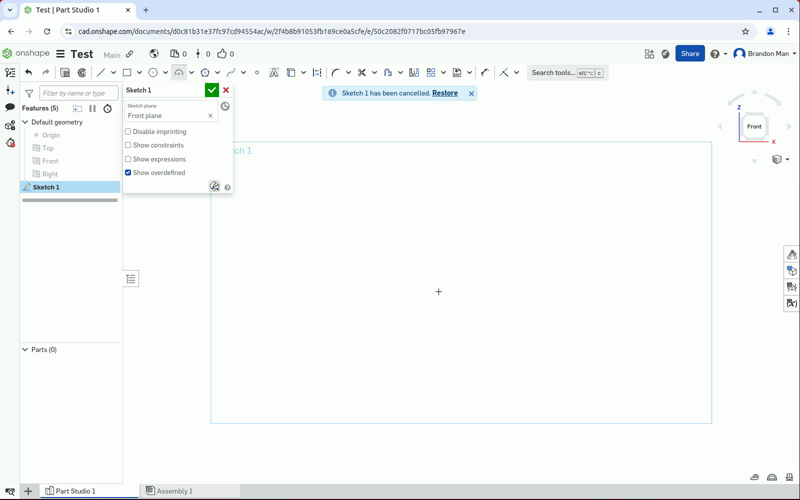
key_up(shift)
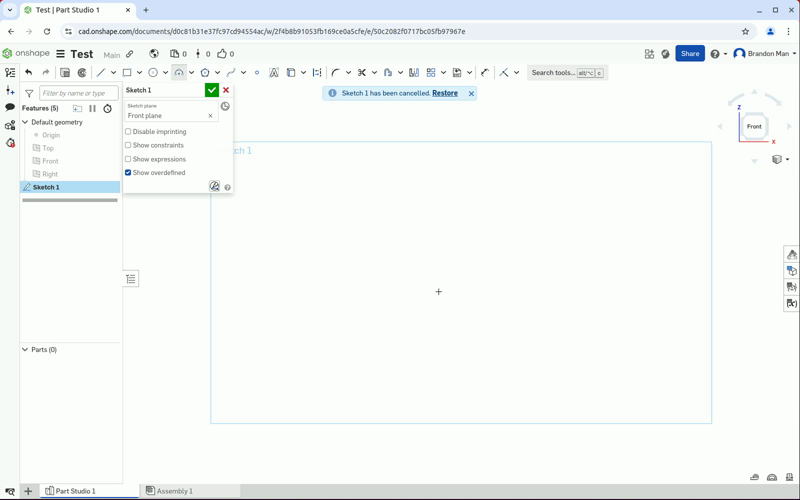
key_down(shift)
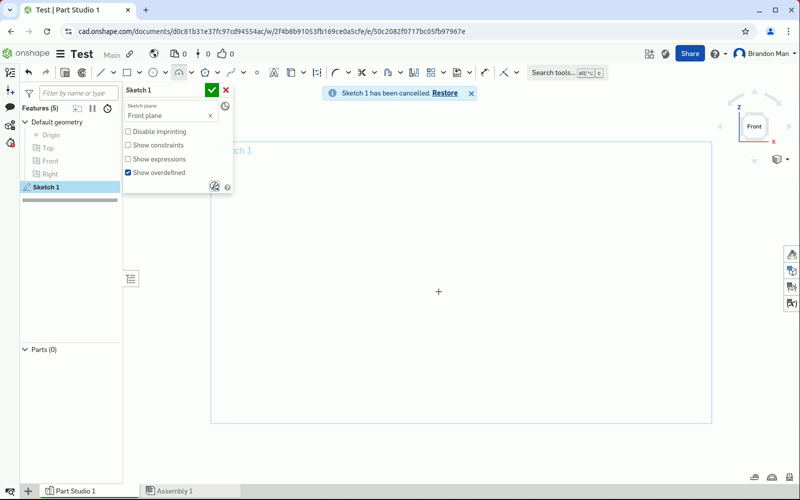
mouse_move(441, 294)
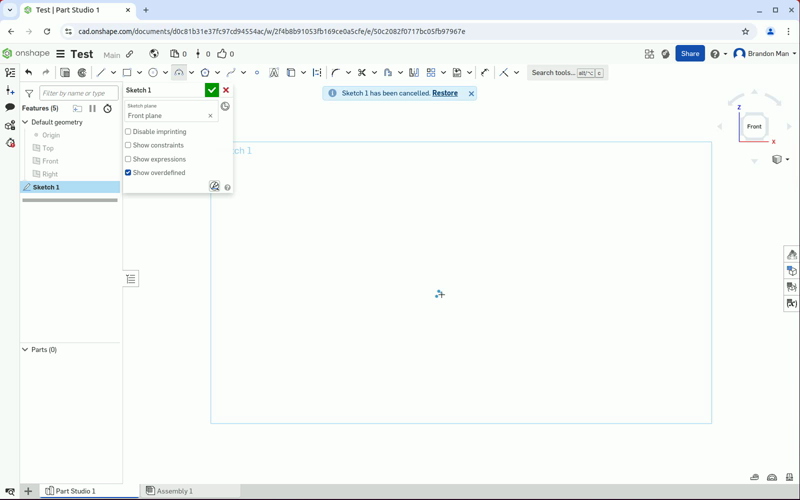
scroll(6)
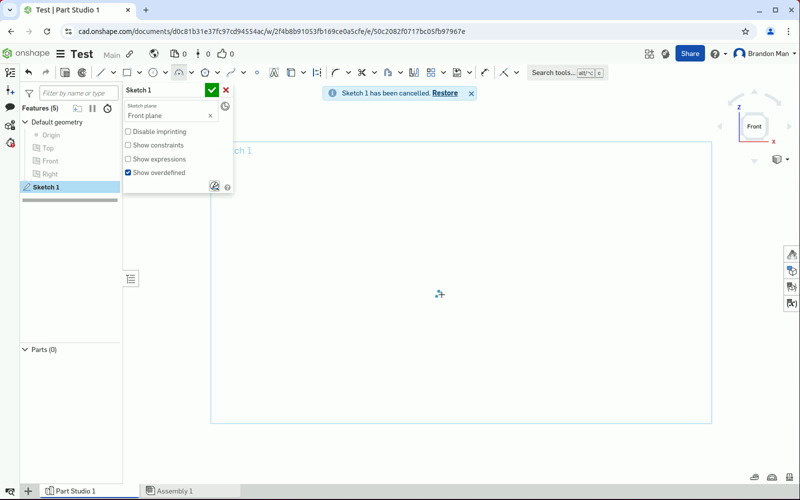
scroll(6)
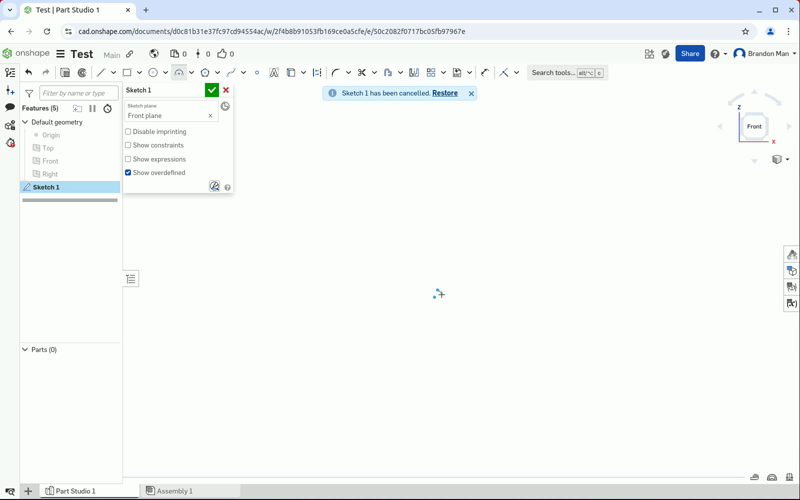
scroll(6)
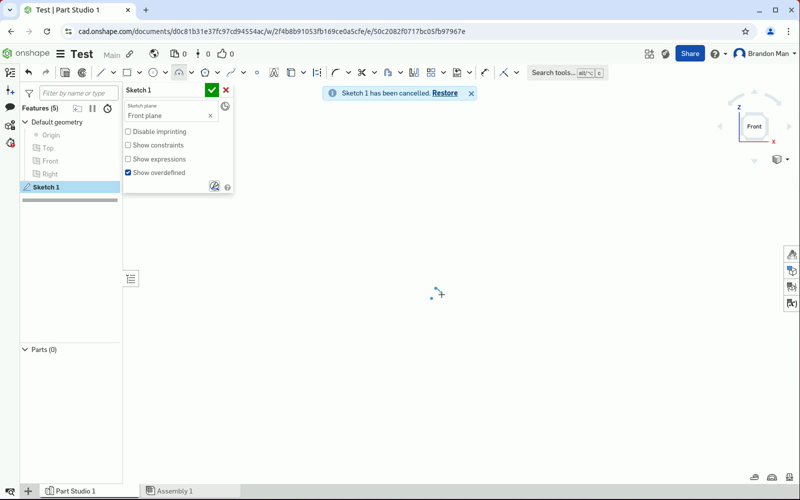
scroll(6)
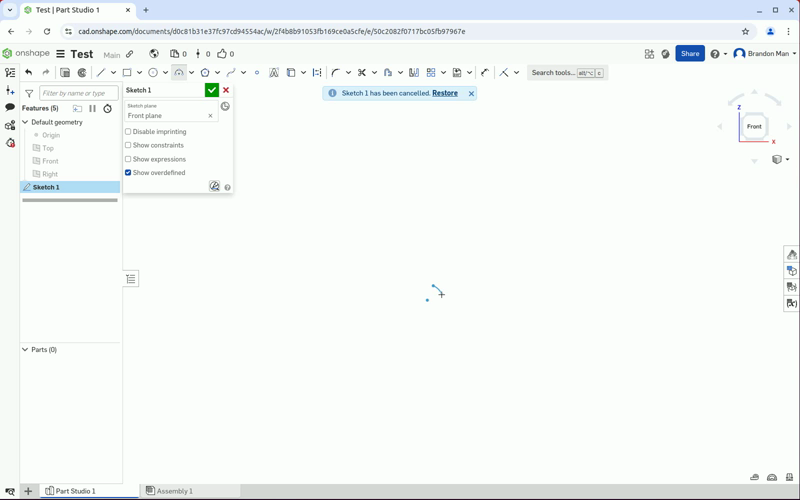
scroll(6)
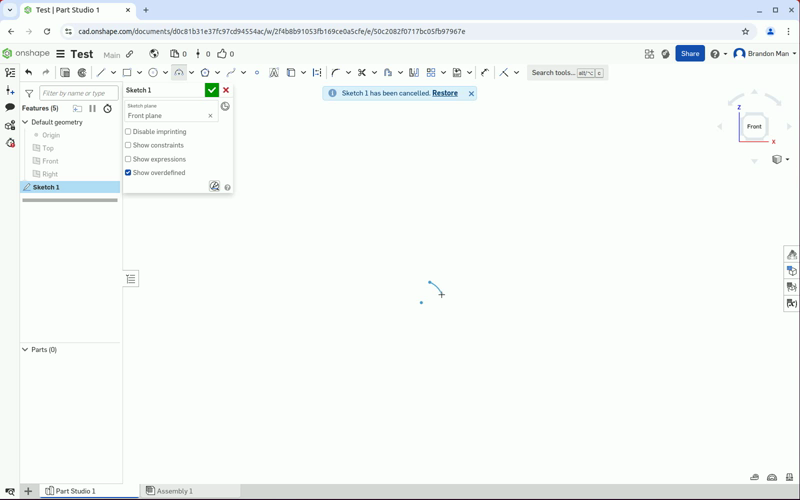
scroll(6)
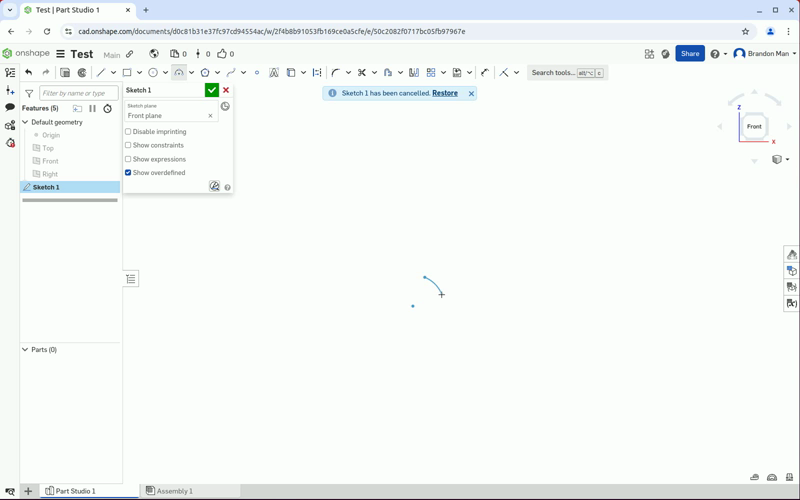
scroll(6)
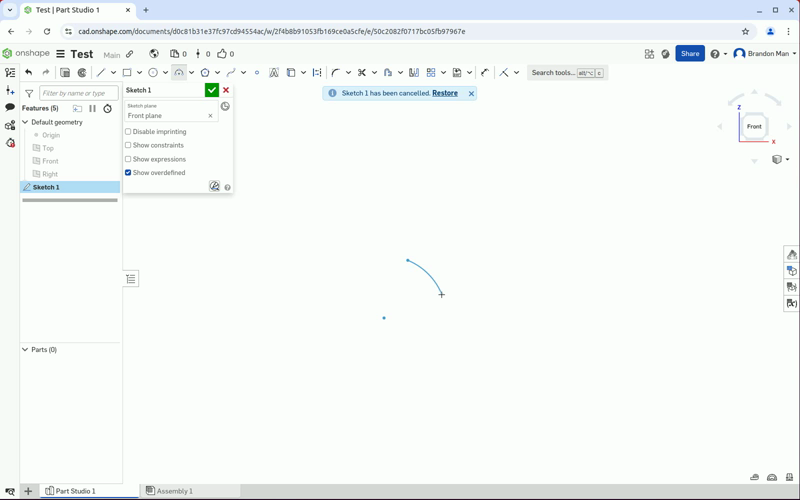
click(441, 294)
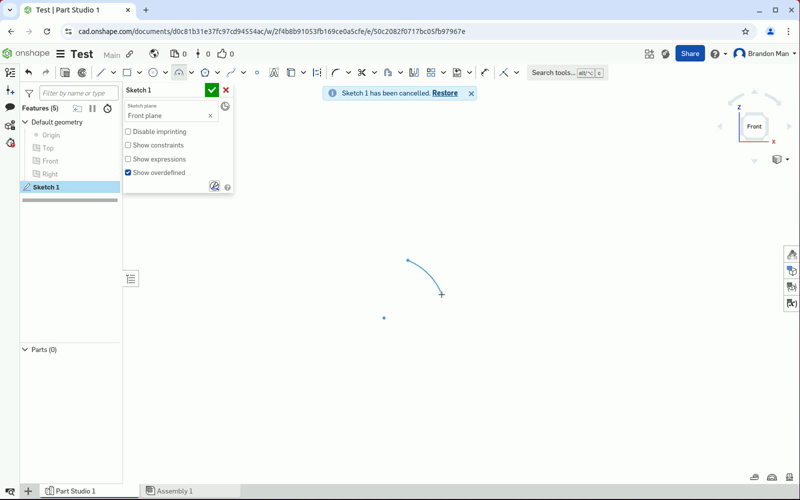
scroll(-6)
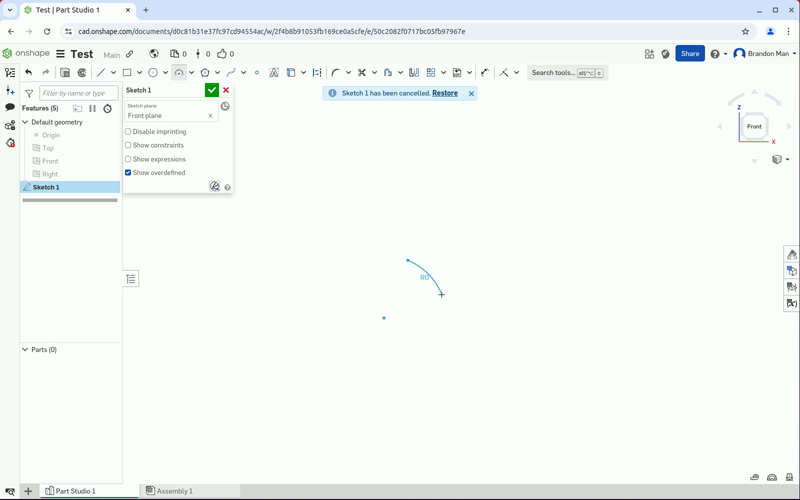
scroll(-6)
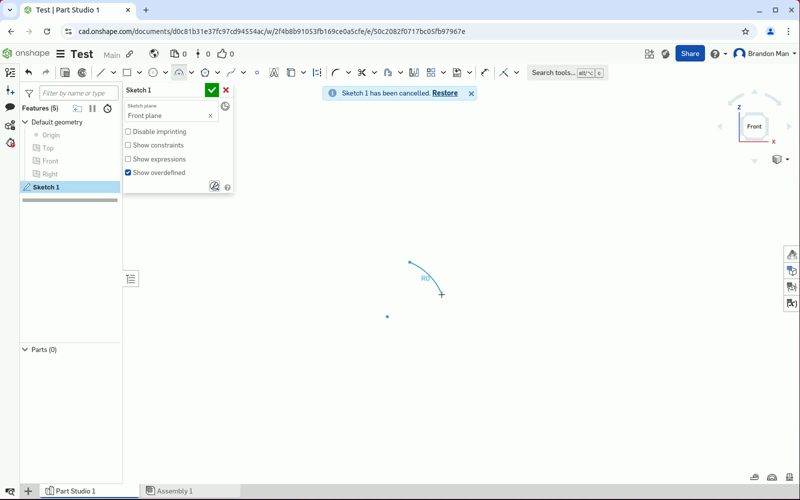
scroll(-6)
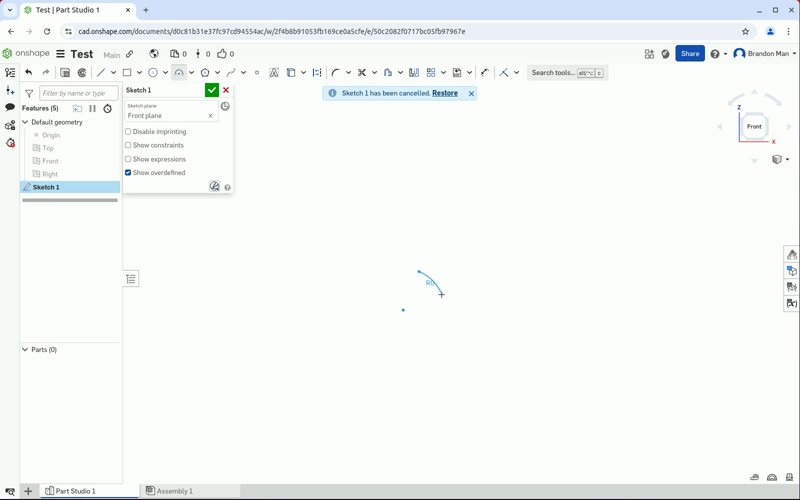
scroll(-6)
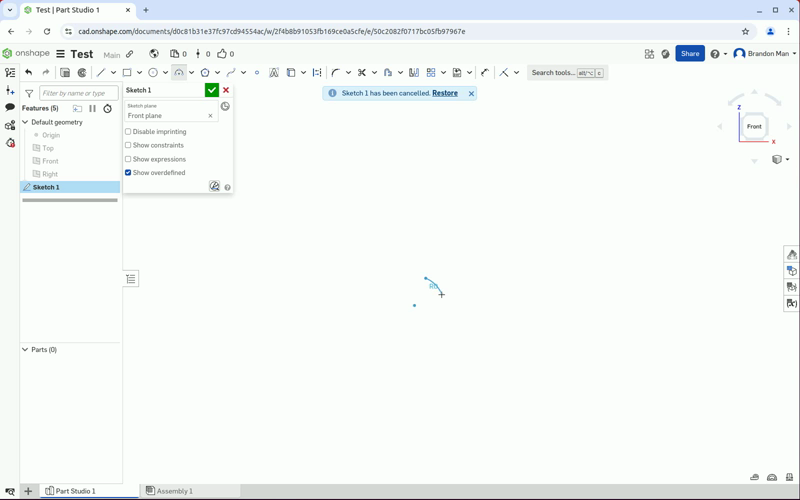
scroll(-6)
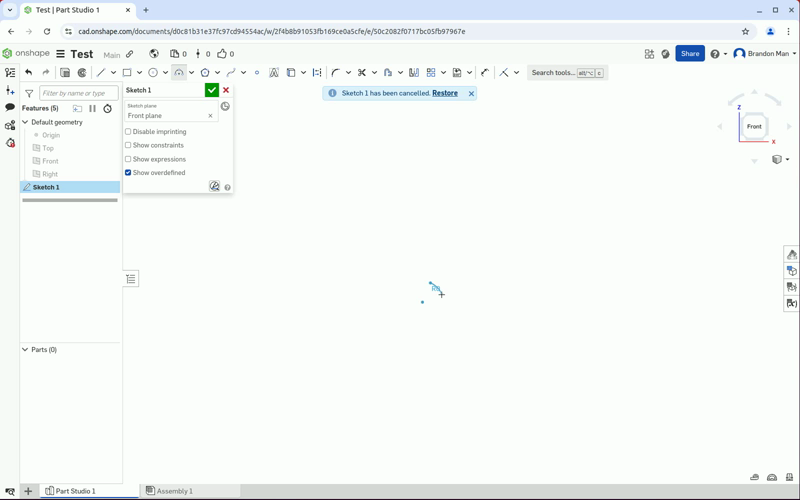
scroll(-6)
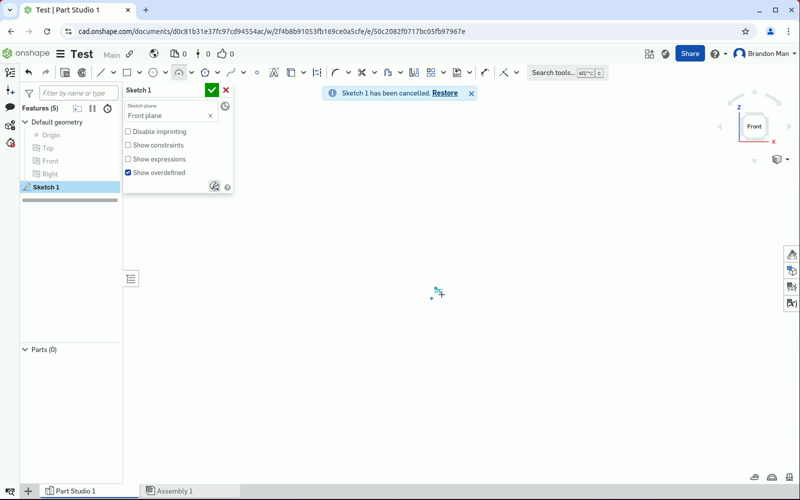
scroll(-6)
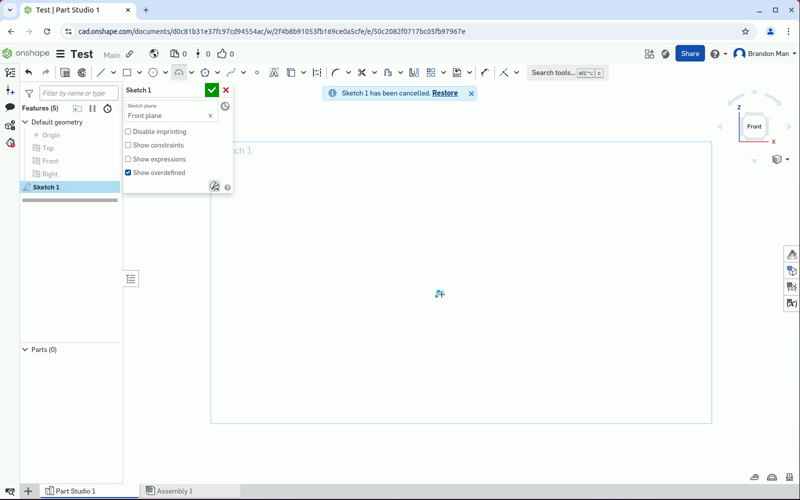
mouse_move(439, 293)
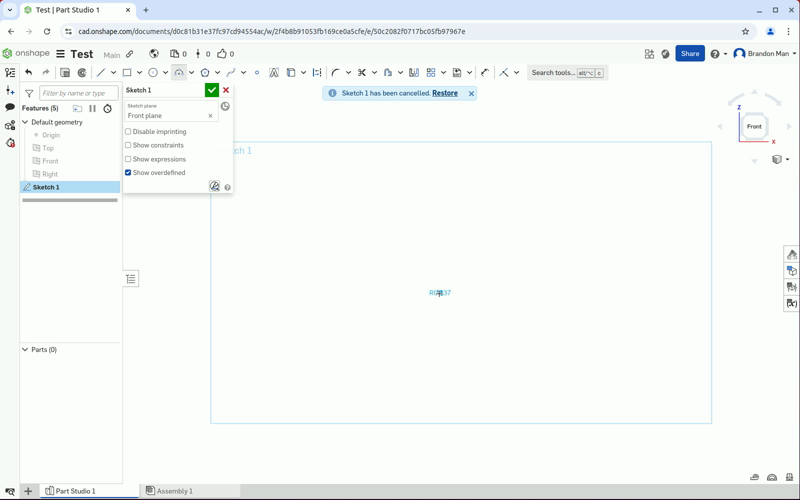
scroll(6)
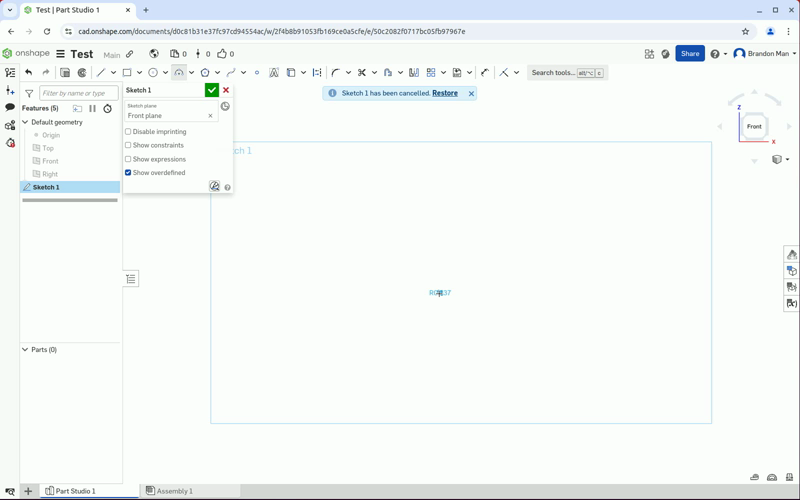
scroll(6)
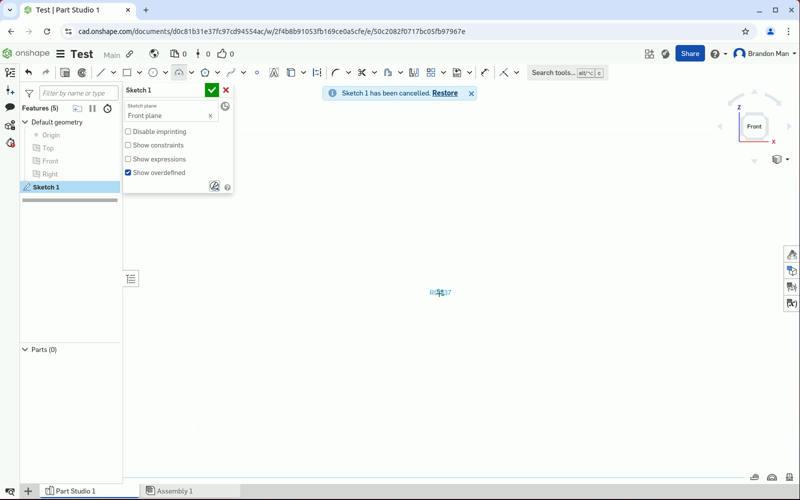
scroll(6)
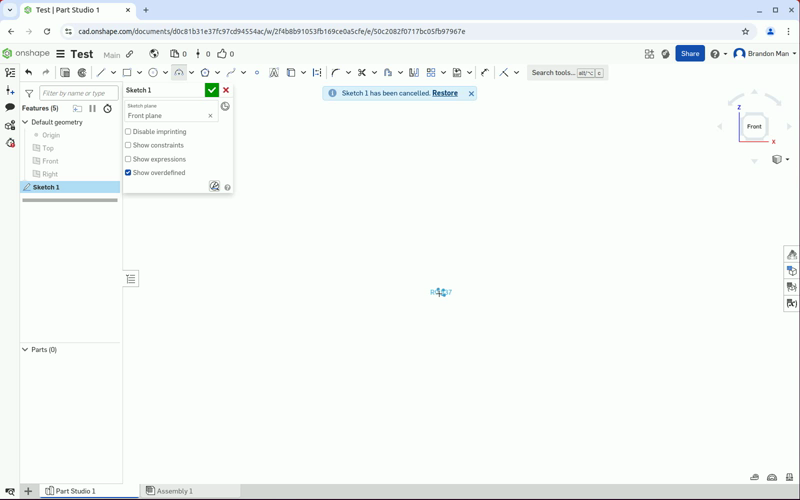
scroll(6)
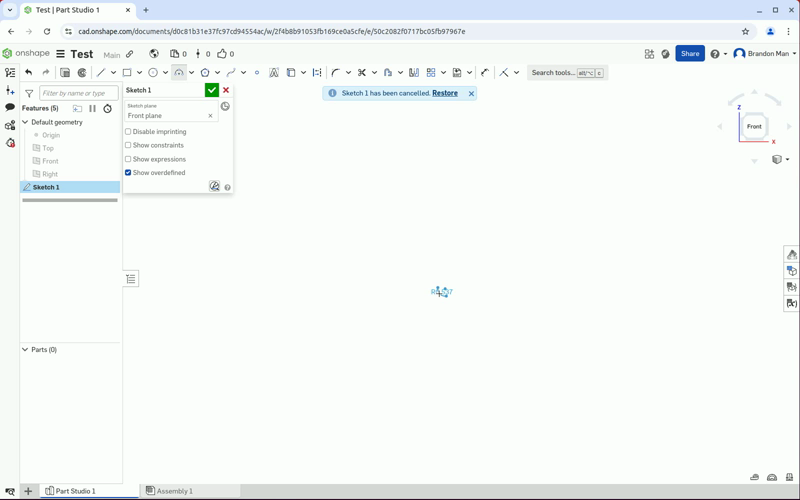
scroll(6)
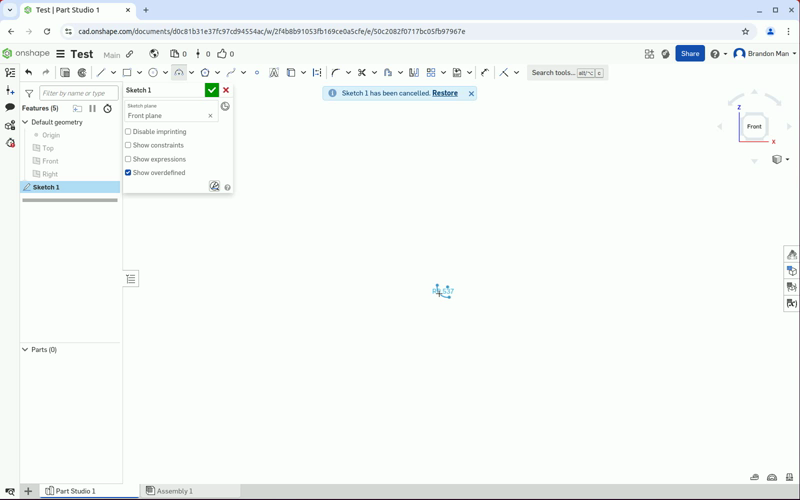
scroll(6)
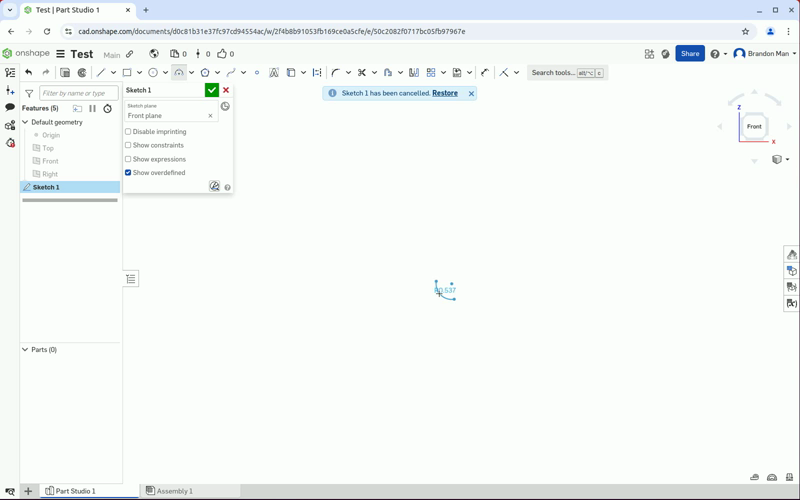
scroll(6)
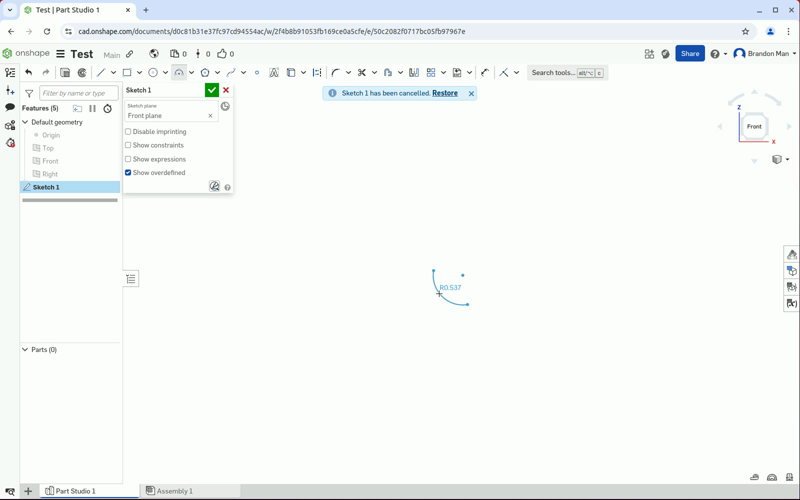
click(439, 293)
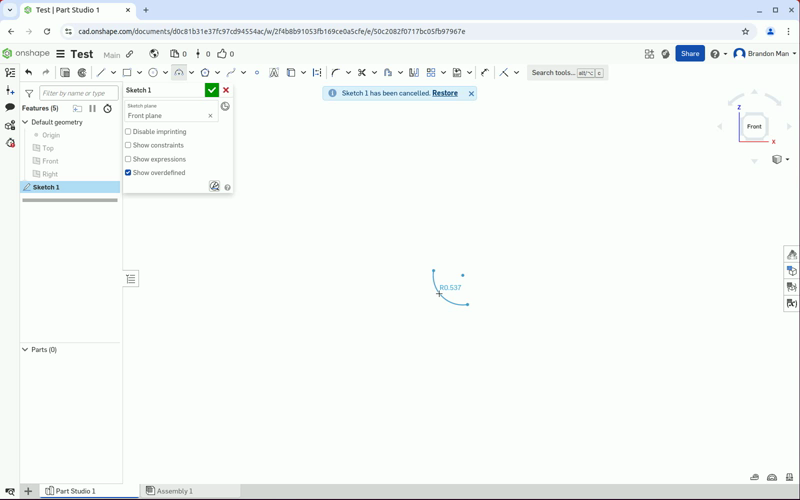
scroll(-6)
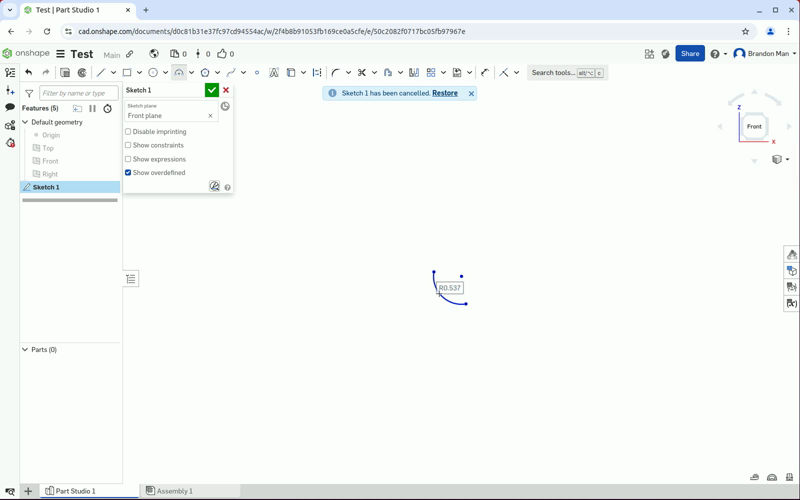
scroll(-6)
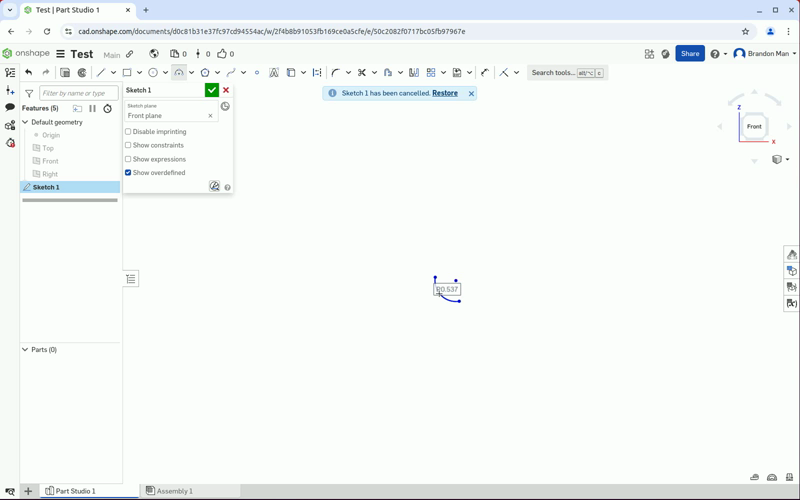
scroll(-6)
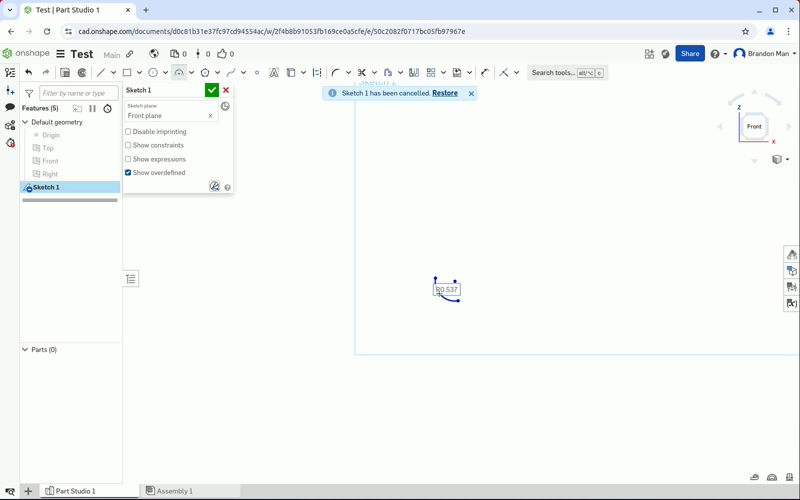
scroll(-6)
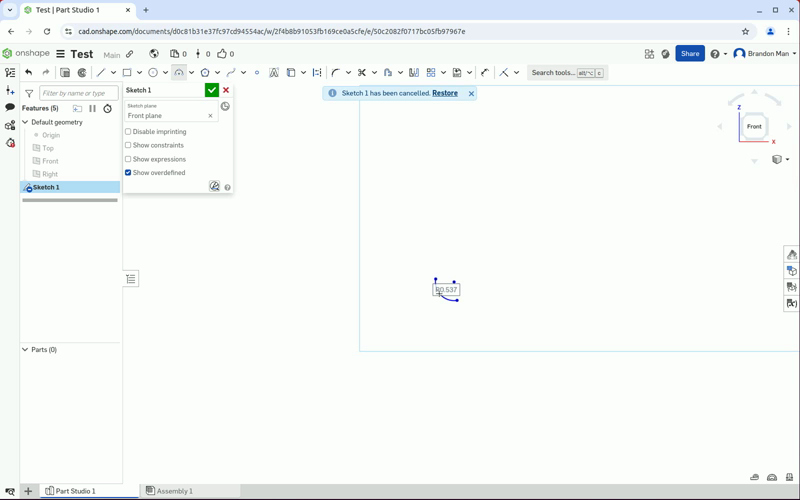
scroll(-6)
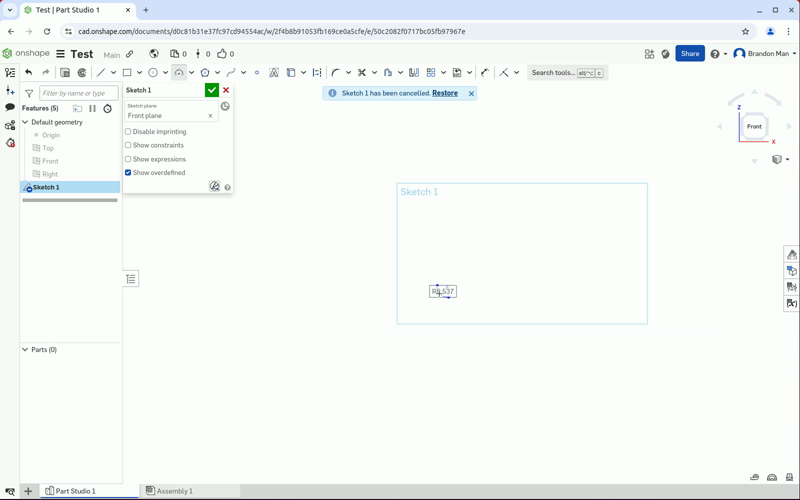
scroll(-6)
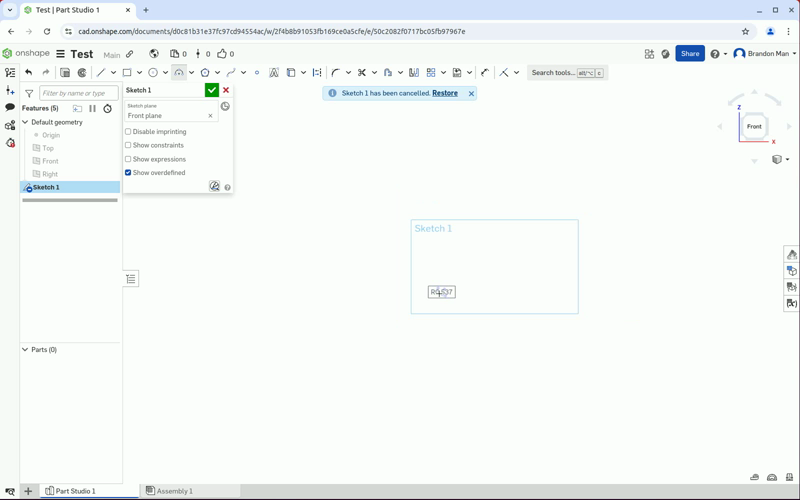
scroll(-6)
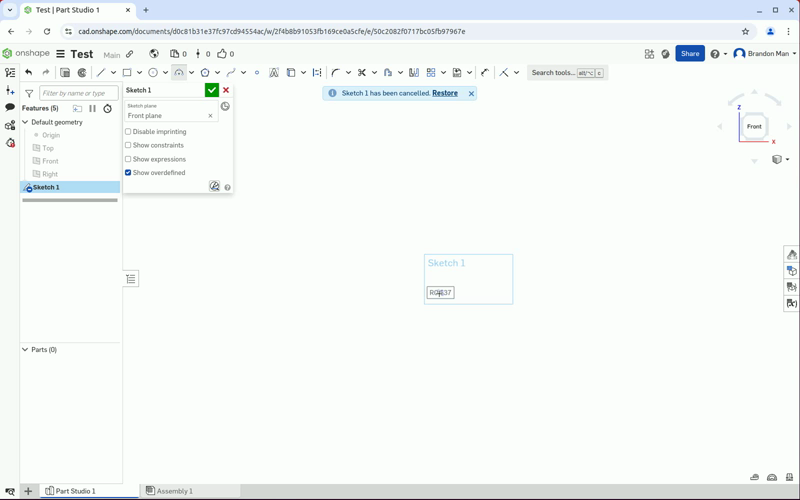
key_up(shift)
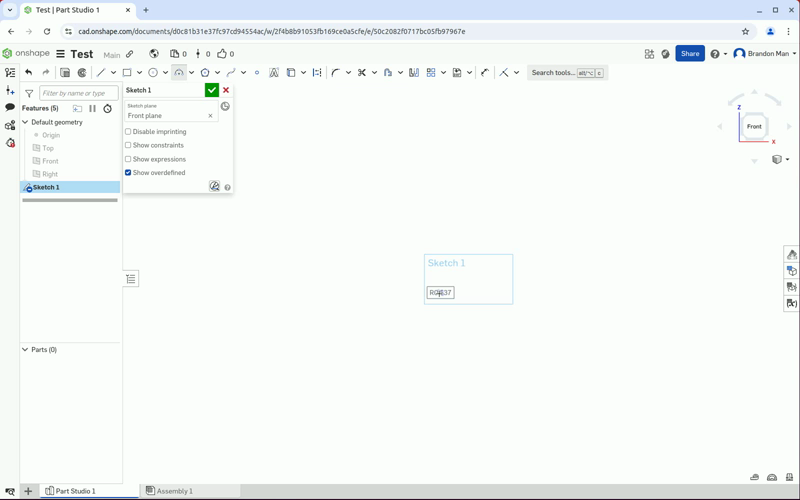
key(esc)
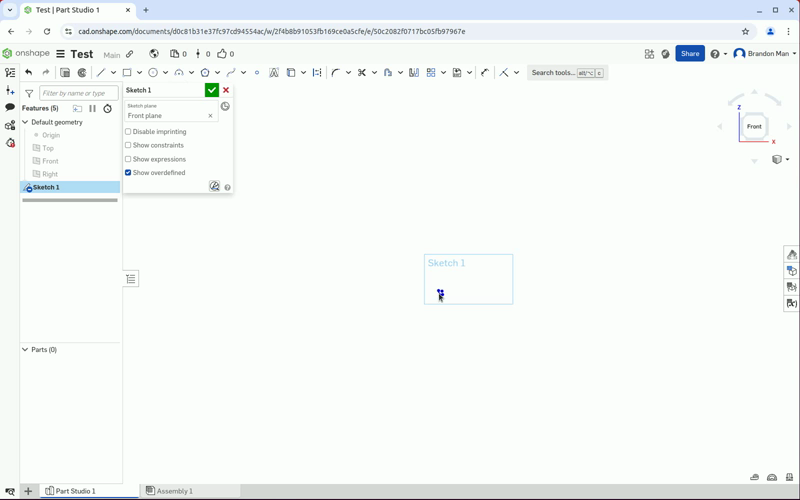
key(l)
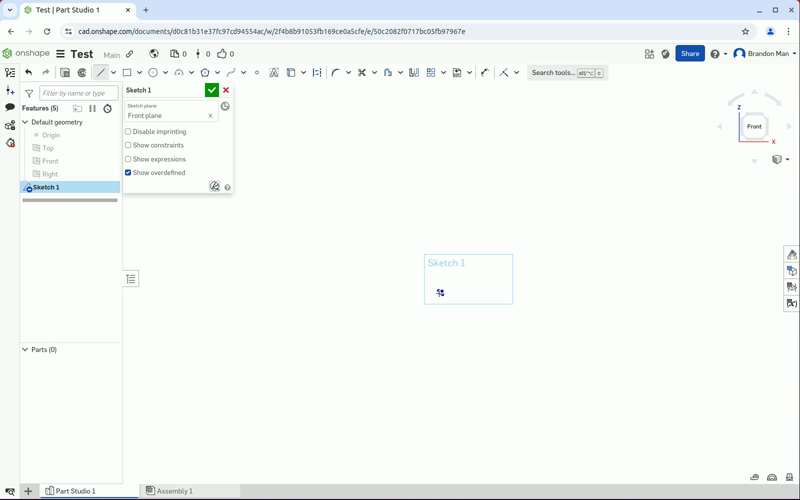
mouse_move(441, 294)
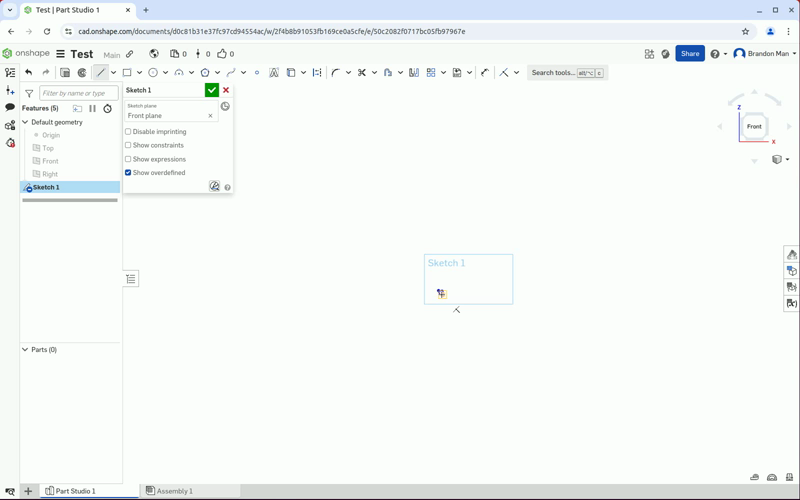
scroll(6)
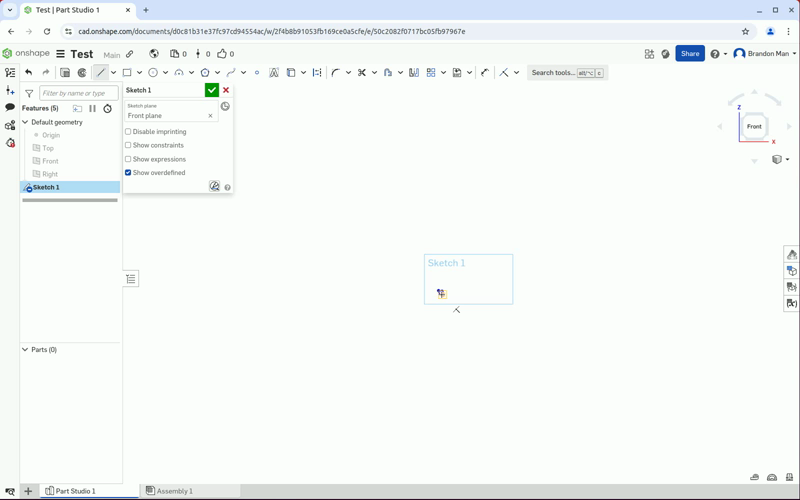
scroll(6)
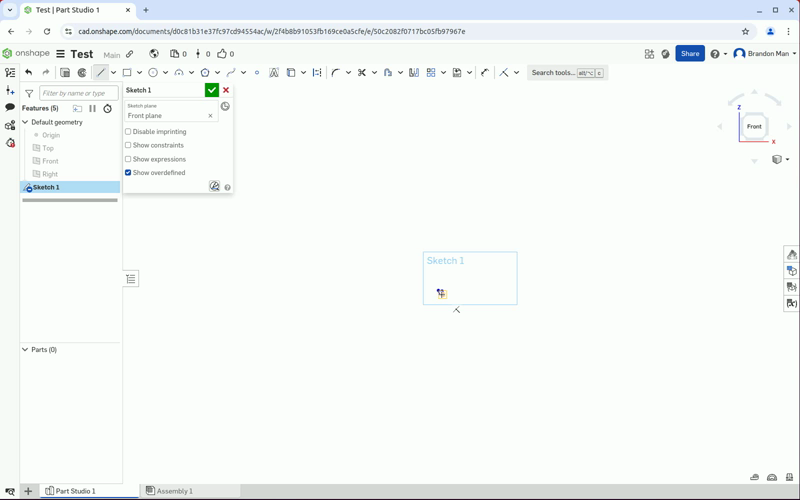
scroll(6)
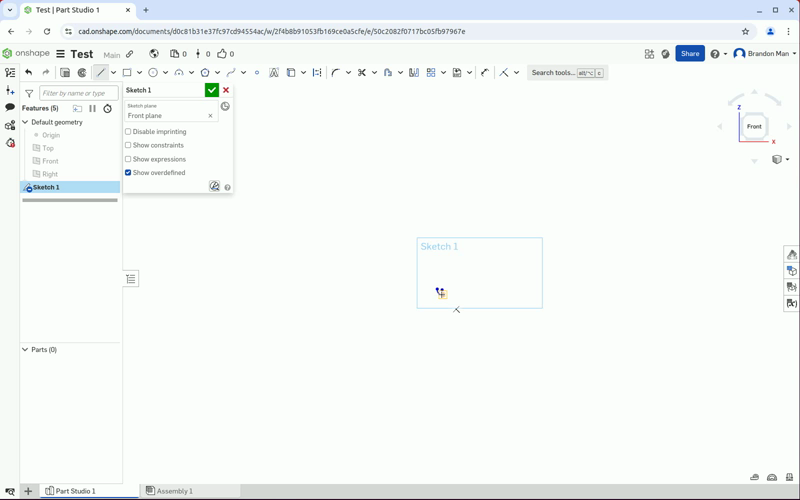
scroll(6)
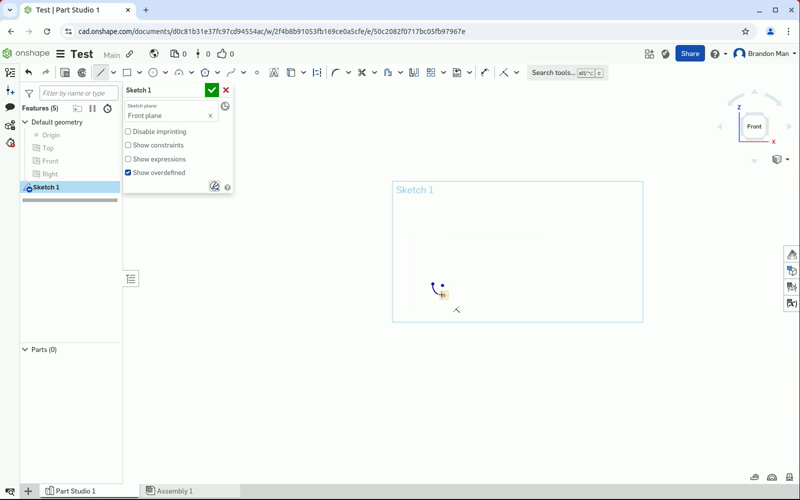
scroll(6)
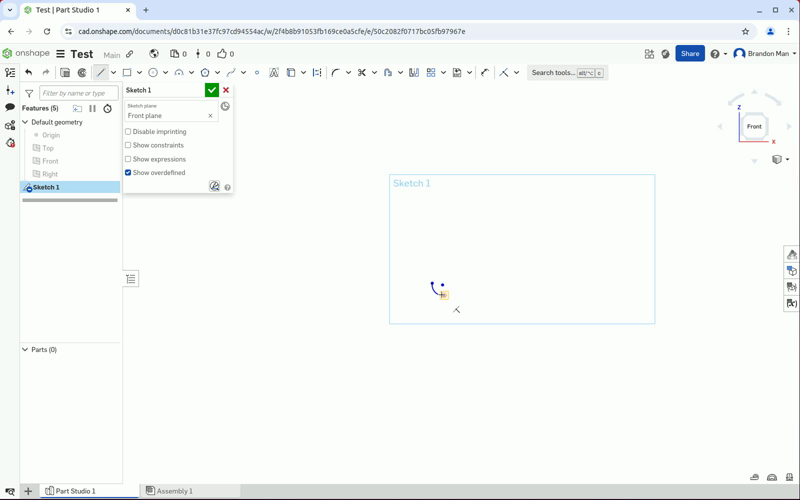
scroll(6)
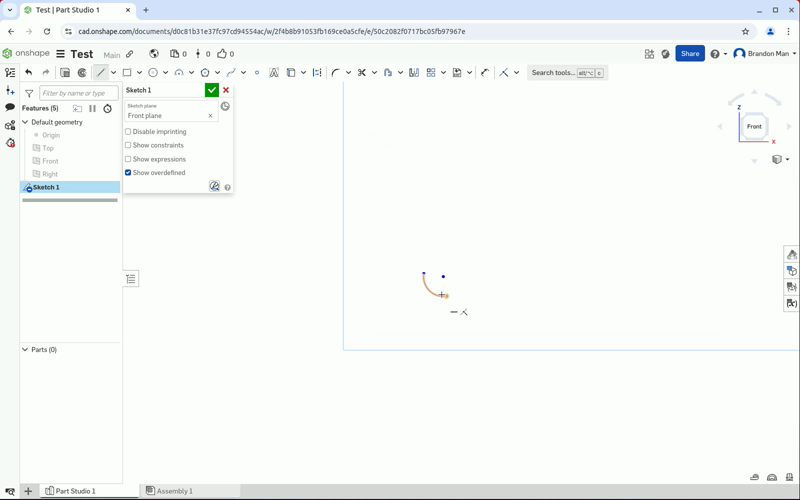
scroll(6)
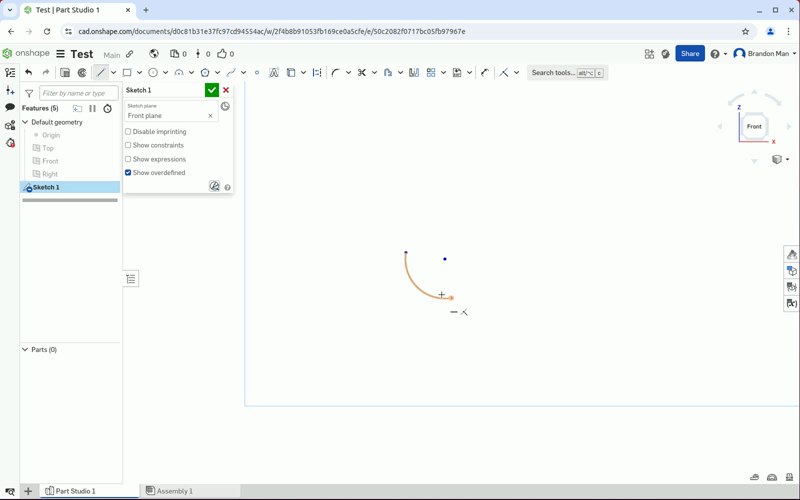
click(441, 294)
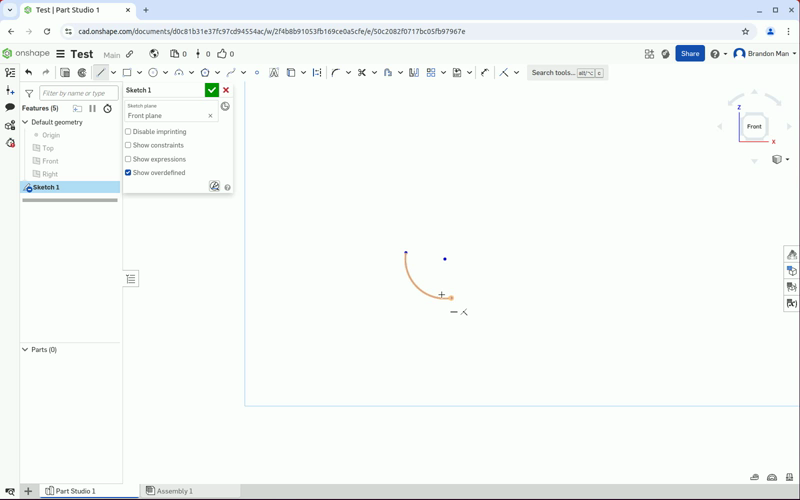
scroll(-6)
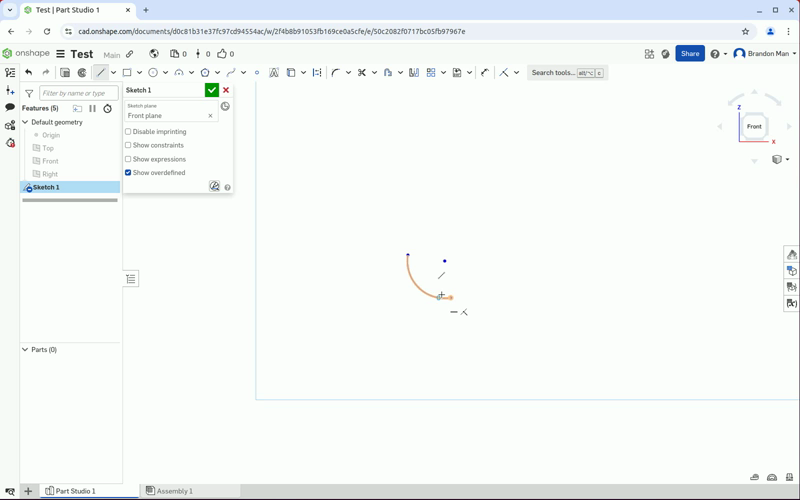
scroll(-6)
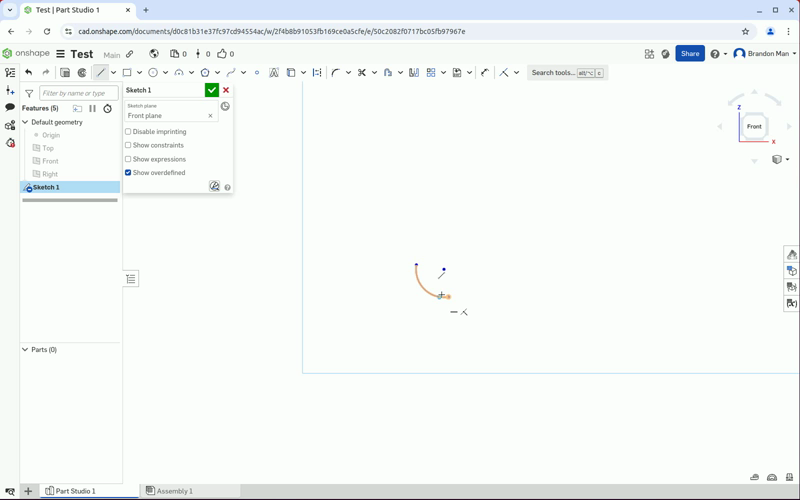
scroll(-6)
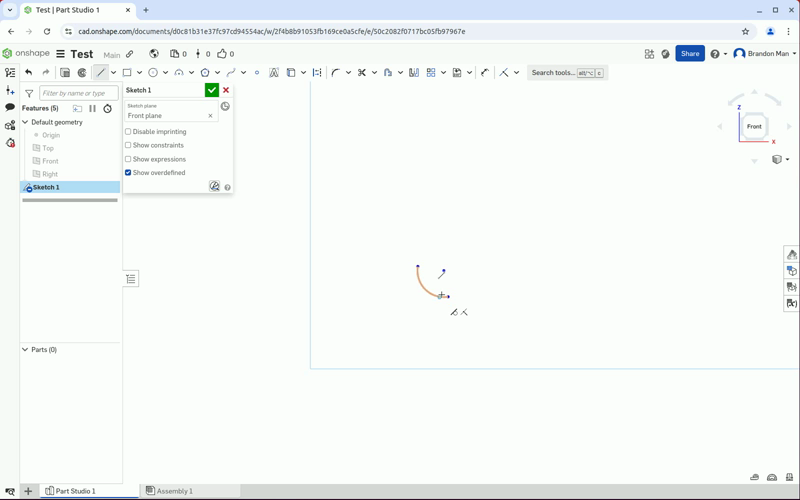
scroll(-6)
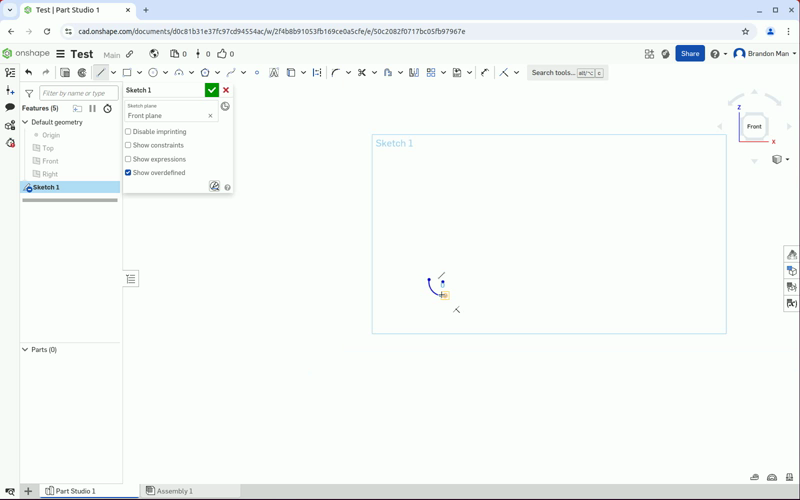
scroll(-6)
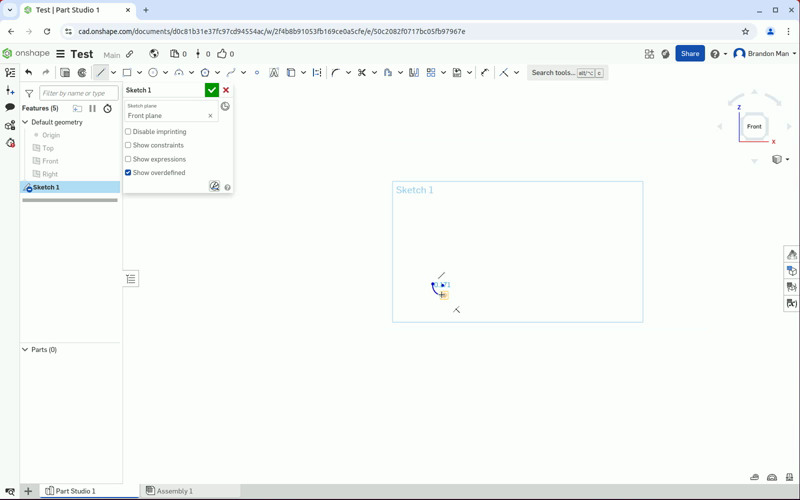
scroll(-6)
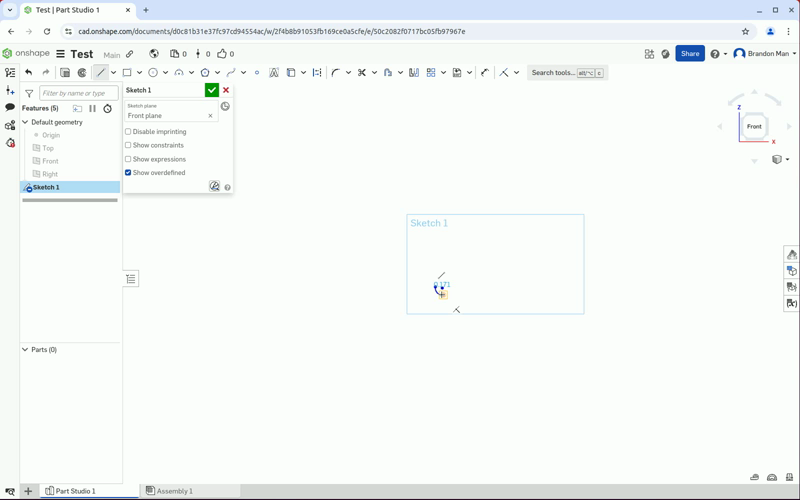
scroll(-6)
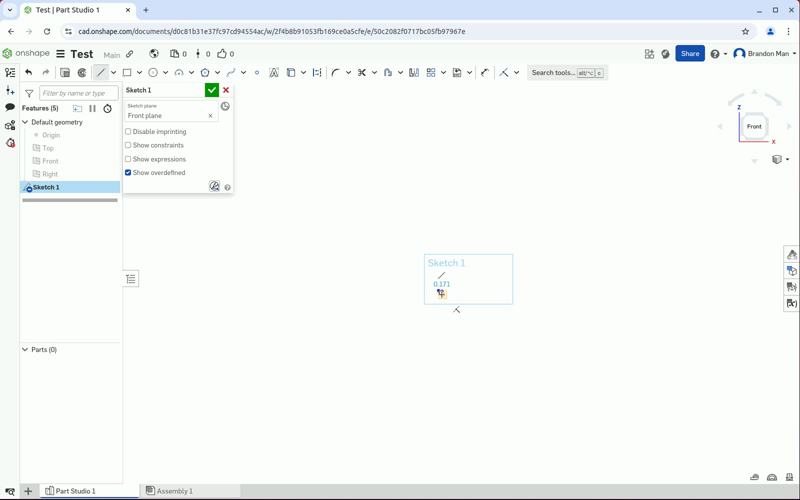
key_down(shift)
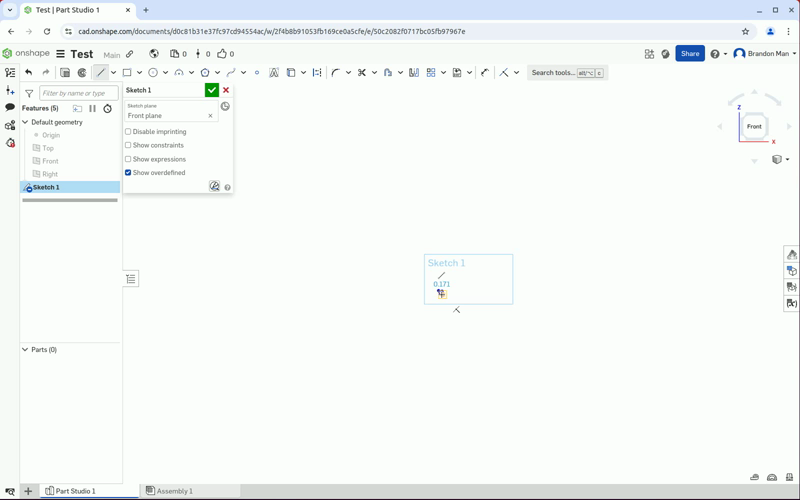
mouse_move(471, 294)
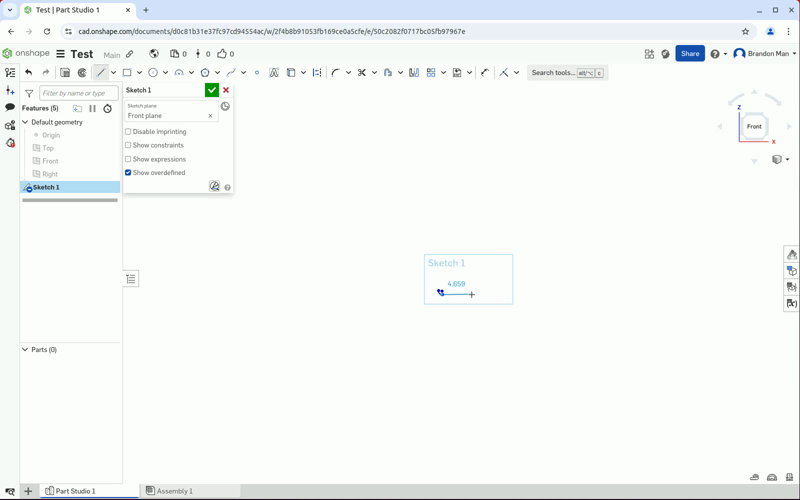
mouse_move(480, 294)
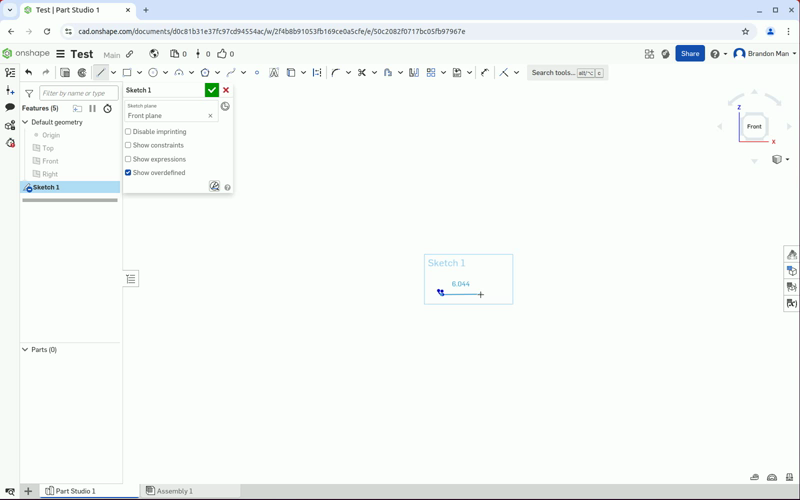
click(480, 294)
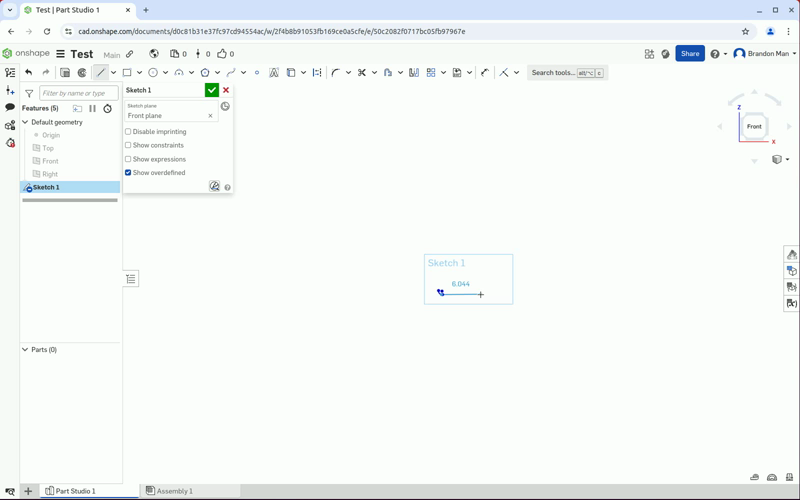
key_up(shift)
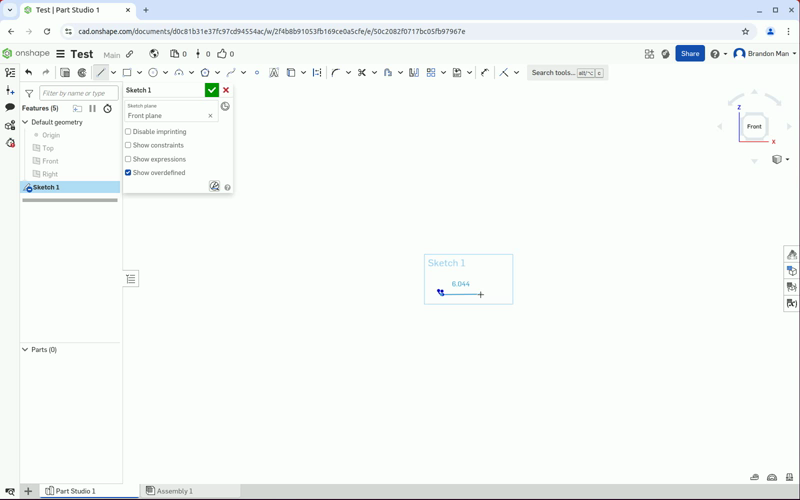
key(esc)
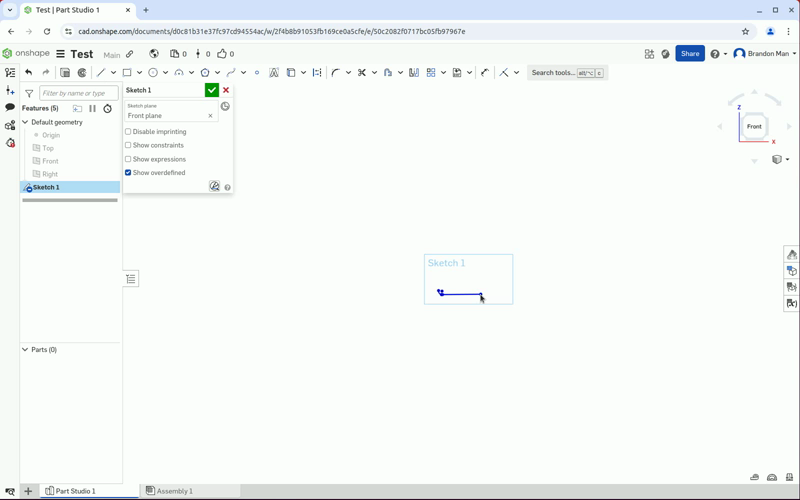
key(a)
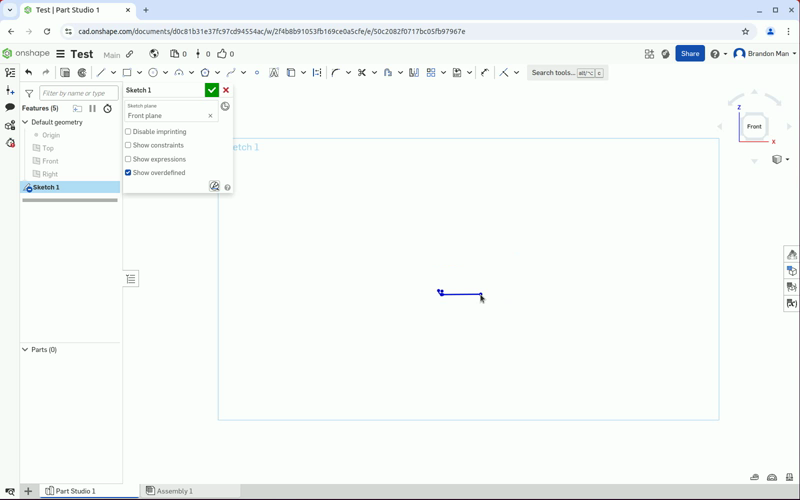
mouse_move(480, 294)
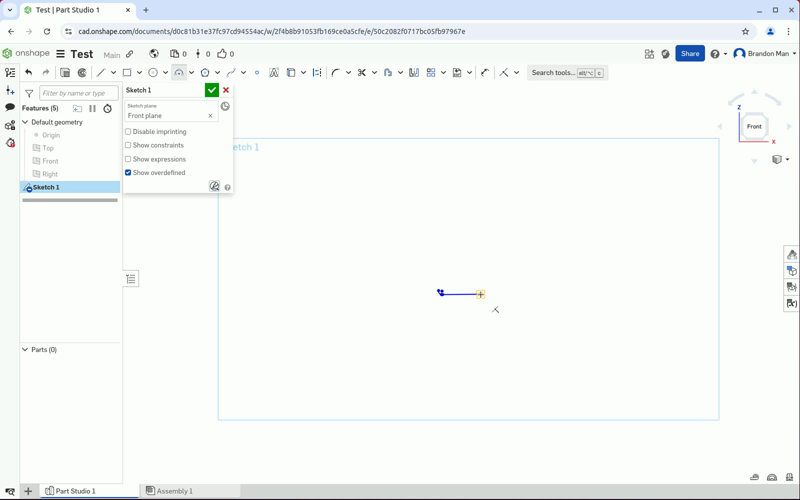
click(480, 294)
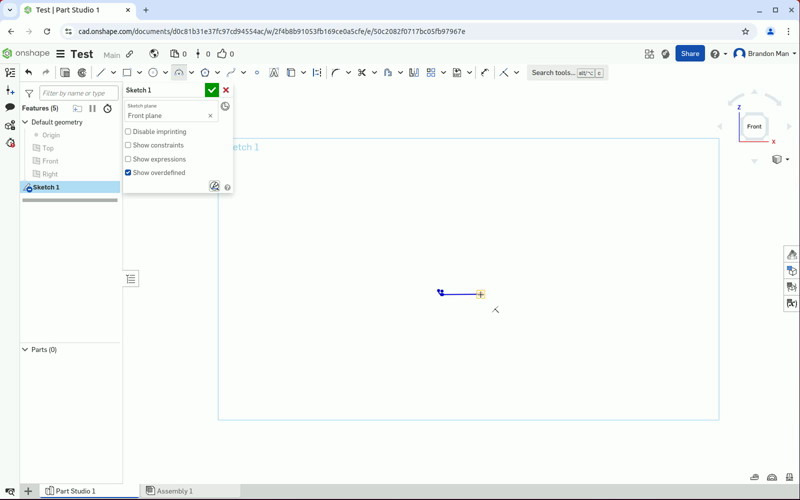
key_down(shift)
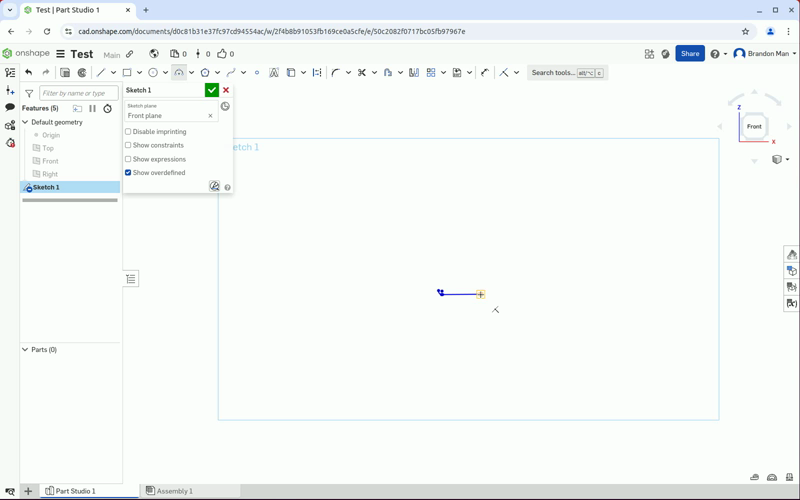
mouse_move(483, 291)
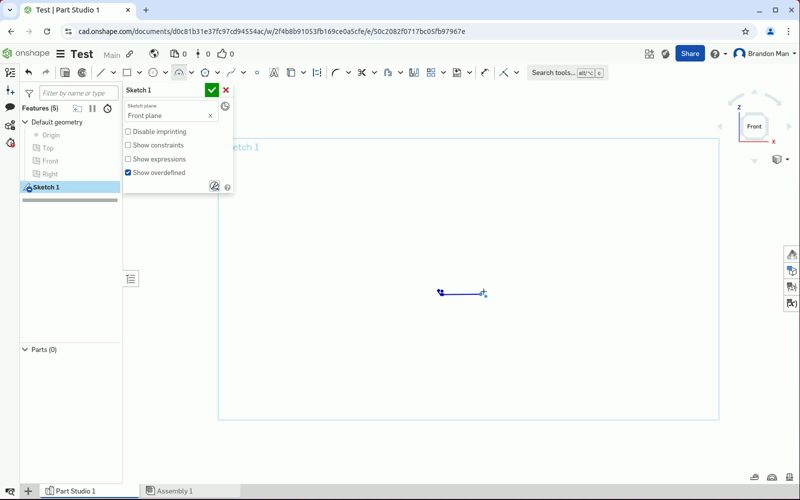
scroll(6)
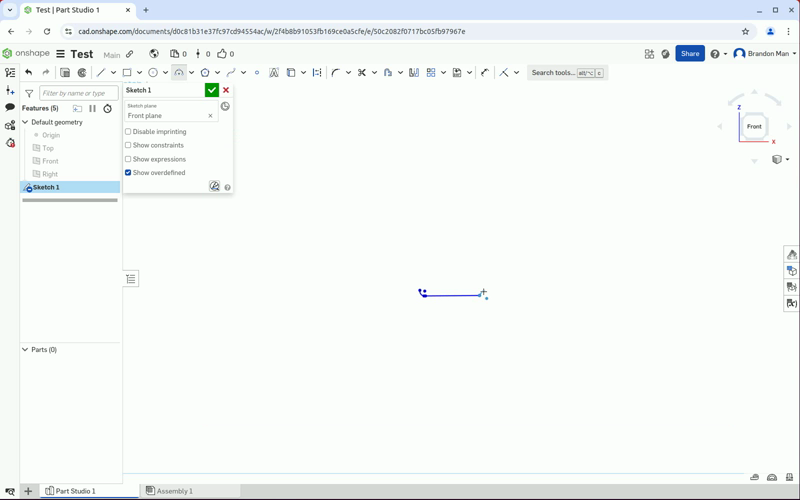
scroll(6)
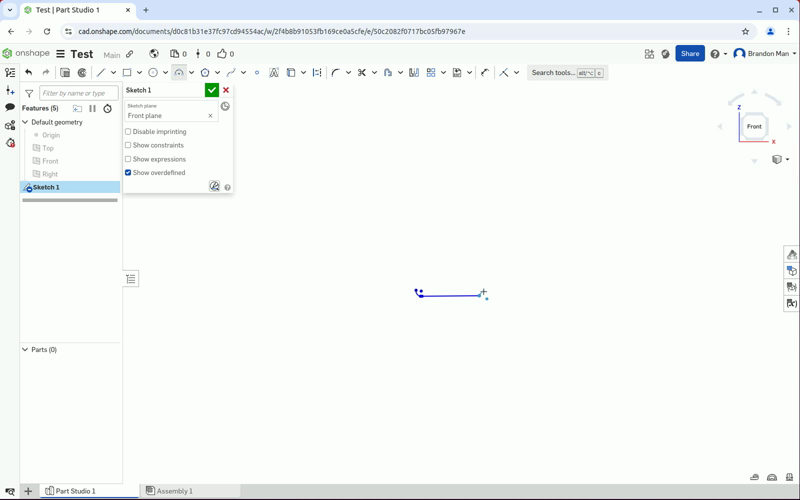
scroll(6)
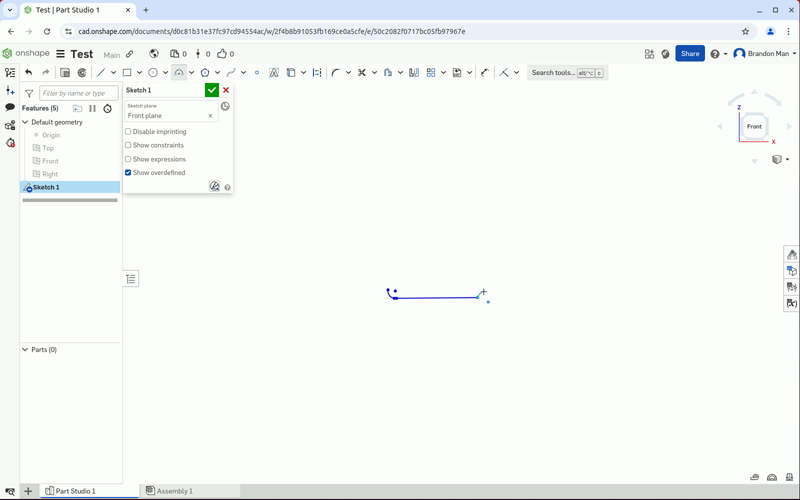
scroll(6)
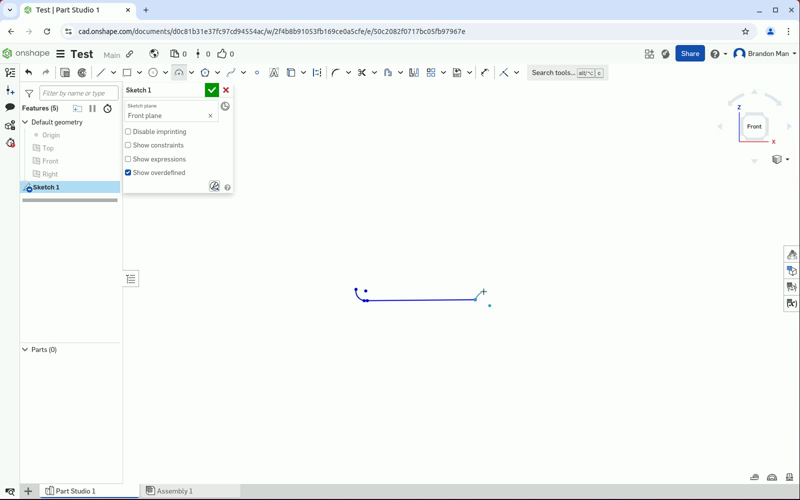
scroll(6)
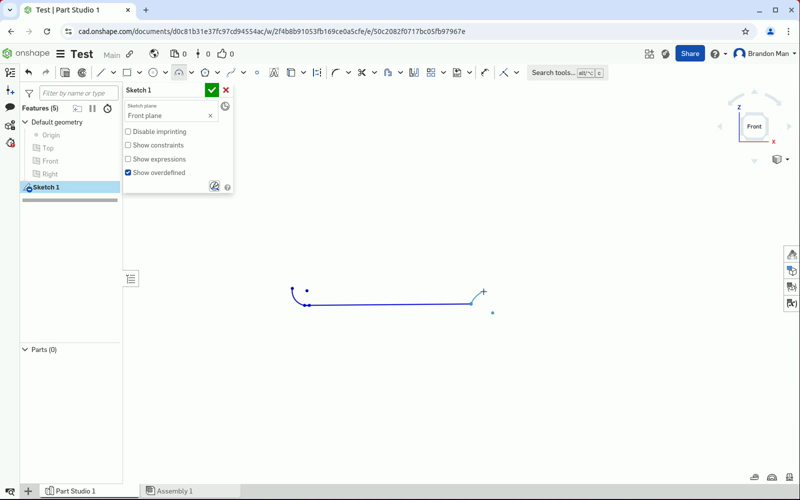
scroll(6)
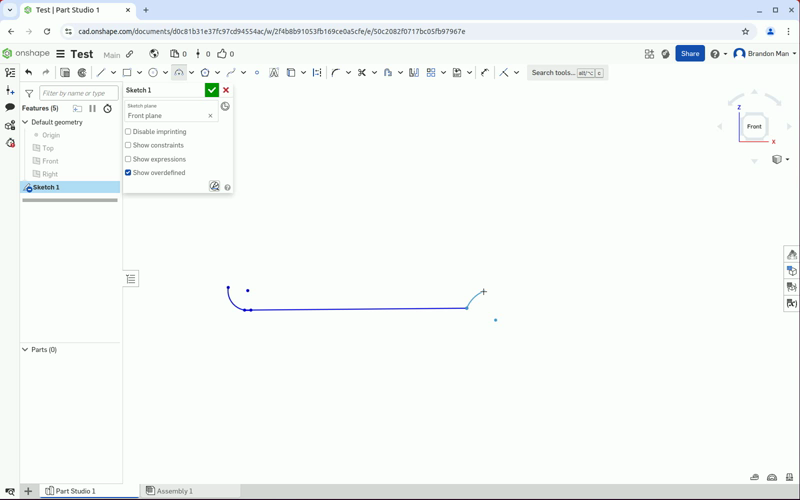
scroll(6)
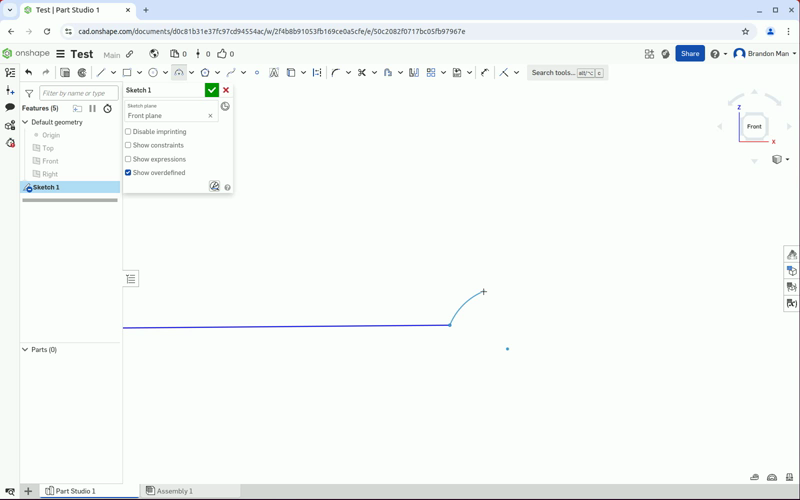
click(483, 291)
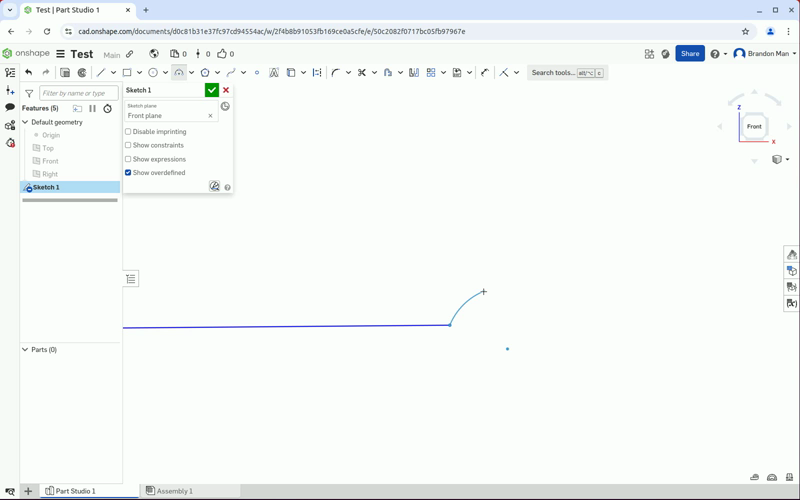
scroll(-6)
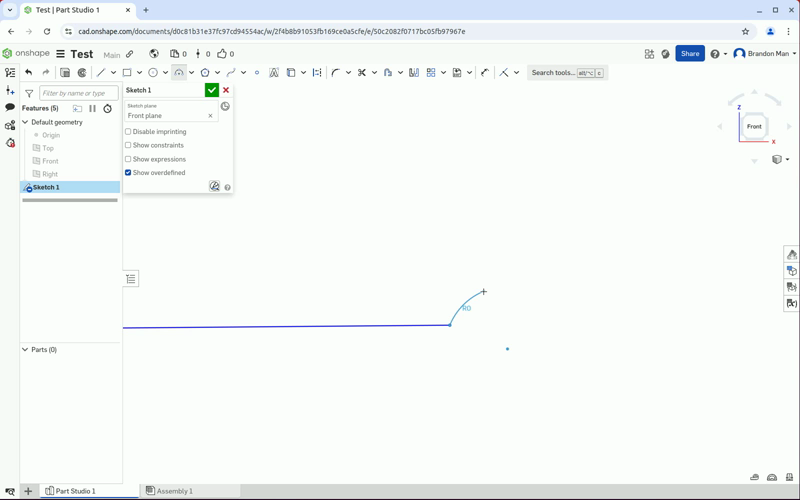
scroll(-6)
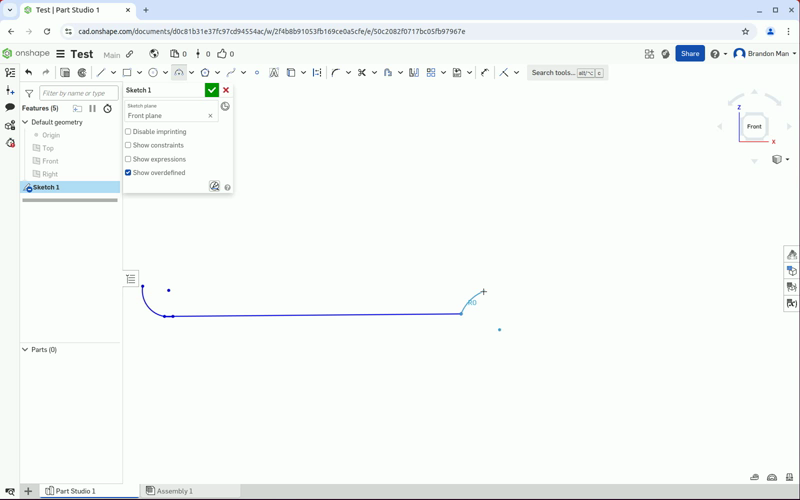
scroll(-6)
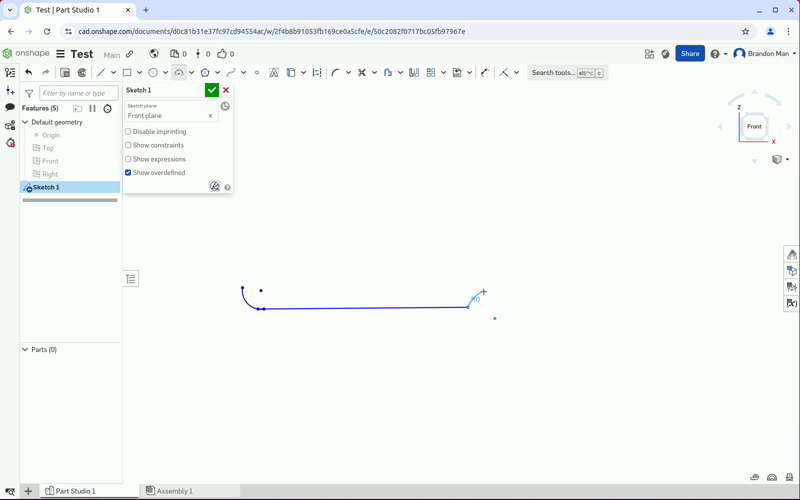
scroll(-6)
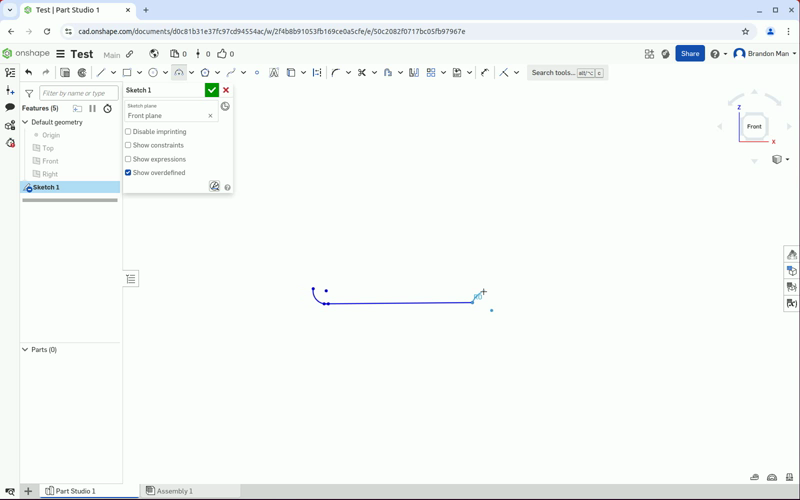
scroll(-6)
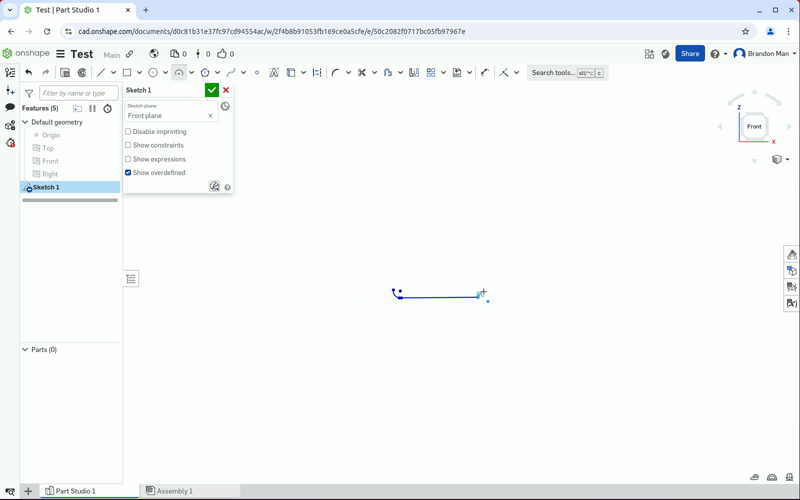
scroll(-6)
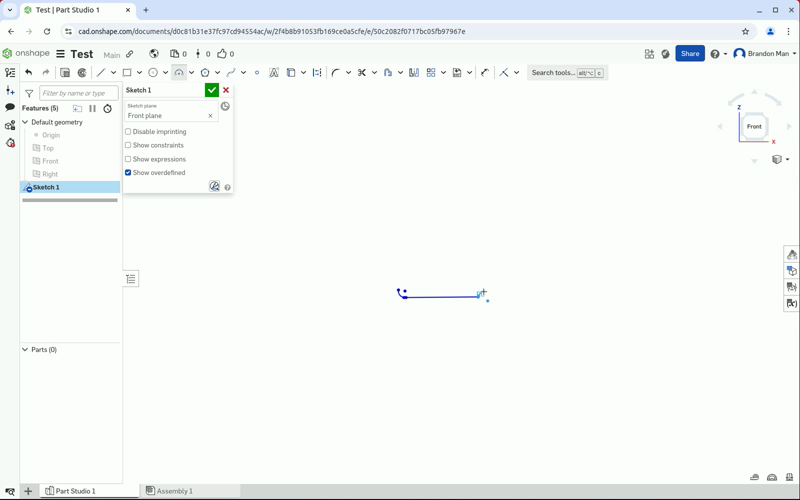
scroll(-6)
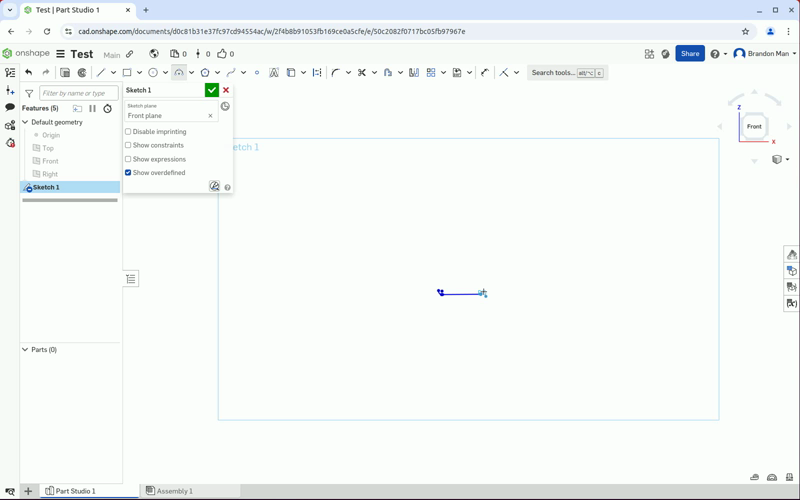
mouse_move(483, 293)
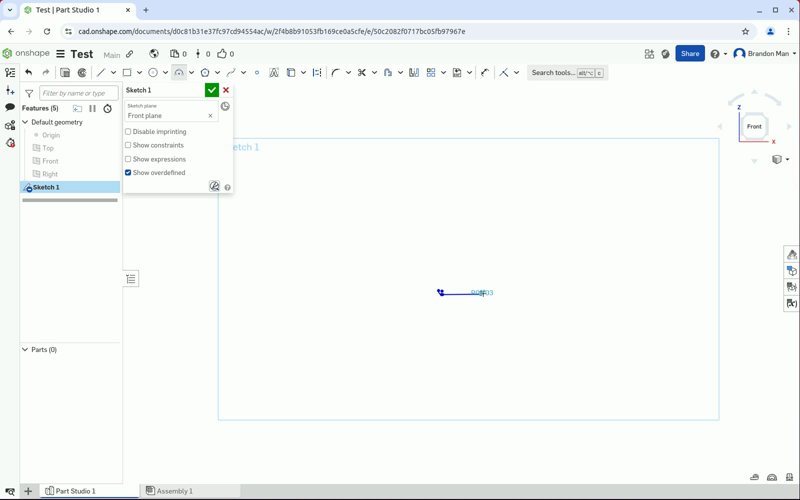
scroll(6)
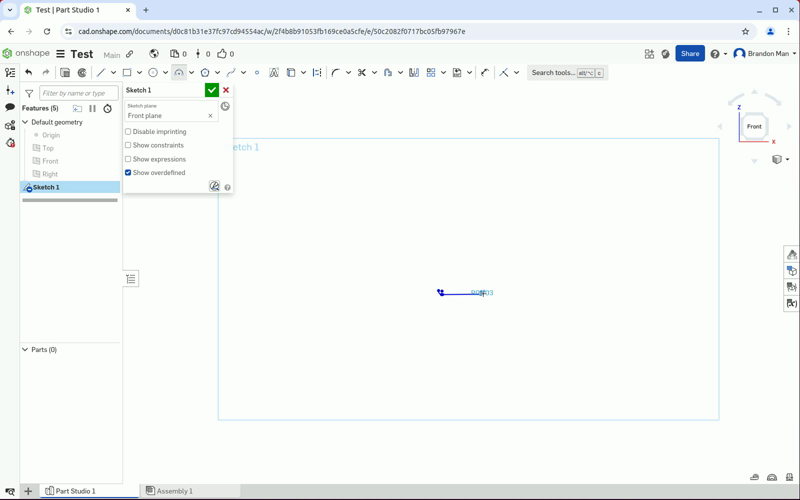
scroll(6)
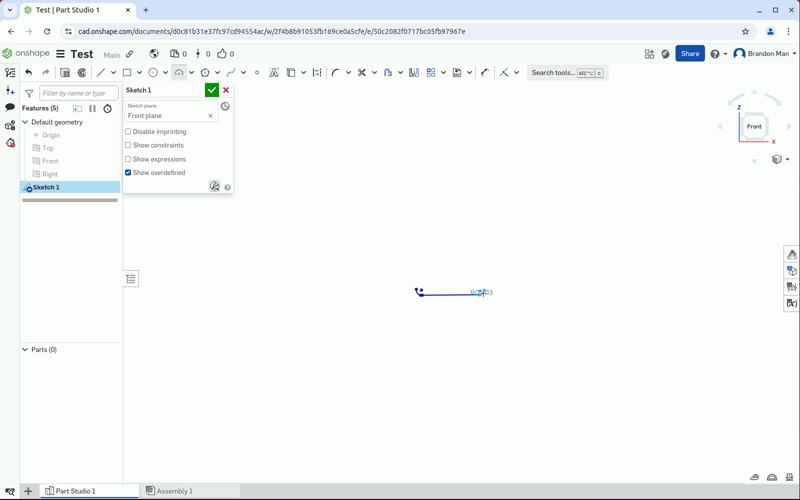
scroll(6)
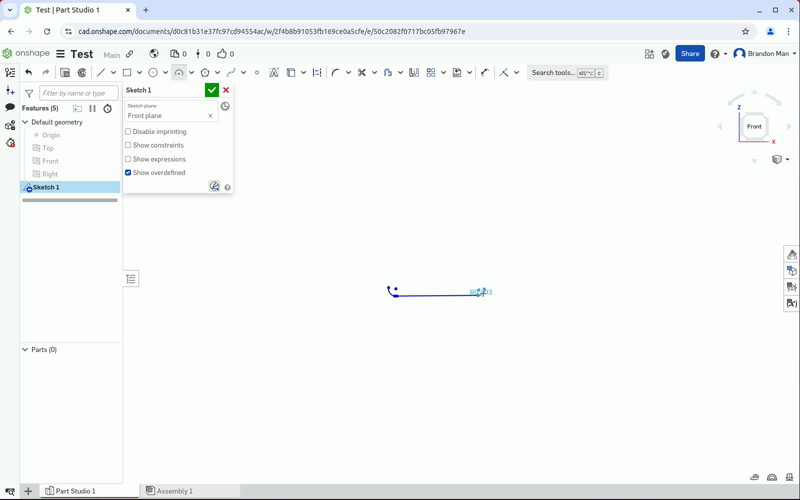
scroll(6)
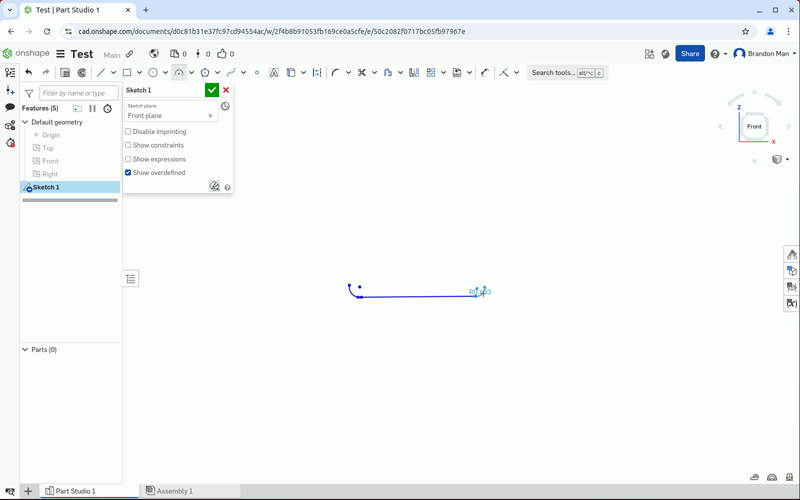
scroll(6)
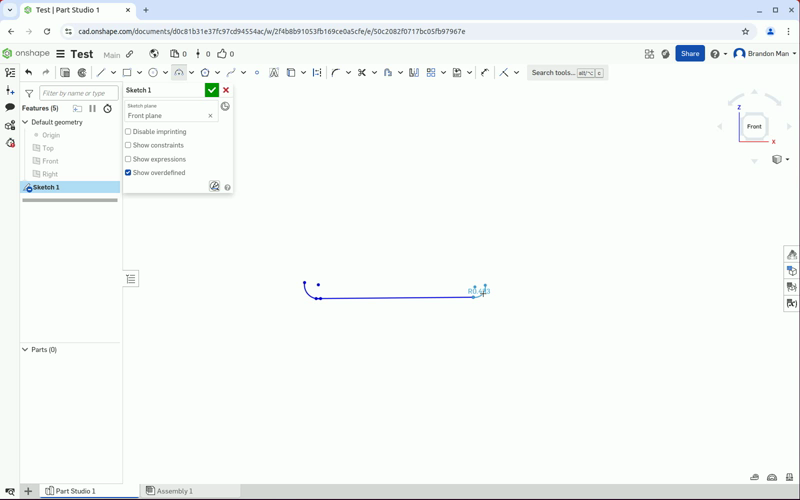
scroll(6)
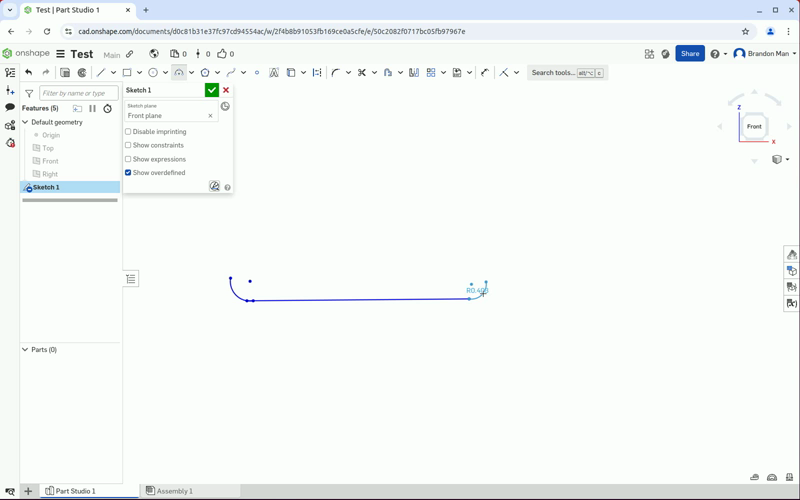
scroll(6)
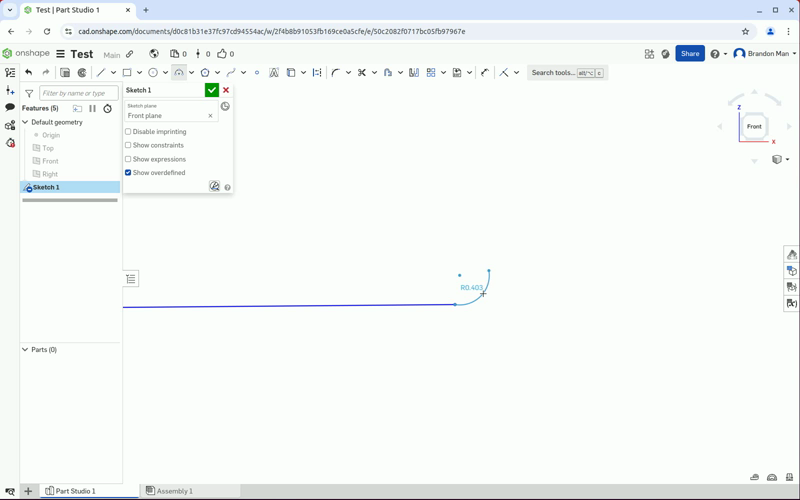
click(483, 293)
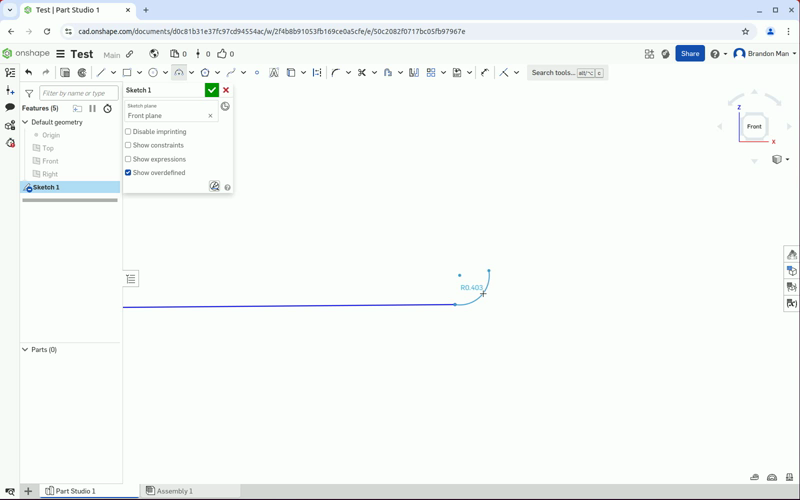
scroll(-6)
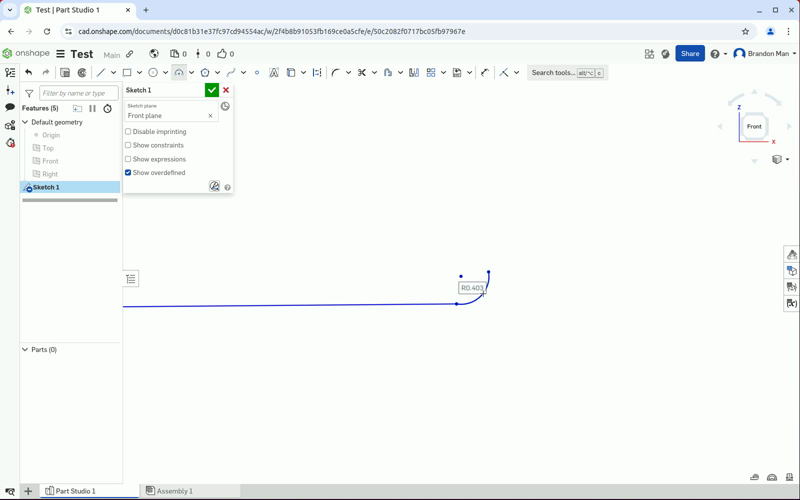
scroll(-6)
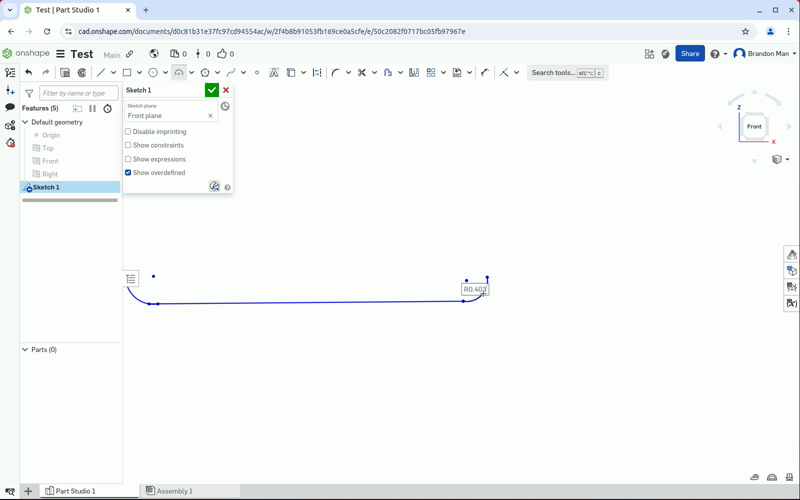
scroll(-6)
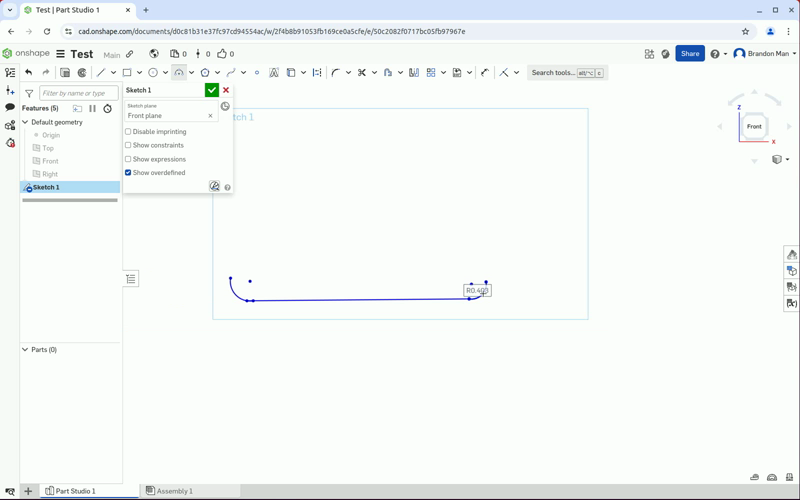
scroll(-6)
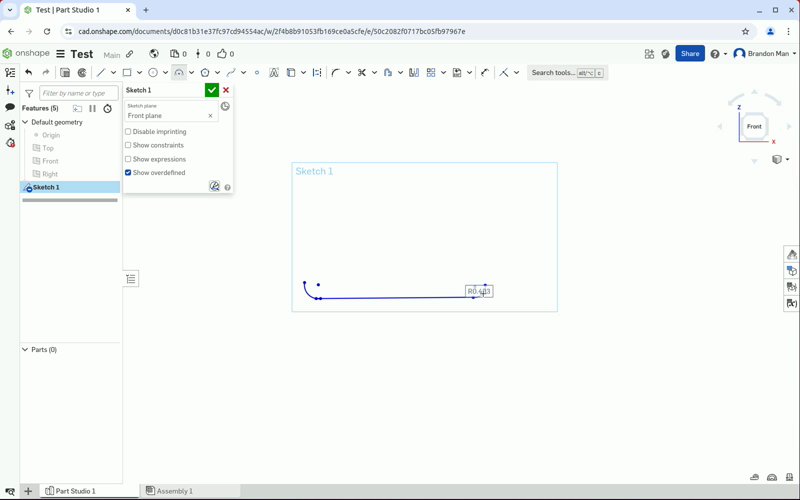
scroll(-6)
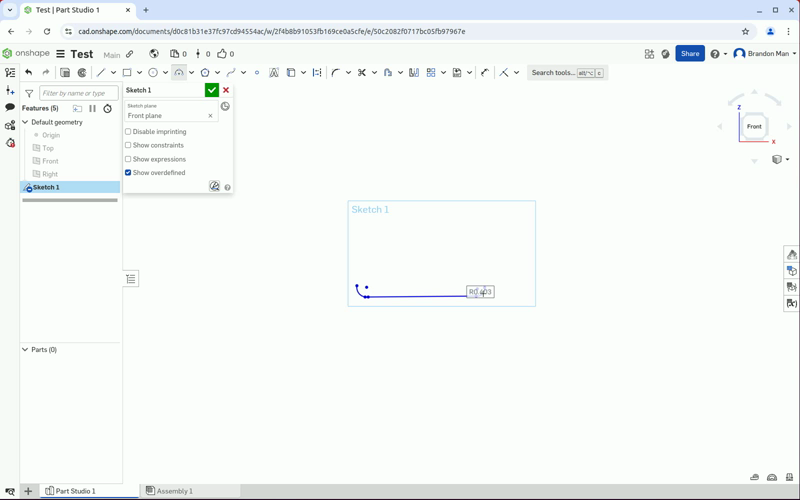
scroll(-6)
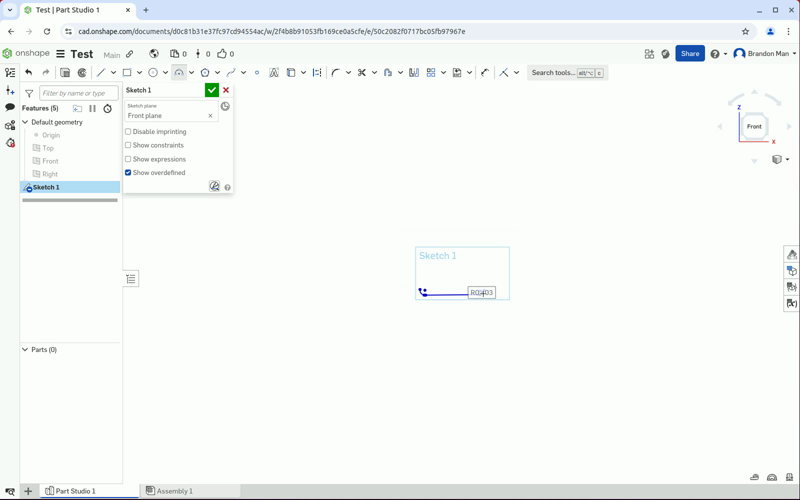
scroll(-6)
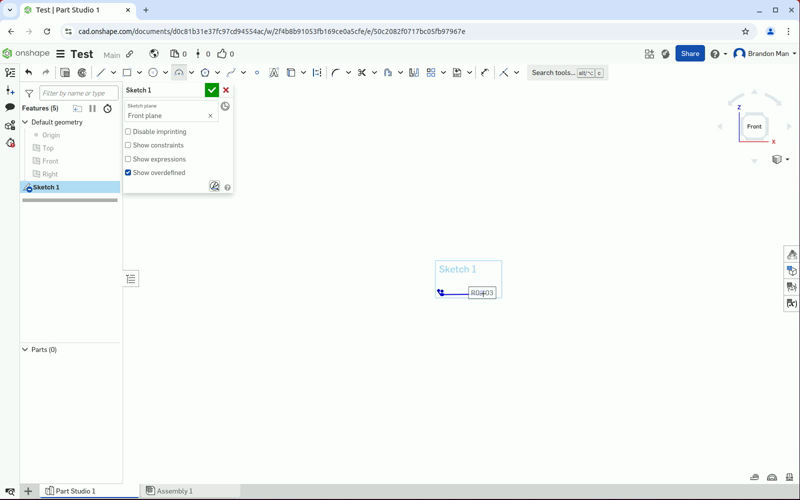
key_up(shift)
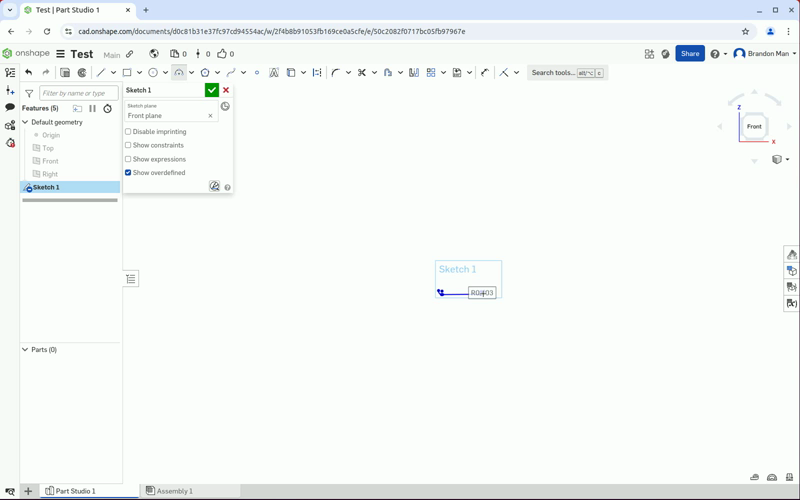
key(esc)
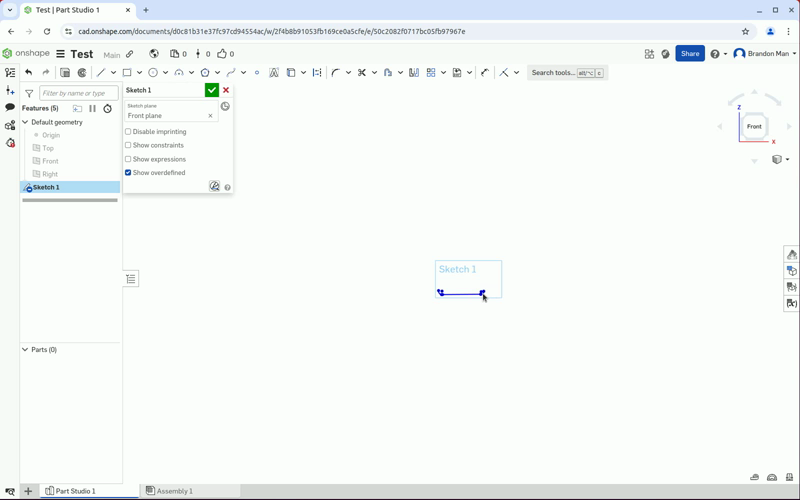
key(l)
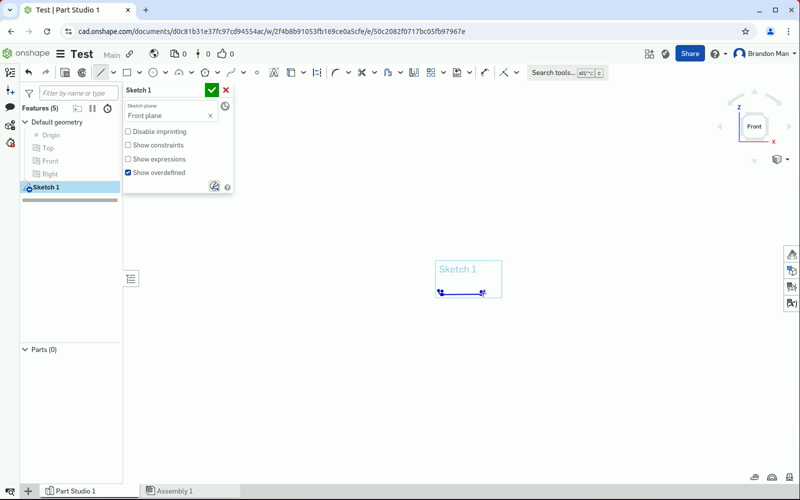
mouse_move(483, 291)
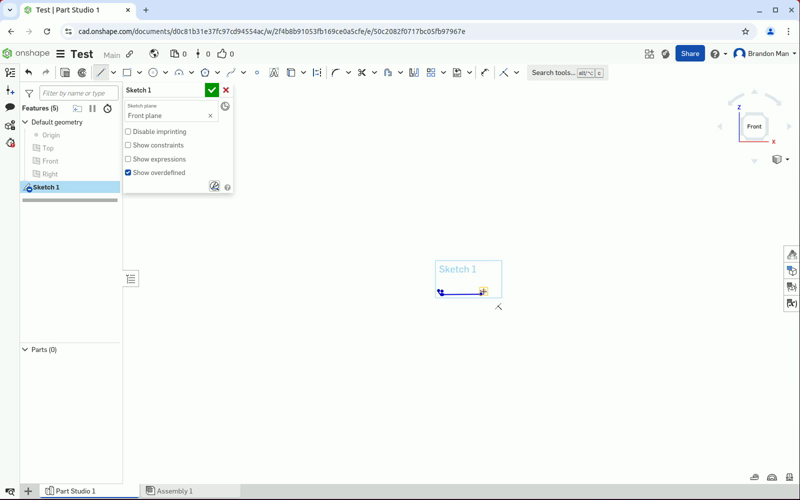
scroll(6)
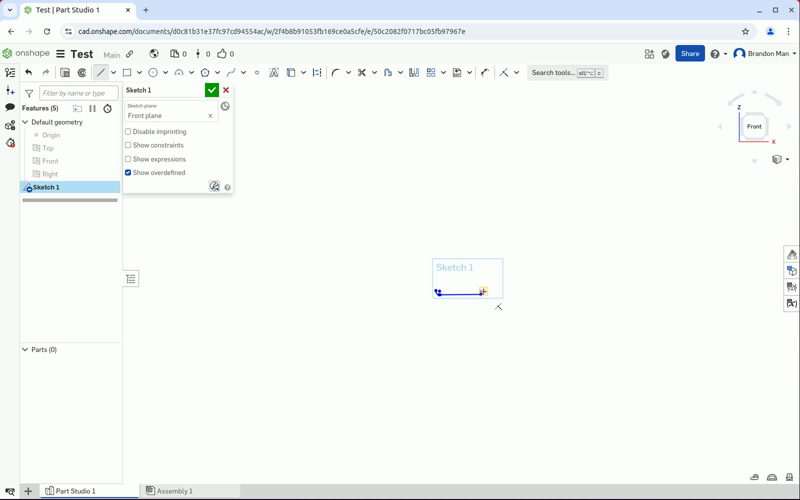
scroll(6)
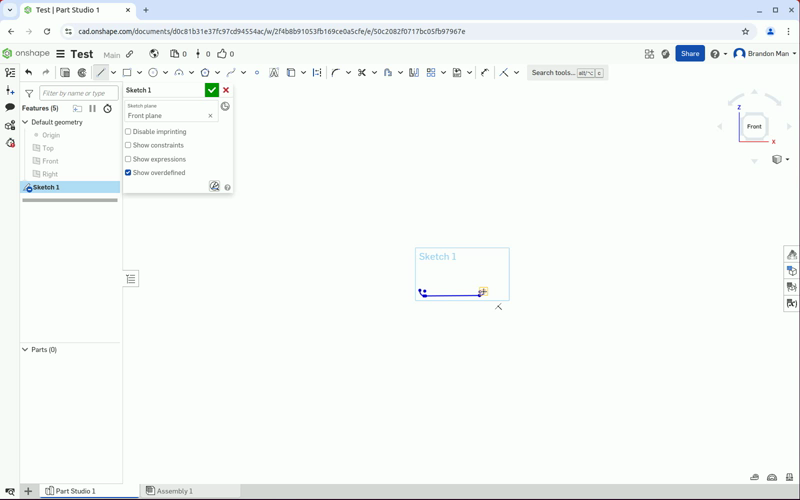
scroll(6)
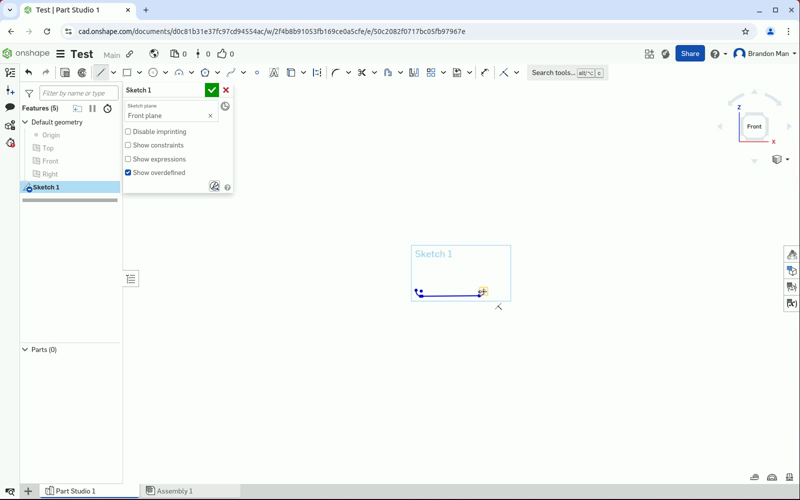
scroll(6)
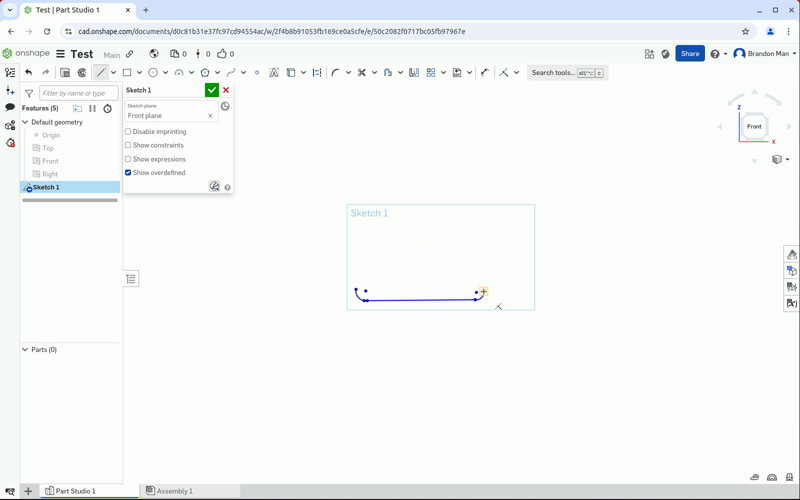
scroll(6)
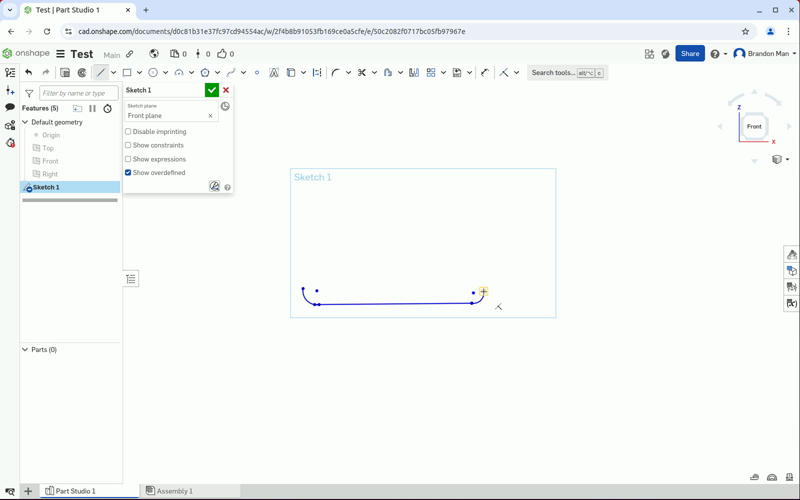
scroll(6)
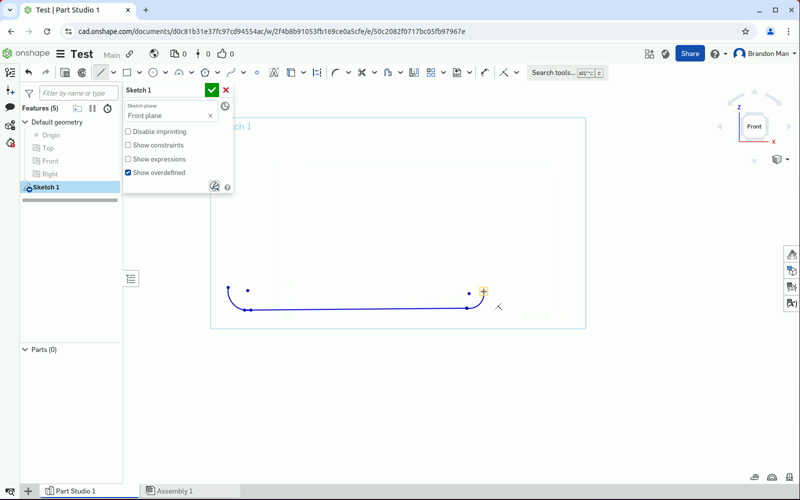
scroll(6)
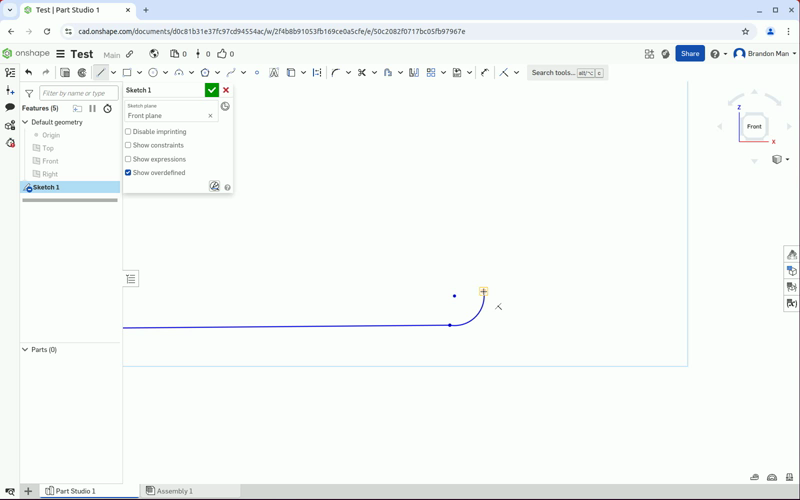
click(483, 291)
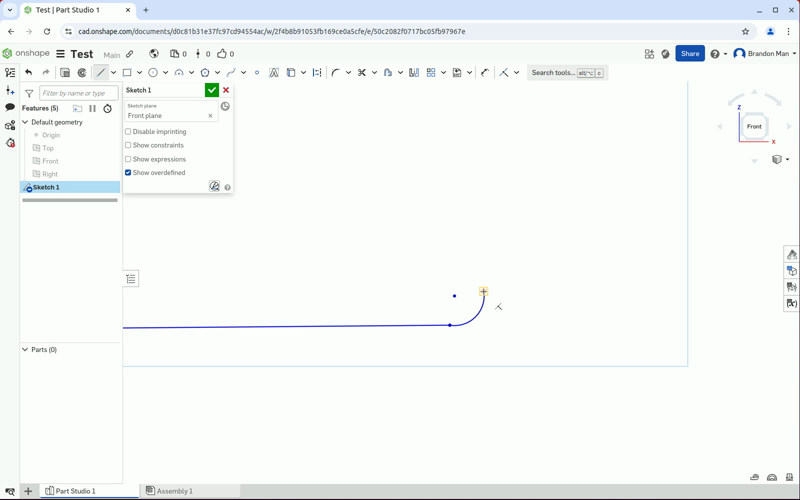
scroll(-6)
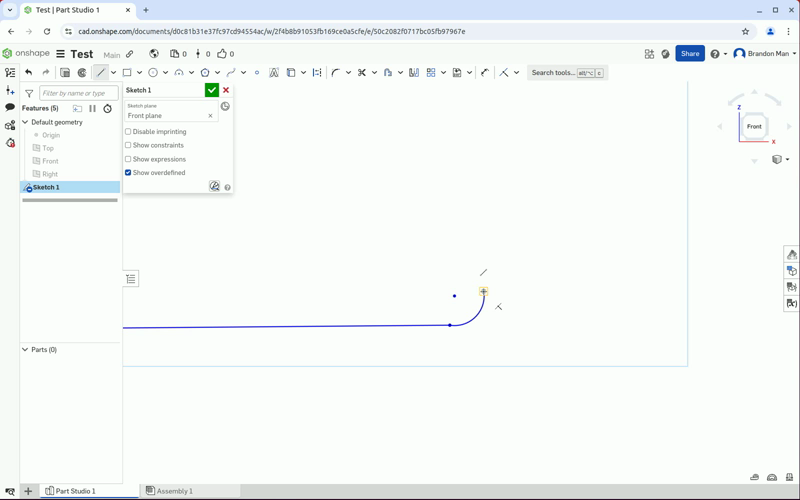
scroll(-6)
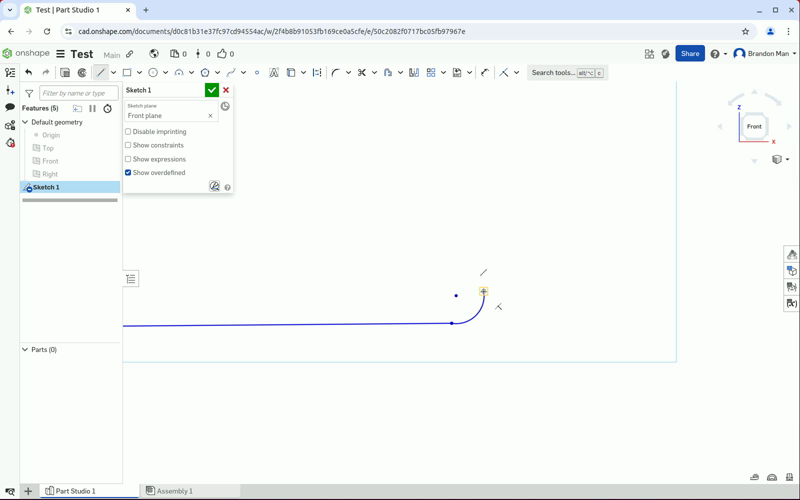
scroll(-6)
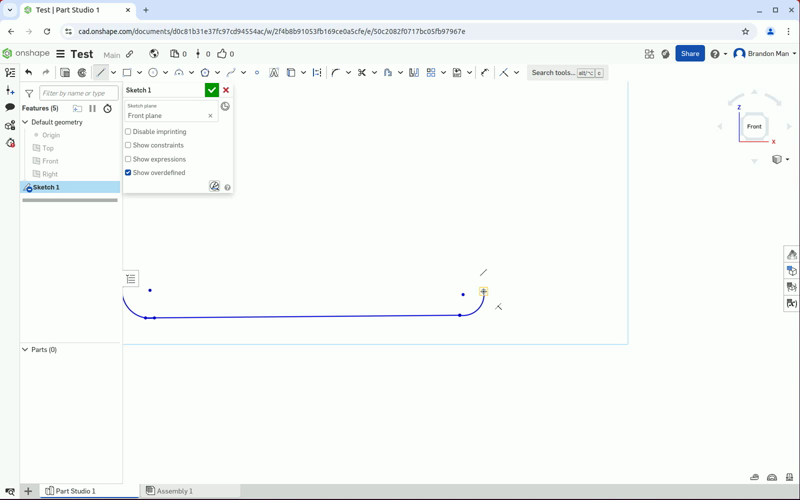
scroll(-6)
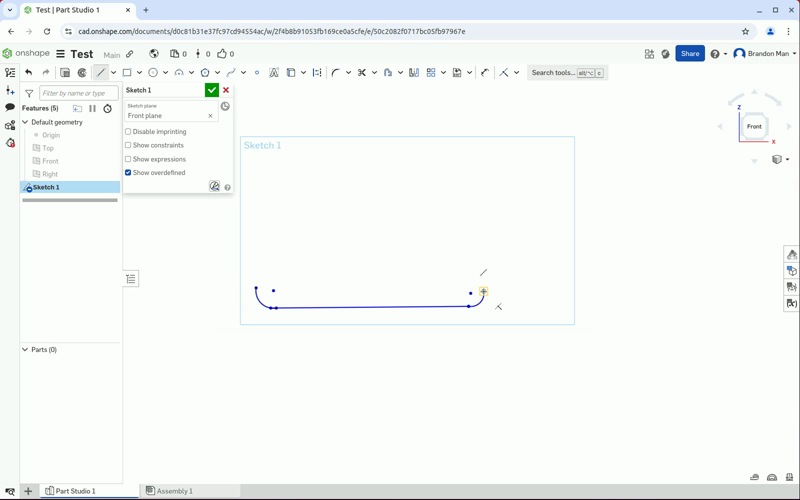
scroll(-6)
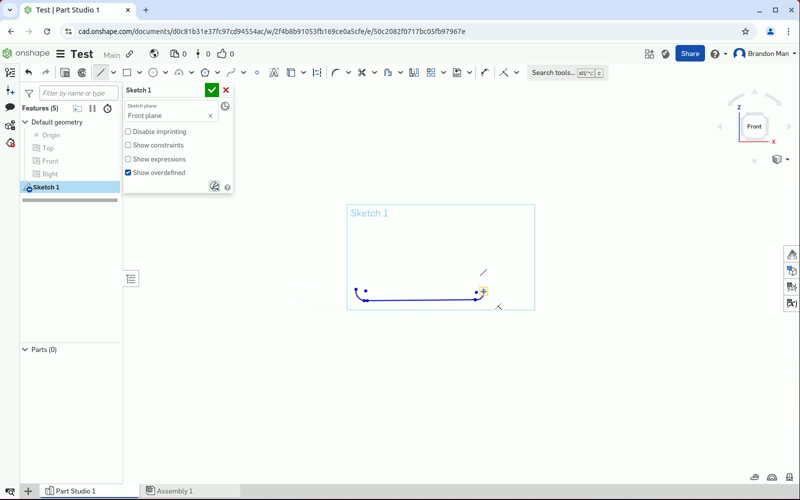
scroll(-6)
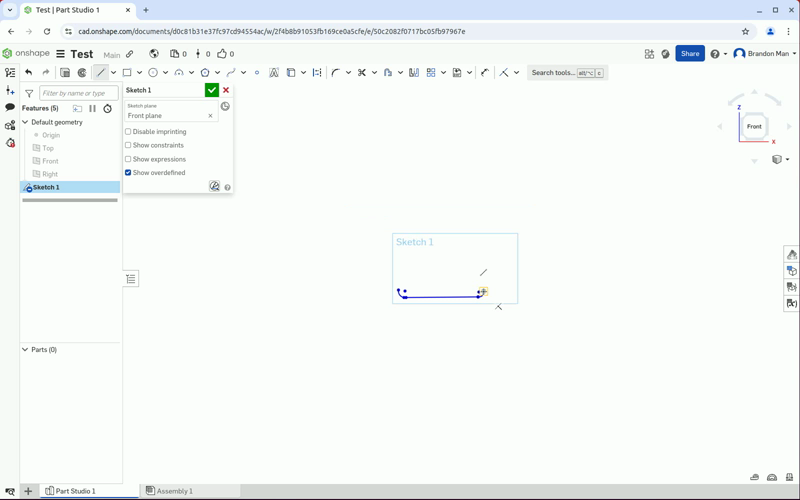
scroll(-6)
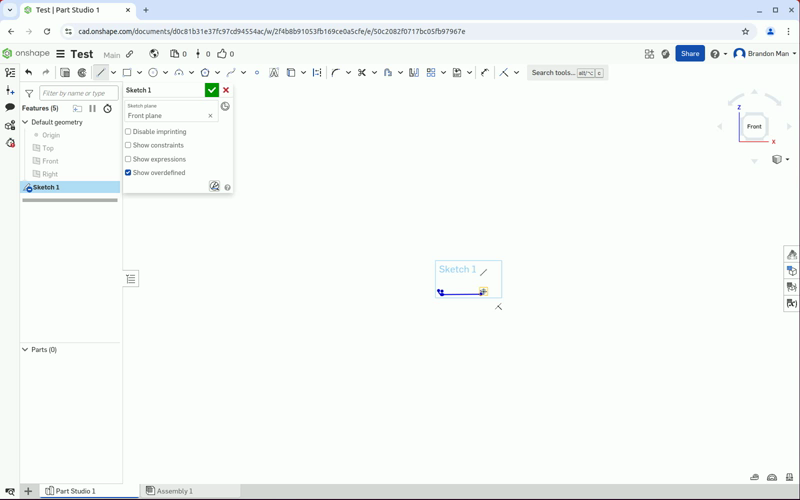
key_down(shift)
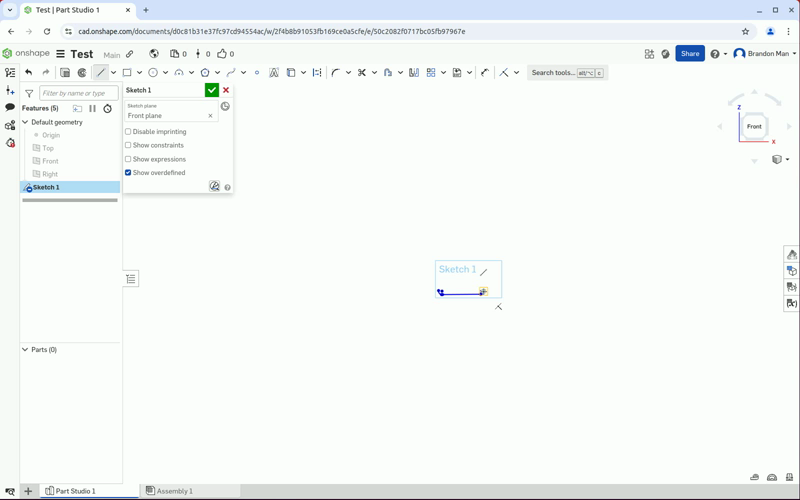
mouse_move(513, 291)
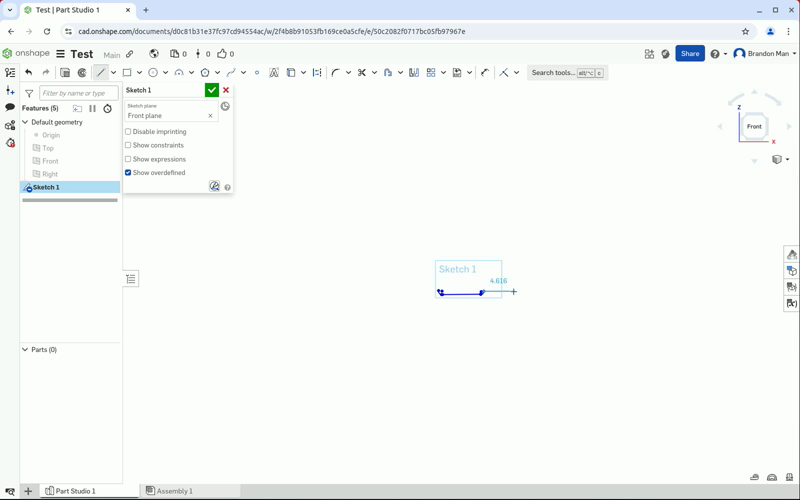
mouse_move(483, 273)
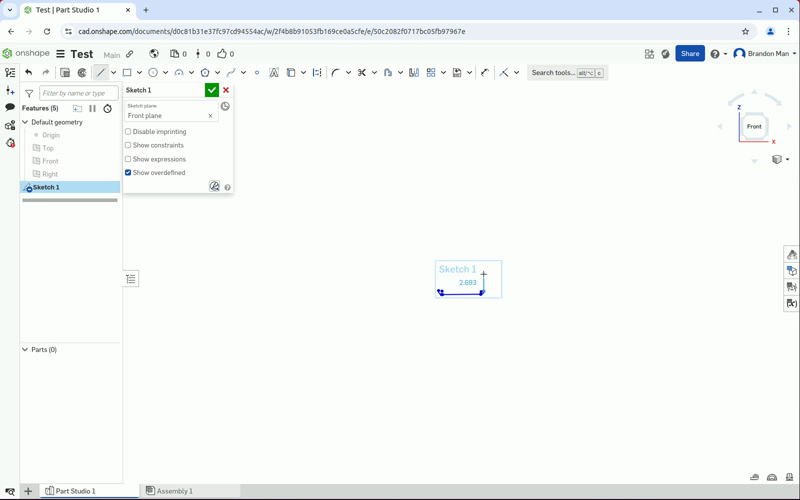
click(483, 273)
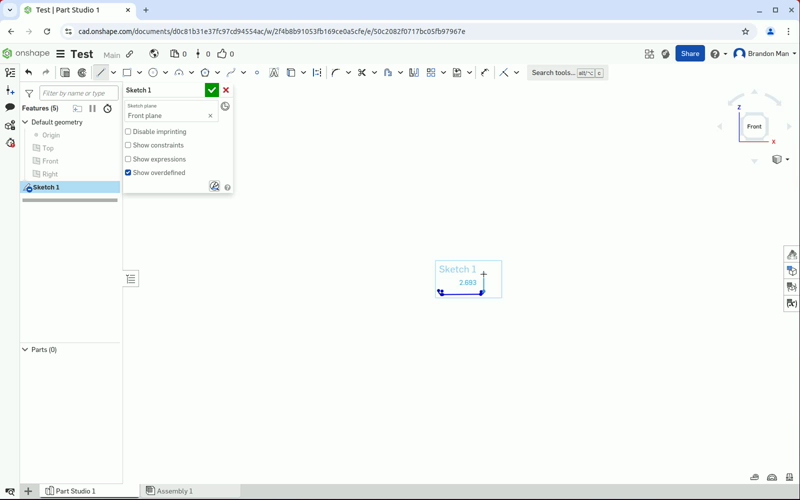
key_up(shift)
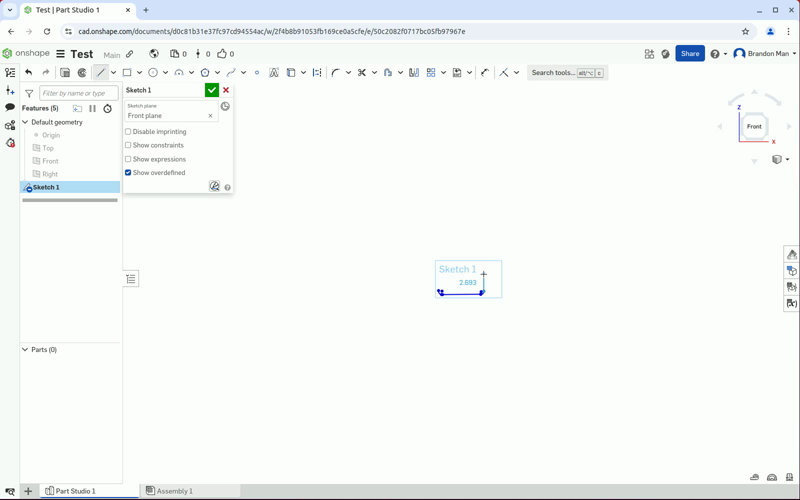
key(esc)
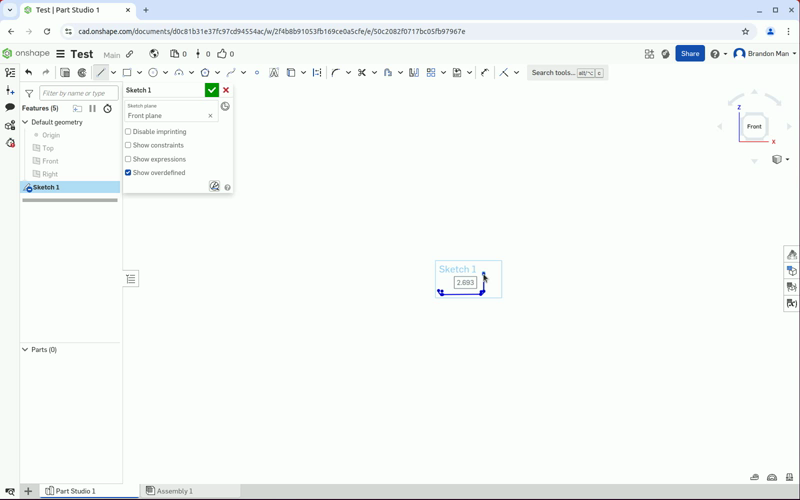
key(a)
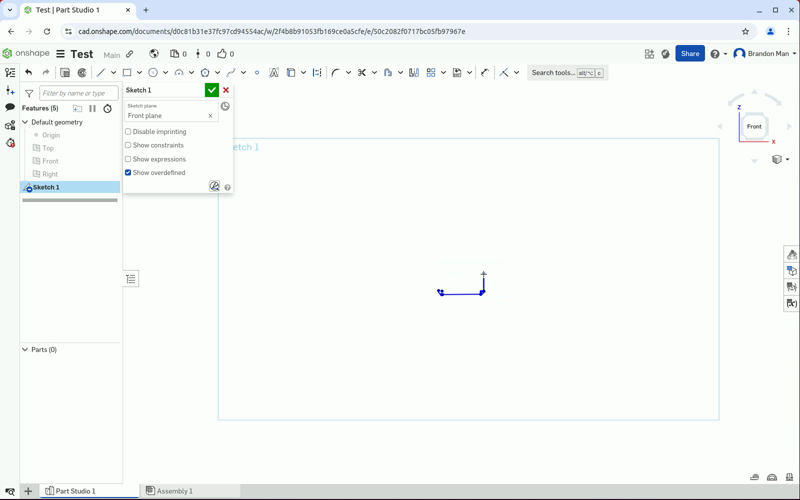
mouse_move(483, 273)
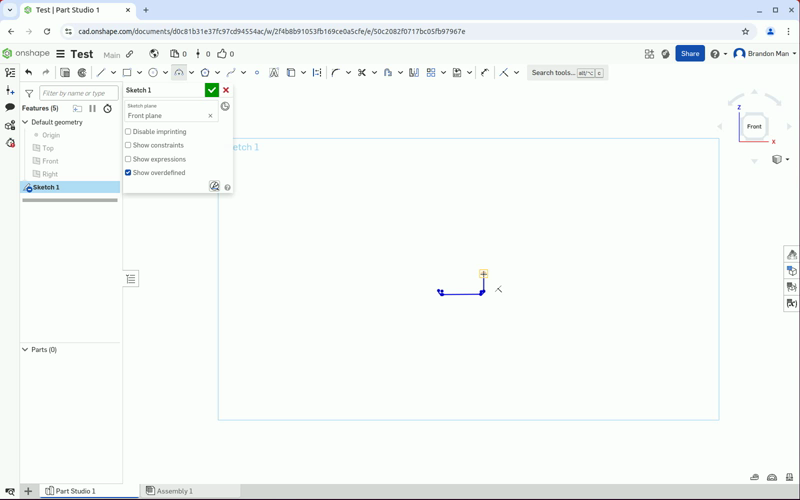
click(483, 273)
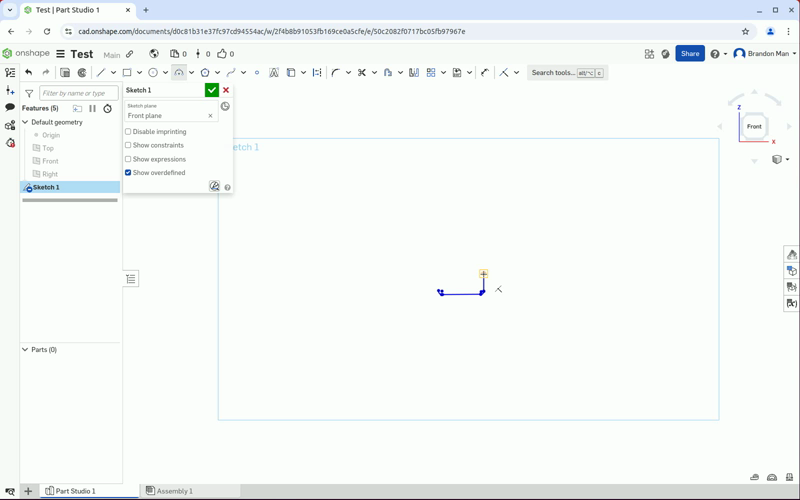
key_down(shift)
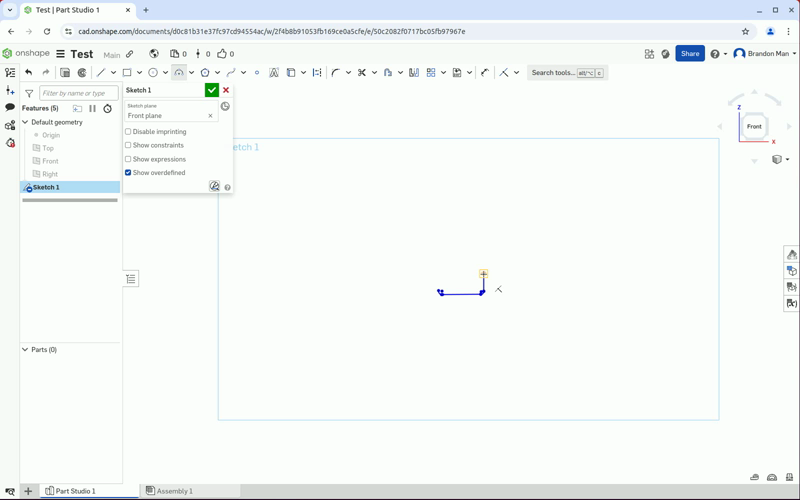
mouse_move(480, 271)
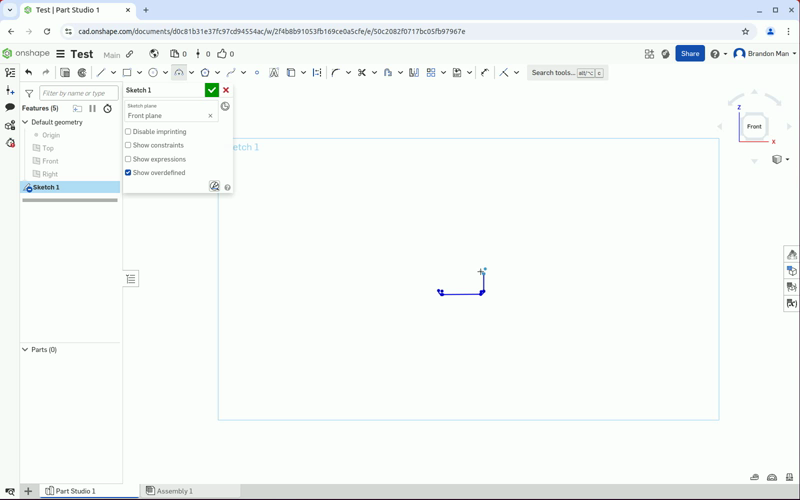
scroll(6)
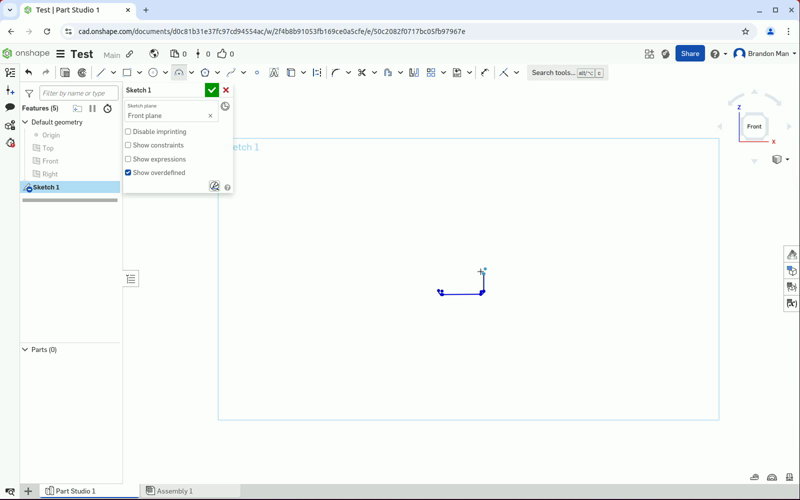
scroll(6)
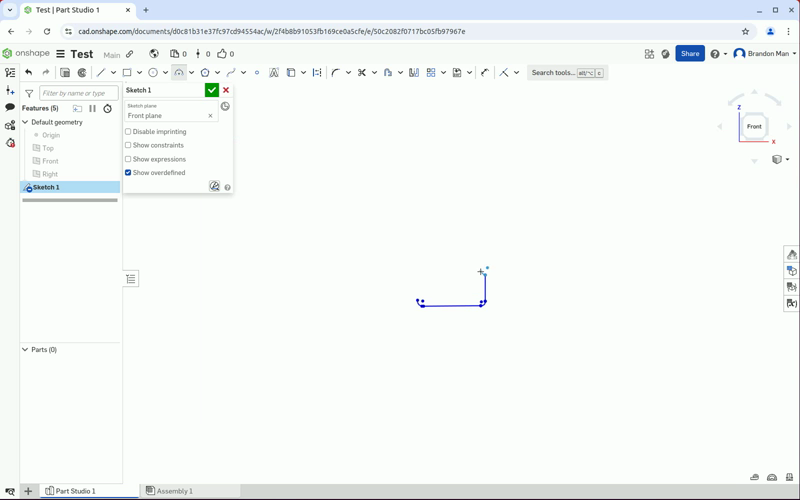
scroll(6)
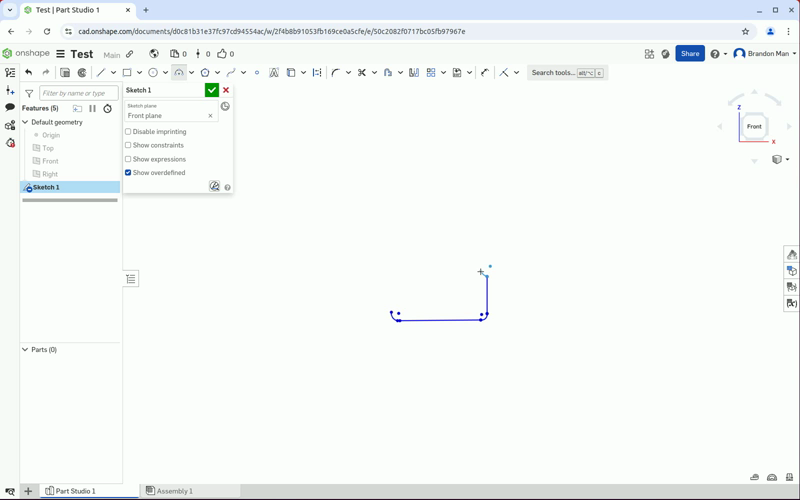
scroll(6)
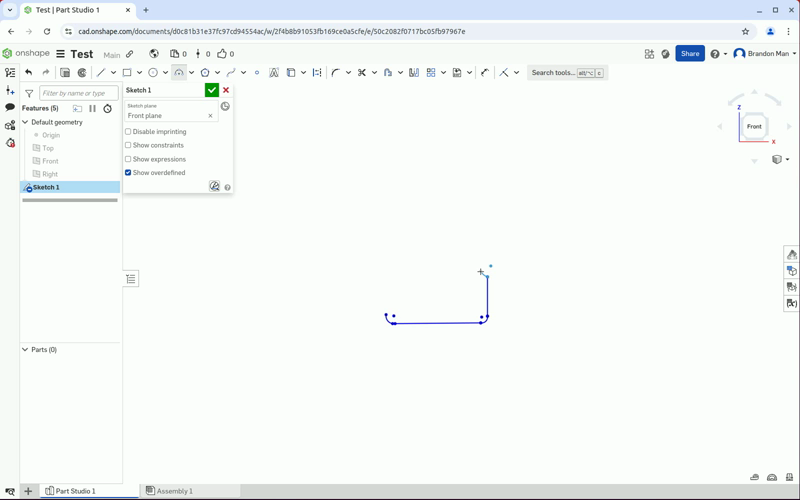
scroll(6)
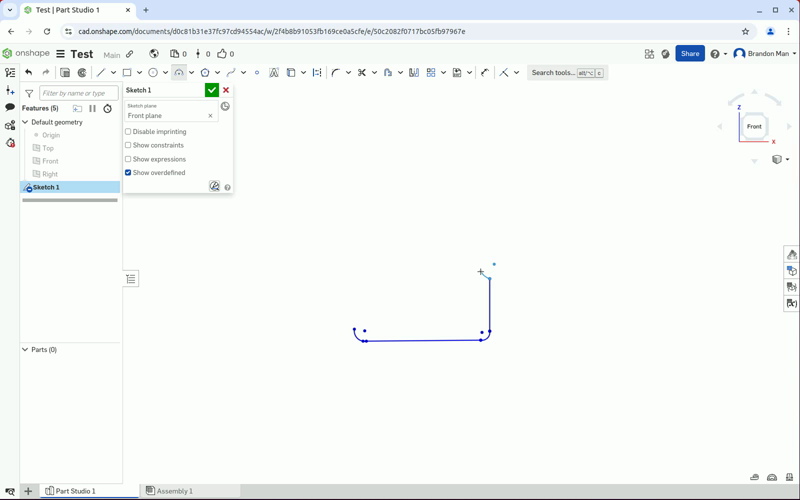
scroll(6)
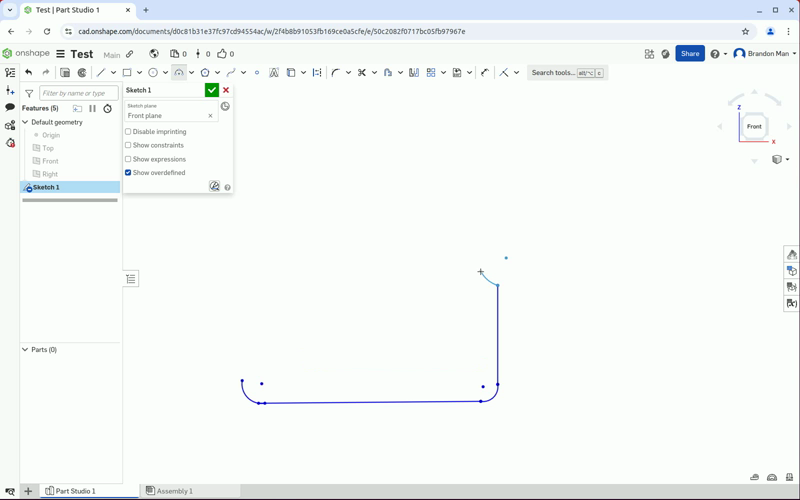
scroll(6)
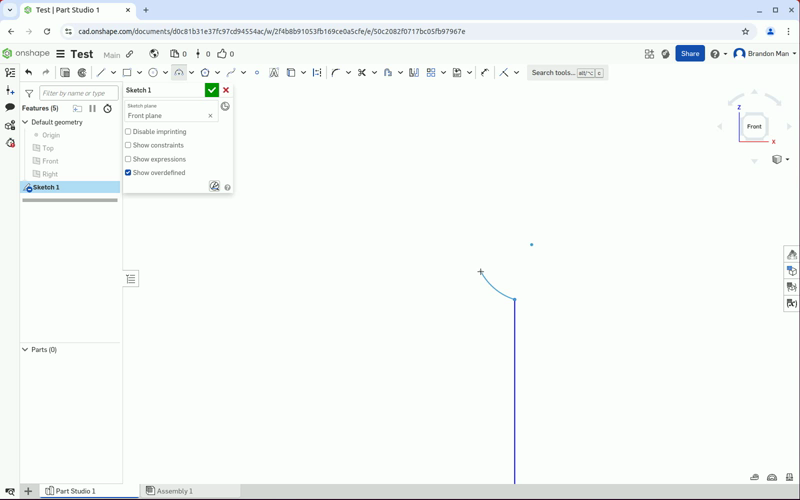
click(480, 271)
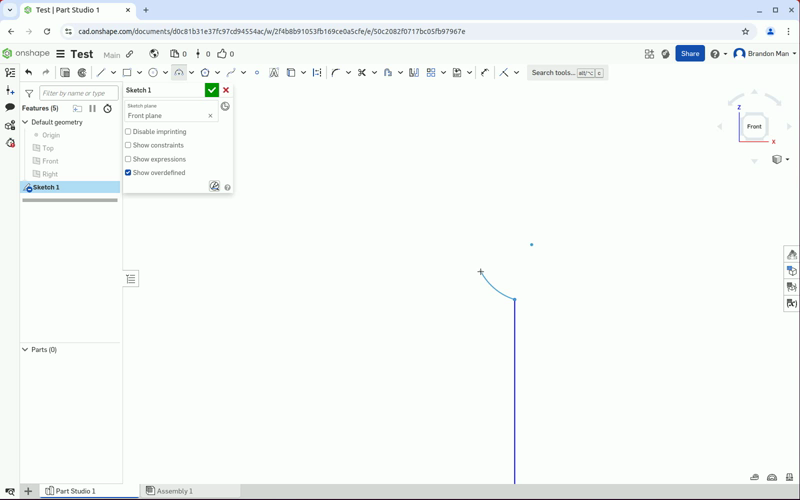
scroll(-6)
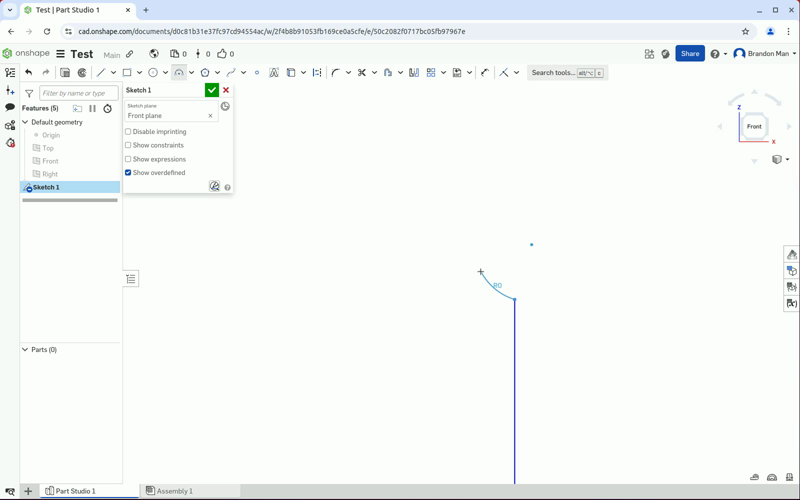
scroll(-6)
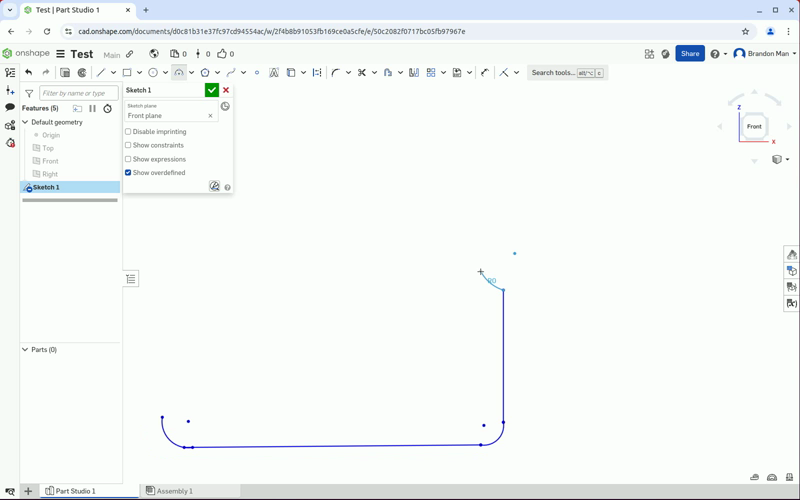
scroll(-6)
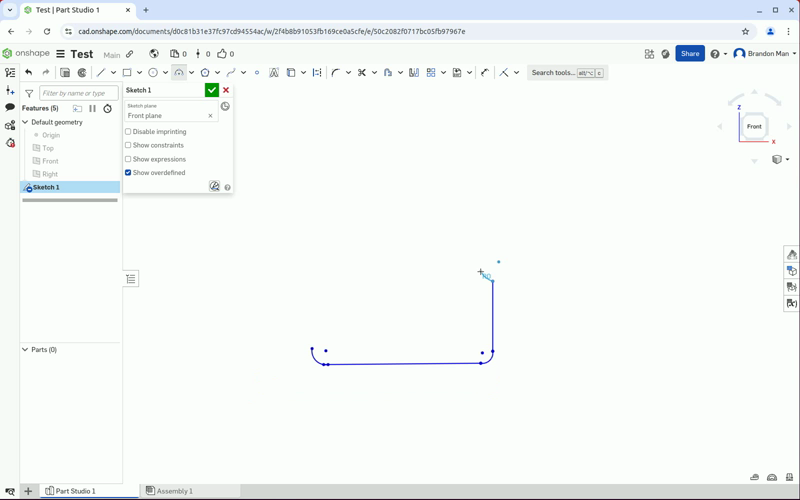
scroll(-6)
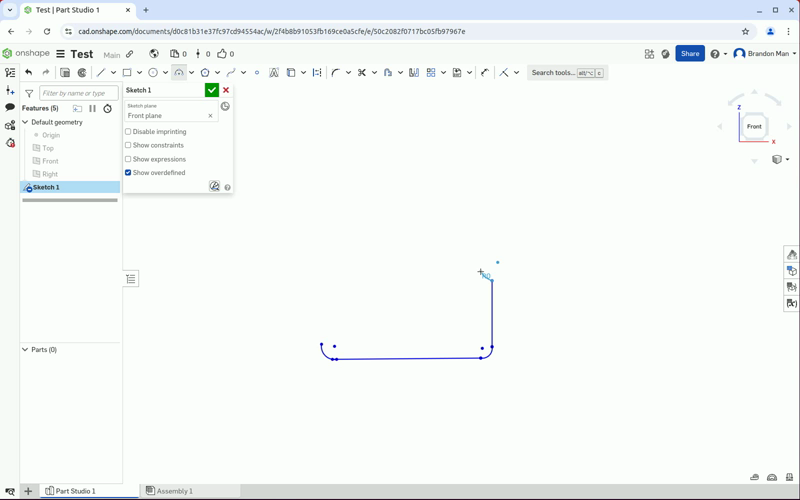
scroll(-6)
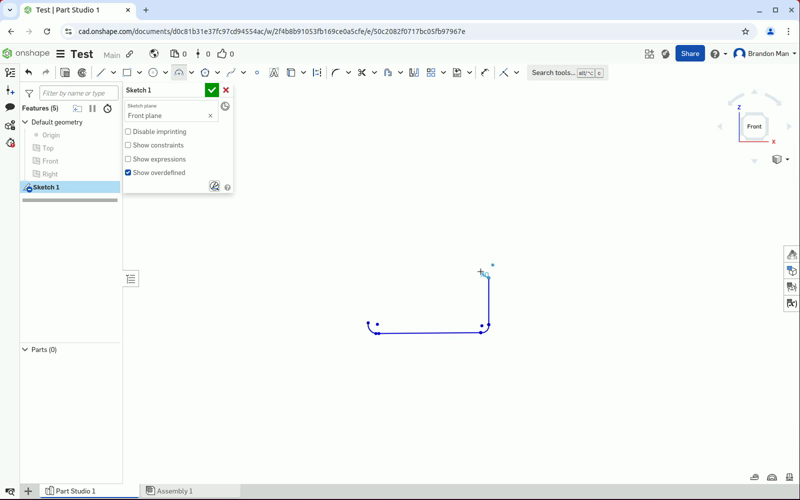
scroll(-6)
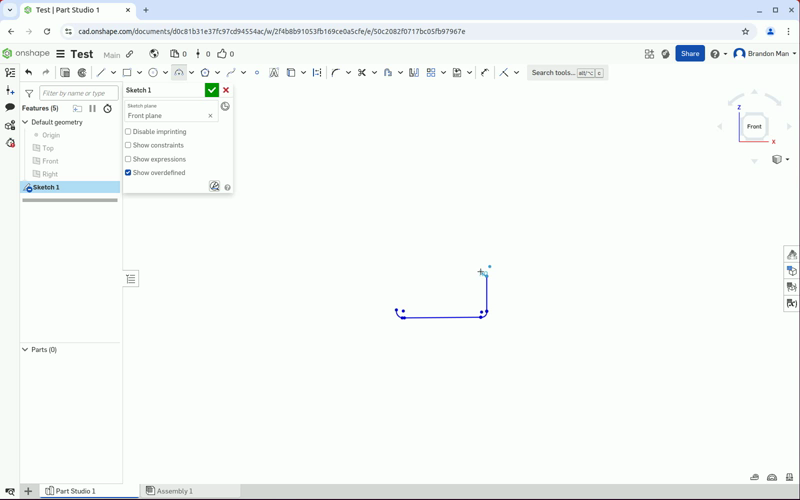
scroll(-6)
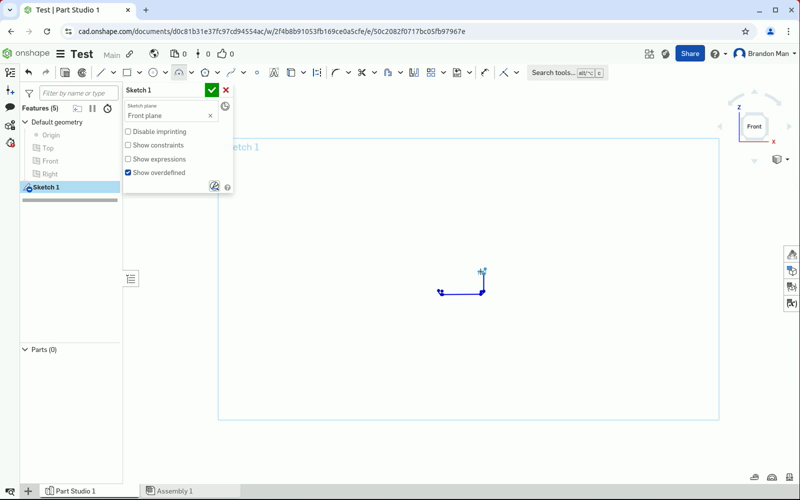
mouse_move(483, 272)
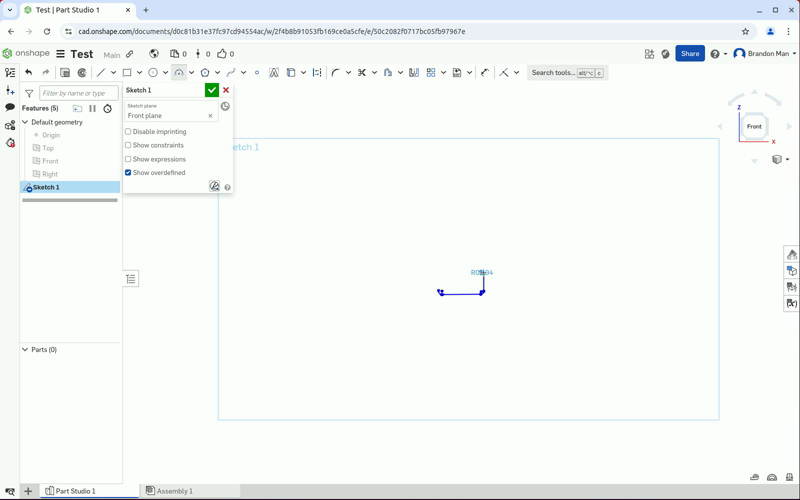
scroll(6)
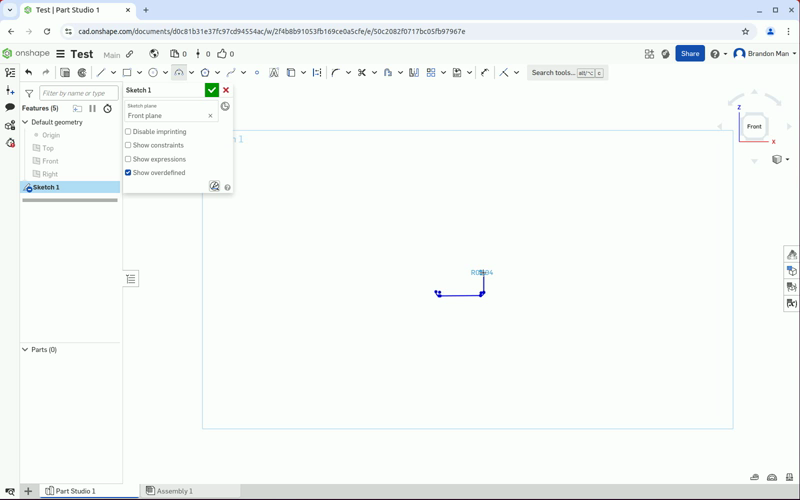
scroll(6)
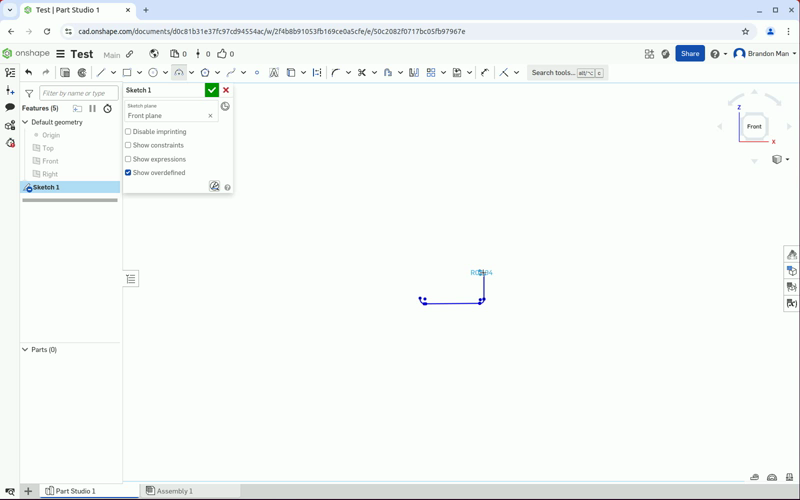
scroll(6)
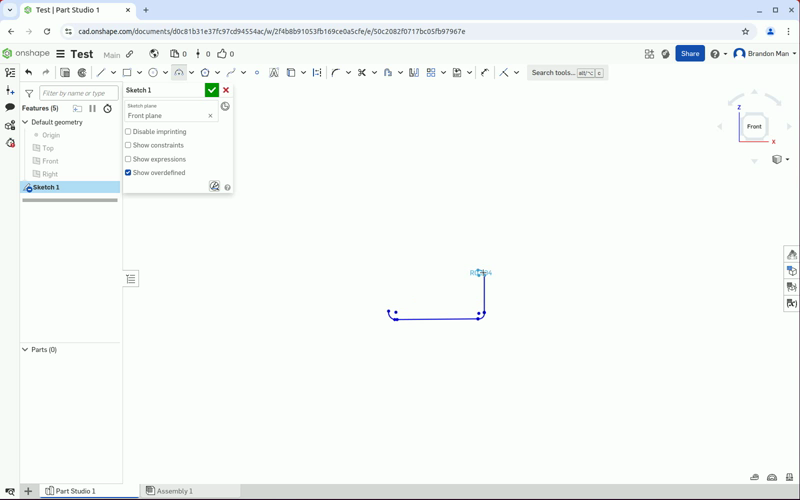
scroll(6)
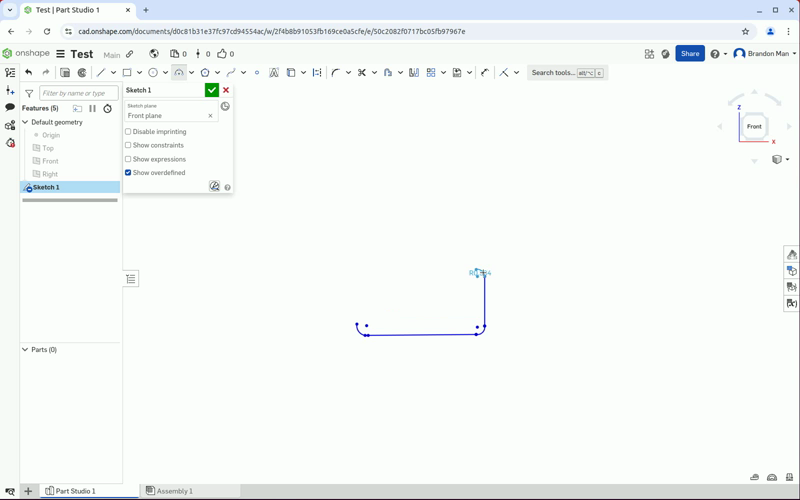
scroll(6)
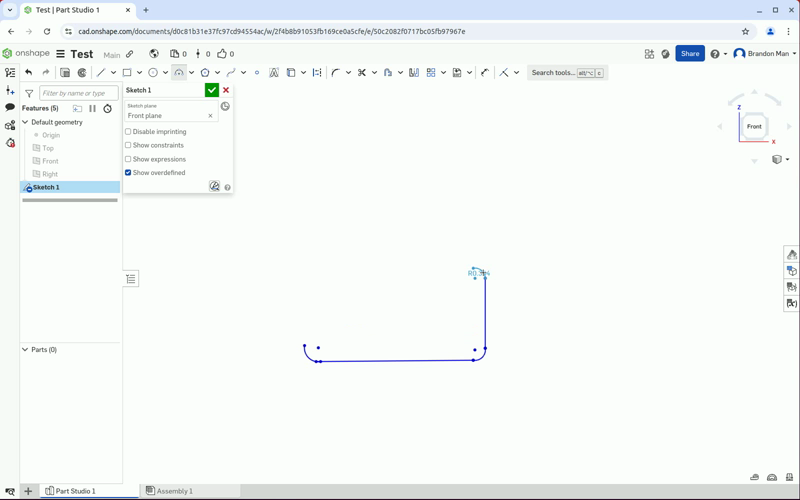
scroll(6)
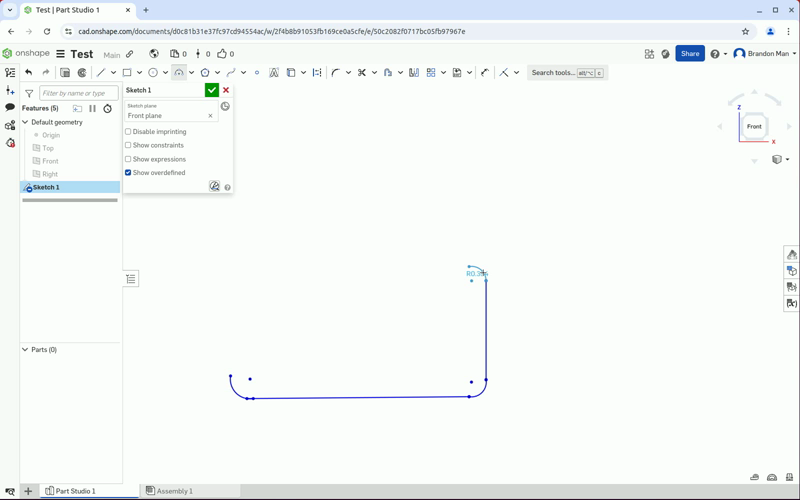
scroll(6)
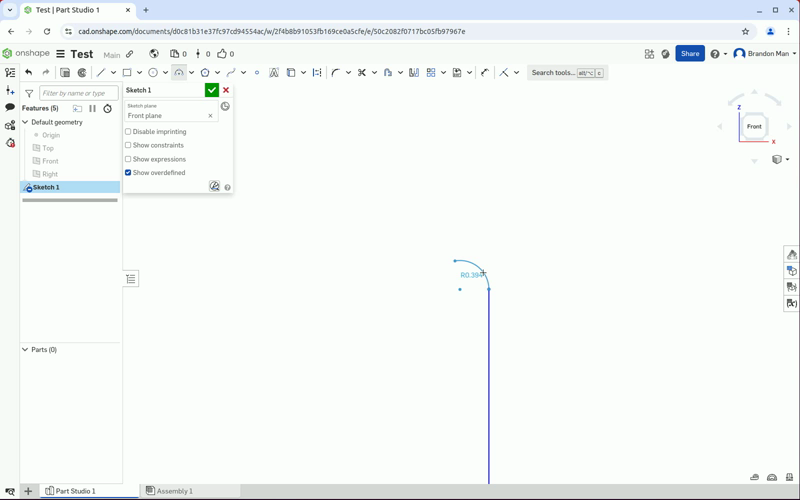
click(483, 272)
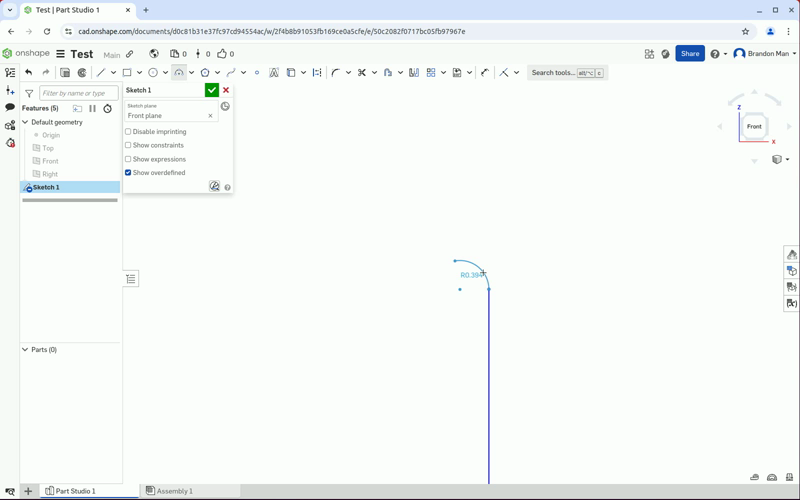
scroll(-6)
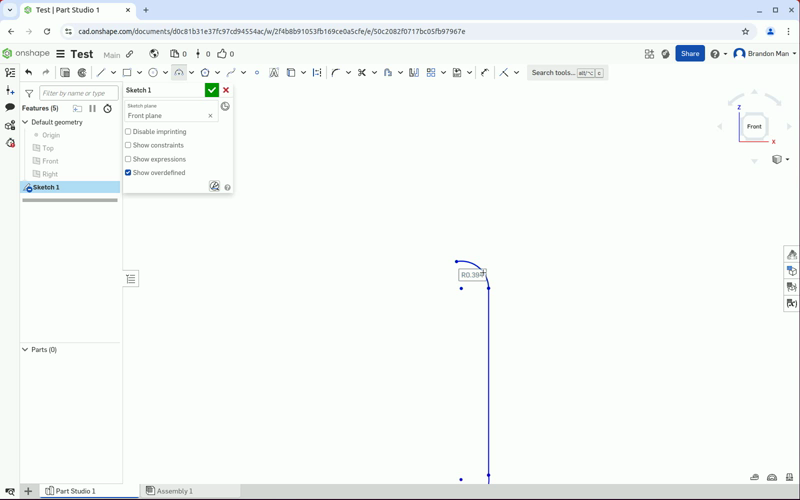
scroll(-6)
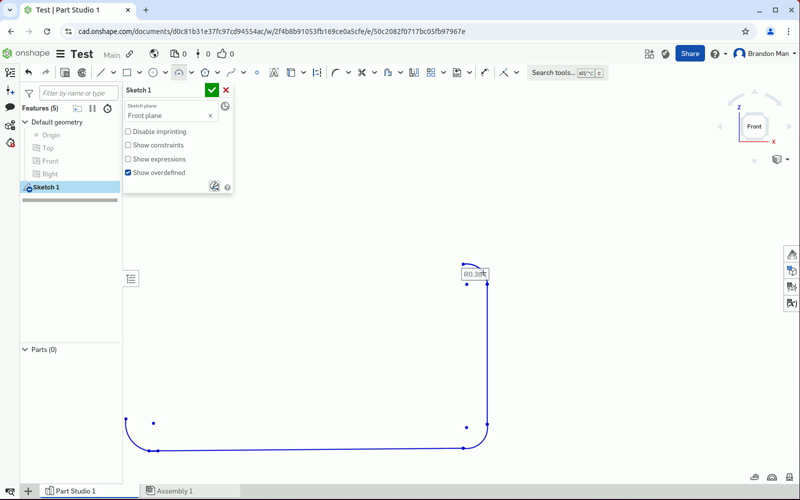
scroll(-6)
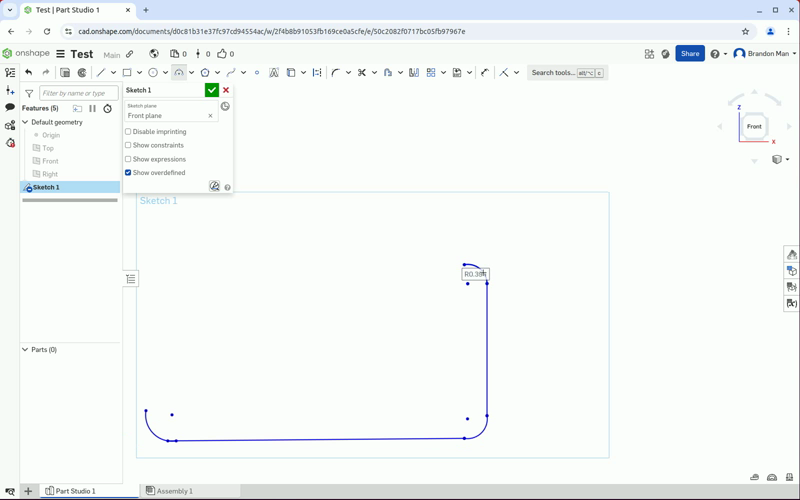
scroll(-6)
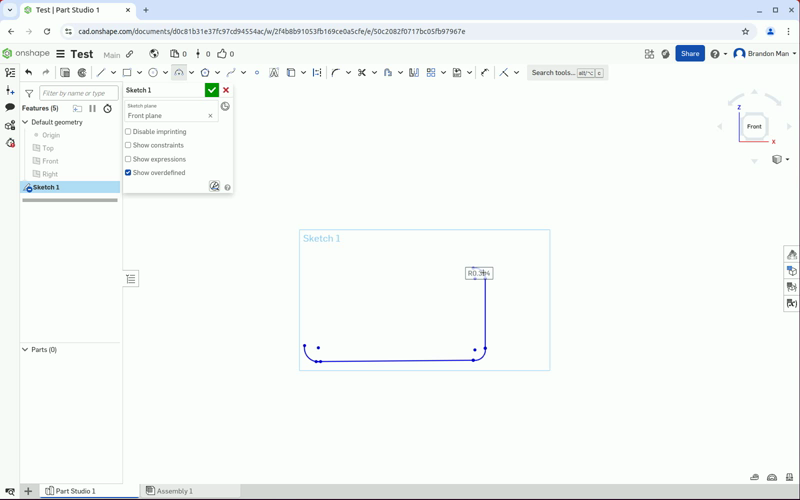
scroll(-6)
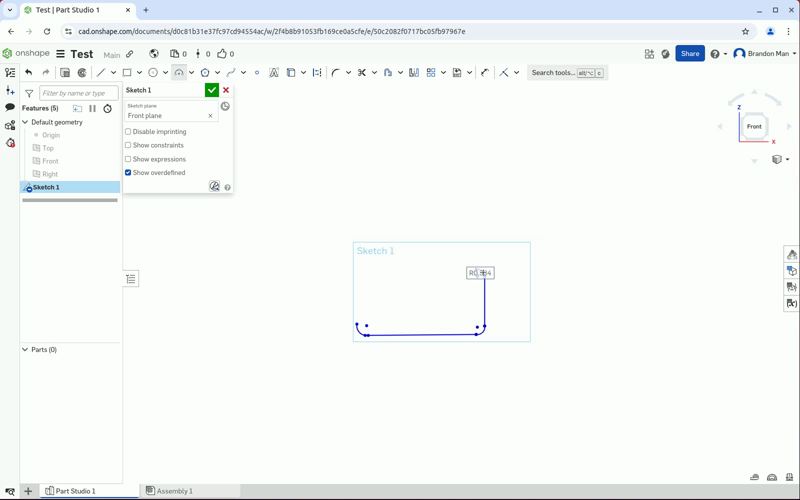
scroll(-6)
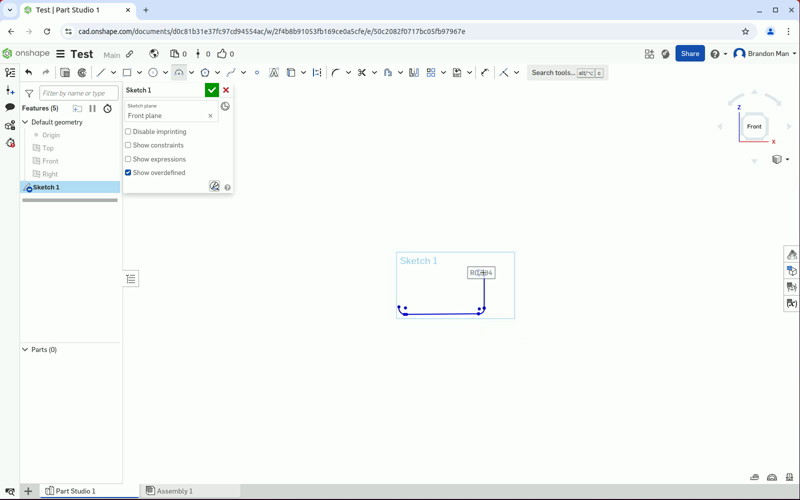
scroll(-6)
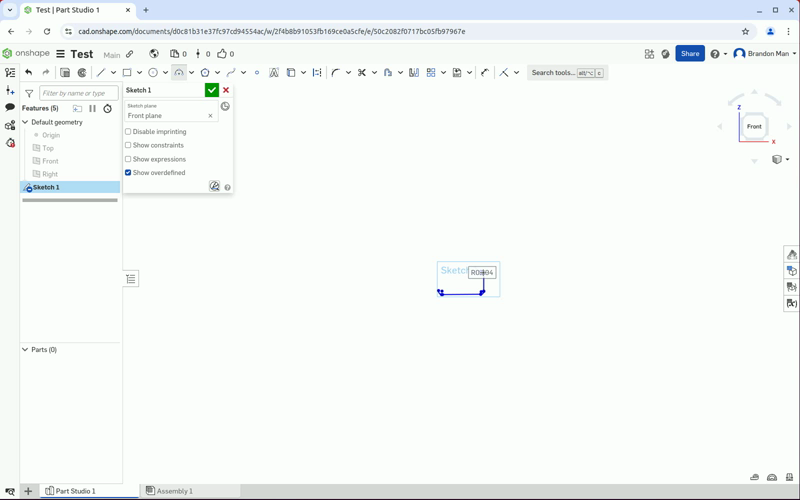
key_up(shift)
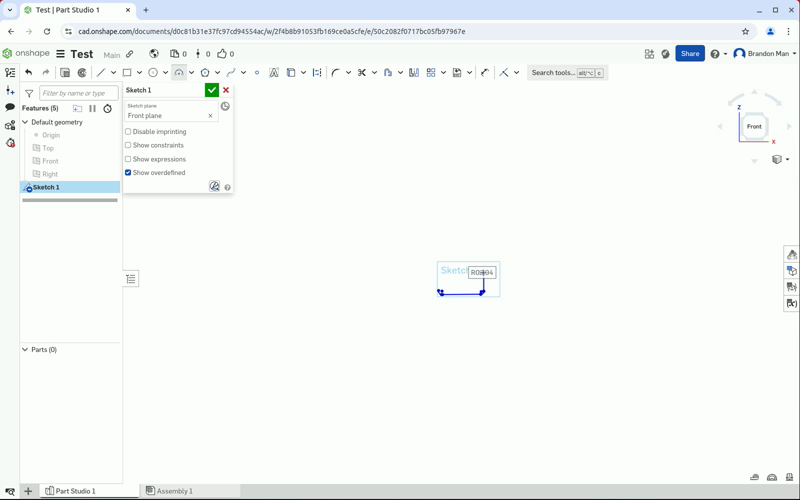
key(esc)
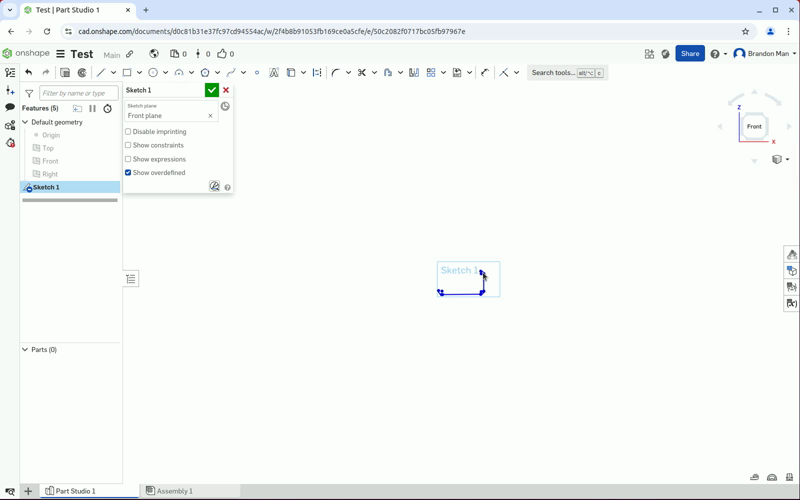
key(l)
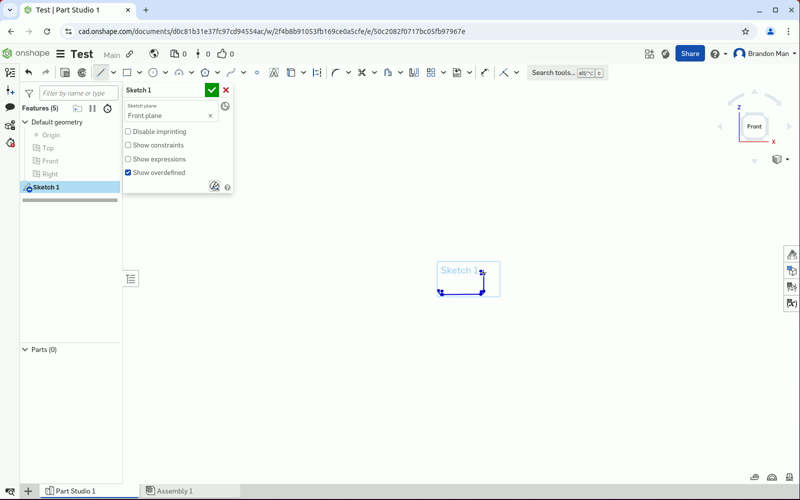
mouse_move(480, 271)
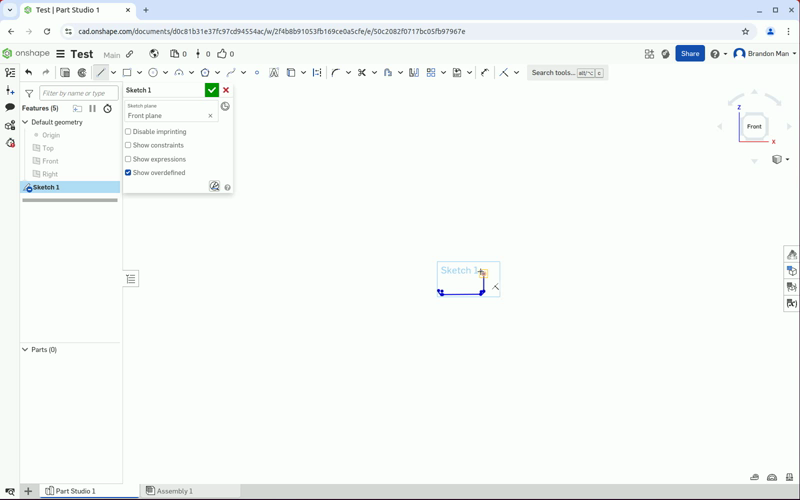
scroll(6)
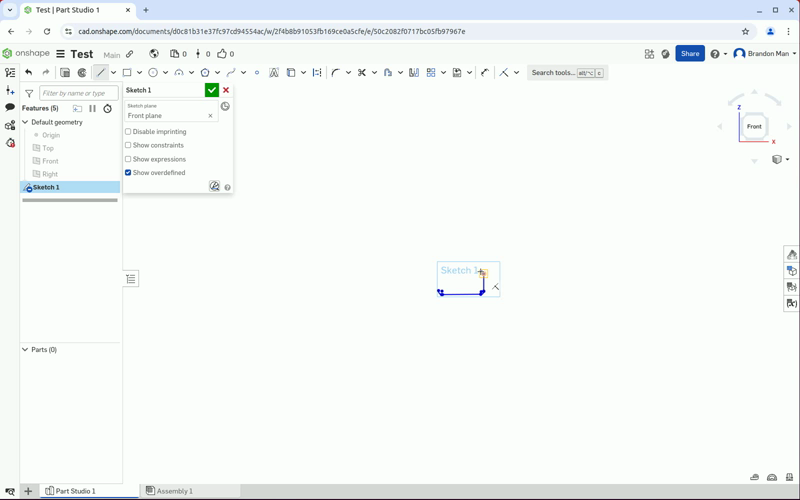
scroll(6)
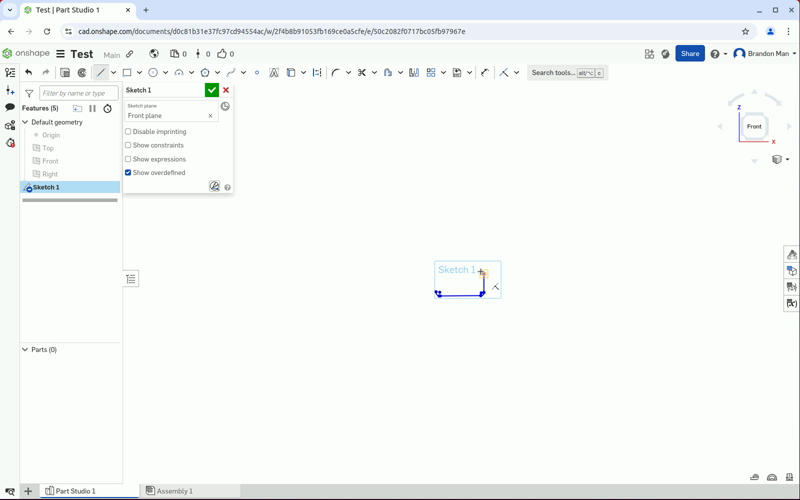
scroll(6)
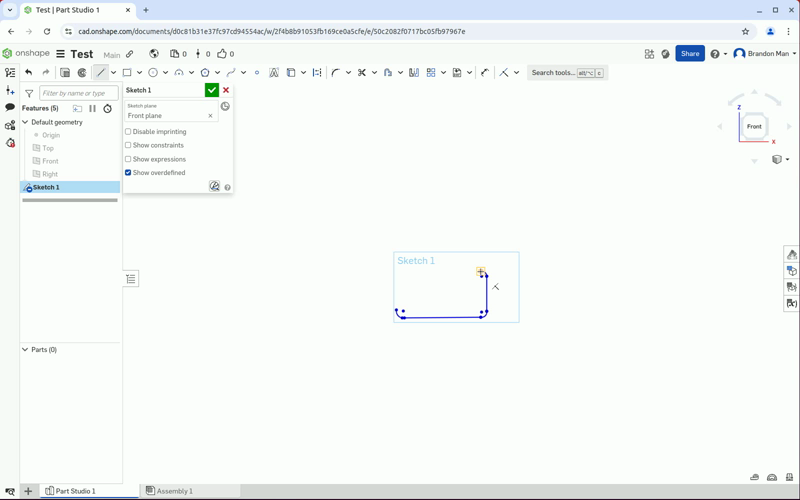
scroll(6)
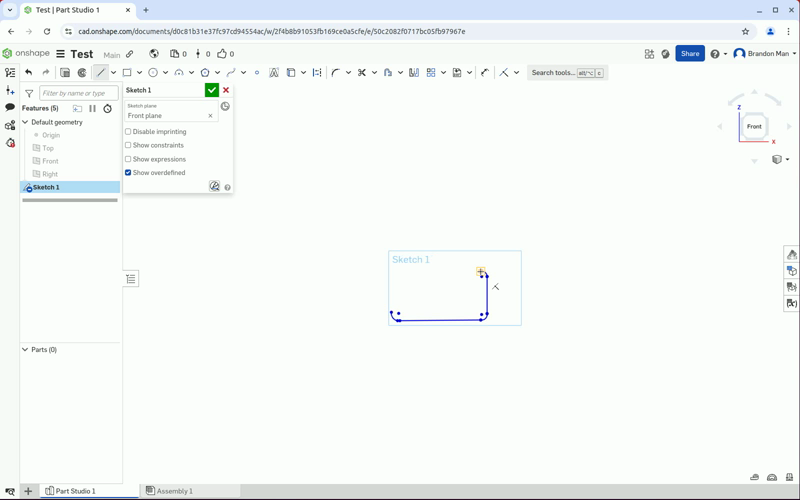
scroll(6)
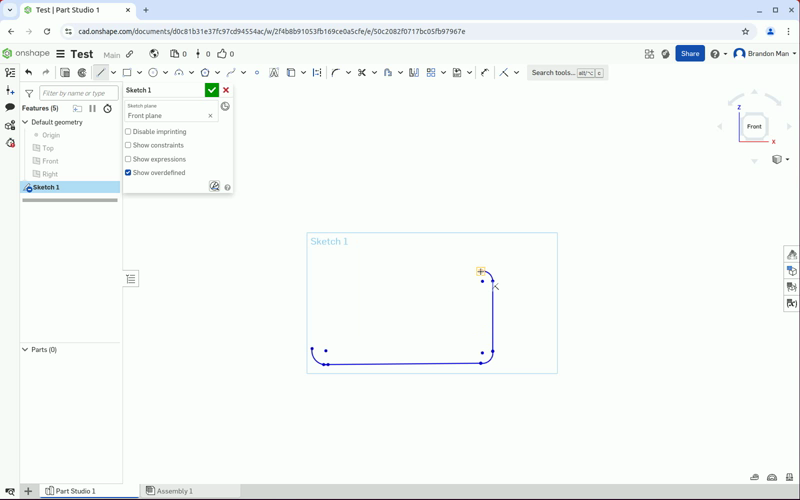
scroll(6)
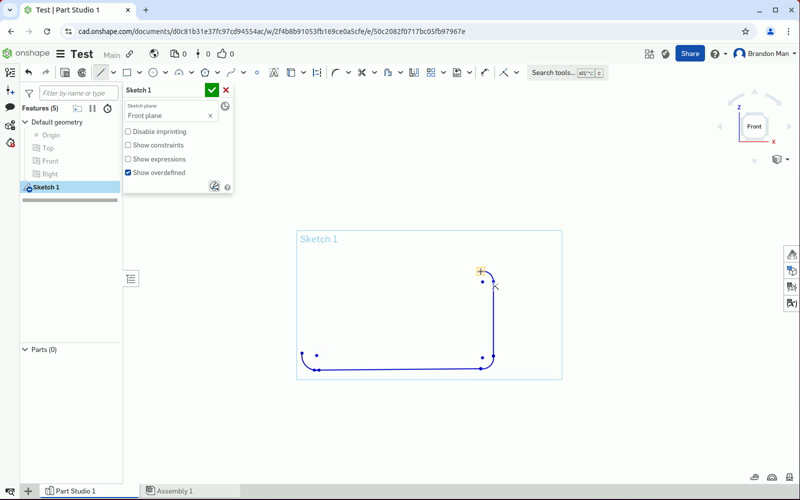
scroll(6)
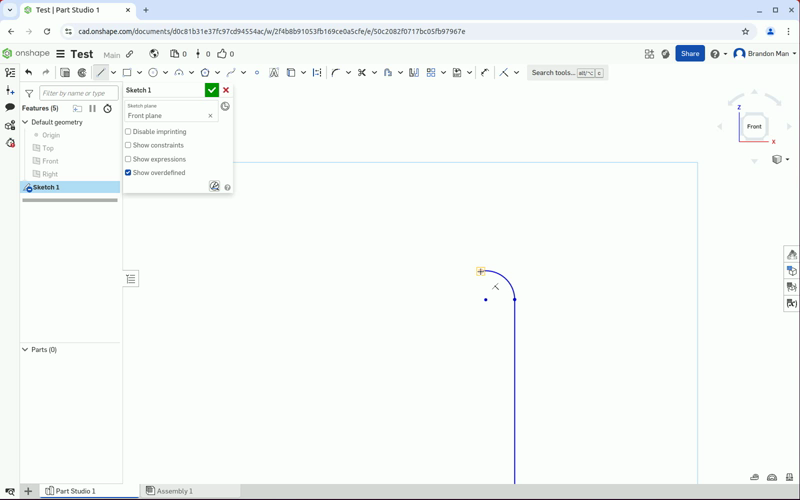
click(480, 271)
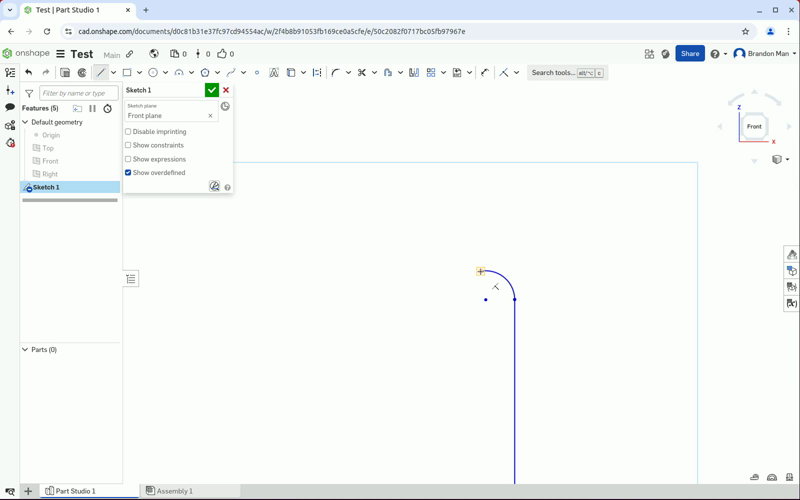
scroll(-6)
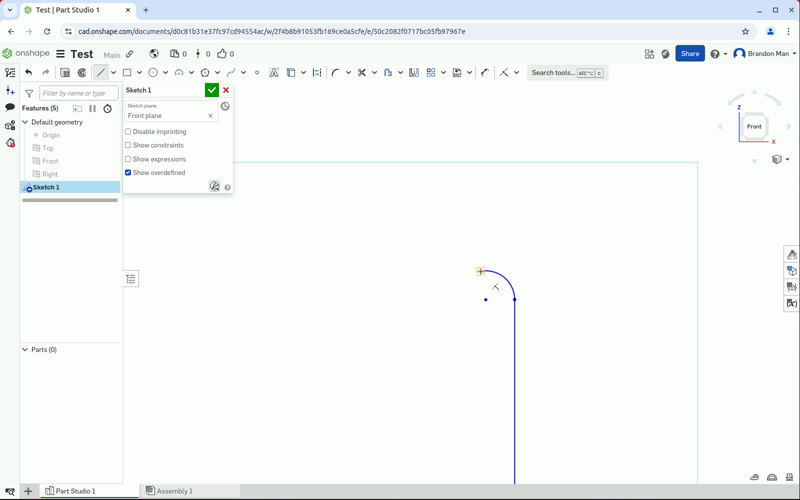
scroll(-6)
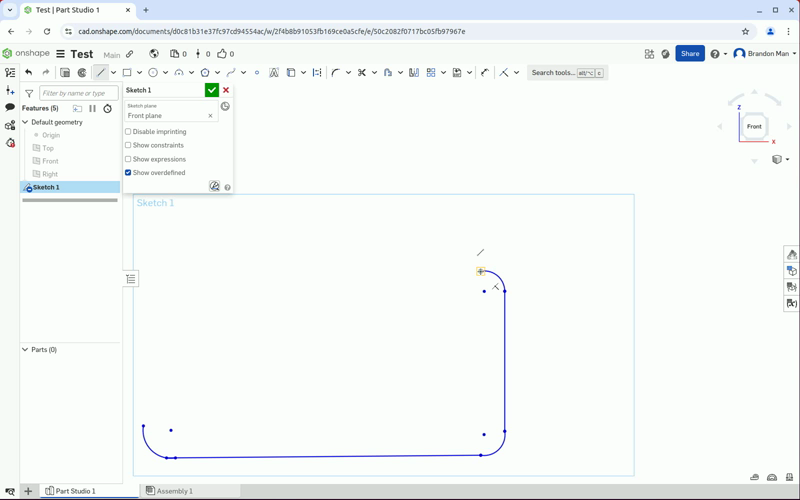
scroll(-6)
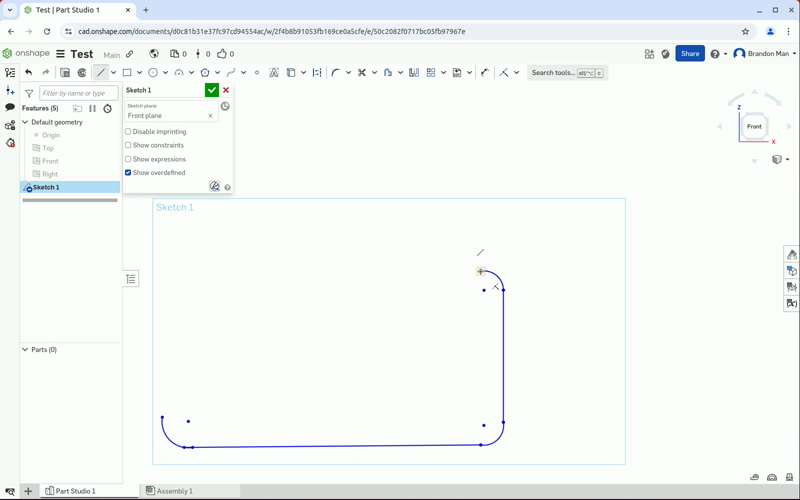
scroll(-6)
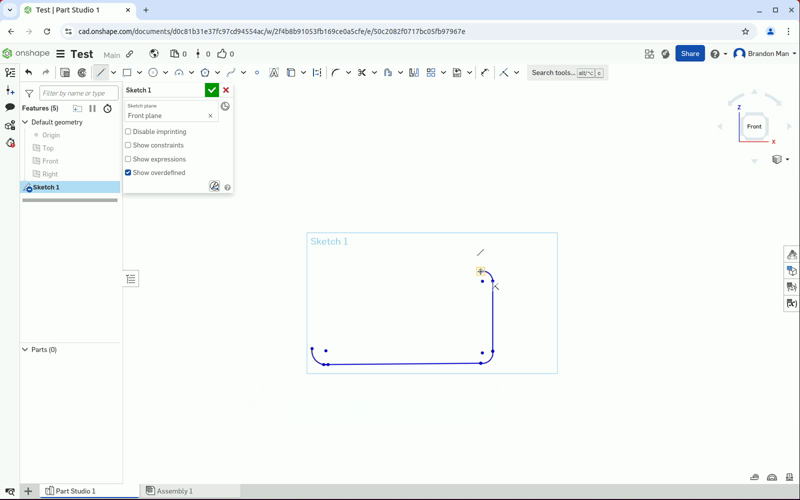
scroll(-6)
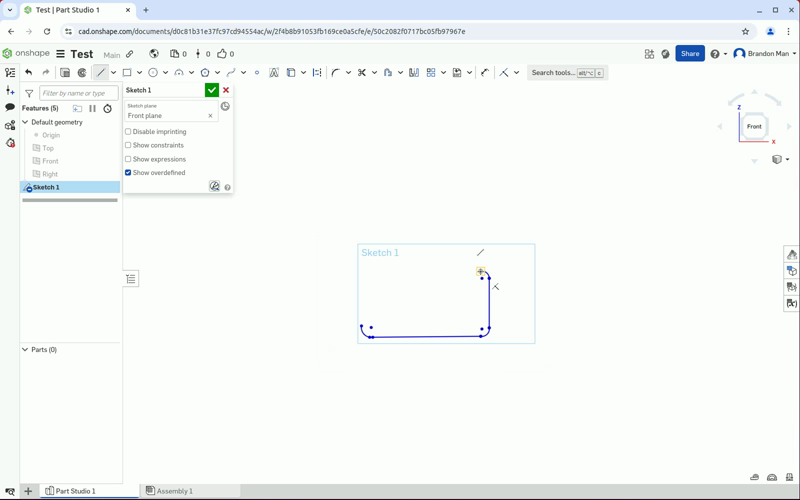
scroll(-6)
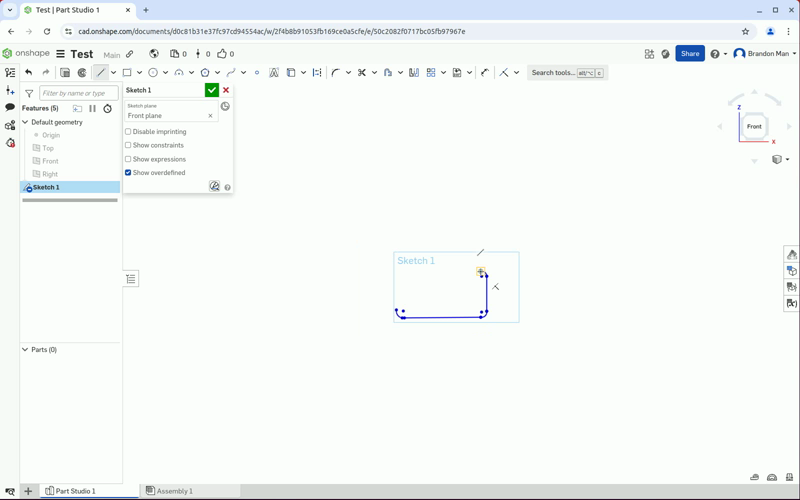
scroll(-6)
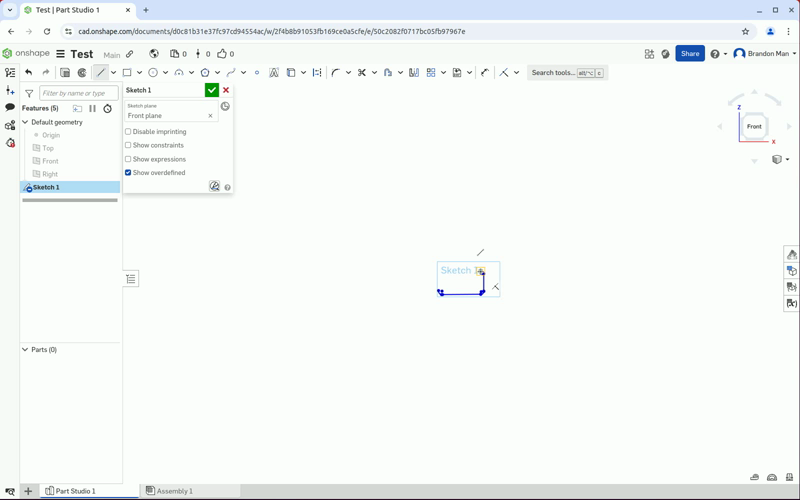
key_down(shift)
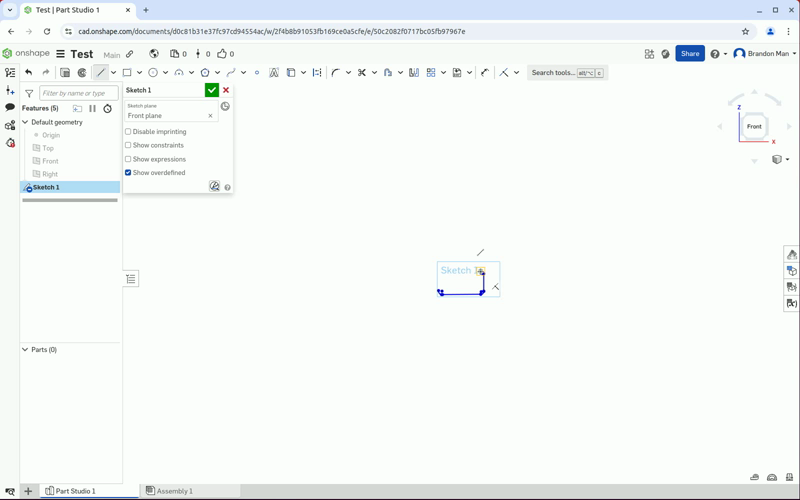
mouse_move(510, 271)
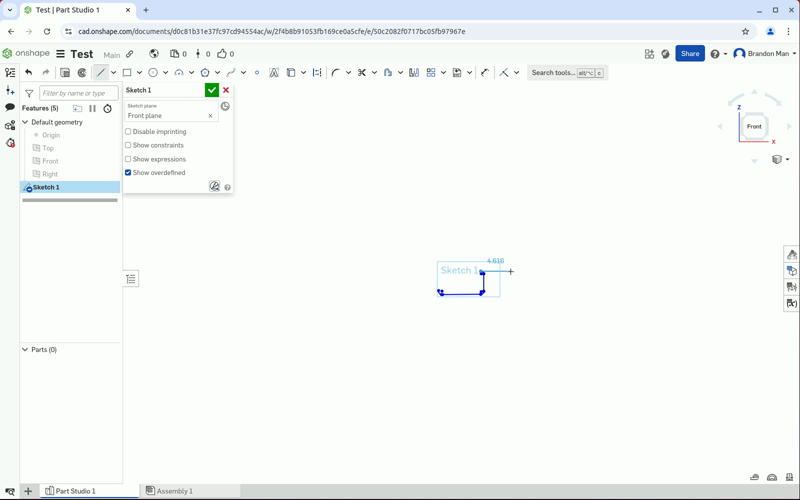
mouse_move(441, 271)
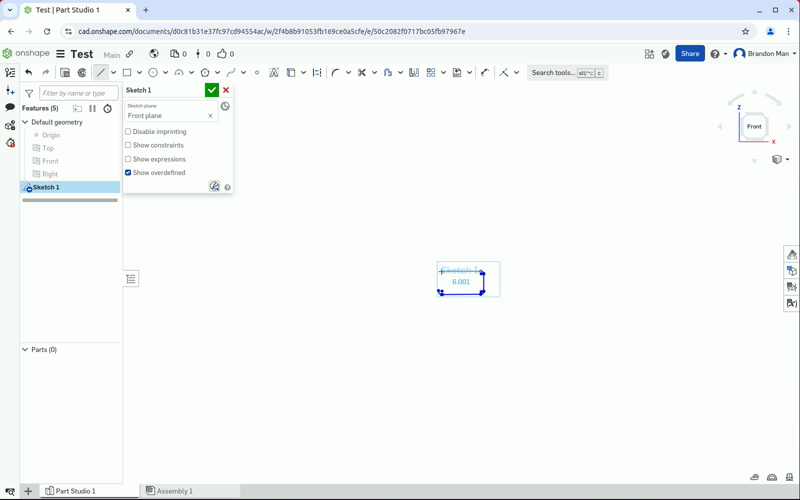
click(441, 271)
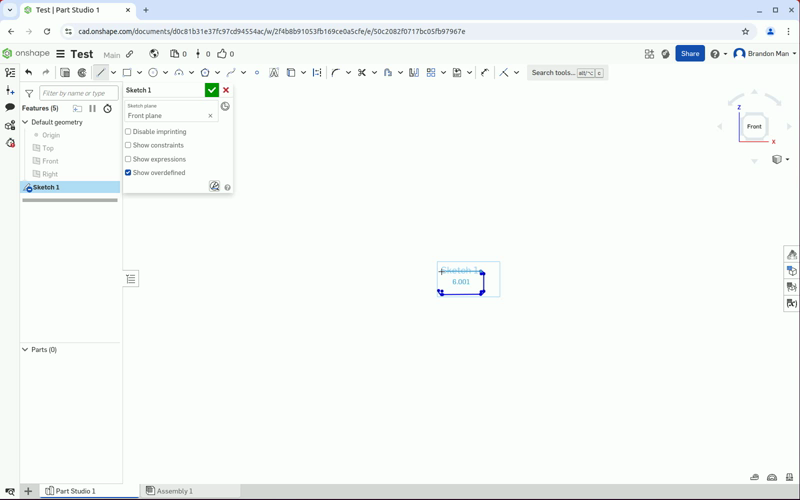
key_up(shift)
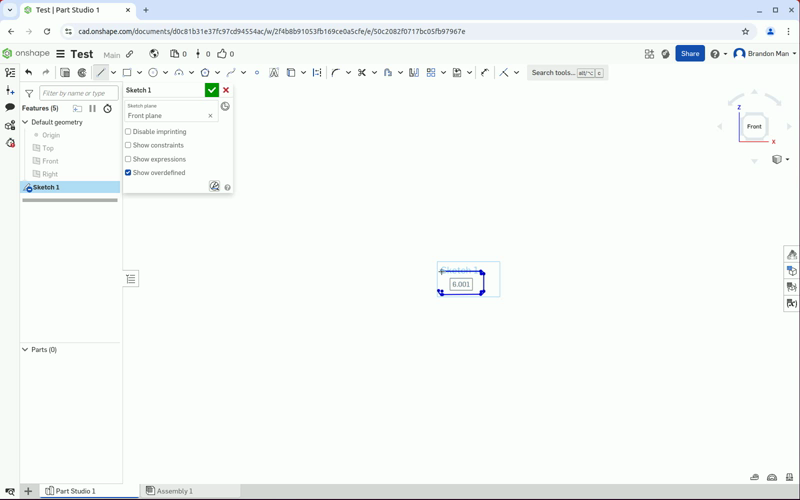
key(esc)
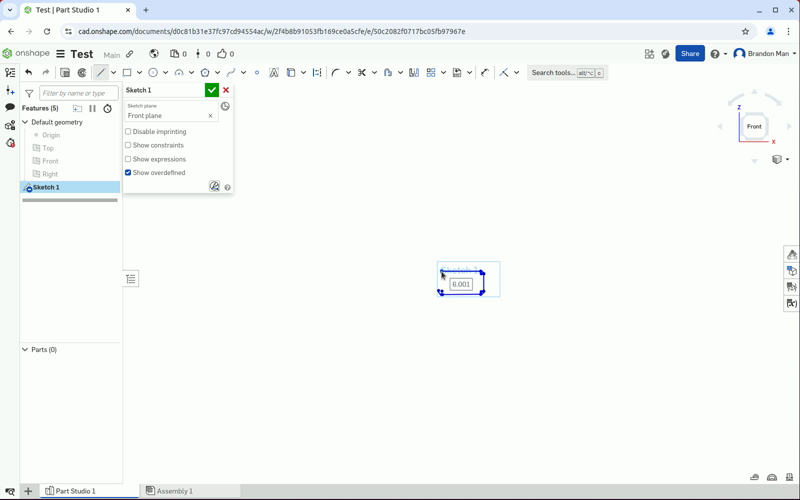
key(a)
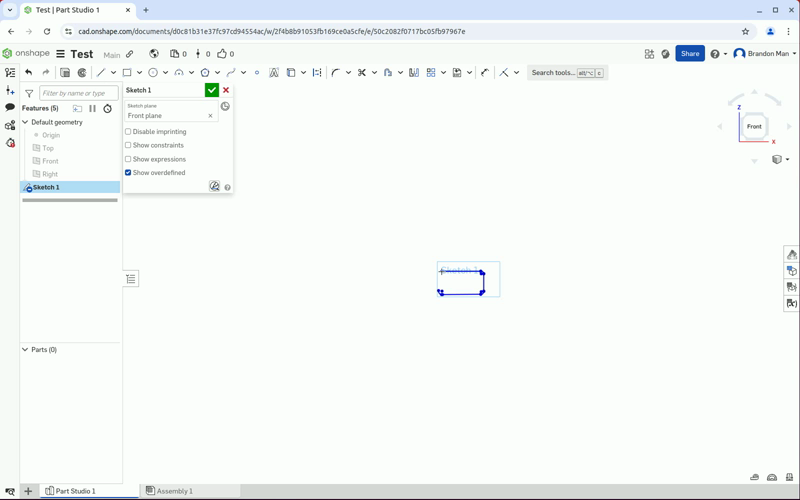
mouse_move(441, 271)
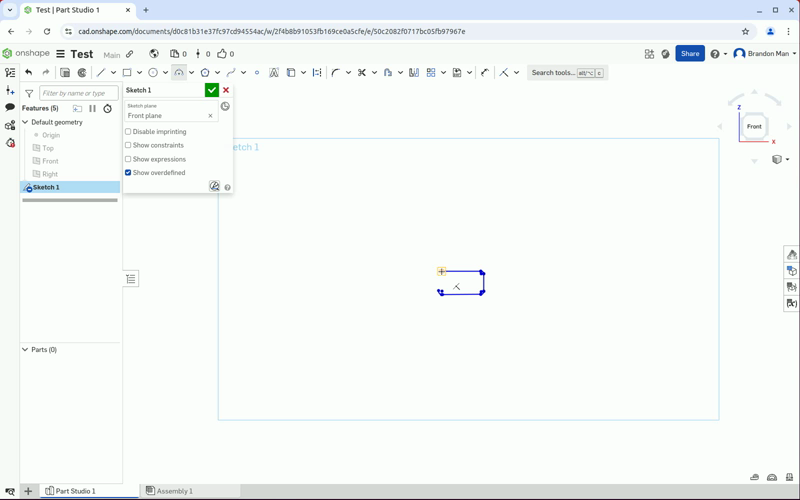
click(441, 271)
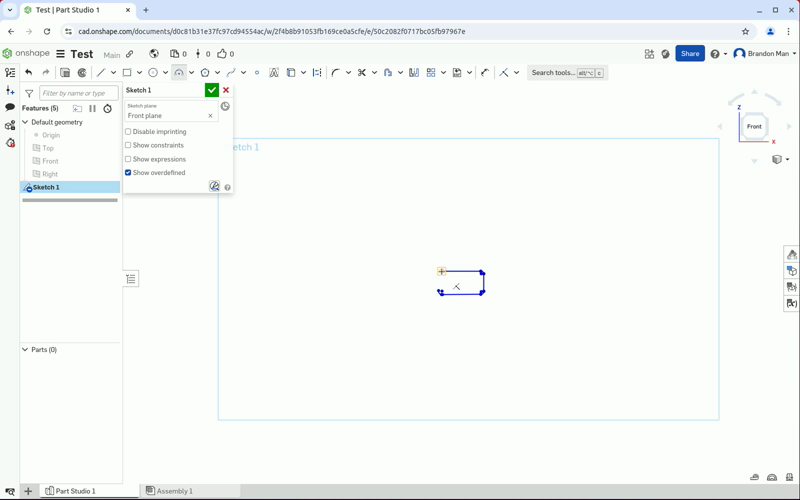
key_down(shift)
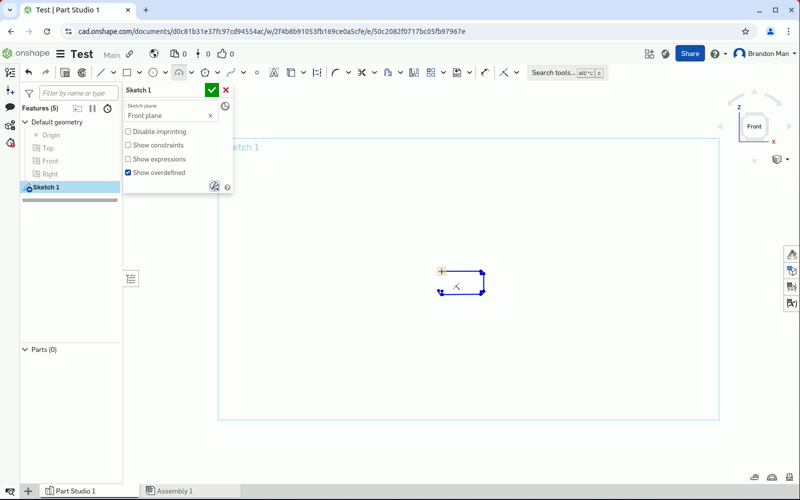
mouse_move(438, 273)
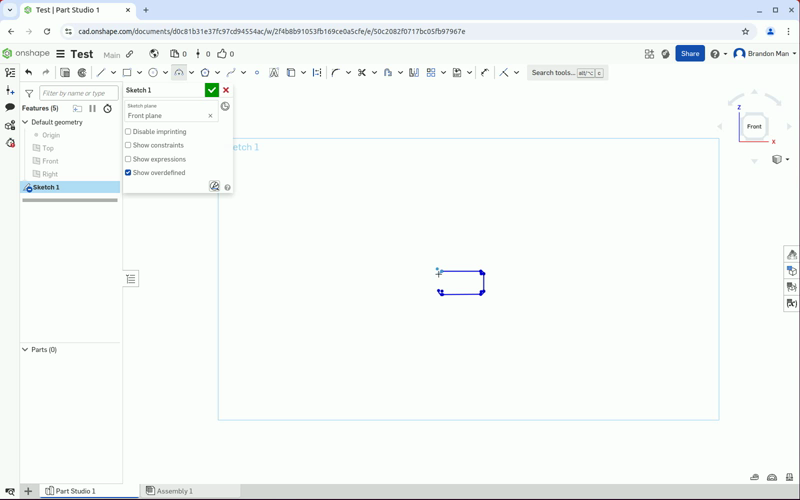
scroll(6)
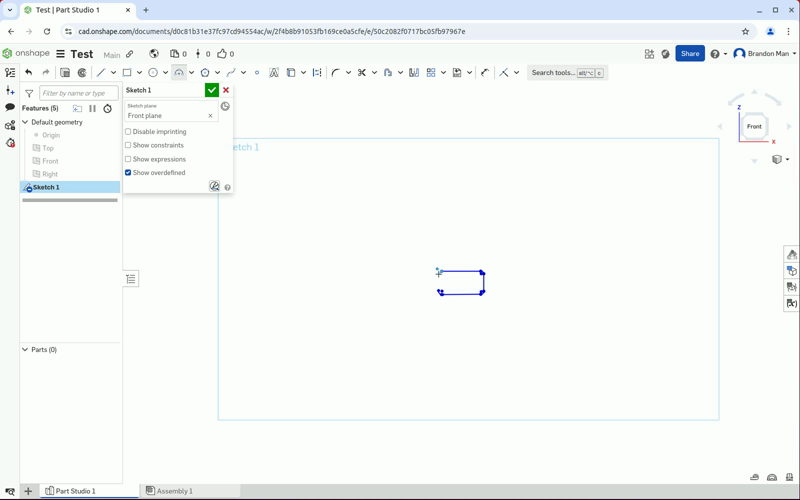
scroll(6)
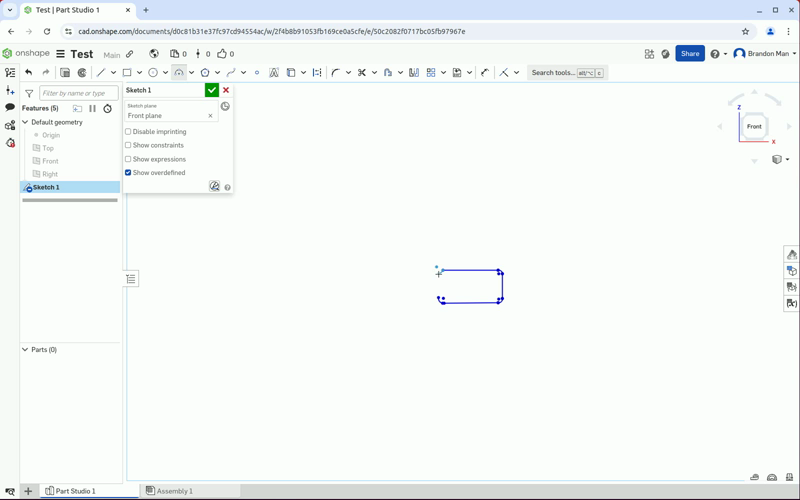
scroll(6)
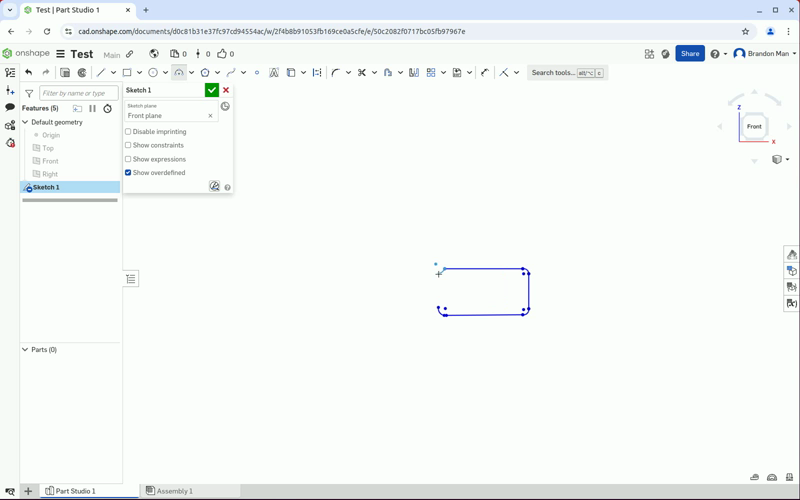
scroll(6)
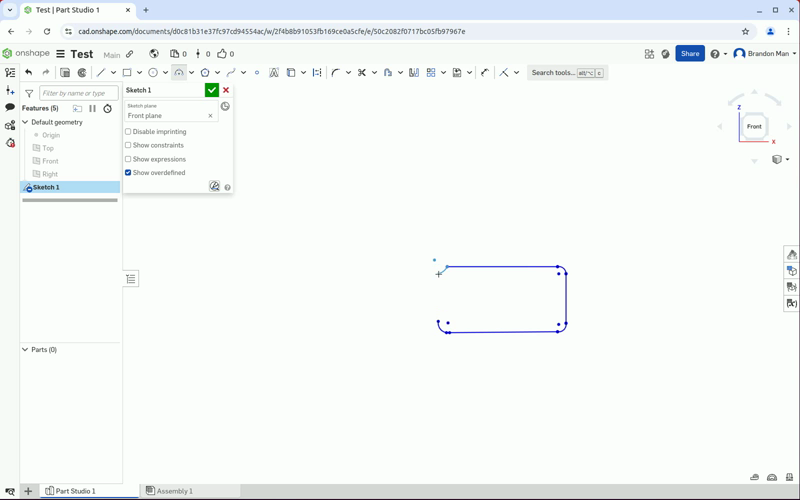
scroll(6)
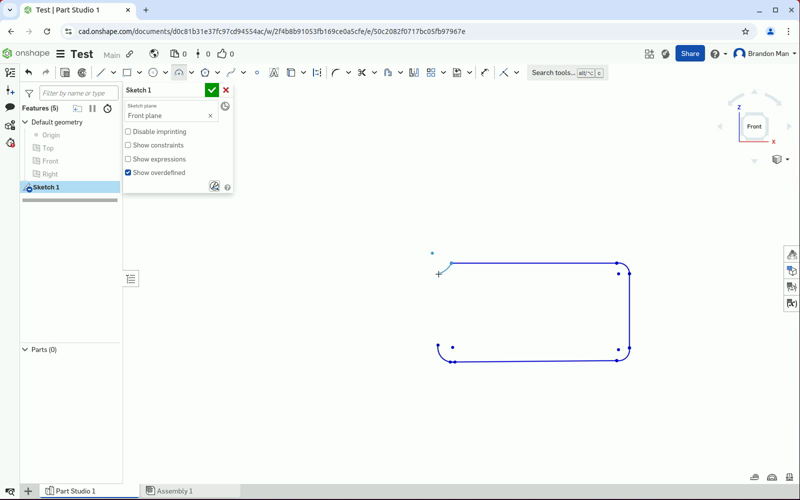
scroll(6)
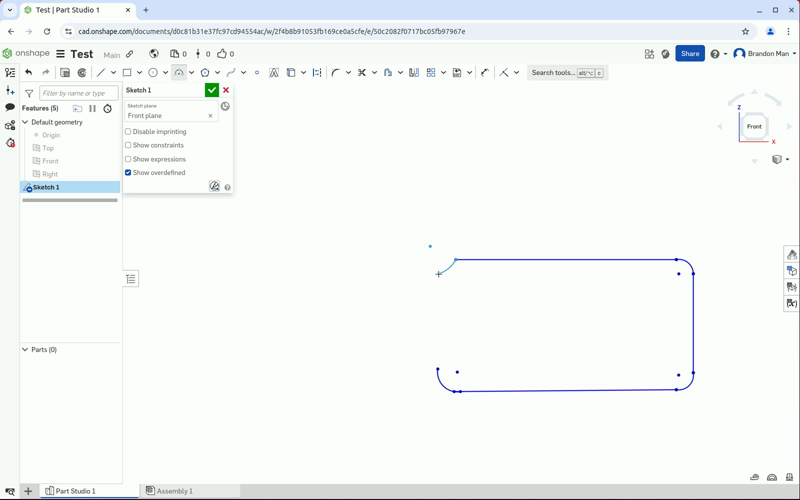
scroll(6)
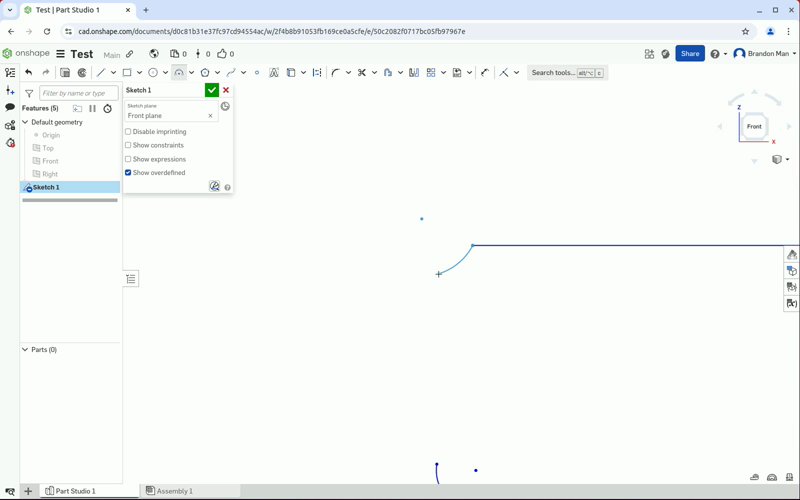
click(438, 273)
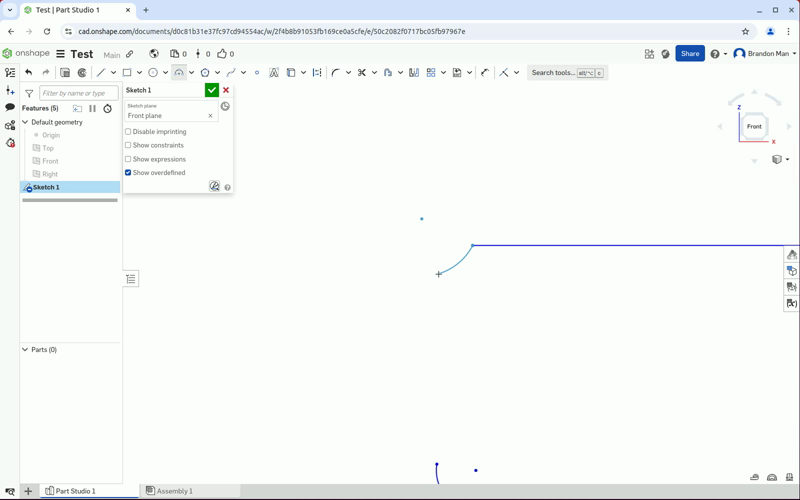
scroll(-6)
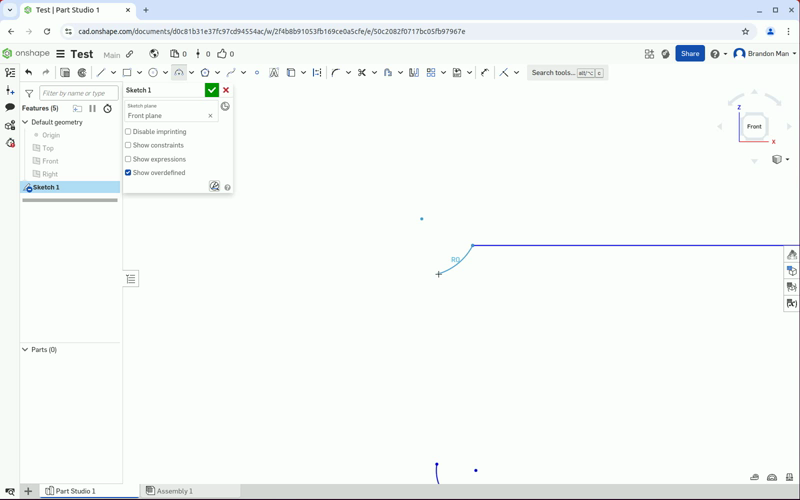
scroll(-6)
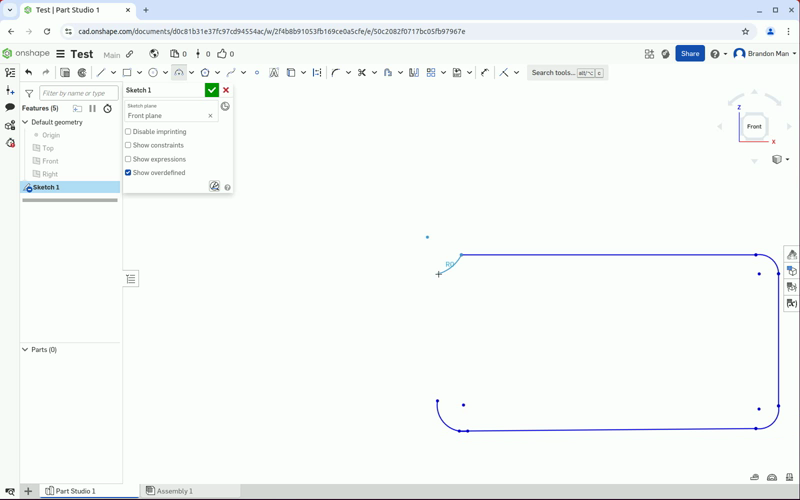
scroll(-6)
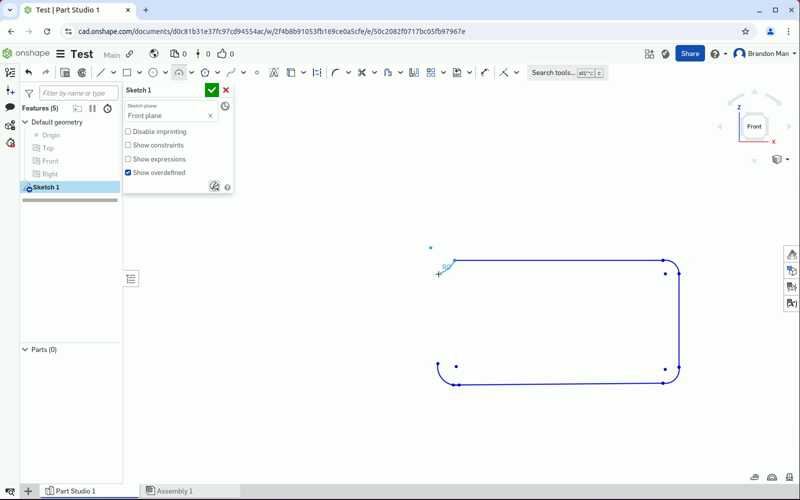
scroll(-6)
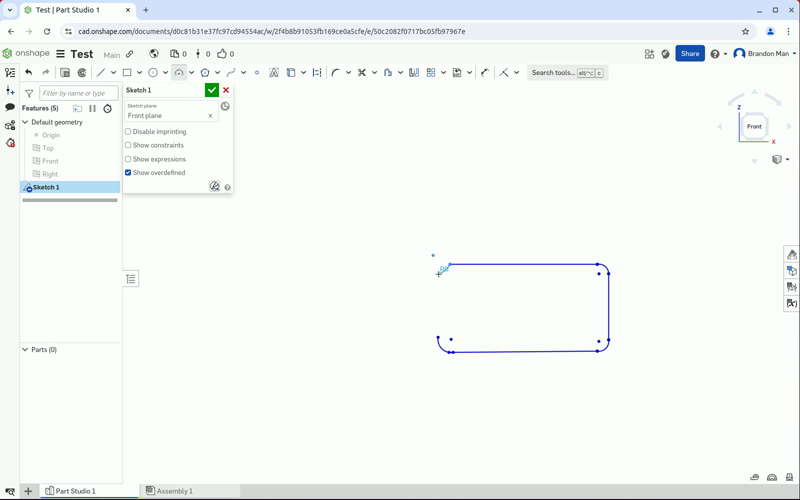
scroll(-6)
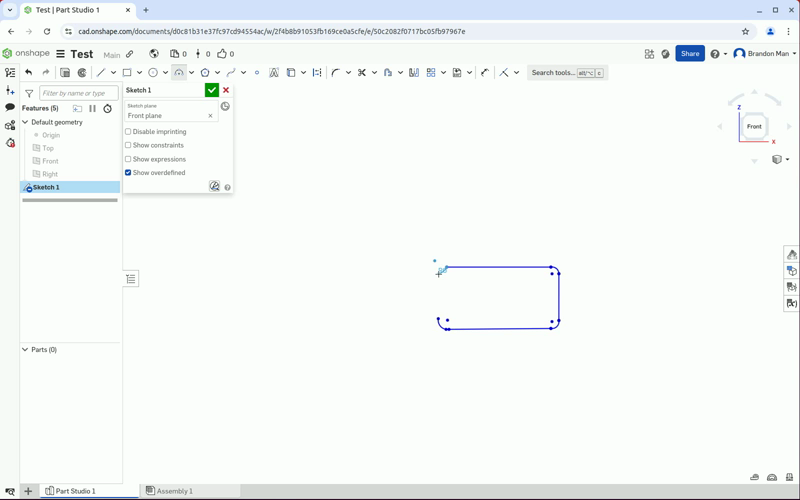
scroll(-6)
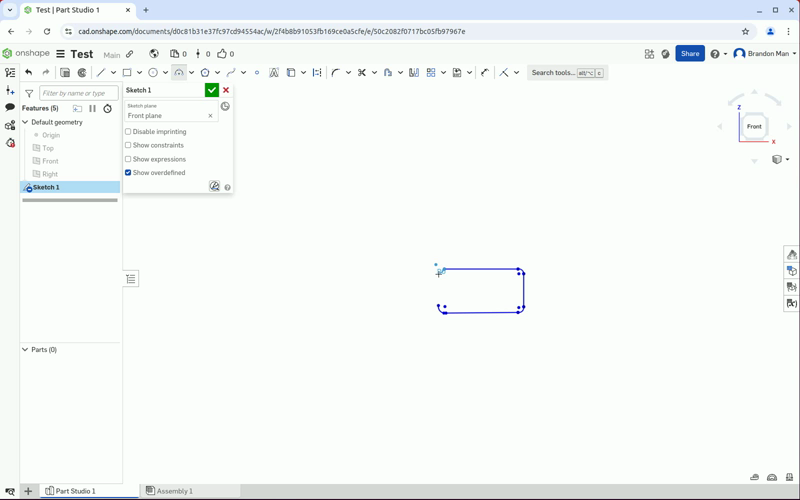
scroll(-6)
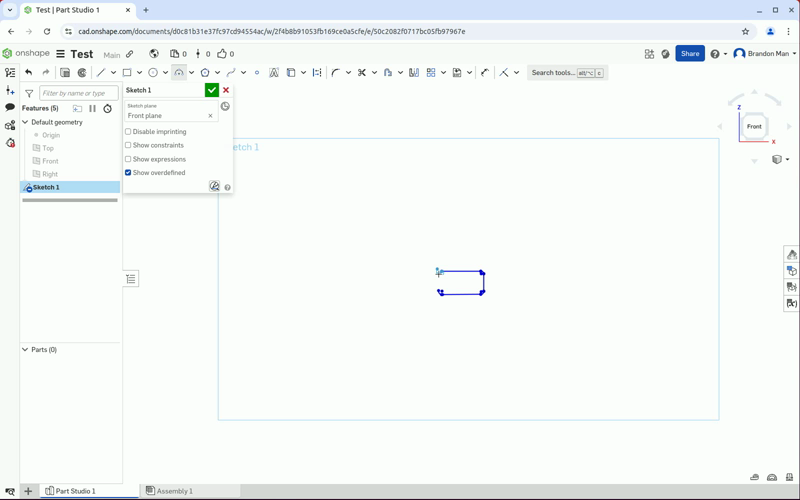
mouse_move(439, 272)
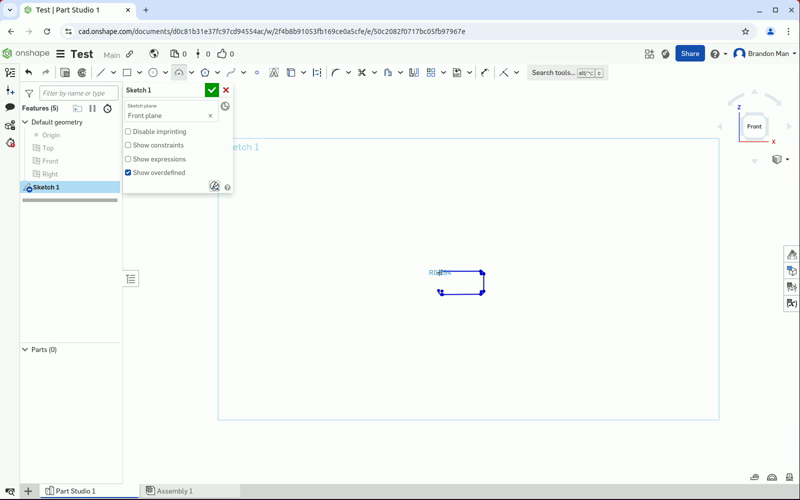
scroll(6)
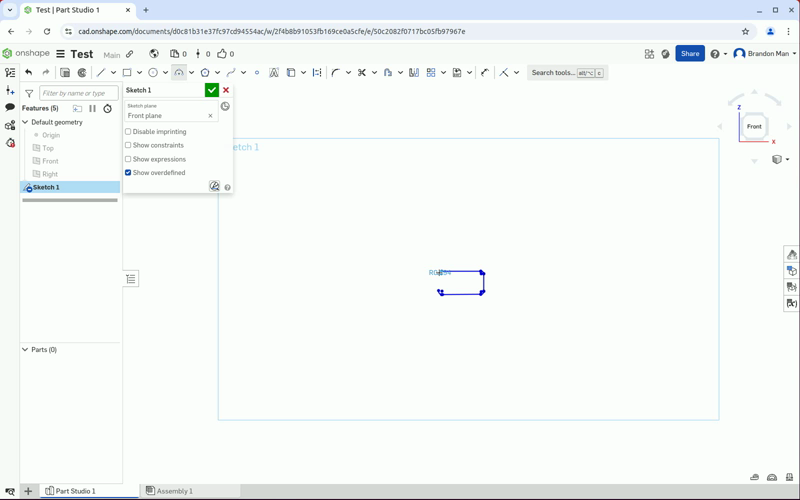
scroll(6)
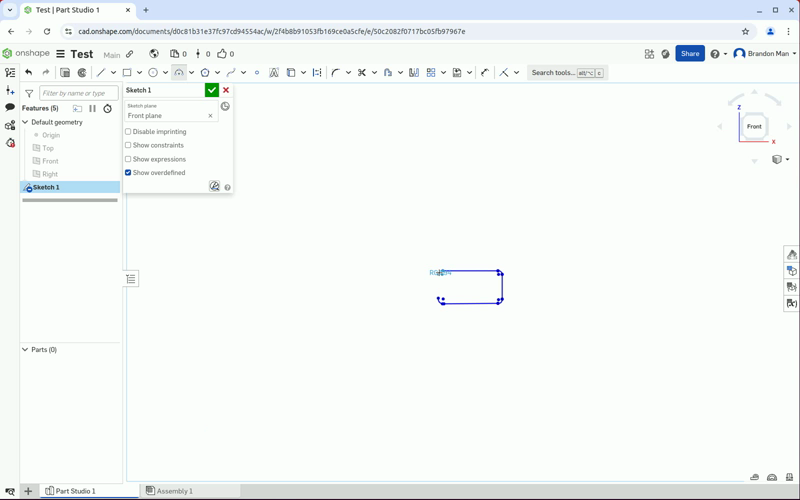
scroll(6)
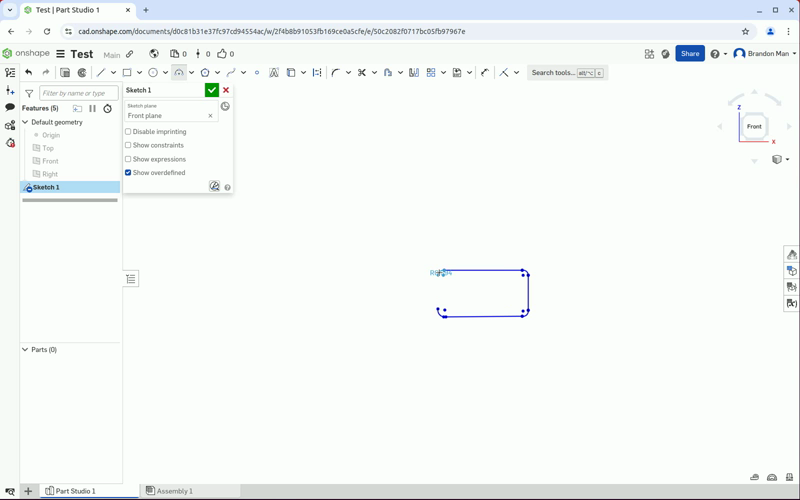
scroll(6)
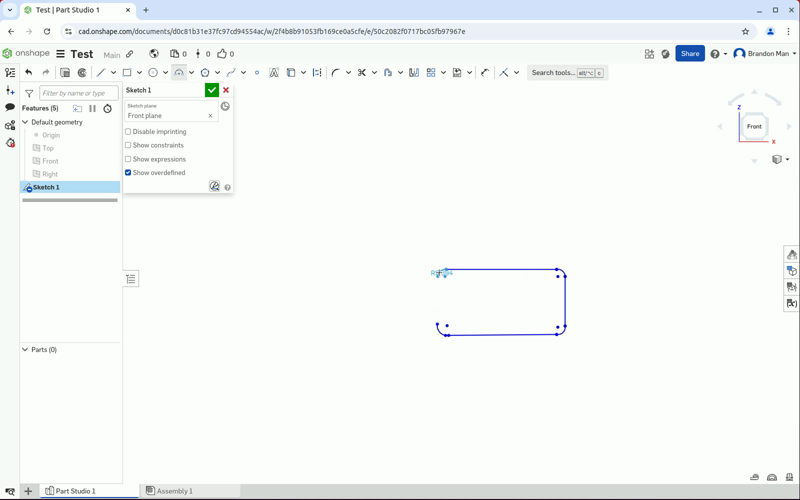
scroll(6)
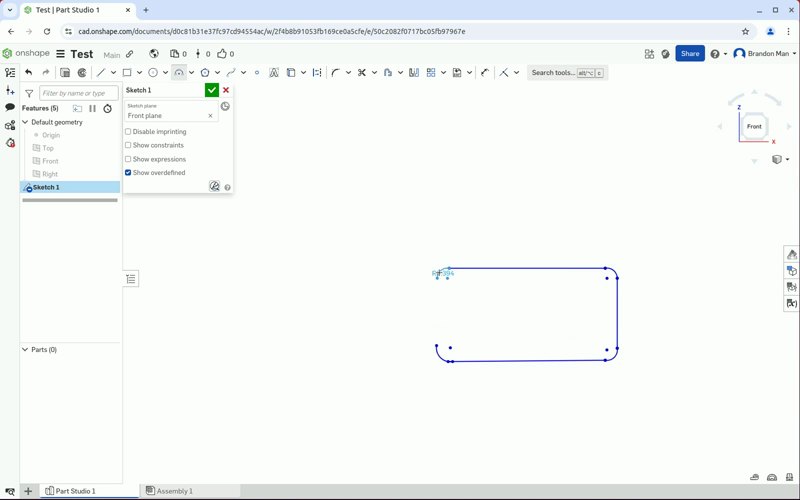
scroll(6)
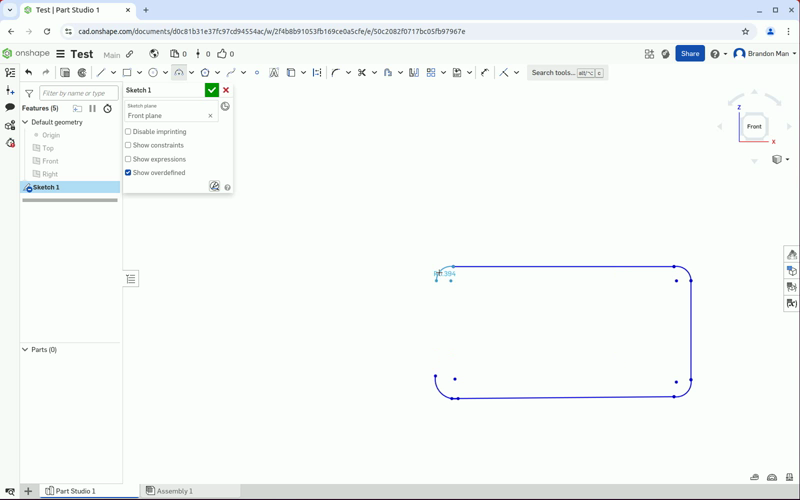
scroll(6)
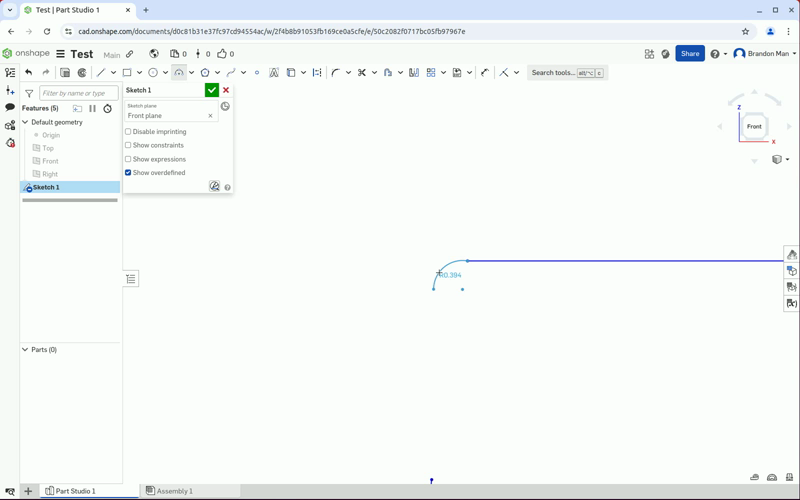
click(439, 272)
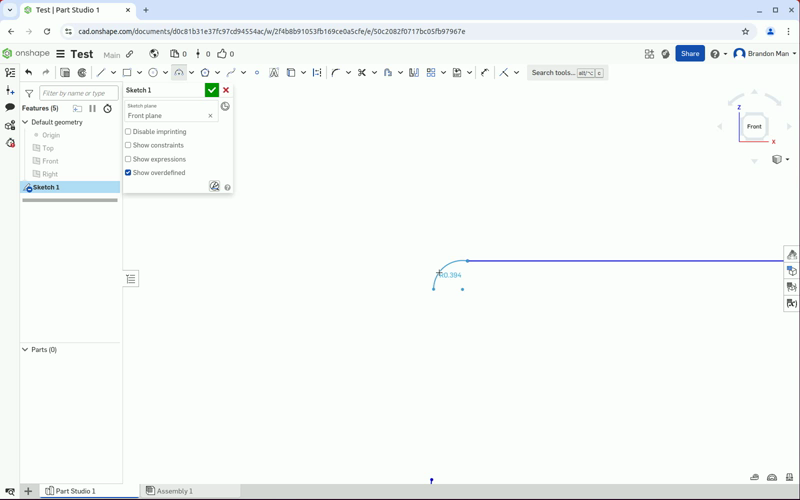
scroll(-6)
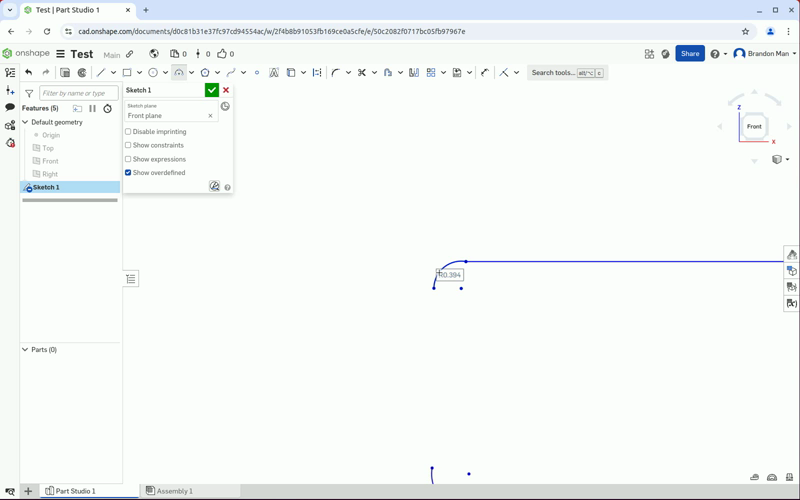
scroll(-6)
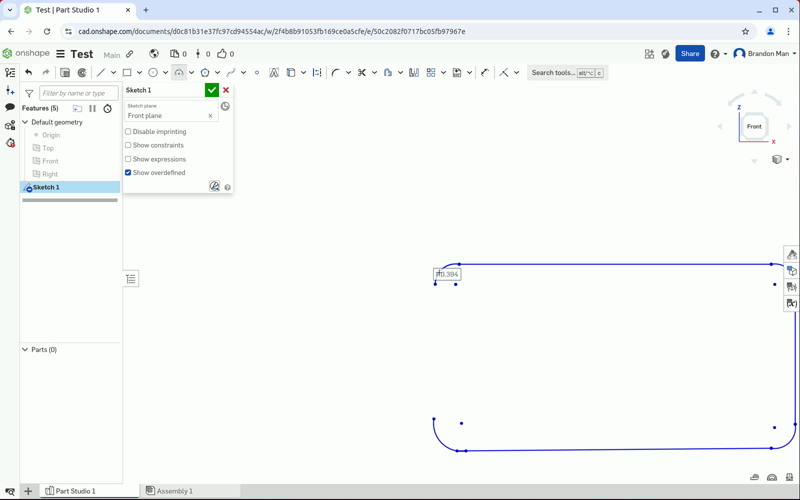
scroll(-6)
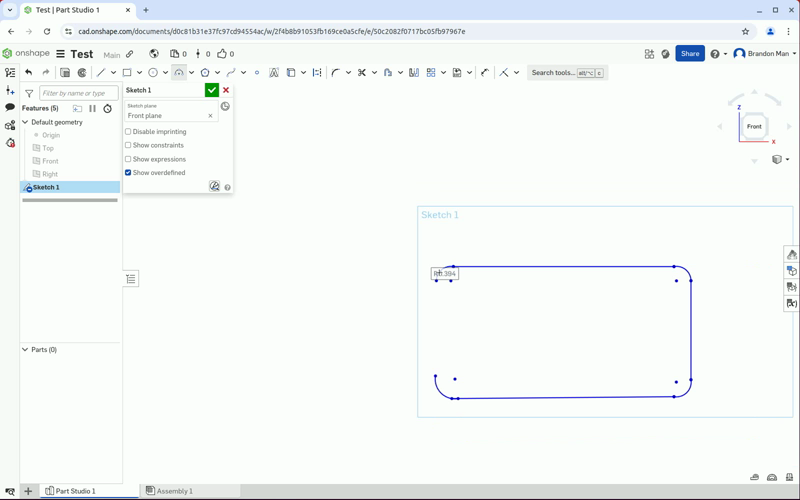
scroll(-6)
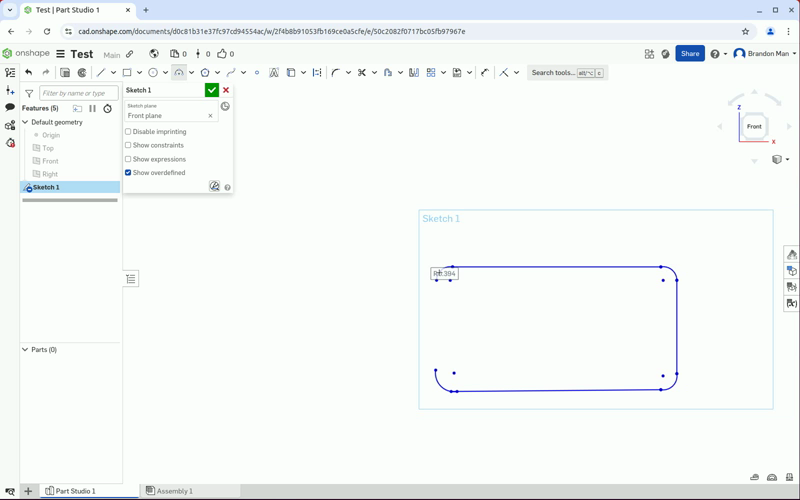
scroll(-6)
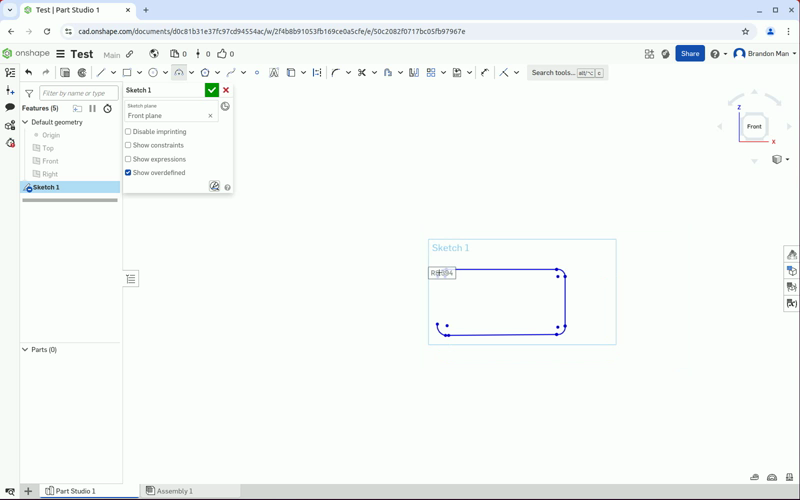
scroll(-6)
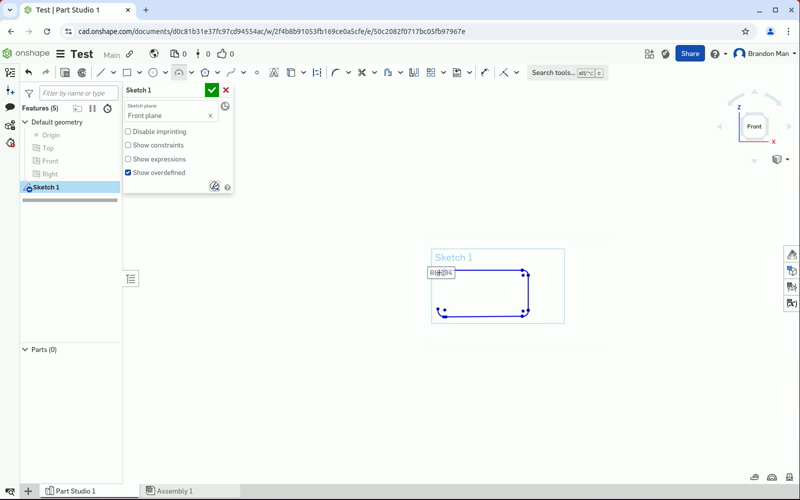
scroll(-6)
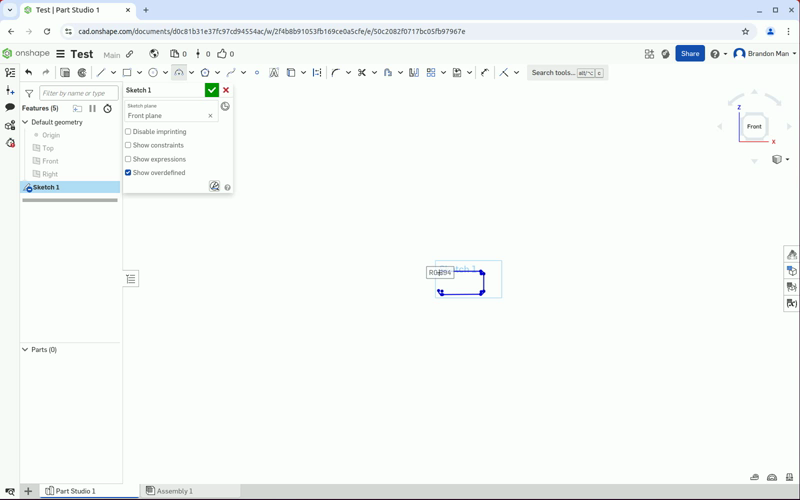
key_up(shift)
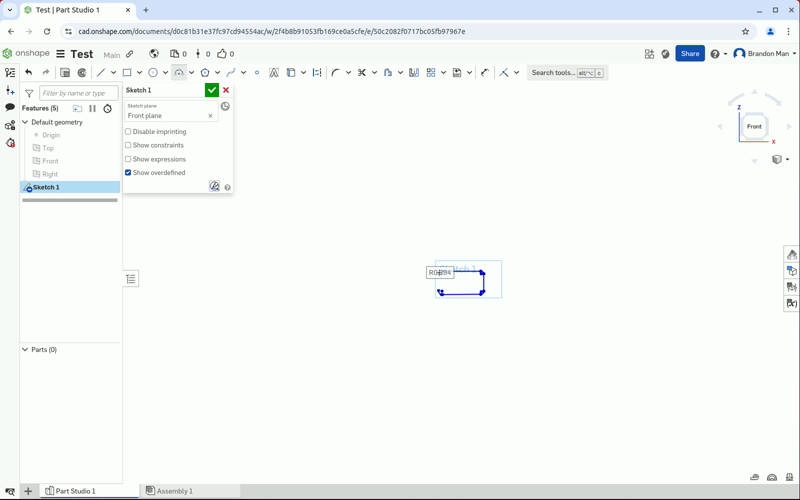
key(esc)
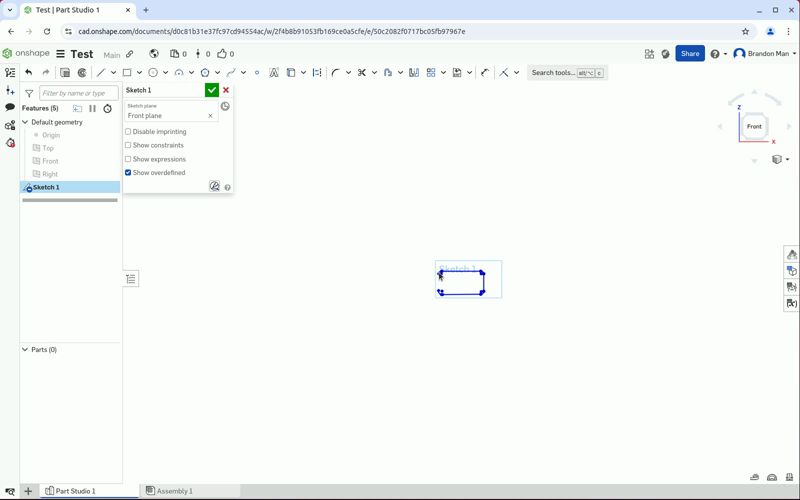
key(l)
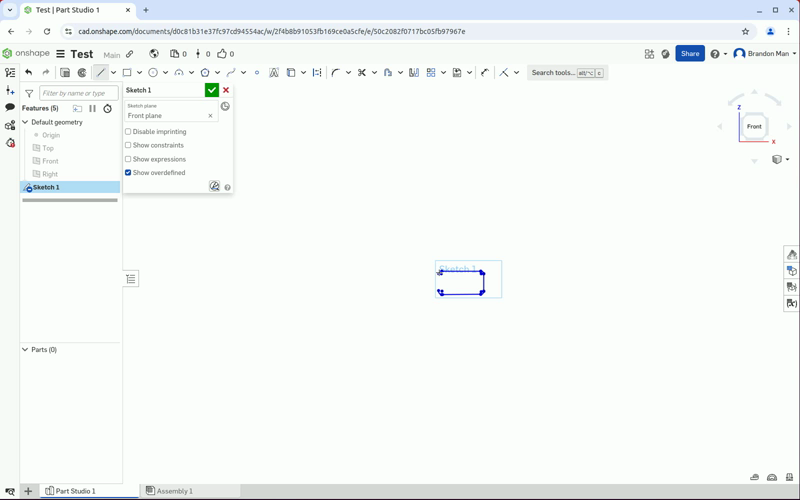
mouse_move(438, 273)
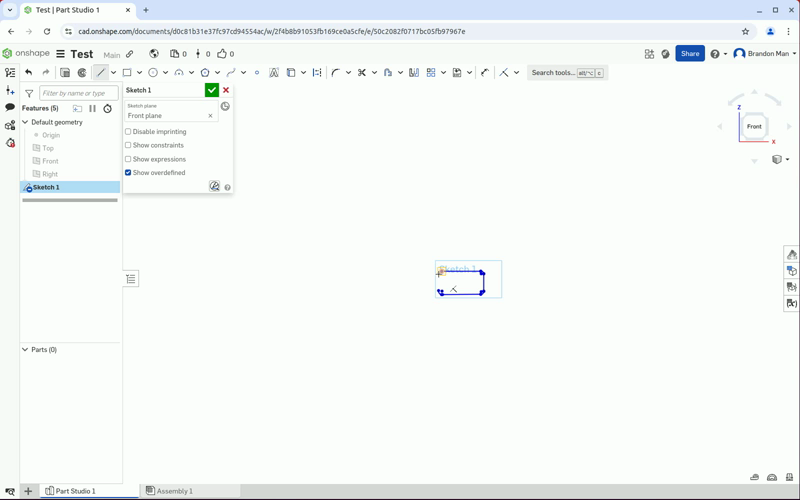
scroll(6)
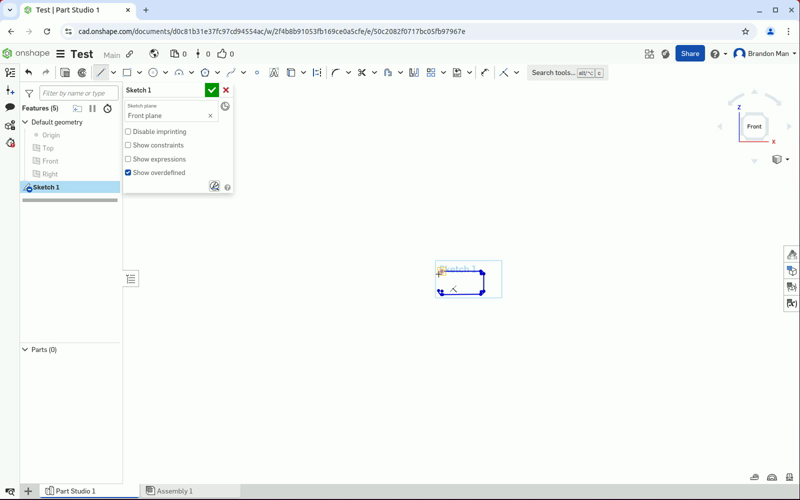
scroll(6)
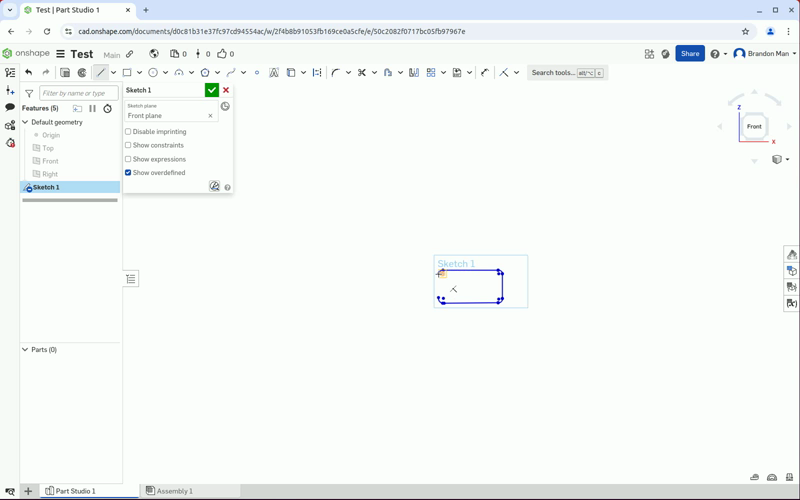
scroll(6)
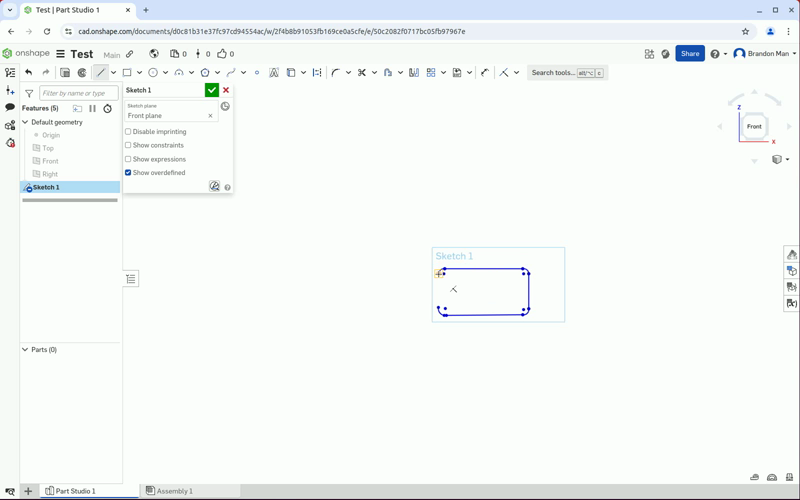
scroll(6)
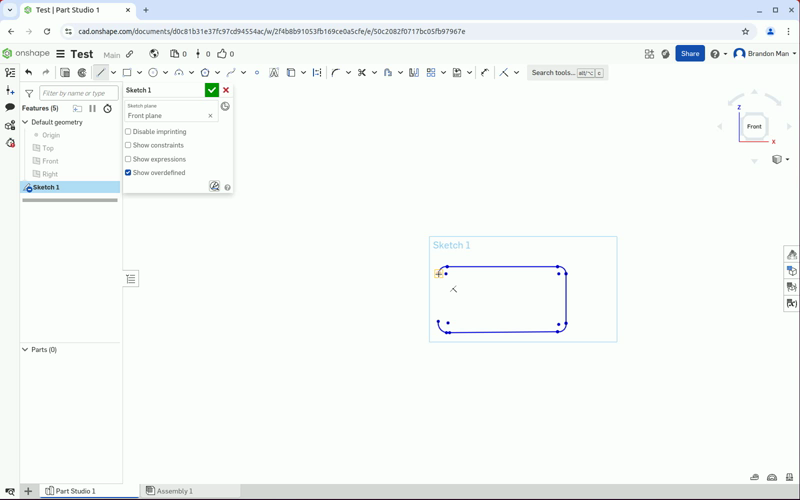
scroll(6)
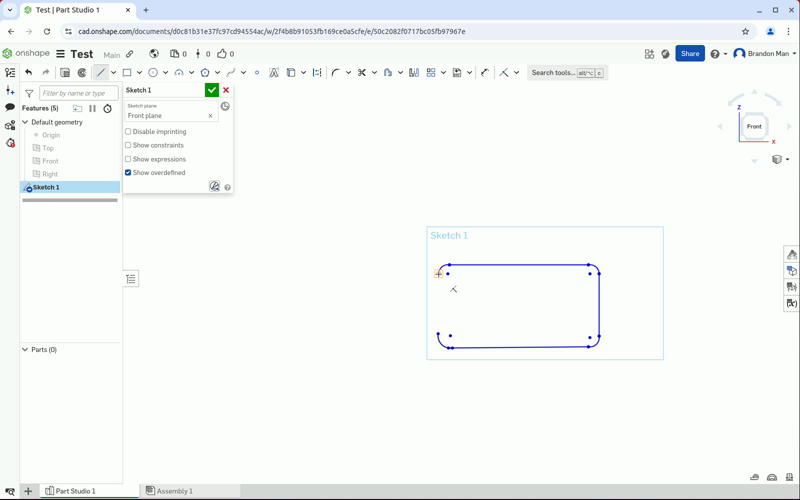
scroll(6)
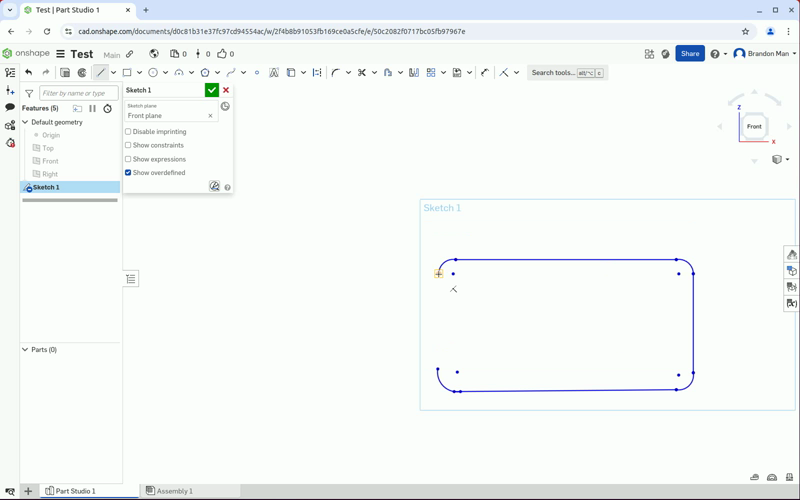
scroll(6)
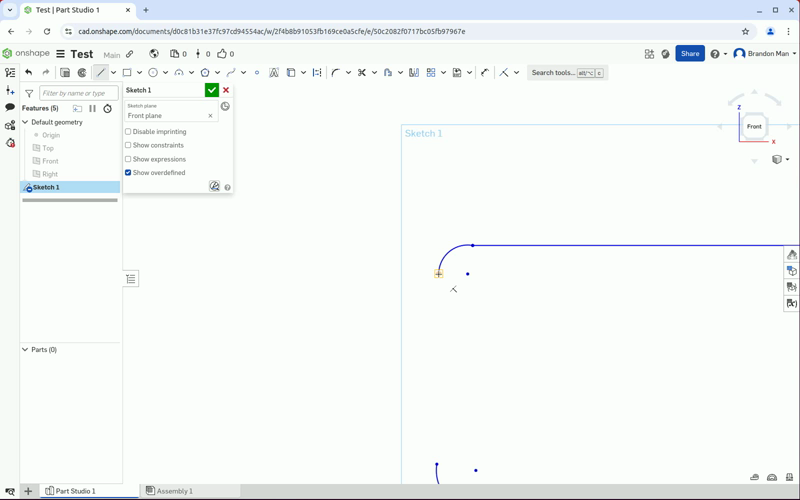
click(438, 273)
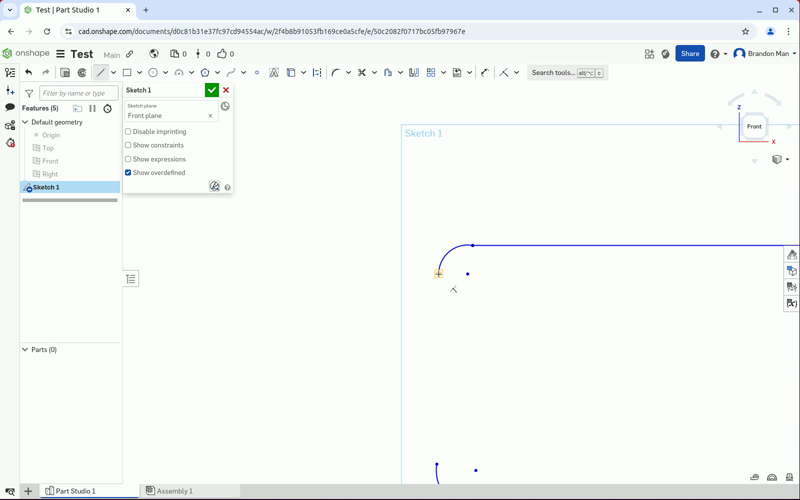
scroll(-6)
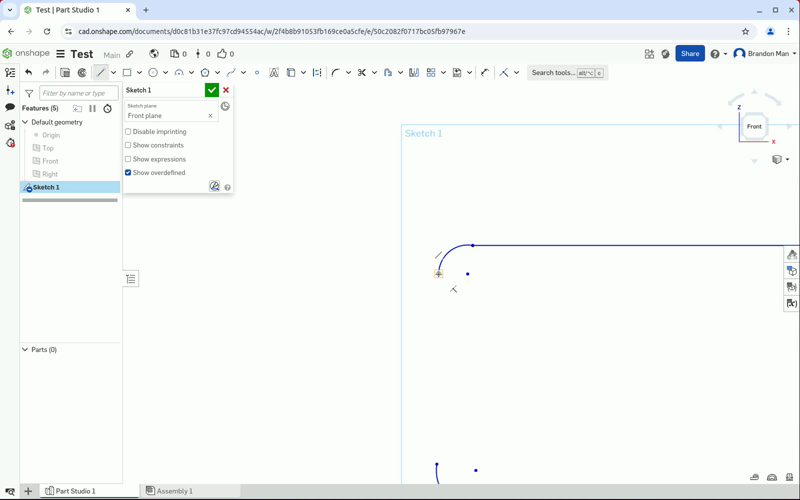
scroll(-6)
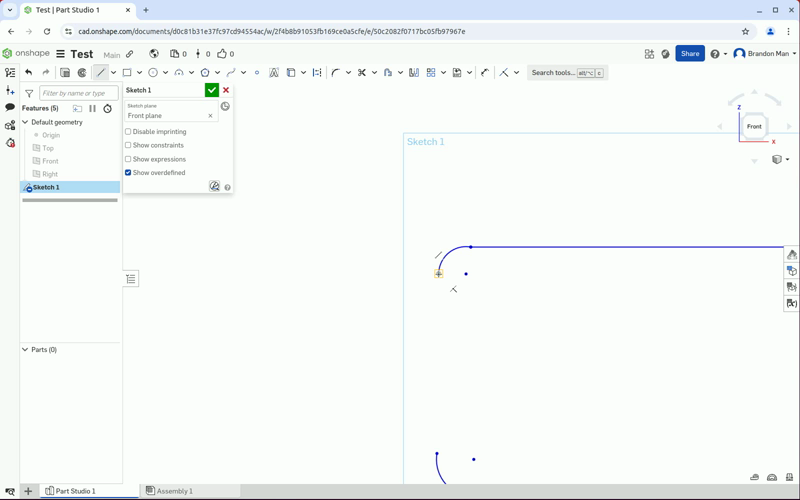
scroll(-6)
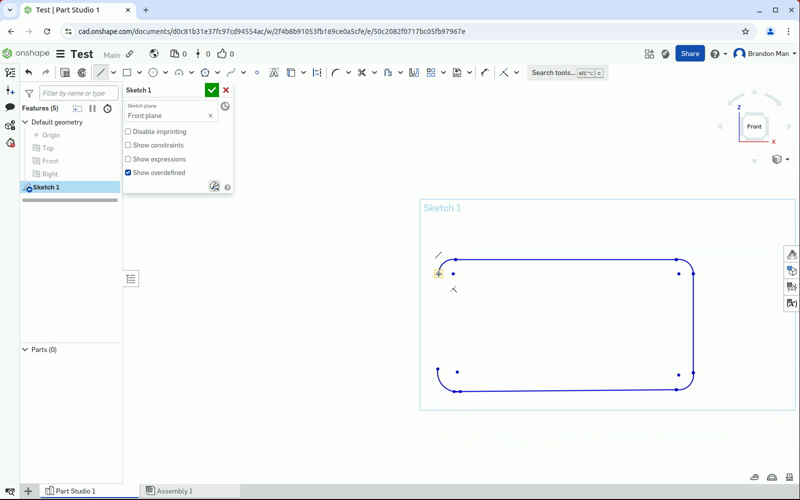
scroll(-6)
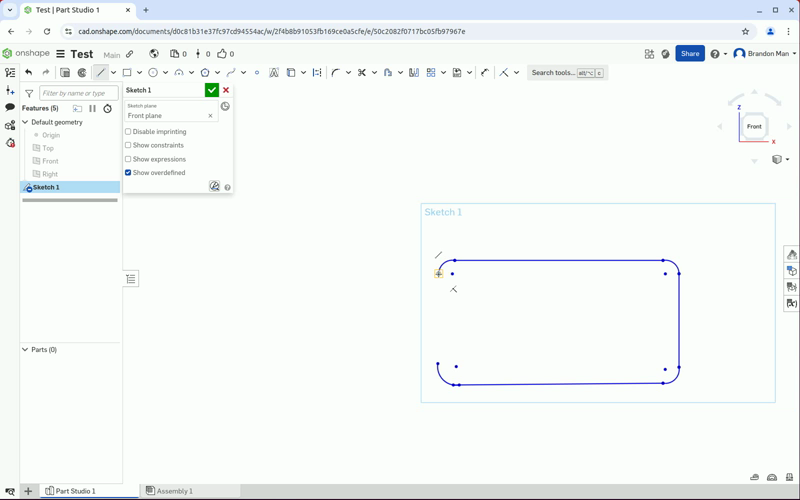
scroll(-6)
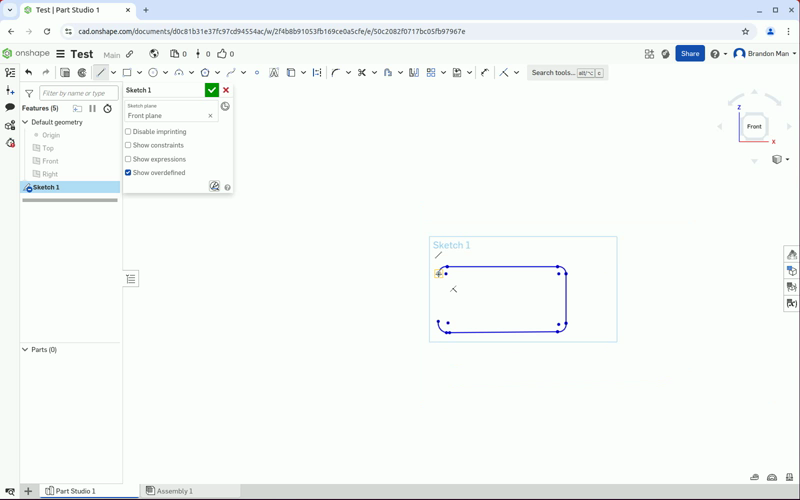
scroll(-6)
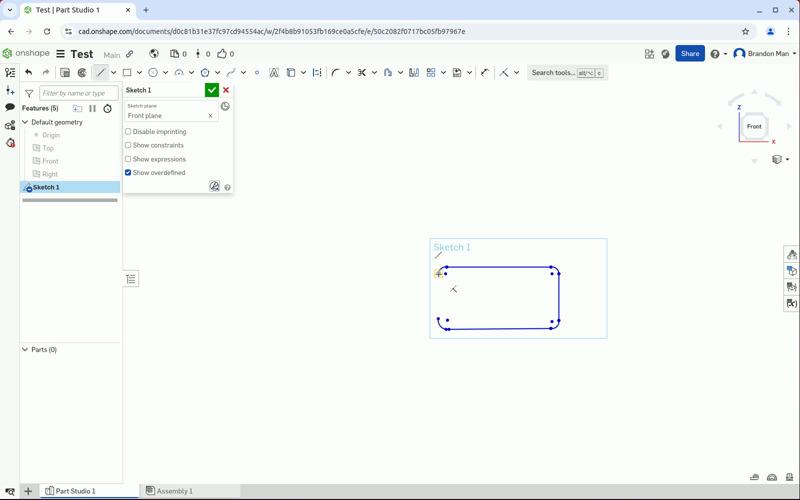
scroll(-6)
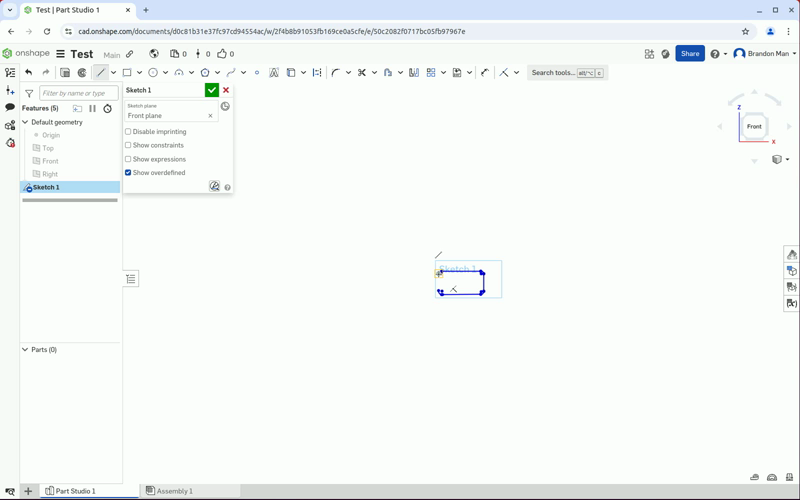
mouse_move(468, 273)
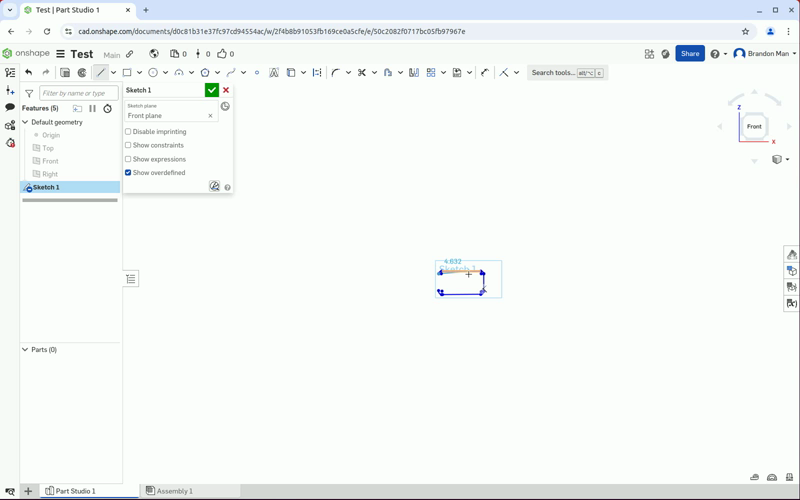
key_down(shift)
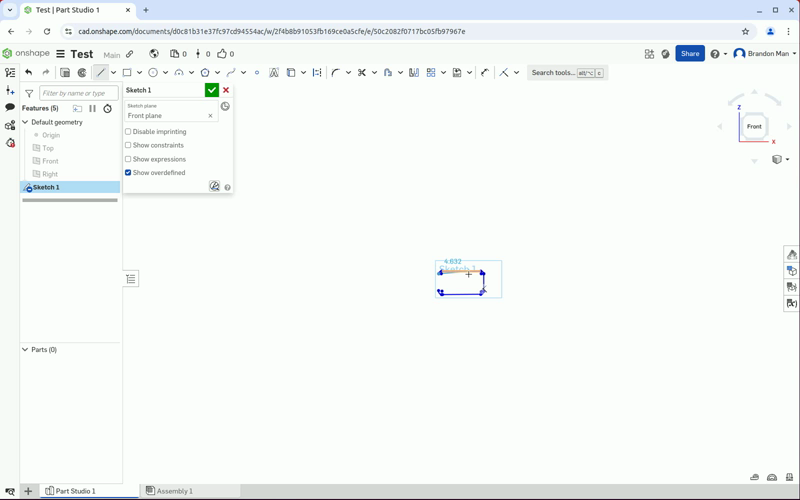
mouse_move(438, 291)
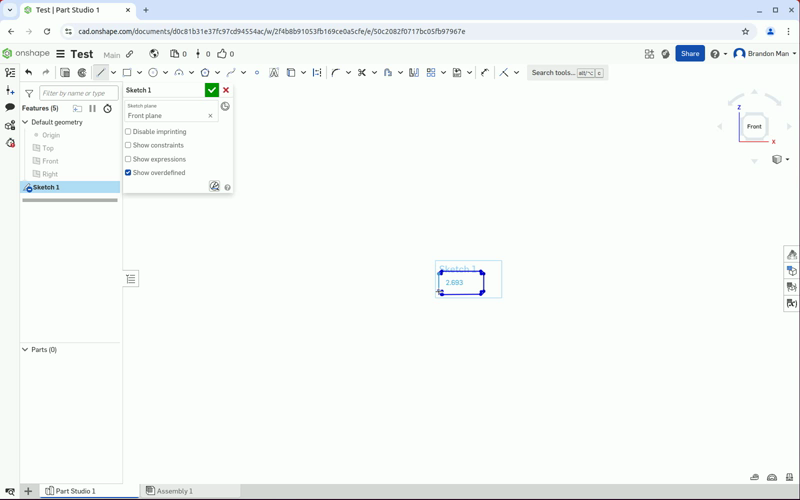
scroll(6)
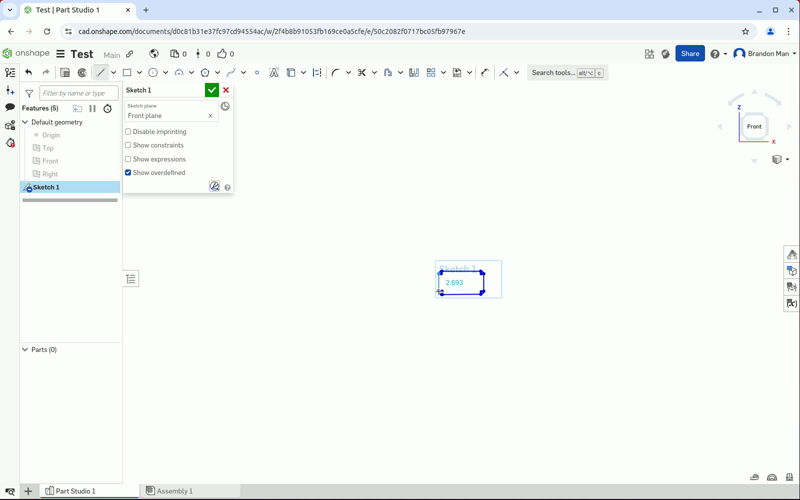
scroll(6)
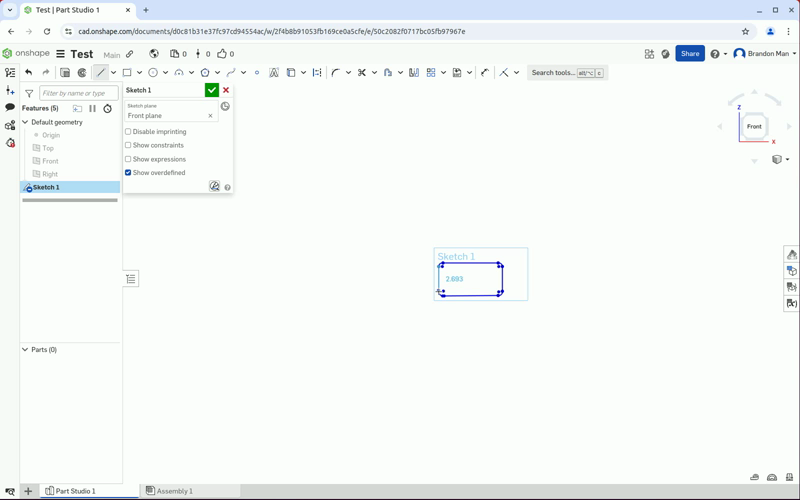
scroll(6)
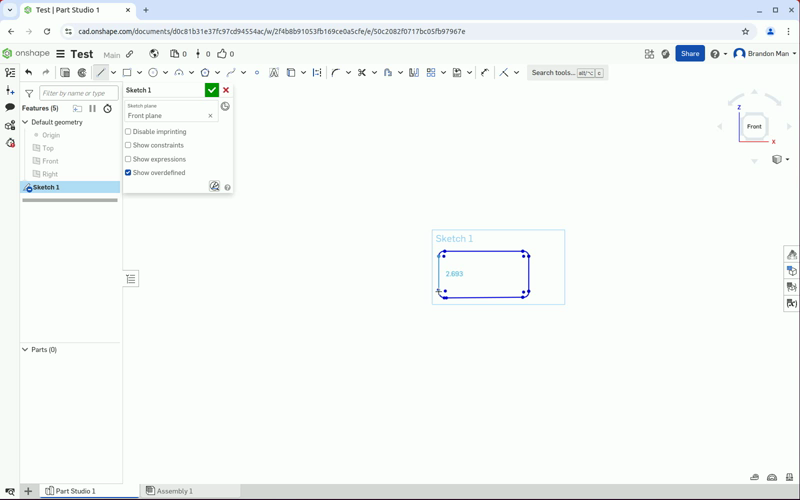
scroll(6)
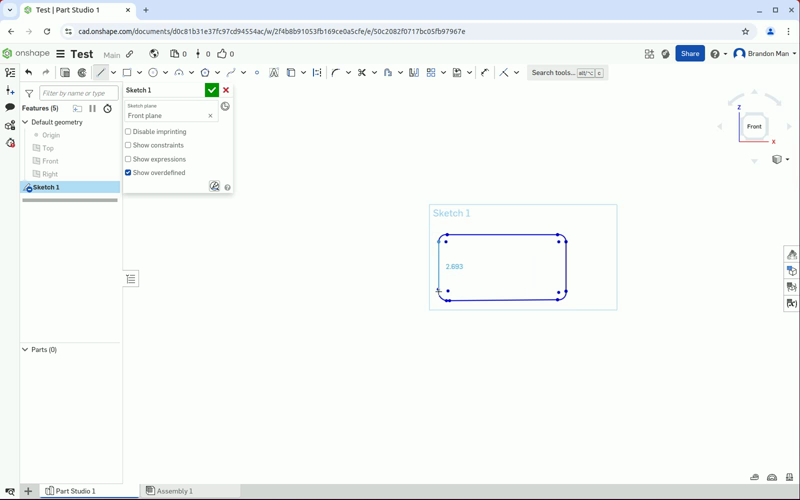
scroll(6)
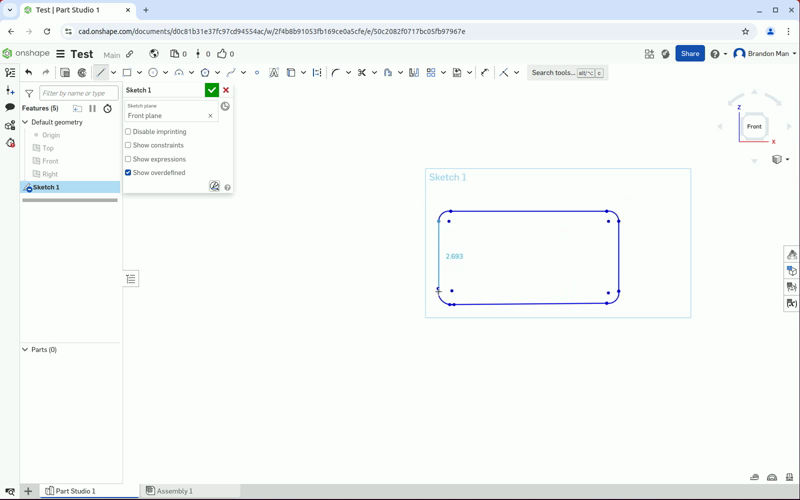
scroll(6)
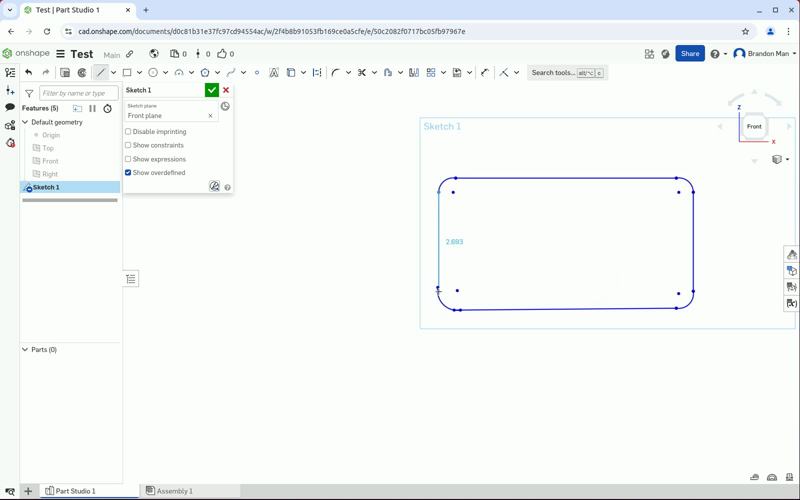
scroll(6)
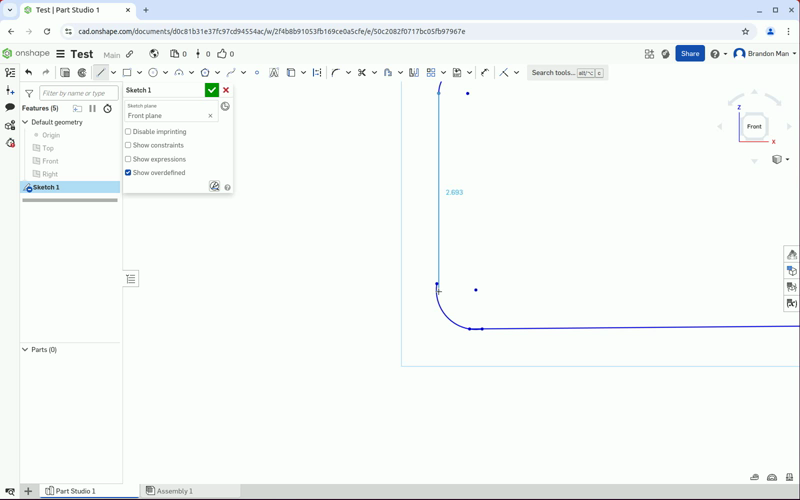
key_up(shift)
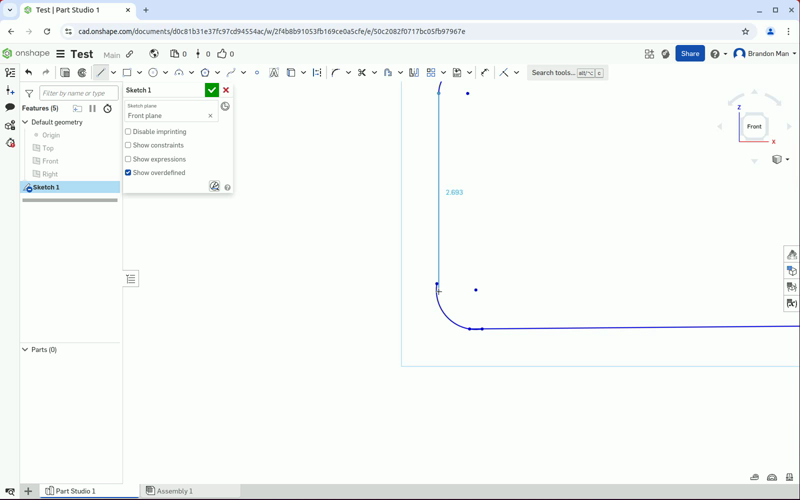
click(438, 291)
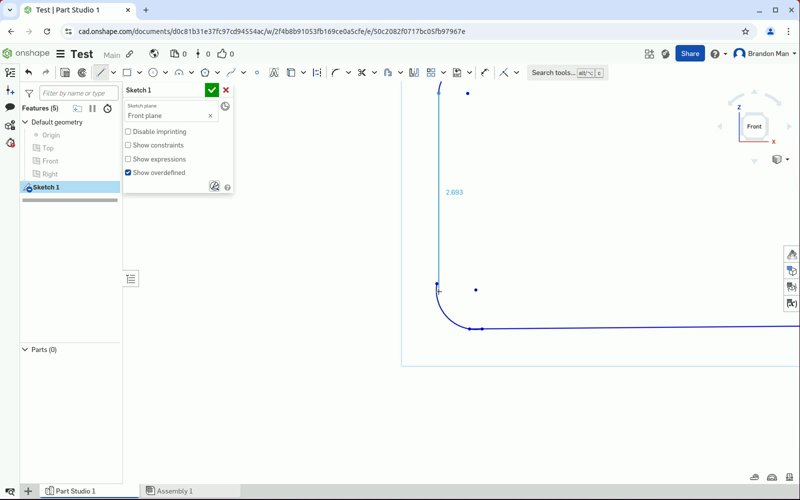
scroll(-6)
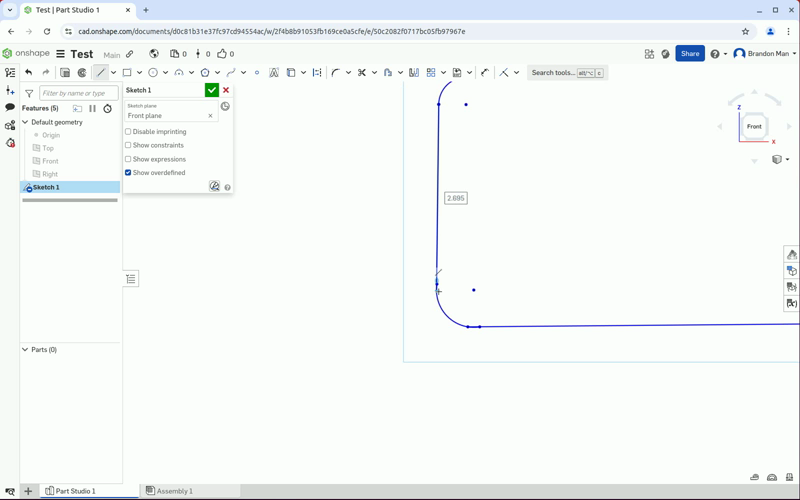
scroll(-6)
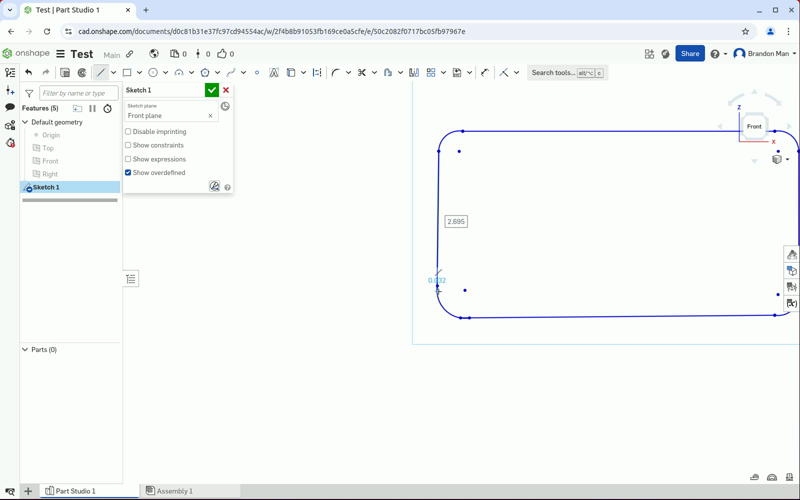
scroll(-6)
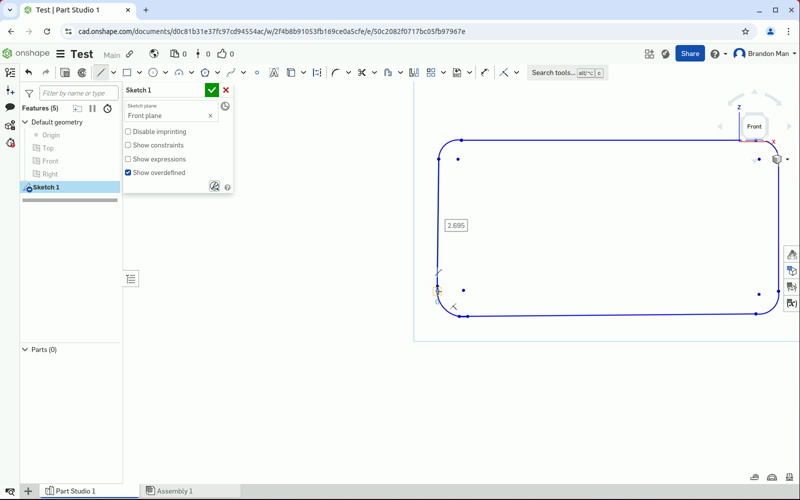
scroll(-6)
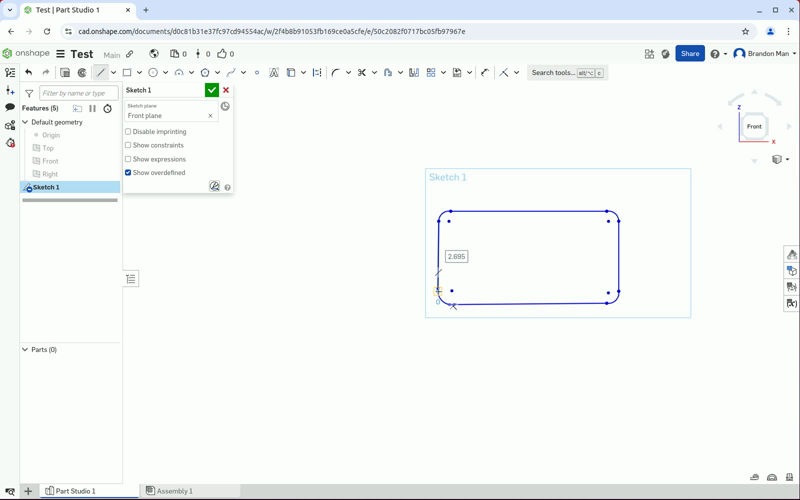
scroll(-6)
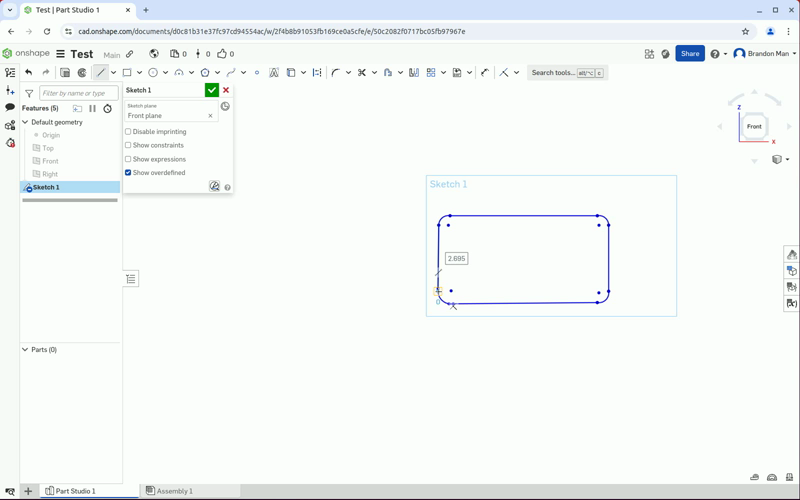
scroll(-6)
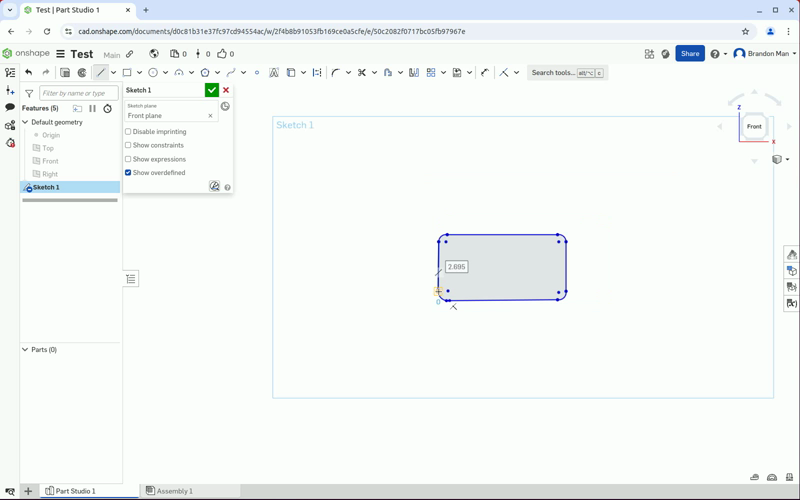
scroll(-6)
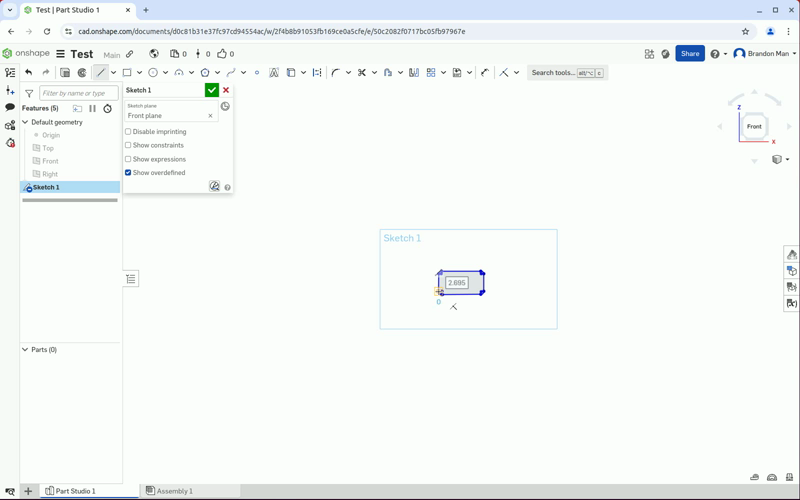
key(esc)
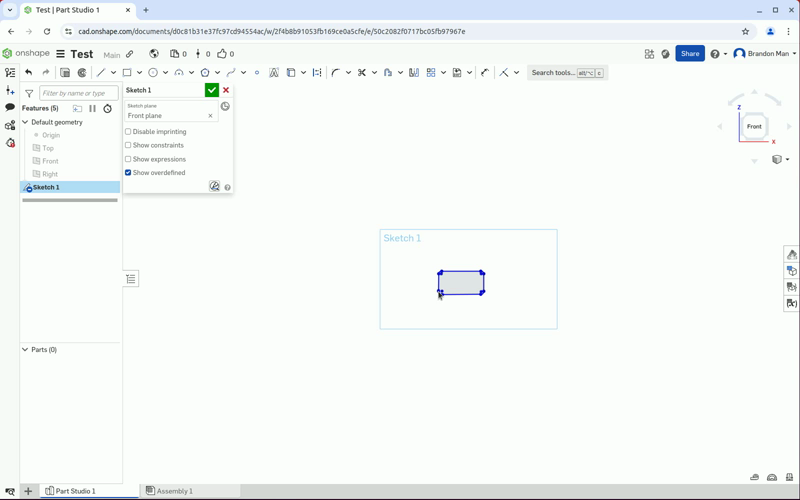
key(l)
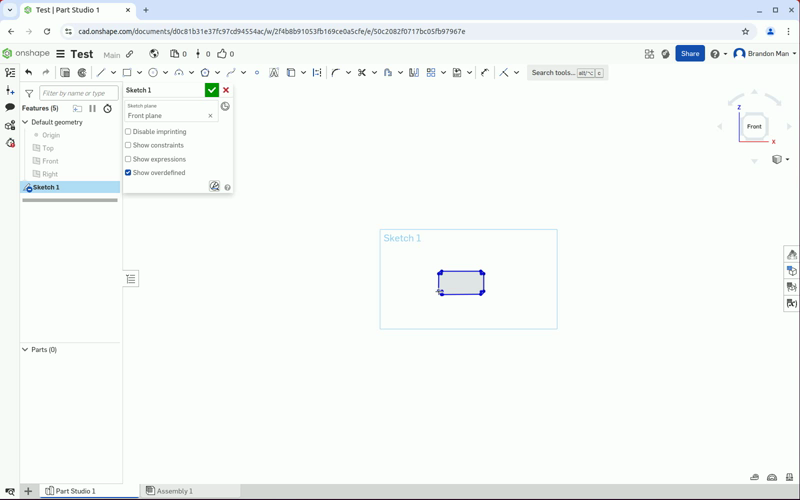
key_down(shift)
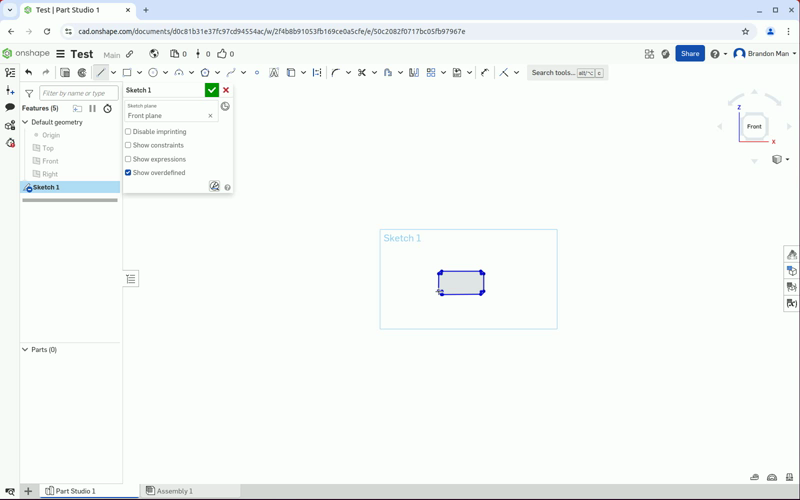
mouse_move(440, 291)
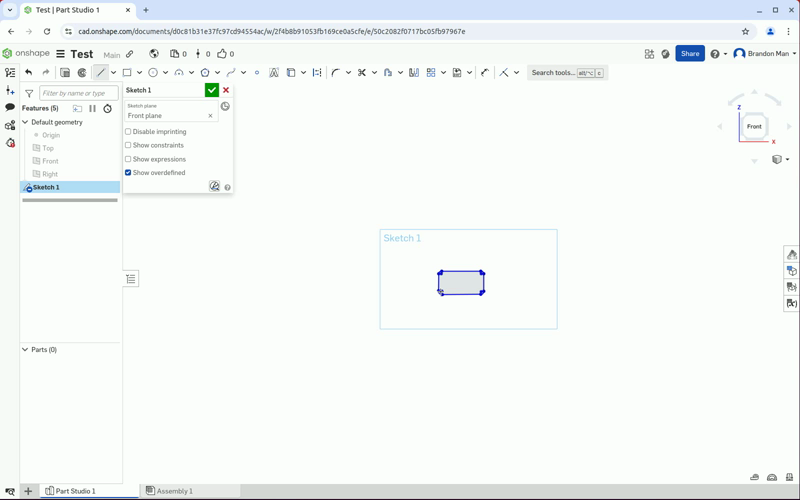
scroll(6)
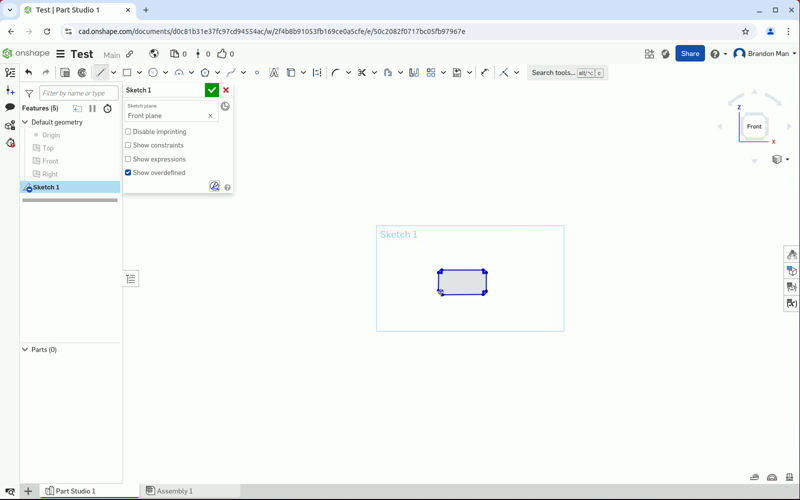
scroll(6)
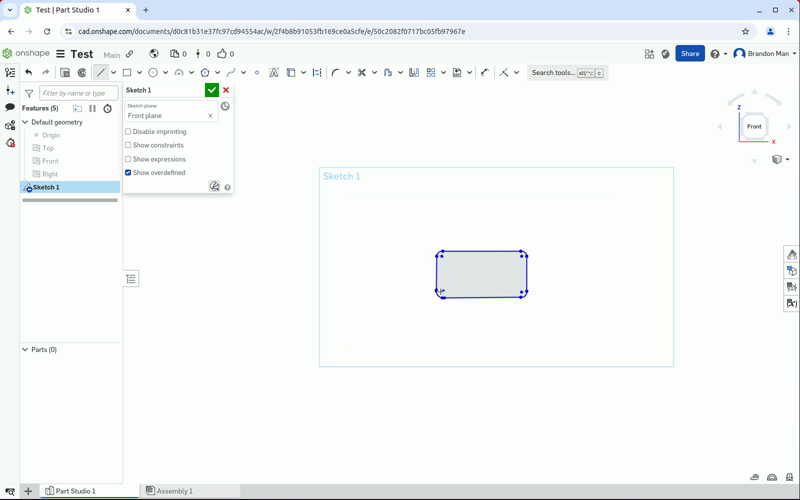
scroll(6)
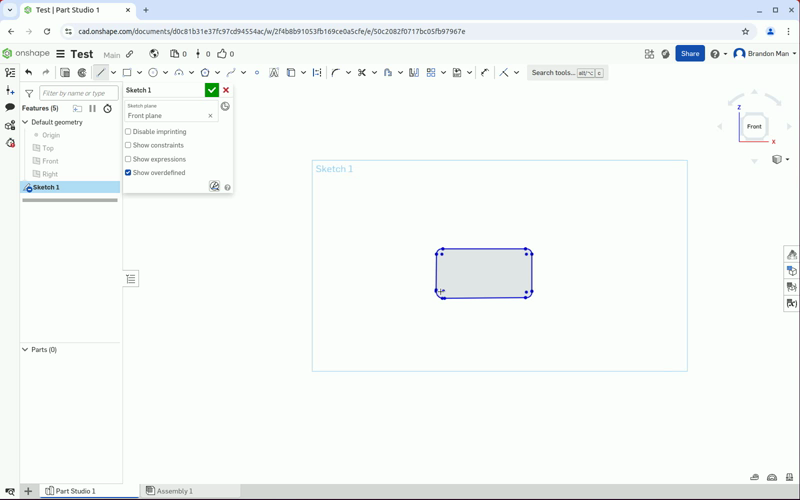
scroll(6)
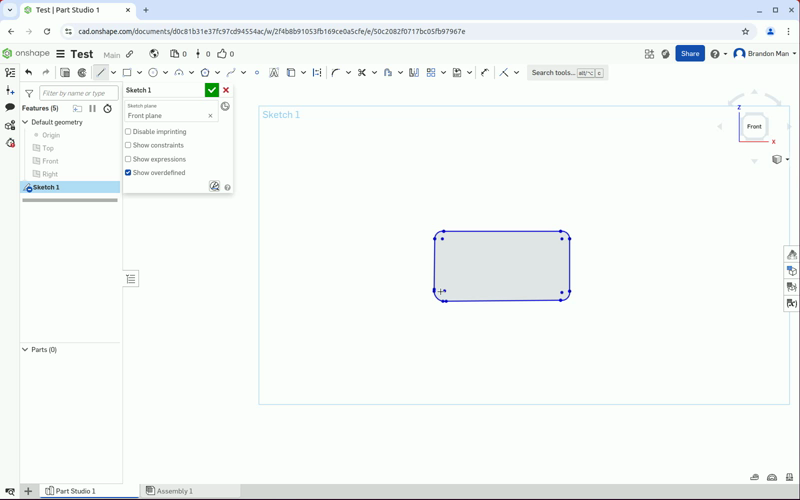
scroll(6)
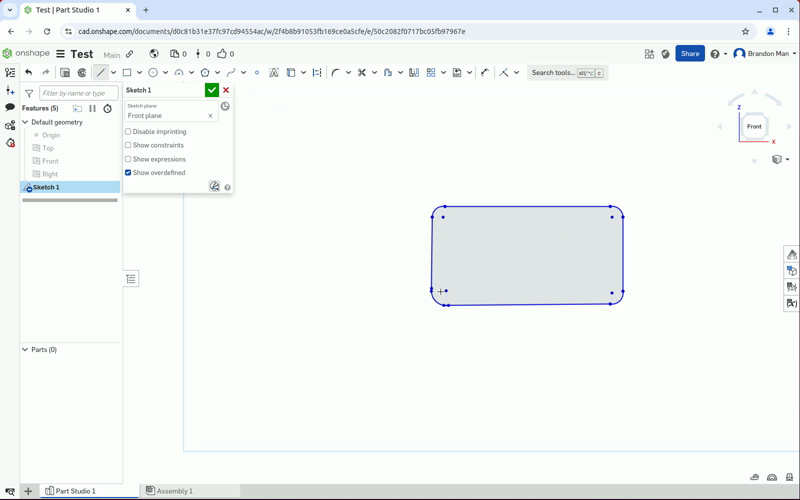
scroll(6)
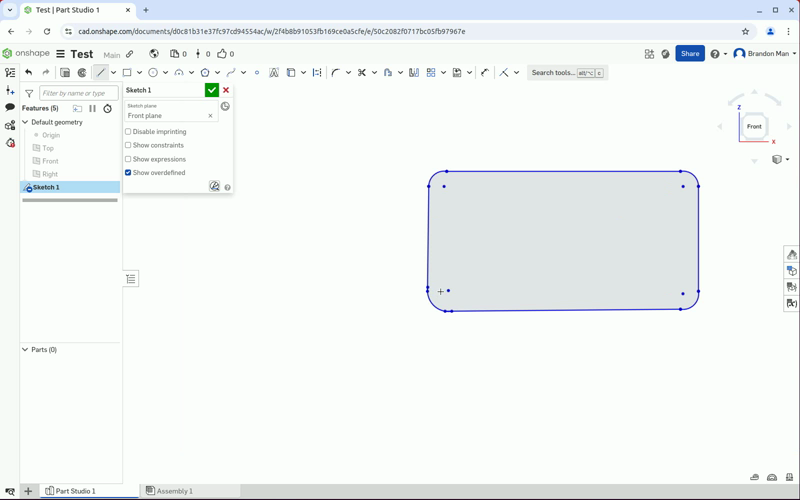
scroll(6)
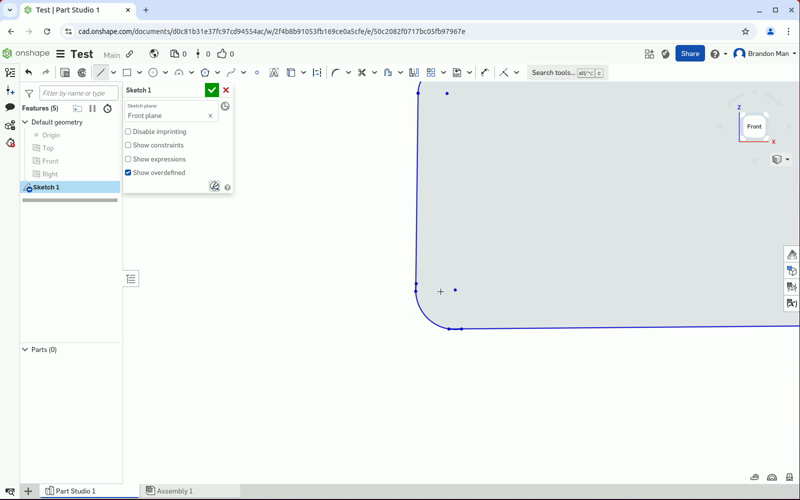
click(440, 291)
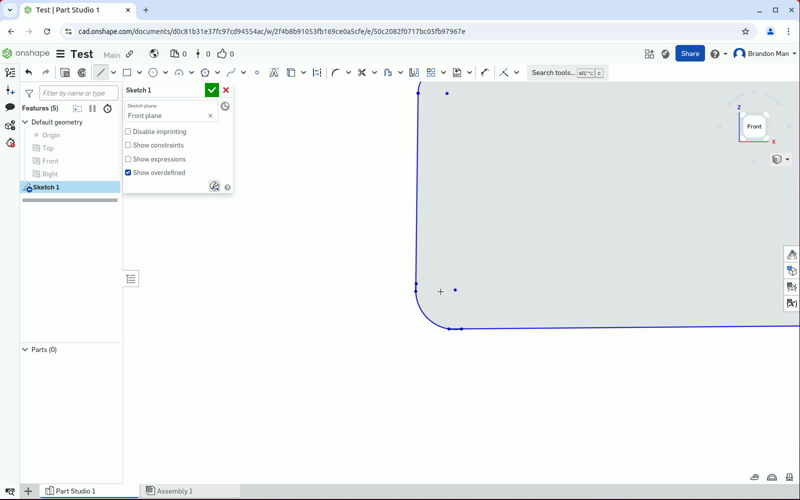
scroll(-6)
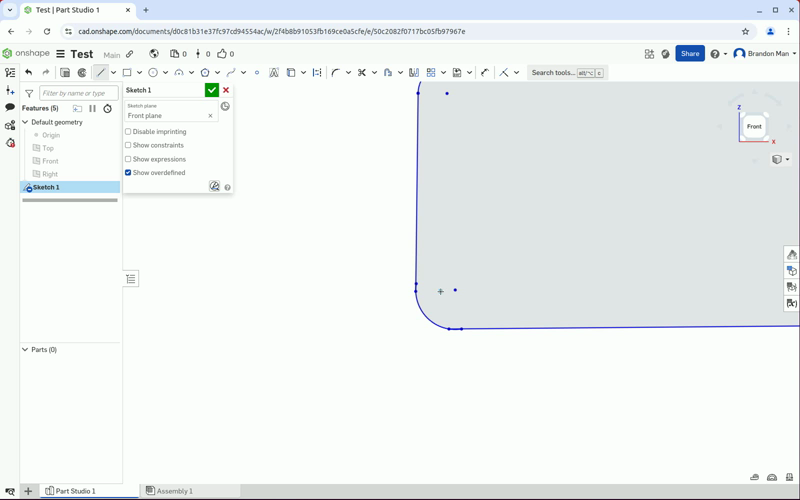
scroll(-6)
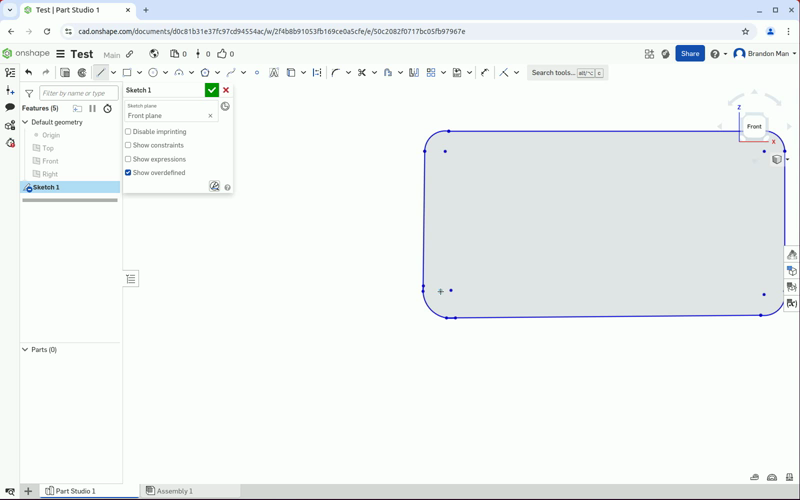
scroll(-6)
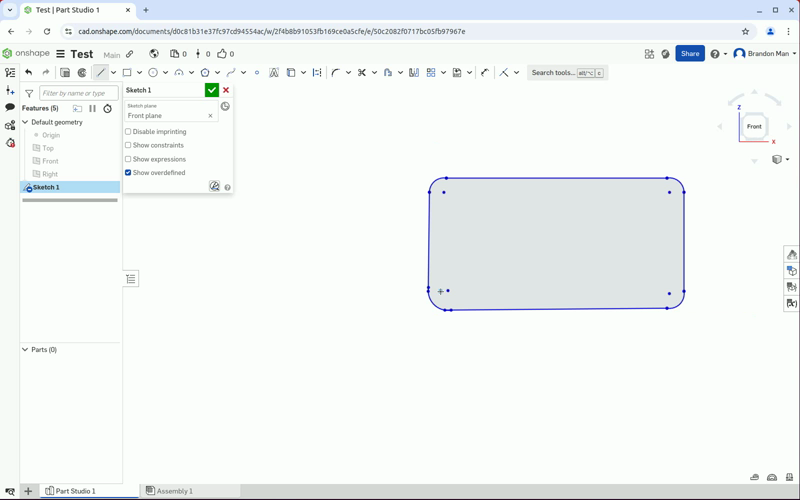
scroll(-6)
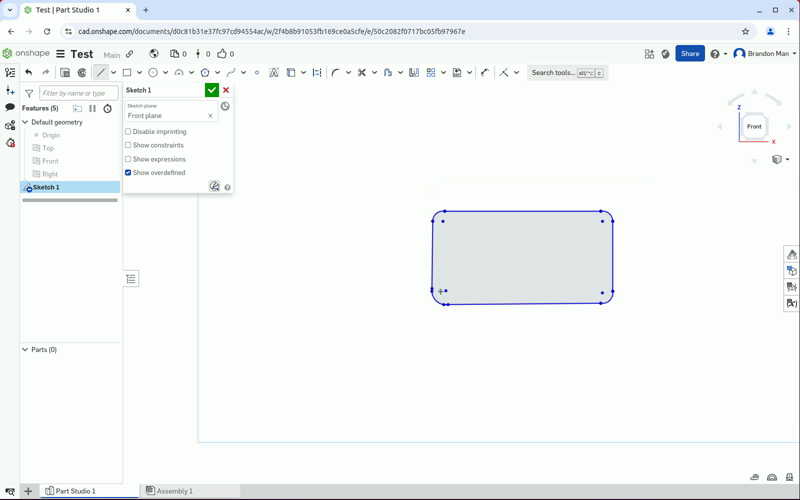
scroll(-6)
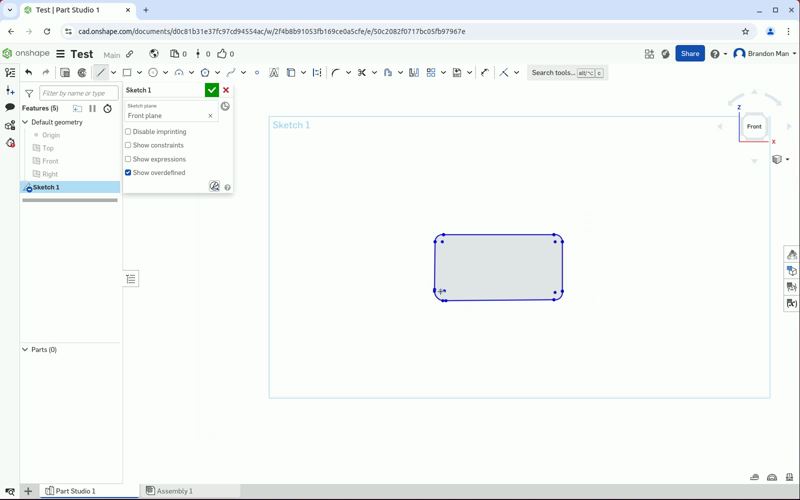
scroll(-6)
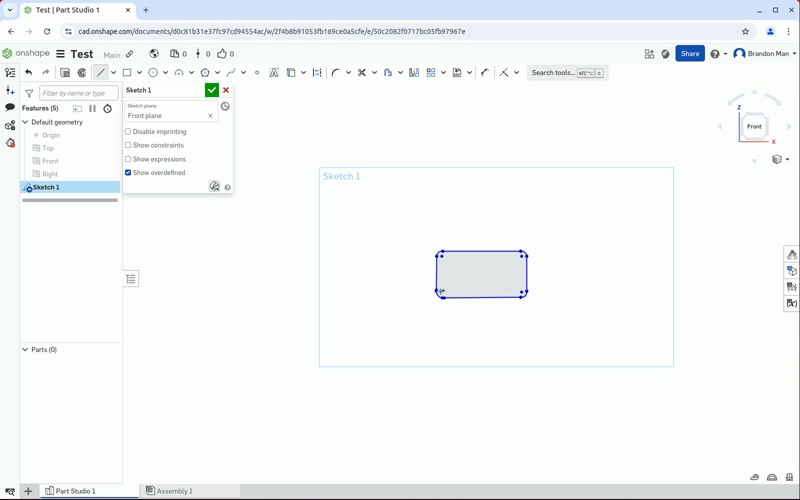
scroll(-6)
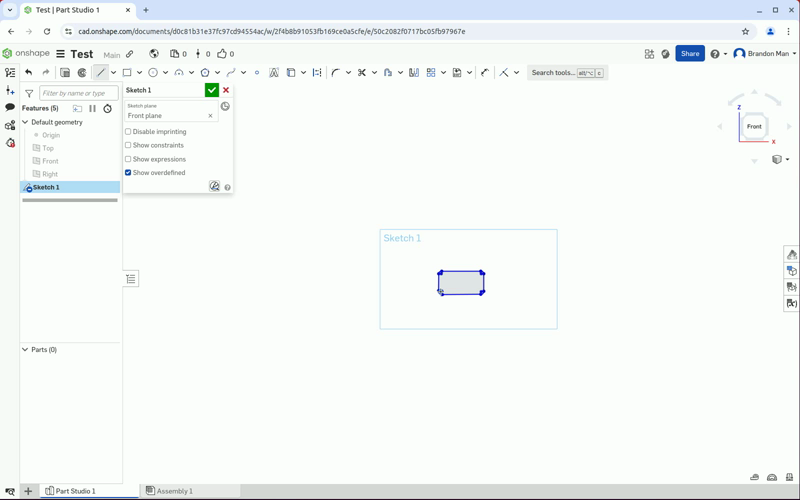
key_up(shift)
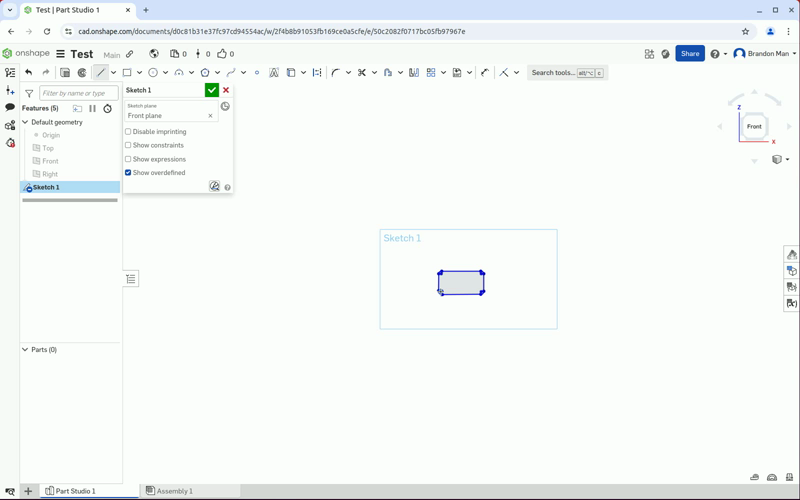
key_down(shift)
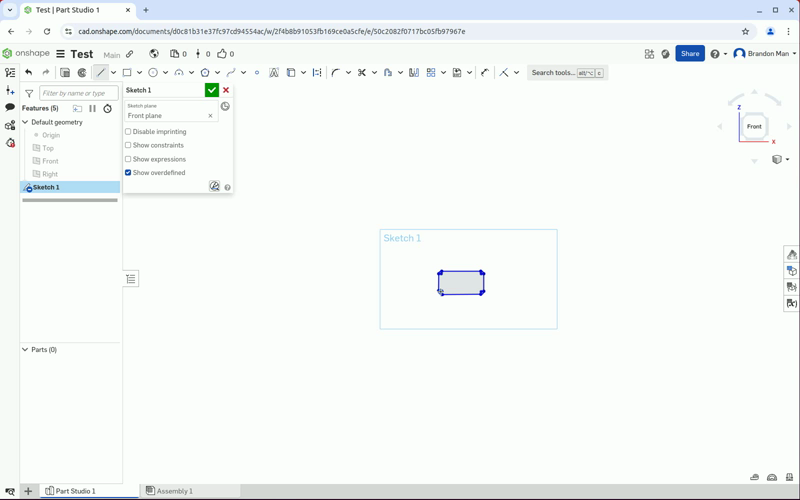
mouse_move(470, 291)
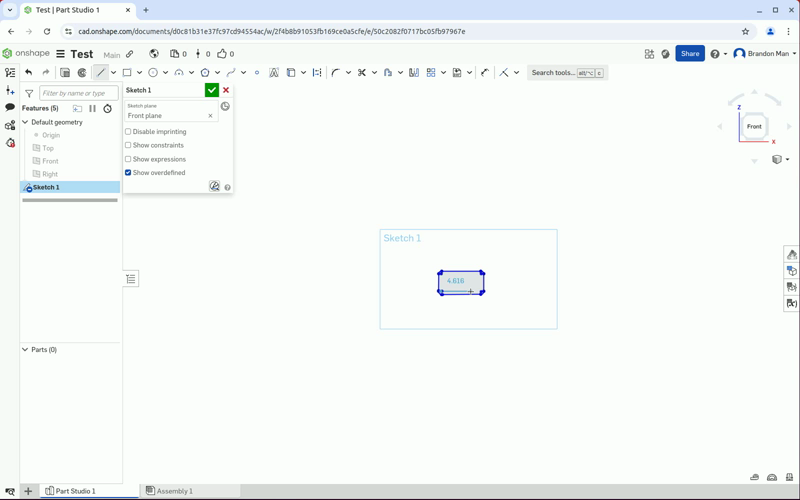
mouse_move(440, 273)
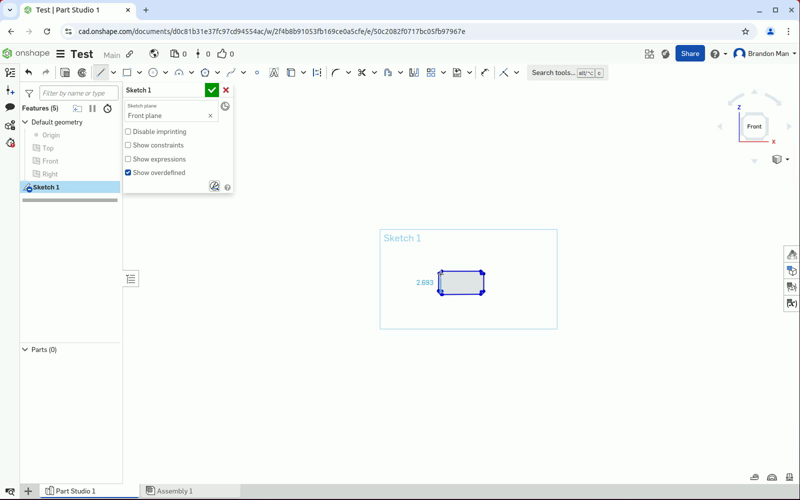
scroll(6)
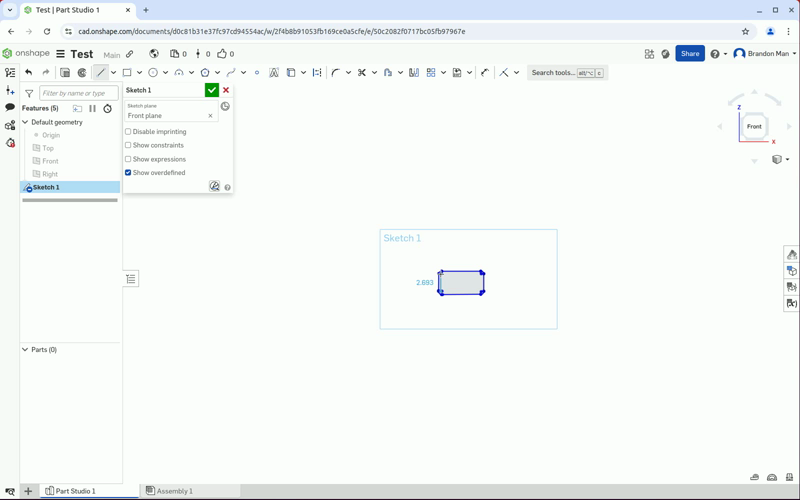
scroll(6)
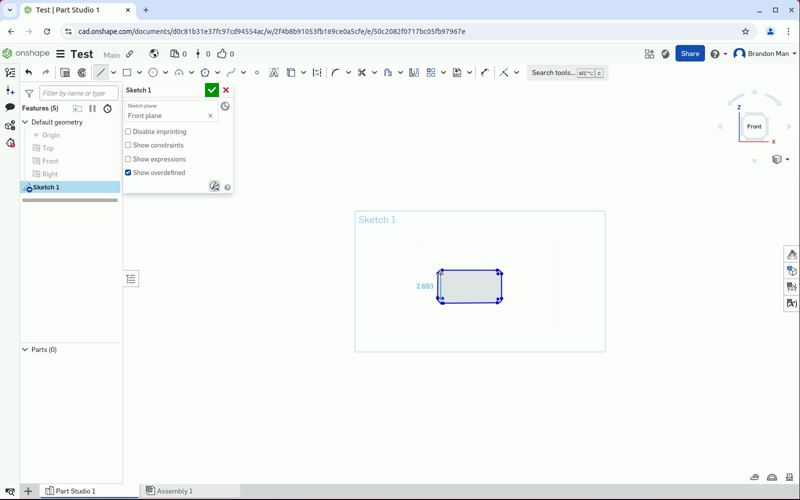
scroll(6)
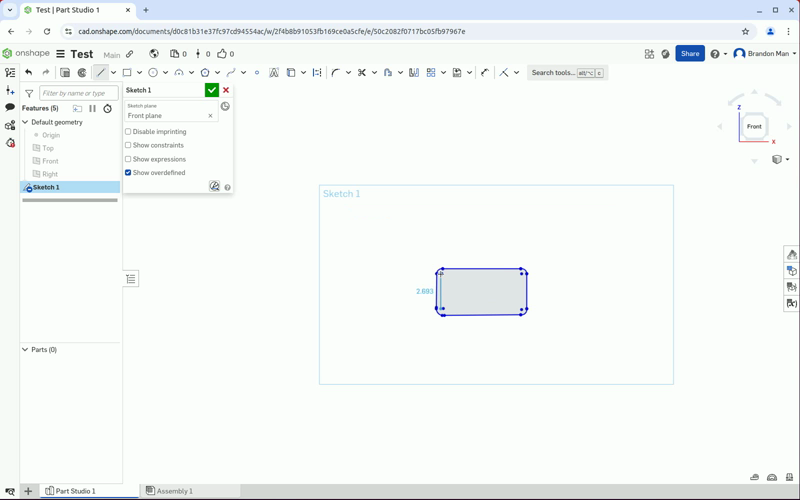
scroll(6)
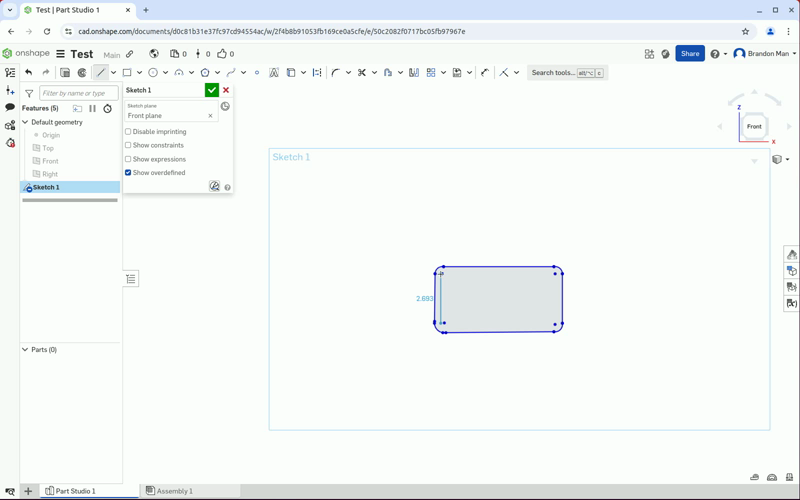
scroll(6)
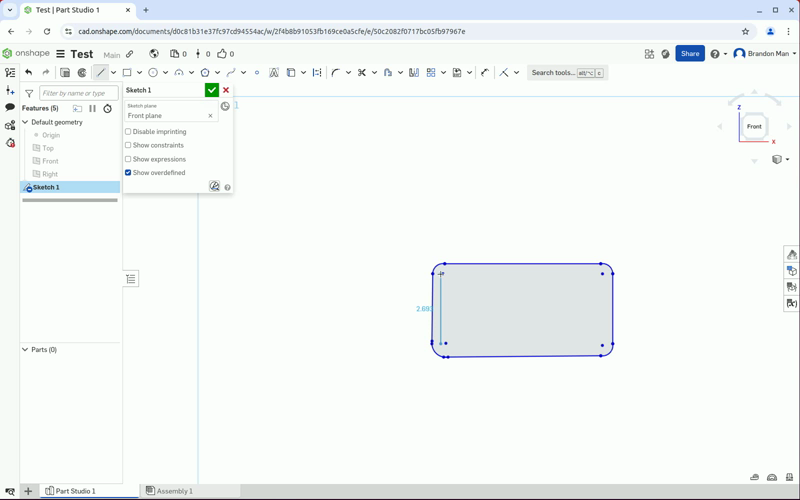
scroll(6)
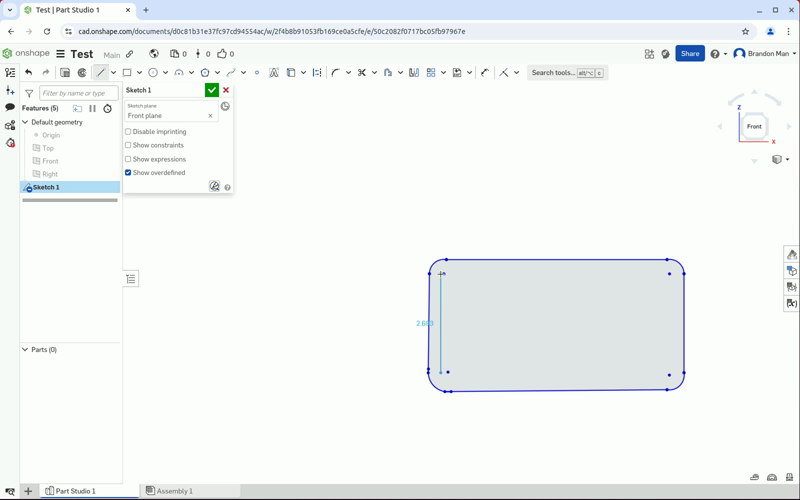
scroll(6)
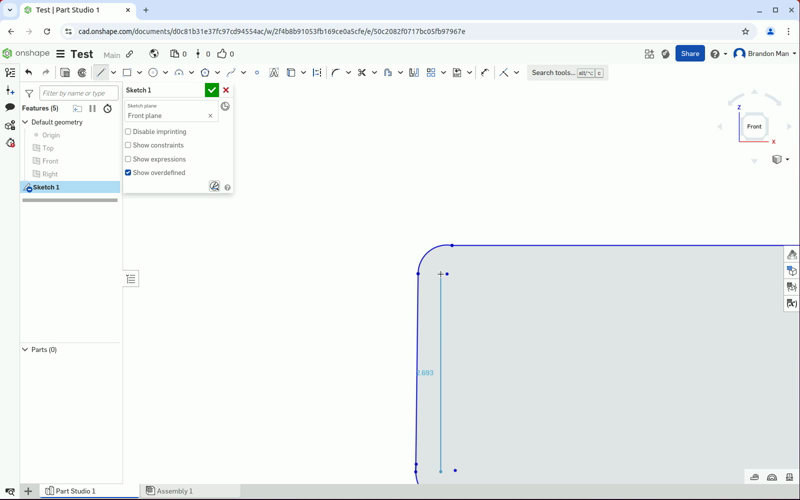
click(440, 273)
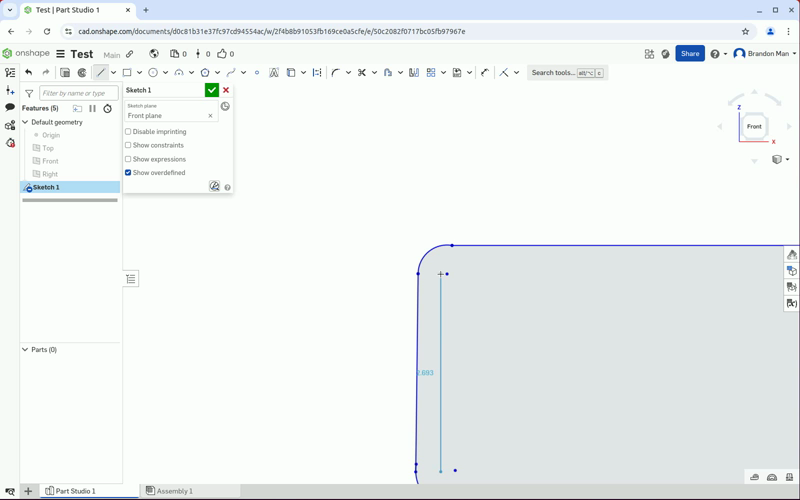
scroll(-6)
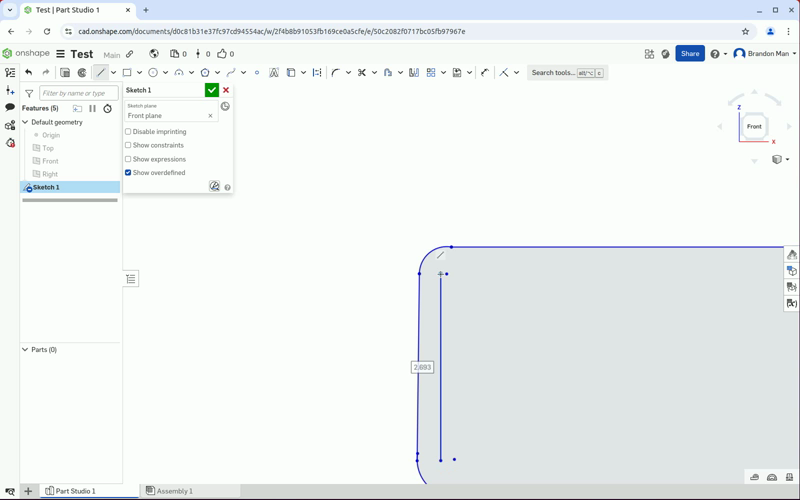
scroll(-6)
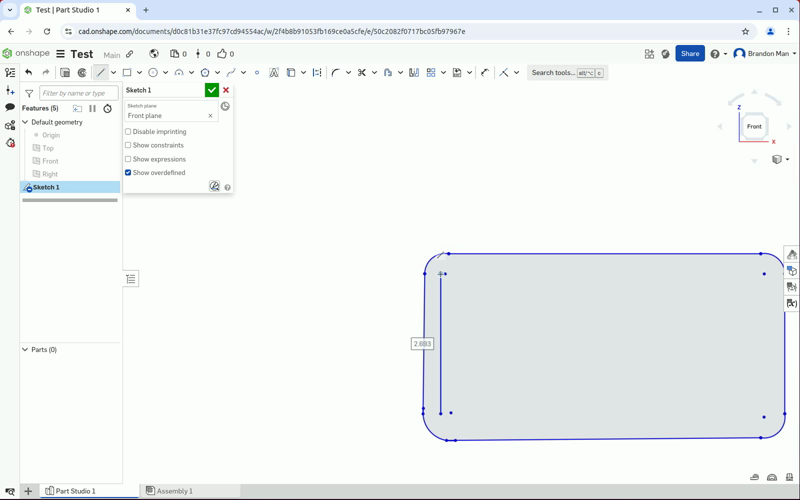
scroll(-6)
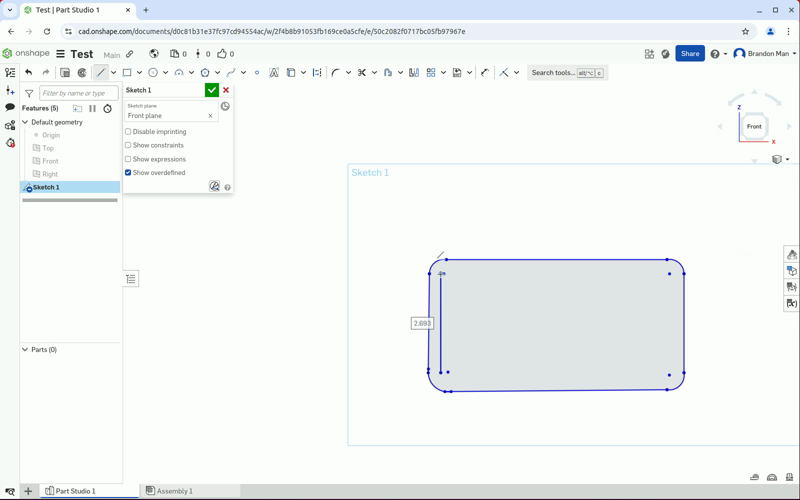
scroll(-6)
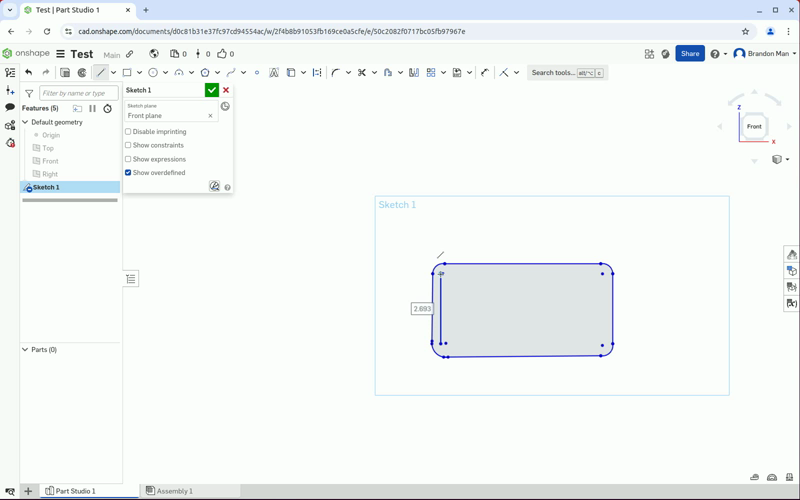
scroll(-6)
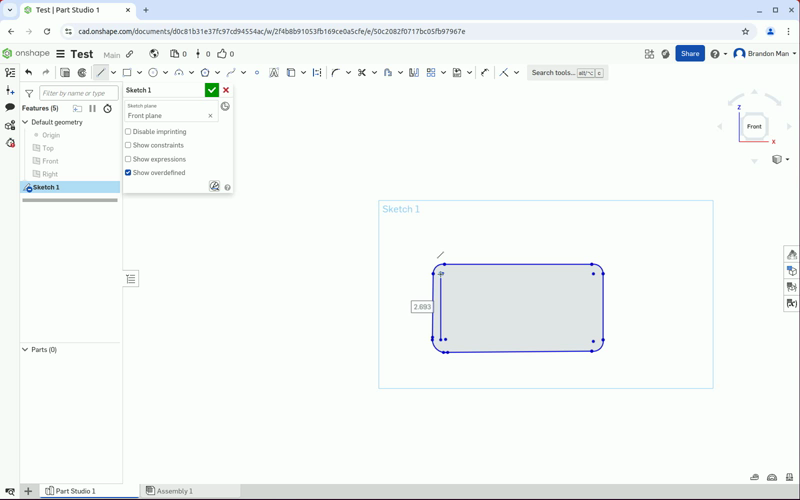
scroll(-6)
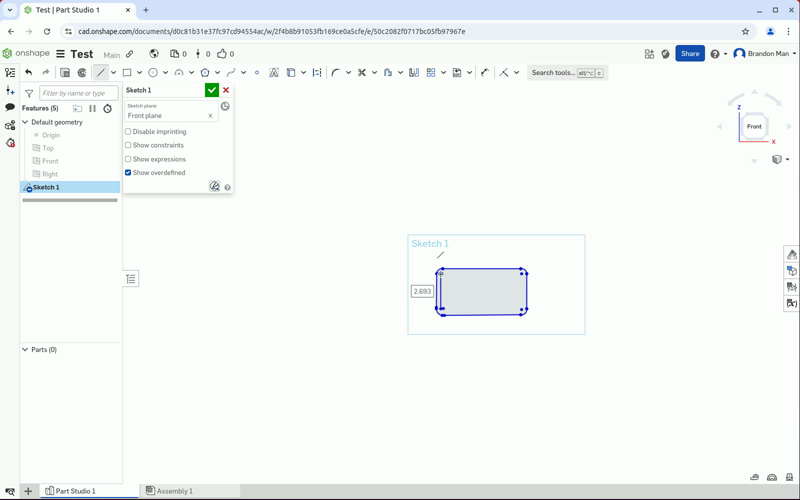
scroll(-6)
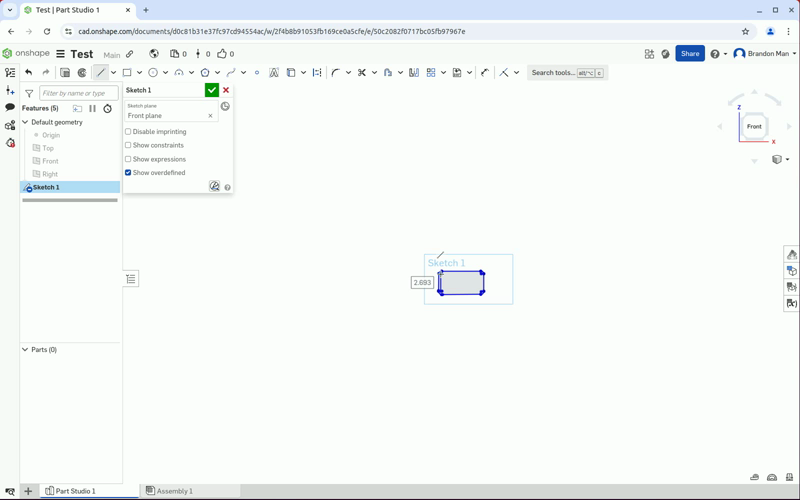
key_up(shift)
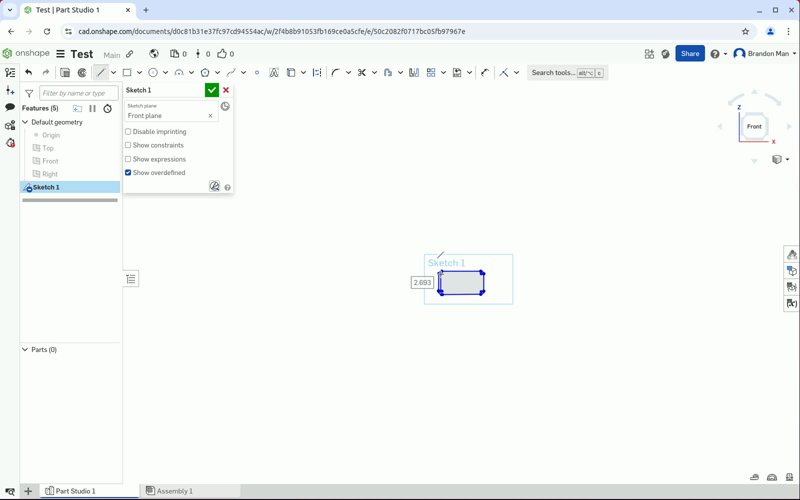
key(esc)
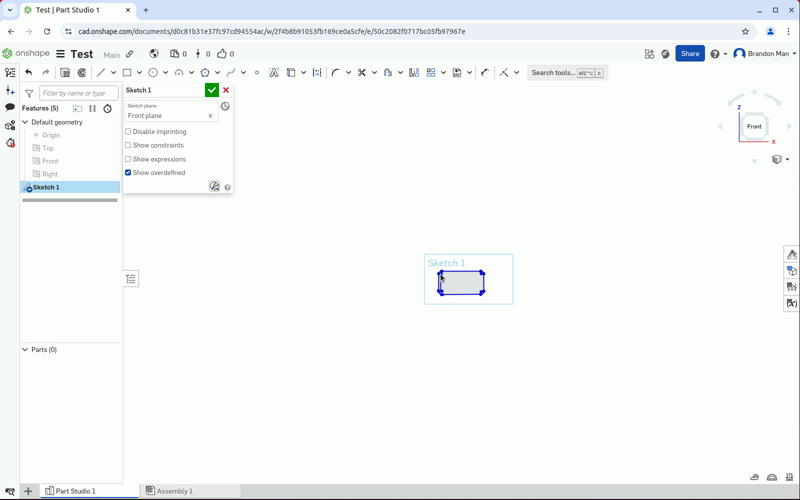
key(a)
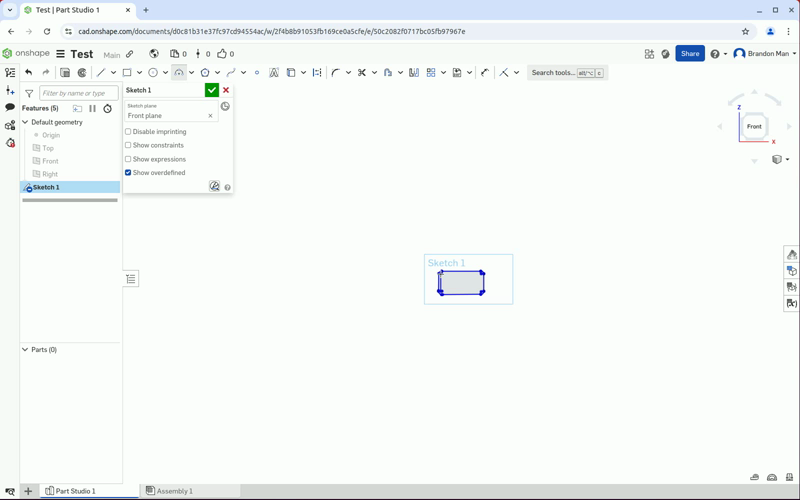
mouse_move(440, 273)
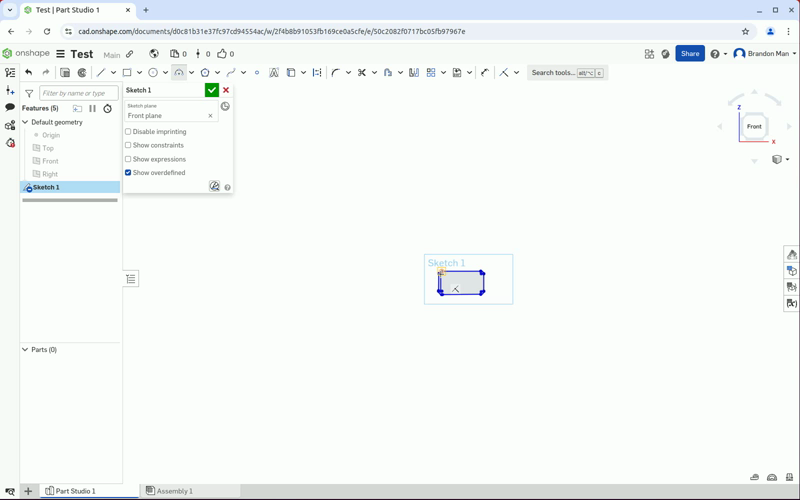
scroll(6)
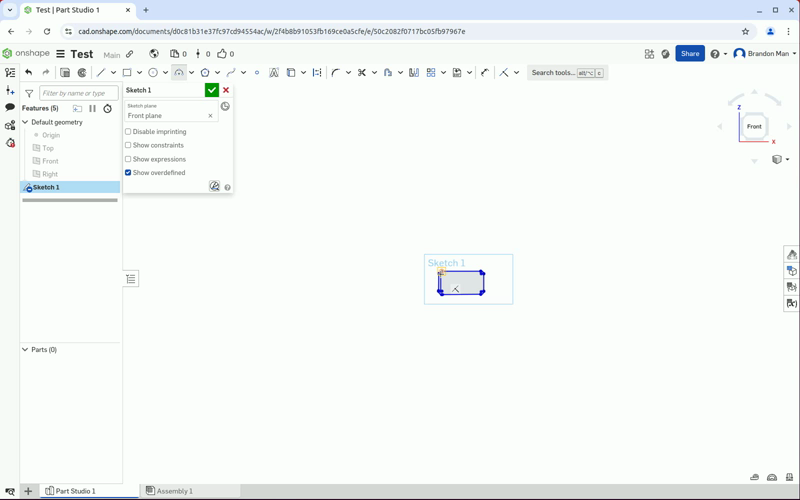
scroll(6)
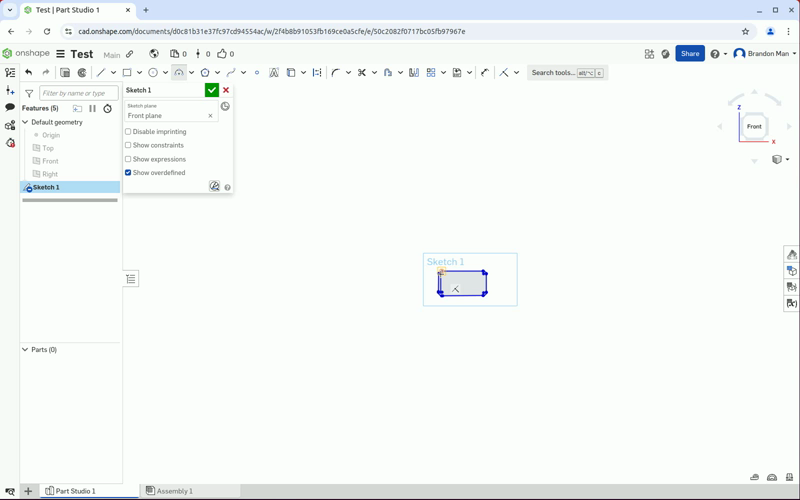
scroll(6)
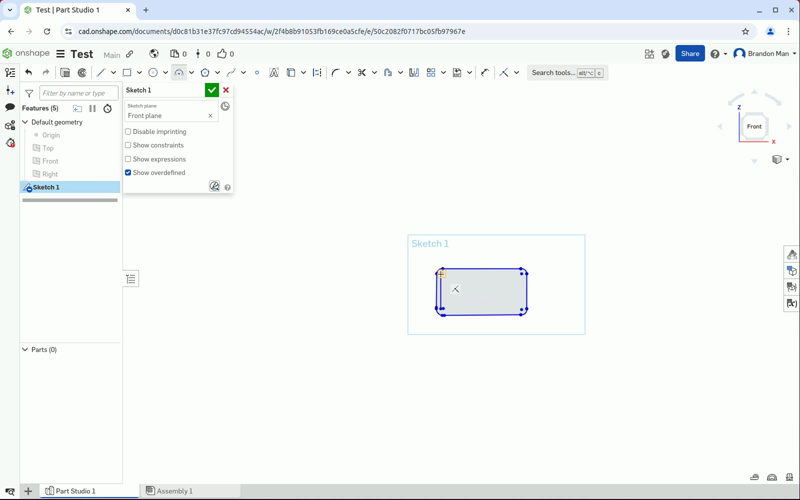
scroll(6)
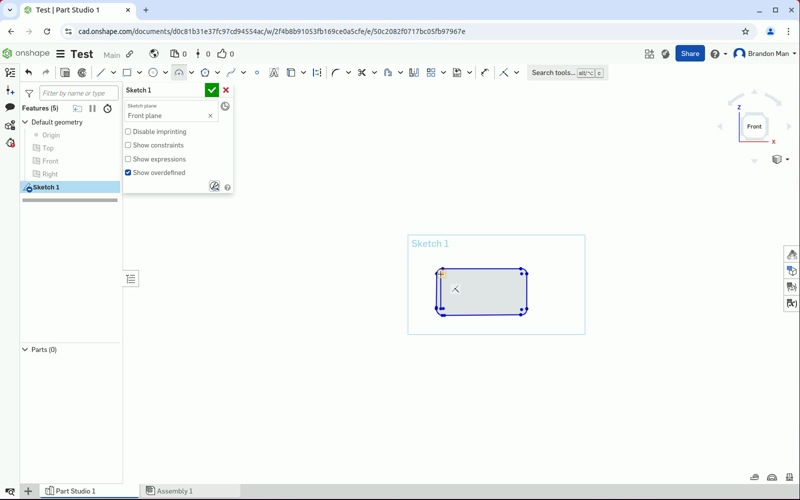
scroll(6)
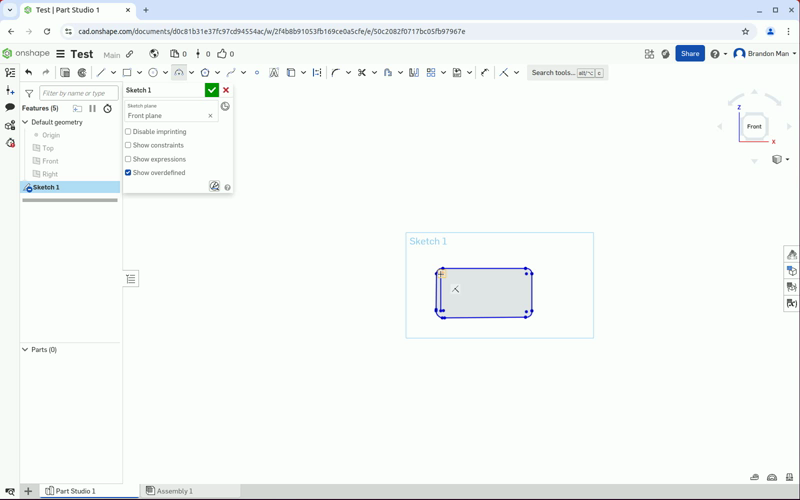
scroll(6)
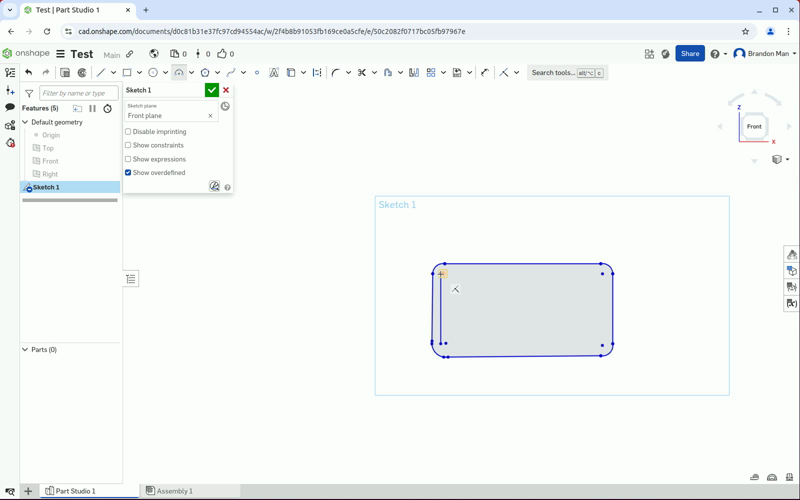
scroll(6)
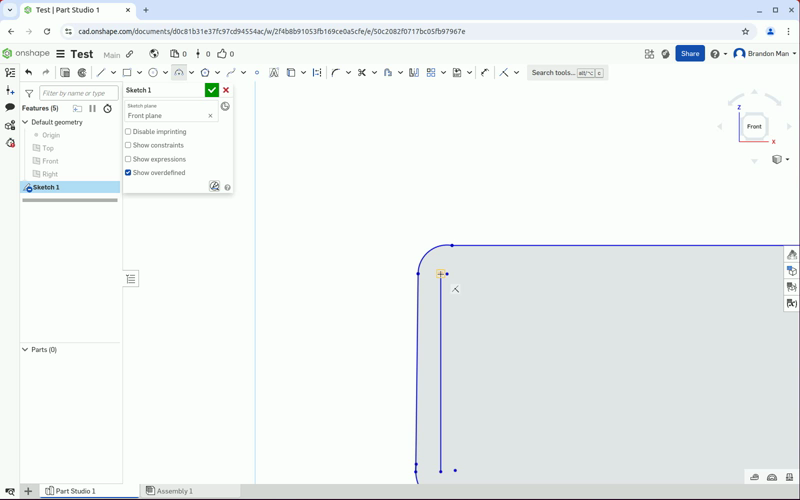
click(440, 273)
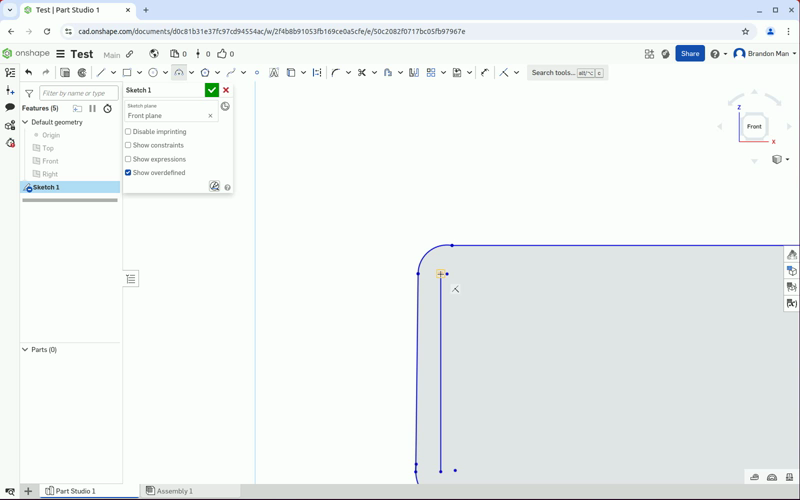
scroll(-6)
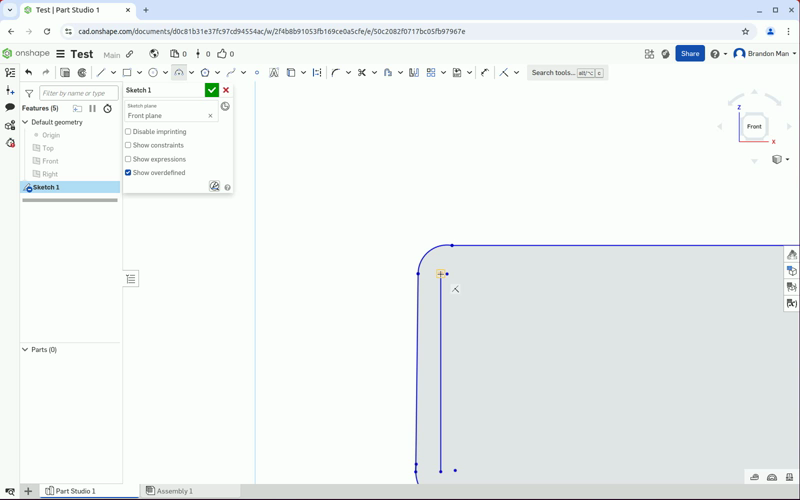
scroll(-6)
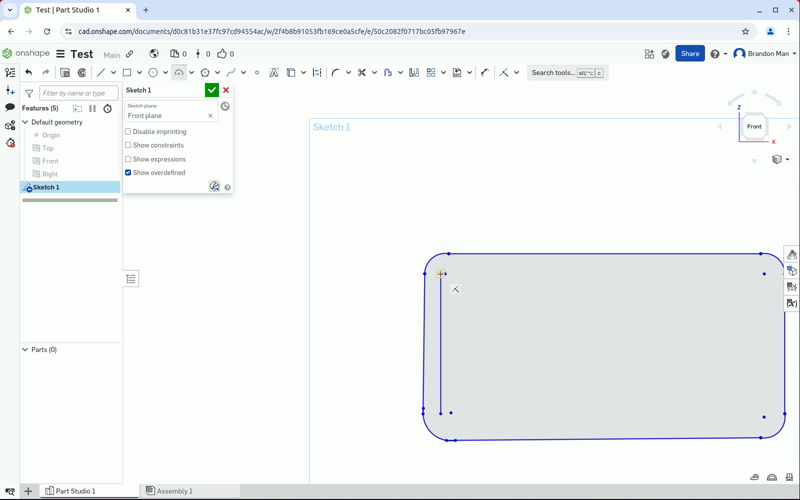
scroll(-6)
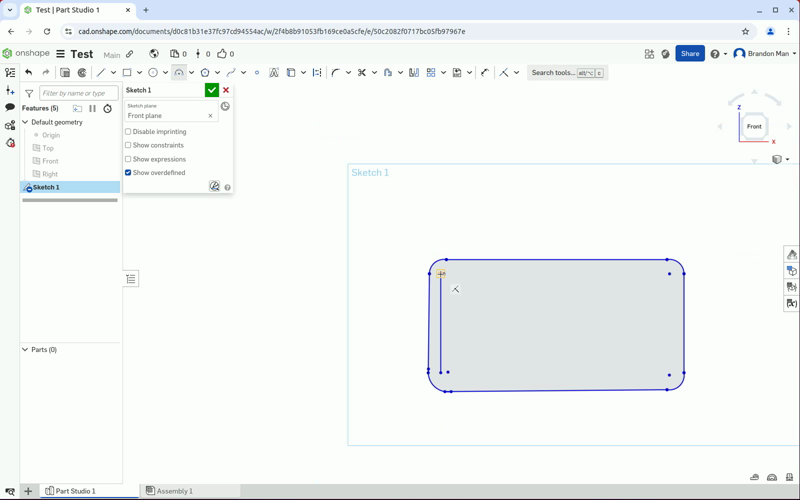
scroll(-6)
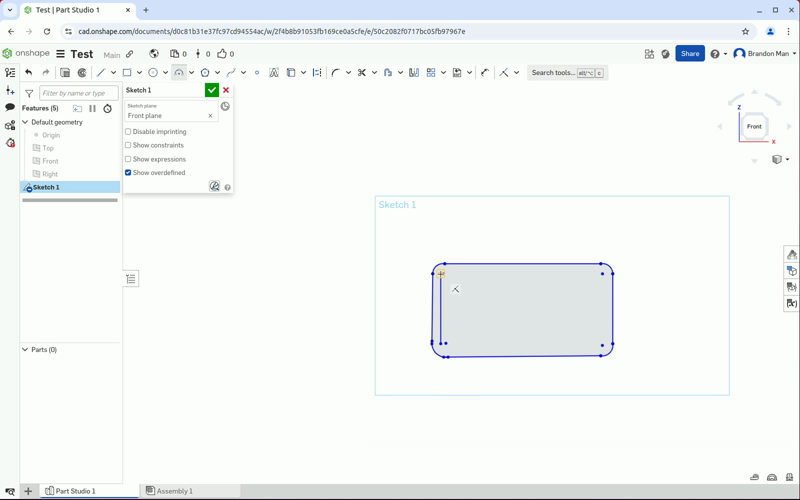
scroll(-6)
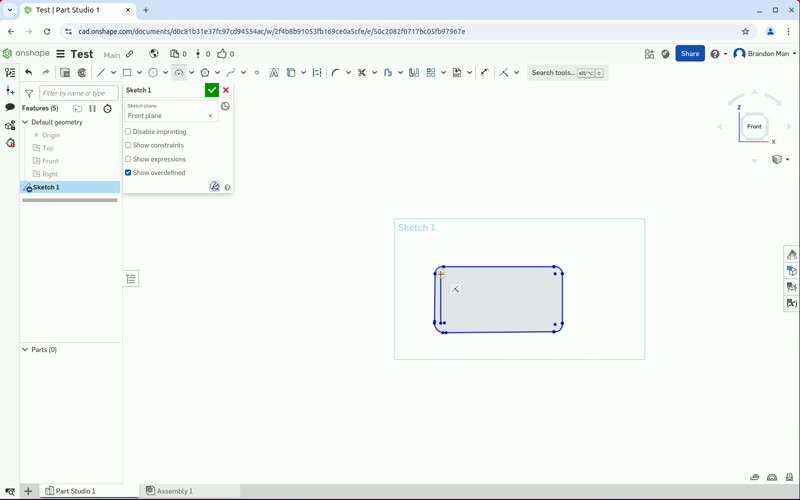
scroll(-6)
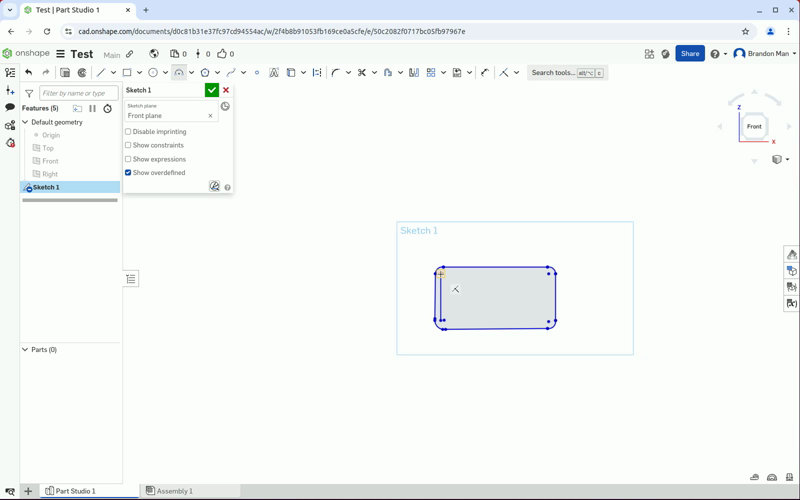
scroll(-6)
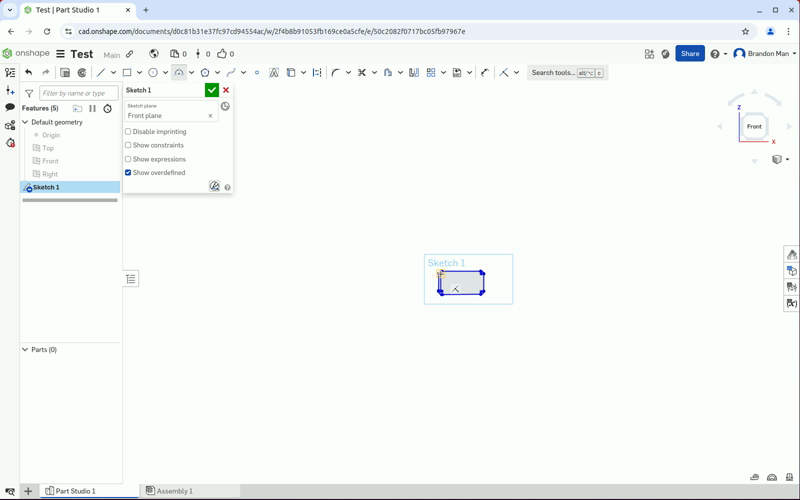
key_down(shift)
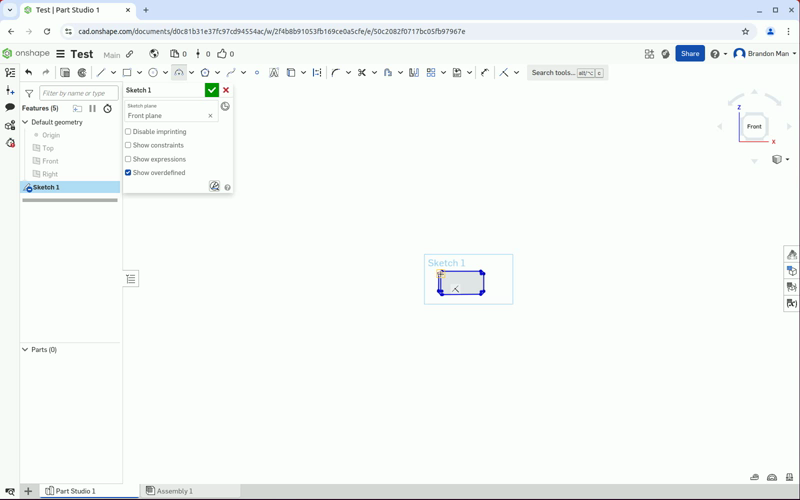
mouse_move(441, 273)
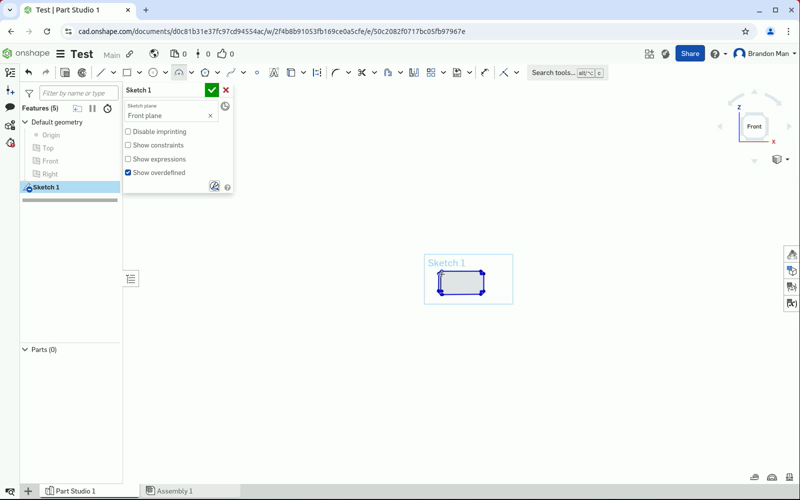
scroll(6)
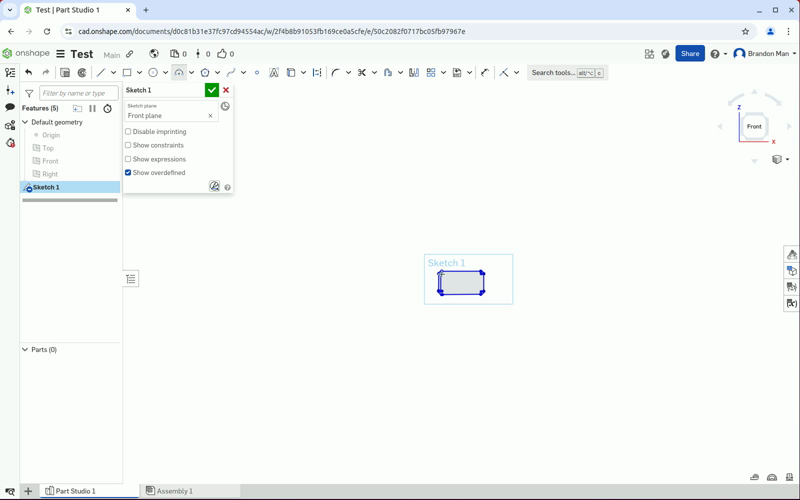
scroll(6)
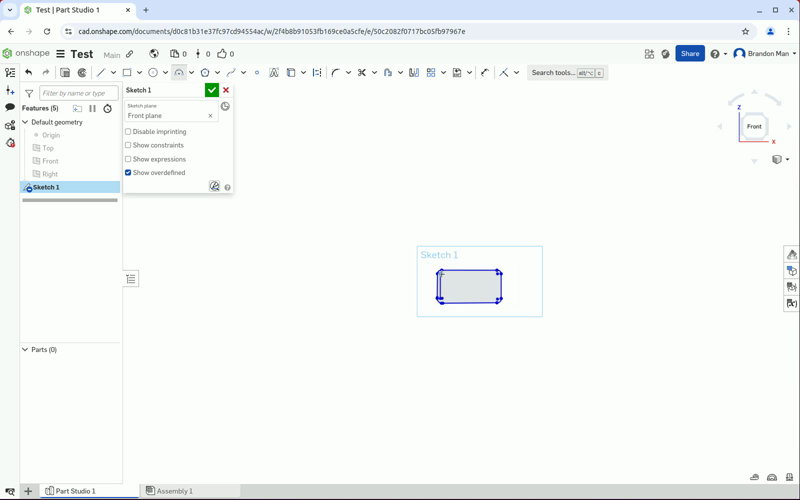
scroll(6)
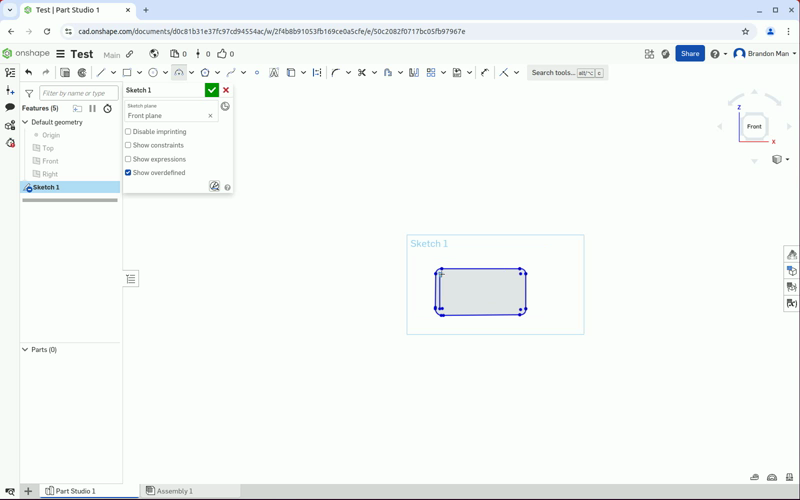
scroll(6)
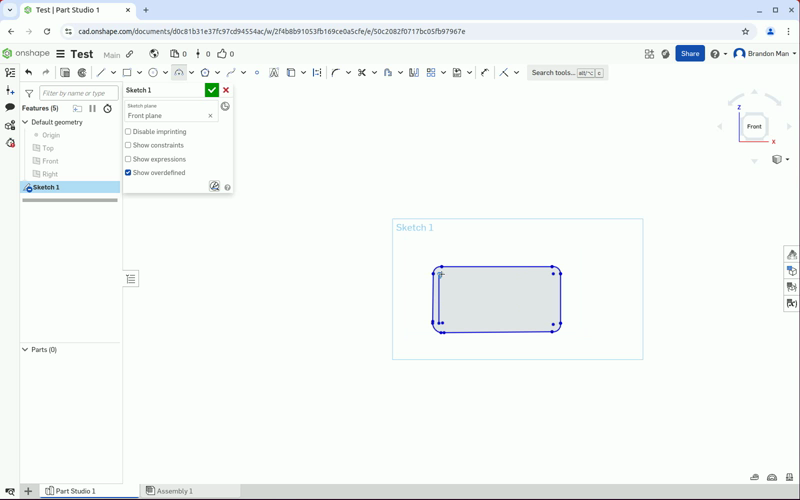
scroll(6)
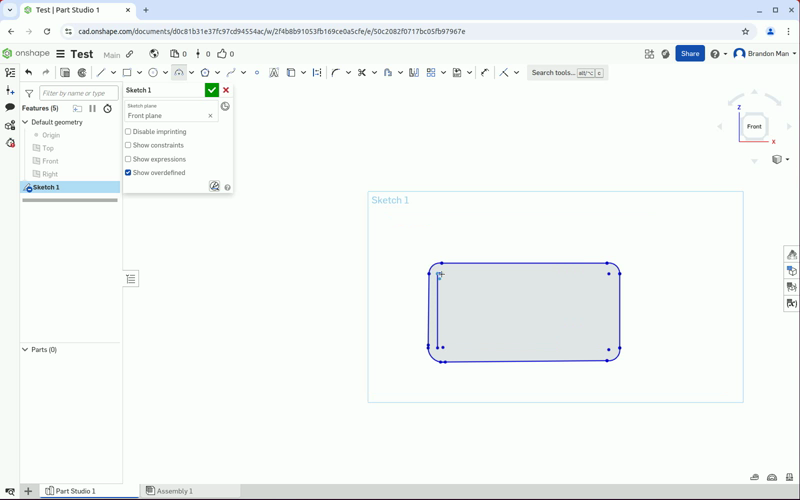
scroll(6)
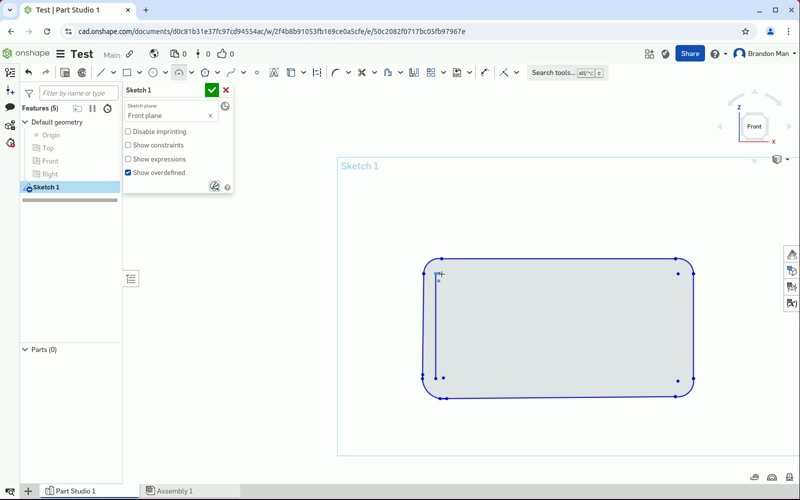
scroll(6)
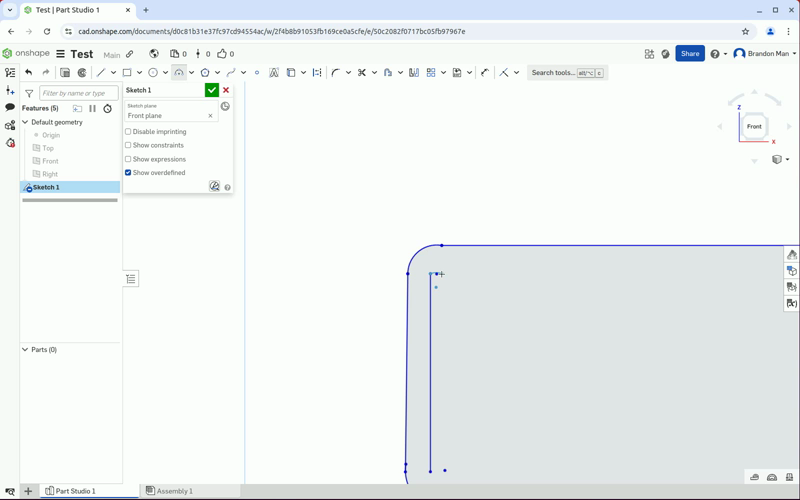
click(441, 273)
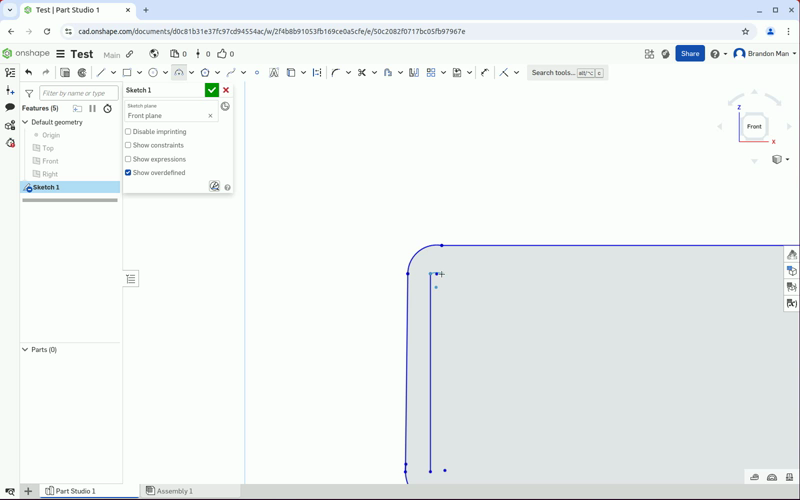
scroll(-6)
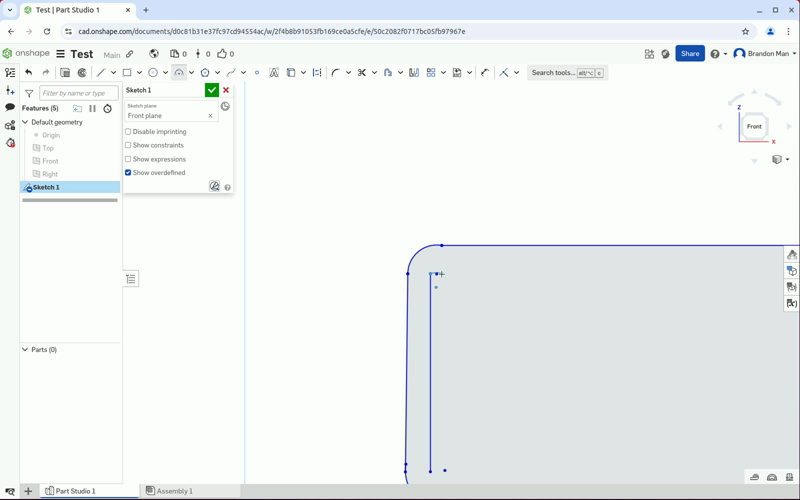
scroll(-6)
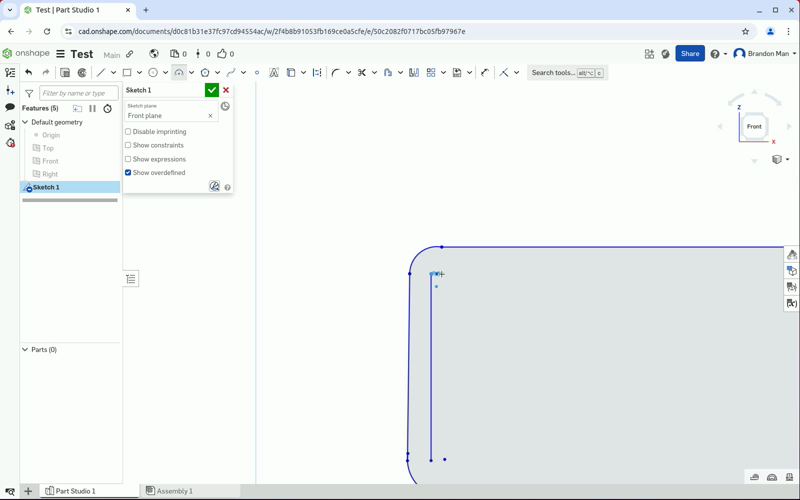
scroll(-6)
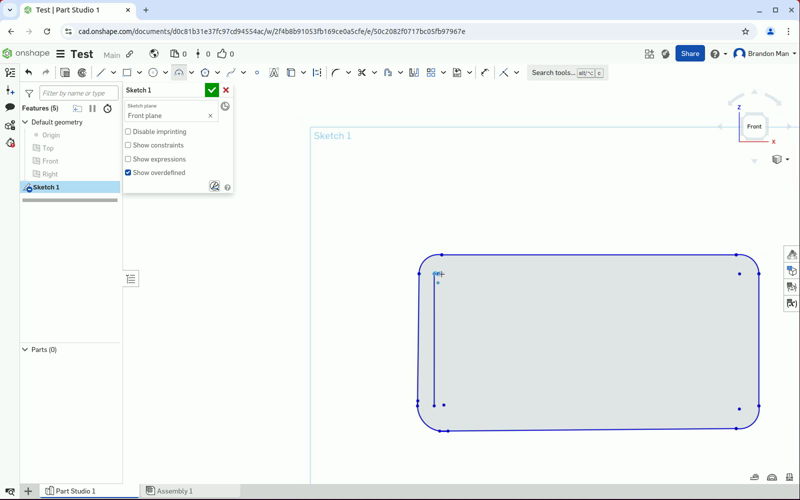
scroll(-6)
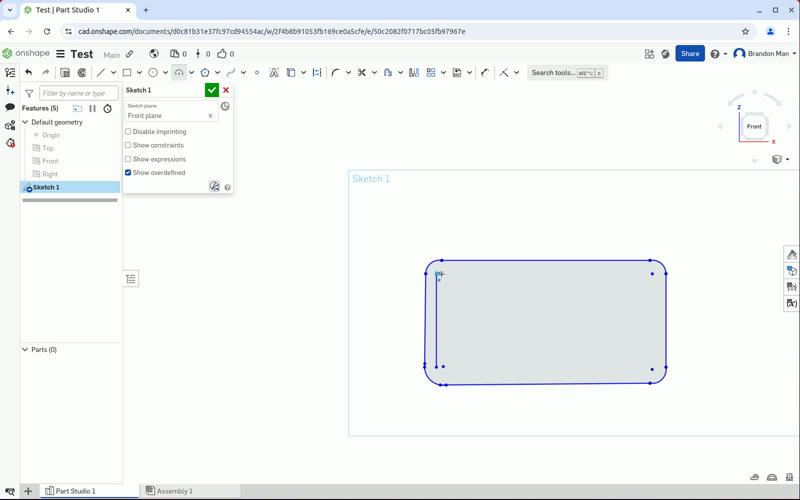
scroll(-6)
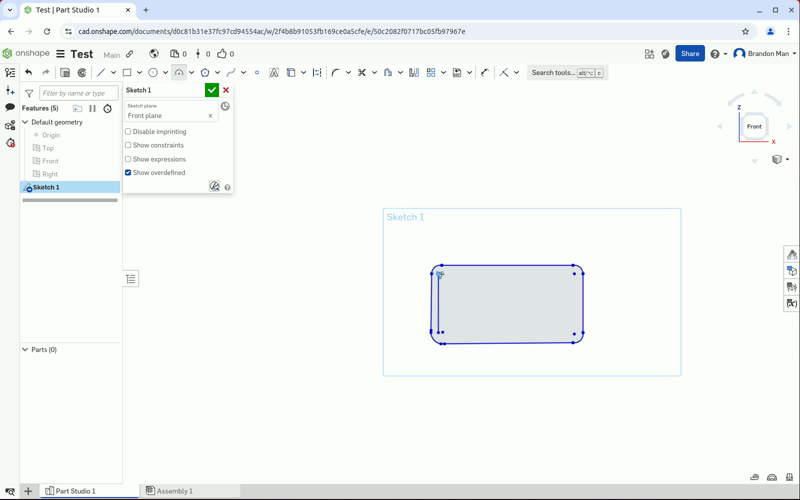
scroll(-6)
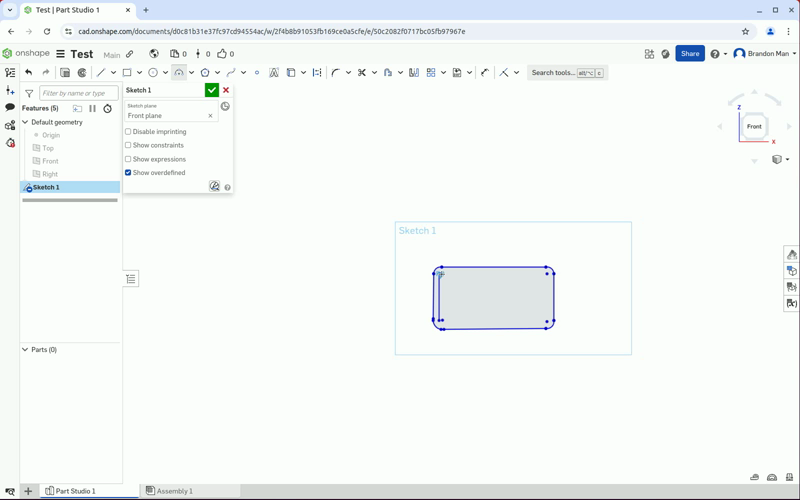
scroll(-6)
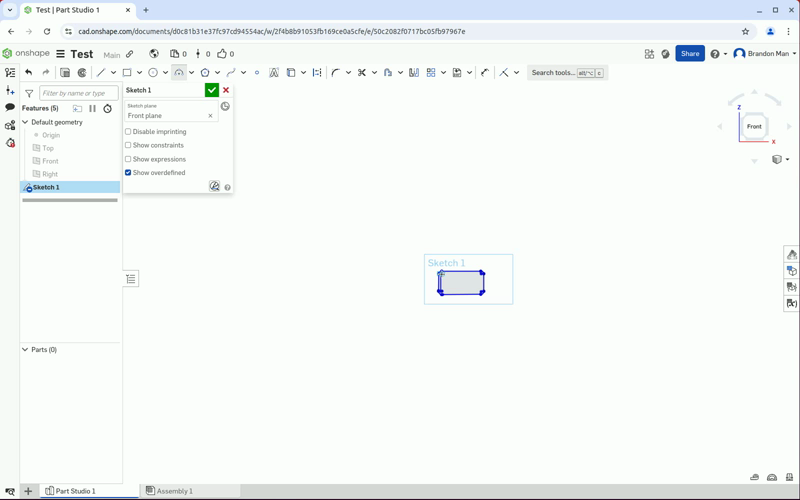
mouse_move(440, 273)
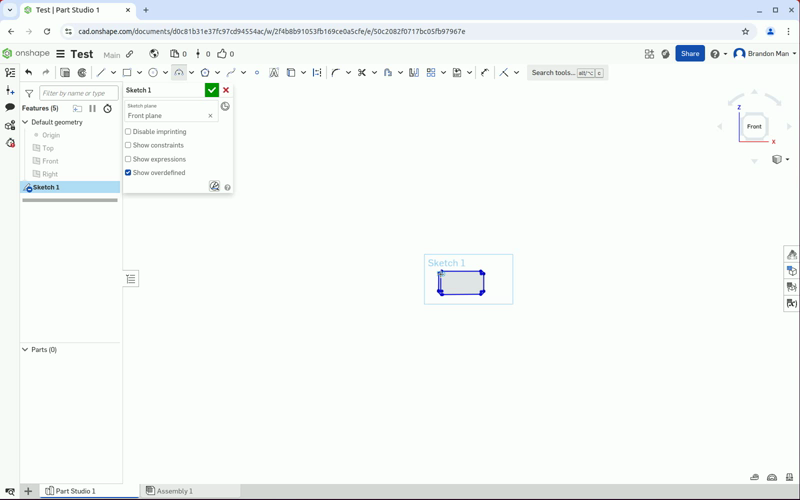
scroll(6)
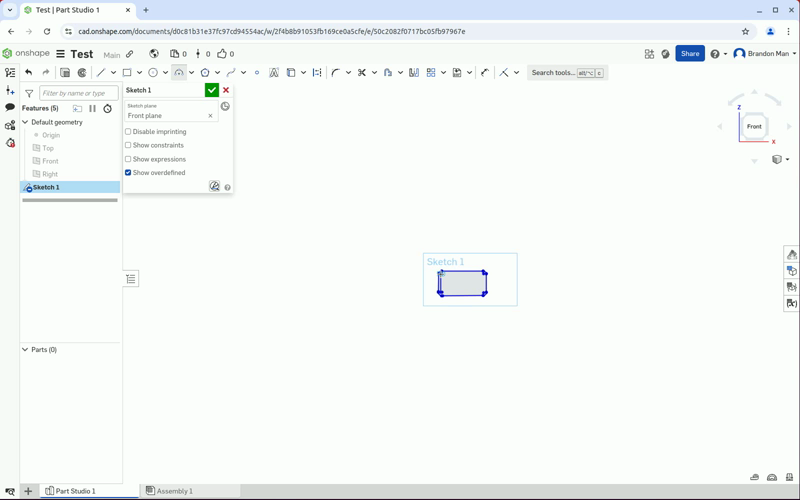
scroll(6)
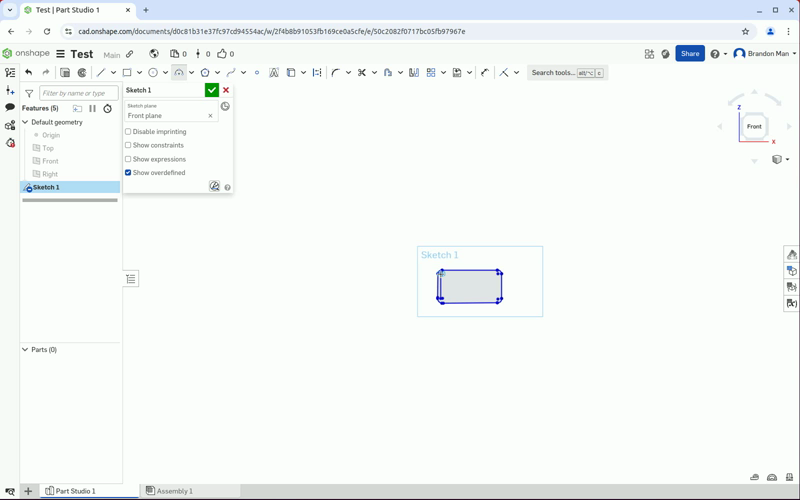
scroll(6)
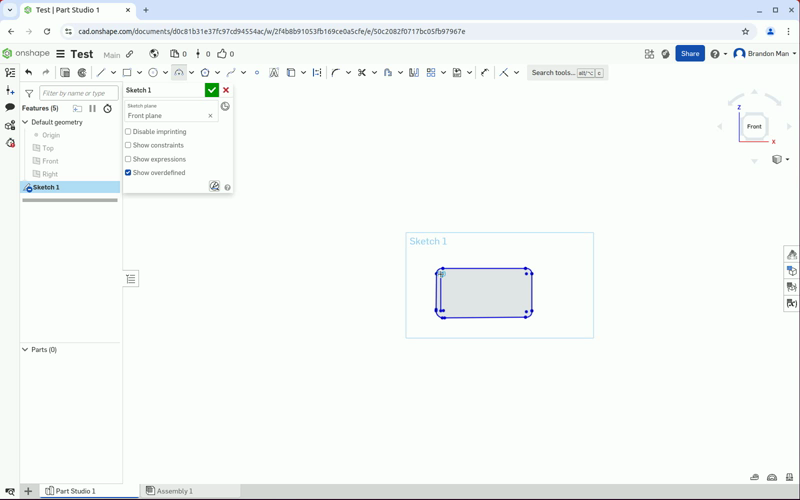
scroll(6)
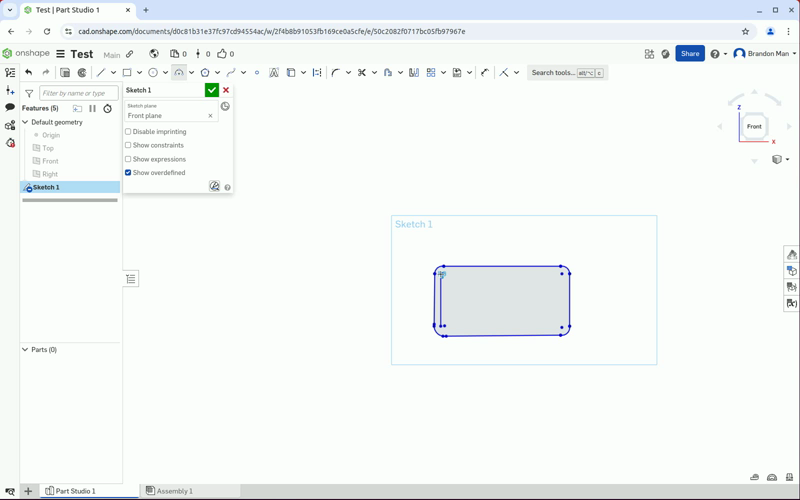
scroll(6)
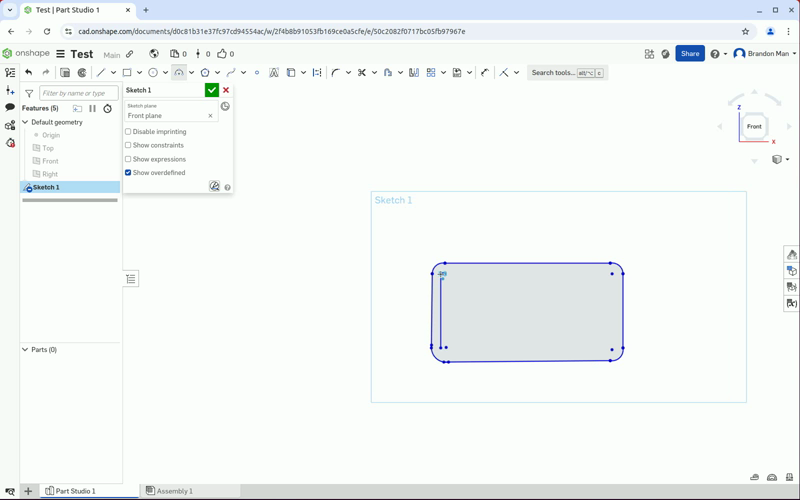
scroll(6)
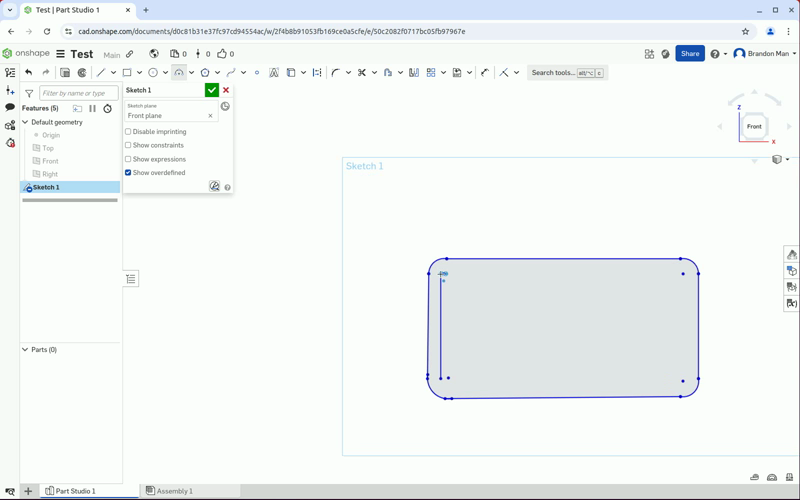
scroll(6)
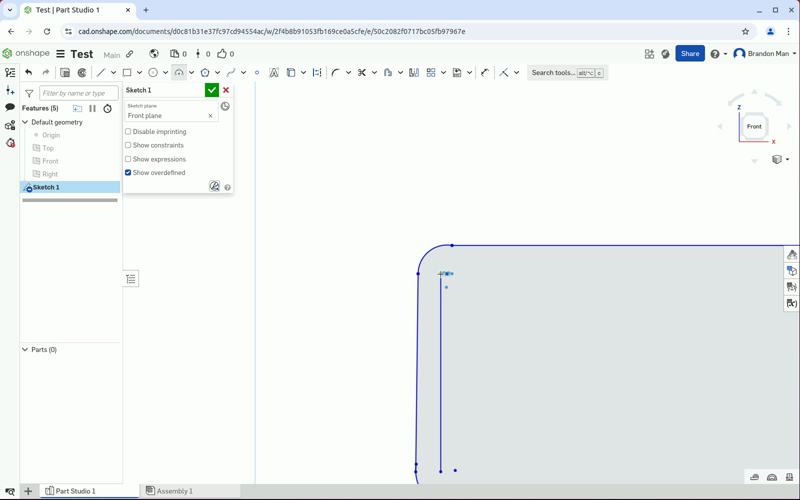
click(440, 273)
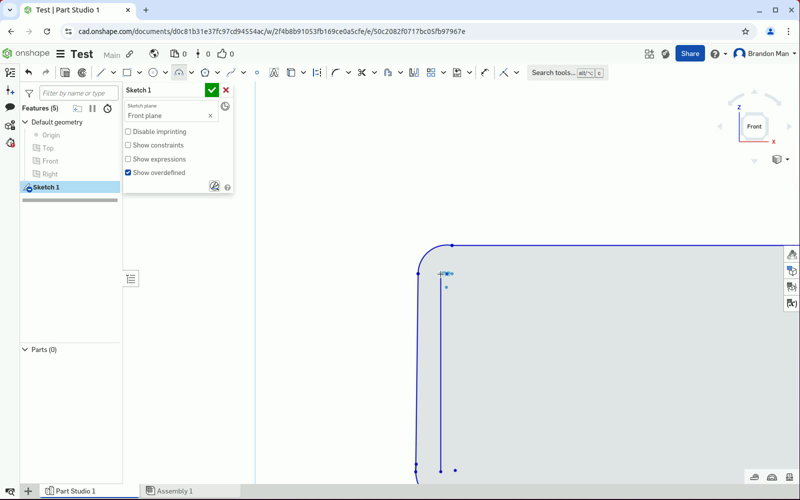
scroll(-6)
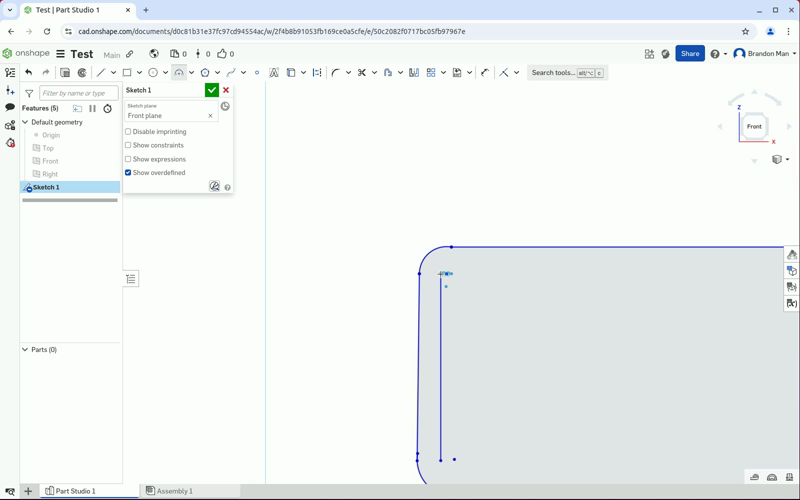
scroll(-6)
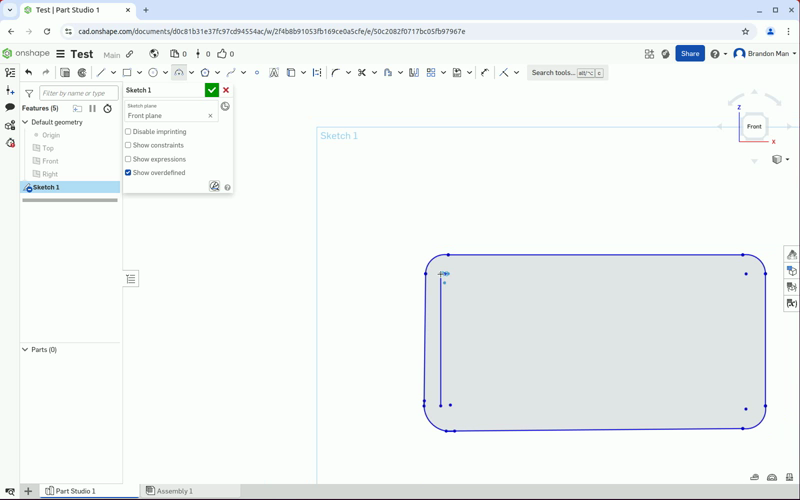
scroll(-6)
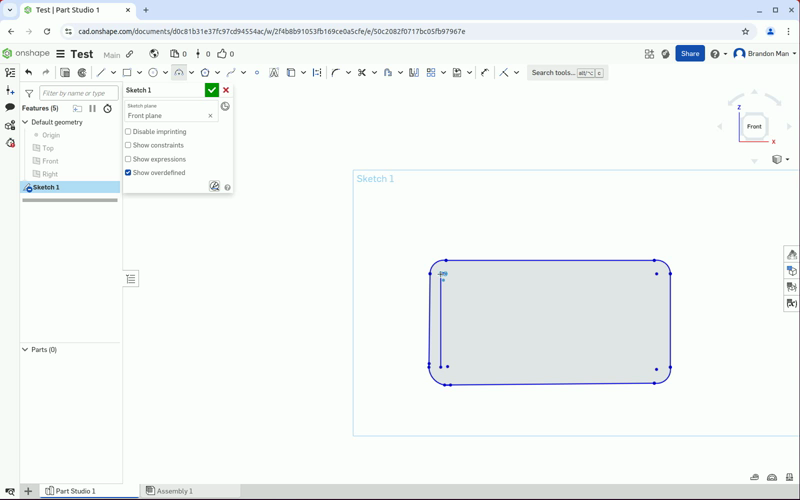
scroll(-6)
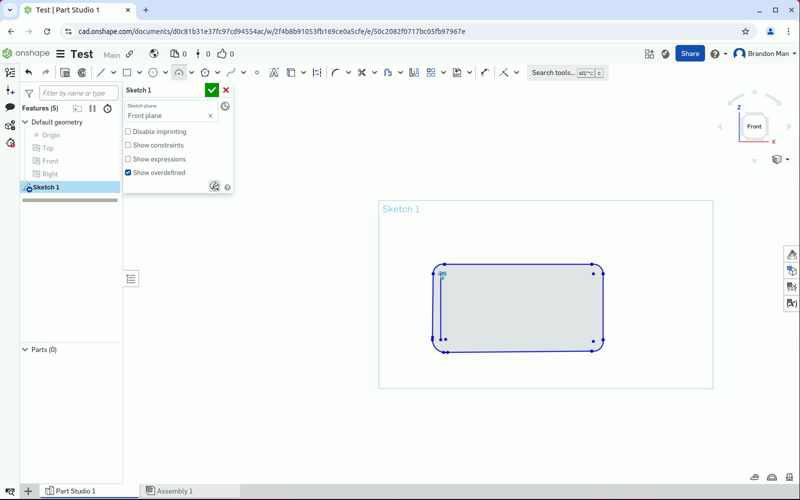
scroll(-6)
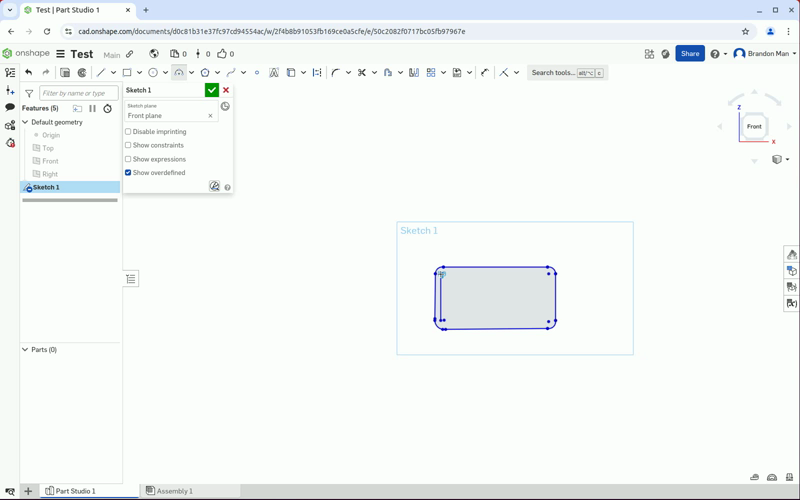
scroll(-6)
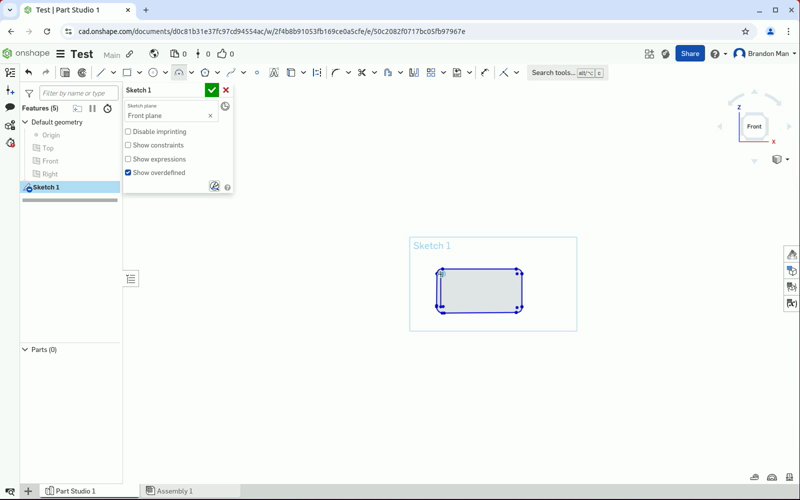
scroll(-6)
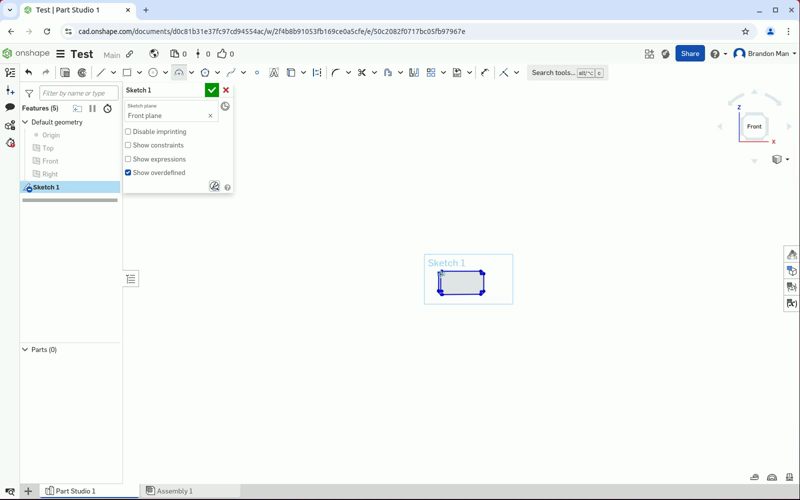
key_up(shift)
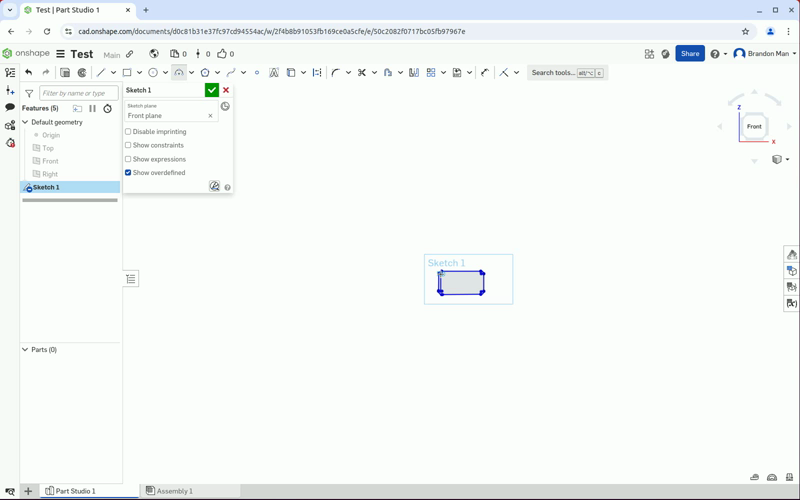
key(esc)
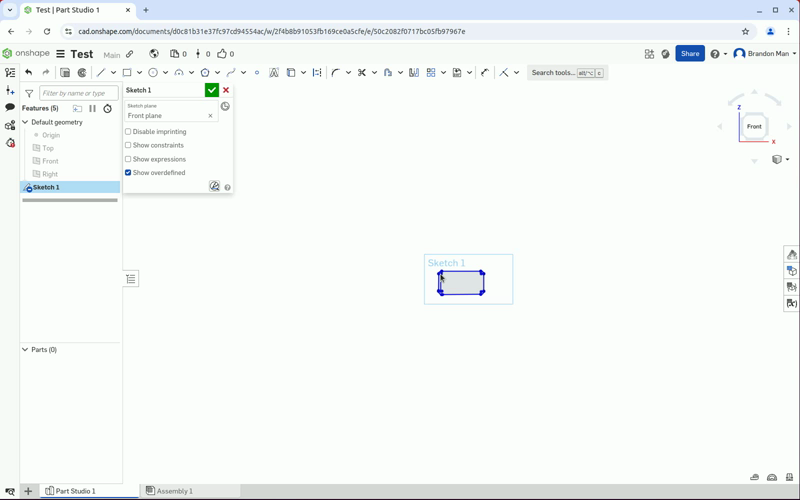
key(l)
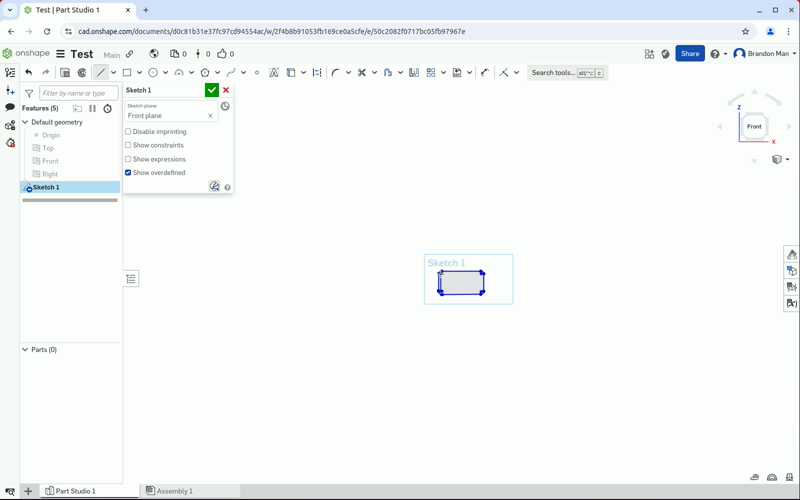
mouse_move(441, 273)
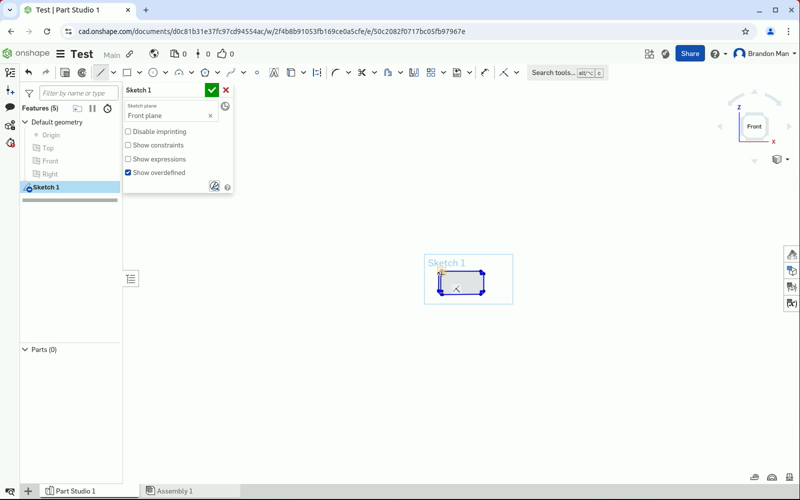
scroll(6)
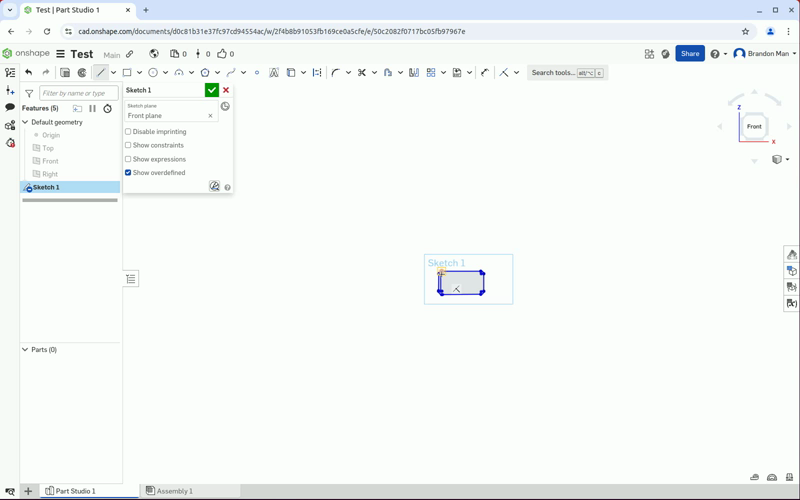
scroll(6)
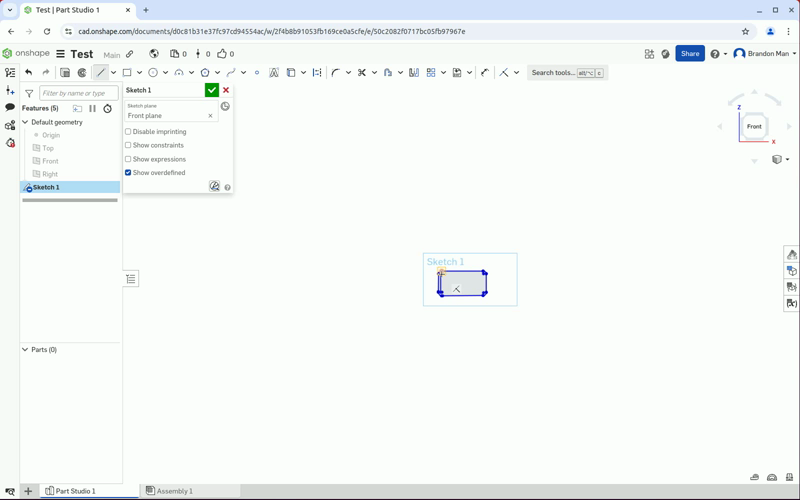
scroll(6)
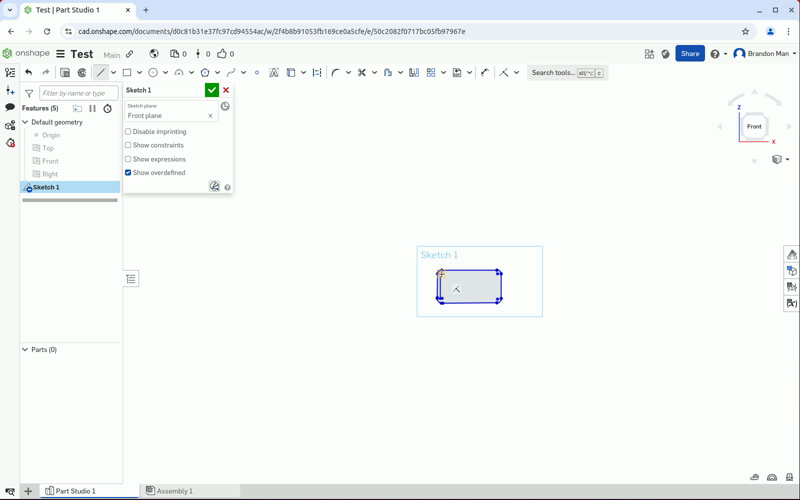
scroll(6)
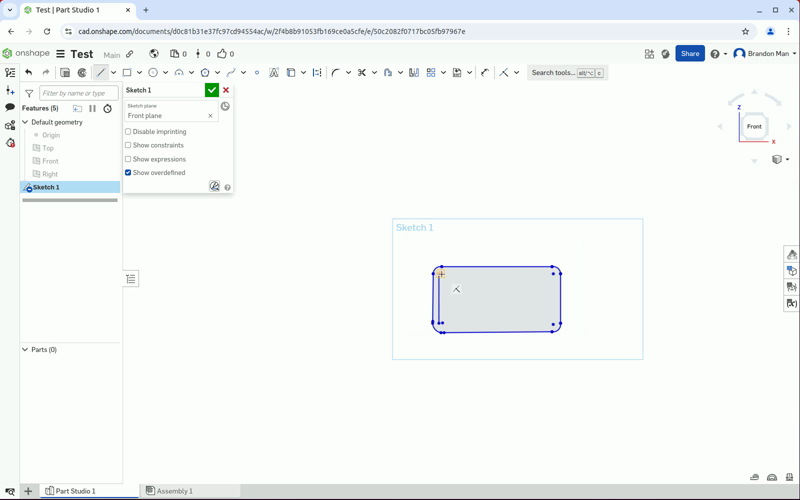
scroll(6)
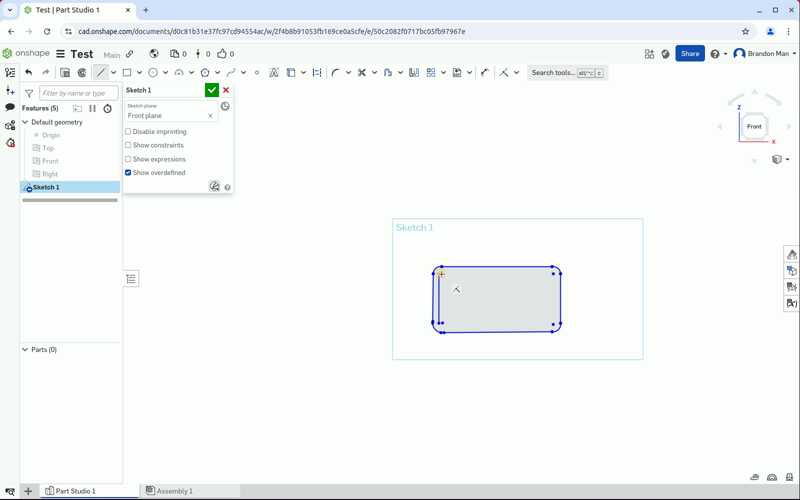
scroll(6)
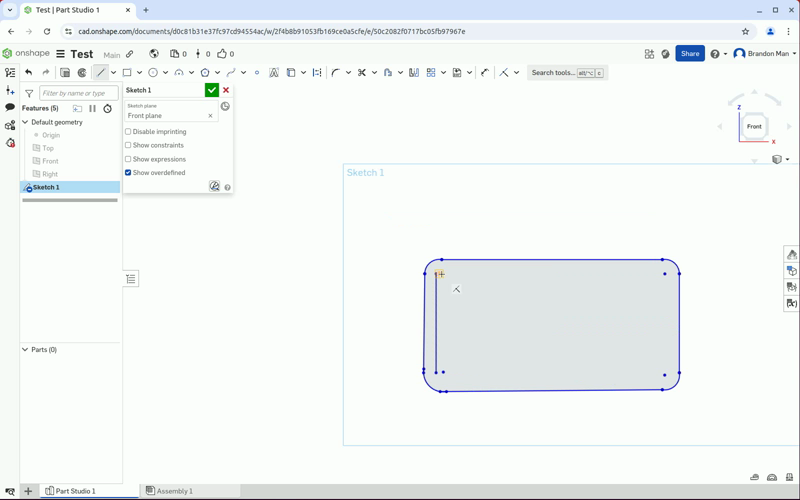
scroll(6)
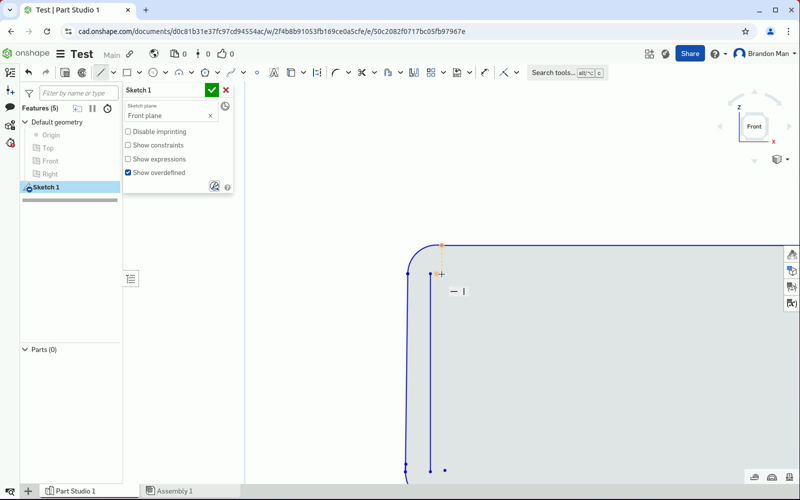
click(441, 273)
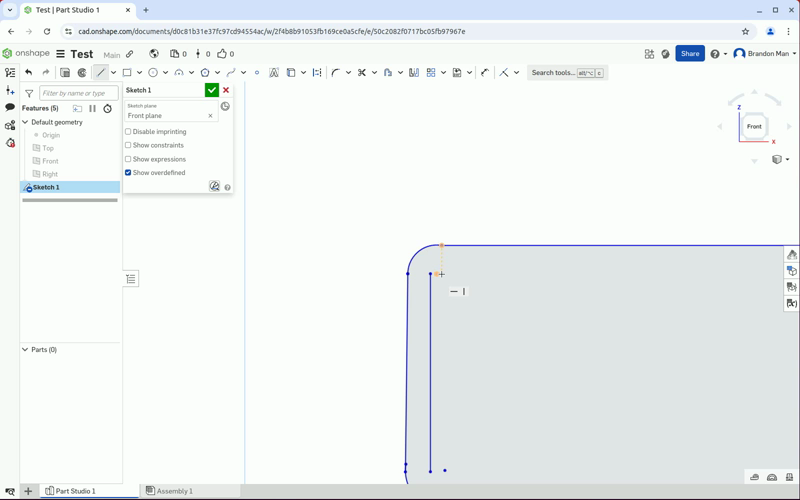
scroll(-6)
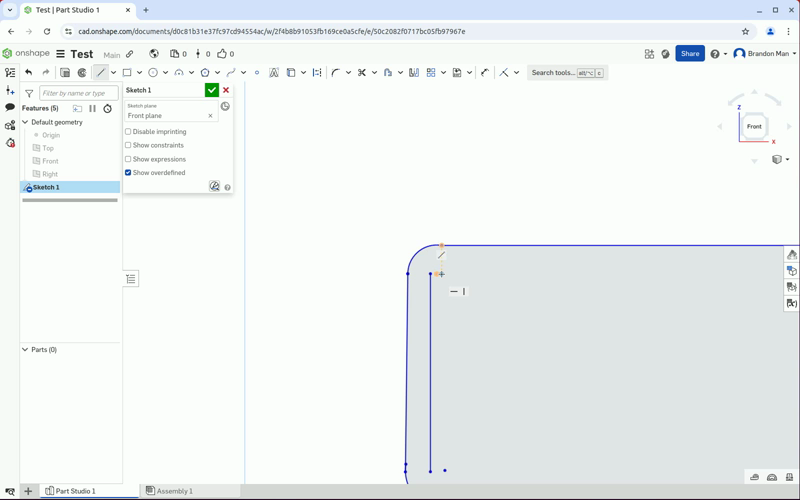
scroll(-6)
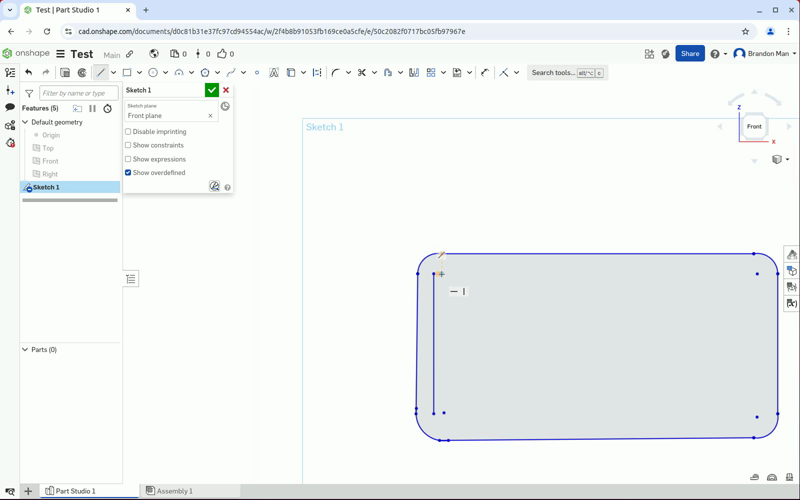
scroll(-6)
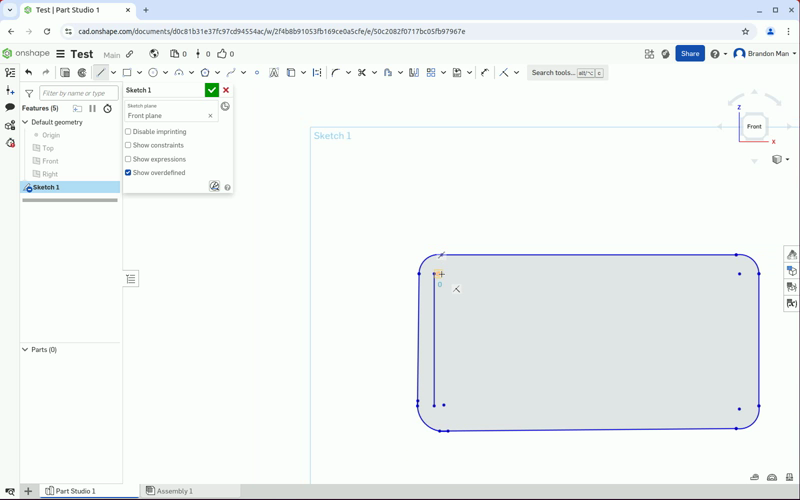
scroll(-6)
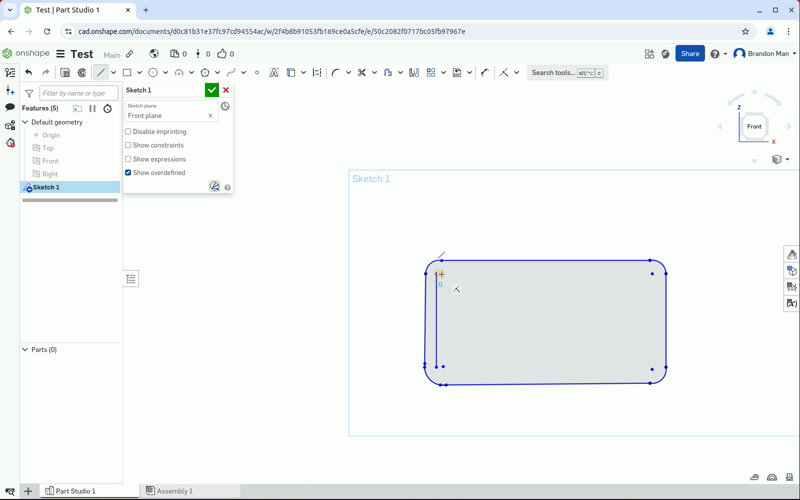
scroll(-6)
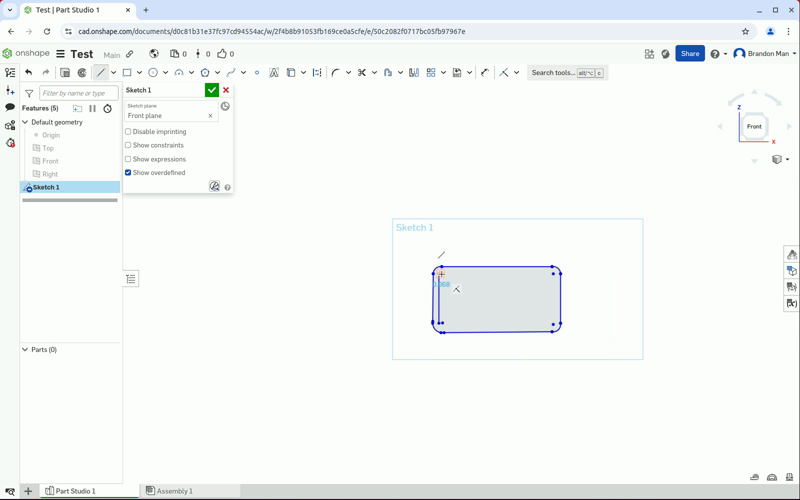
scroll(-6)
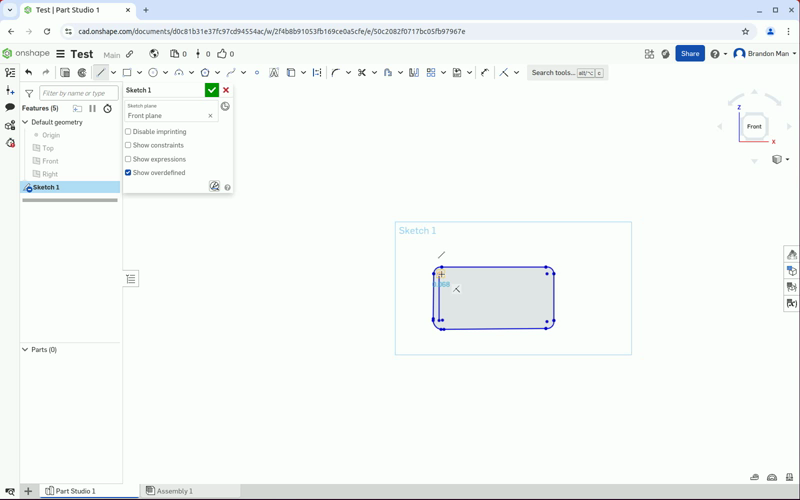
scroll(-6)
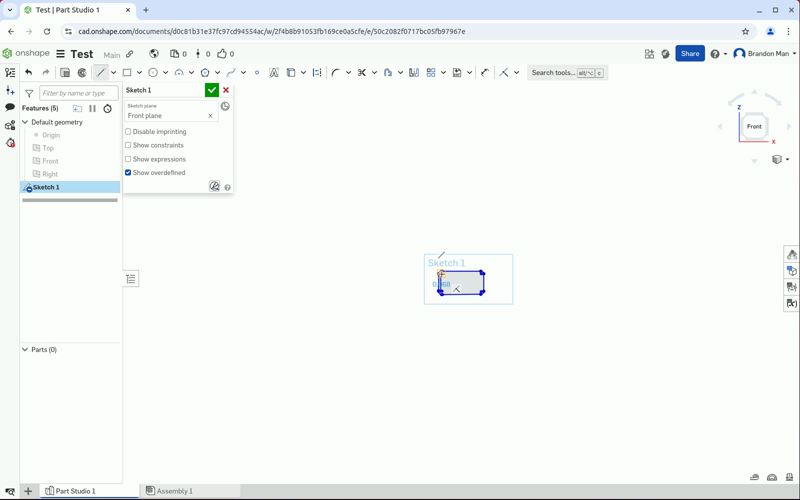
key_down(shift)
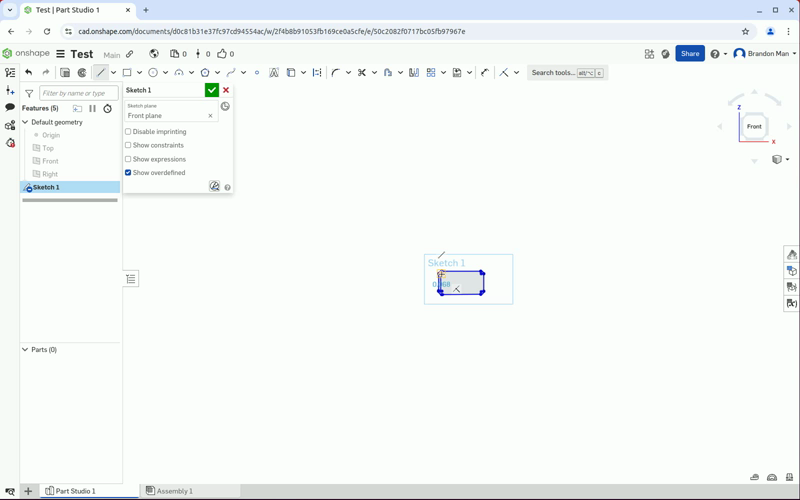
mouse_move(471, 273)
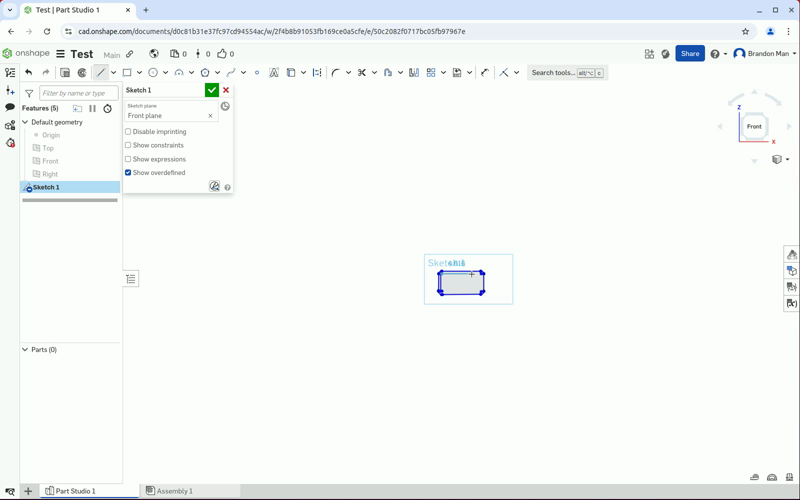
mouse_move(480, 273)
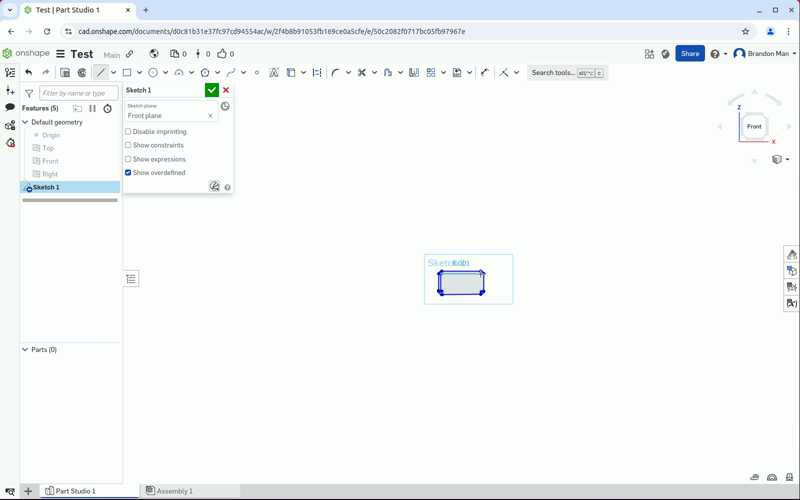
scroll(6)
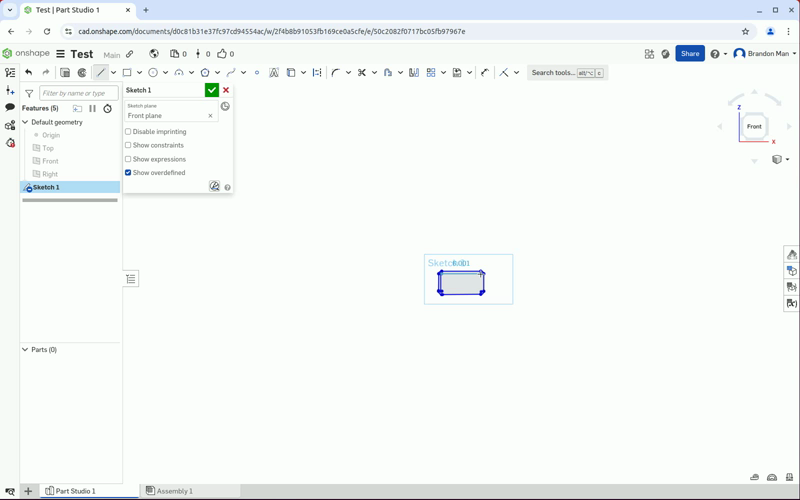
scroll(6)
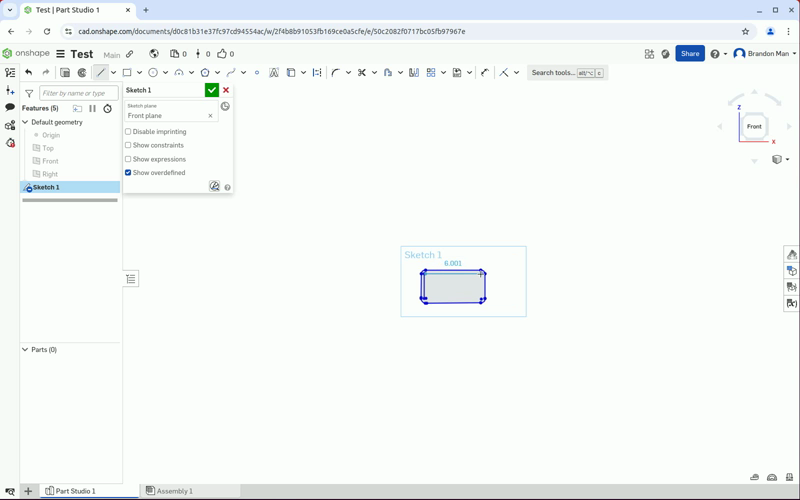
scroll(6)
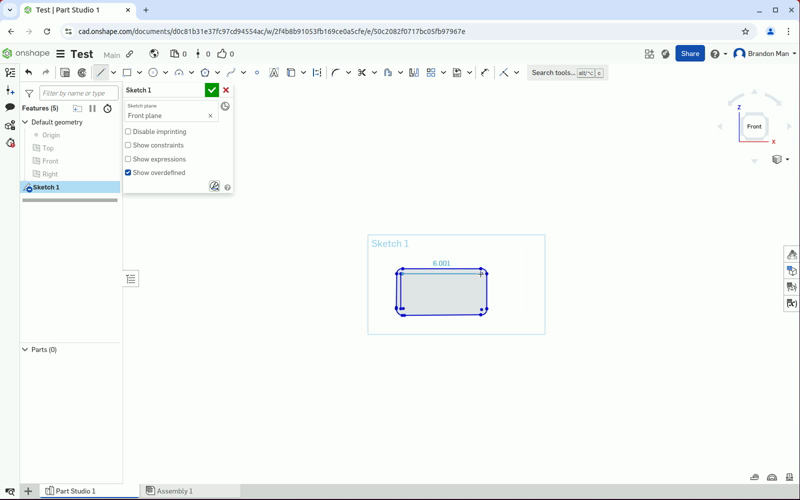
scroll(6)
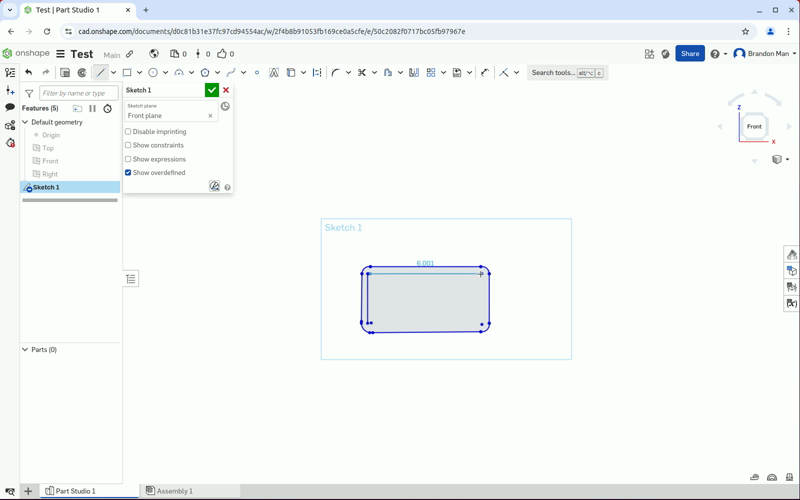
scroll(6)
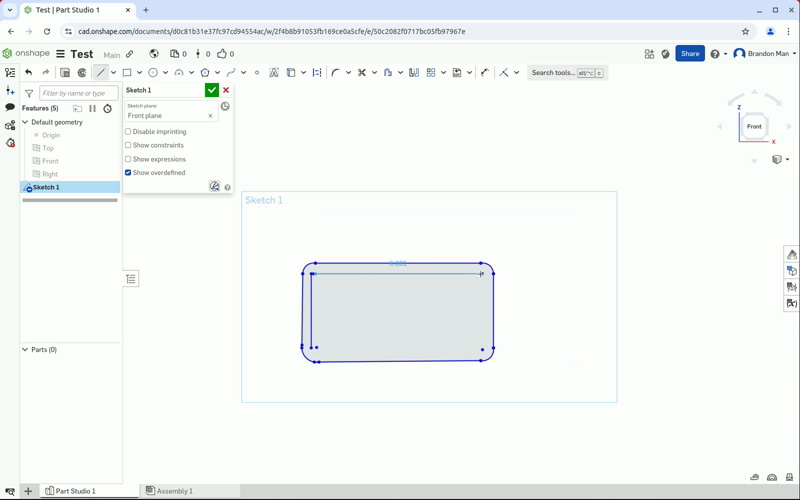
scroll(6)
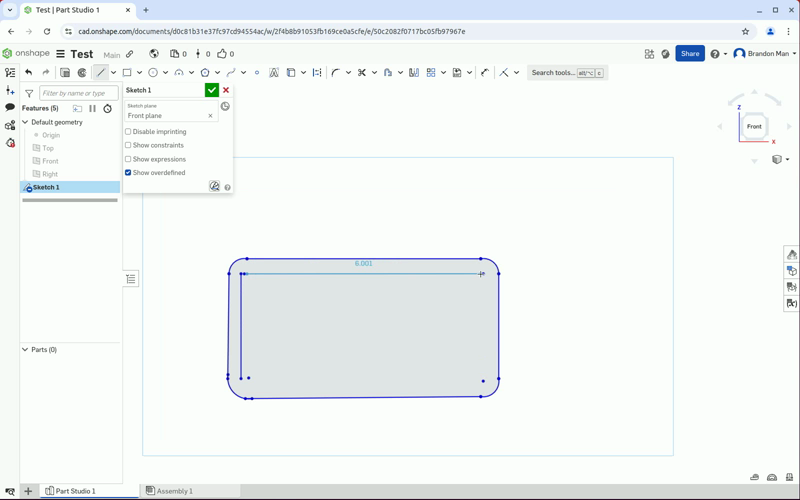
scroll(6)
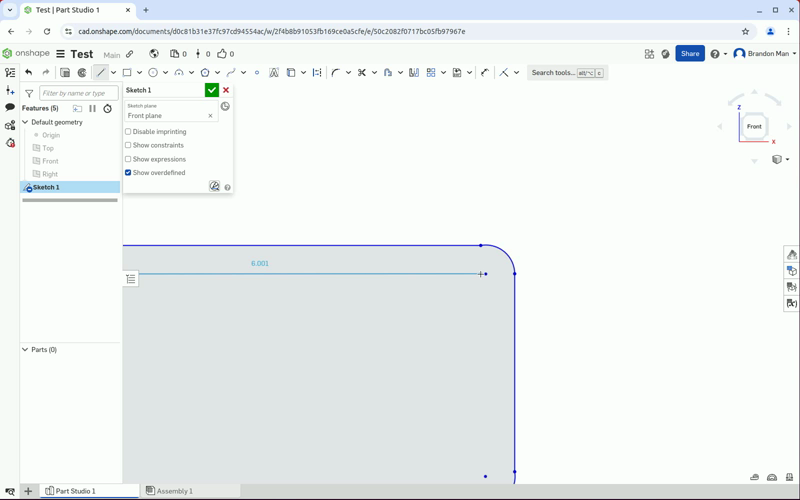
click(480, 273)
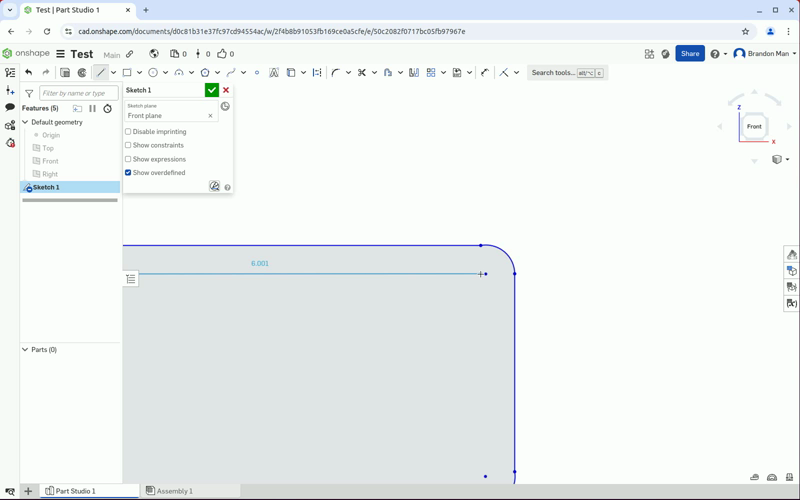
scroll(-6)
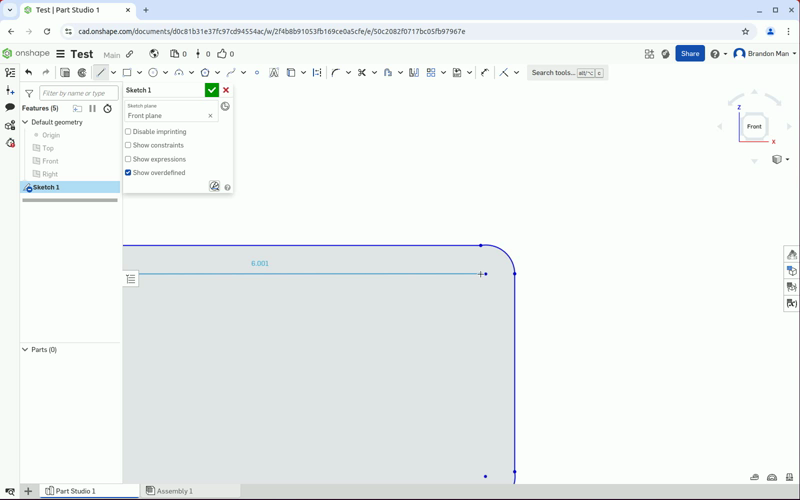
scroll(-6)
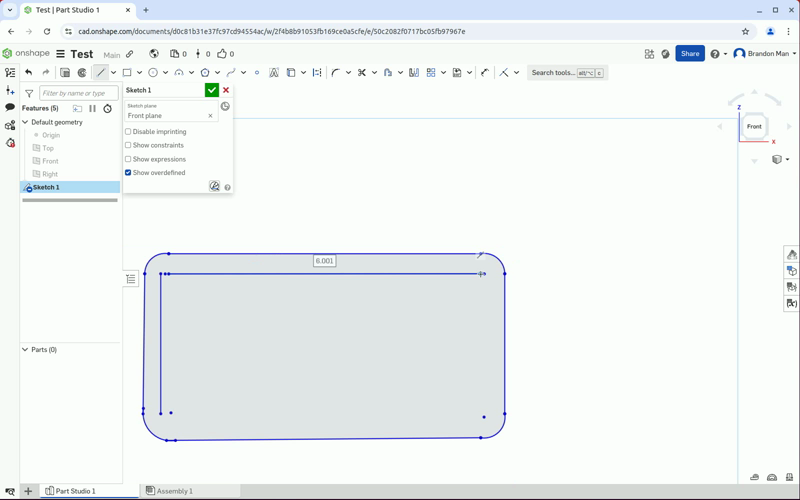
scroll(-6)
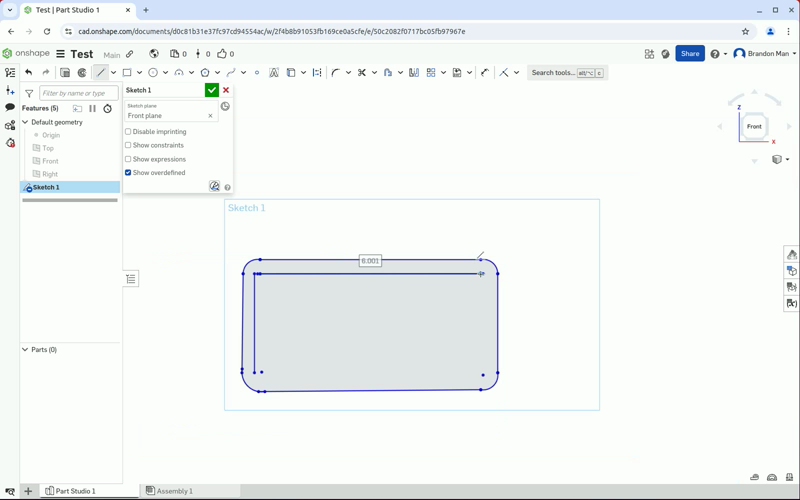
scroll(-6)
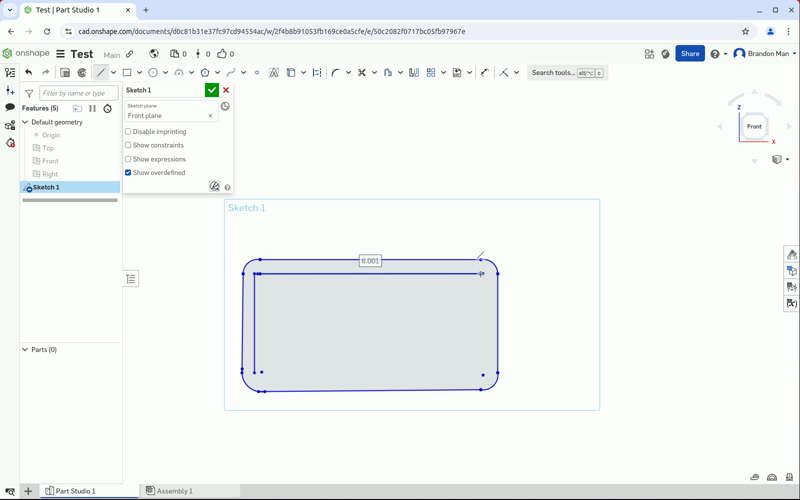
scroll(-6)
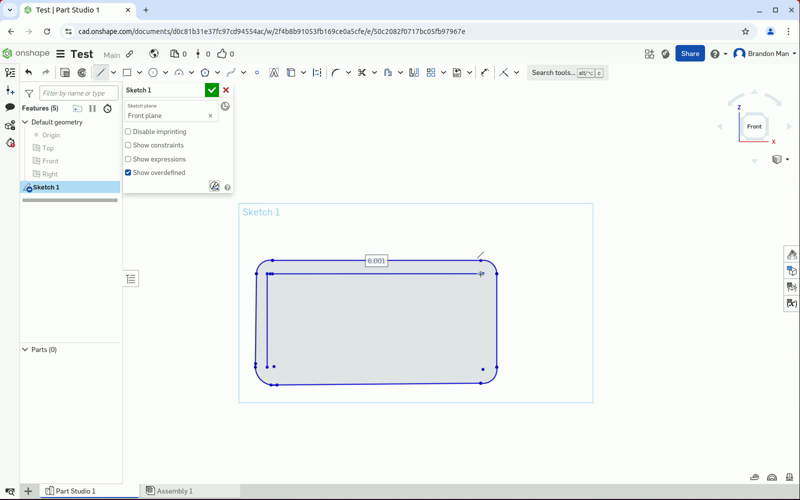
scroll(-6)
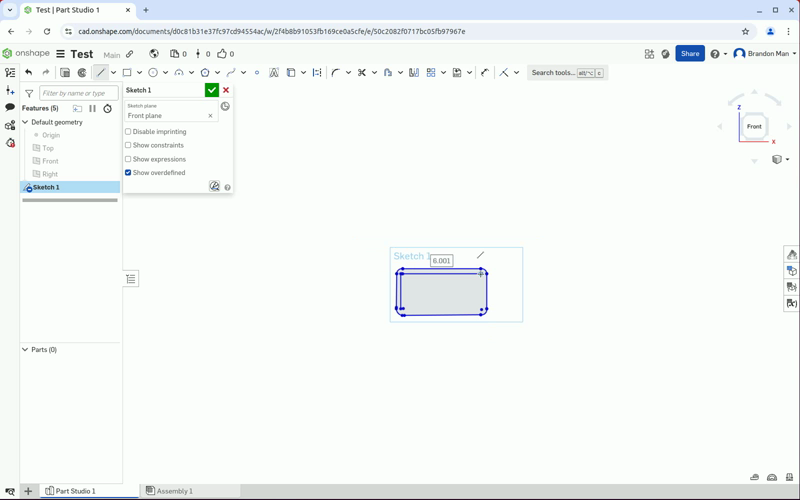
scroll(-6)
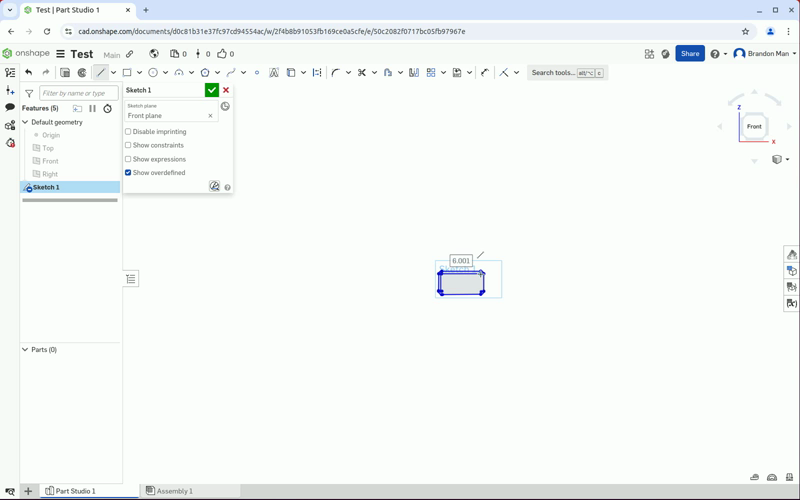
key_up(shift)
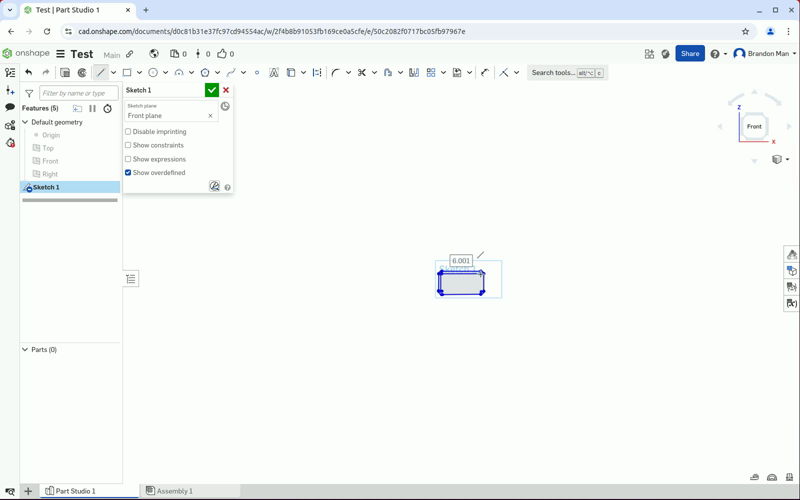
key(esc)
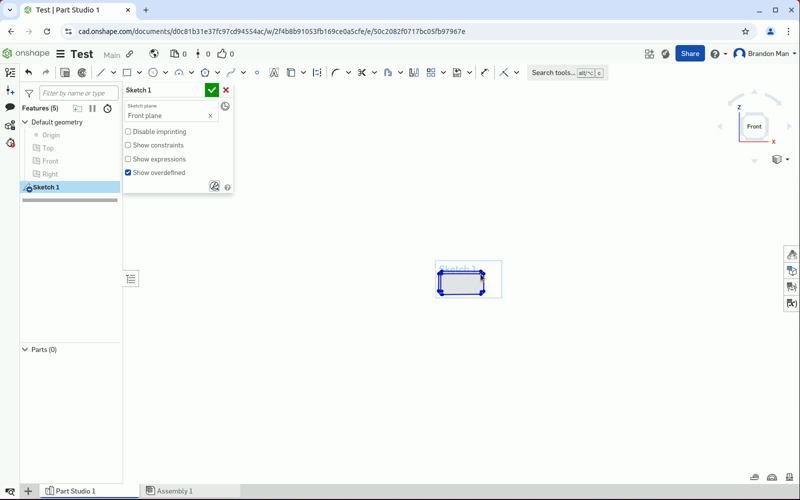
key(a)
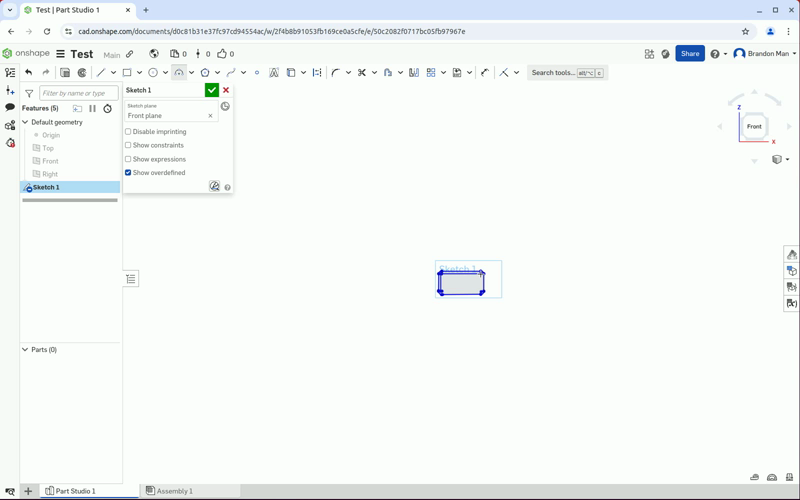
mouse_move(480, 273)
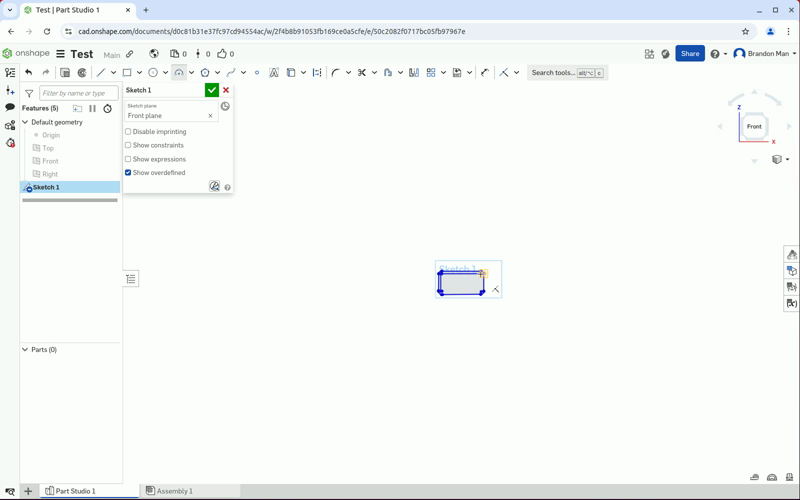
scroll(6)
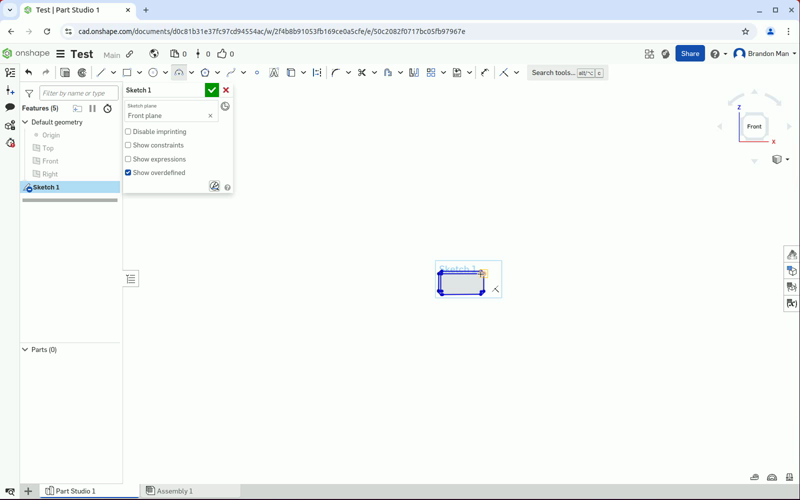
scroll(6)
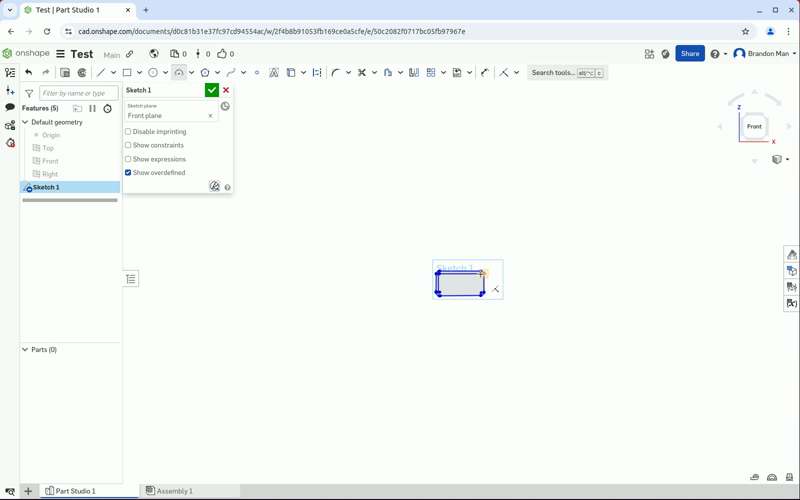
scroll(6)
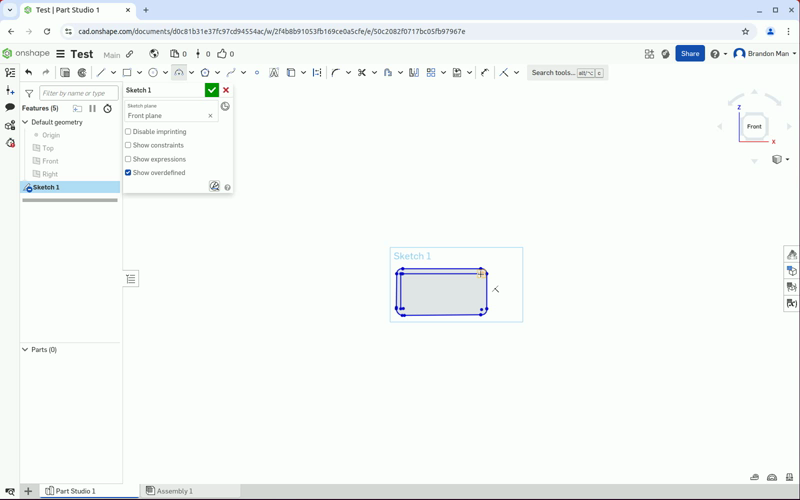
scroll(6)
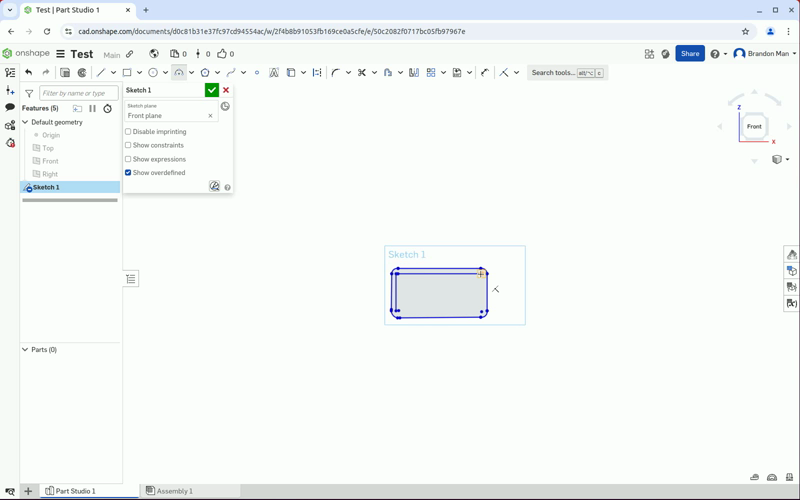
scroll(6)
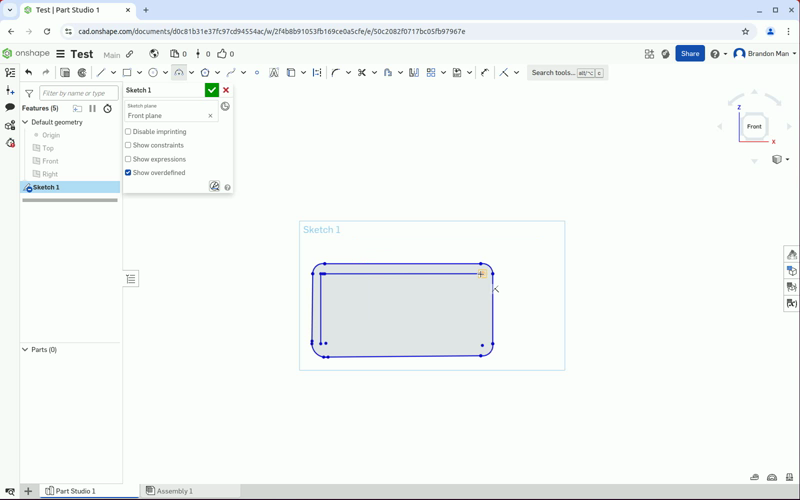
scroll(6)
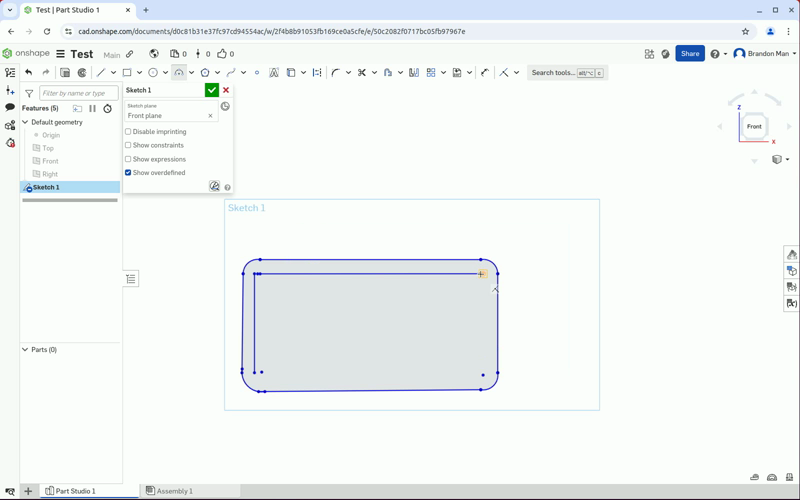
scroll(6)
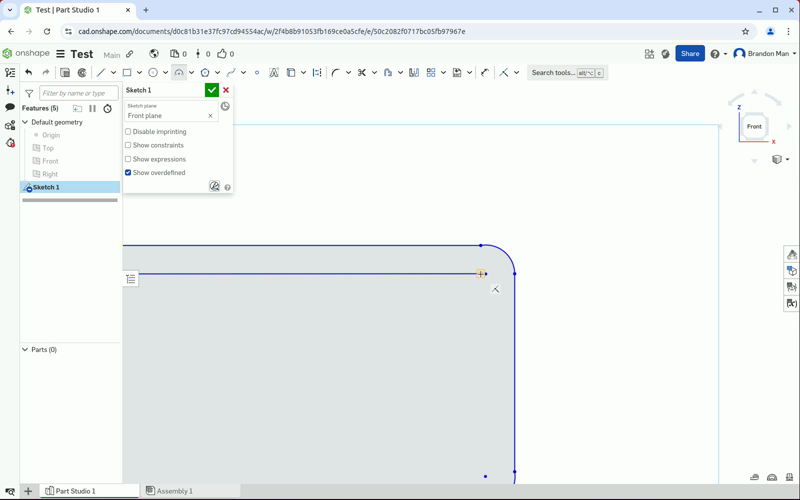
click(480, 273)
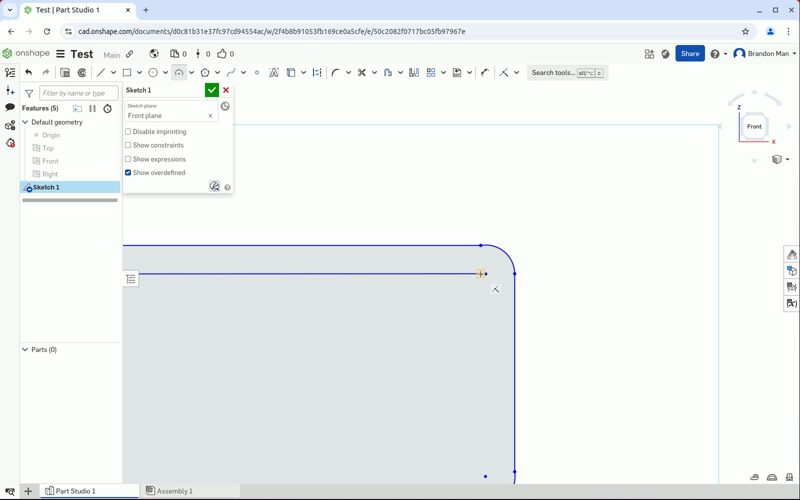
scroll(-6)
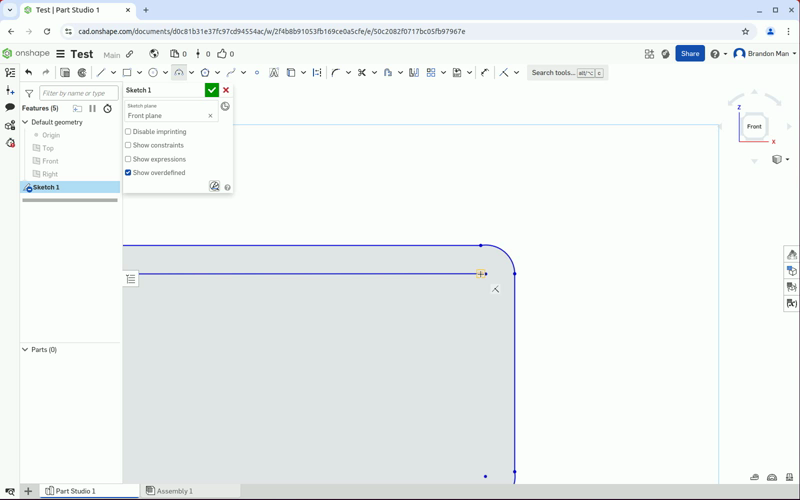
scroll(-6)
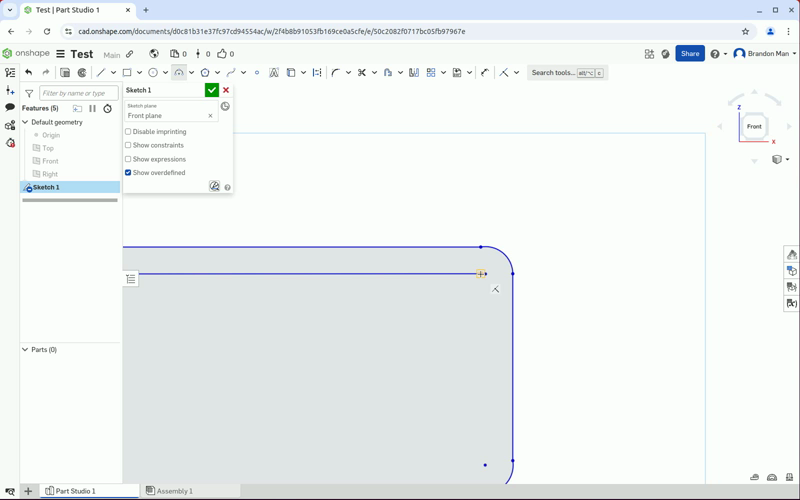
scroll(-6)
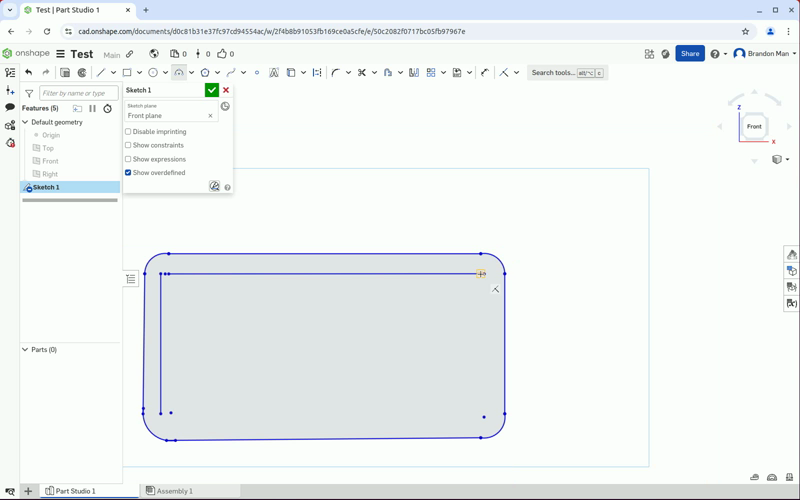
scroll(-6)
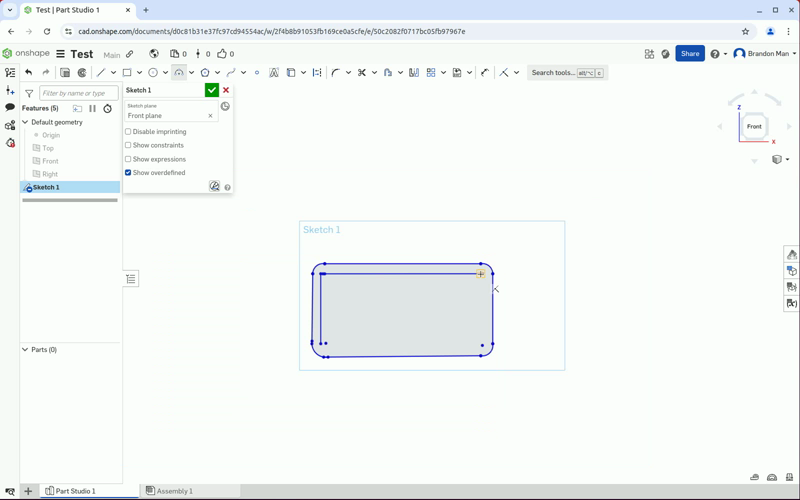
scroll(-6)
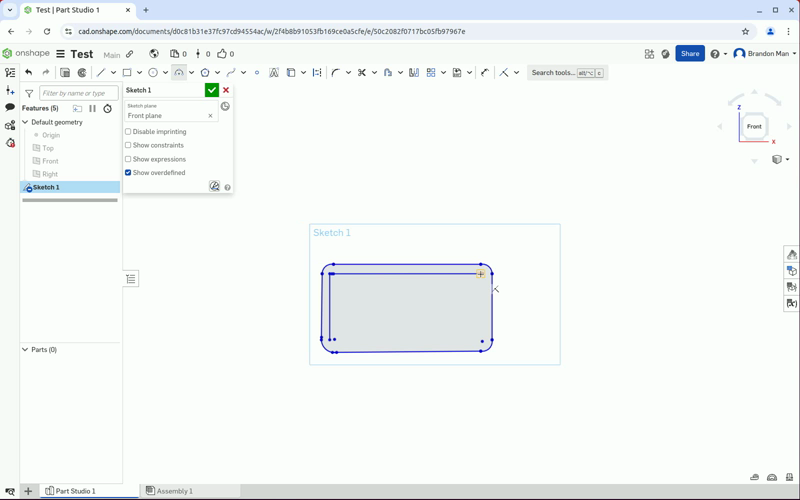
scroll(-6)
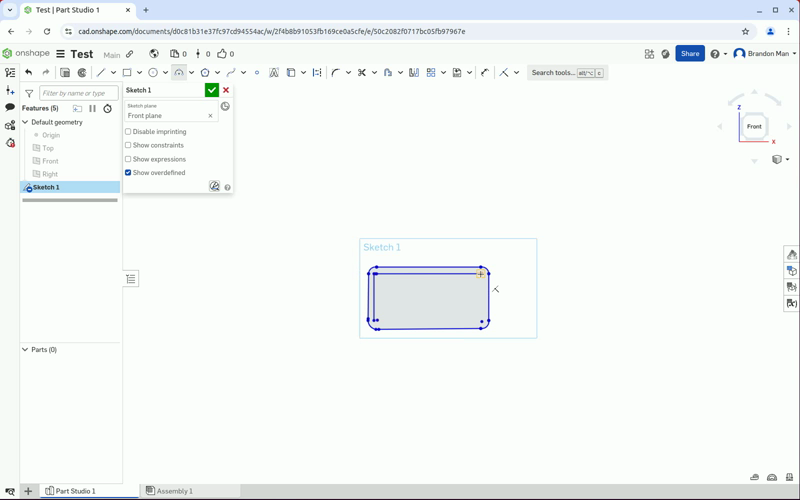
scroll(-6)
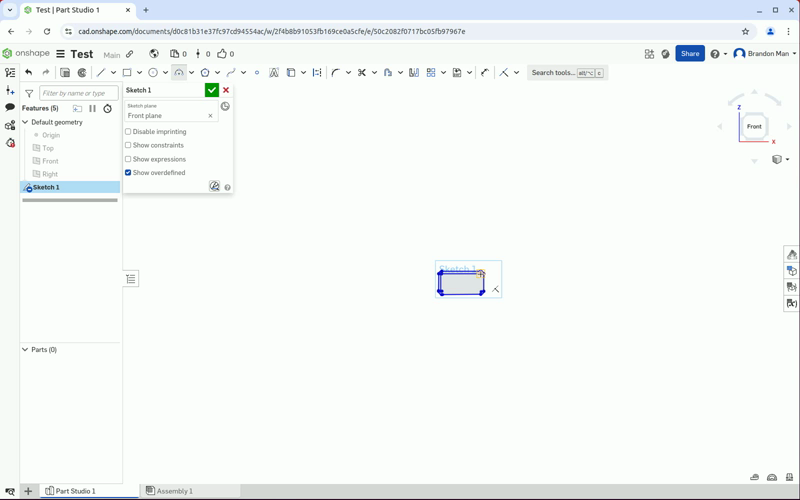
key_down(shift)
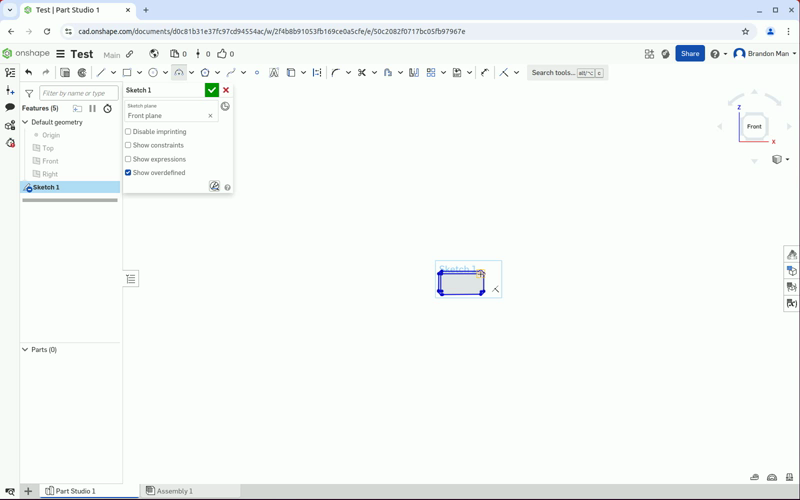
mouse_move(481, 273)
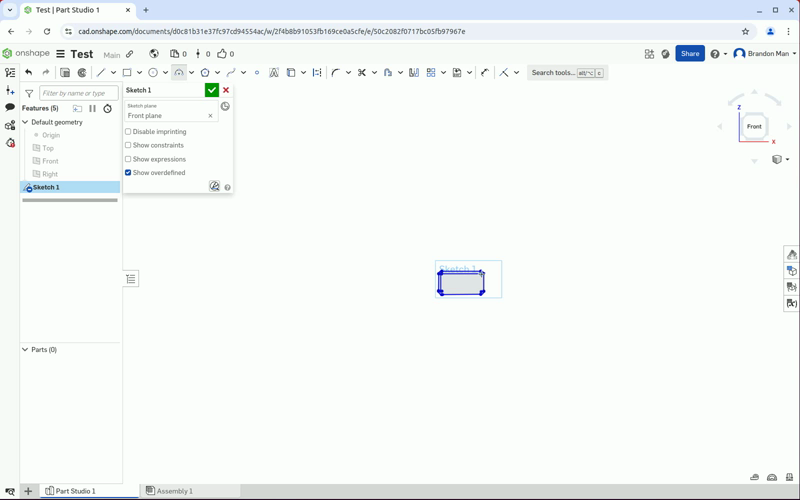
scroll(6)
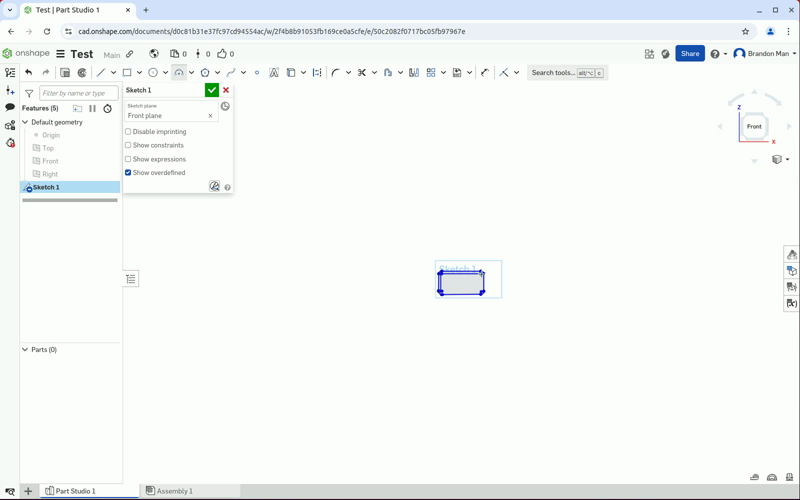
scroll(6)
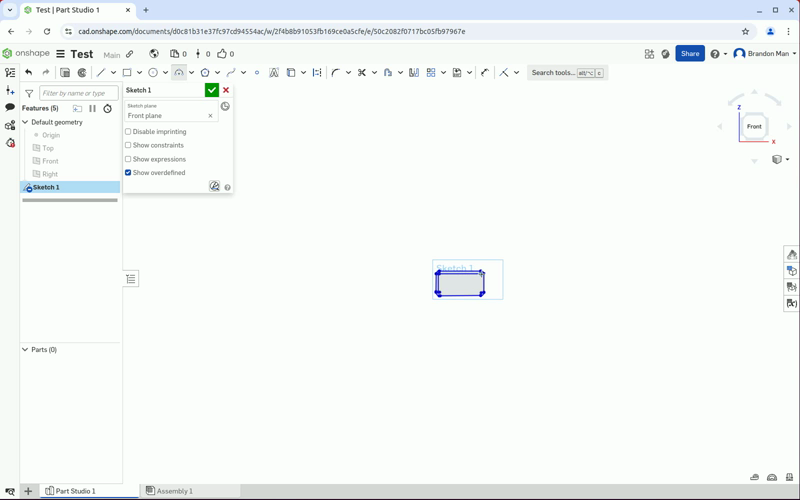
scroll(6)
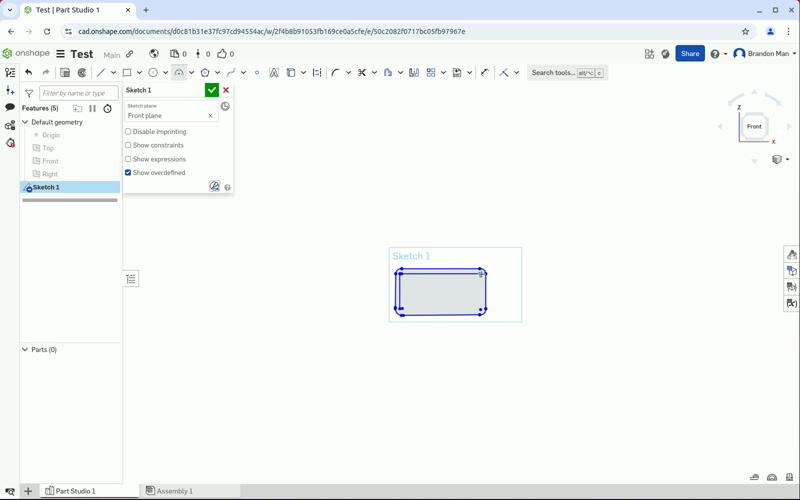
scroll(6)
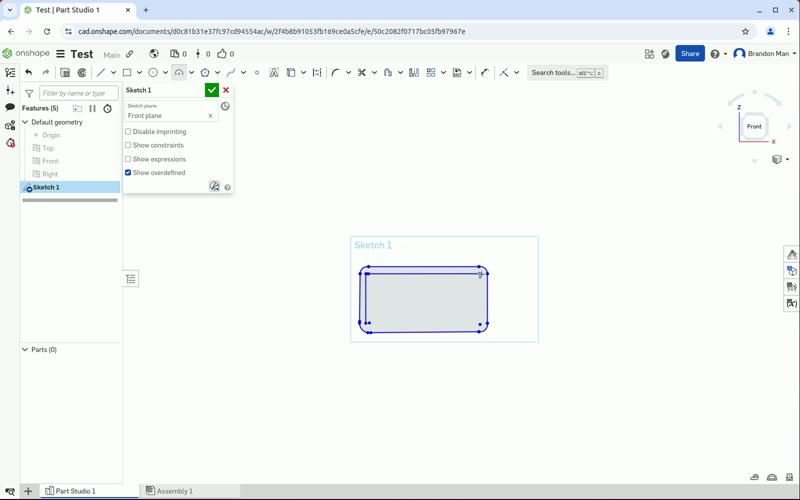
scroll(6)
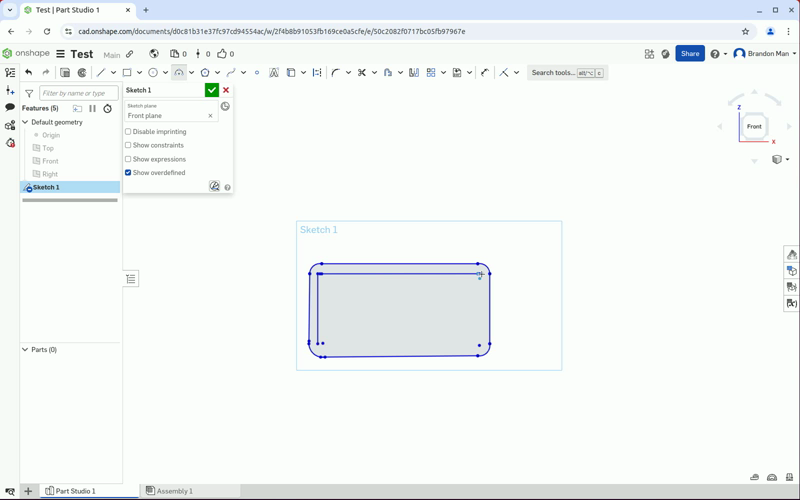
scroll(6)
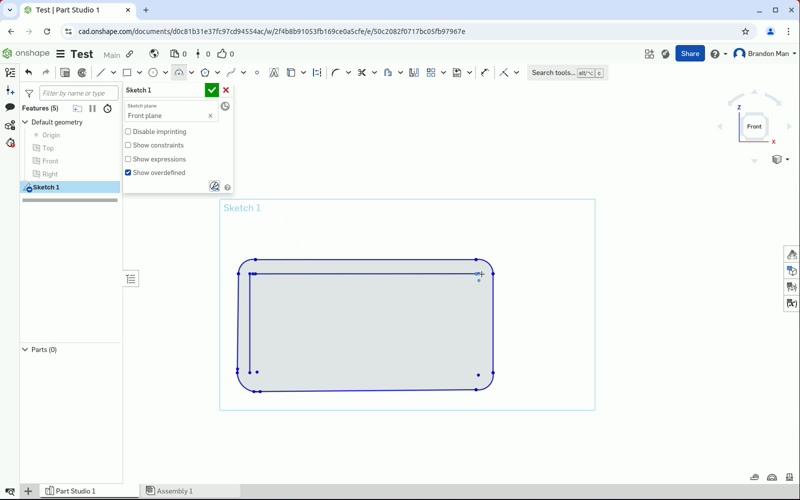
scroll(6)
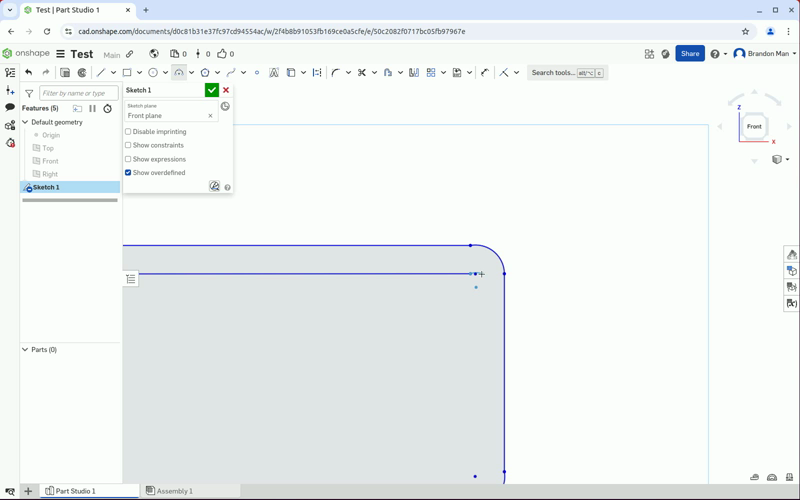
click(481, 273)
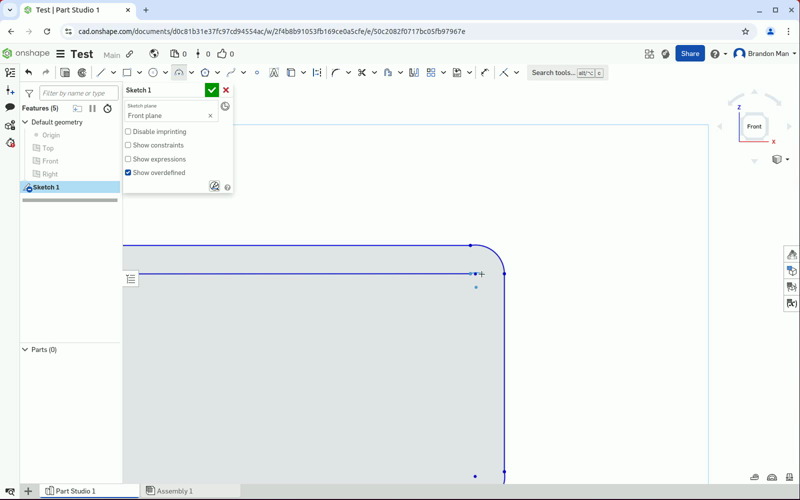
scroll(-6)
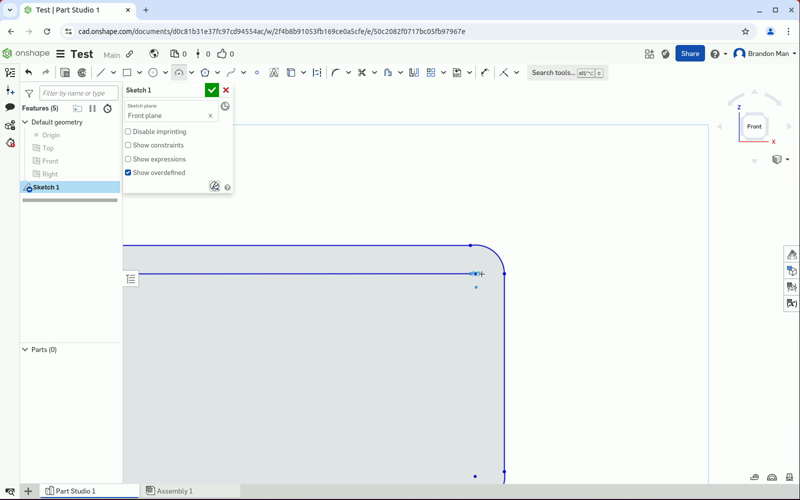
scroll(-6)
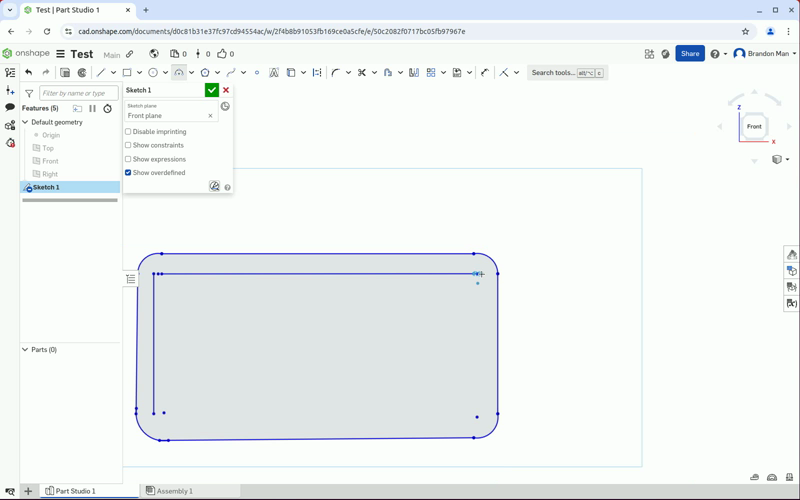
scroll(-6)
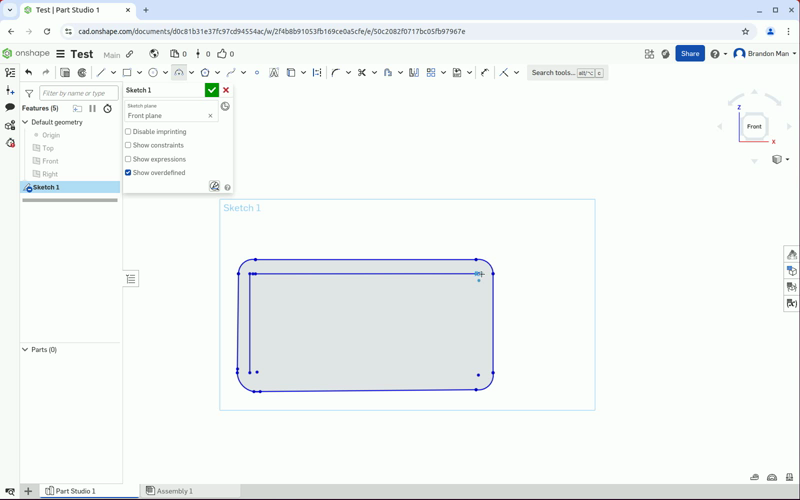
scroll(-6)
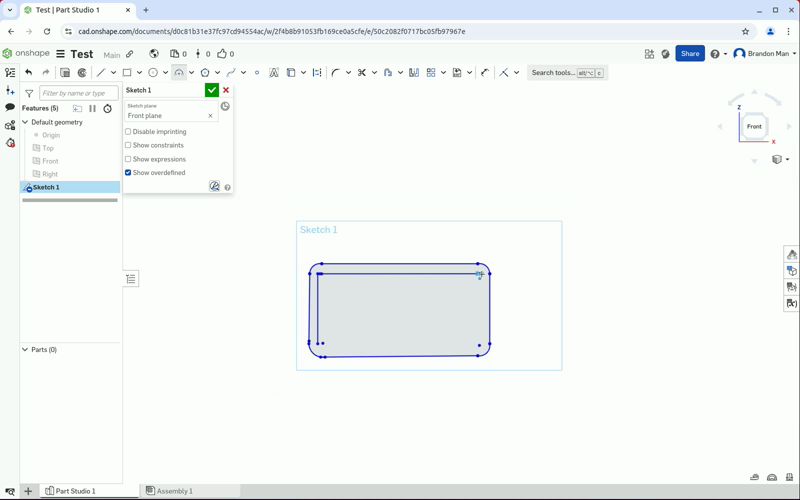
scroll(-6)
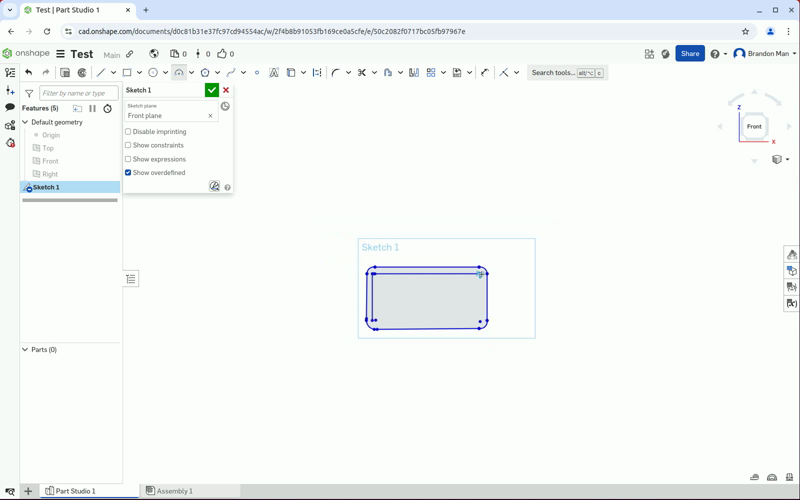
scroll(-6)
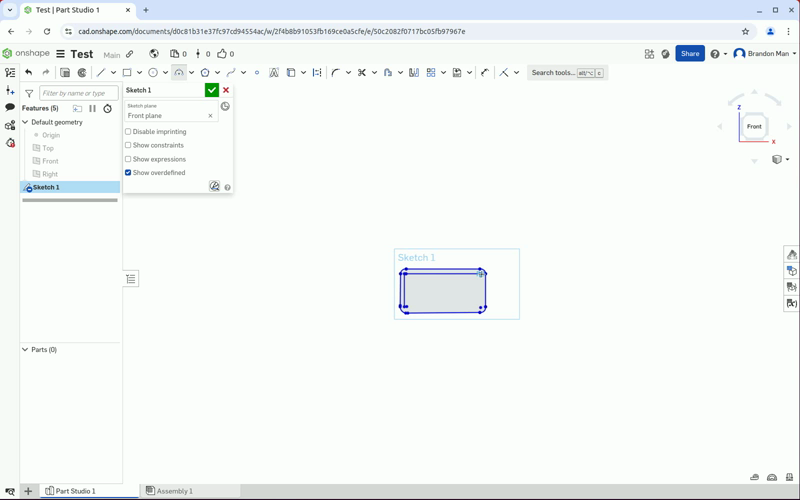
scroll(-6)
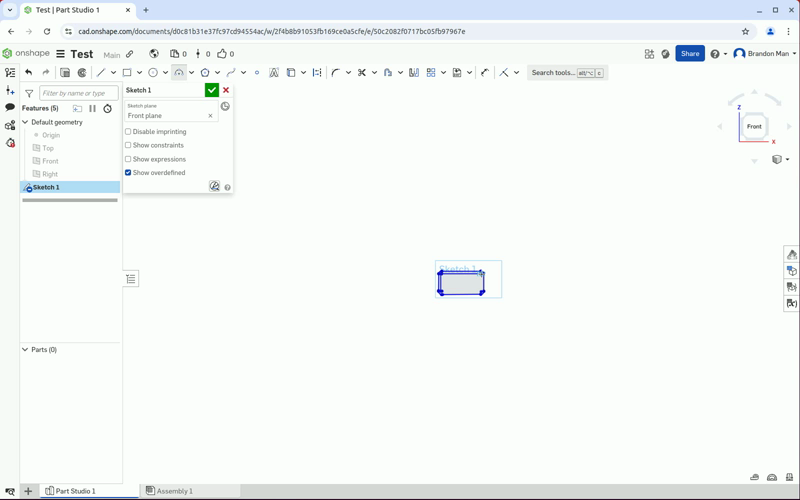
mouse_move(481, 273)
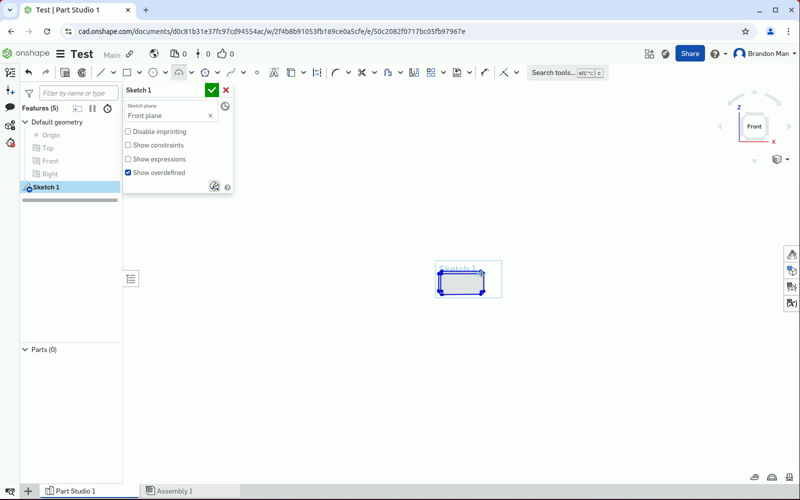
scroll(6)
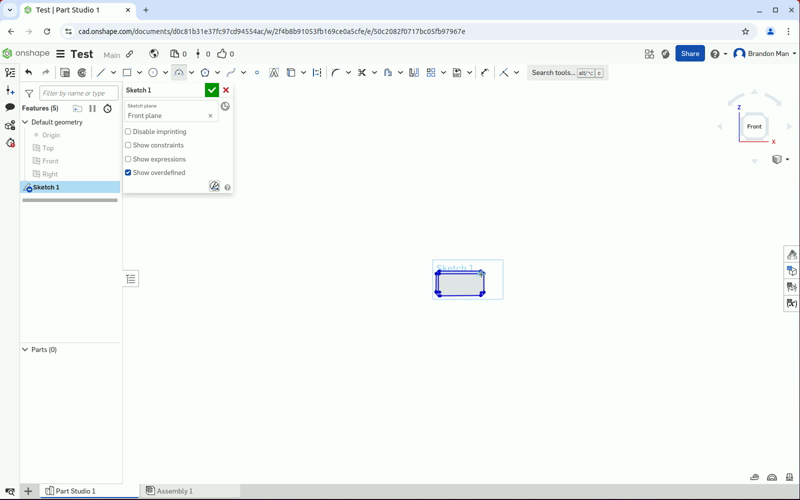
scroll(6)
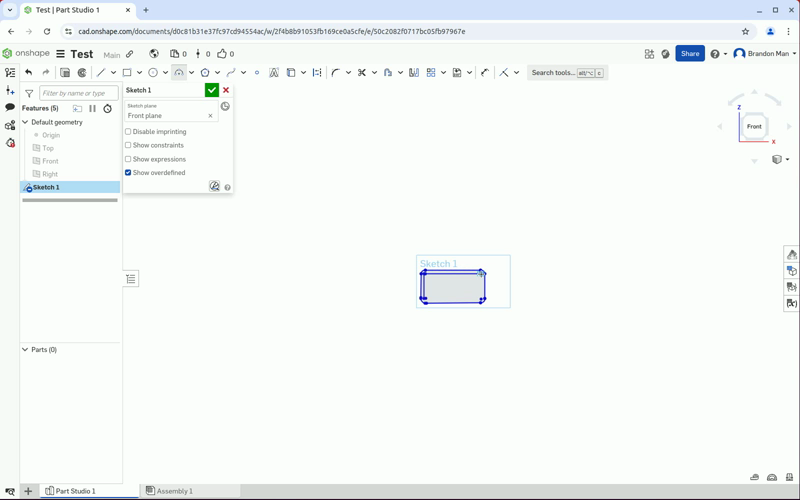
scroll(6)
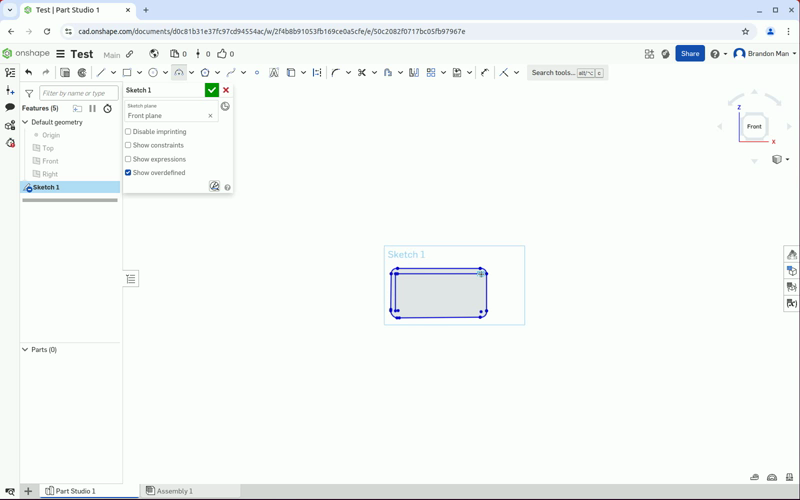
scroll(6)
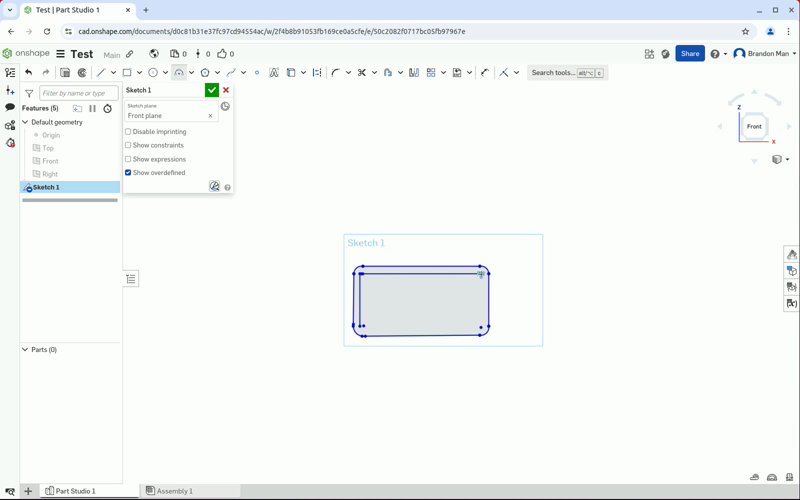
scroll(6)
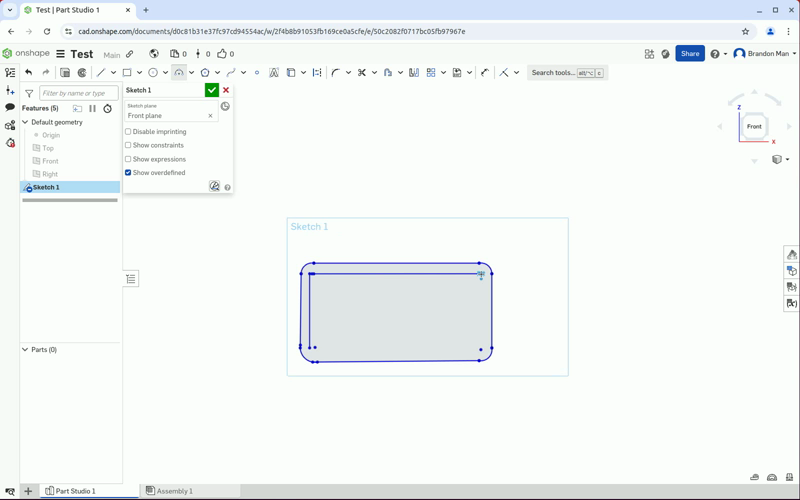
scroll(6)
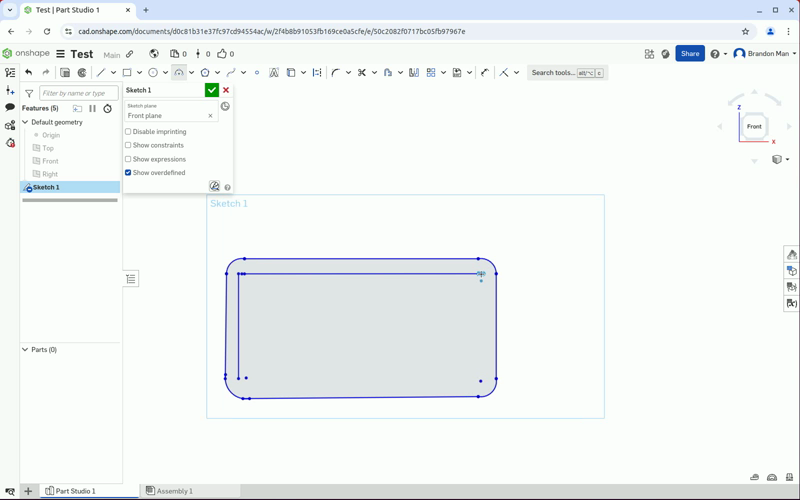
scroll(6)
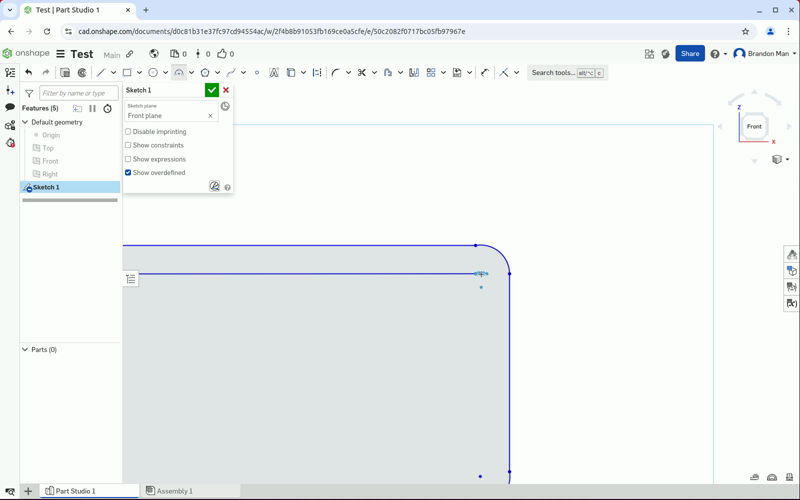
click(481, 273)
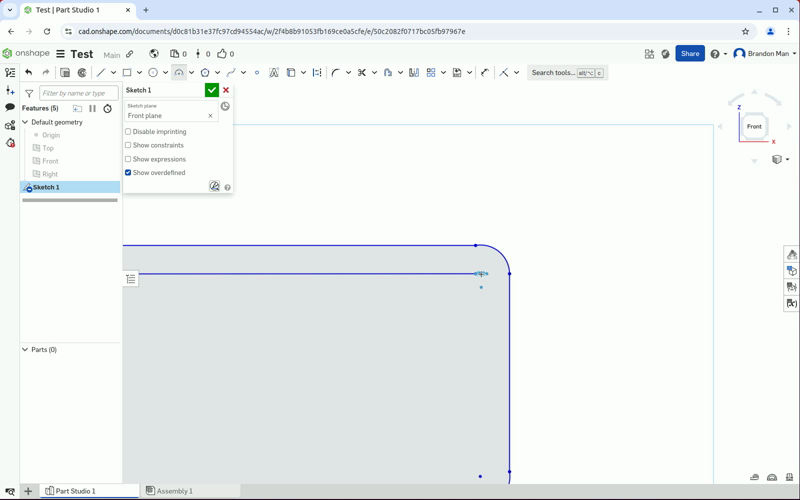
scroll(-6)
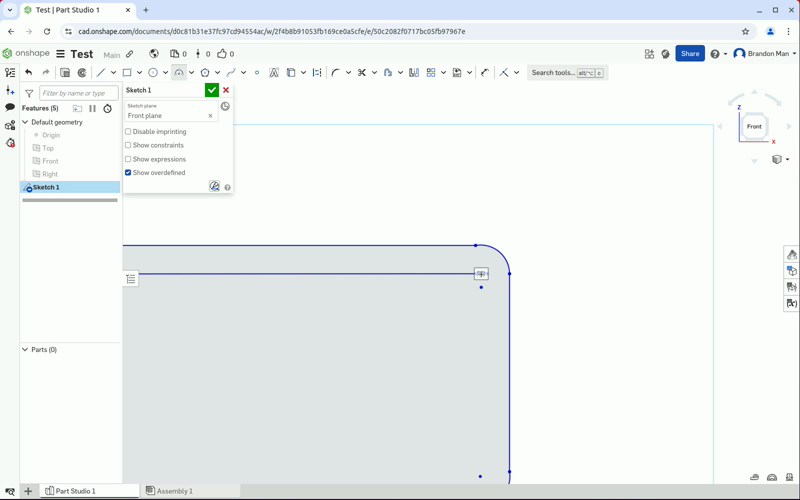
scroll(-6)
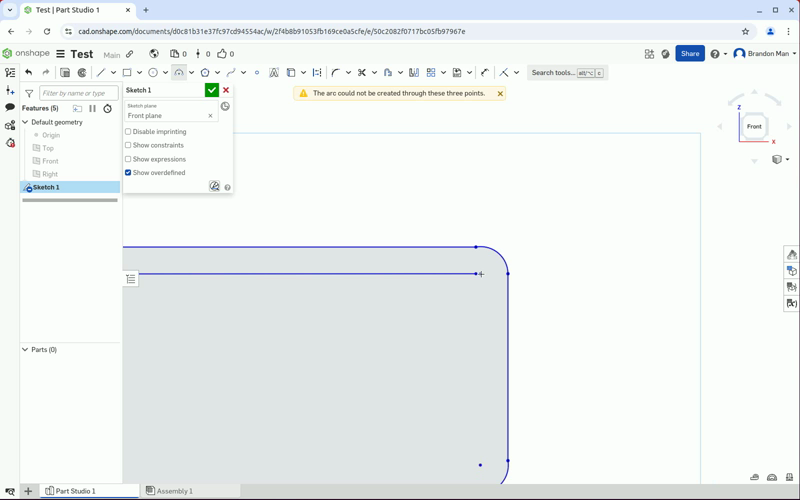
scroll(-6)
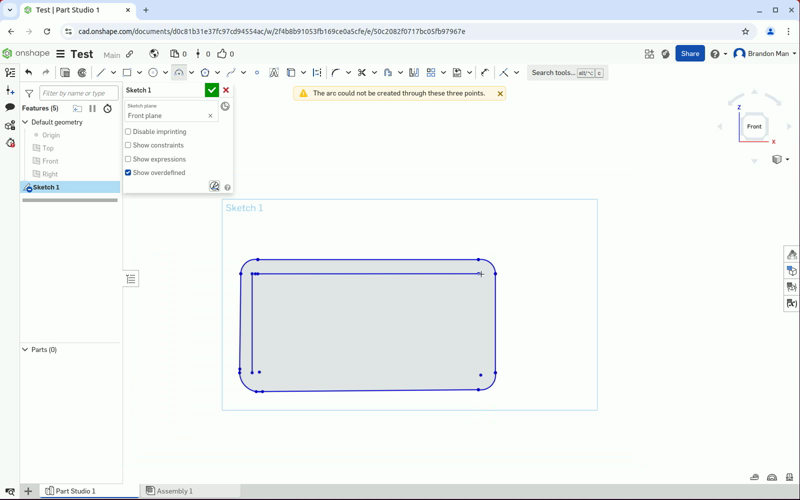
scroll(-6)
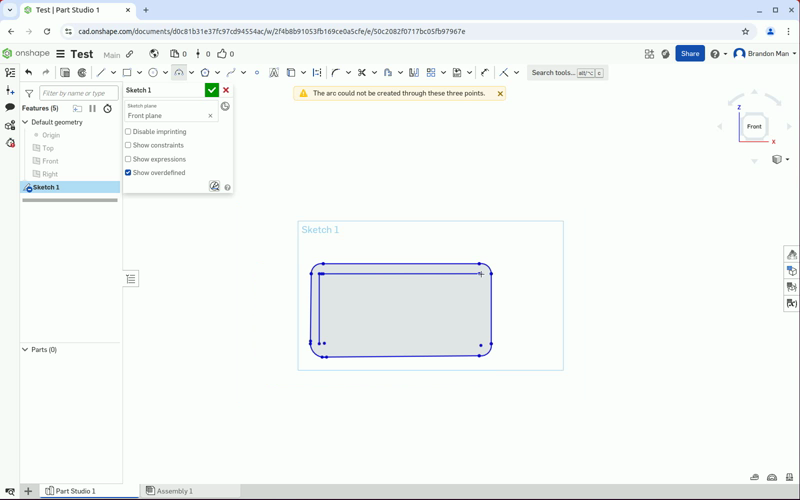
scroll(-6)
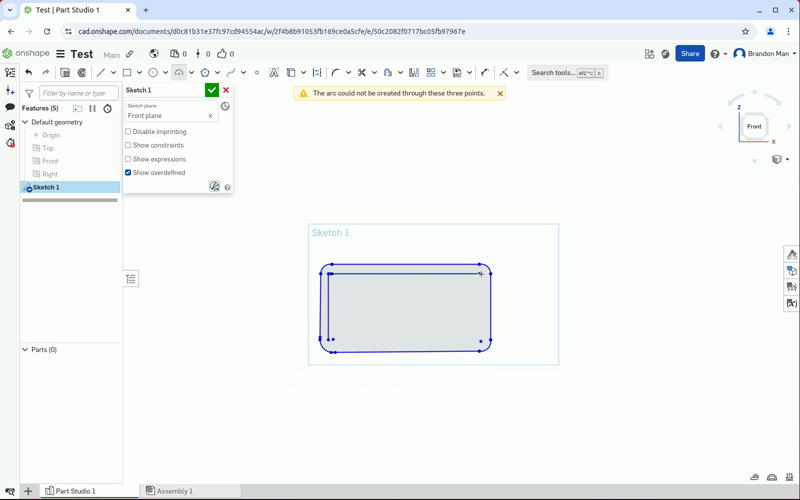
scroll(-6)
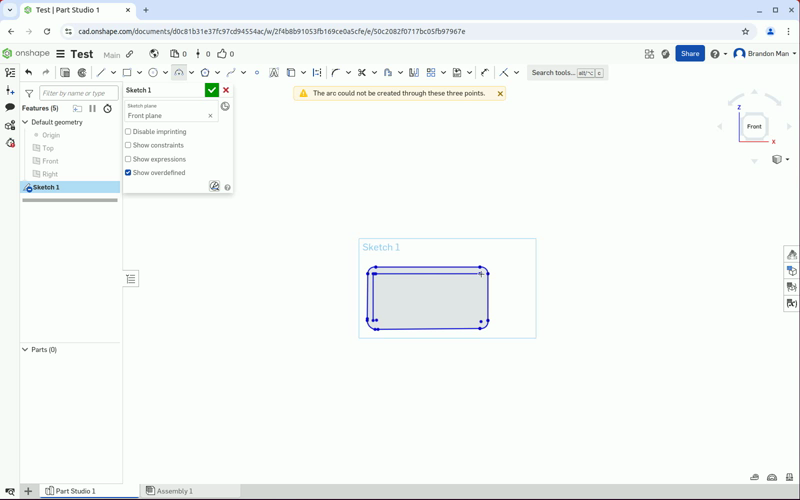
scroll(-6)
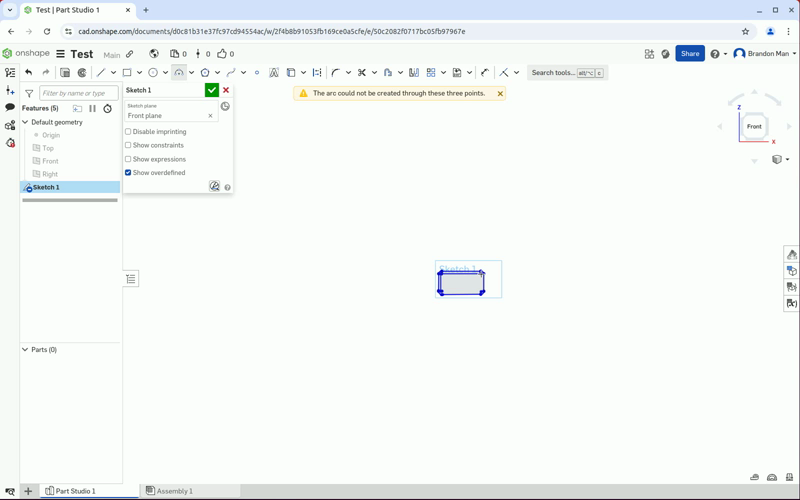
key_up(shift)
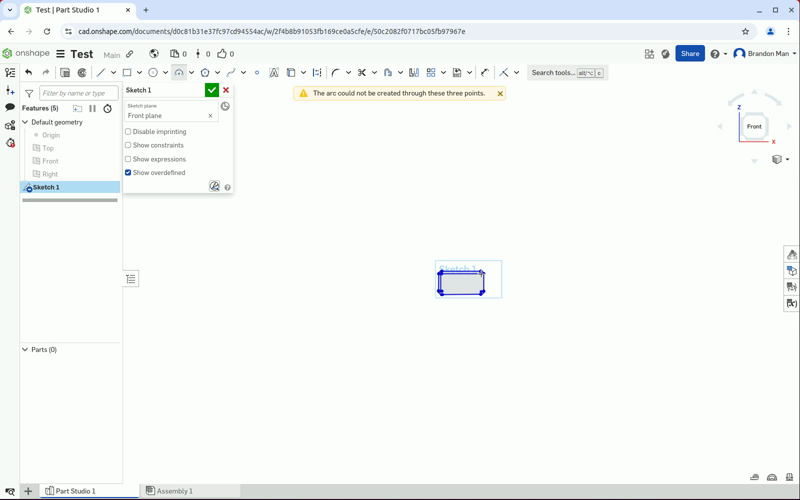
key(esc)
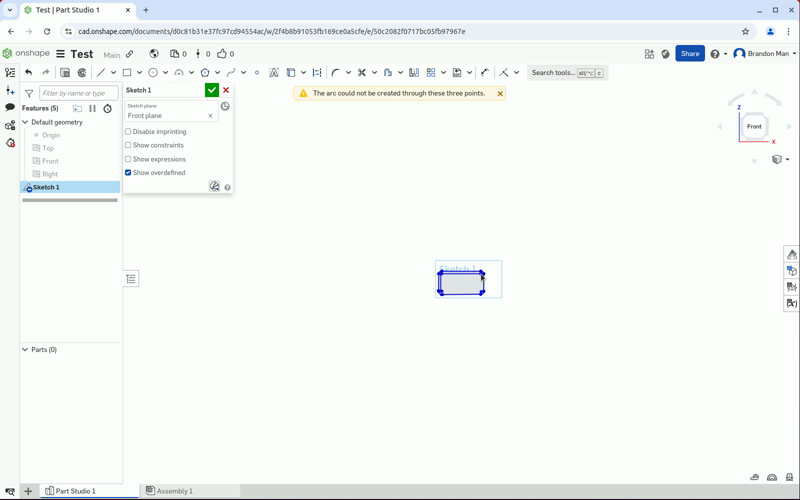
key(l)
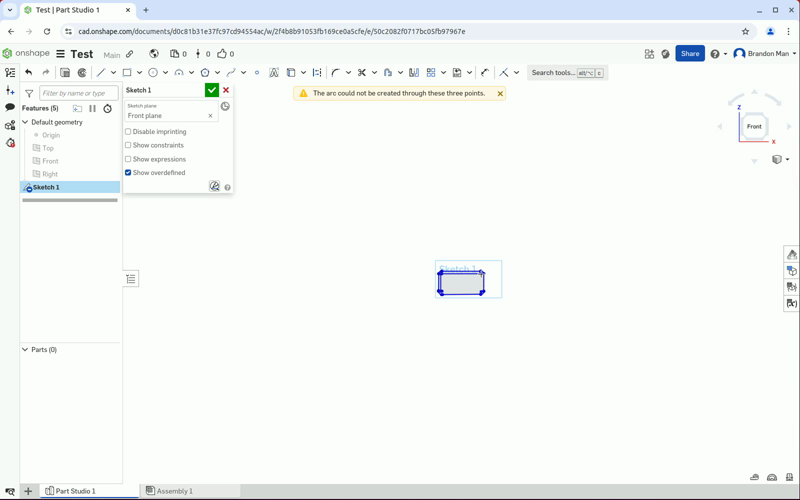
mouse_move(481, 273)
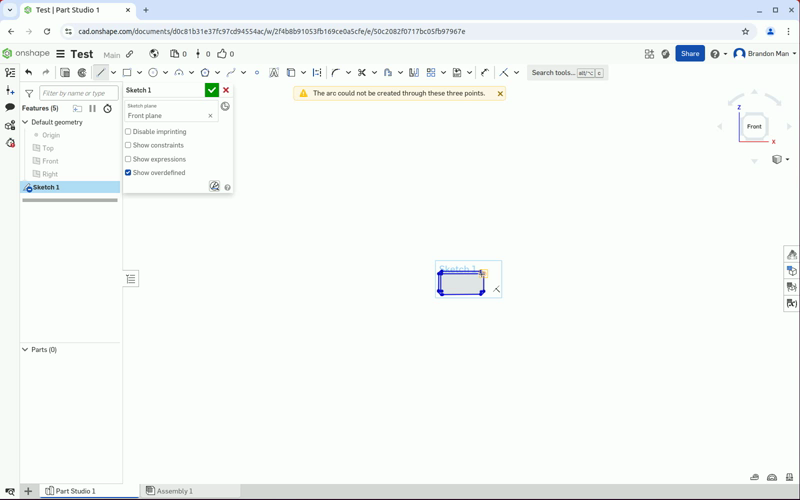
scroll(6)
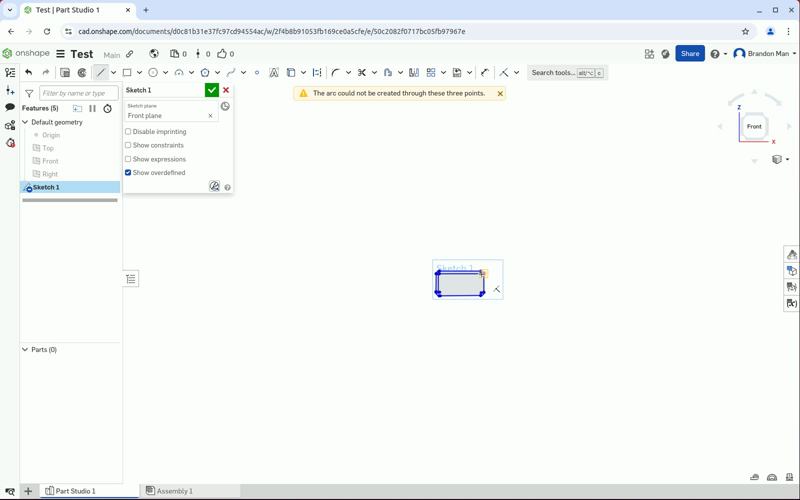
scroll(6)
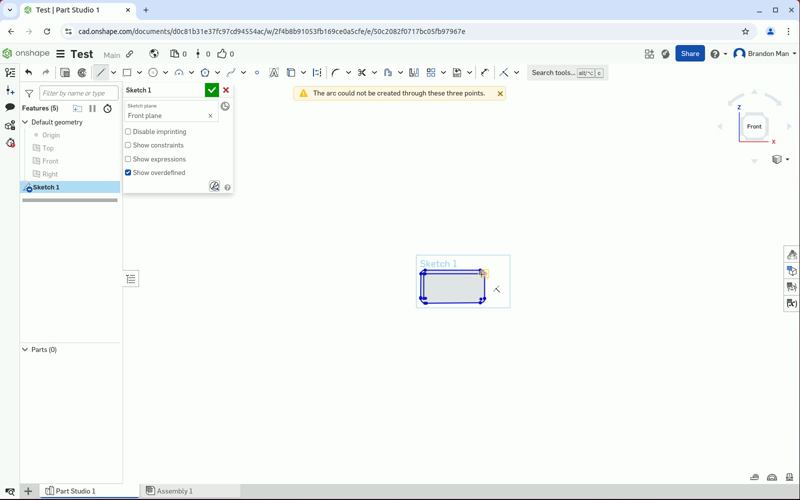
scroll(6)
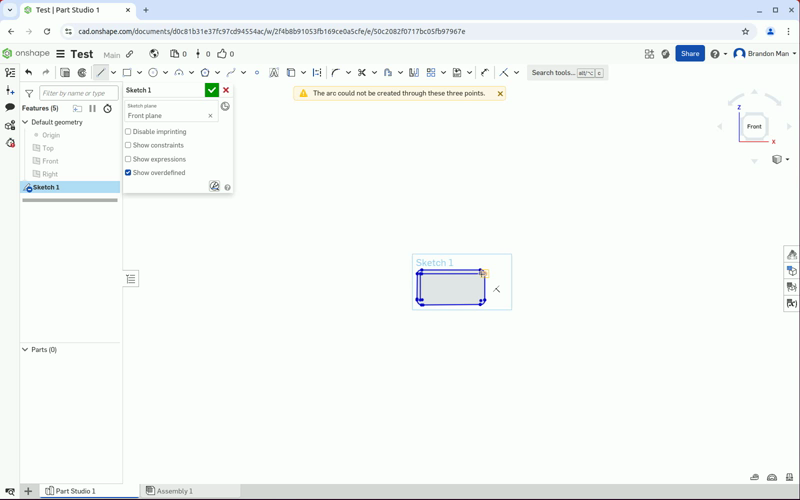
scroll(6)
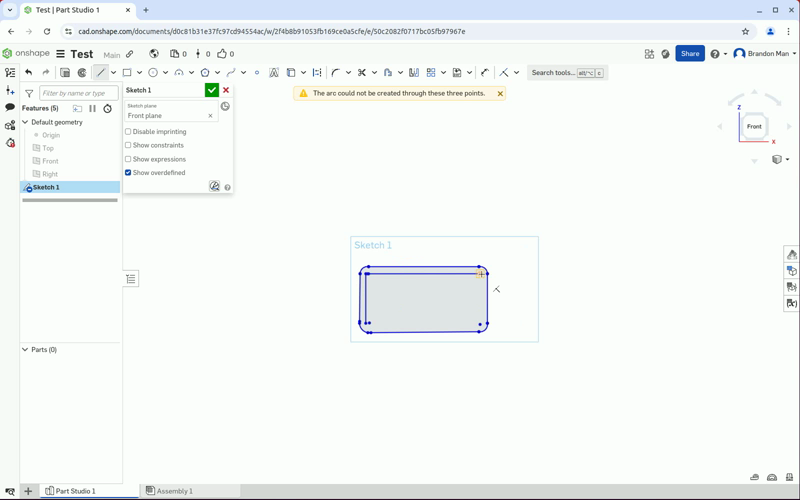
scroll(6)
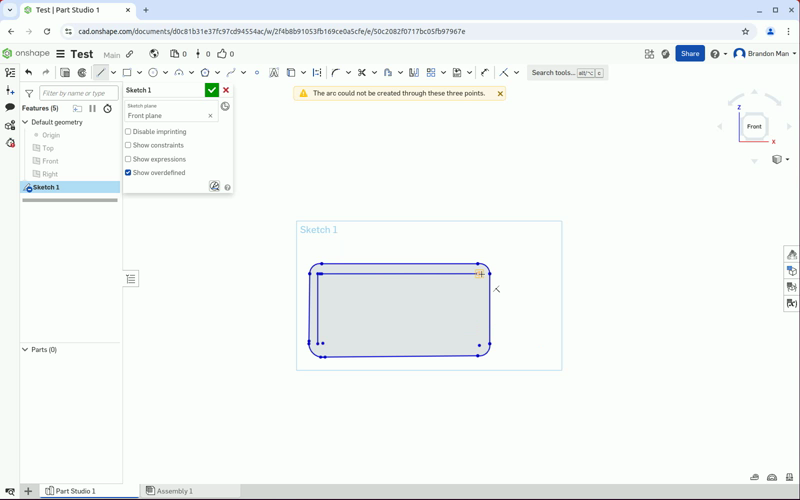
scroll(6)
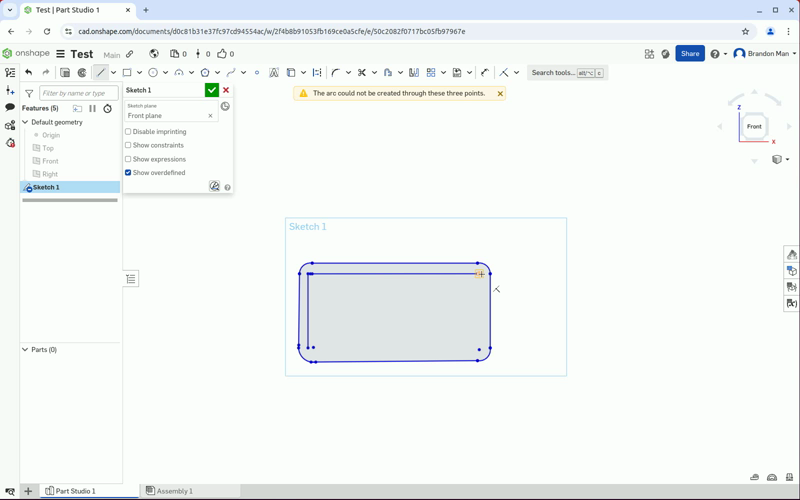
scroll(6)
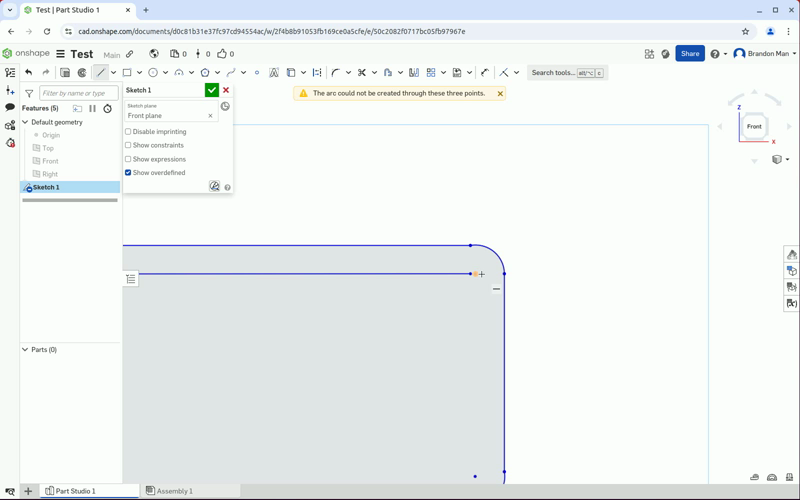
click(481, 273)
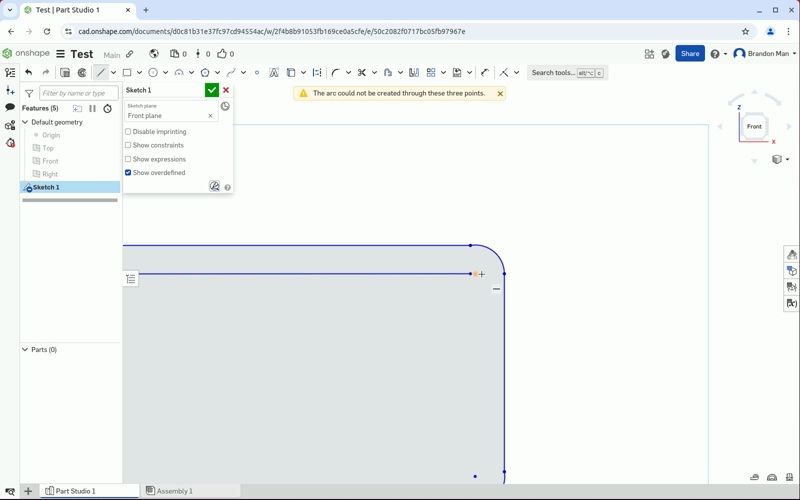
scroll(-6)
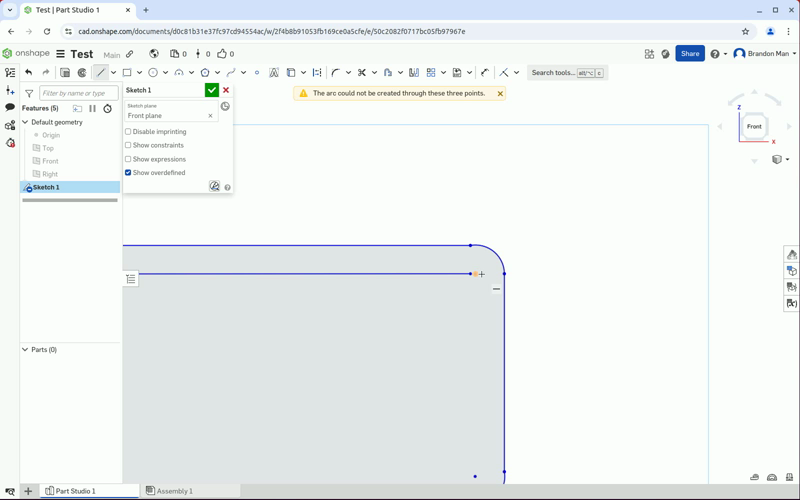
scroll(-6)
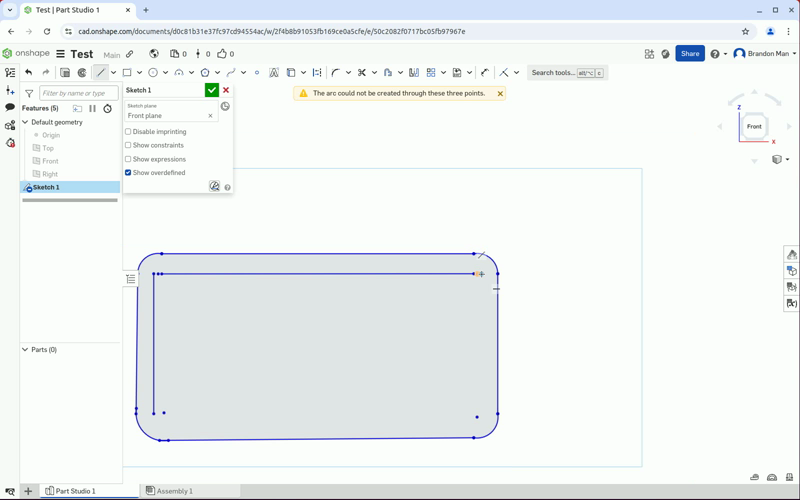
scroll(-6)
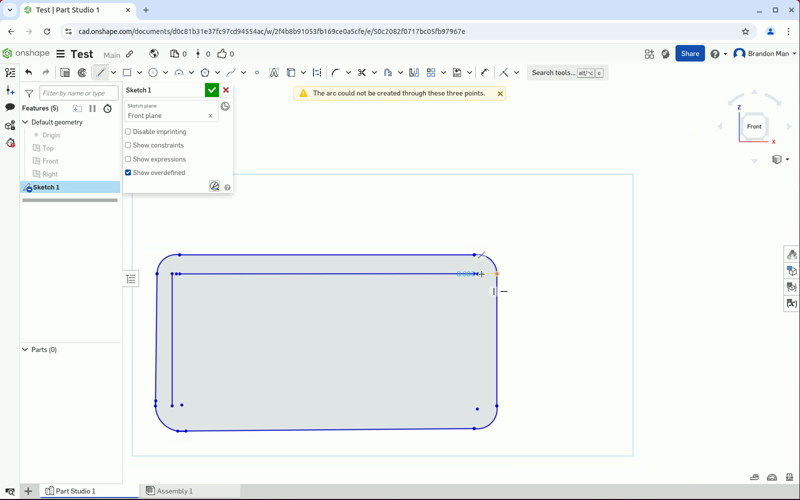
scroll(-6)
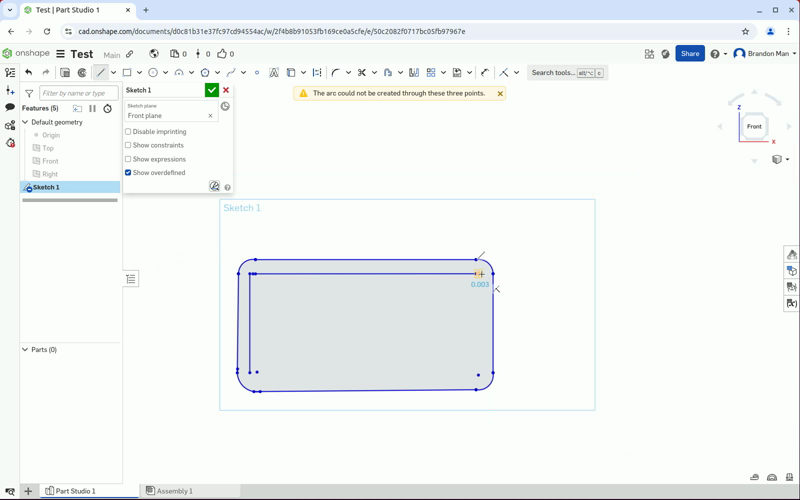
scroll(-6)
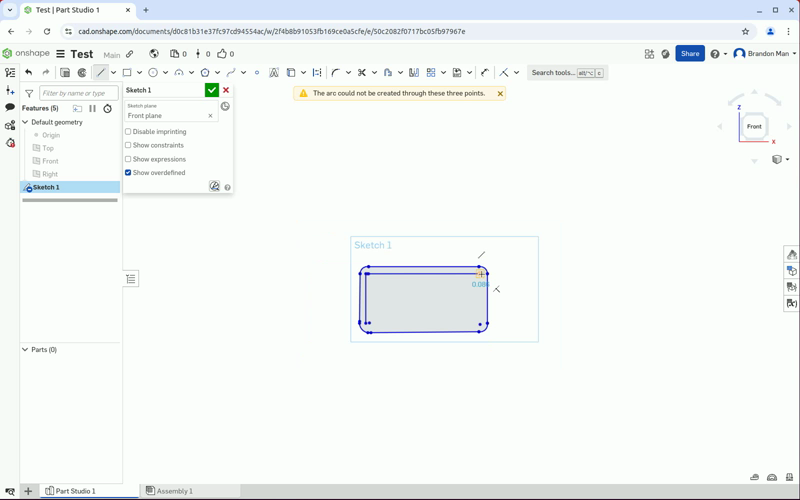
scroll(-6)
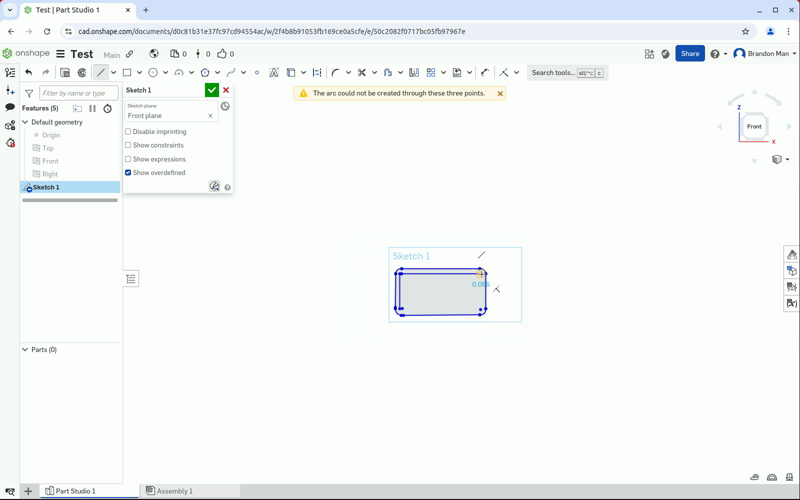
scroll(-6)
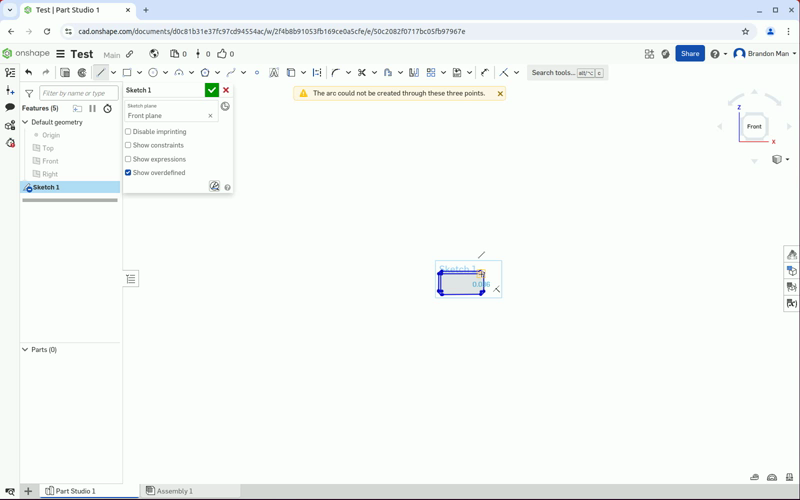
key_down(shift)
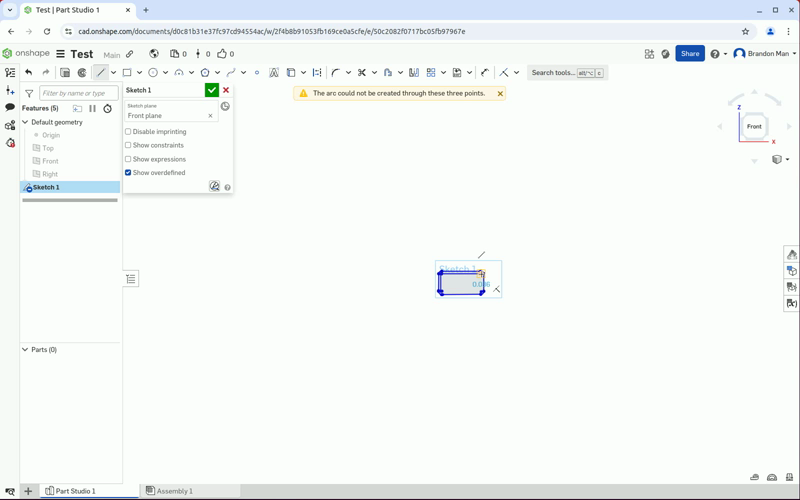
mouse_move(511, 273)
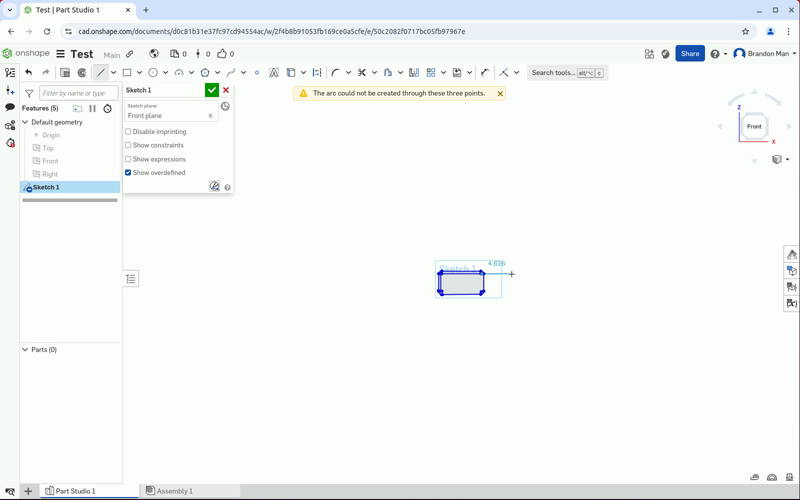
mouse_move(481, 291)
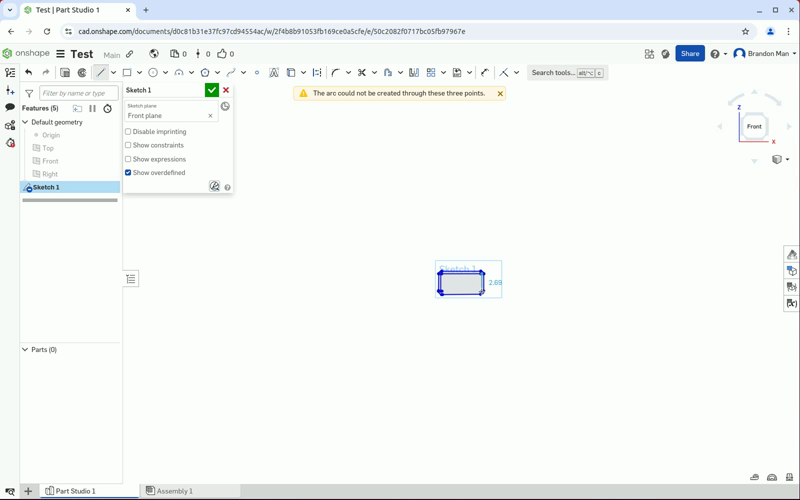
scroll(6)
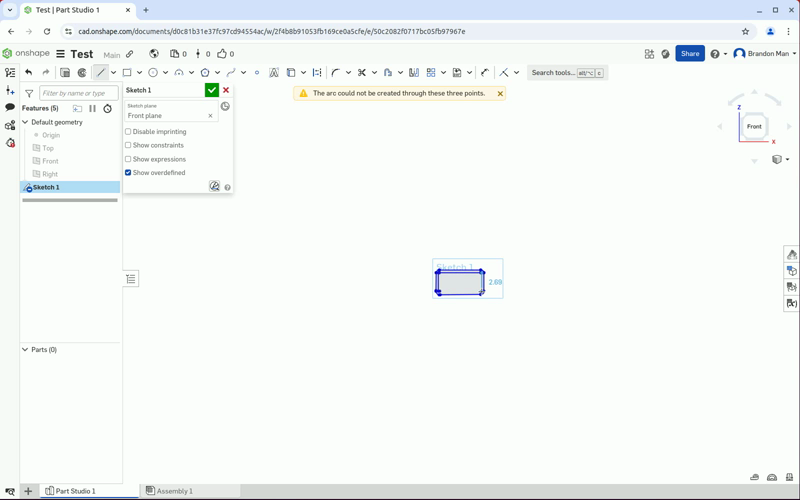
scroll(6)
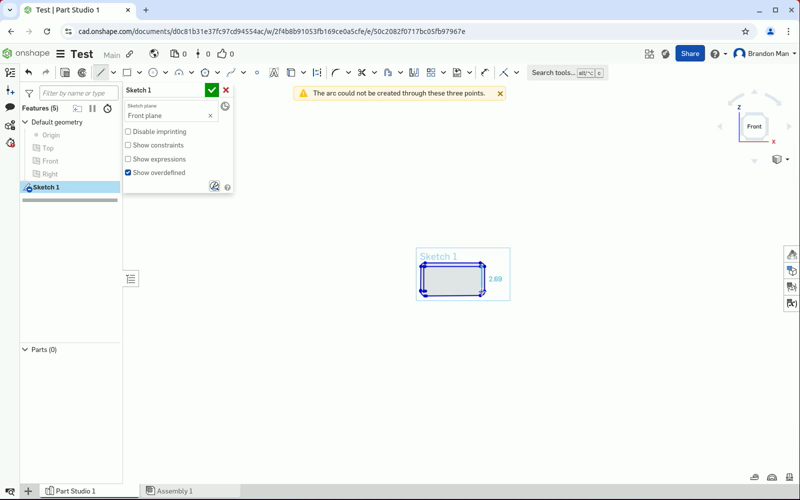
scroll(6)
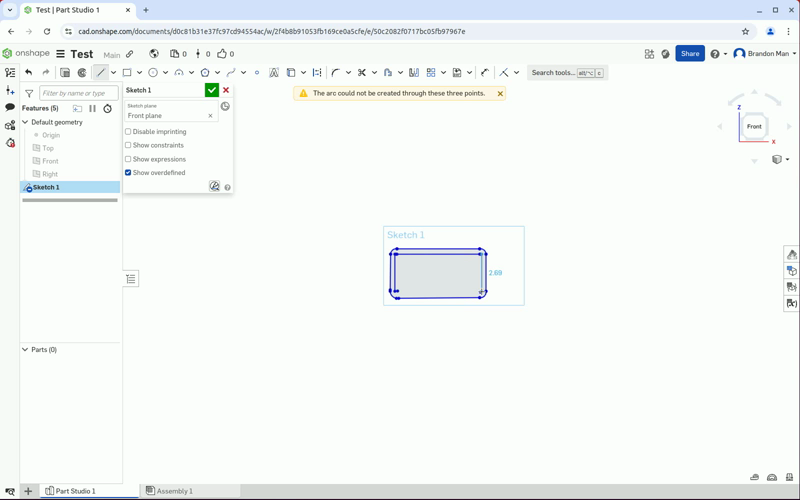
scroll(6)
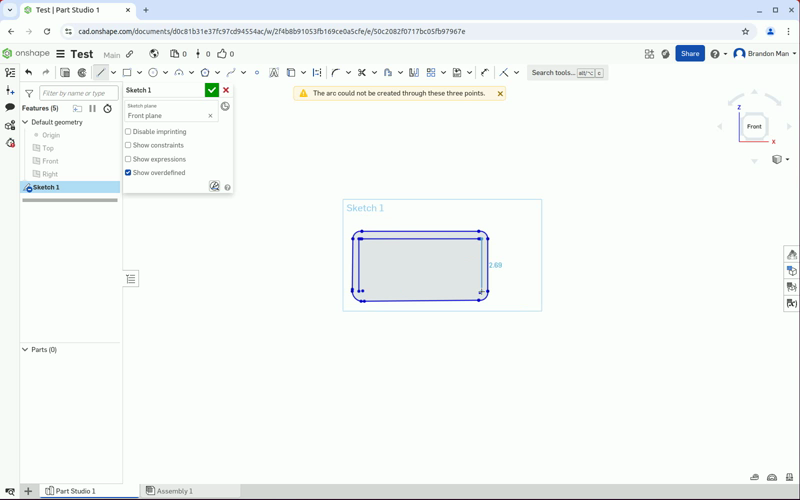
scroll(6)
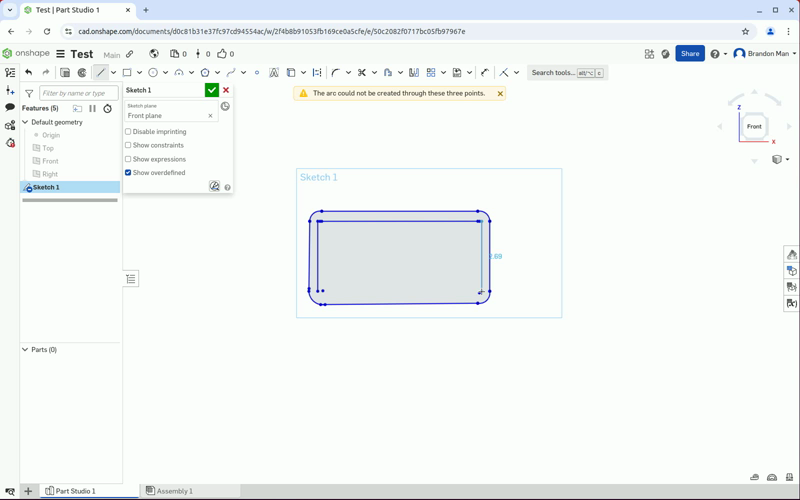
scroll(6)
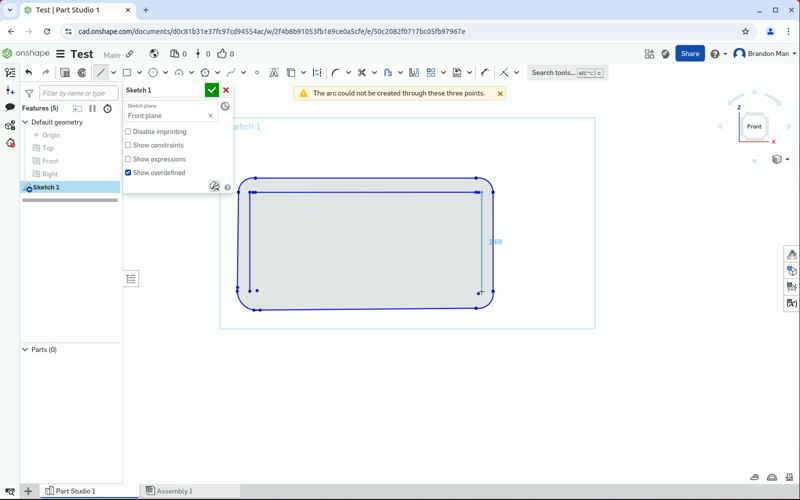
scroll(6)
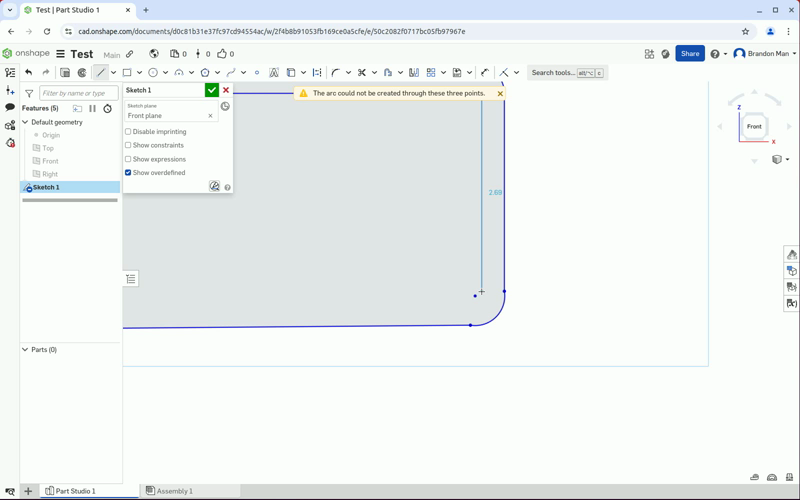
click(481, 291)
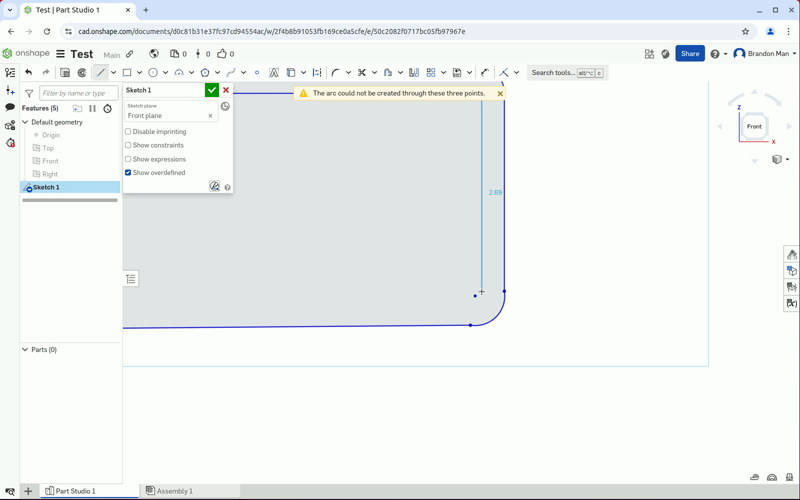
scroll(-6)
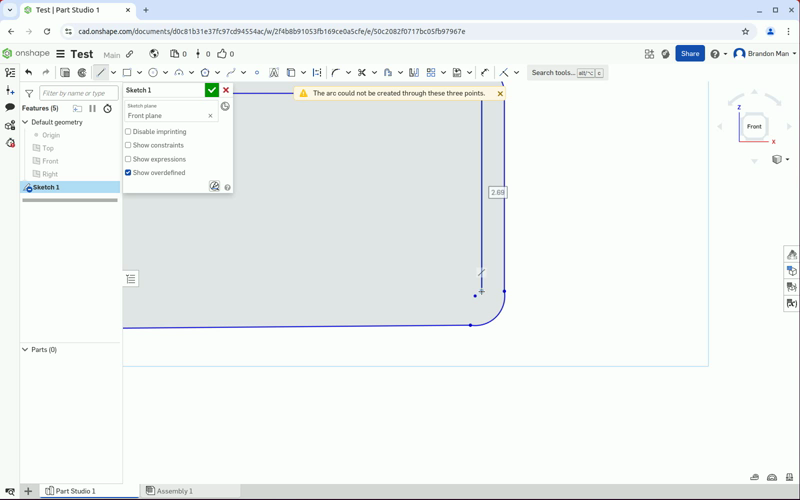
scroll(-6)
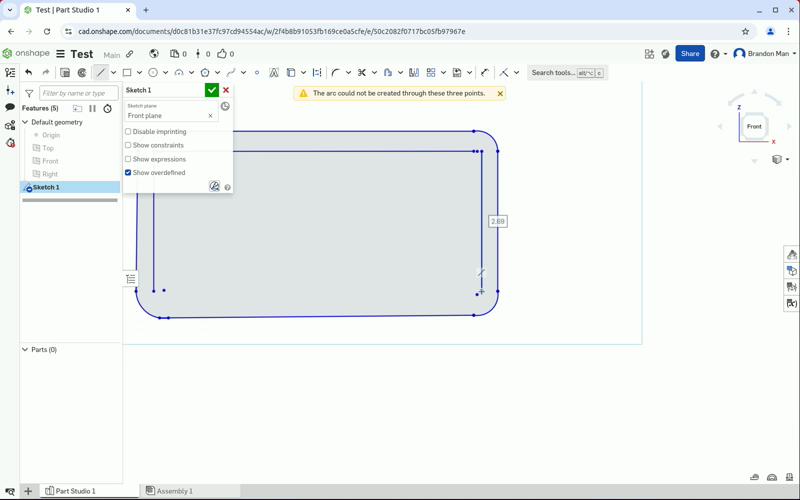
scroll(-6)
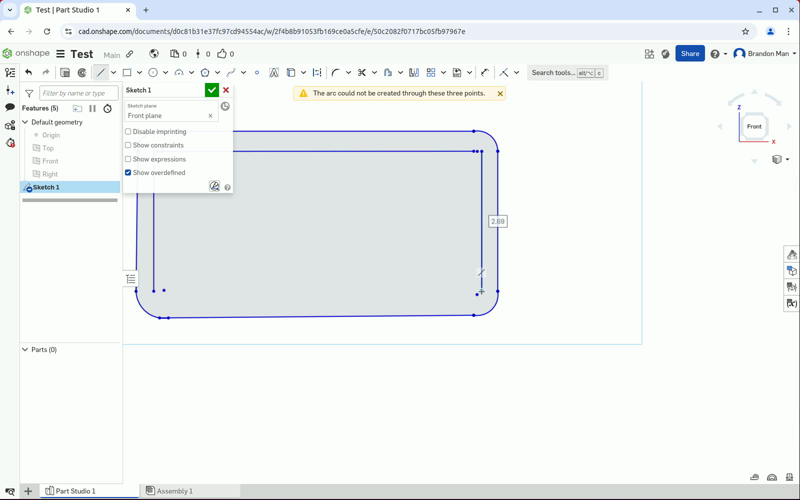
scroll(-6)
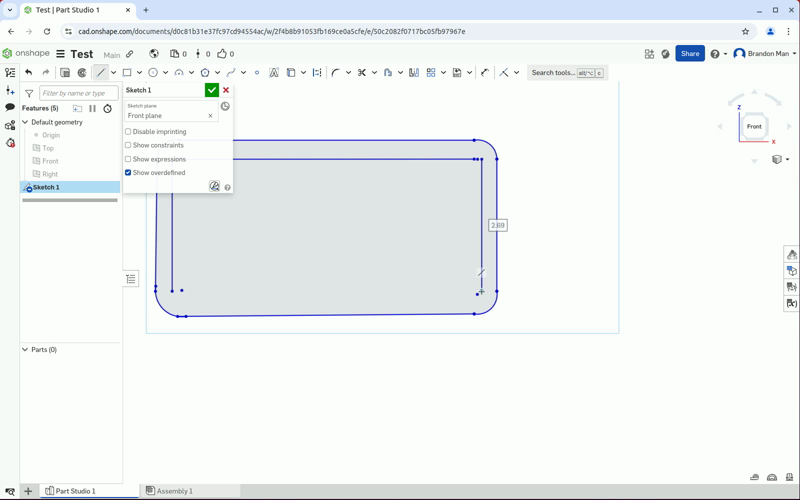
scroll(-6)
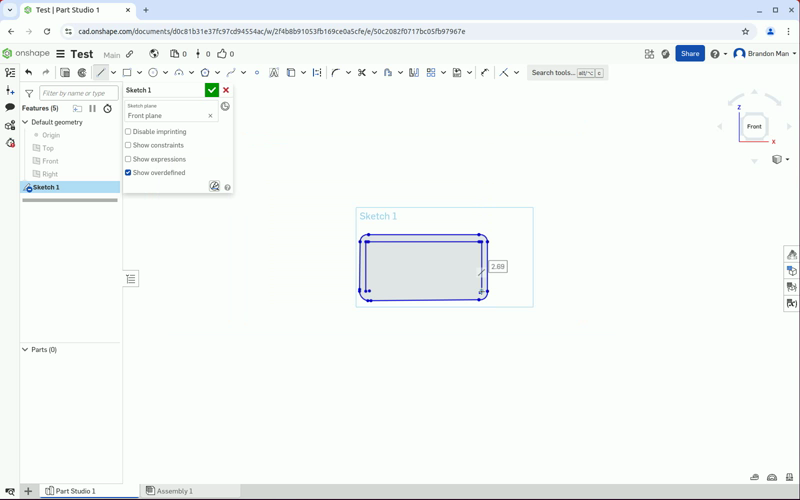
scroll(-6)
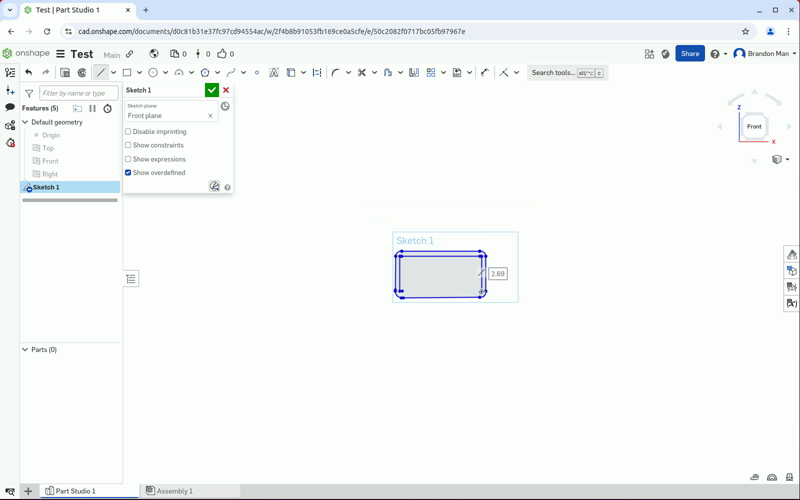
scroll(-6)
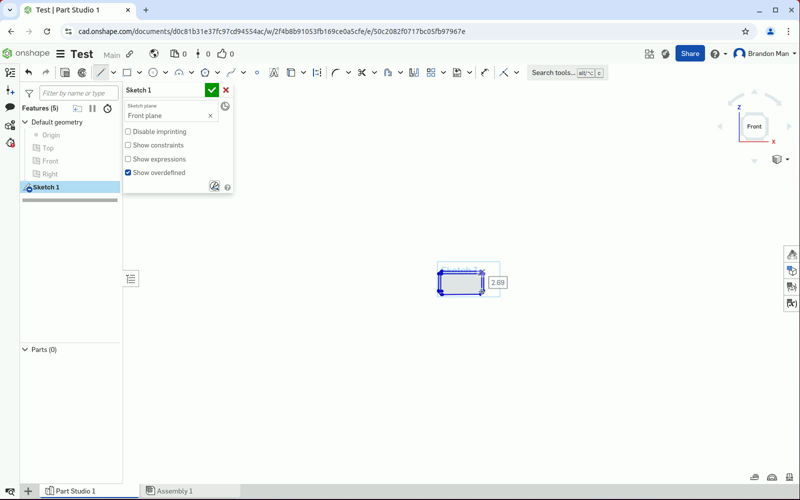
key_up(shift)
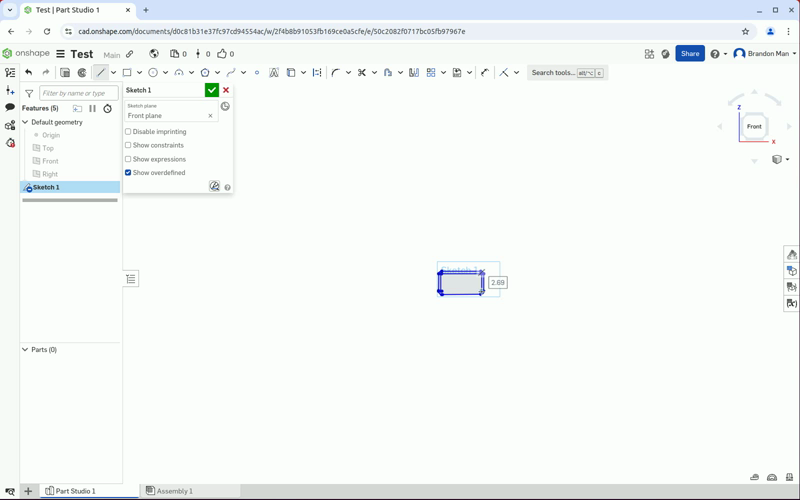
key(esc)
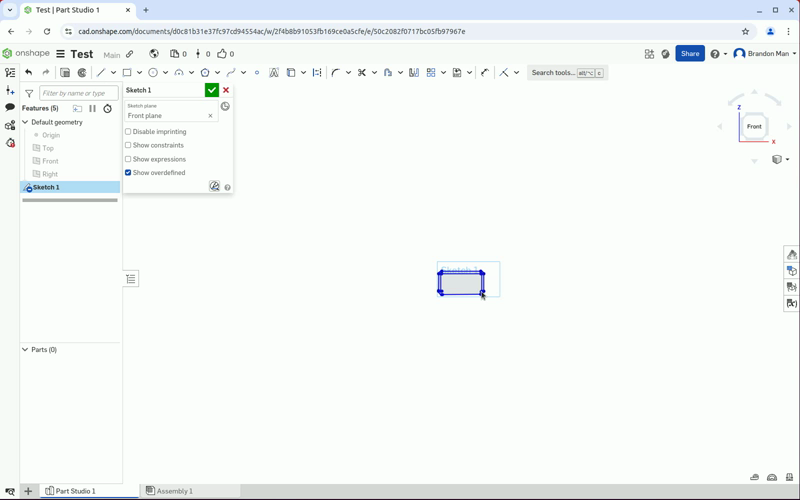
key(a)
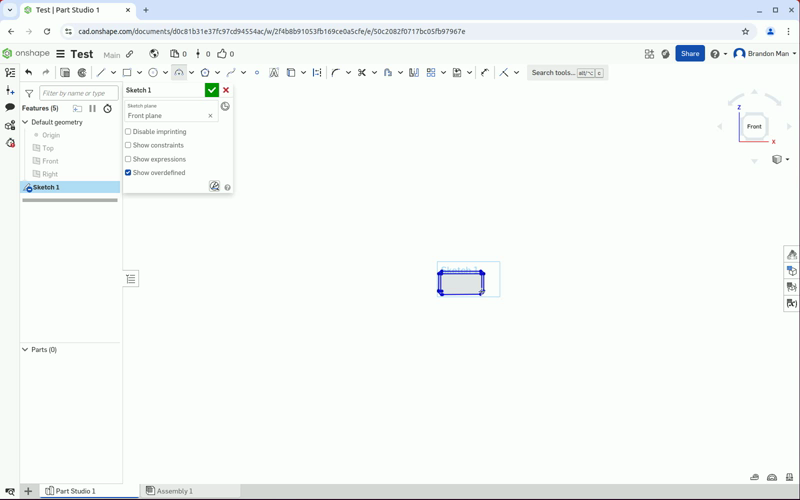
mouse_move(481, 291)
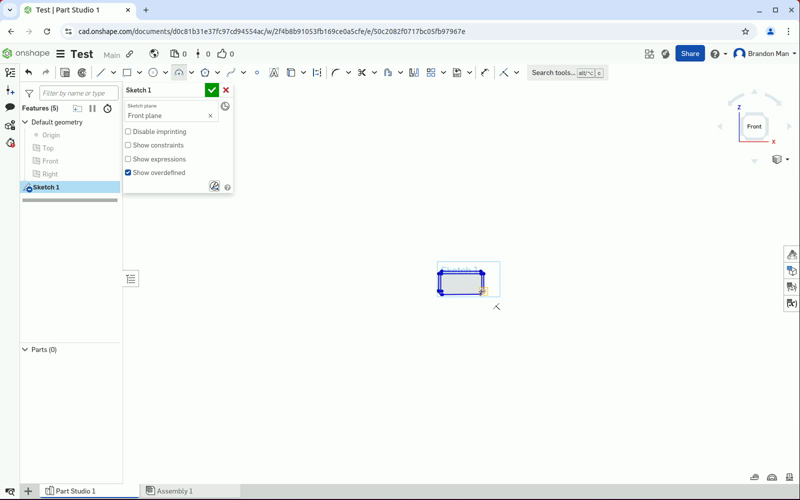
scroll(6)
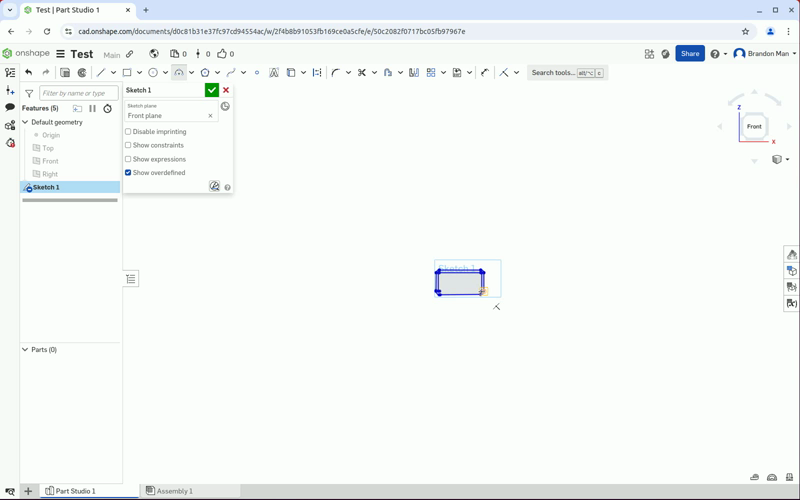
scroll(6)
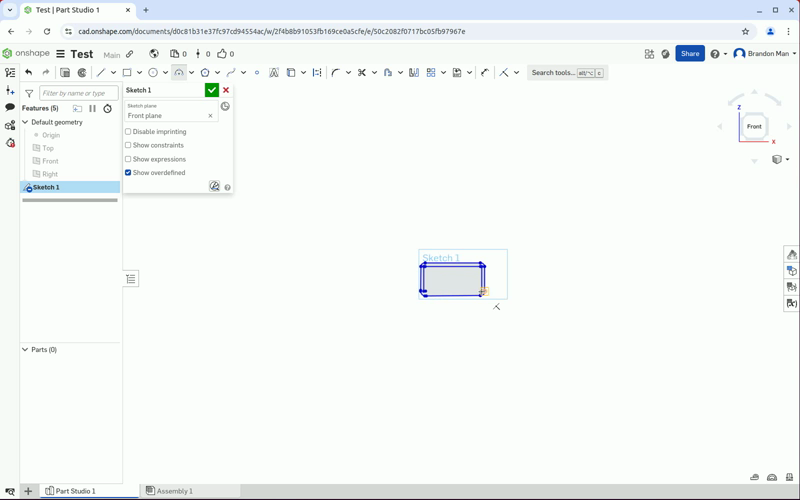
scroll(6)
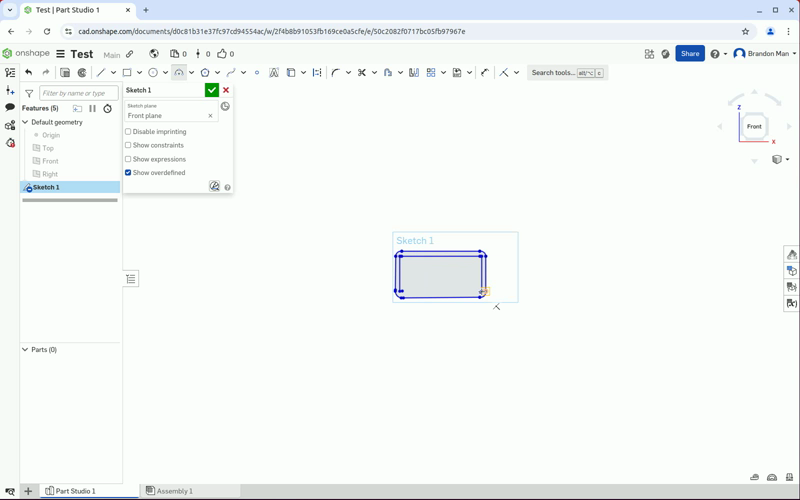
scroll(6)
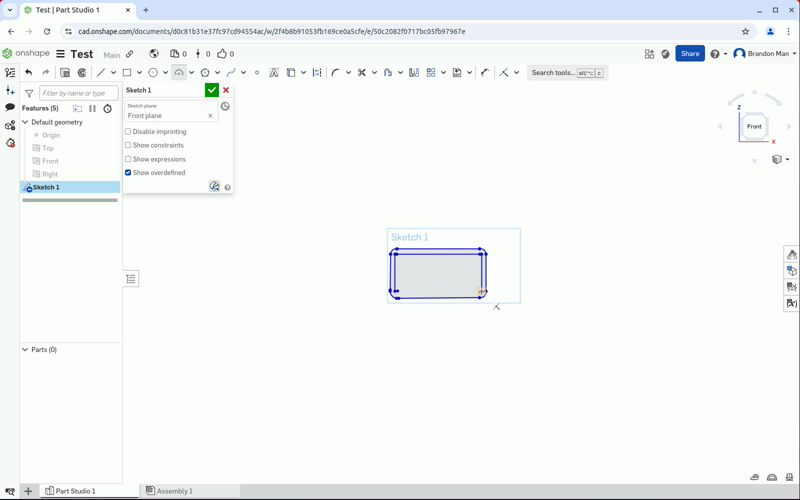
scroll(6)
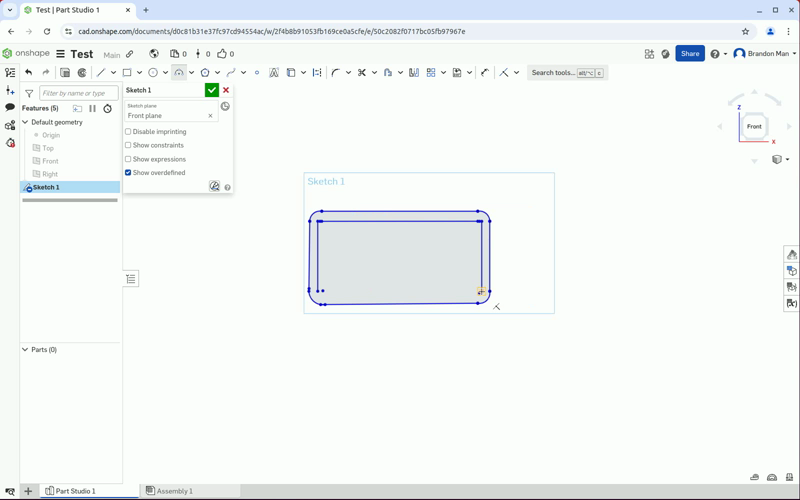
scroll(6)
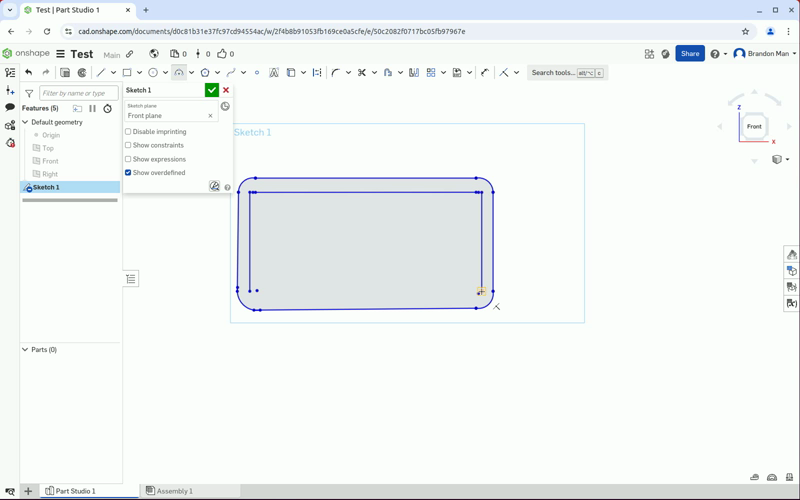
scroll(6)
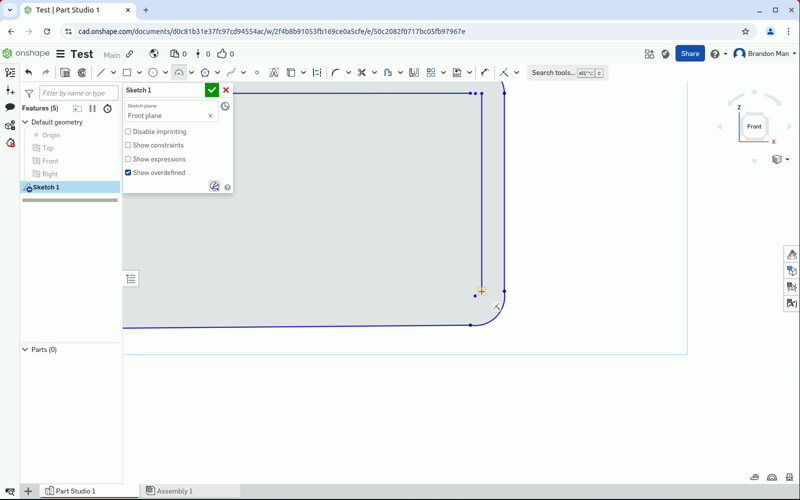
click(481, 291)
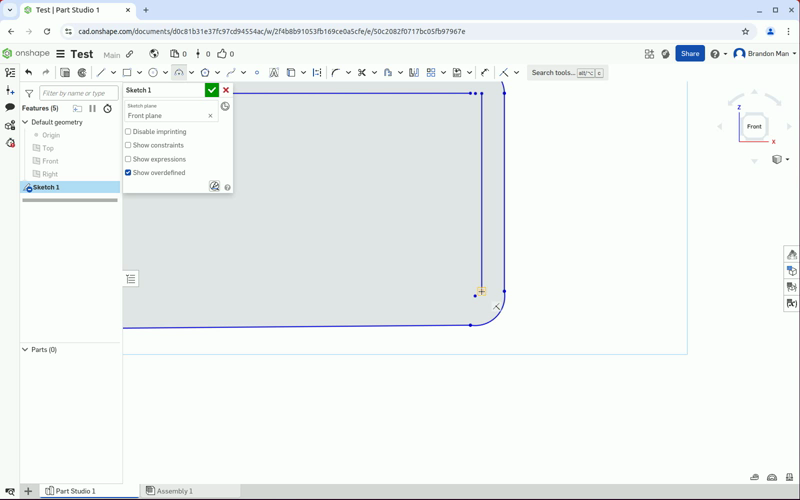
scroll(-6)
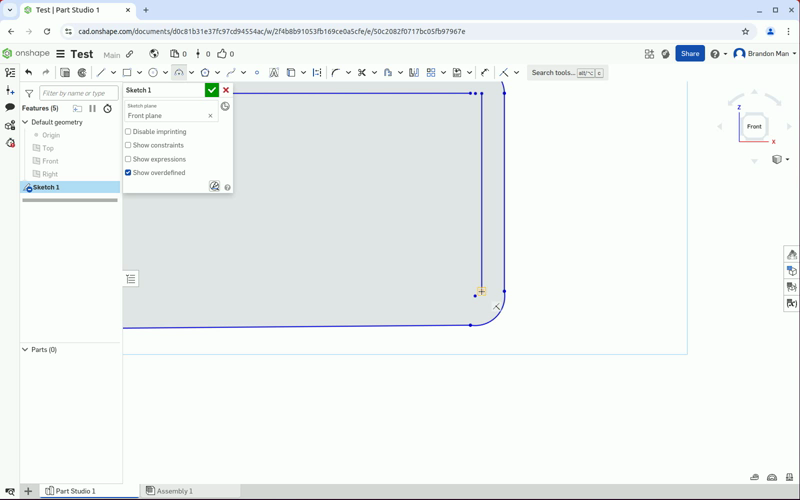
scroll(-6)
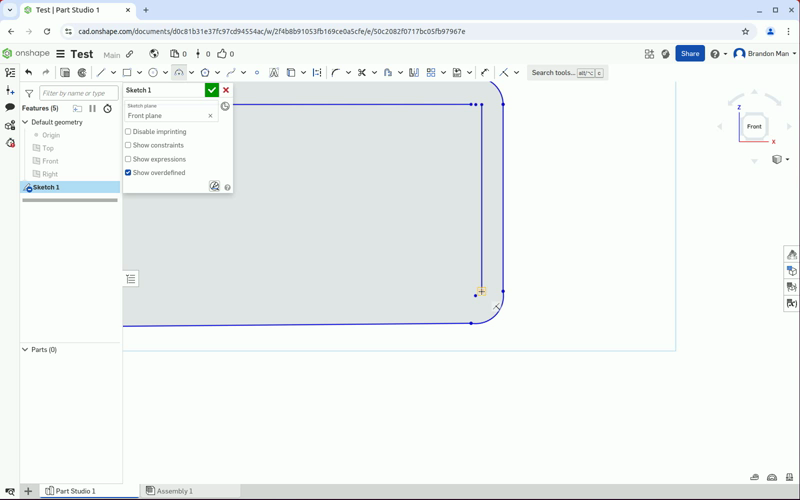
scroll(-6)
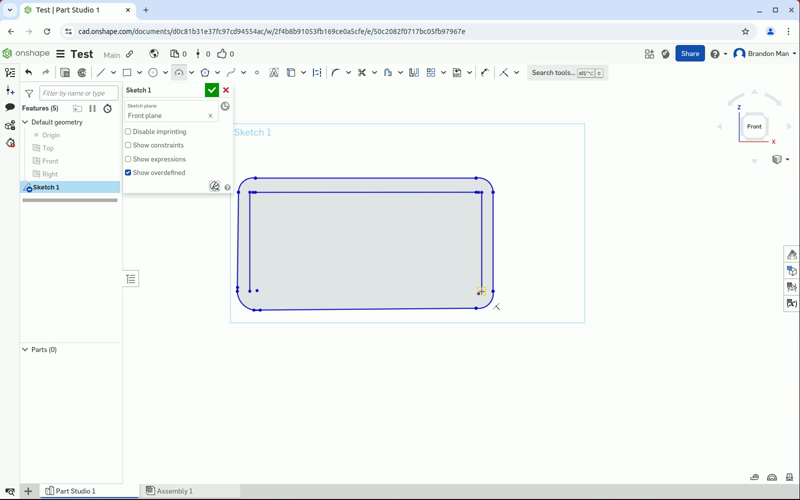
scroll(-6)
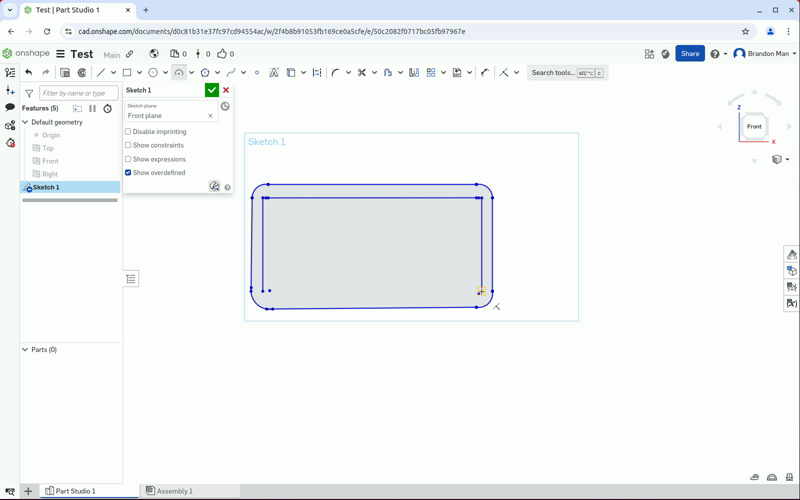
scroll(-6)
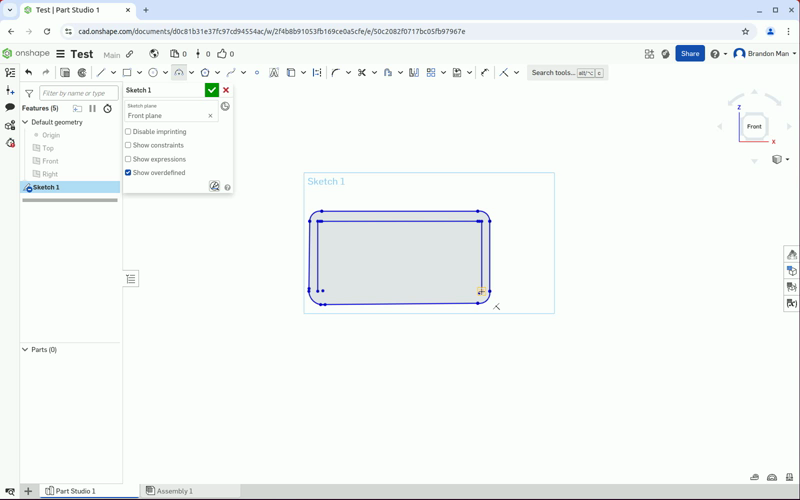
scroll(-6)
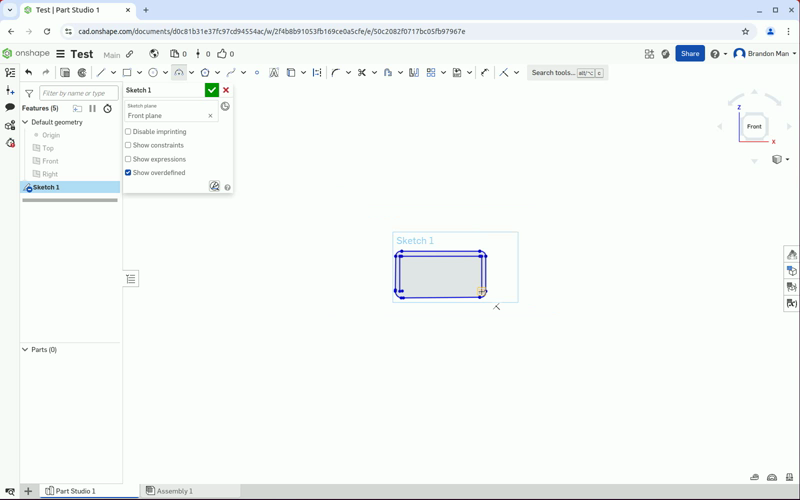
scroll(-6)
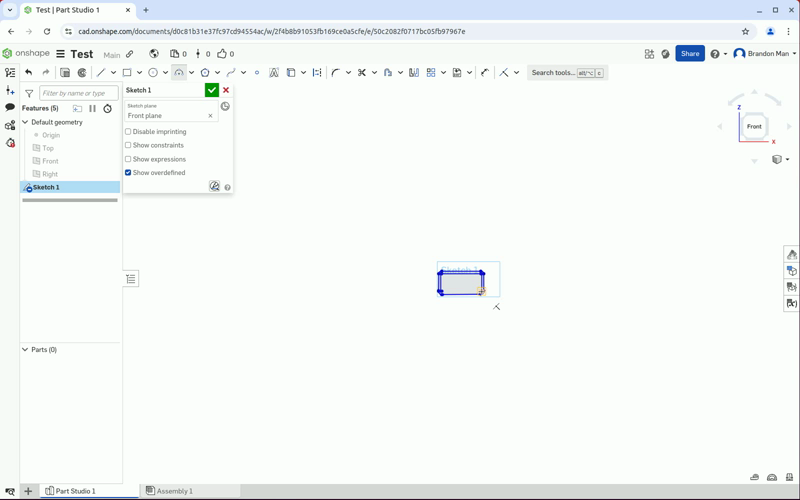
key_down(shift)
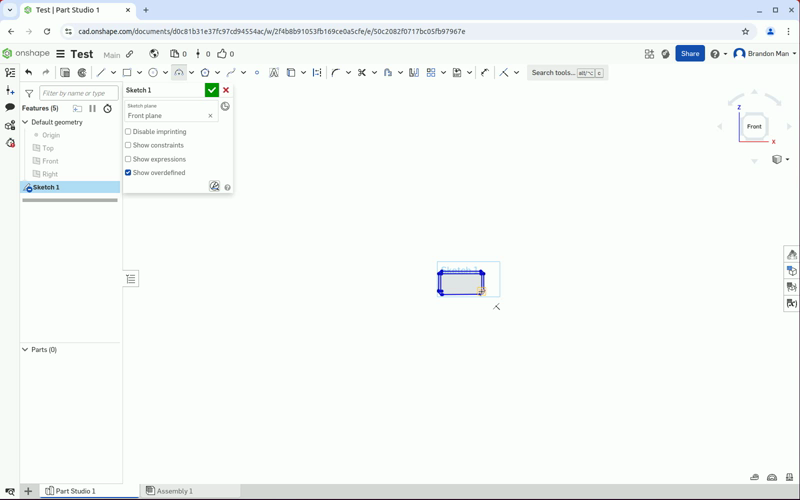
mouse_move(480, 291)
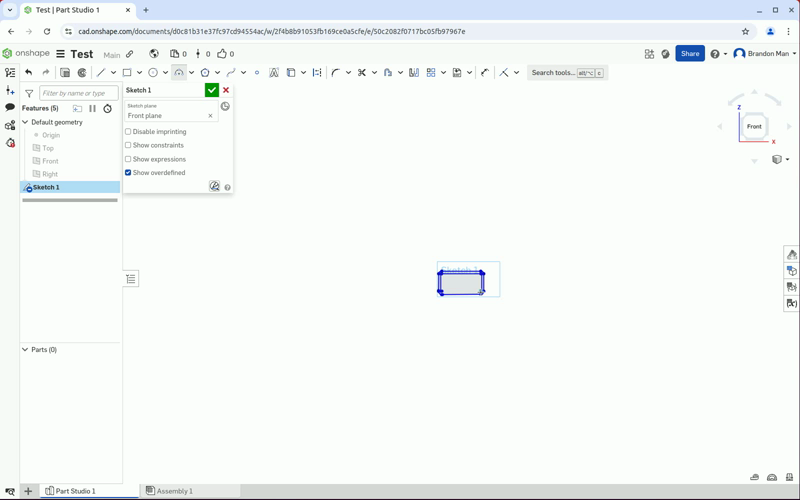
scroll(6)
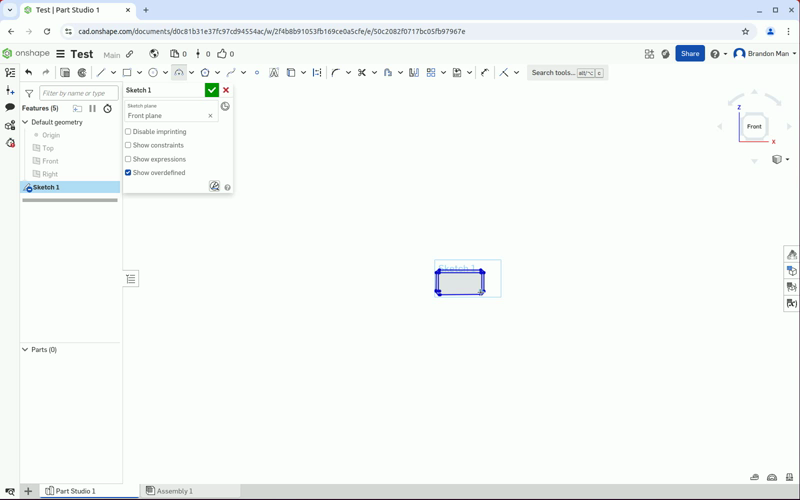
scroll(6)
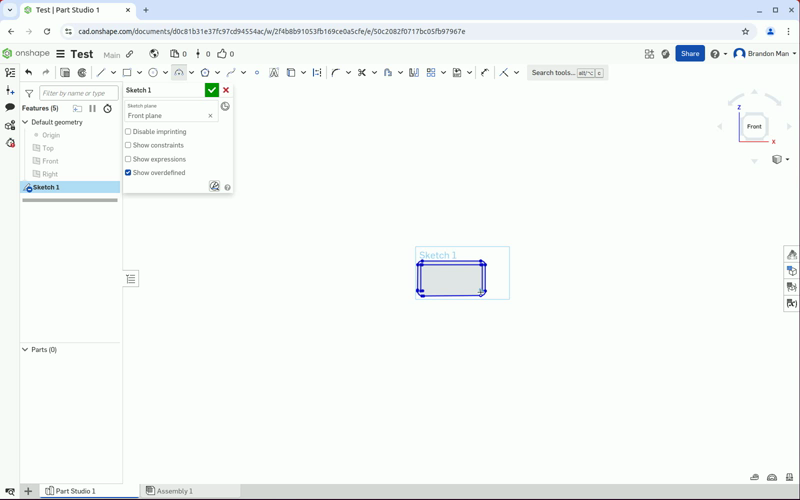
scroll(6)
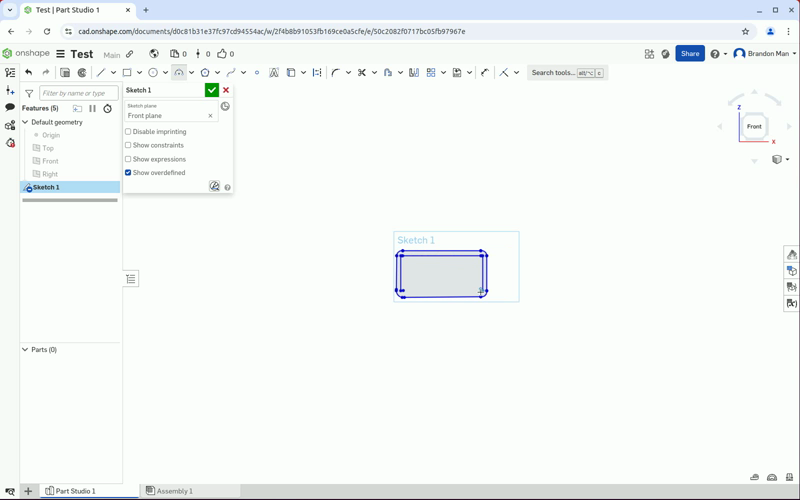
scroll(6)
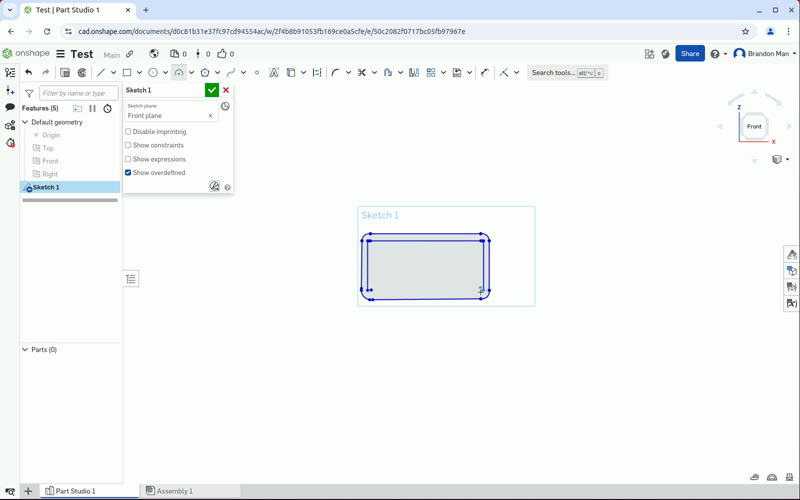
scroll(6)
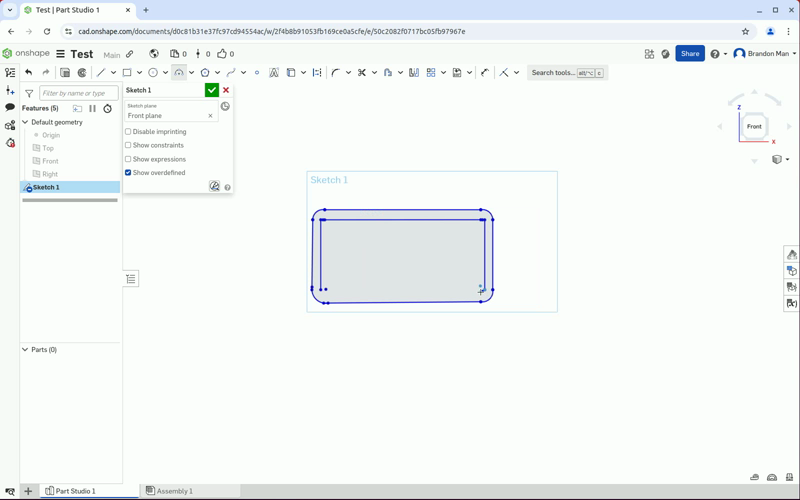
scroll(6)
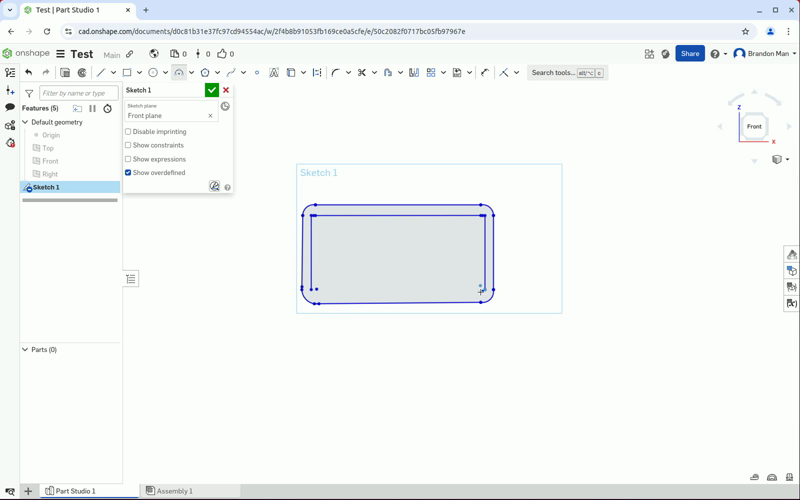
scroll(6)
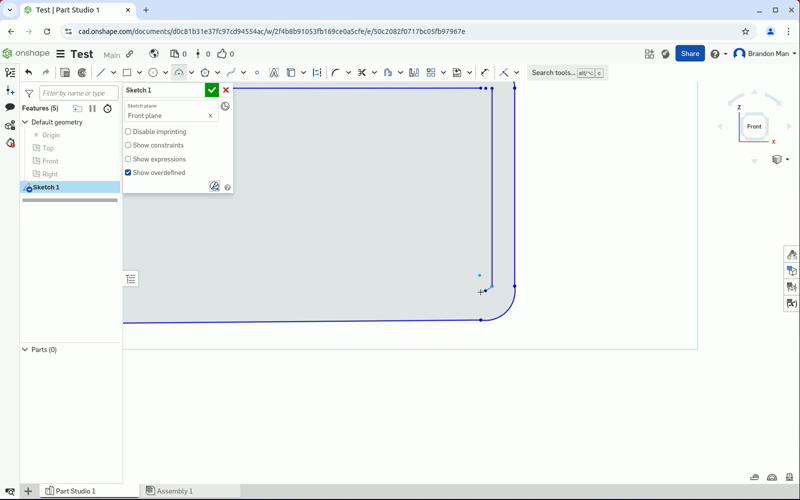
click(480, 291)
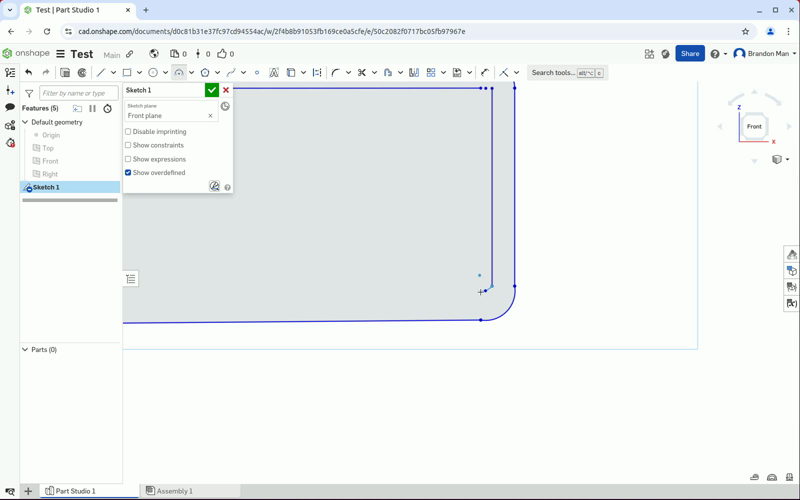
scroll(-6)
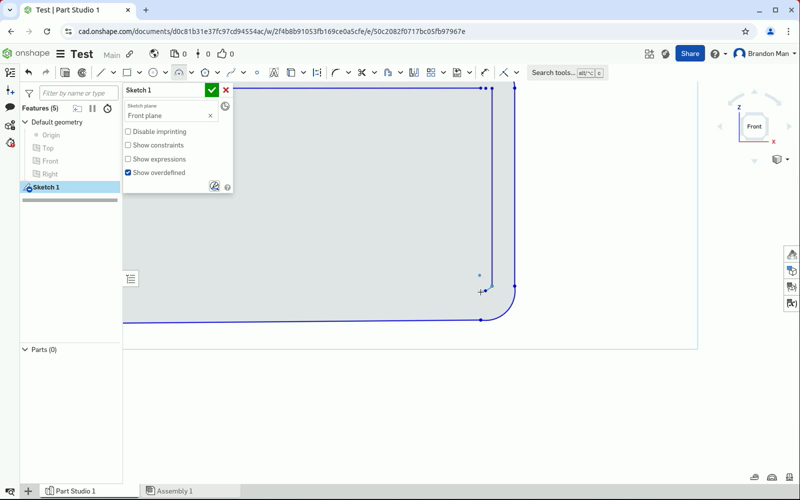
scroll(-6)
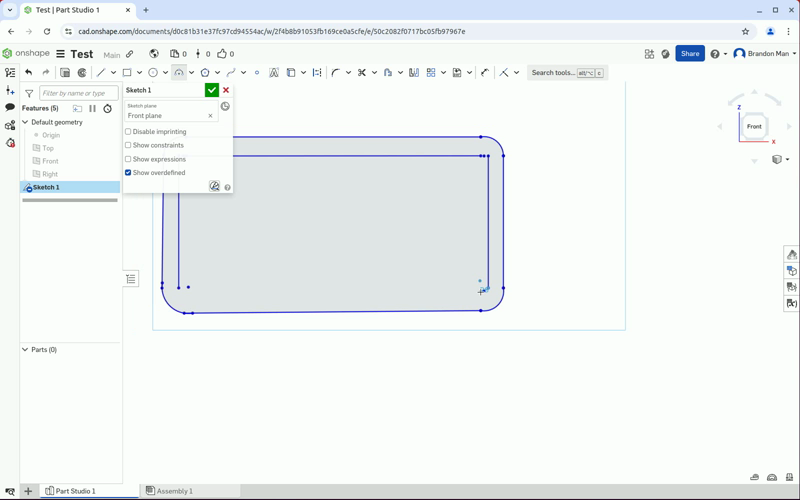
scroll(-6)
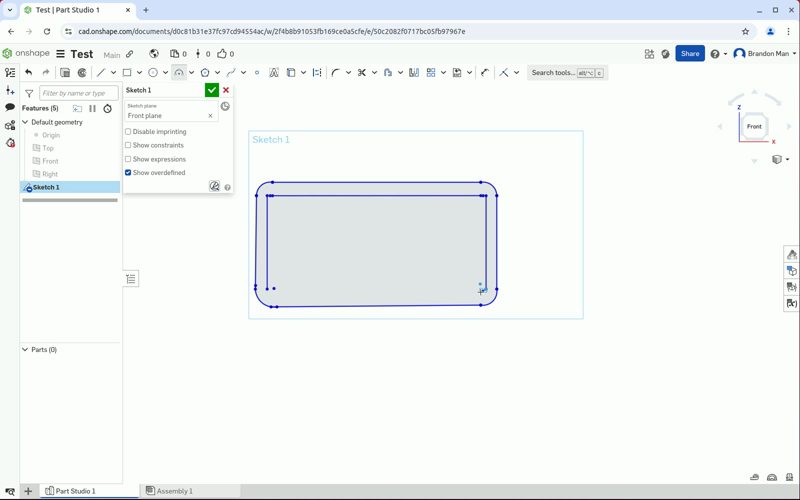
scroll(-6)
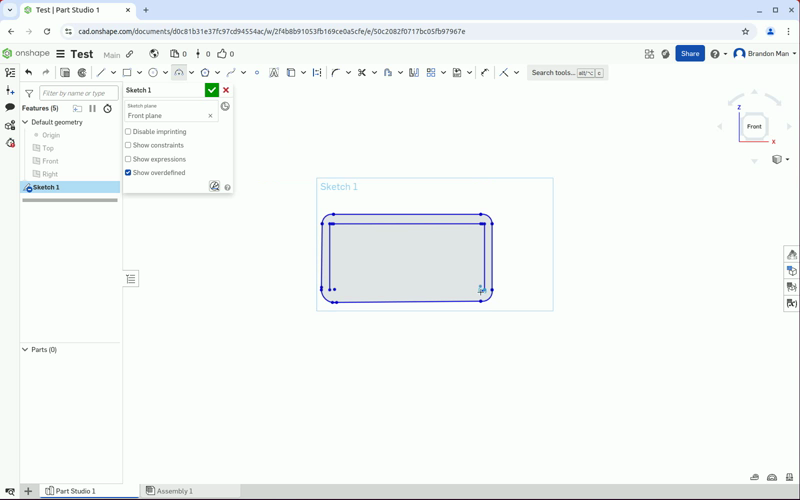
scroll(-6)
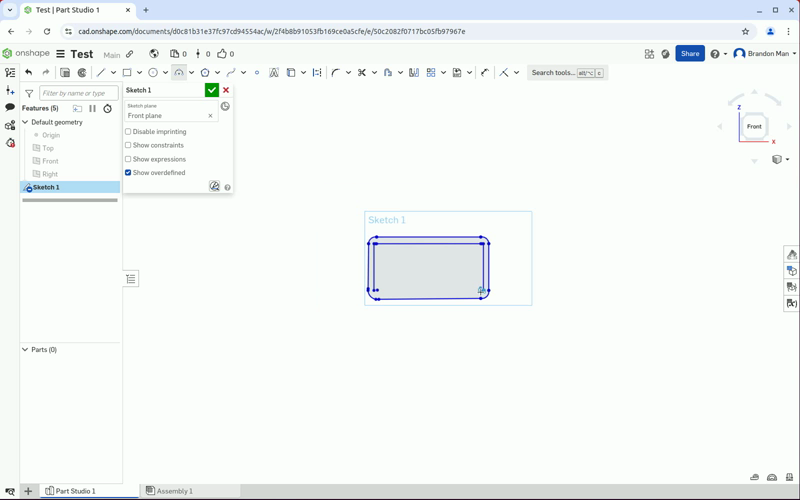
scroll(-6)
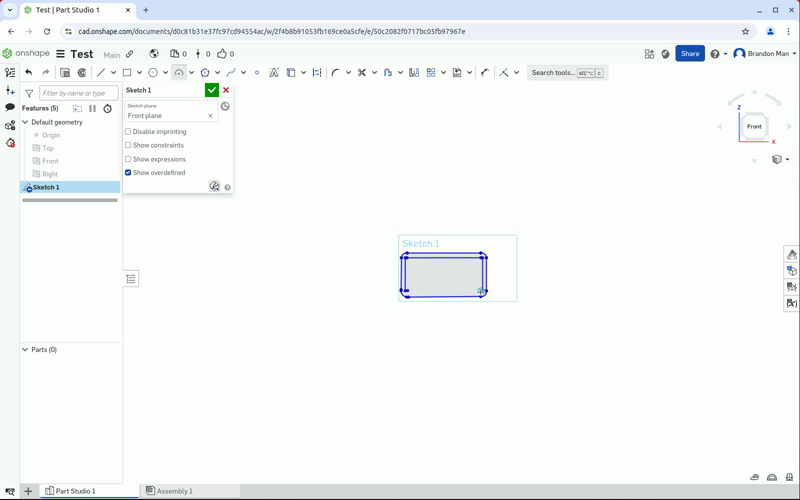
scroll(-6)
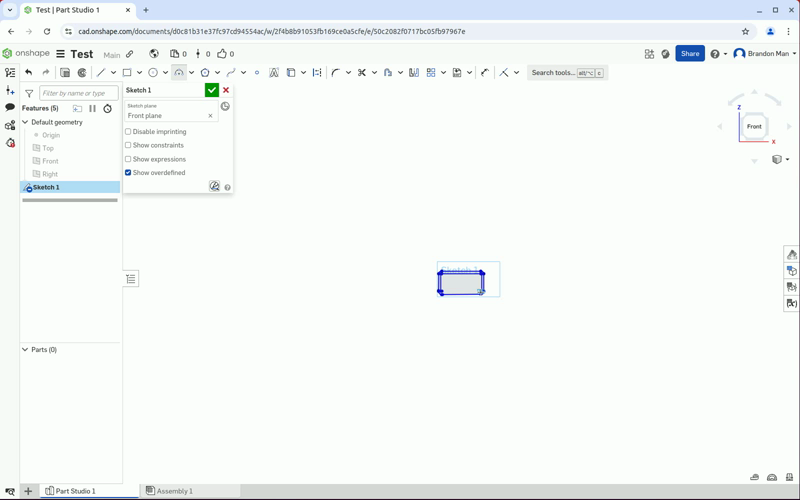
mouse_move(481, 291)
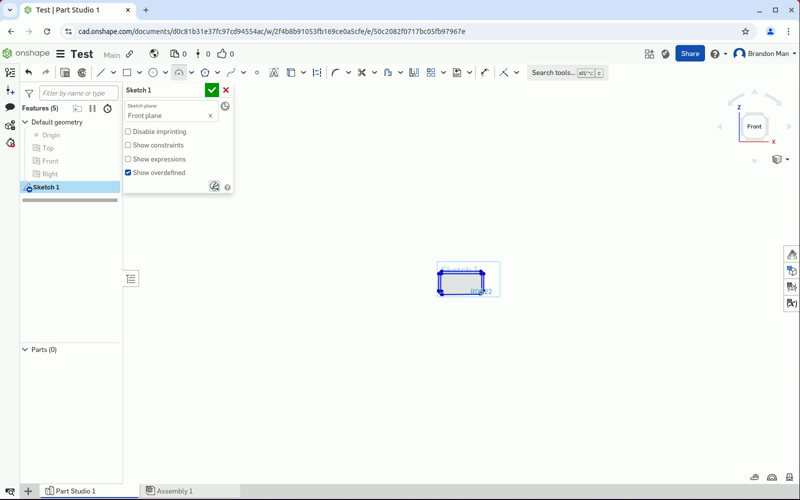
scroll(6)
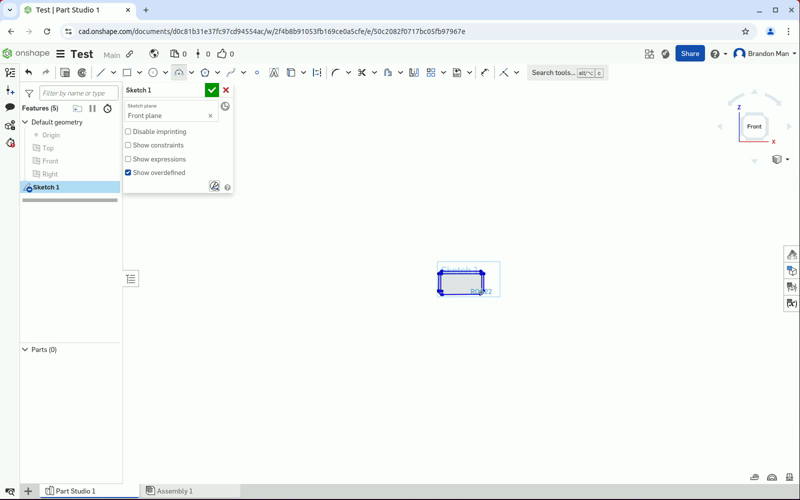
scroll(6)
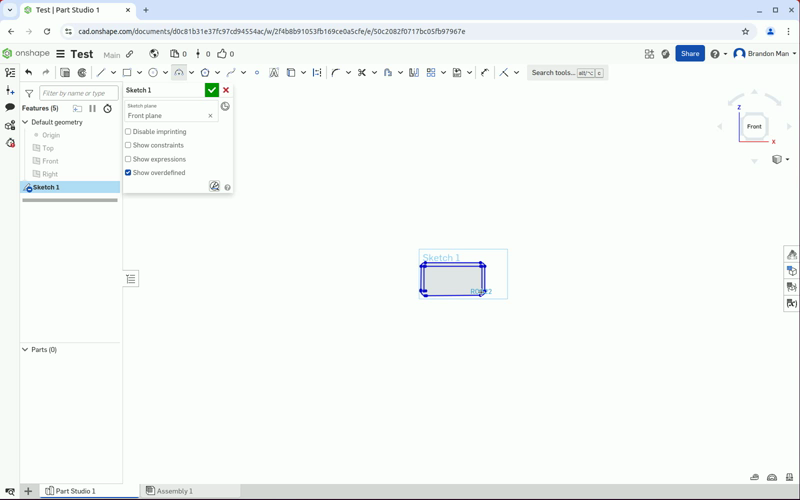
scroll(6)
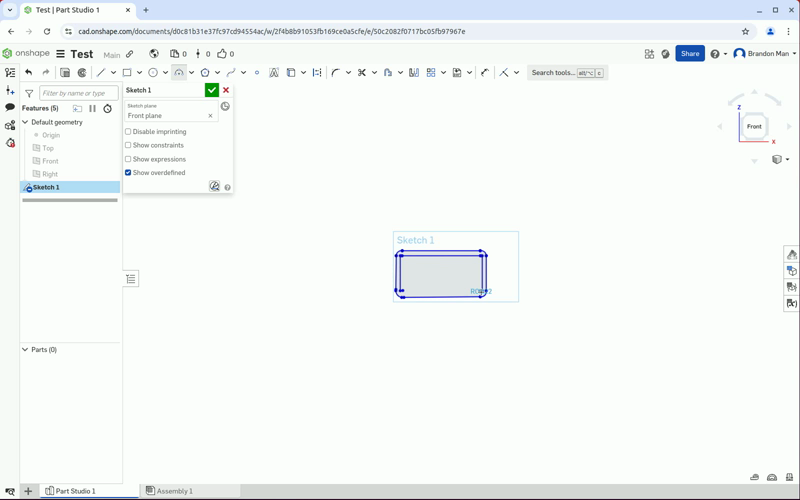
scroll(6)
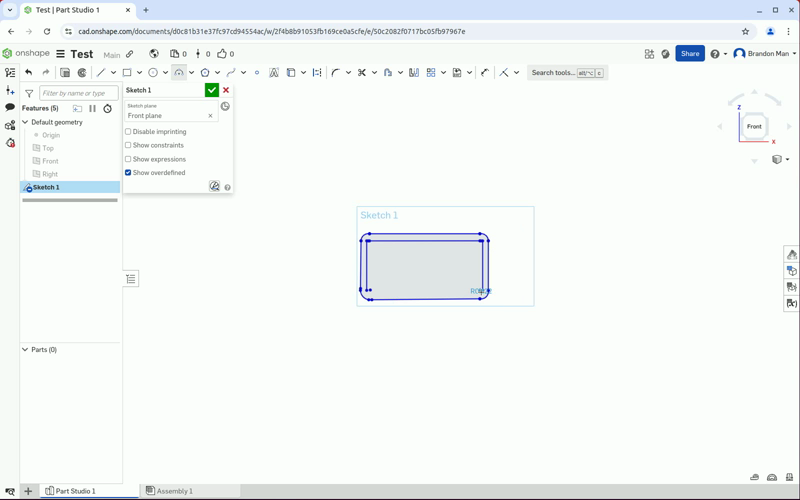
scroll(6)
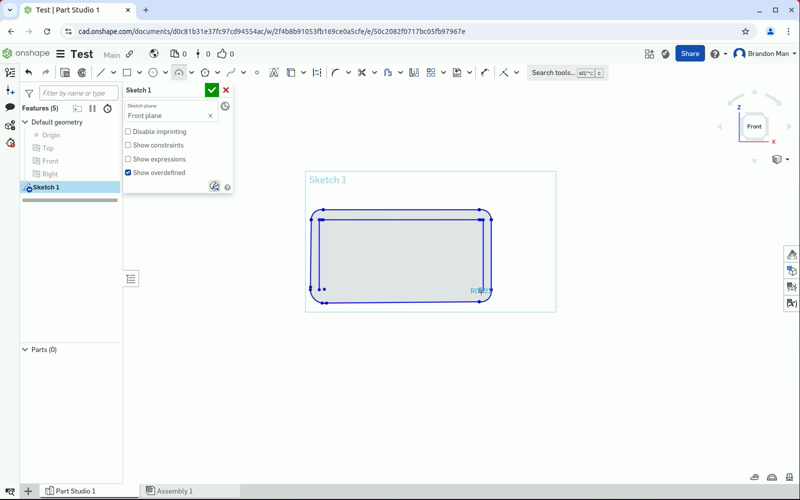
scroll(6)
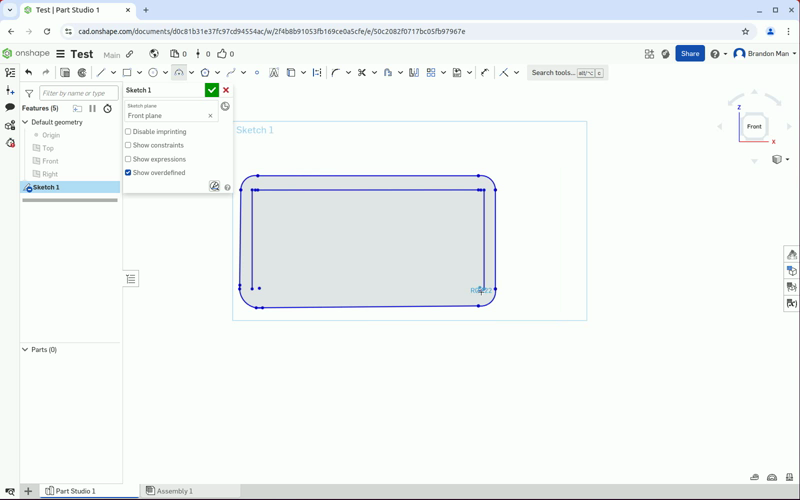
scroll(6)
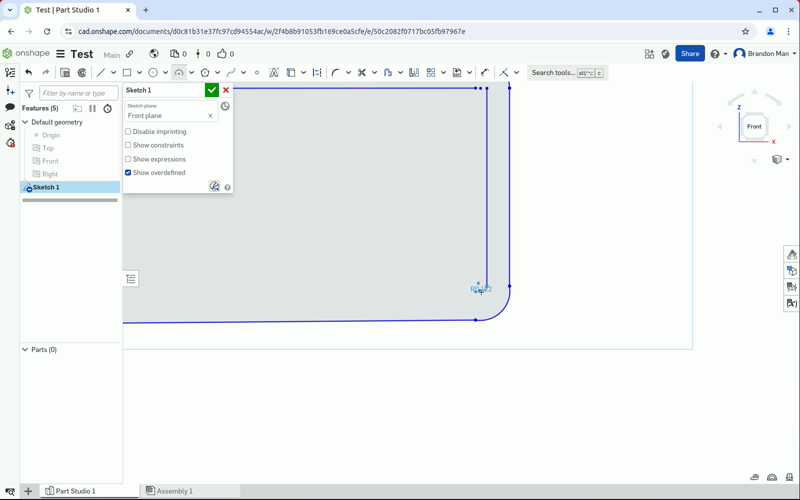
click(481, 291)
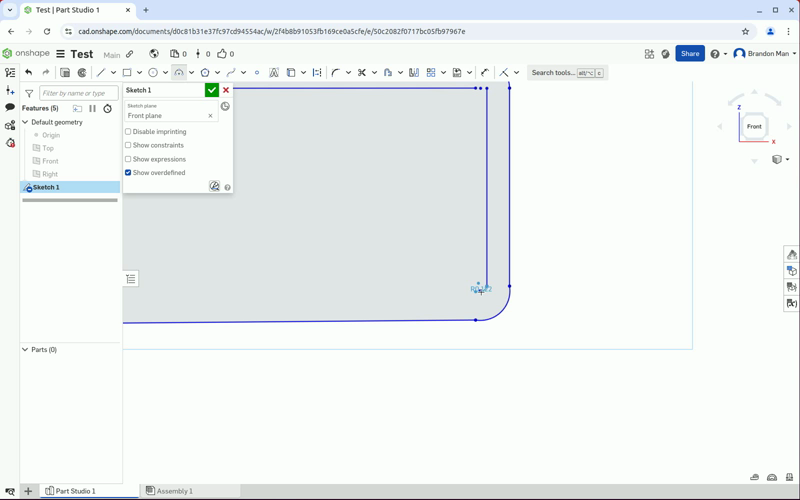
scroll(-6)
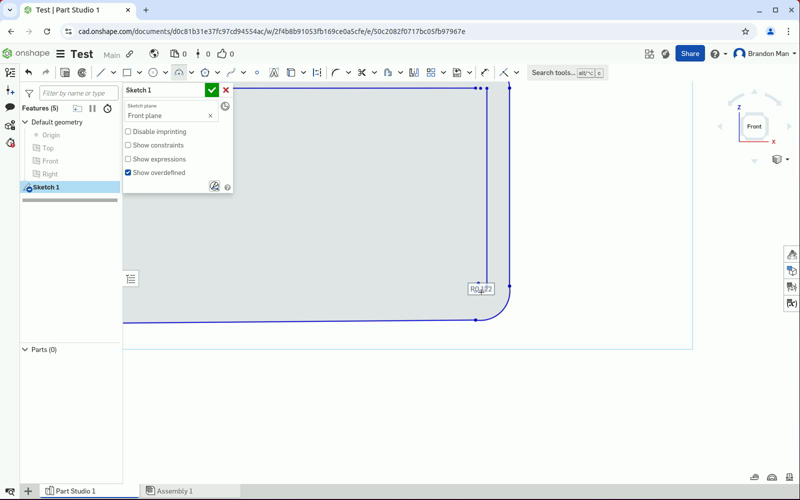
scroll(-6)
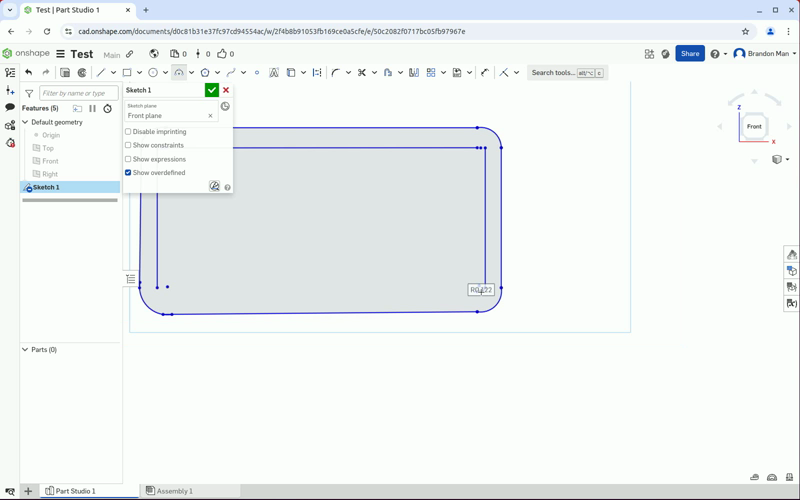
scroll(-6)
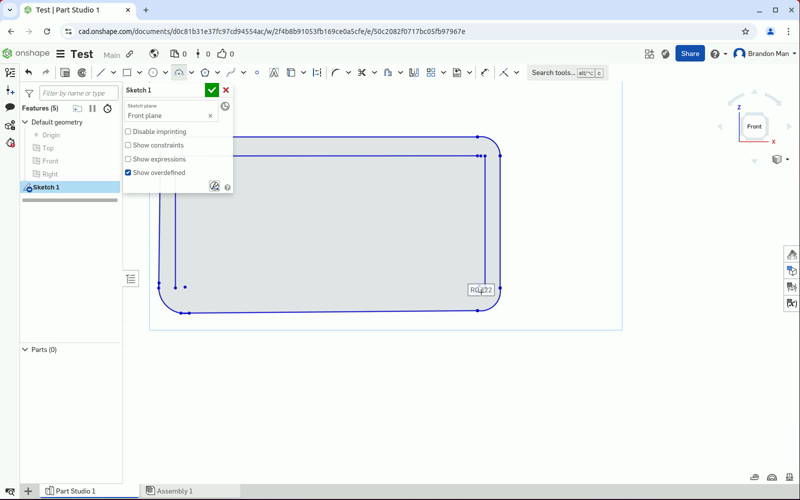
scroll(-6)
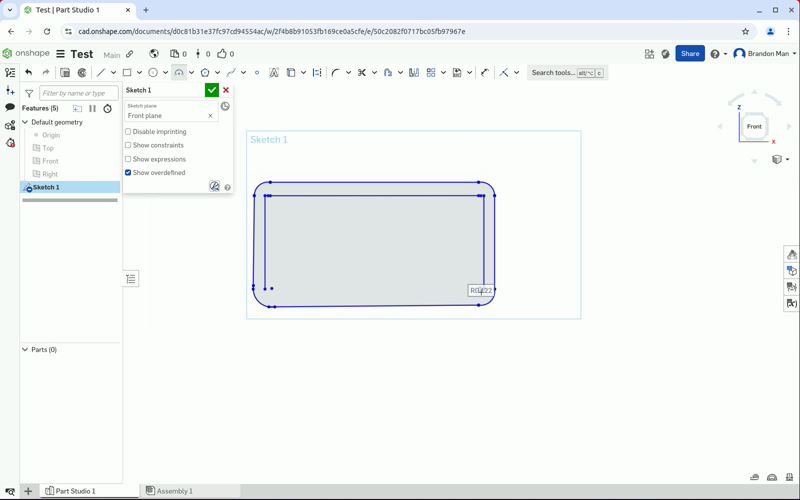
scroll(-6)
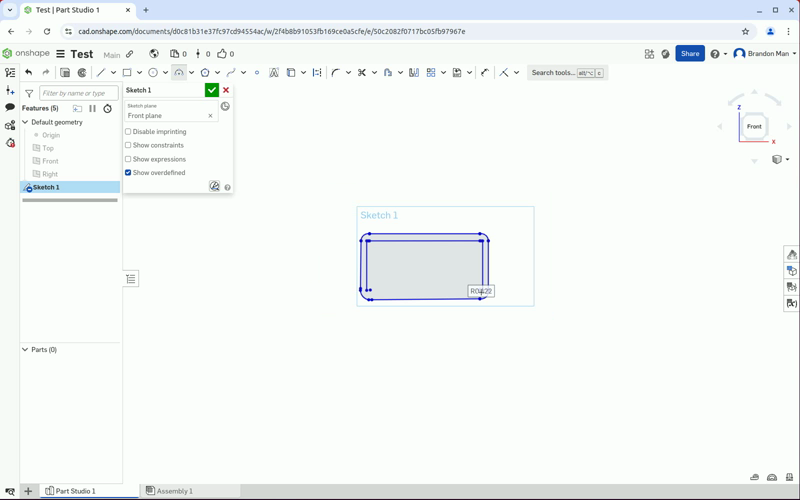
scroll(-6)
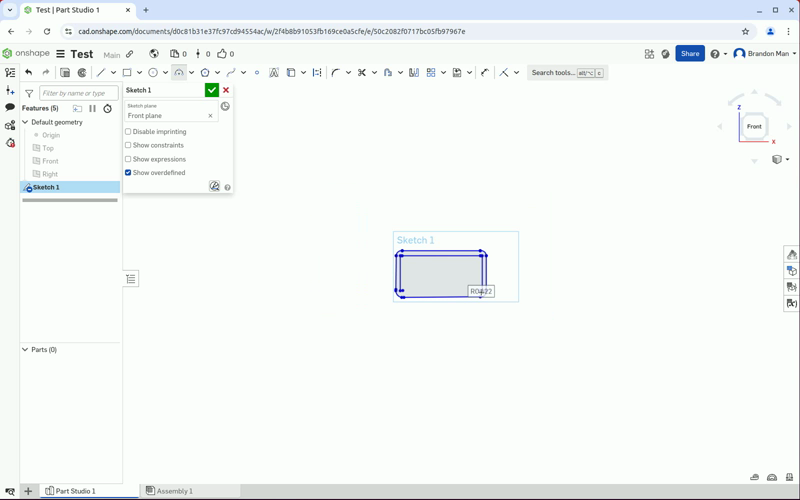
scroll(-6)
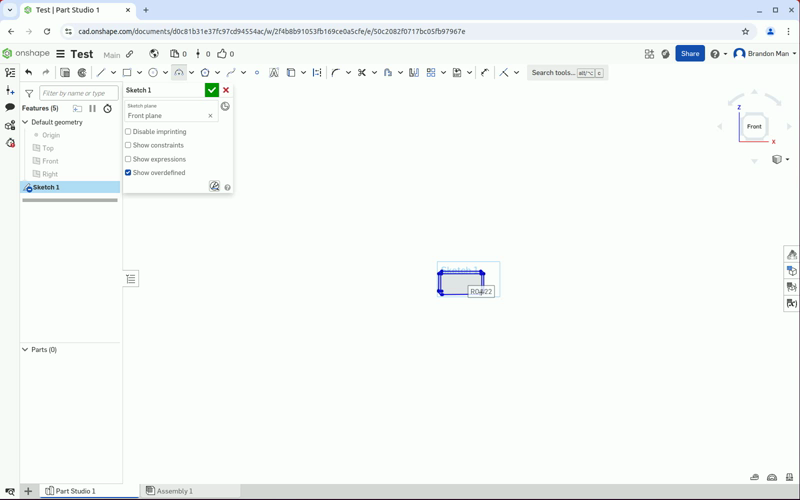
key_up(shift)
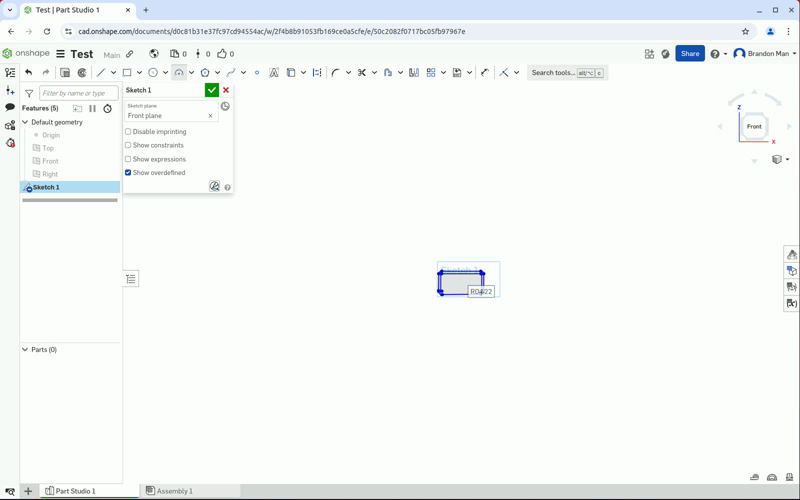
key(esc)
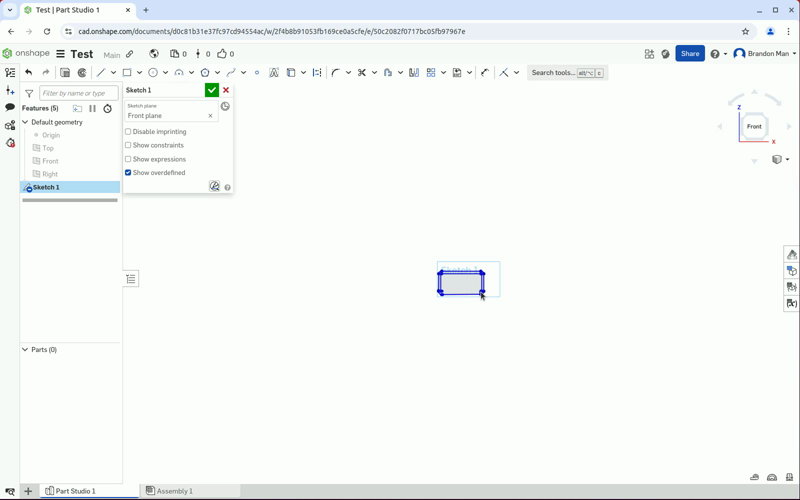
key(l)
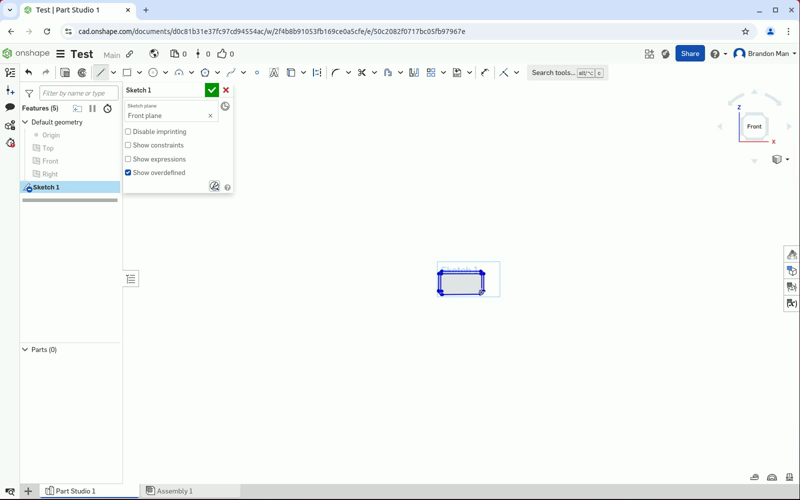
mouse_move(480, 291)
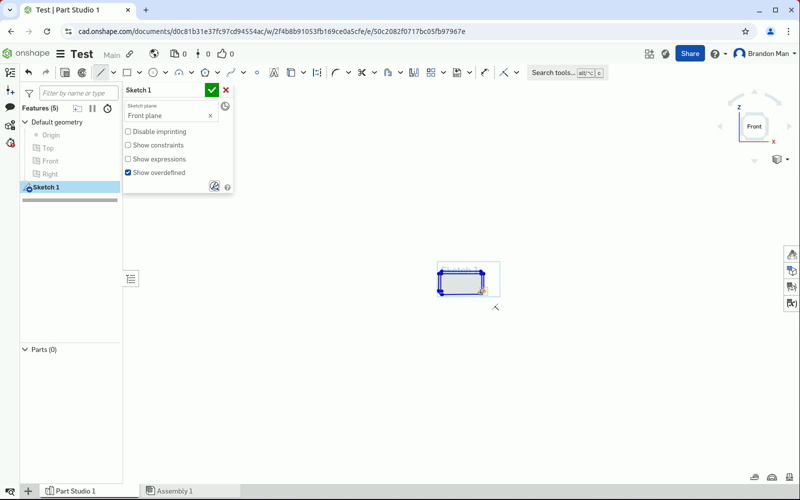
scroll(6)
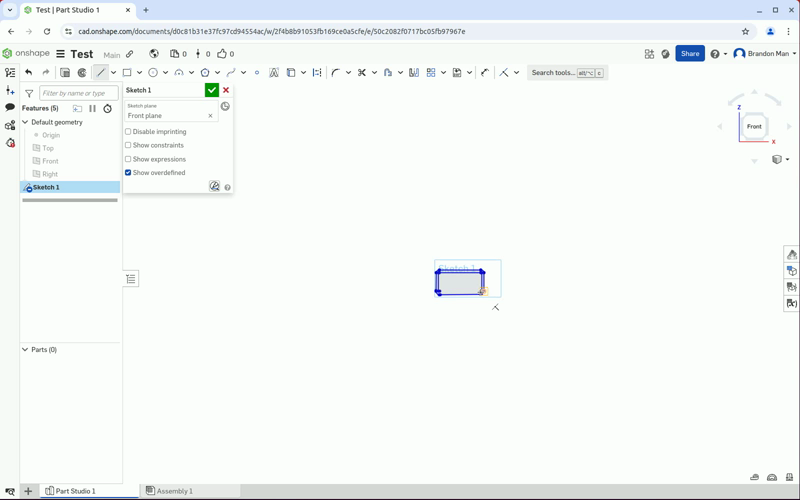
scroll(6)
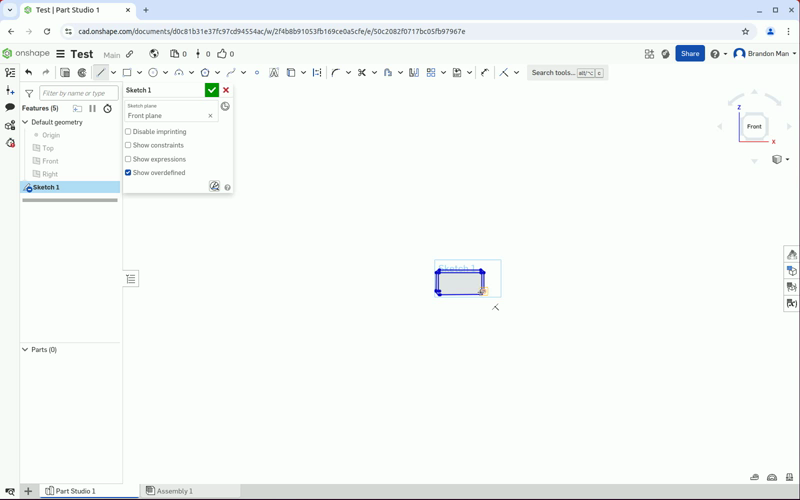
scroll(6)
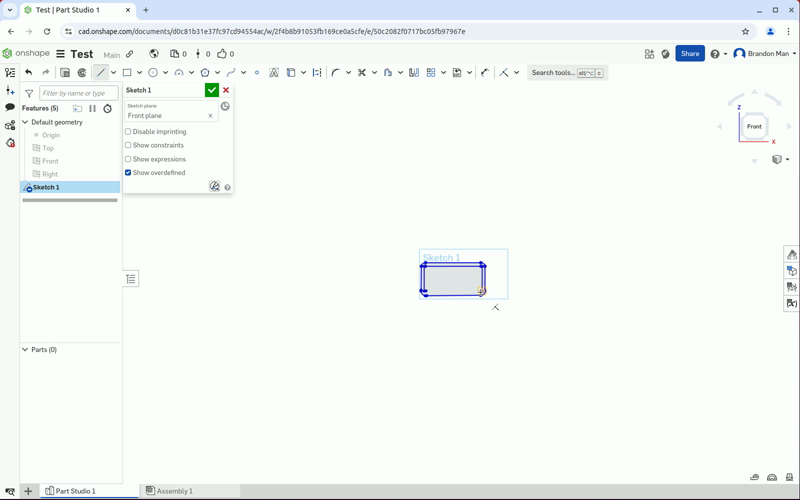
scroll(6)
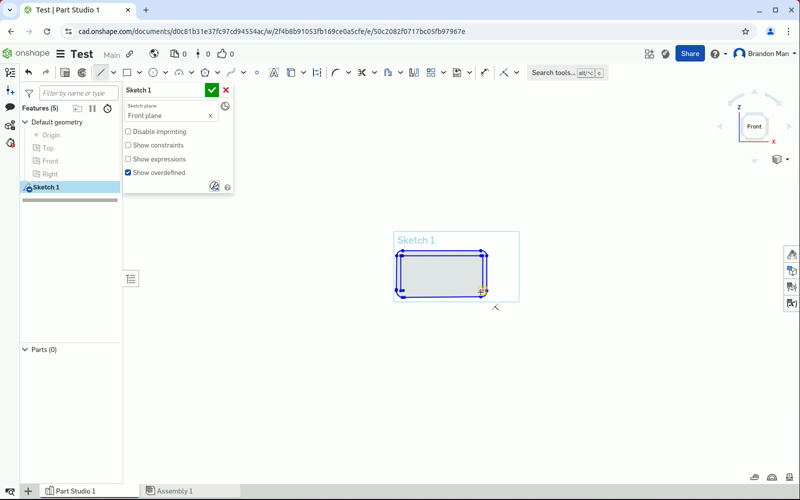
scroll(6)
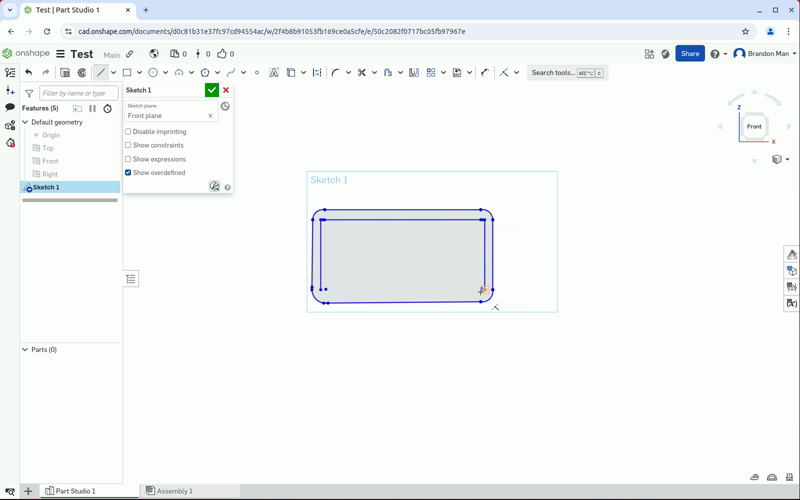
scroll(6)
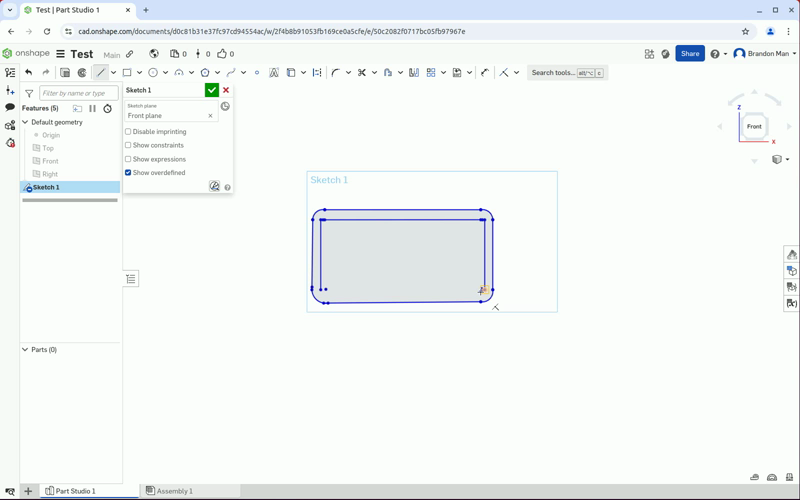
scroll(6)
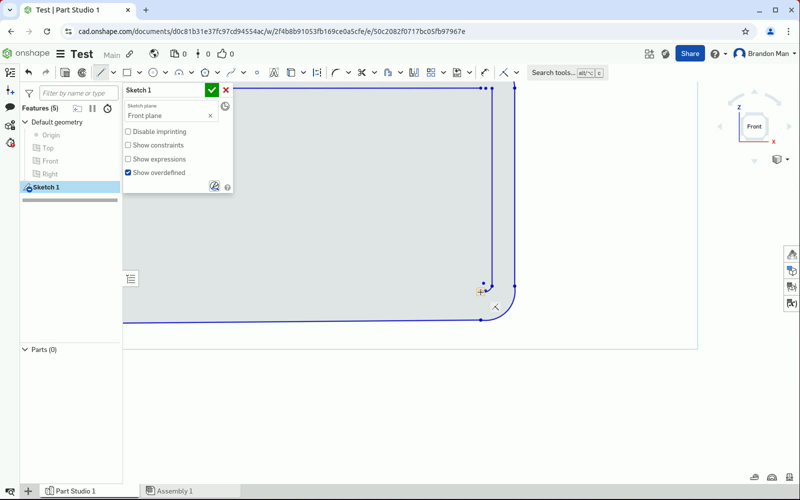
click(480, 291)
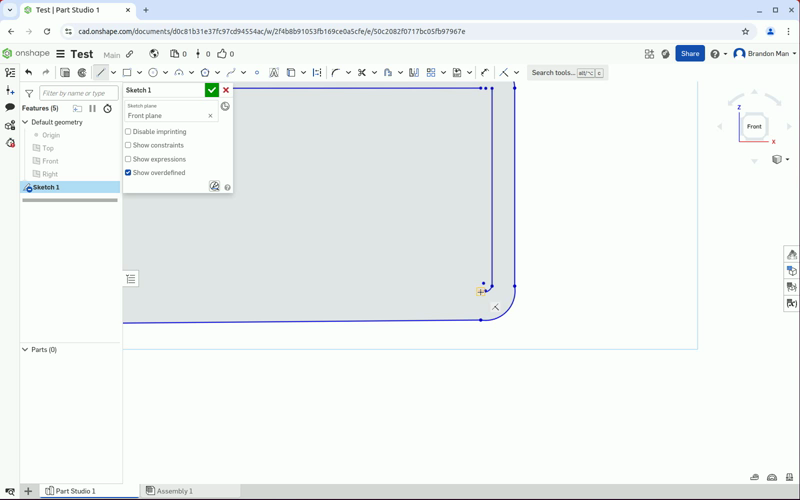
scroll(-6)
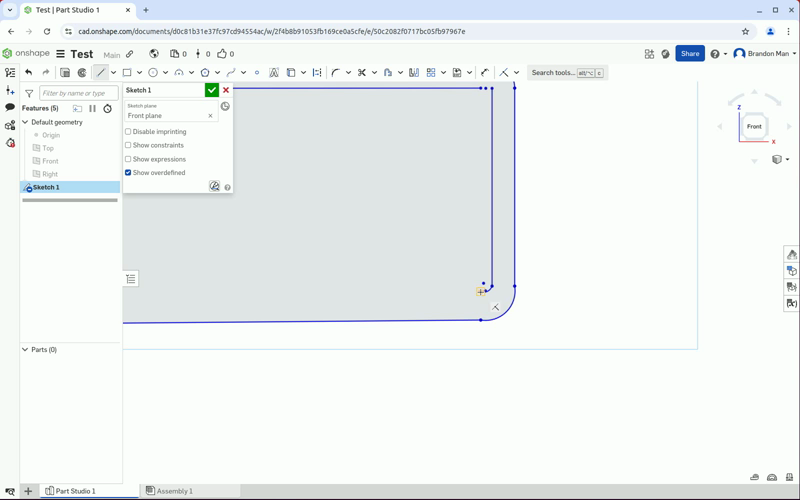
scroll(-6)
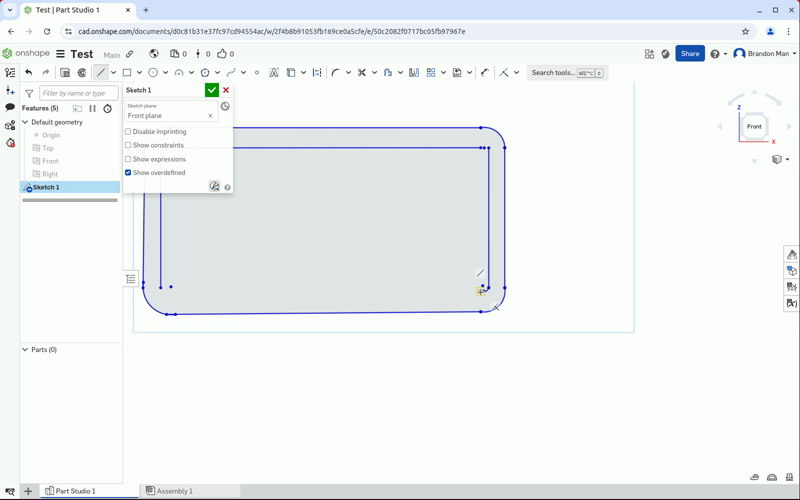
scroll(-6)
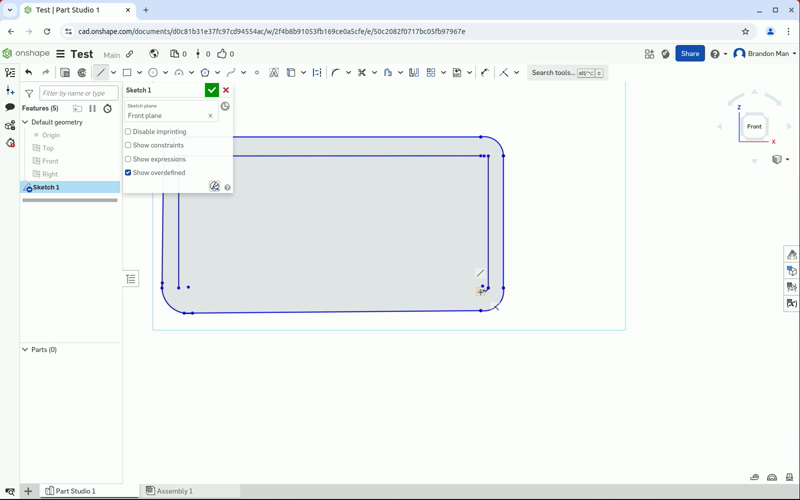
scroll(-6)
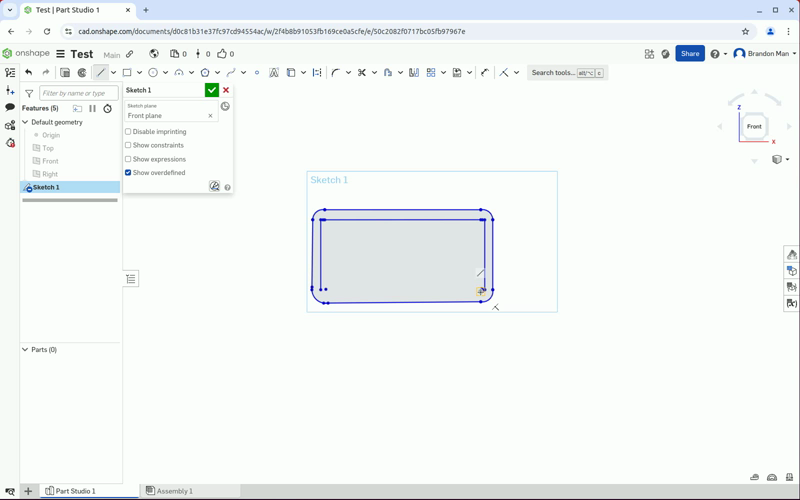
scroll(-6)
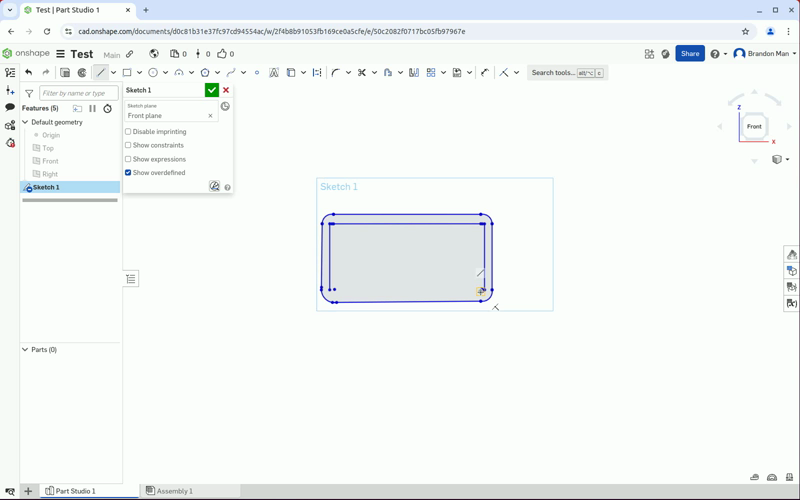
scroll(-6)
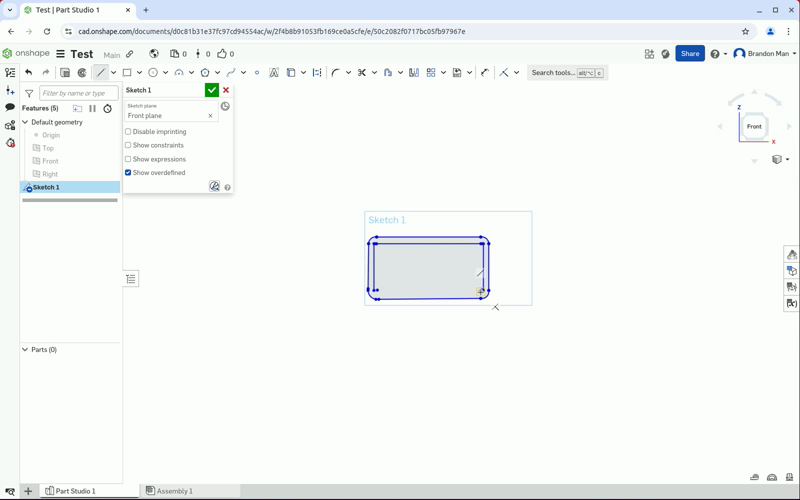
scroll(-6)
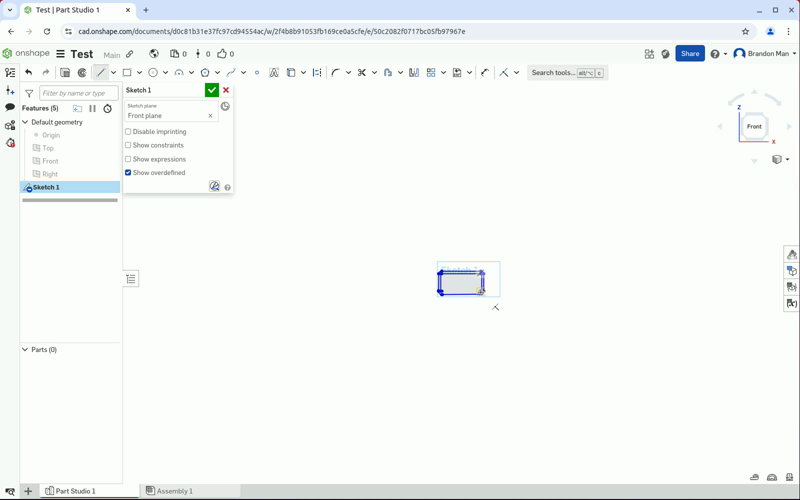
key_down(shift)
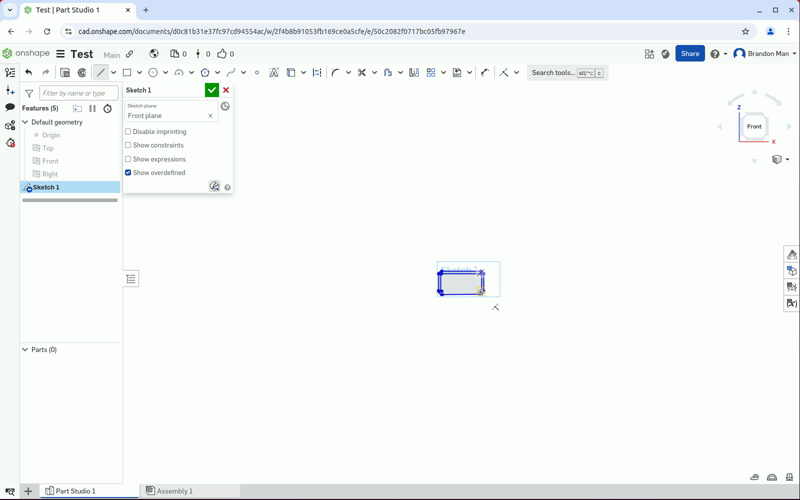
mouse_move(510, 291)
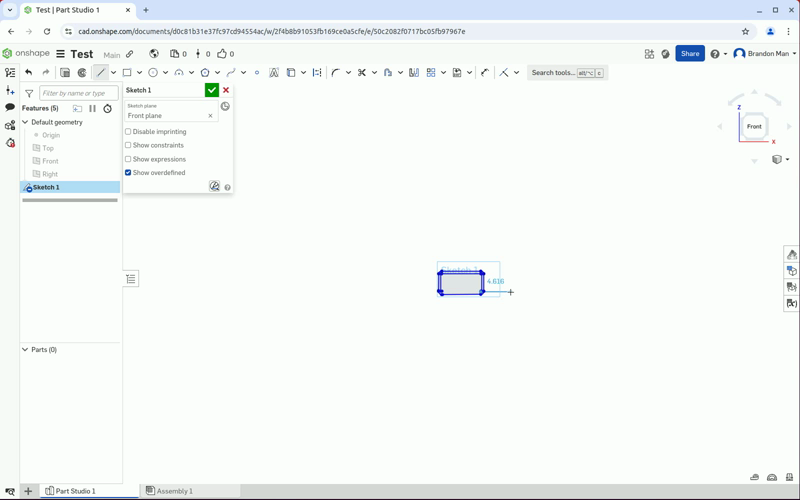
mouse_move(441, 291)
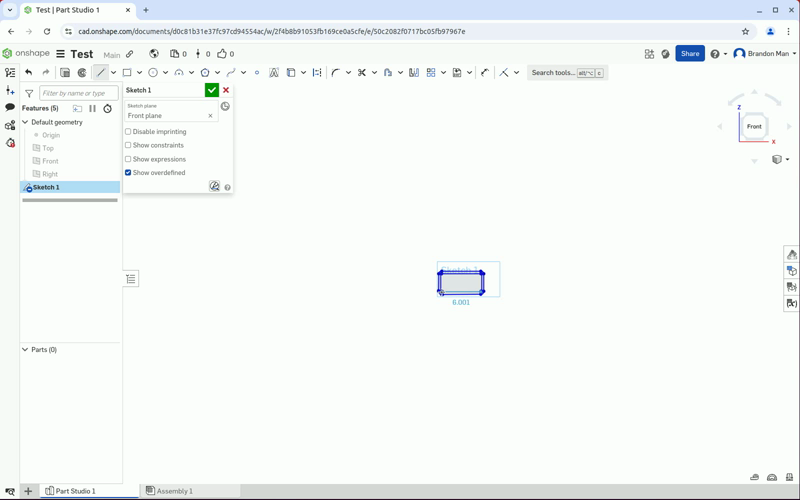
scroll(6)
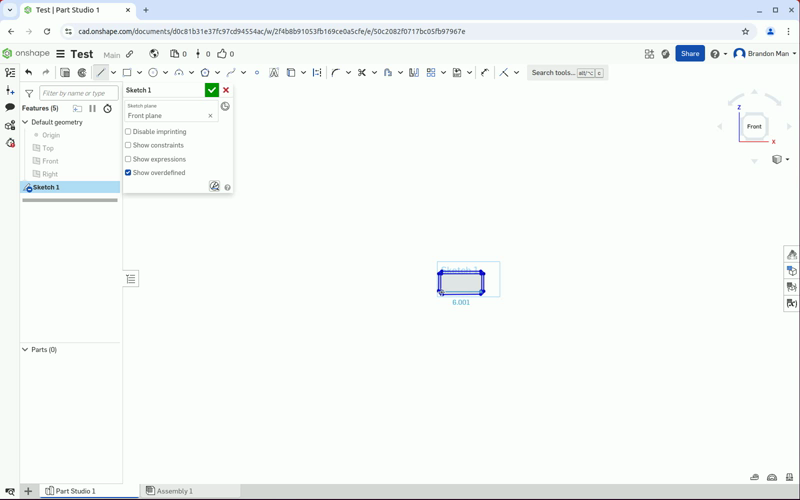
scroll(6)
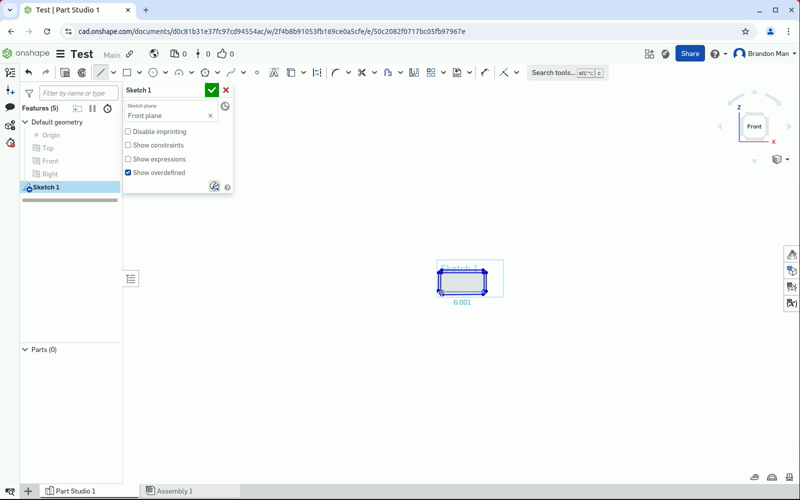
scroll(6)
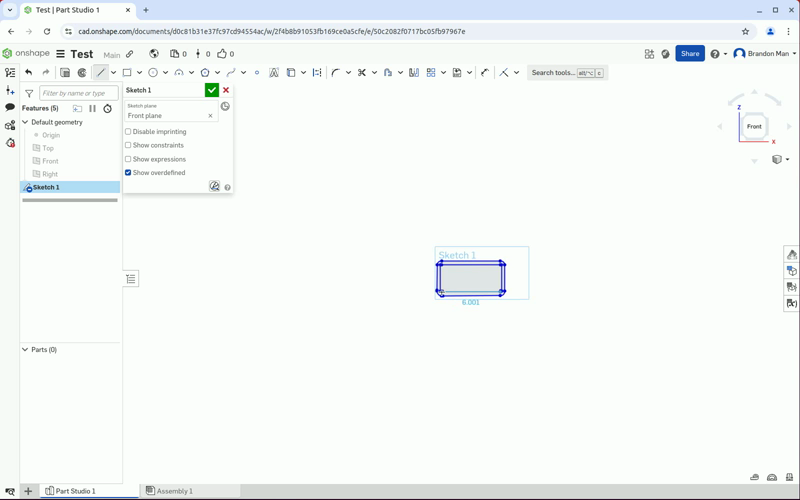
scroll(6)
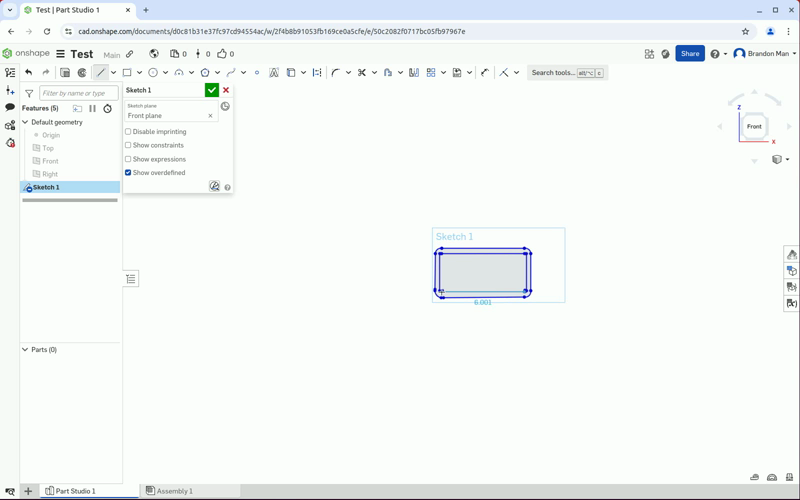
scroll(6)
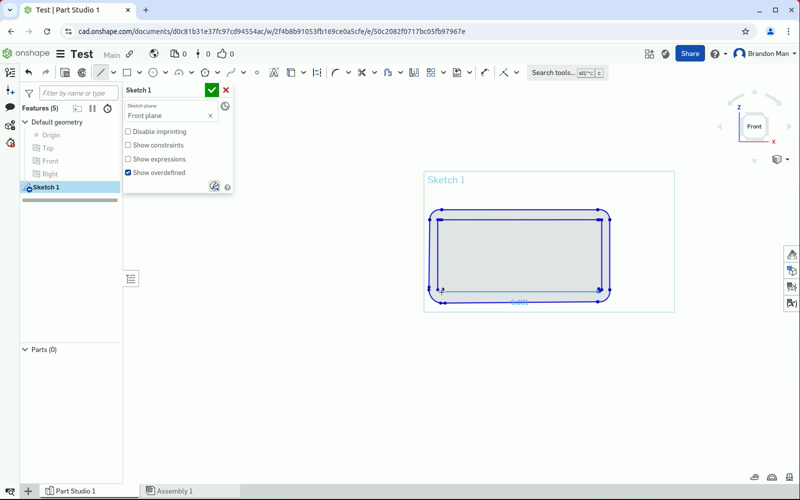
scroll(6)
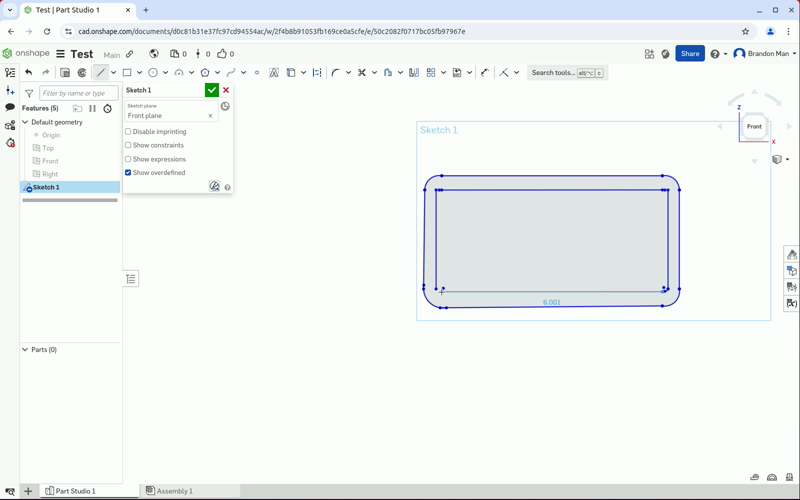
scroll(6)
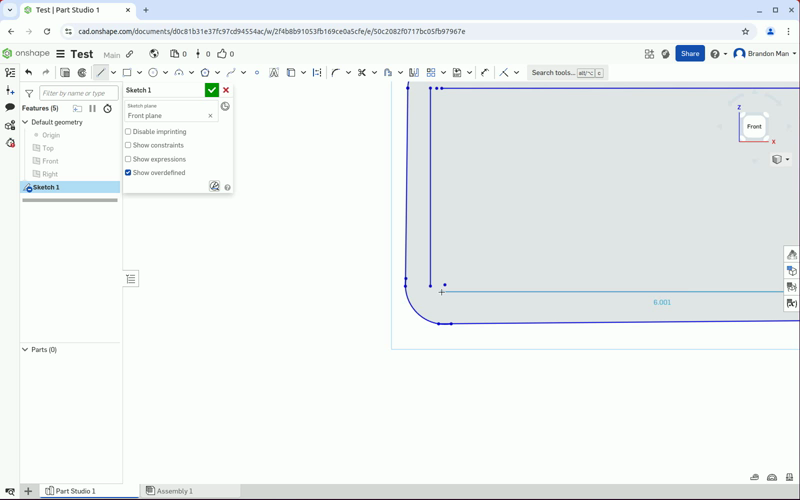
click(441, 291)
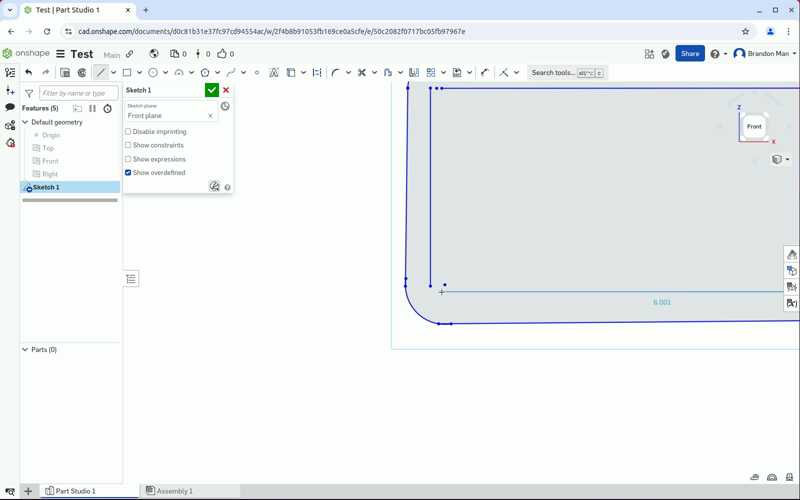
scroll(-6)
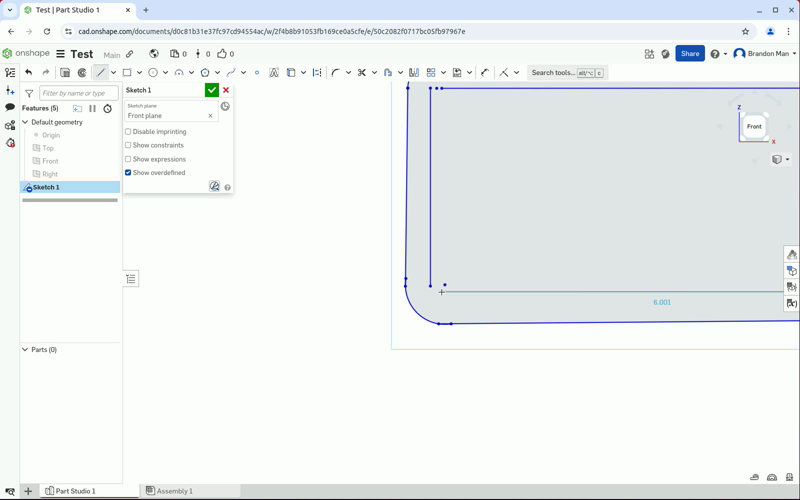
scroll(-6)
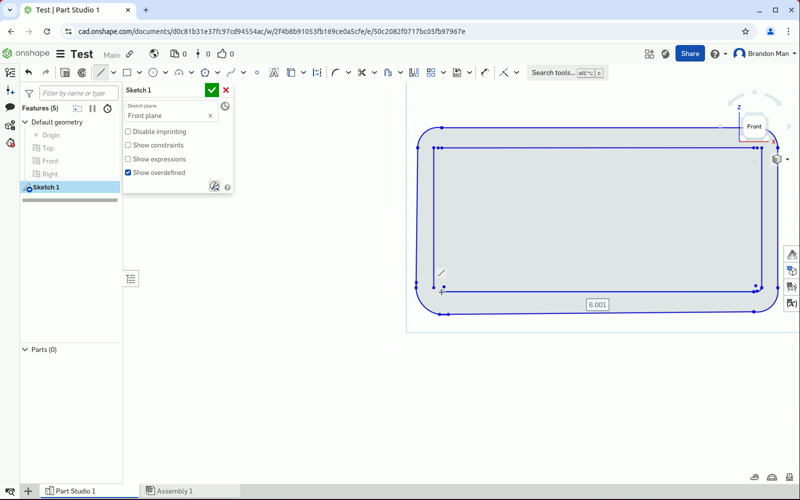
scroll(-6)
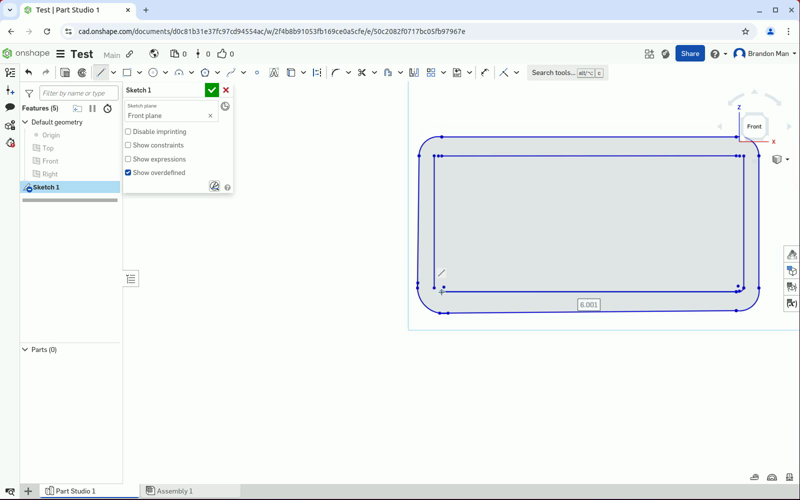
scroll(-6)
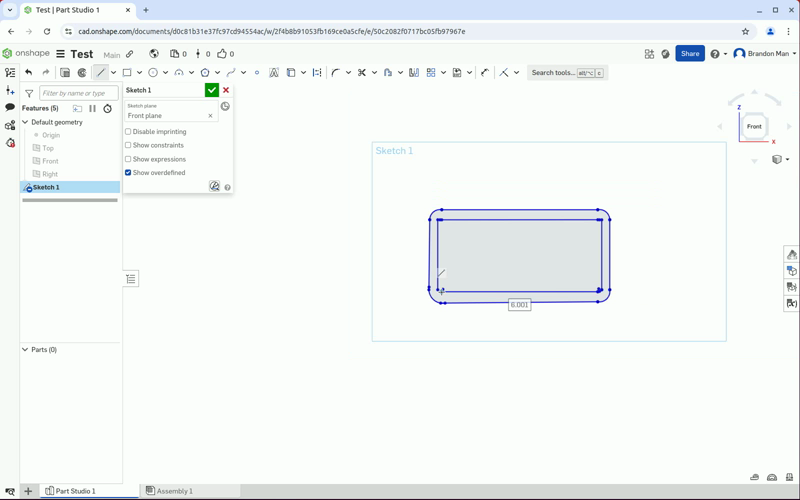
scroll(-6)
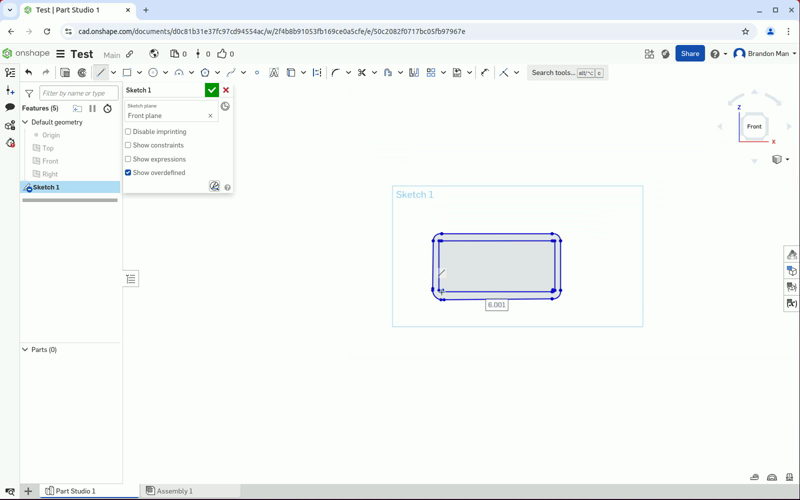
scroll(-6)
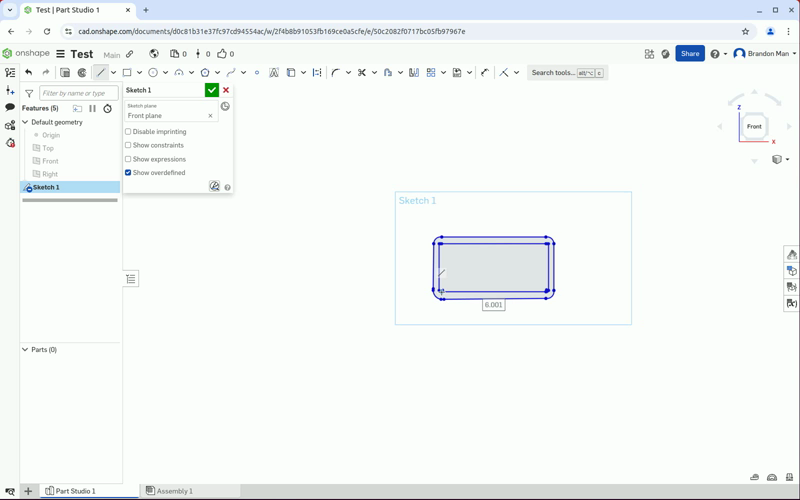
scroll(-6)
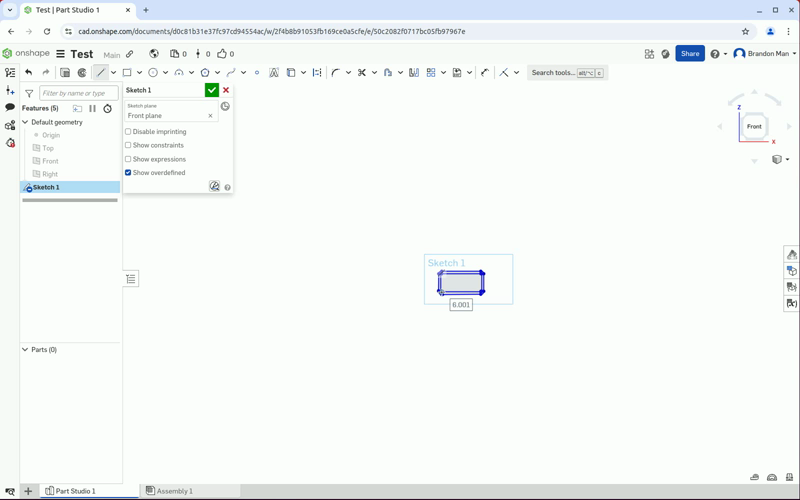
key_up(shift)
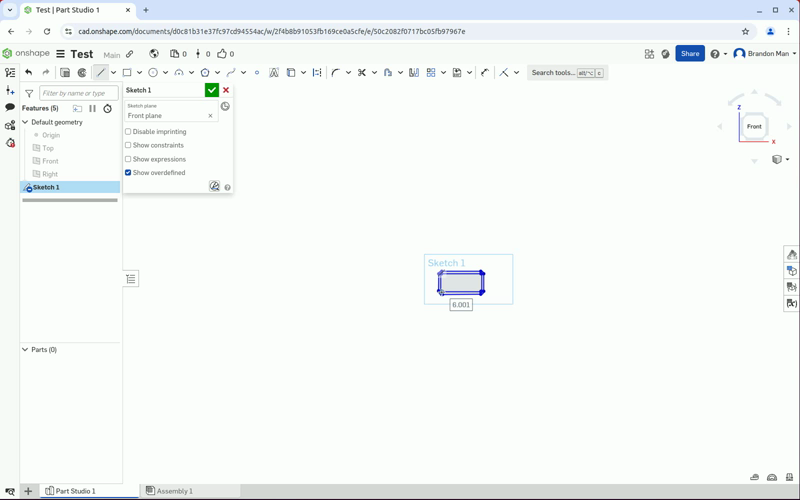
key(esc)
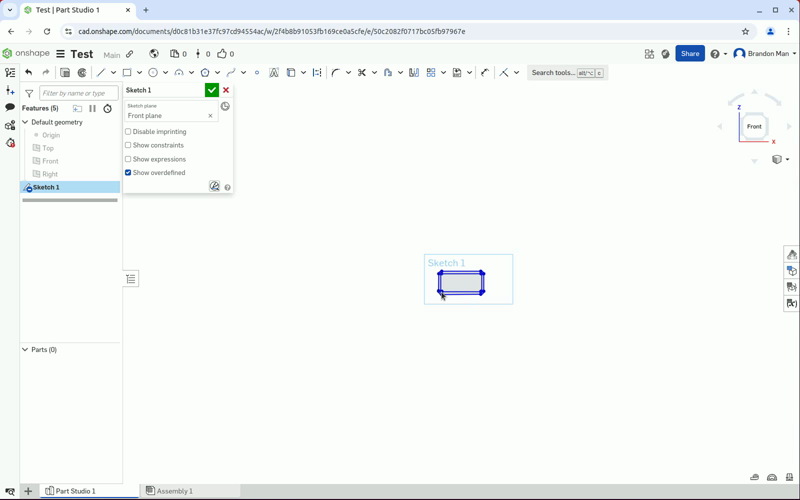
key(a)
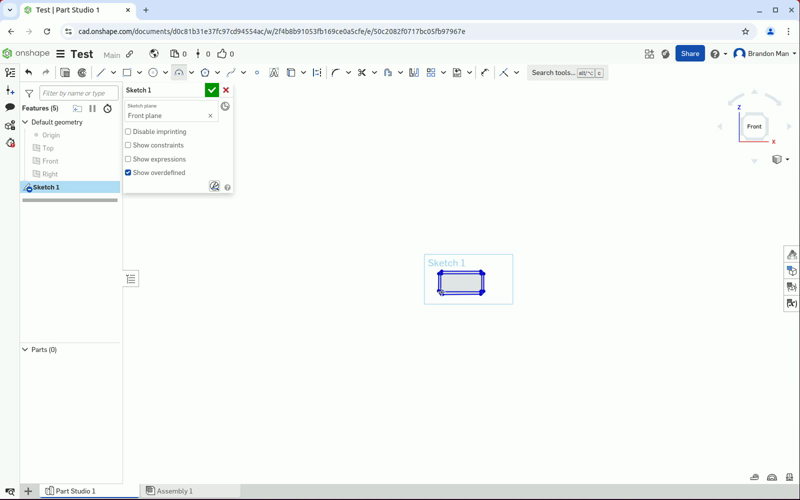
mouse_move(441, 291)
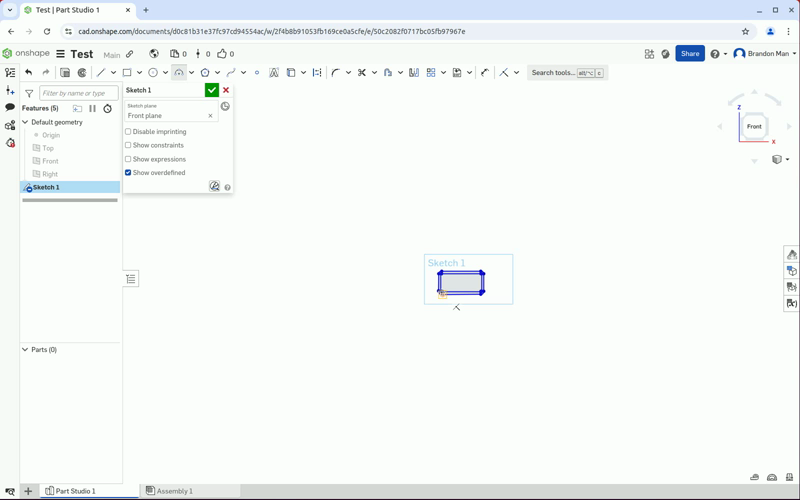
scroll(6)
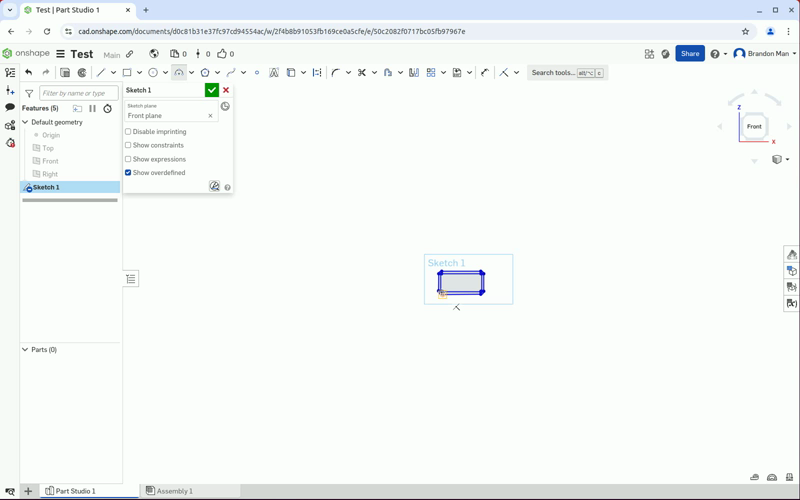
scroll(6)
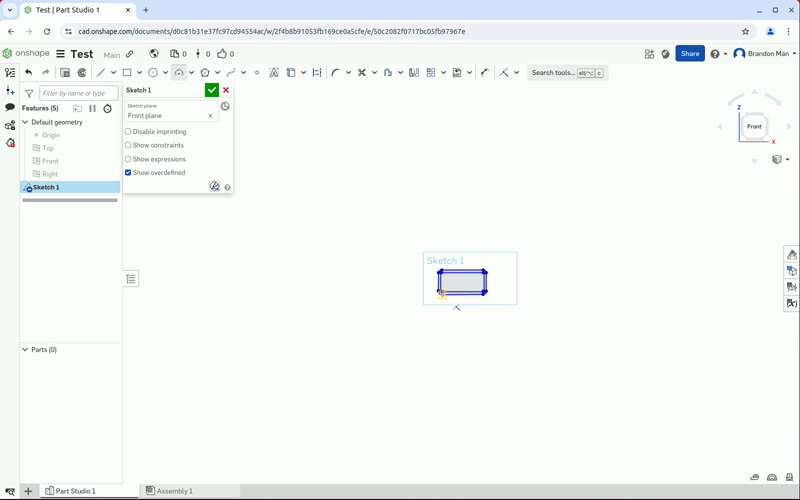
scroll(6)
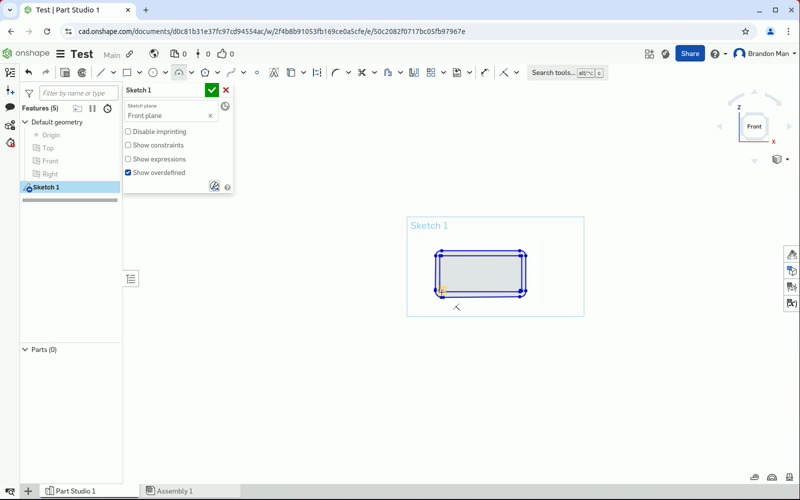
scroll(6)
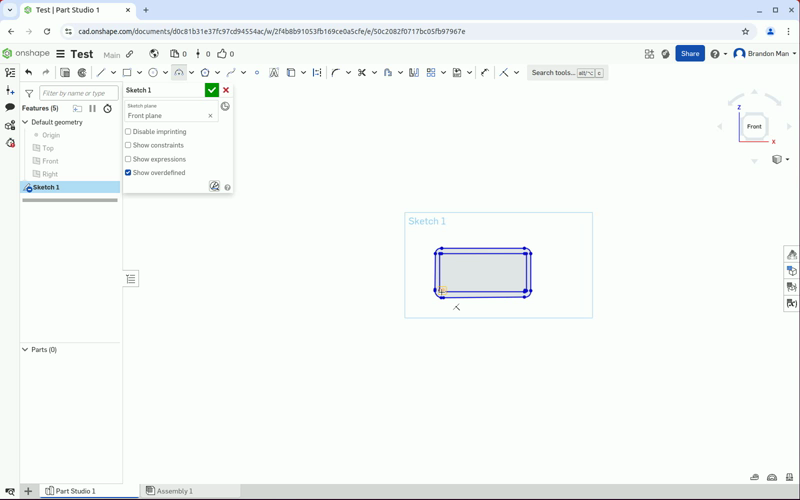
scroll(6)
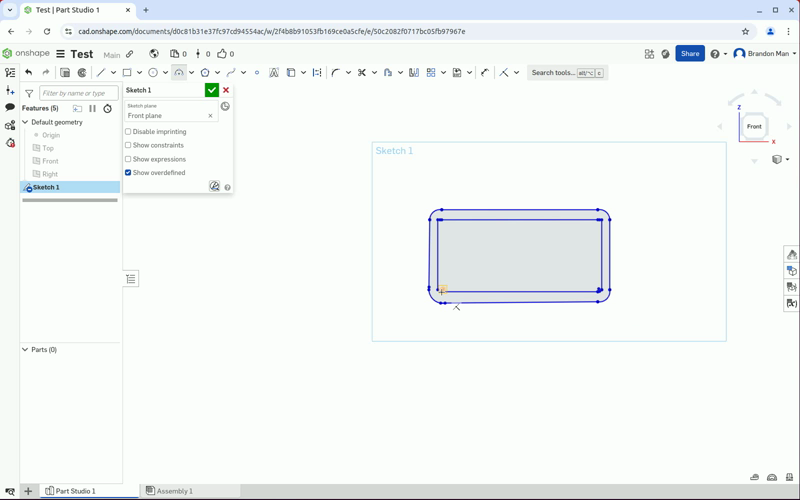
scroll(6)
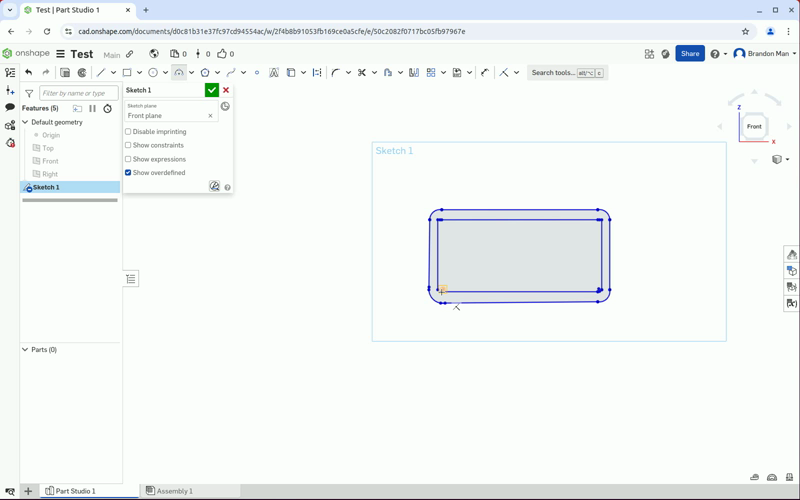
scroll(6)
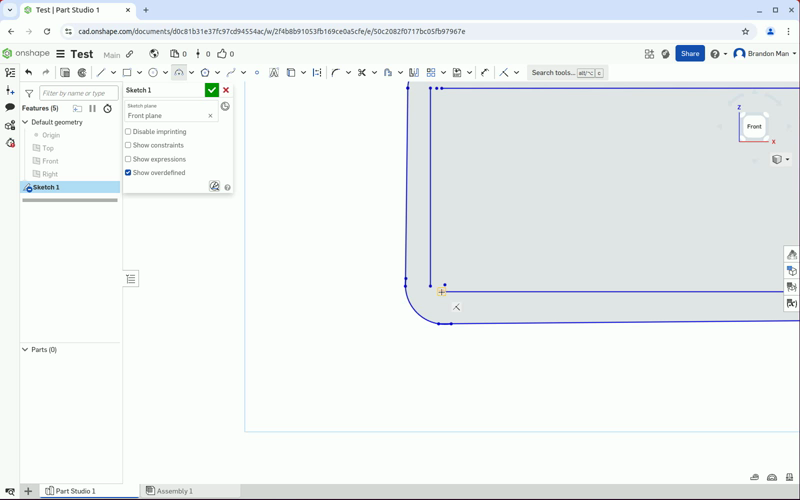
click(441, 291)
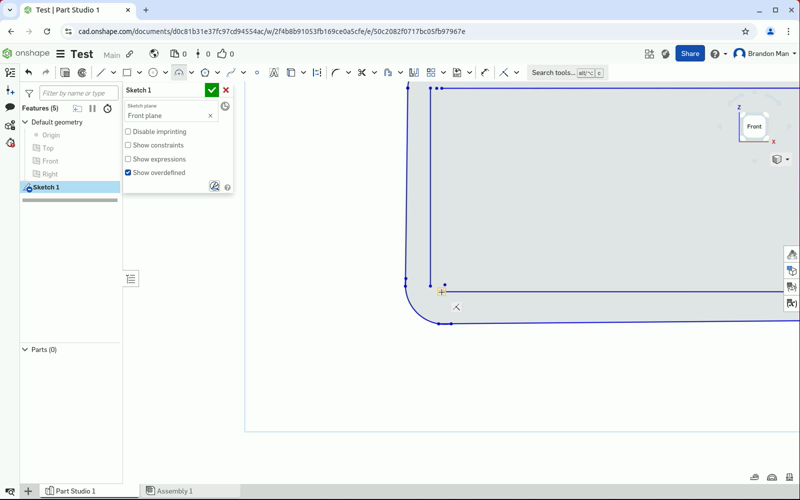
scroll(-6)
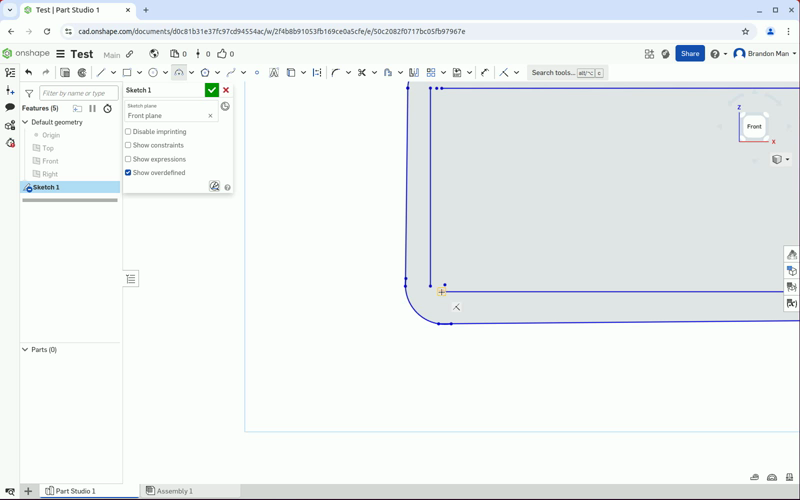
scroll(-6)
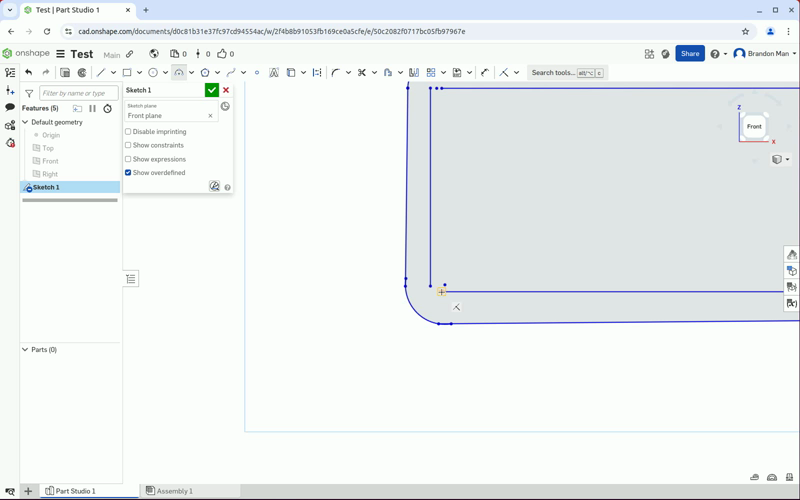
scroll(-6)
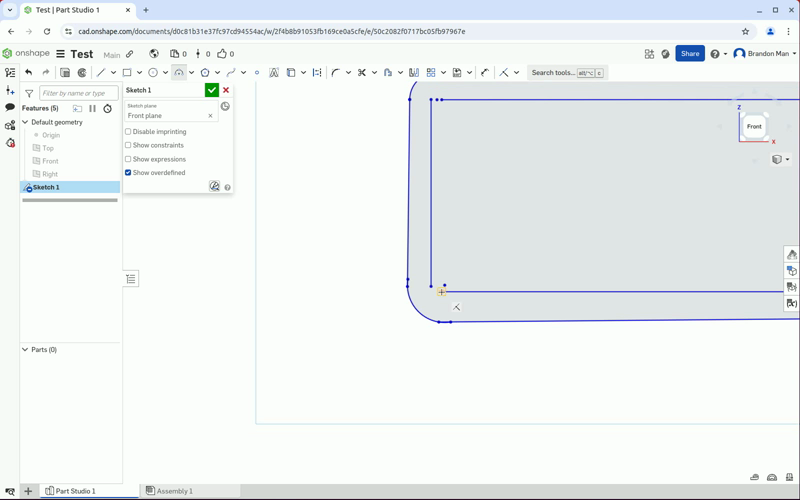
scroll(-6)
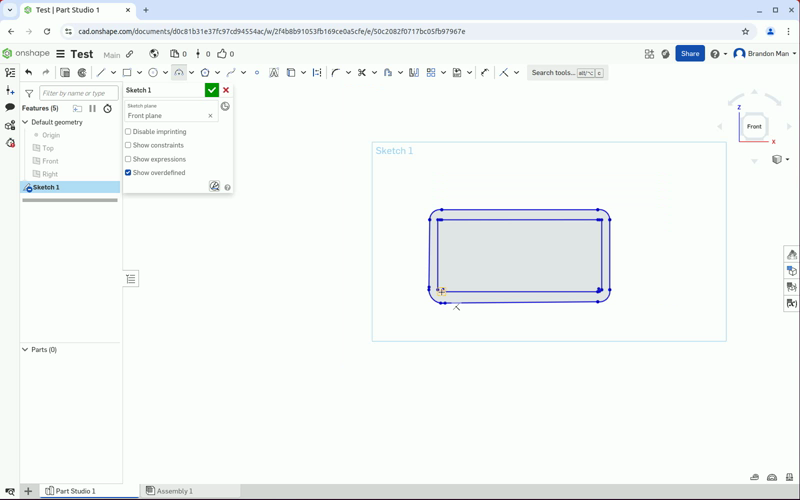
scroll(-6)
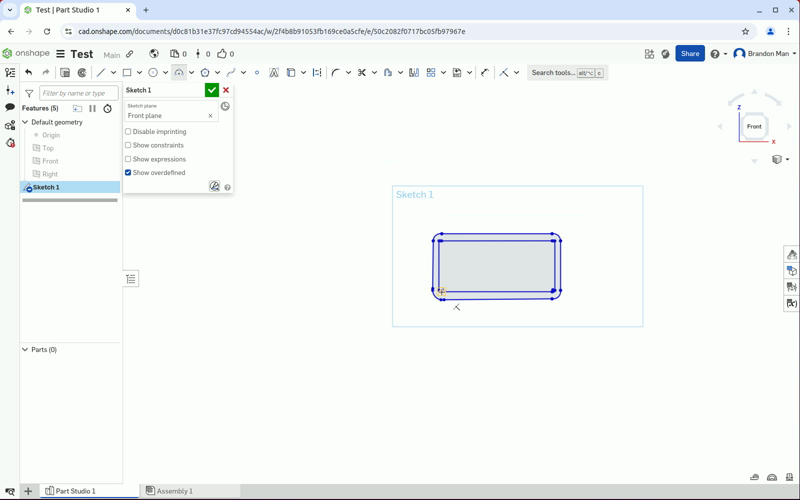
scroll(-6)
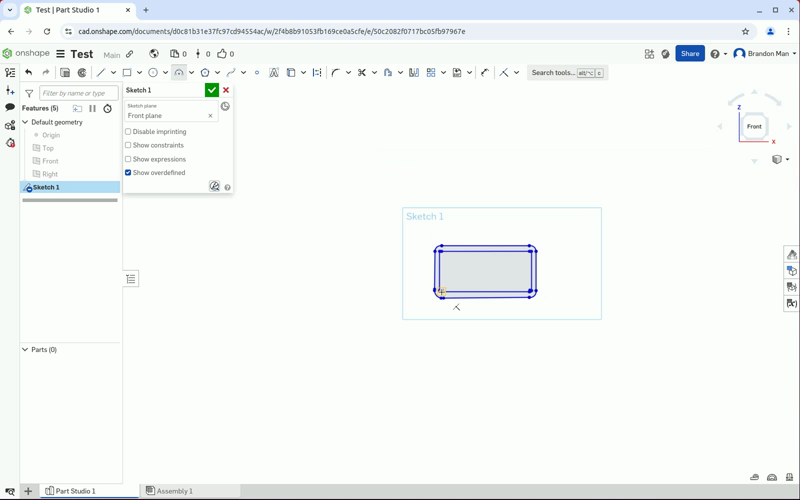
scroll(-6)
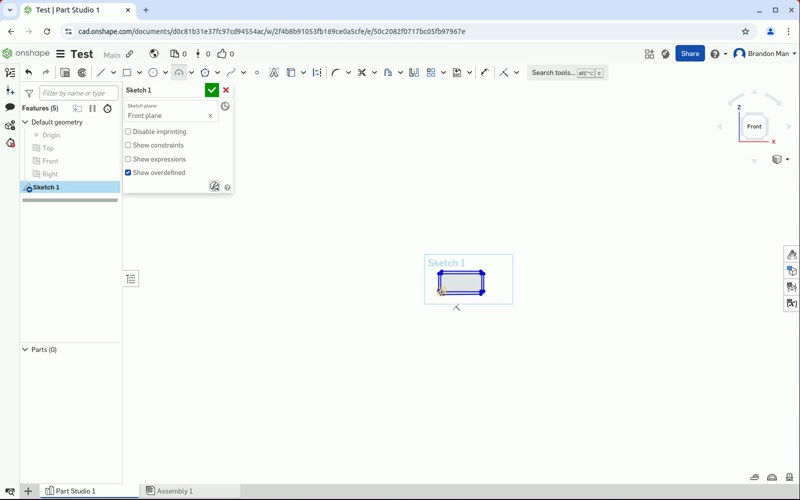
mouse_move(440, 291)
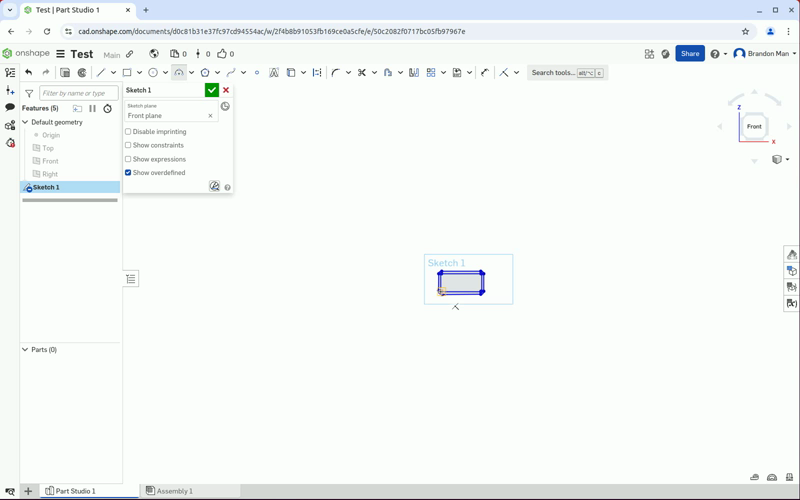
scroll(6)
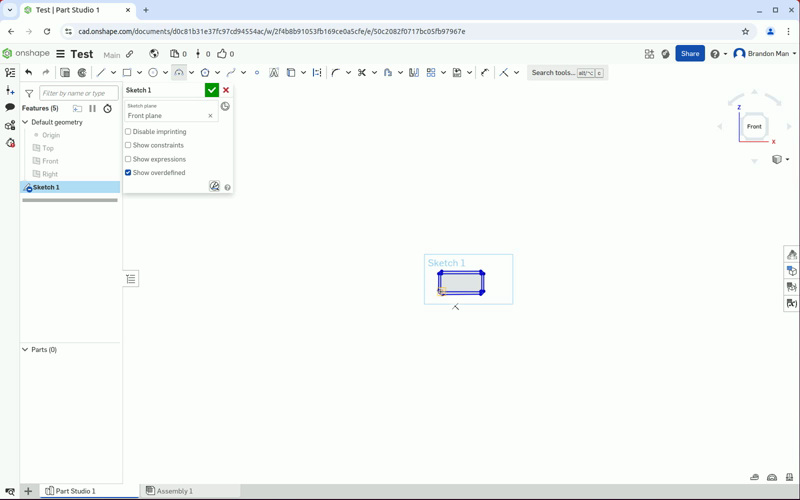
scroll(6)
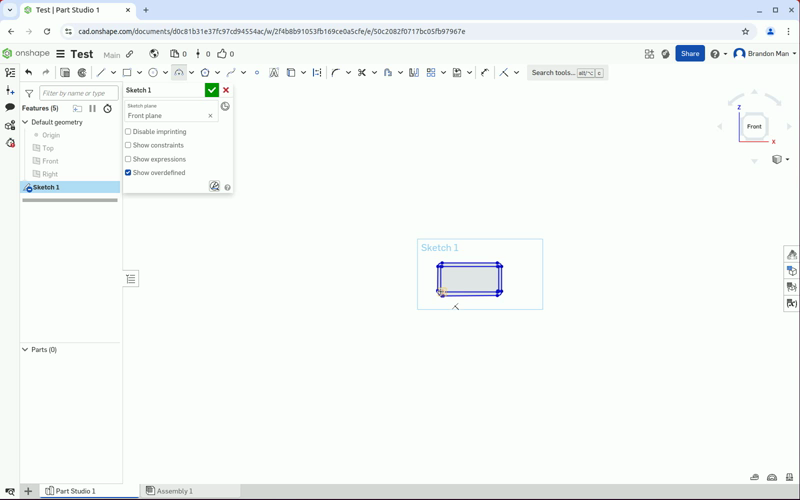
scroll(6)
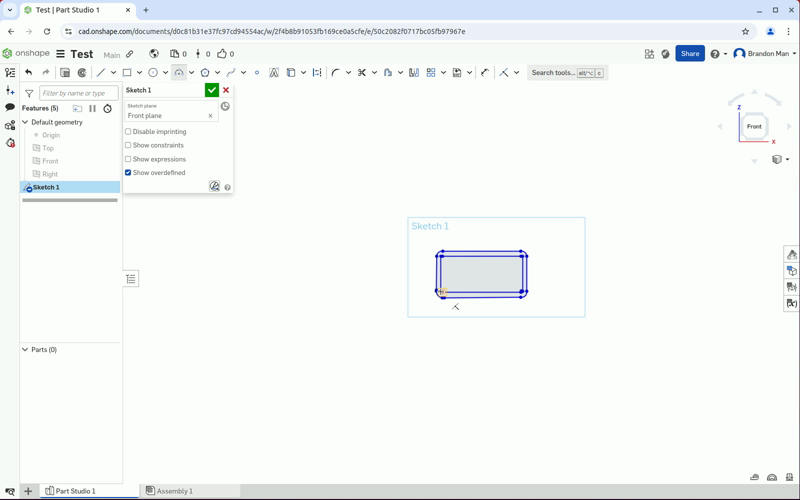
scroll(6)
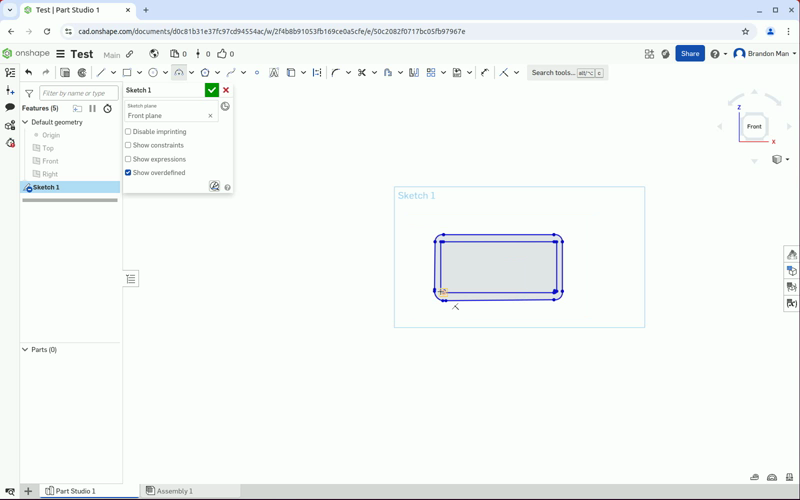
scroll(6)
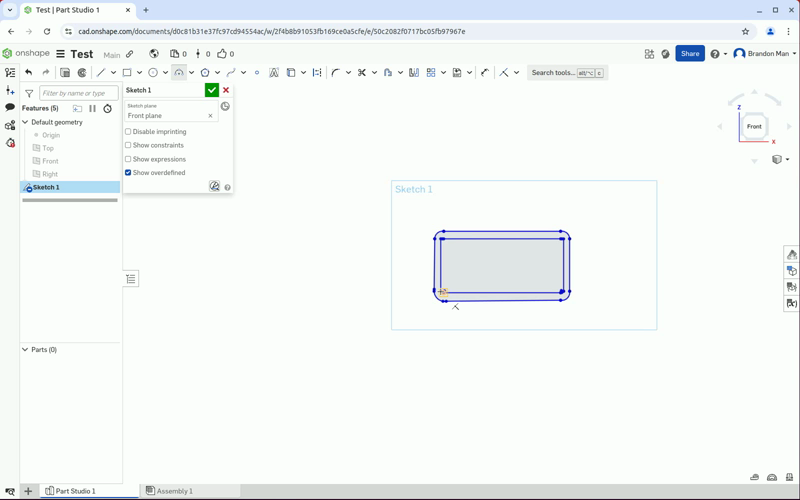
scroll(6)
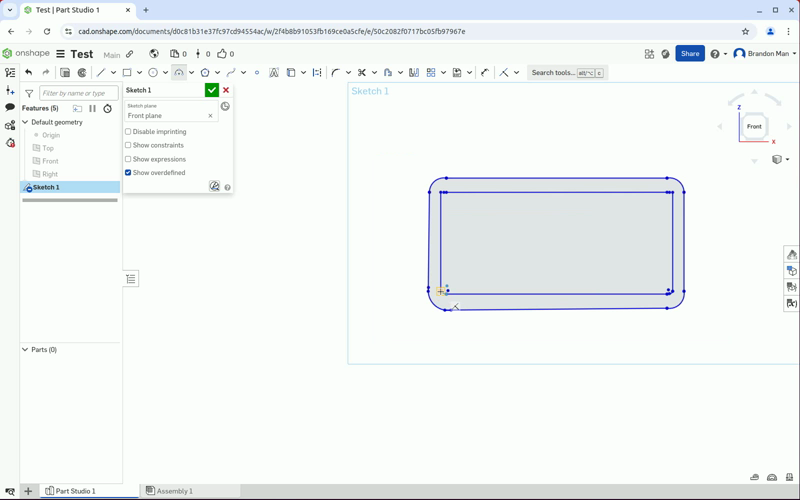
scroll(6)
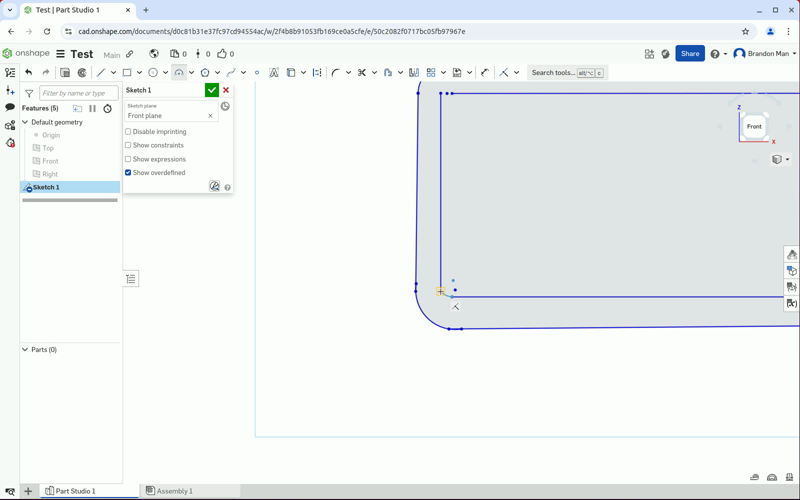
click(440, 291)
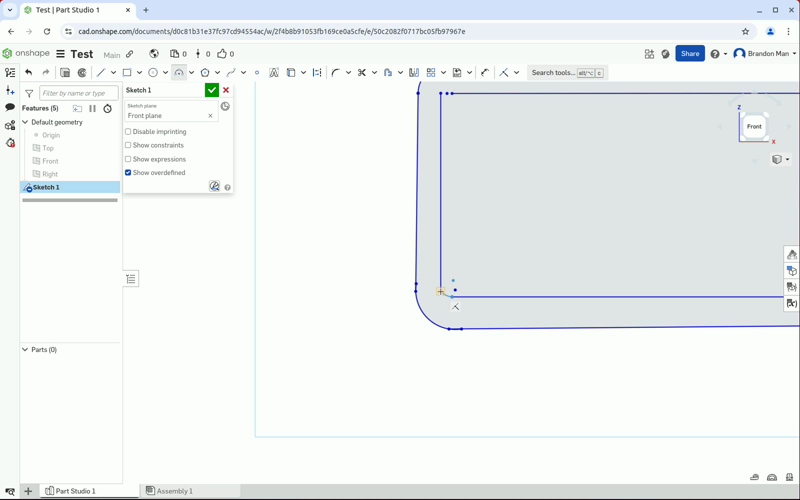
scroll(-6)
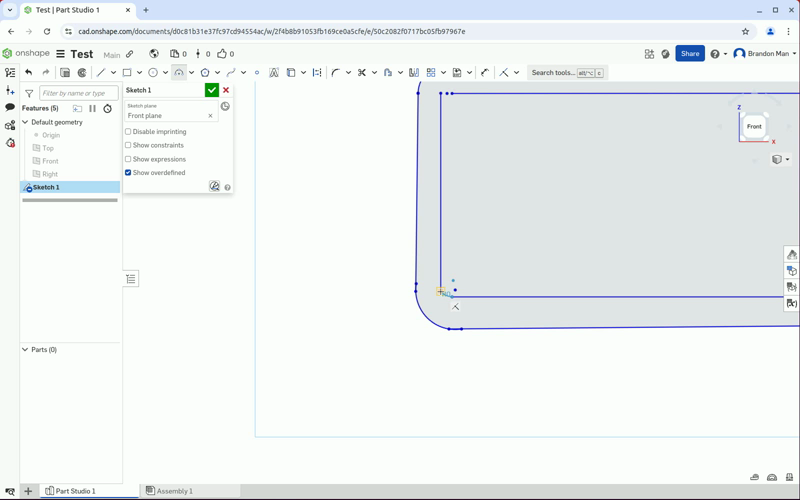
scroll(-6)
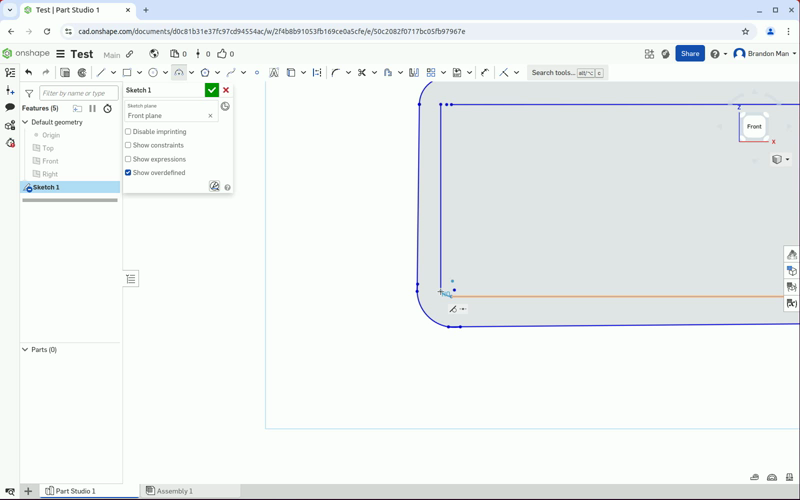
scroll(-6)
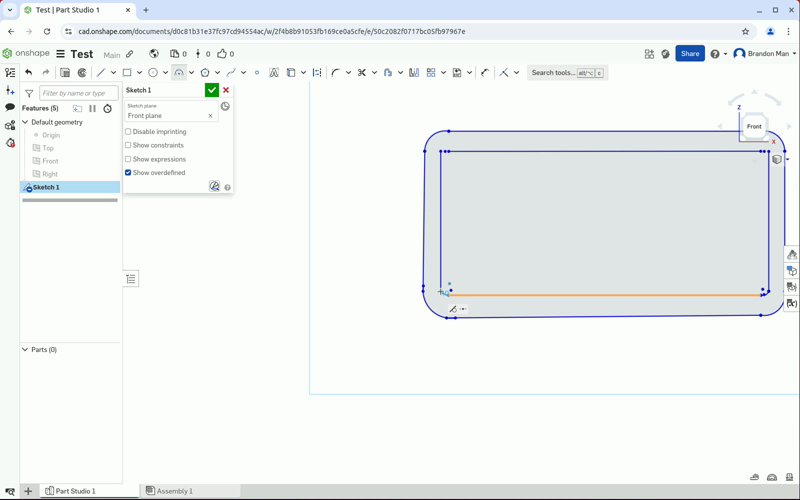
scroll(-6)
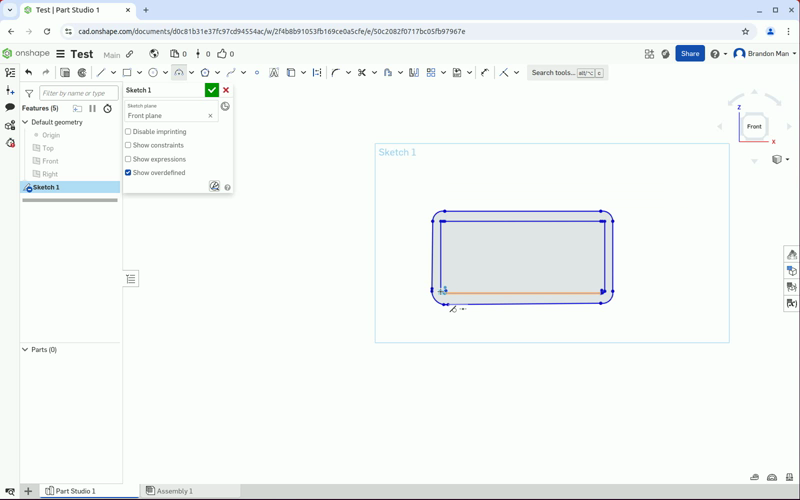
scroll(-6)
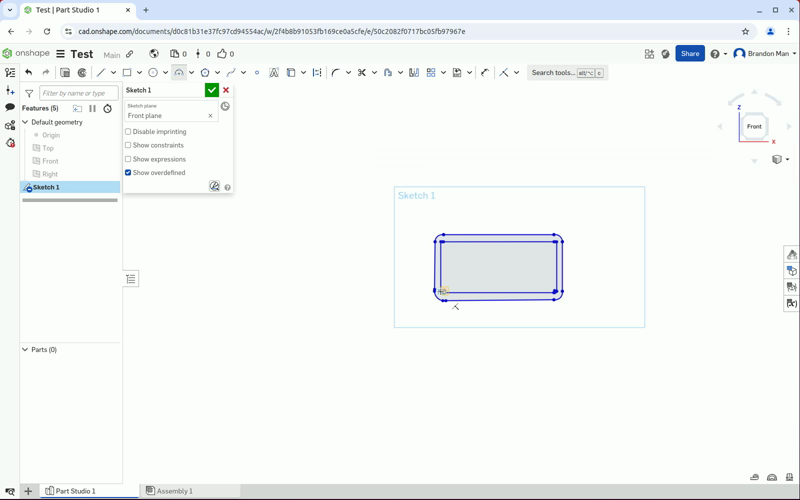
scroll(-6)
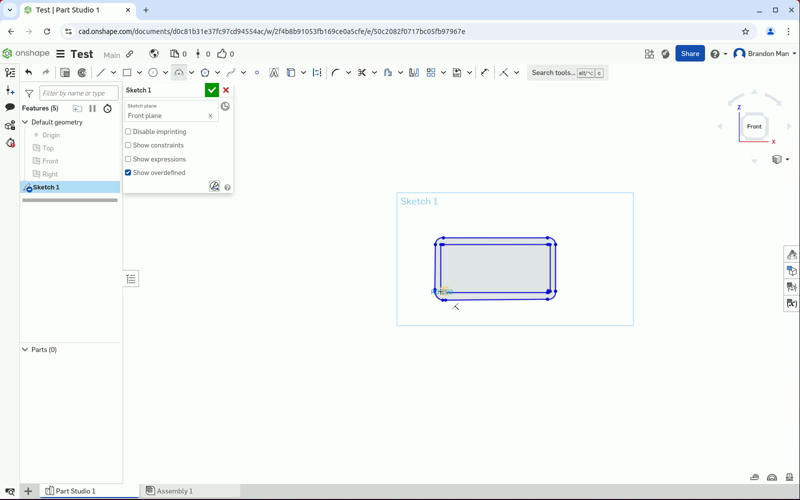
scroll(-6)
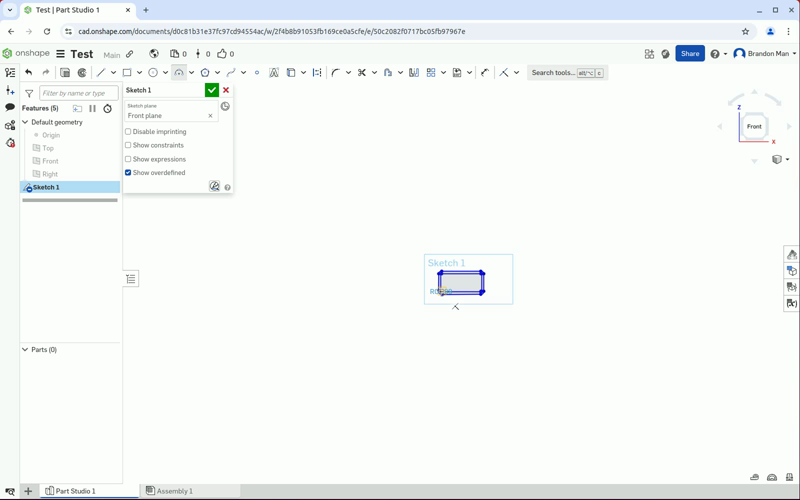
key_down(shift)
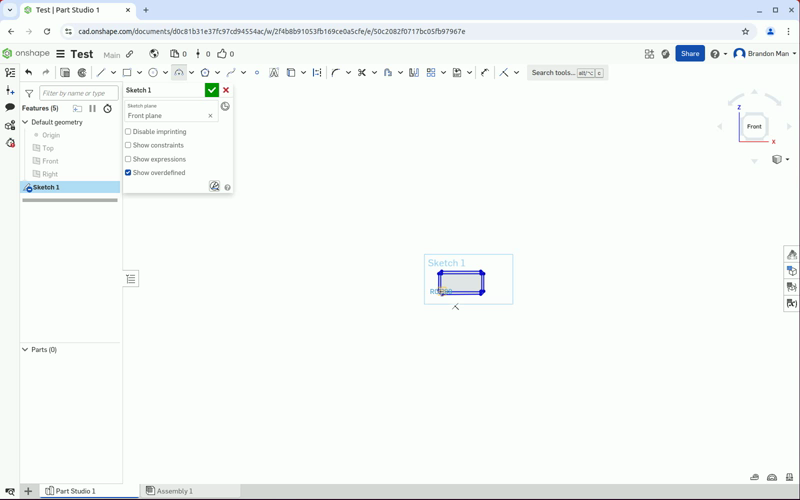
mouse_move(440, 291)
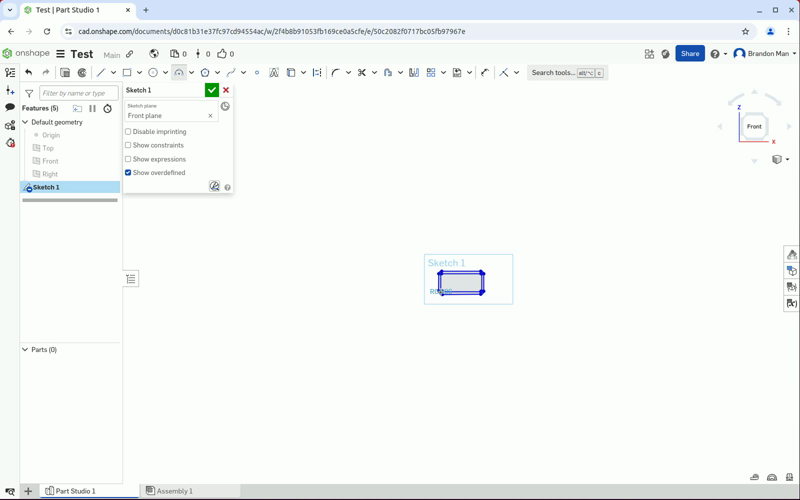
scroll(6)
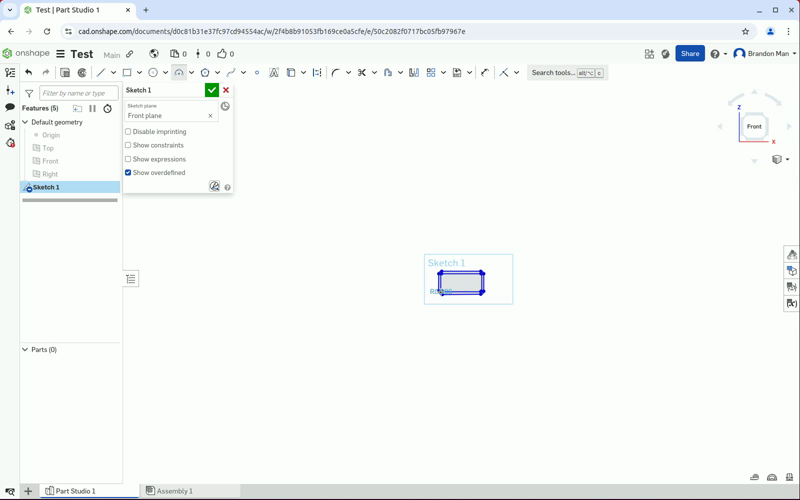
scroll(6)
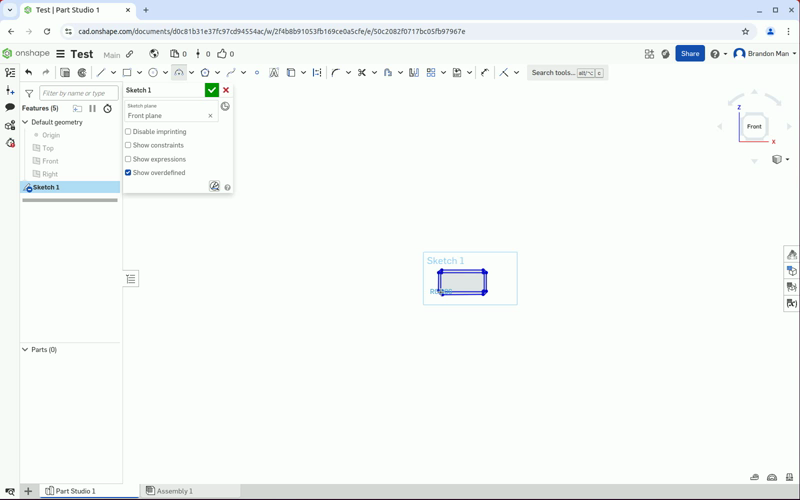
scroll(6)
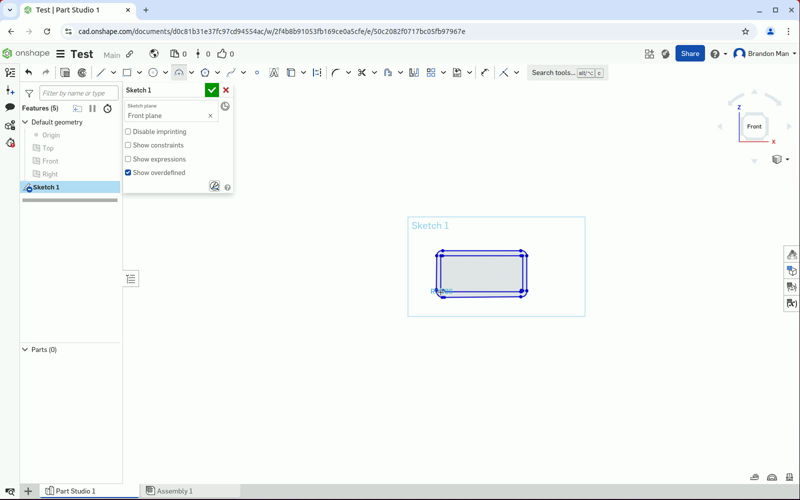
scroll(6)
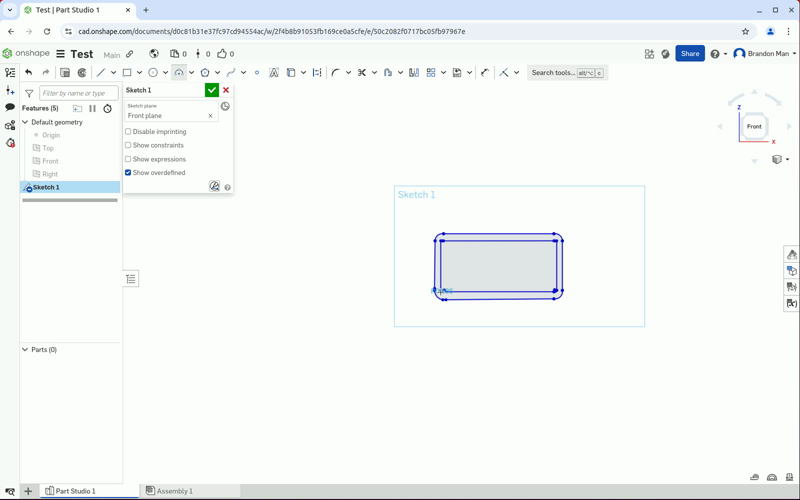
scroll(6)
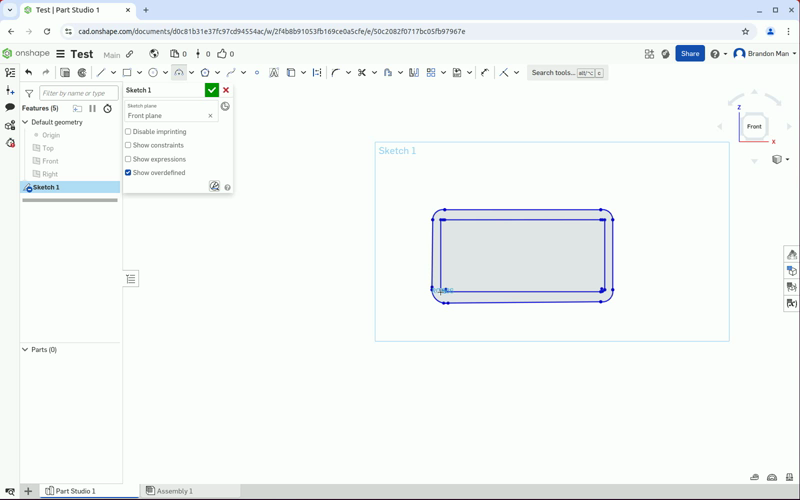
scroll(6)
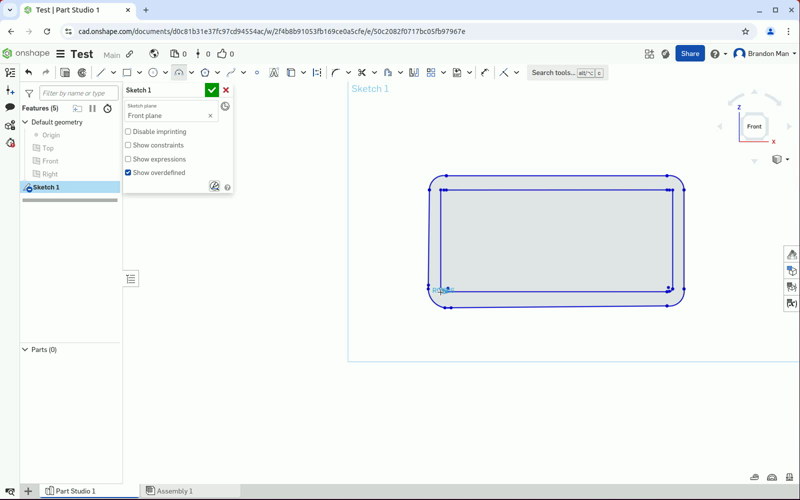
scroll(6)
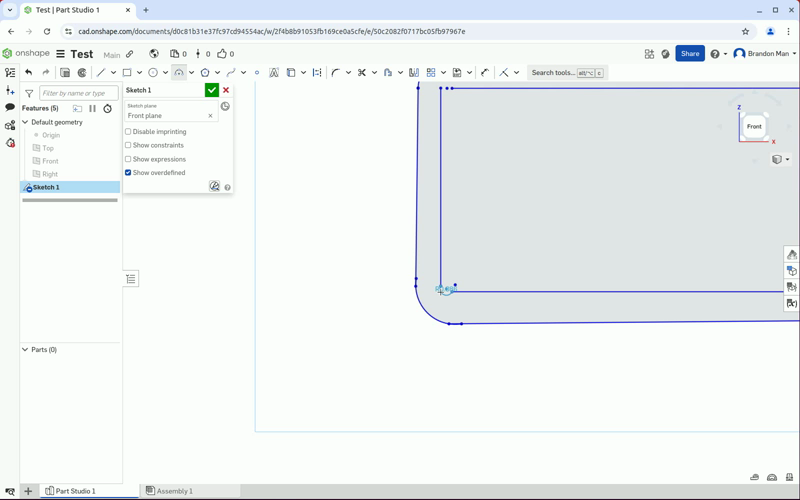
click(440, 291)
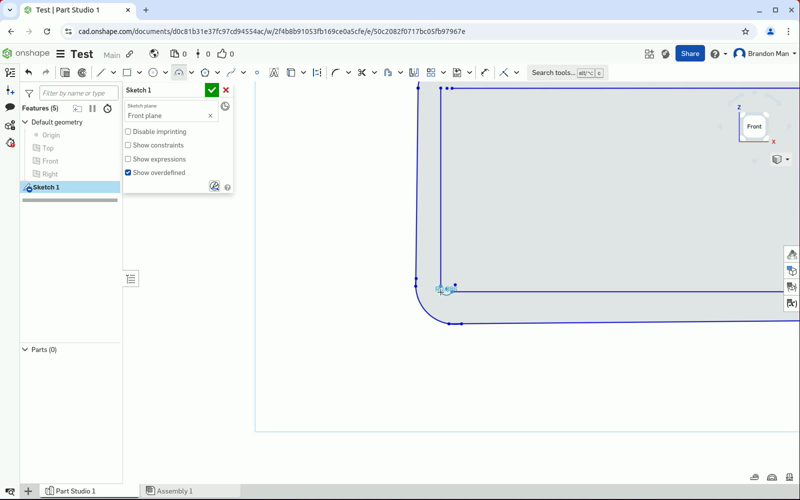
scroll(-6)
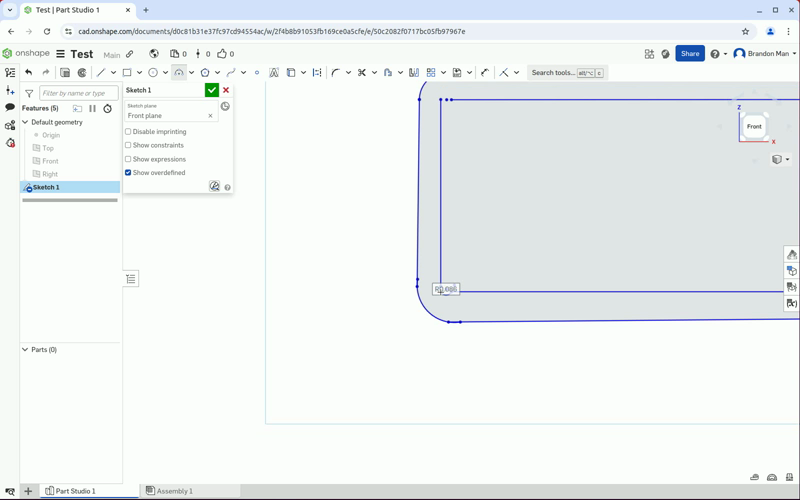
scroll(-6)
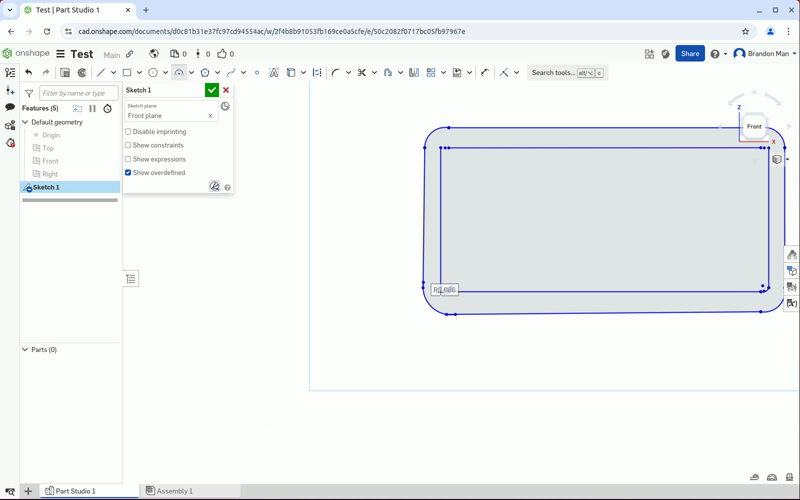
scroll(-6)
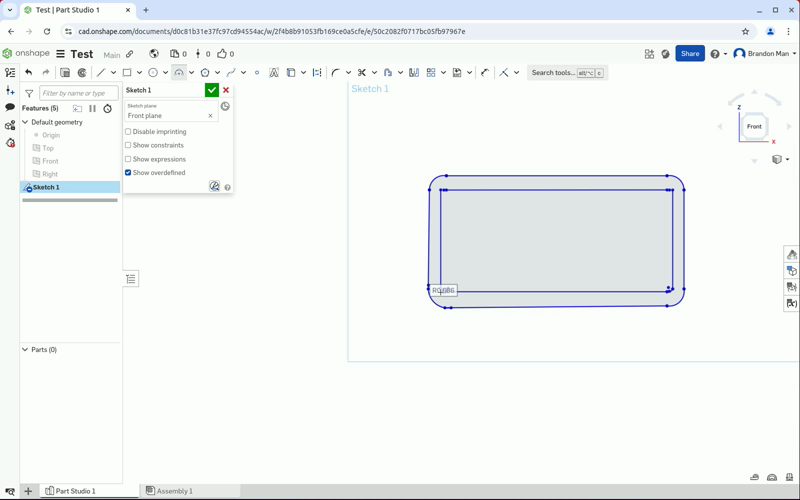
scroll(-6)
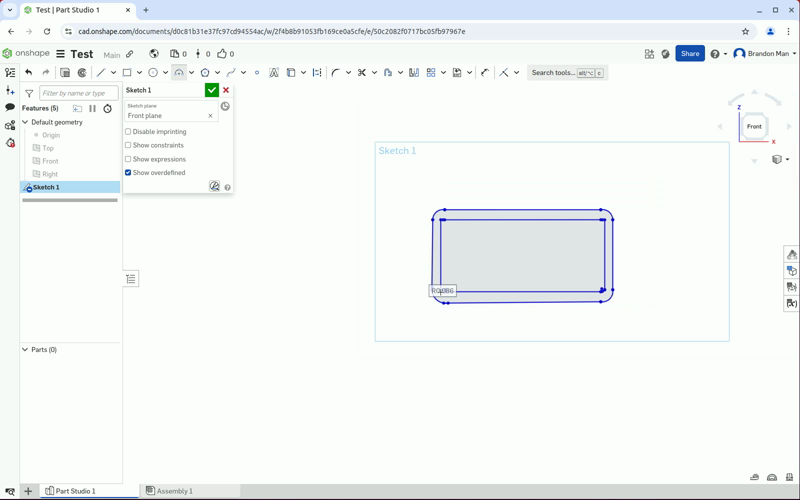
scroll(-6)
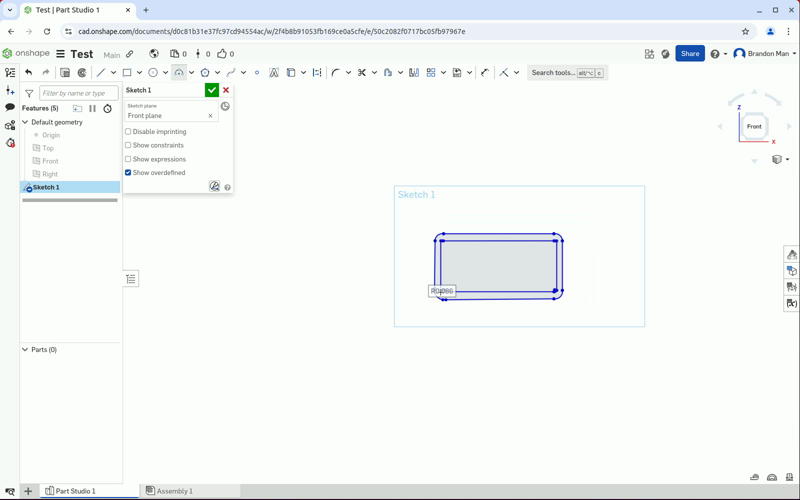
scroll(-6)
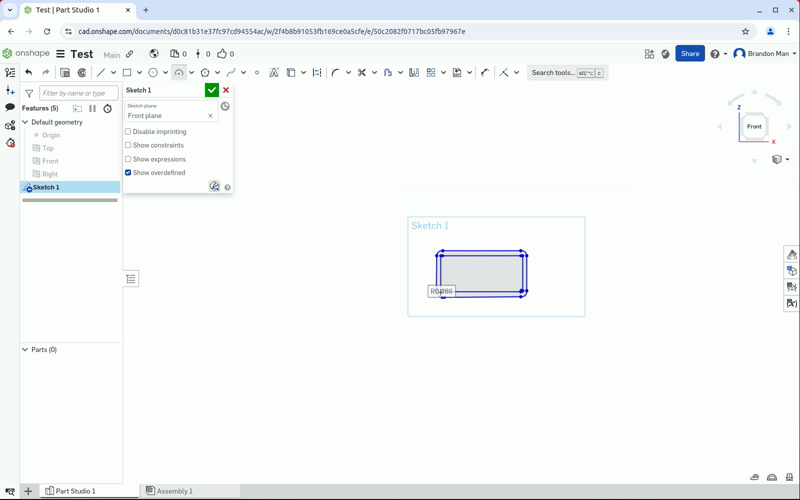
scroll(-6)
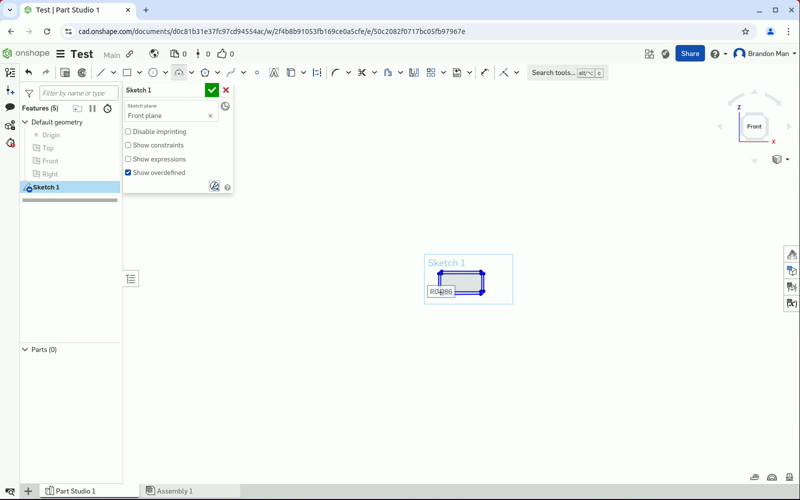
key_up(shift)
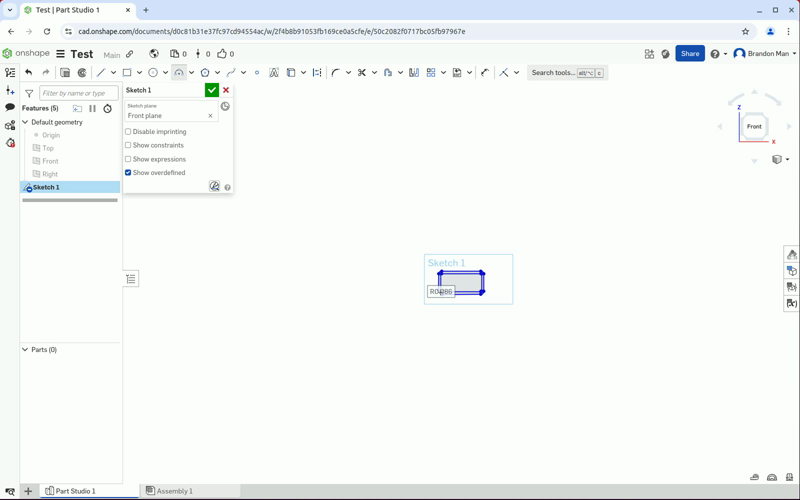
key(esc)
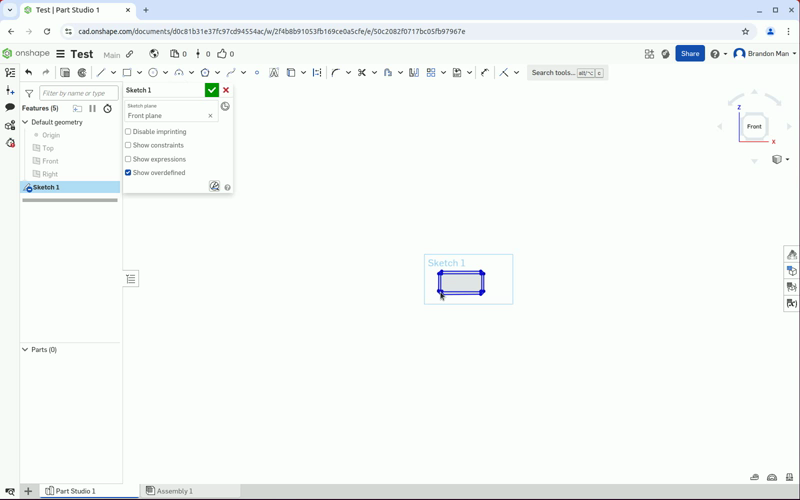
mouse_move(465, 293)
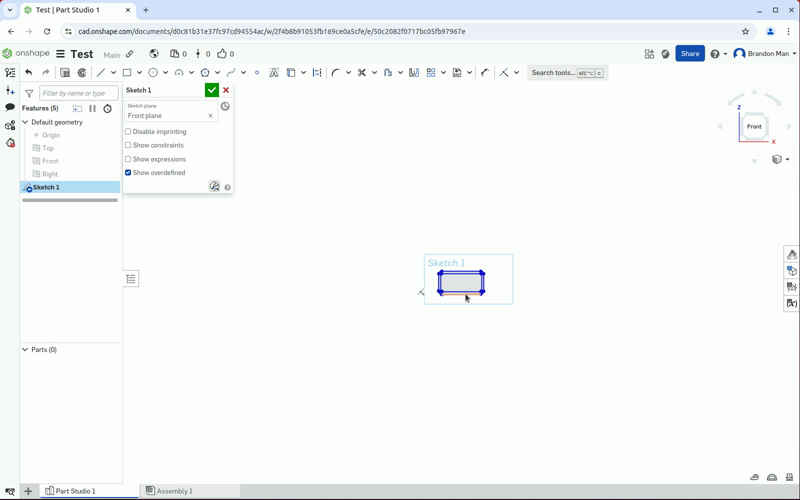
scroll(6)
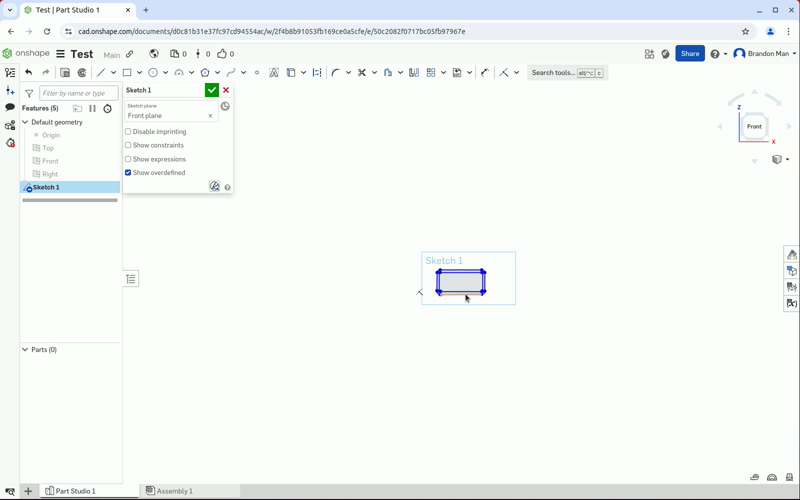
scroll(6)
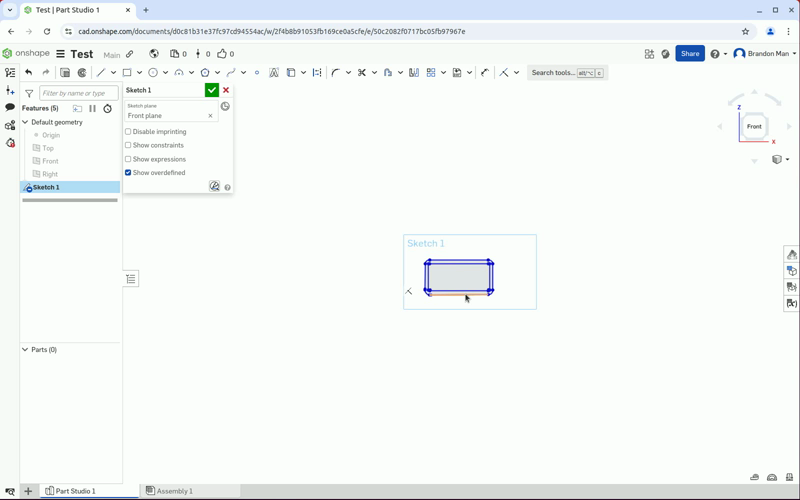
scroll(6)
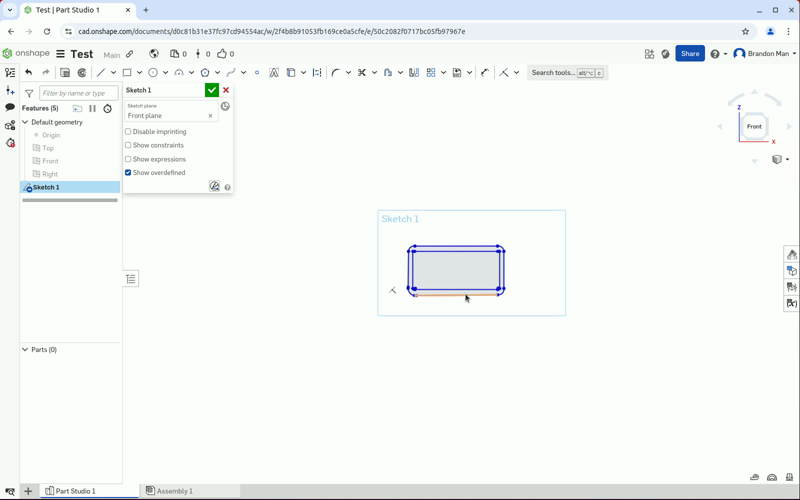
scroll(6)
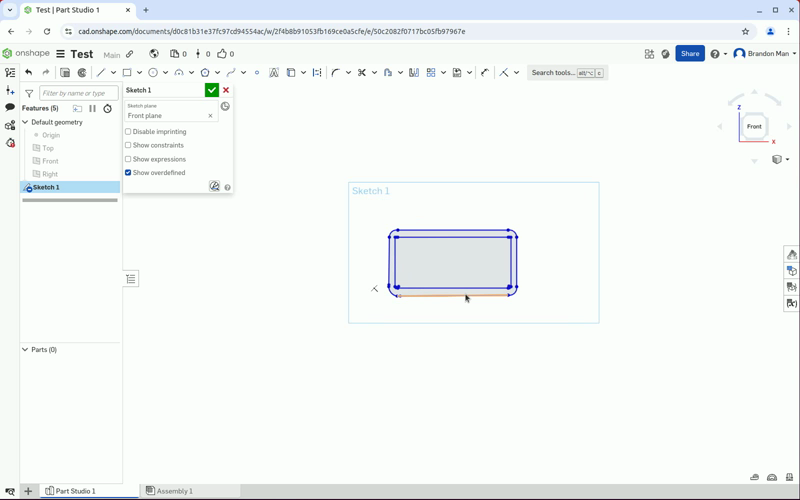
scroll(6)
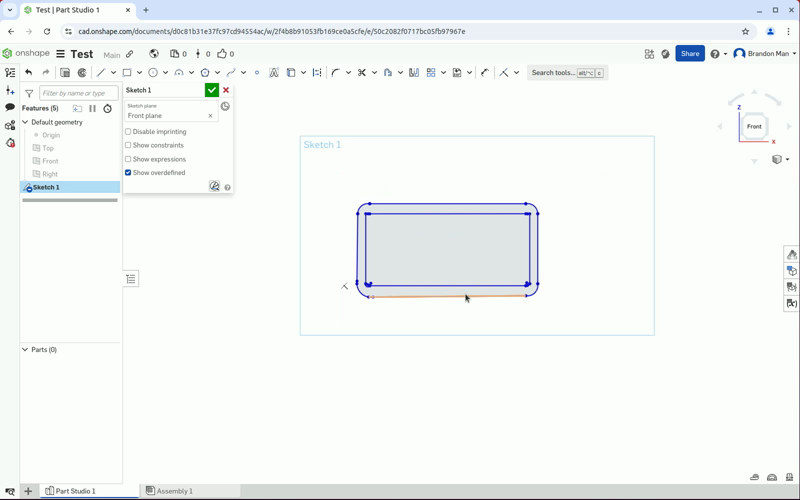
scroll(6)
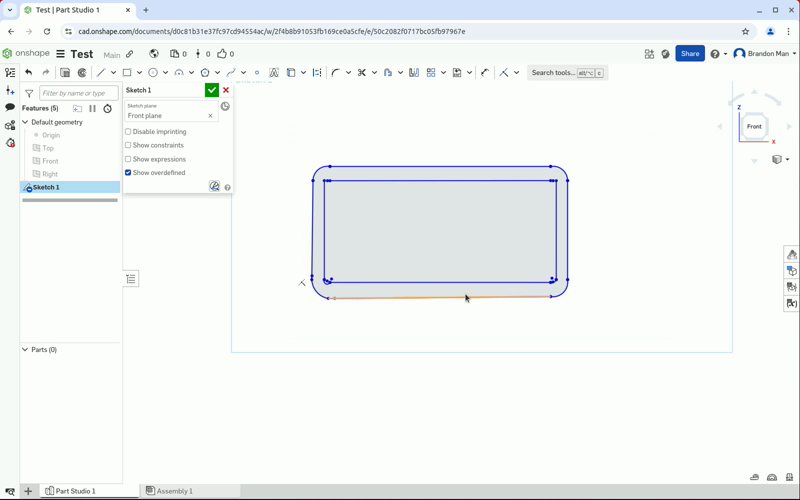
scroll(6)
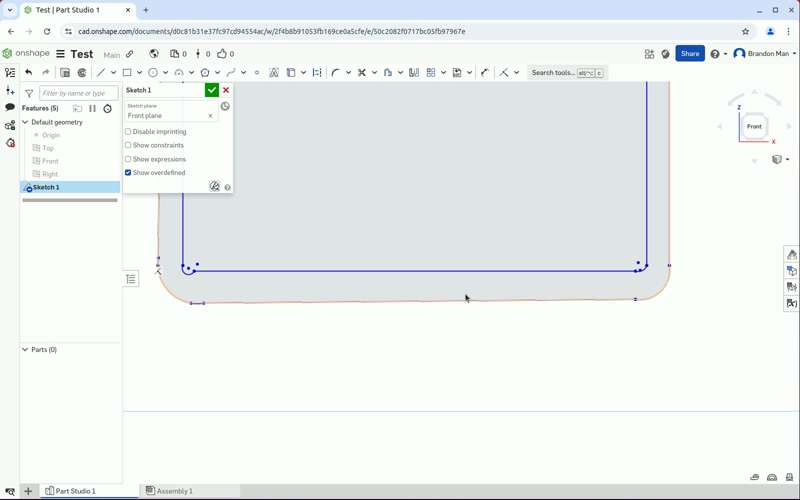
click(465, 293)
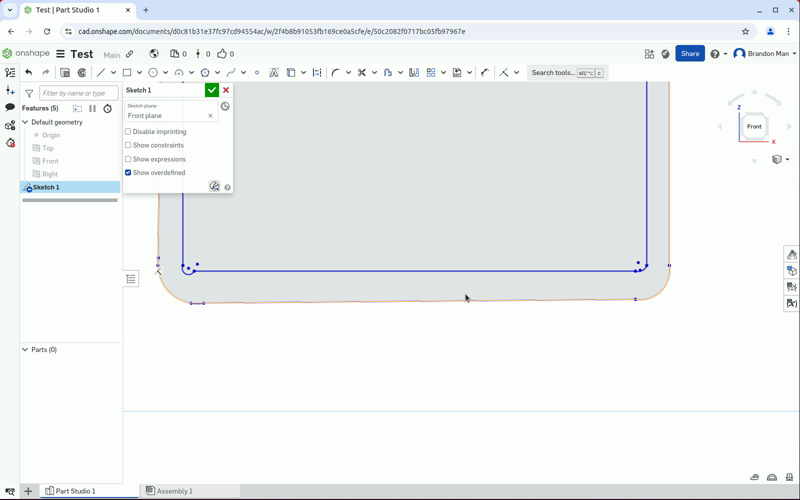
scroll(-6)
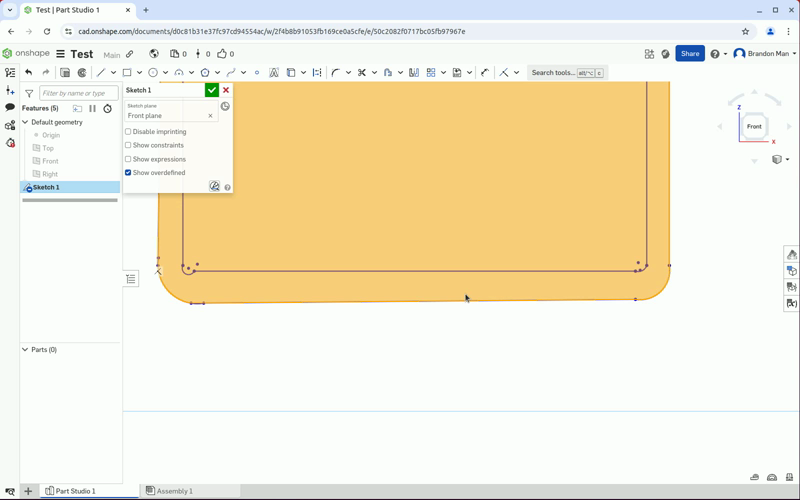
scroll(-6)
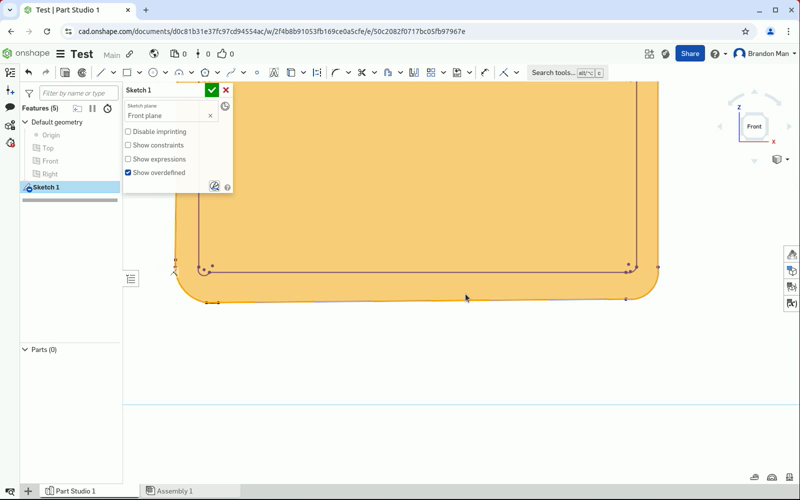
scroll(-6)
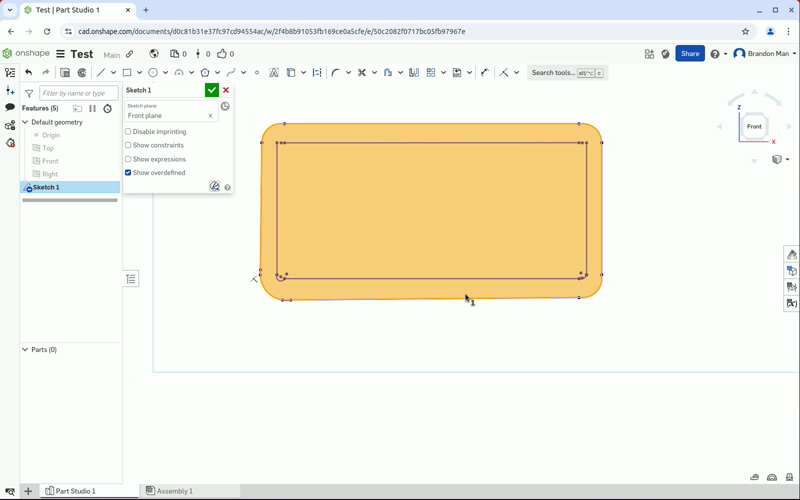
scroll(-6)
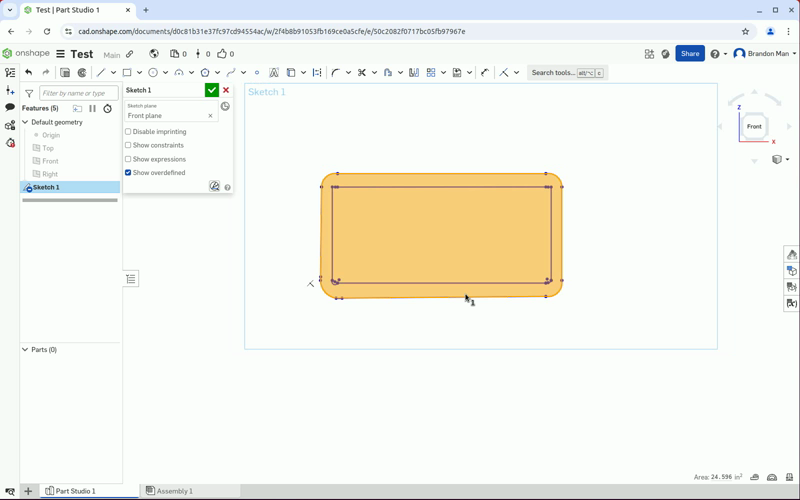
scroll(-6)
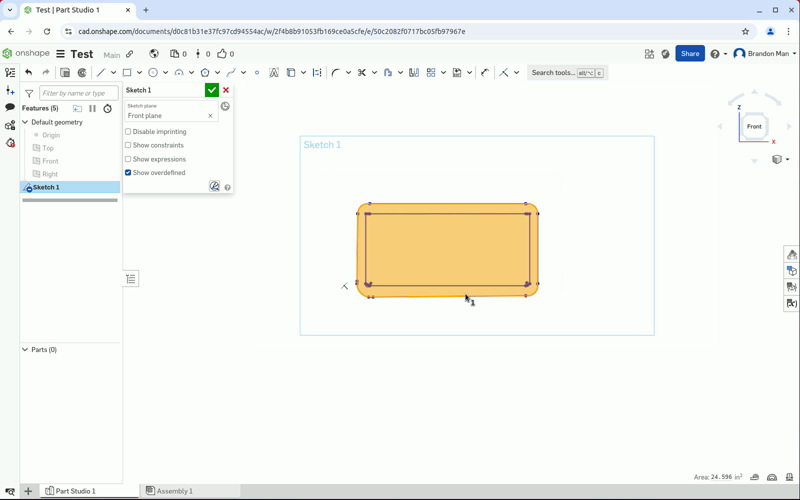
scroll(-6)
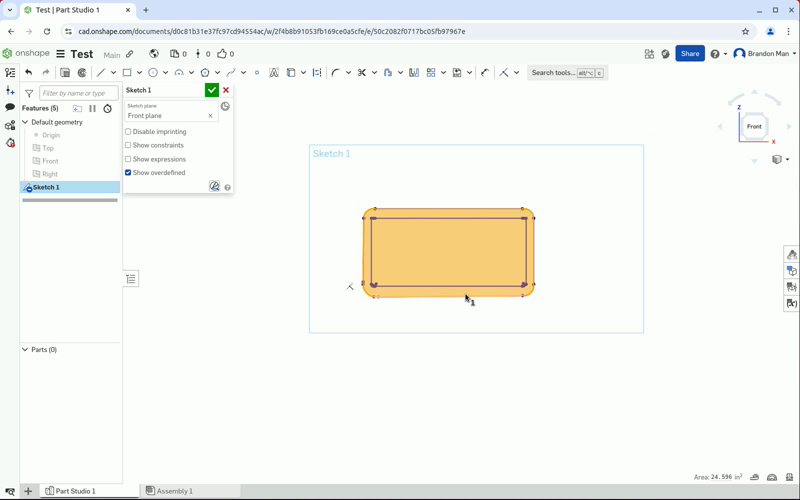
scroll(-6)
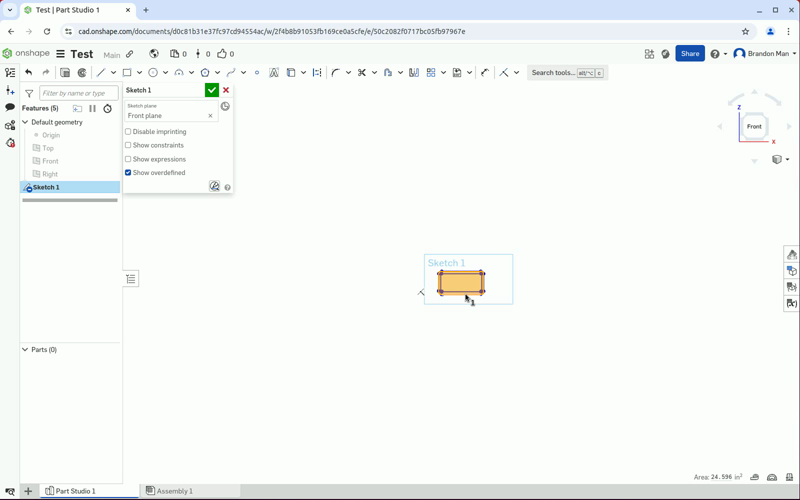
mouse_move(73, 352)
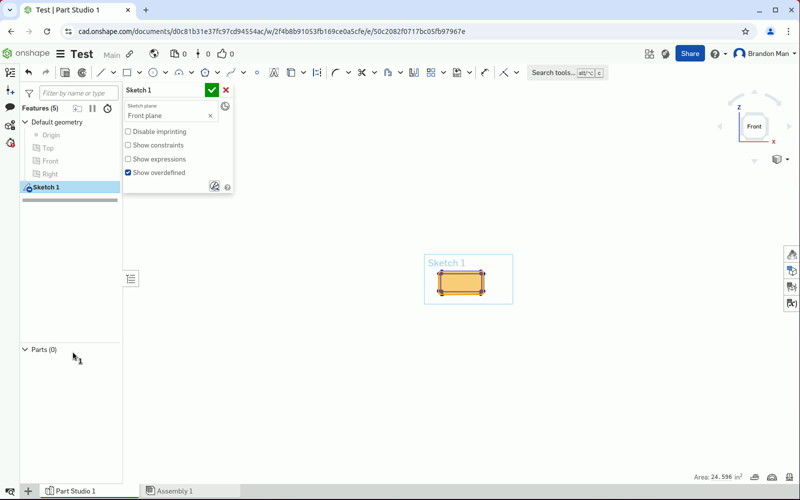
key(shift+y)
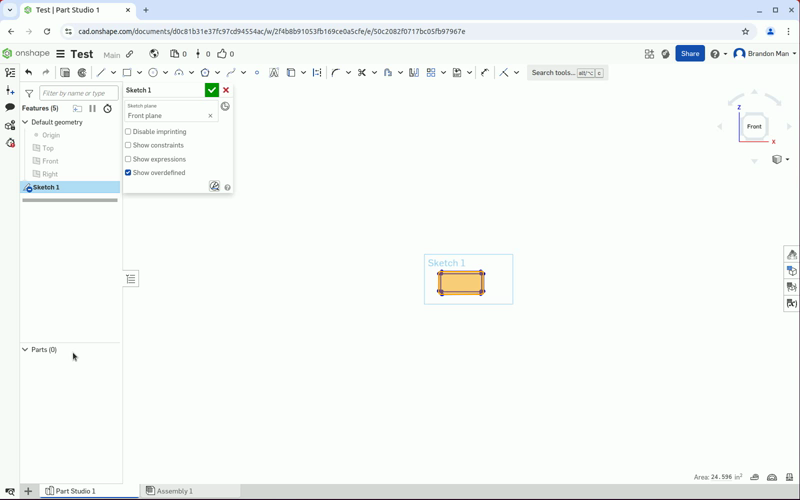
key(shift+e)
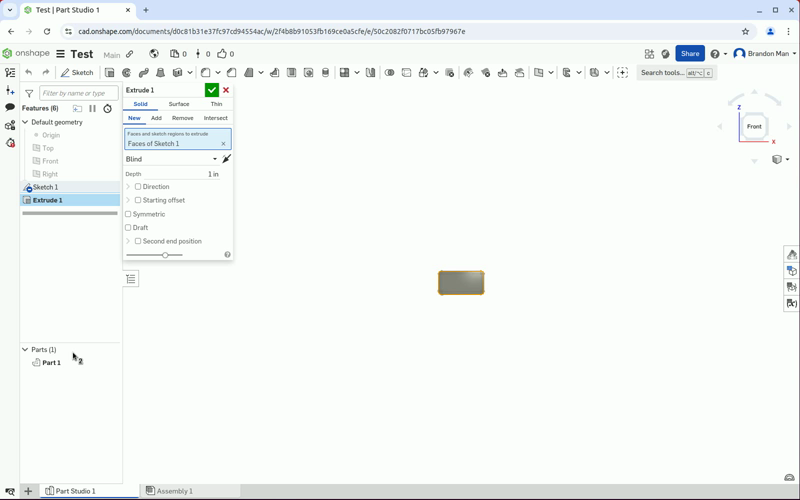
mouse_move(143, 106)
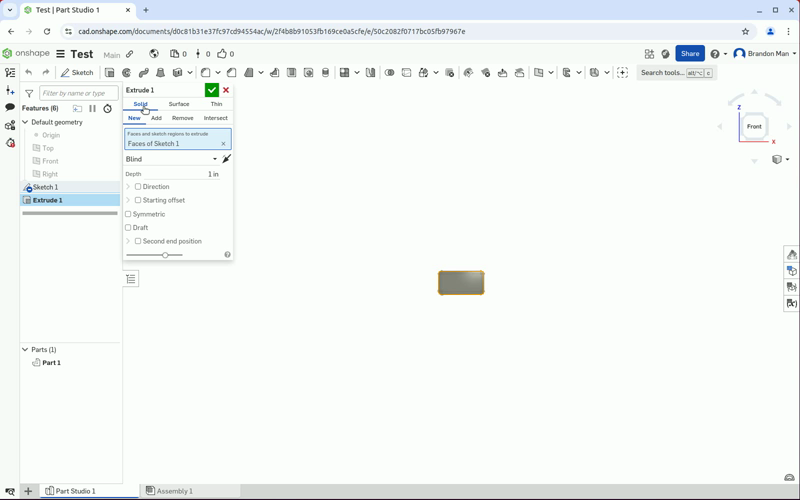
click(143, 106)
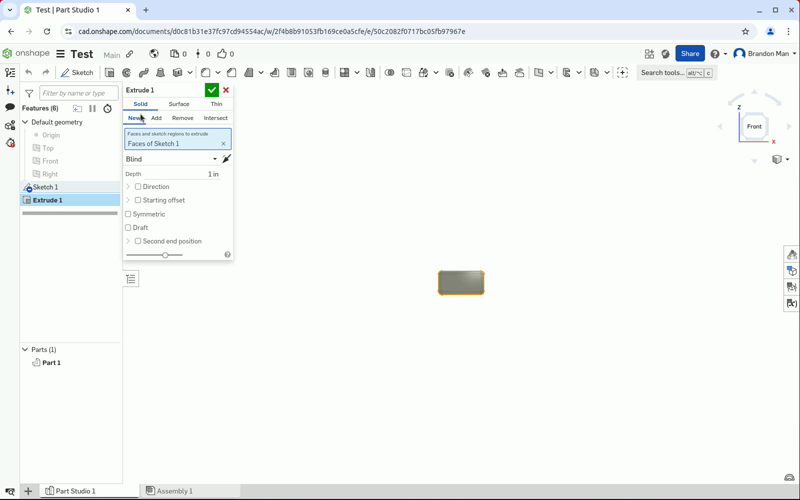
mouse_move(137, 120)
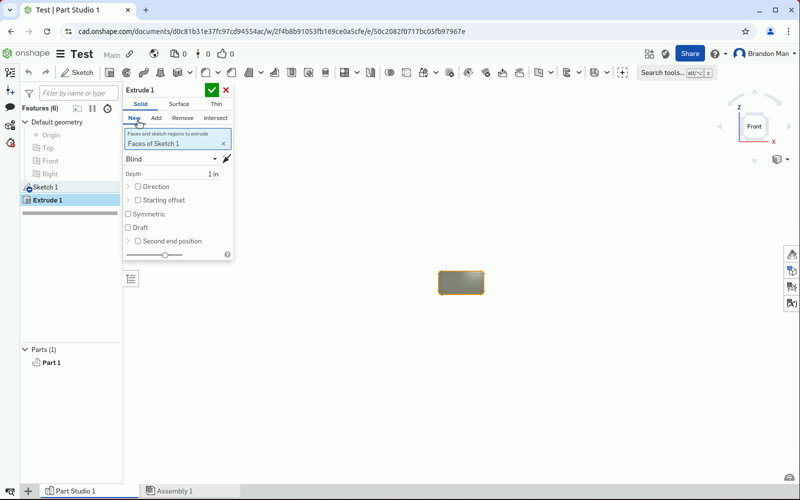
click(137, 120)
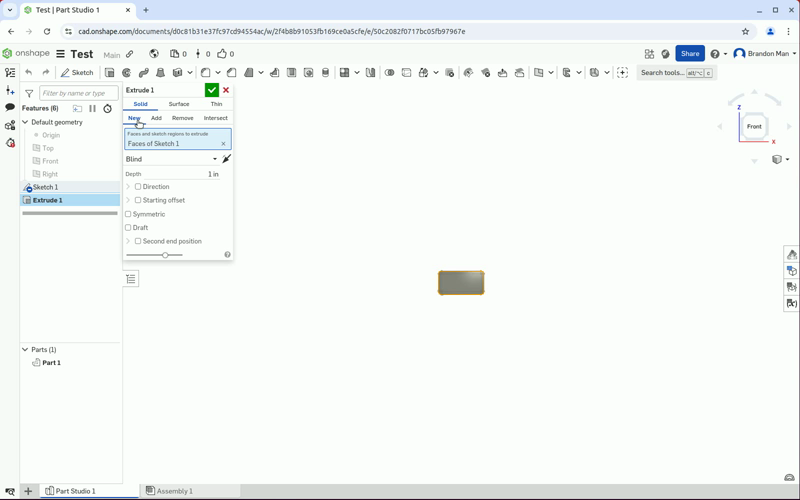
key(tab, 4)
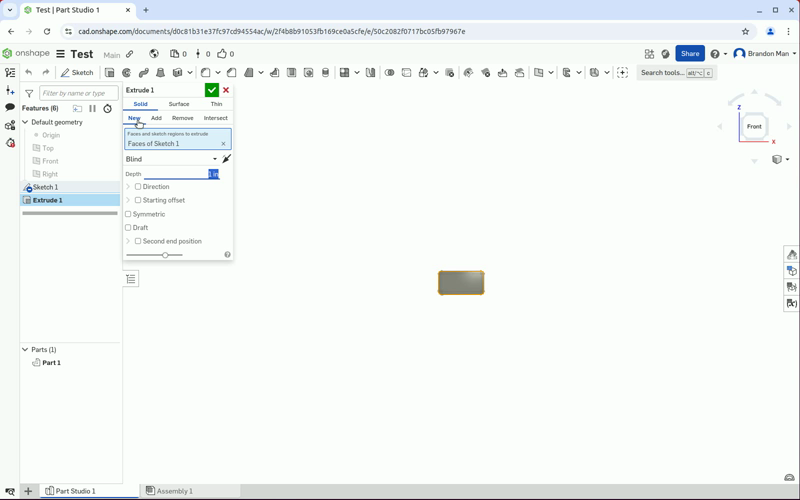
text(23.108)
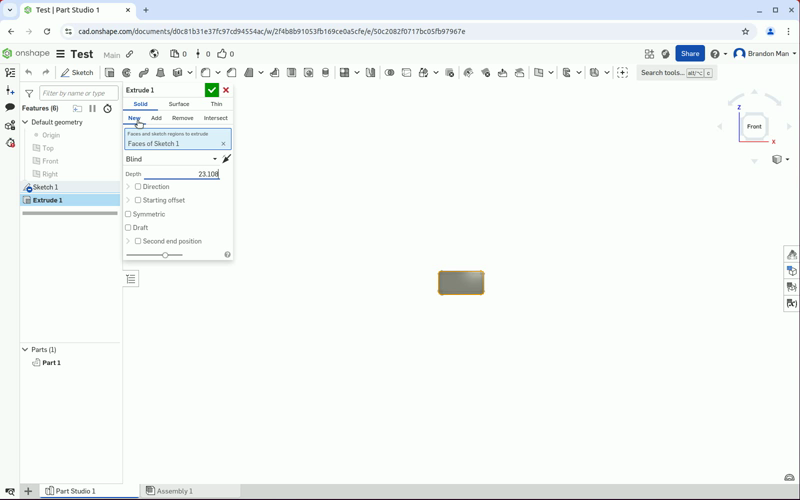
key(enter)
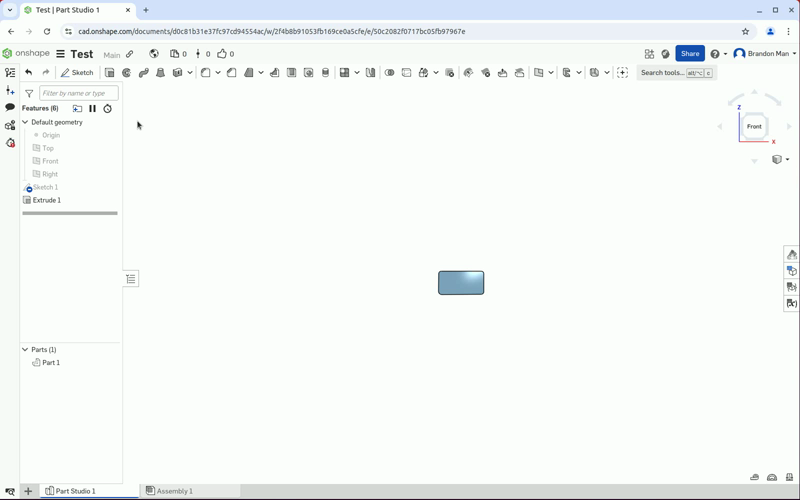
key(shift+h)
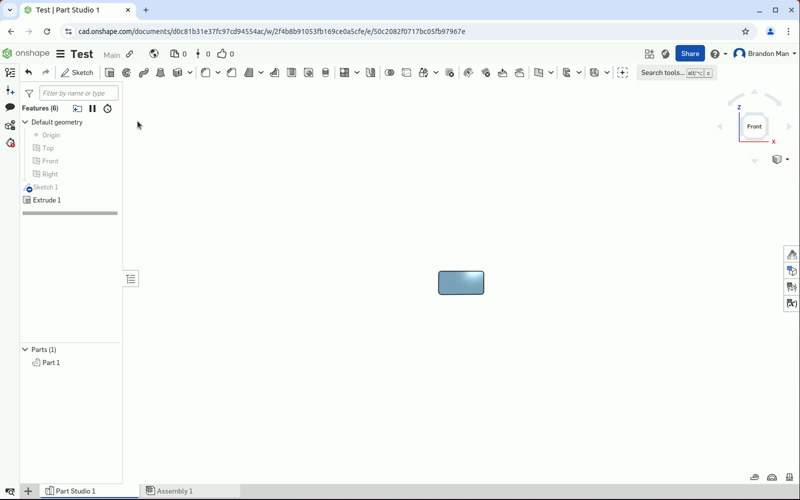
key(shift+h)
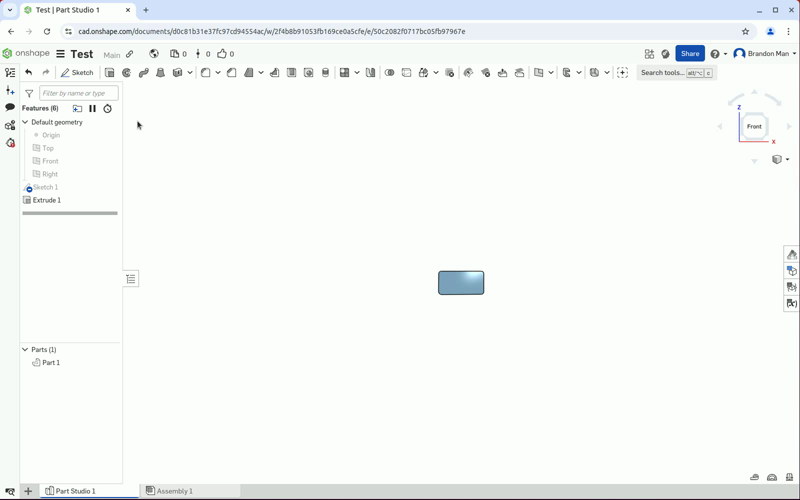
mouse_move(73, 189)
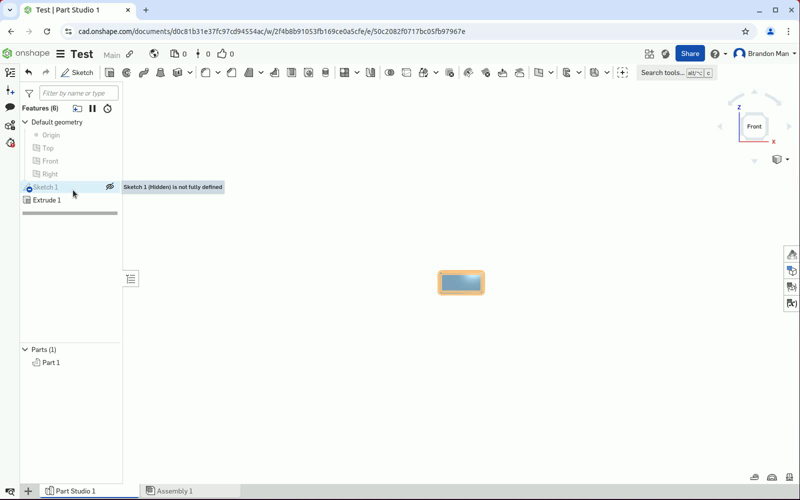
click(73, 189)
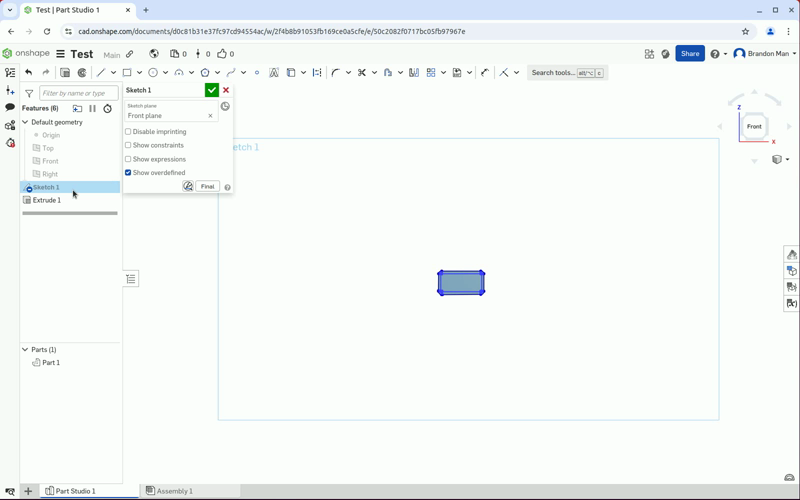
mouse_move(229, 92)
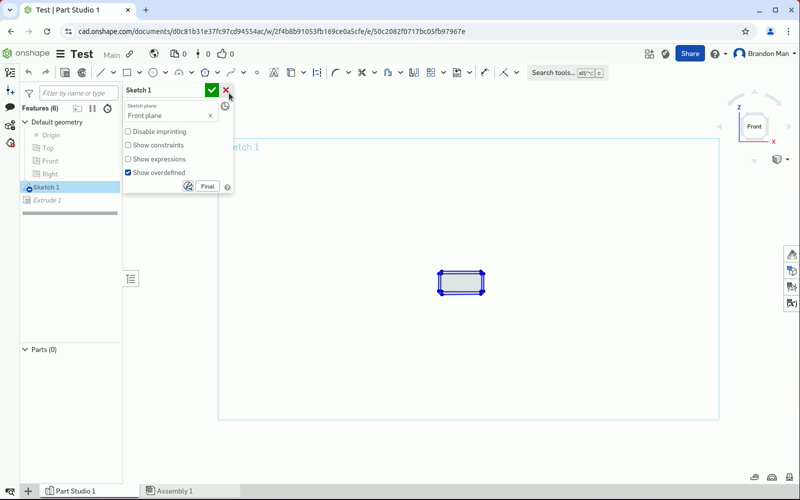
click(229, 92)
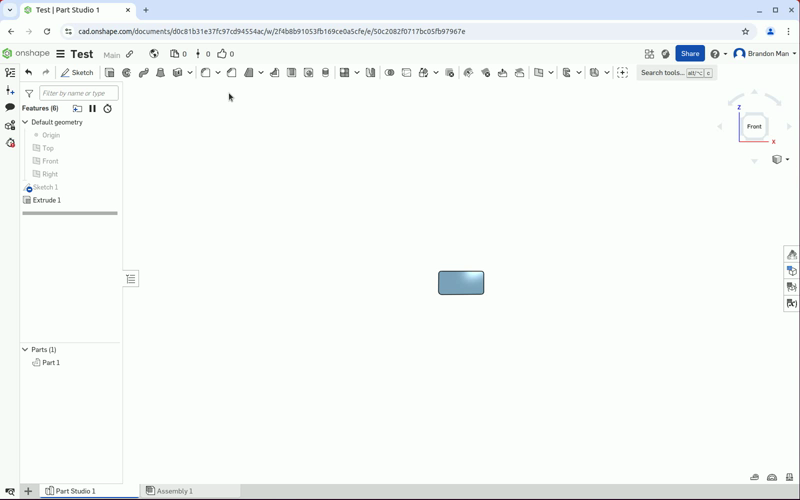
mouse_move(73, 352)
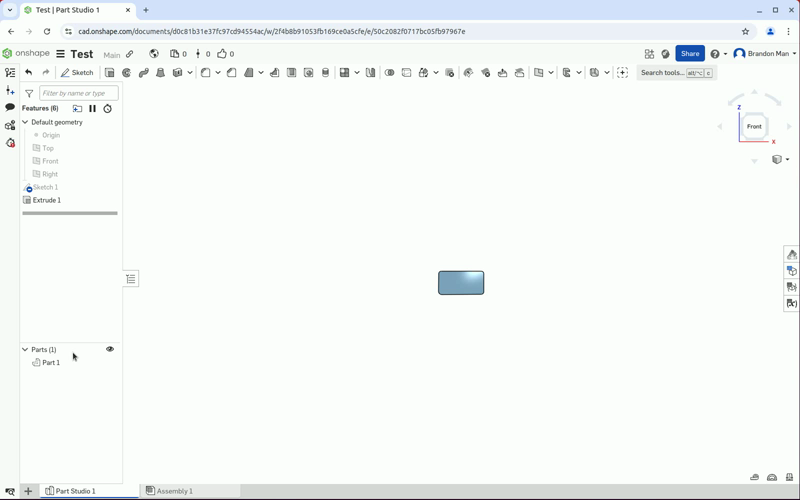
key(y)
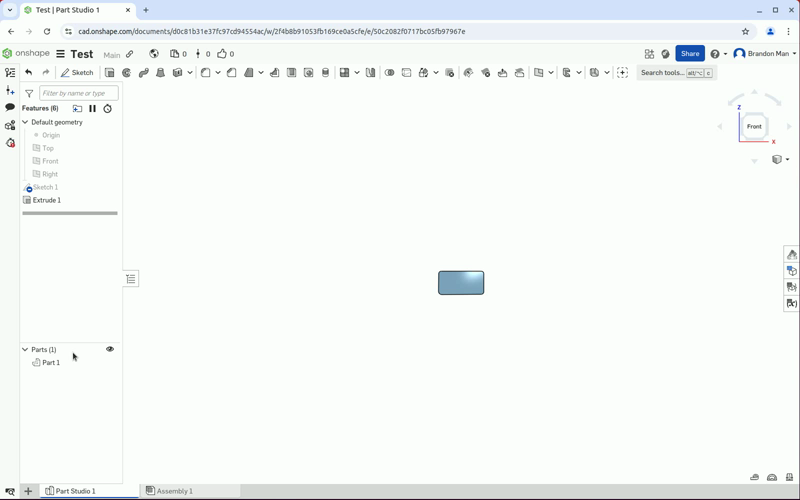
key(shift+p)
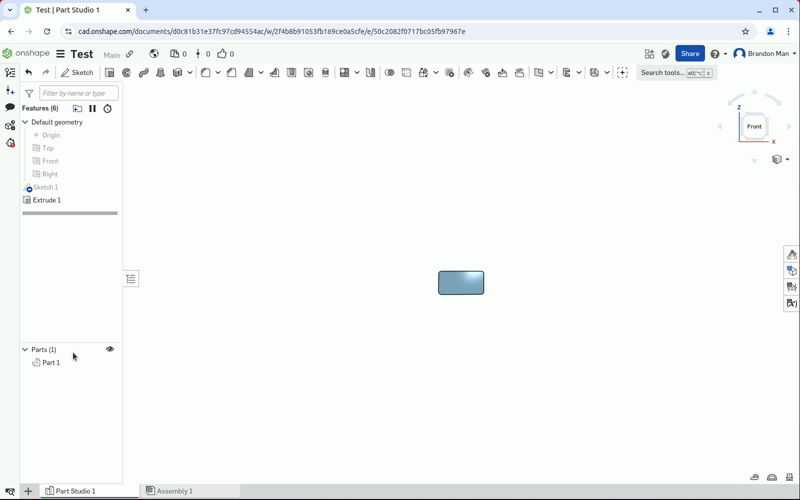
key(space)
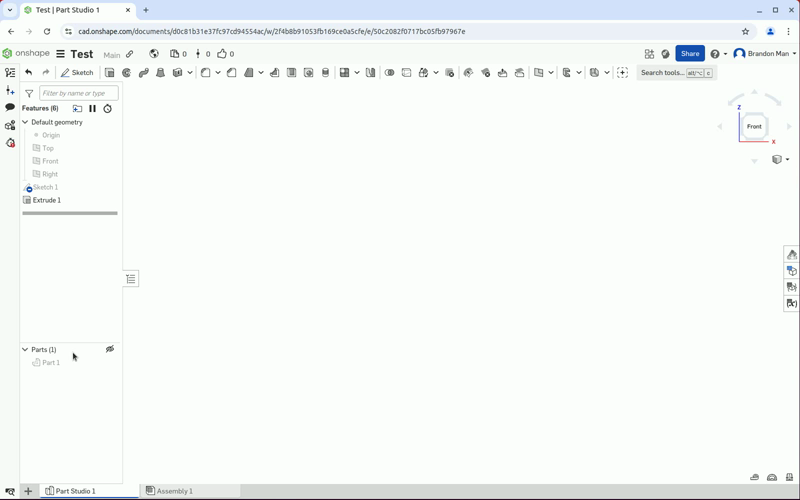
key_down(shift)
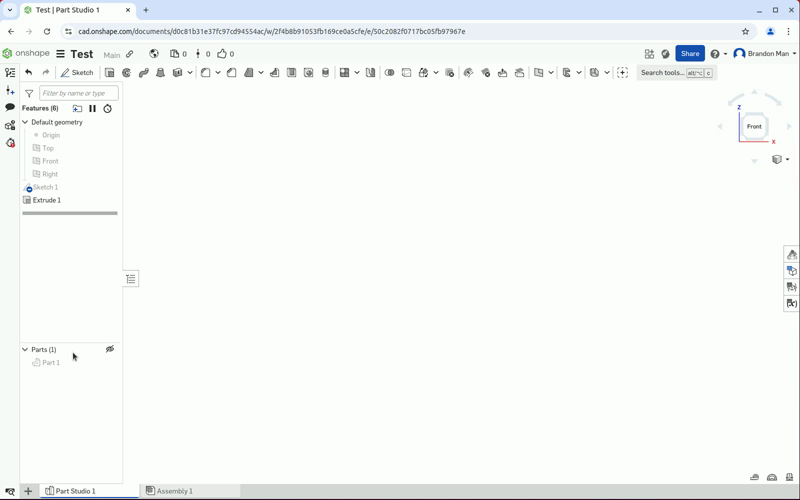
key(down)
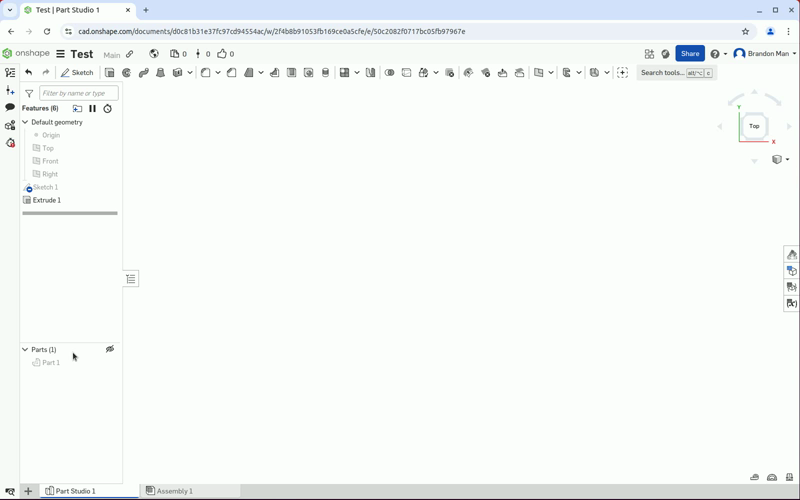
key_up(shift)
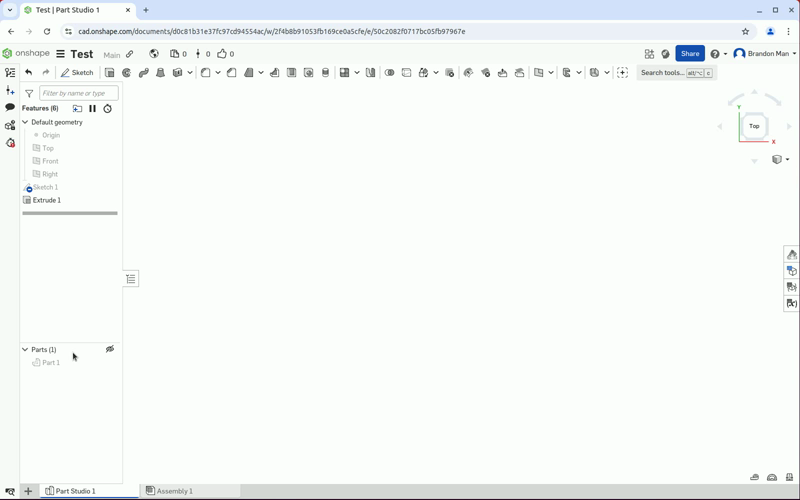
mouse_move(73, 352)
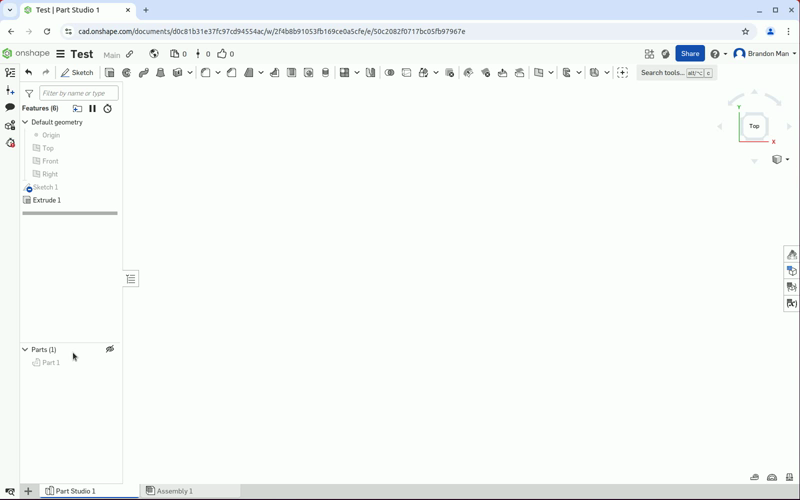
key(shift+y)
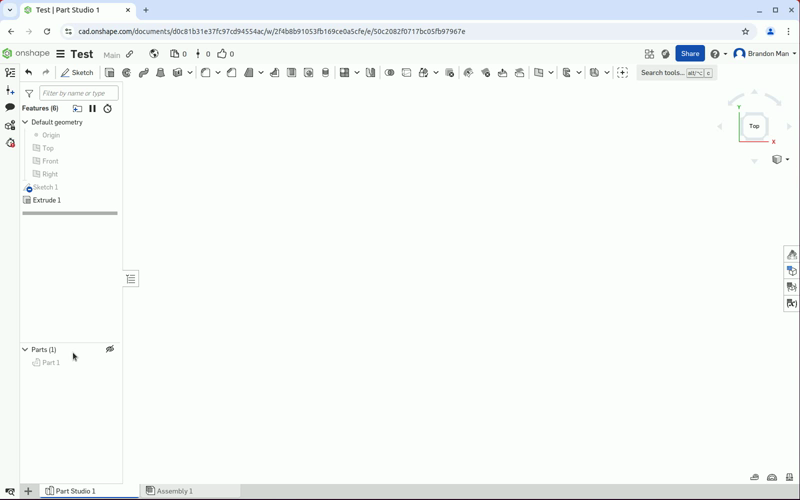
key(shift+s)
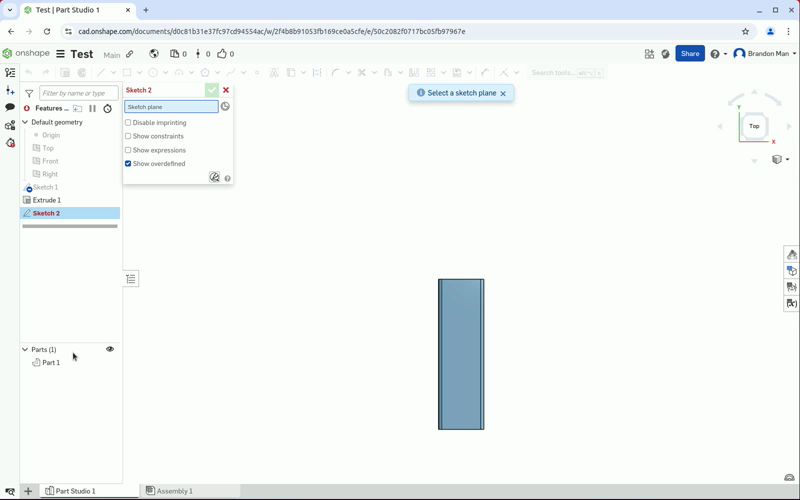
mouse_move(73, 150)
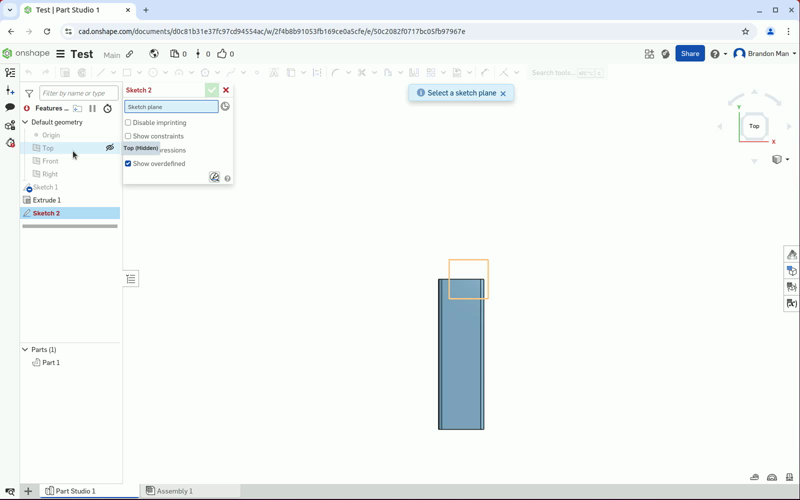
click(73, 150)
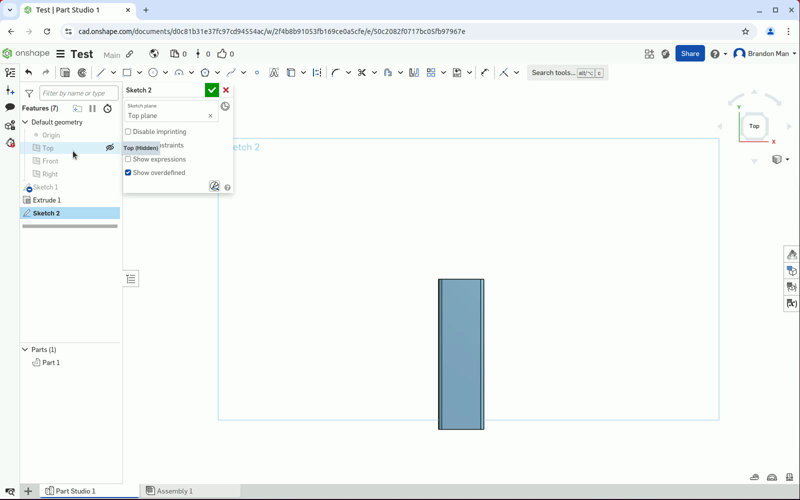
mouse_move(73, 352)
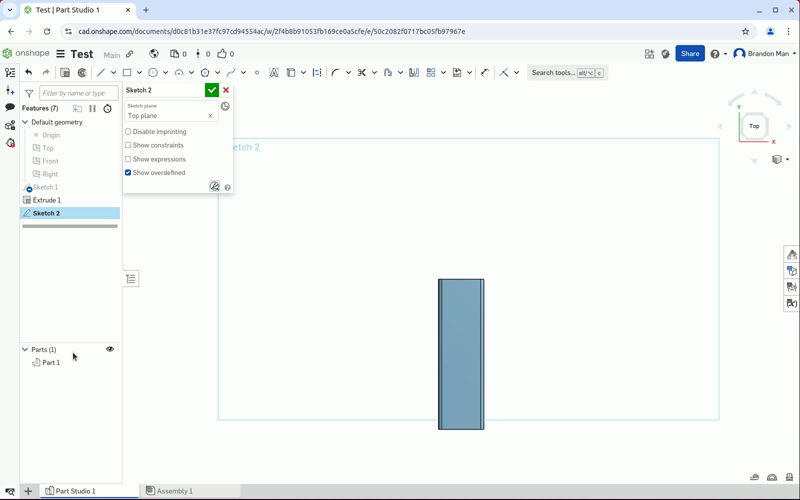
key(y)
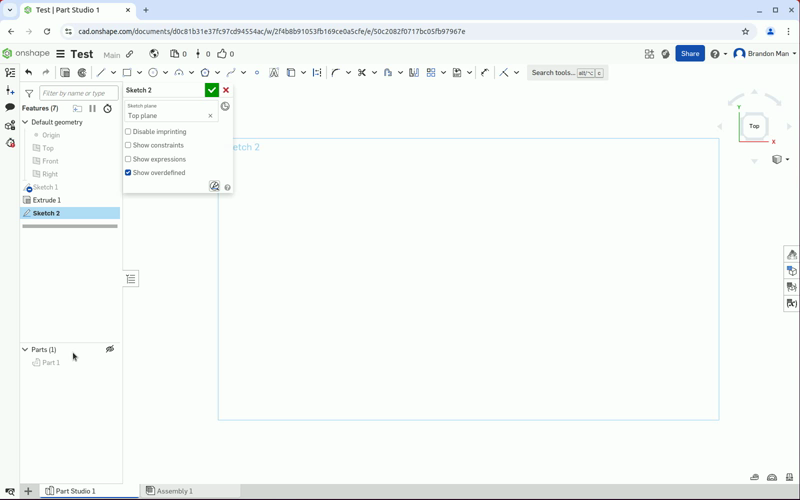
key(c)
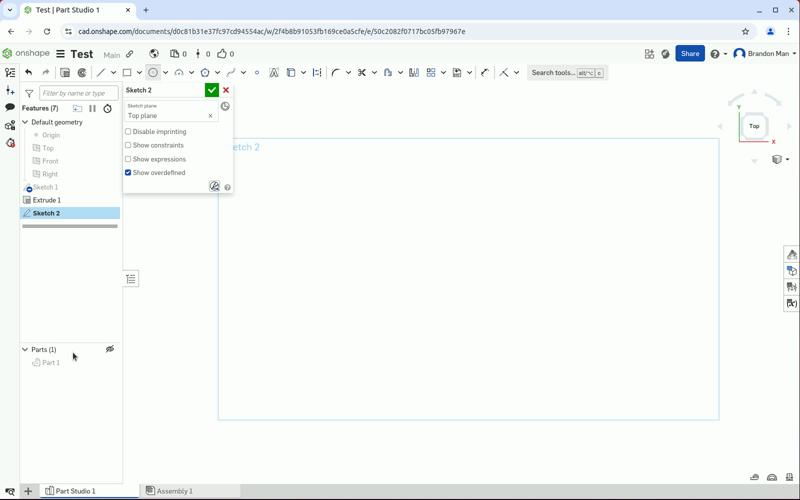
key_down(shift)
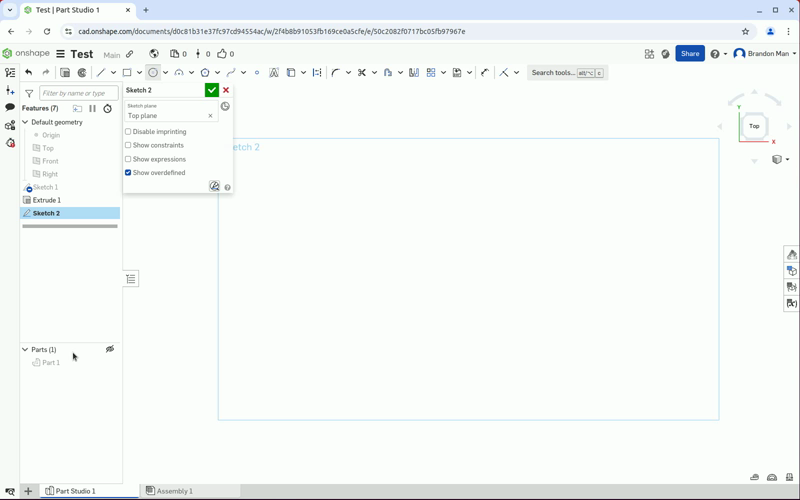
mouse_move(450, 293)
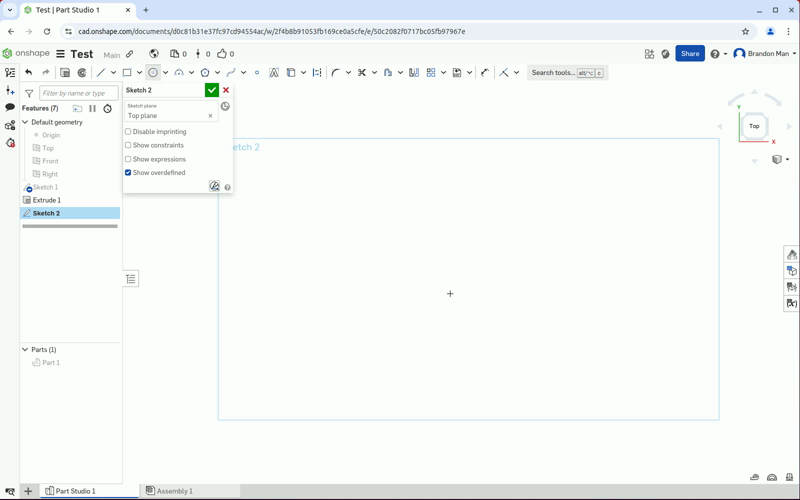
click(450, 293)
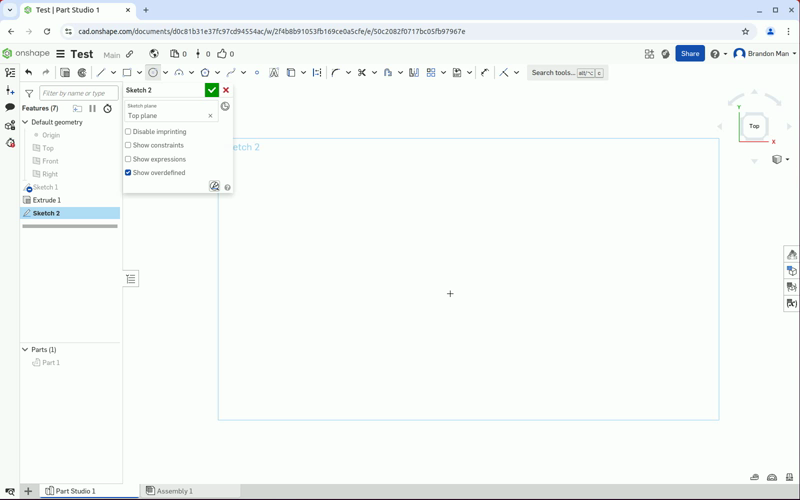
key_up(shift)
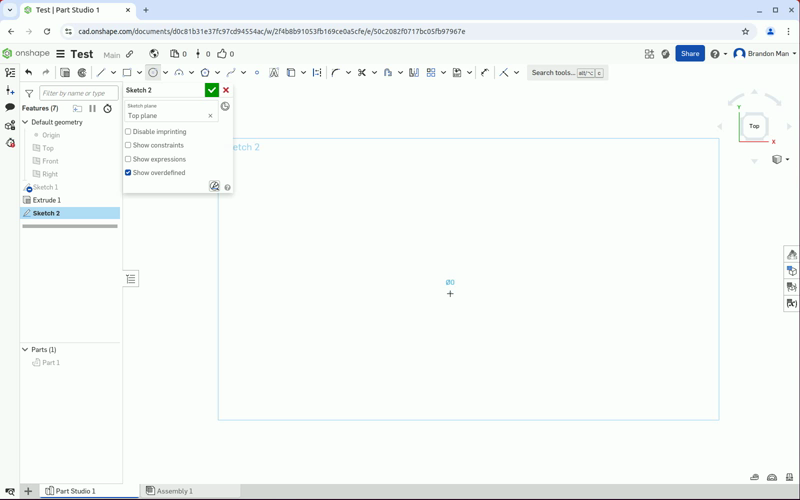
mouse_move(452, 293)
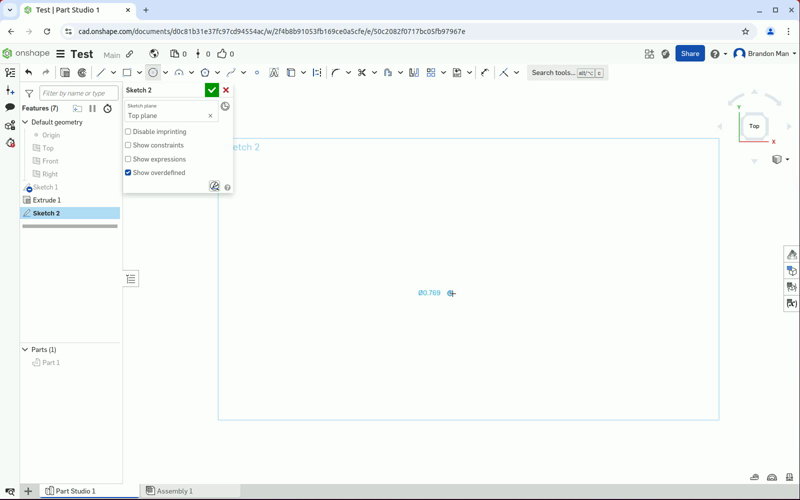
scroll(6)
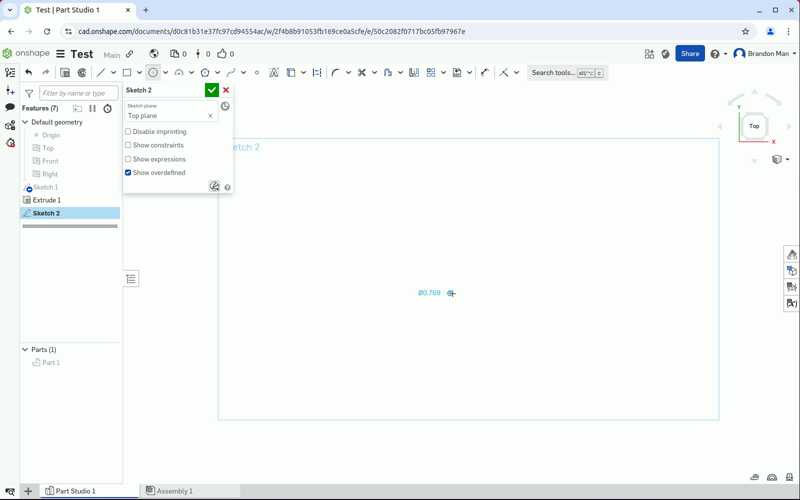
scroll(6)
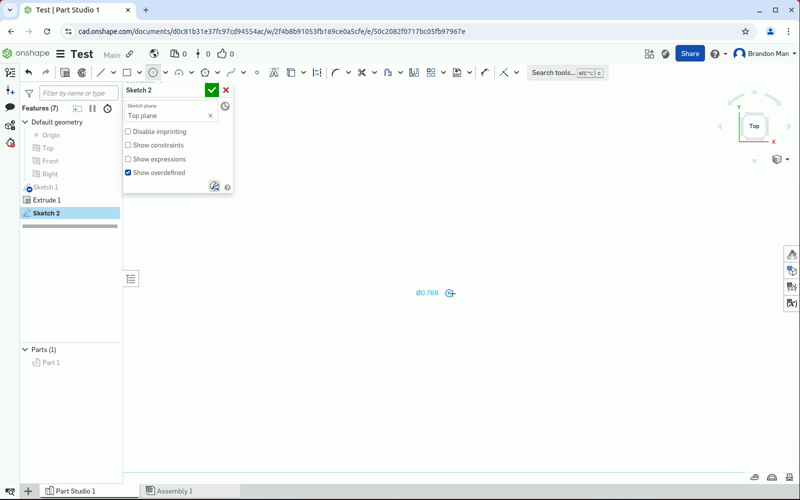
scroll(6)
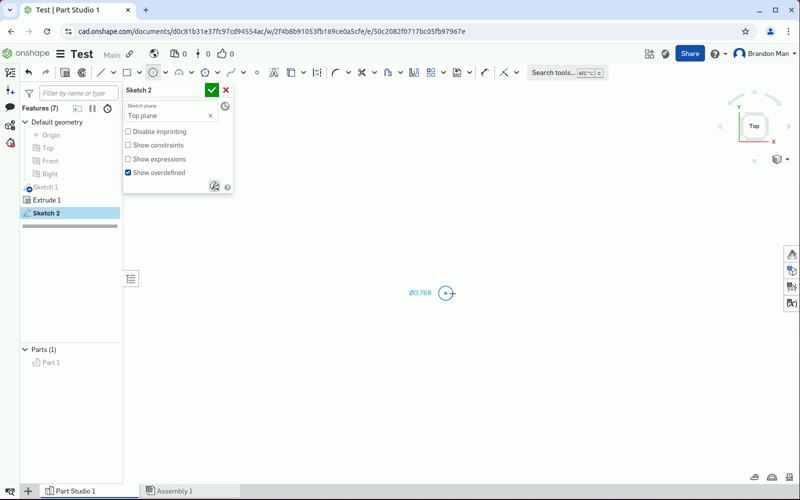
scroll(6)
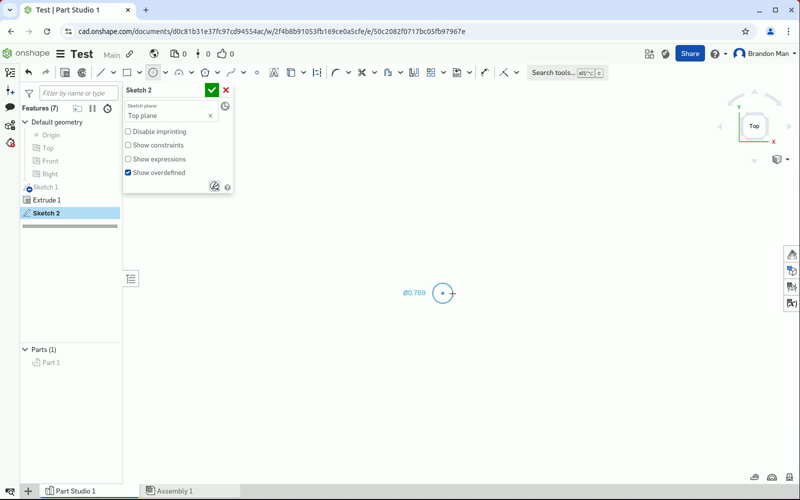
scroll(6)
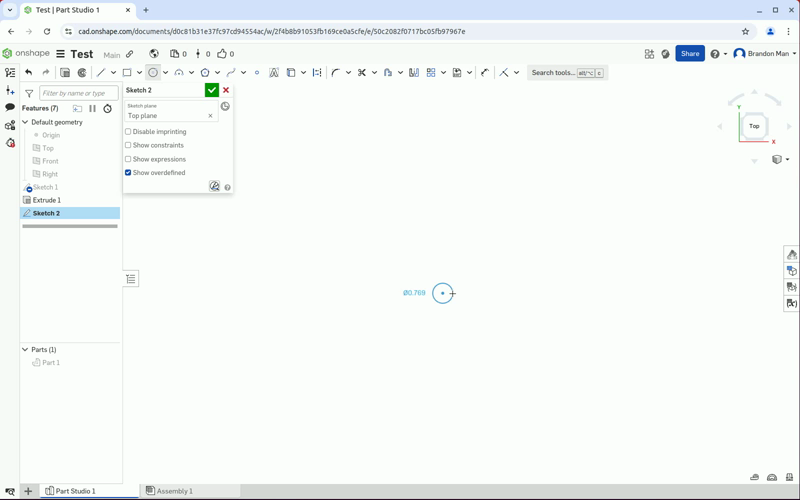
scroll(6)
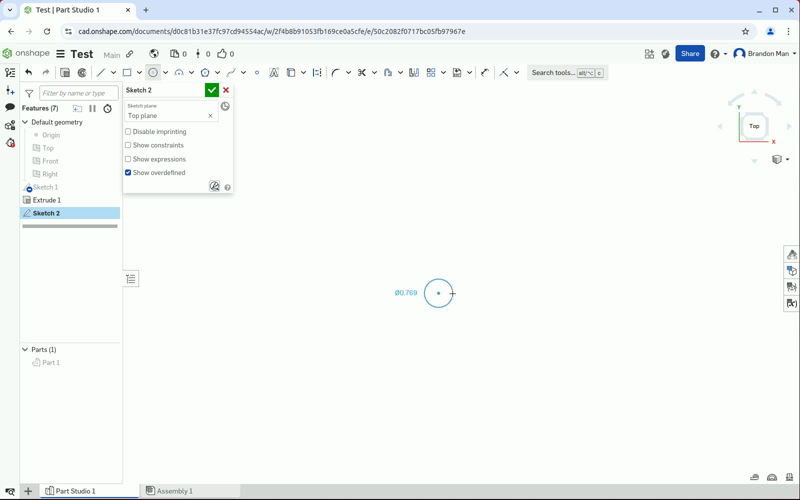
scroll(6)
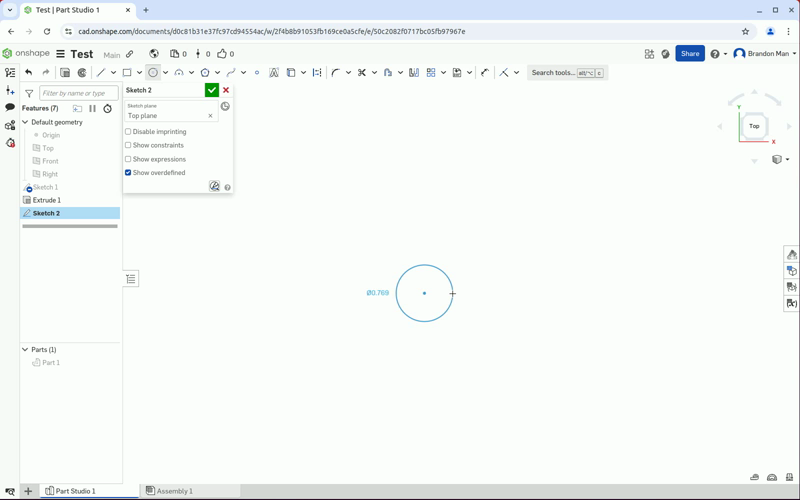
click(452, 293)
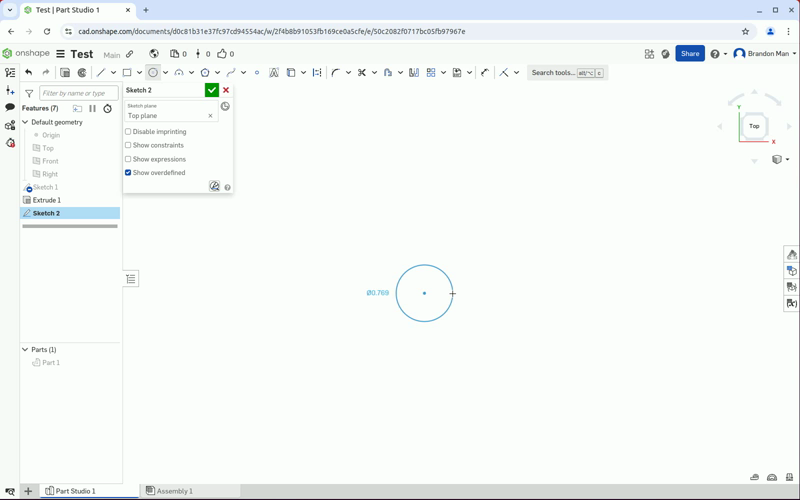
scroll(-6)
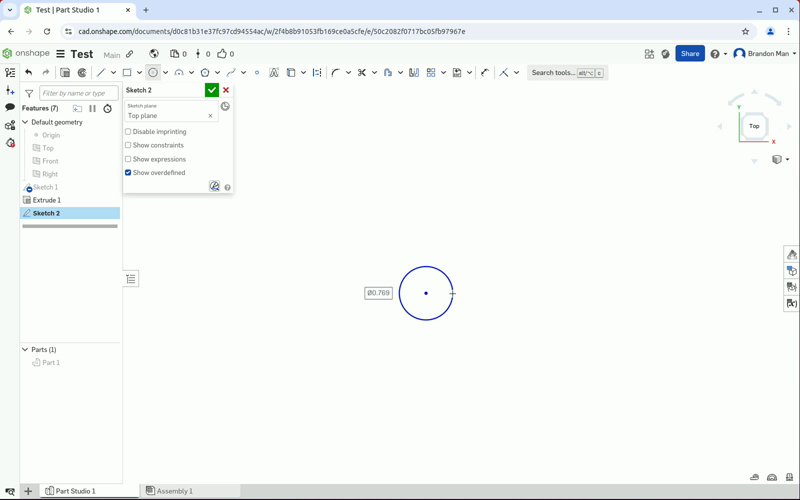
scroll(-6)
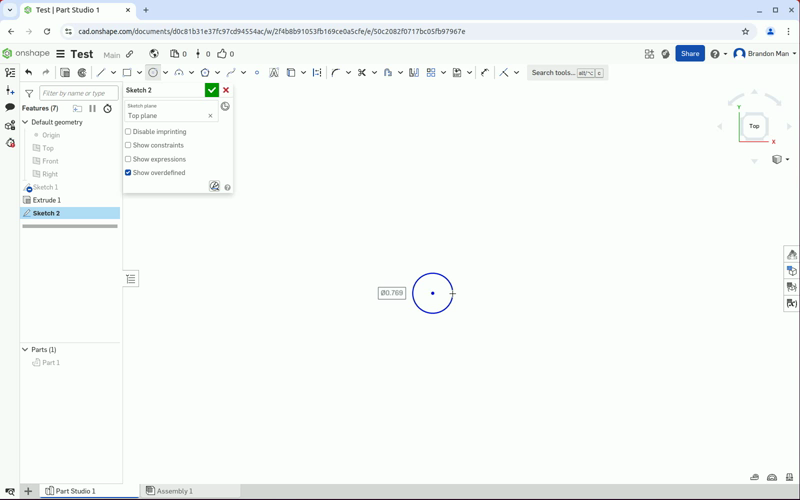
scroll(-6)
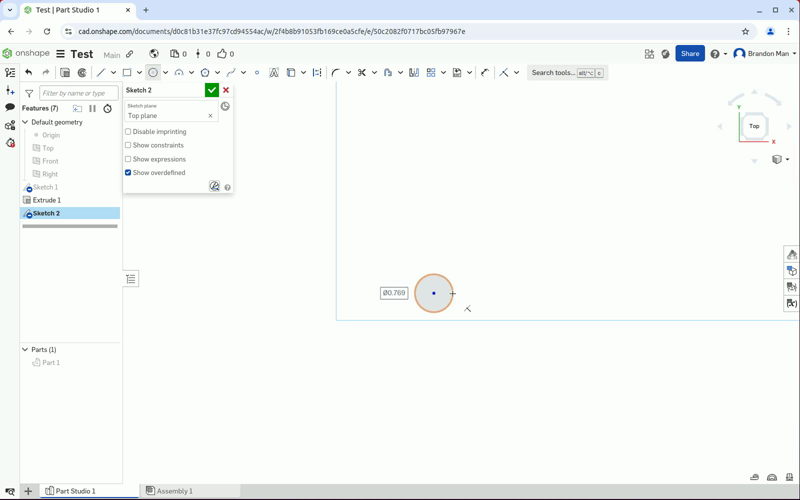
scroll(-6)
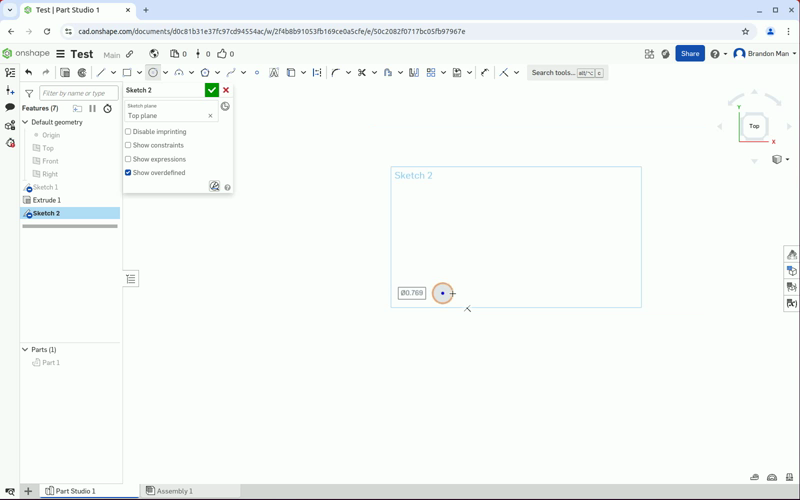
scroll(-6)
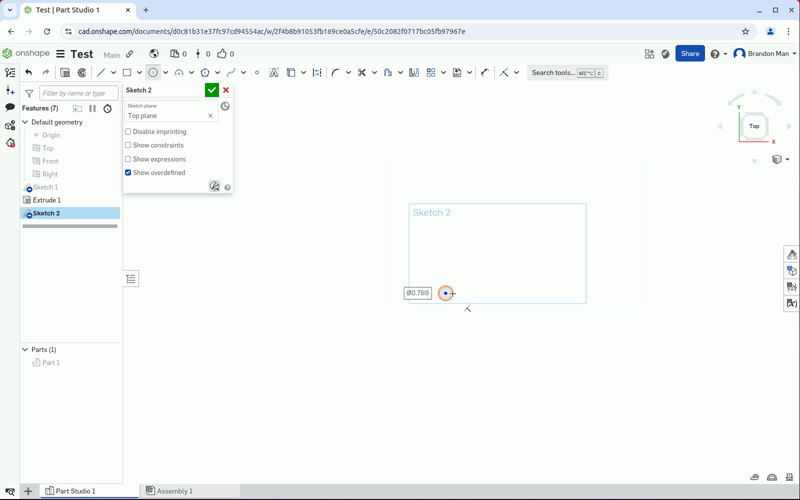
scroll(-6)
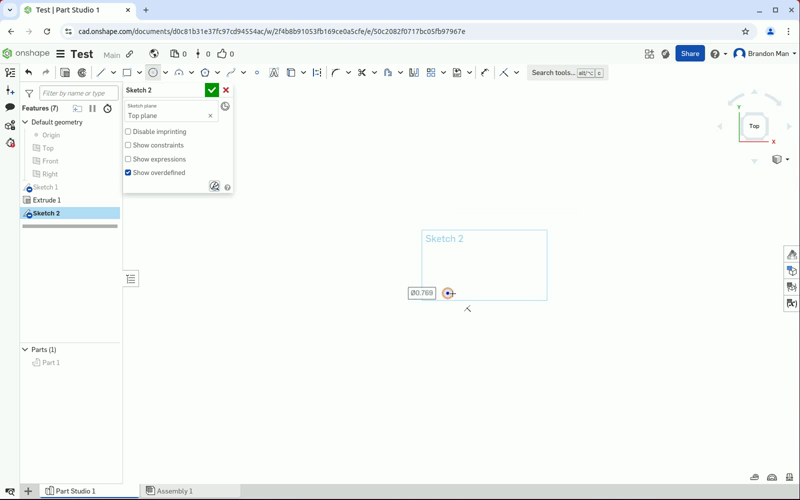
scroll(-6)
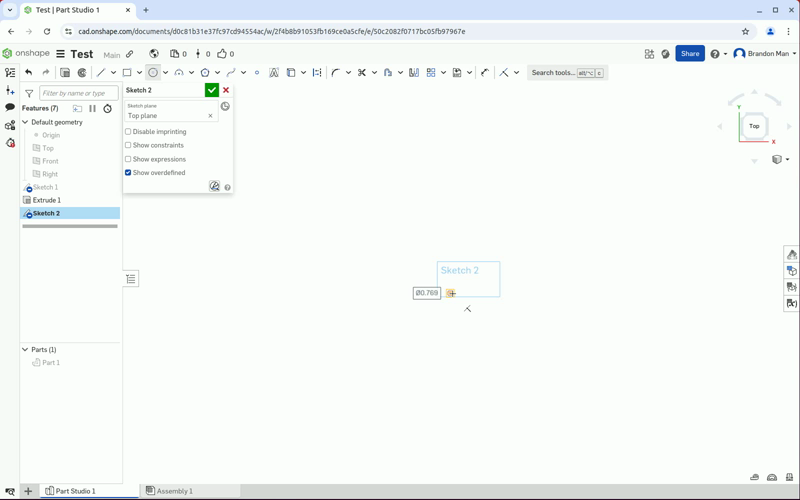
key(esc)
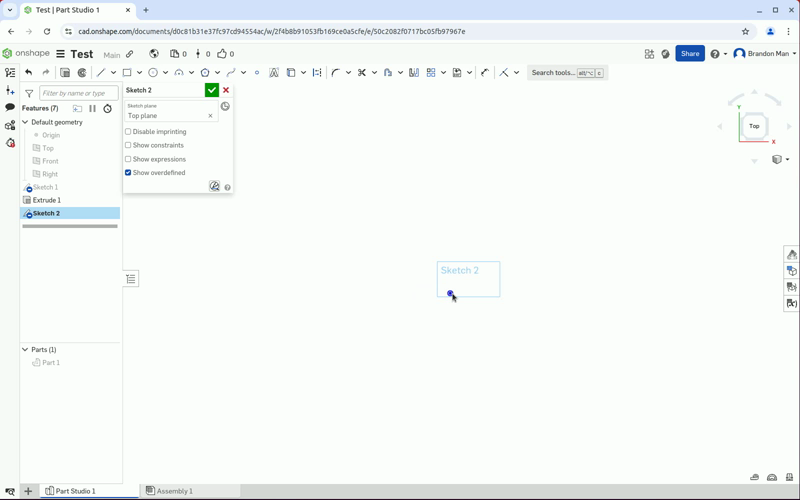
mouse_move(451, 294)
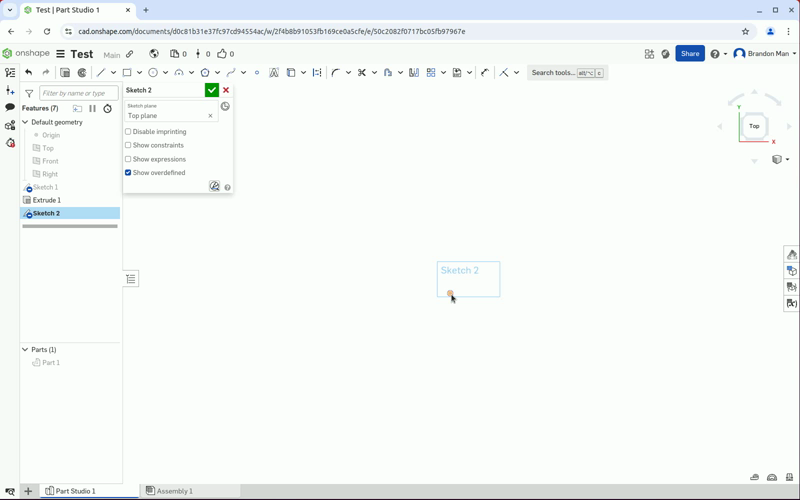
scroll(6)
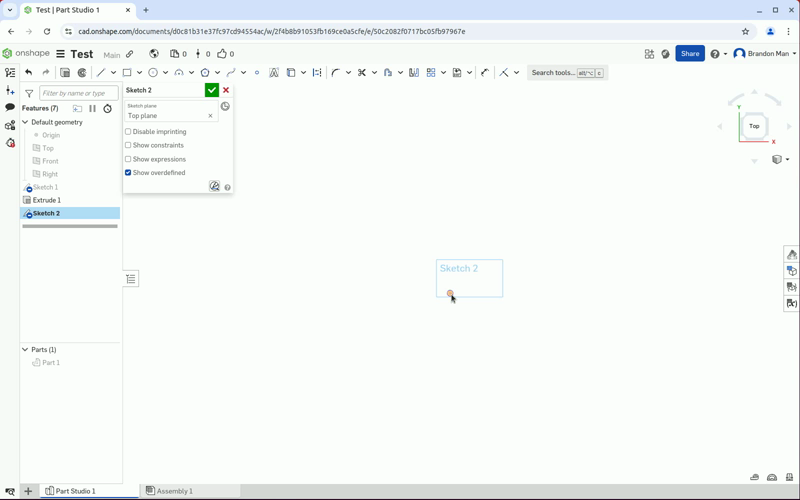
scroll(6)
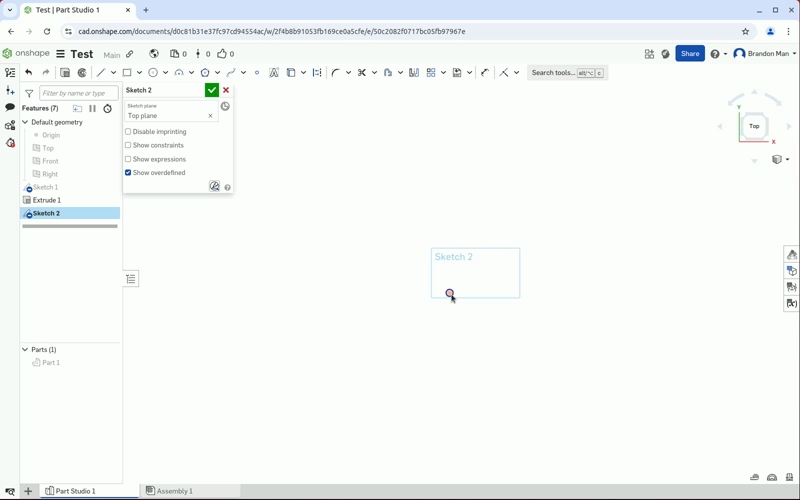
scroll(6)
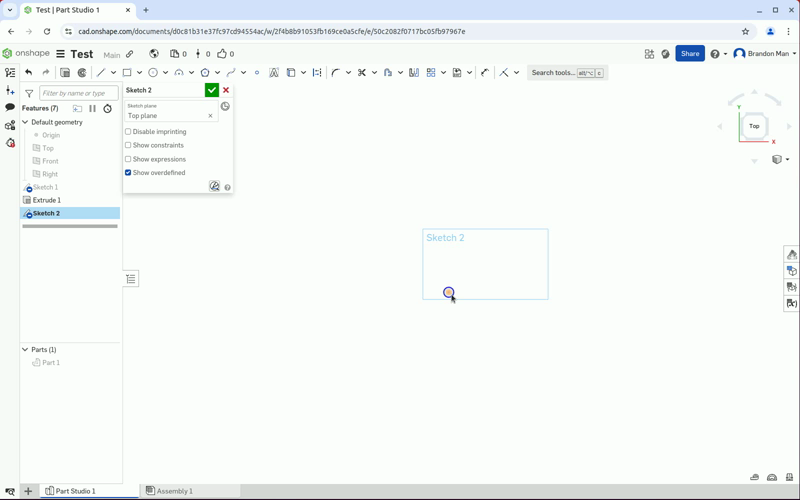
scroll(6)
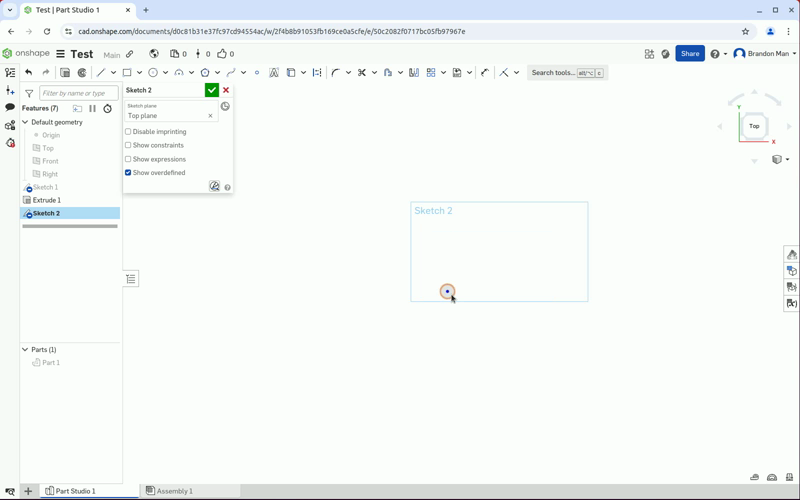
scroll(6)
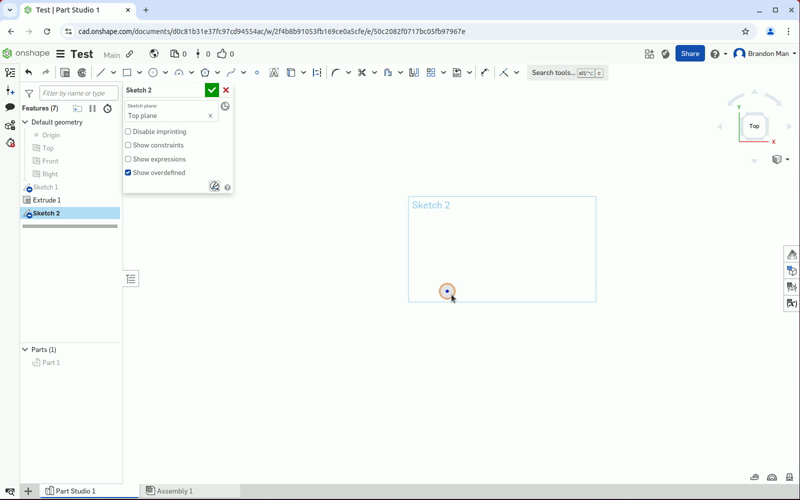
scroll(6)
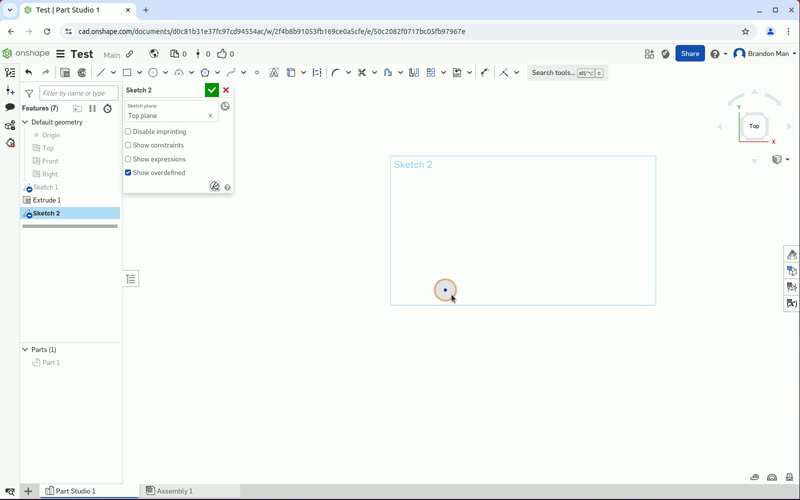
scroll(6)
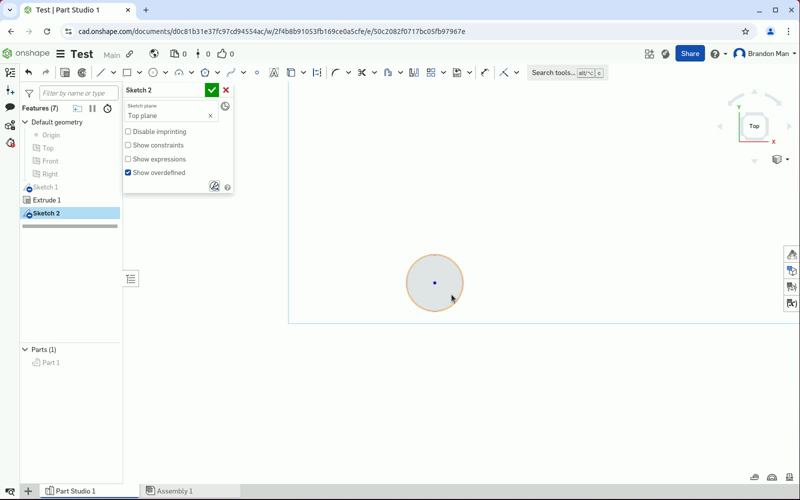
click(451, 294)
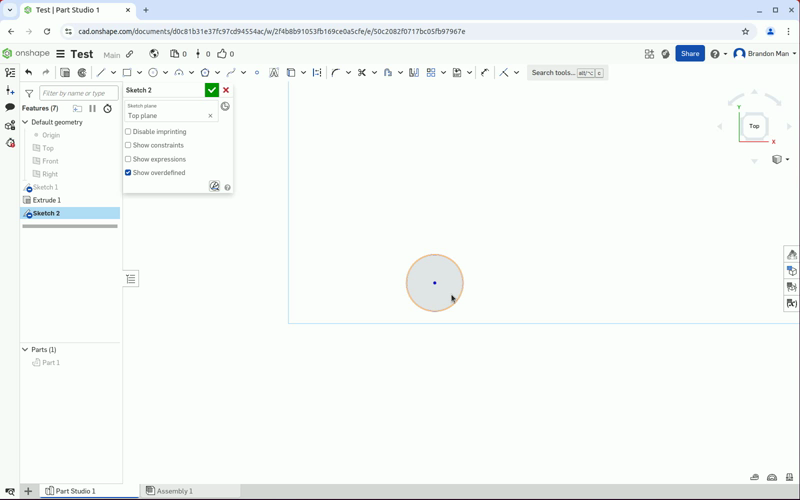
scroll(-6)
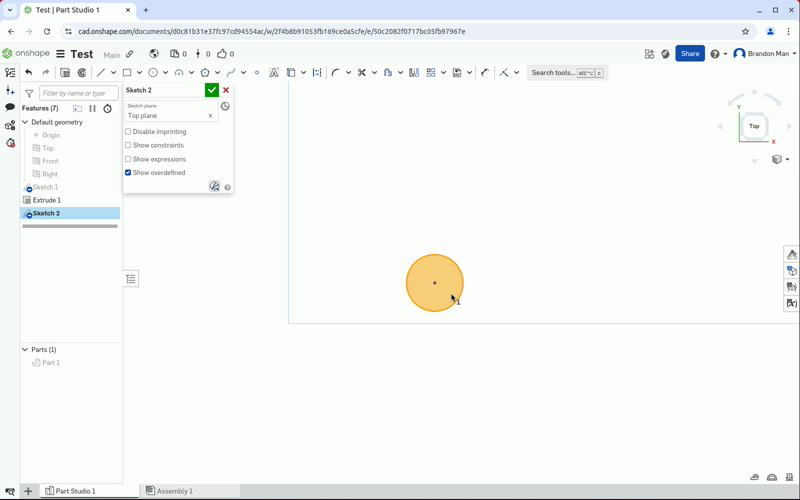
scroll(-6)
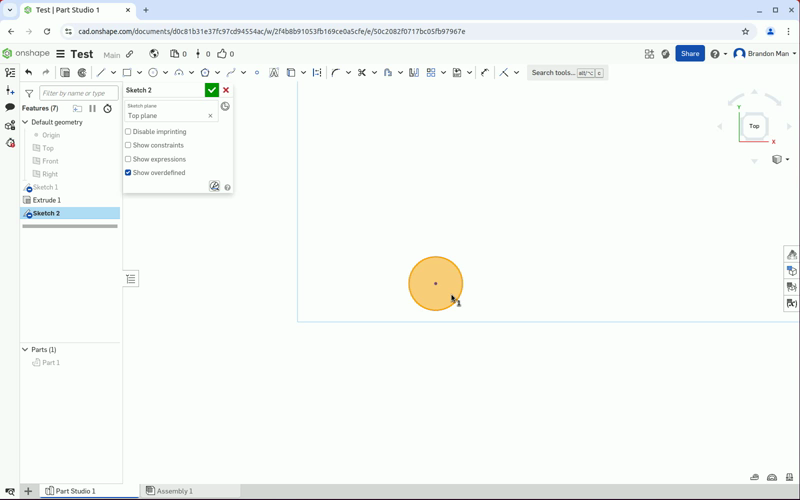
scroll(-6)
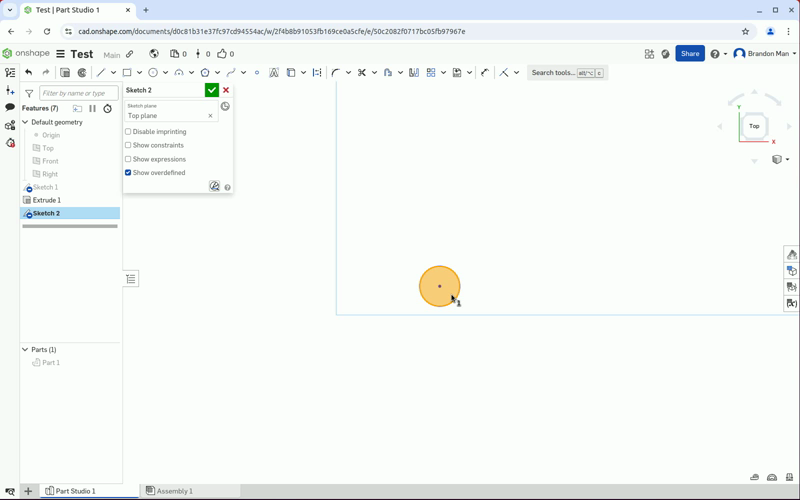
scroll(-6)
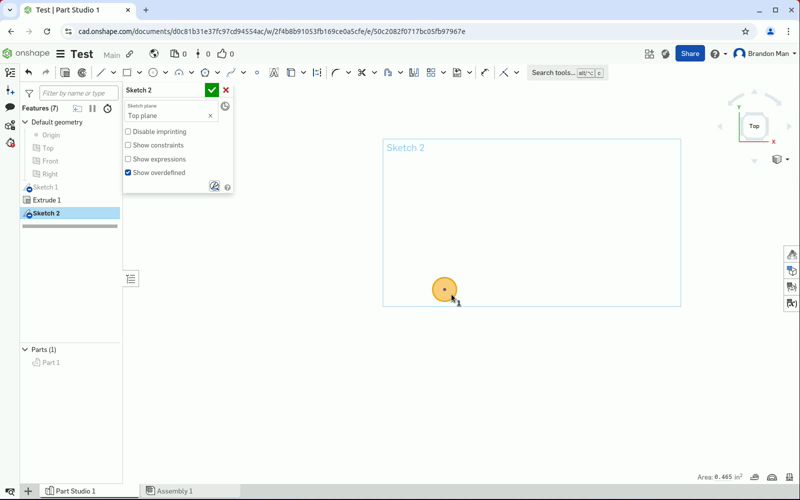
scroll(-6)
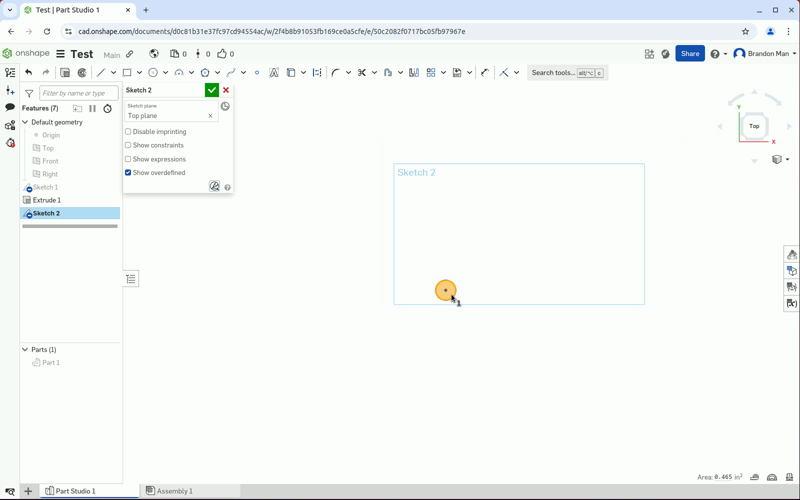
scroll(-6)
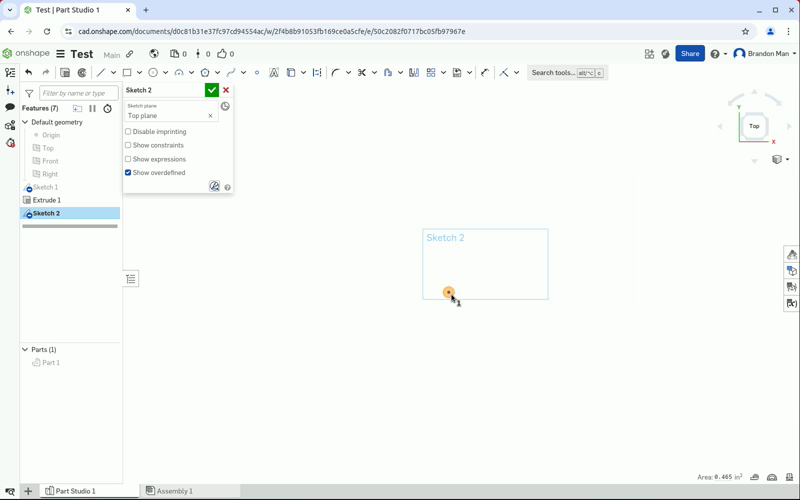
scroll(-6)
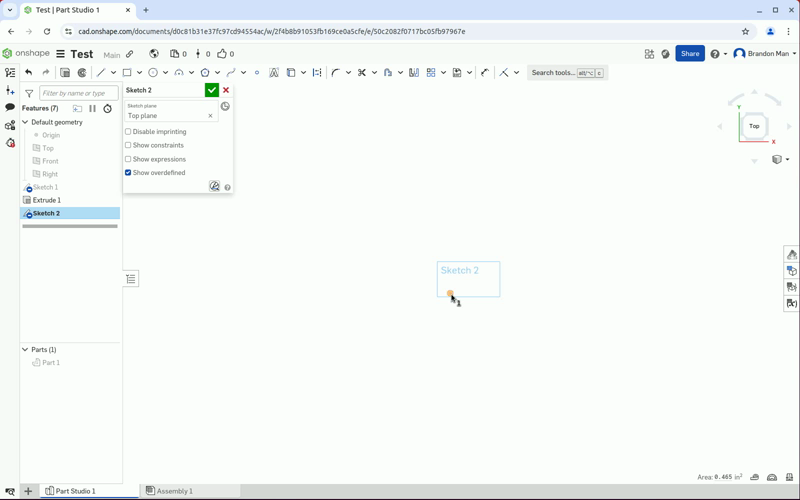
mouse_move(73, 352)
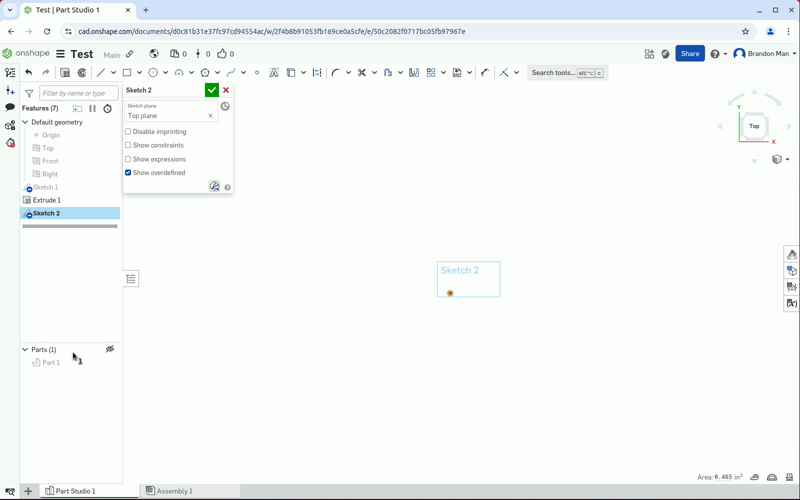
key(shift+y)
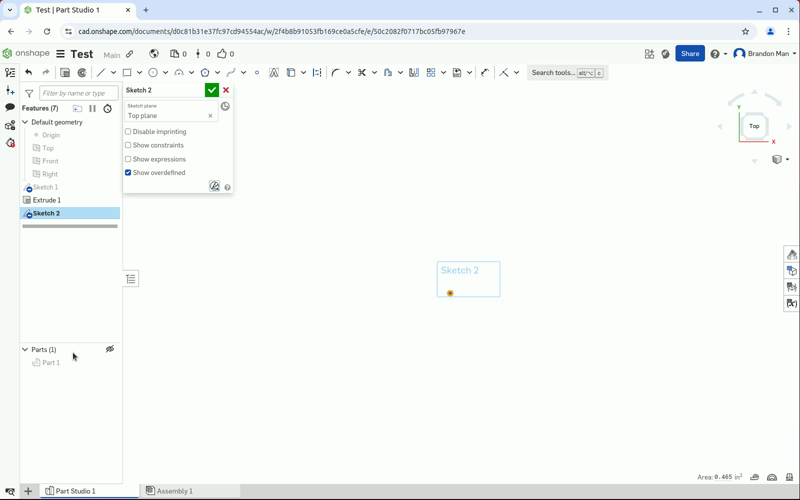
key(shift+e)
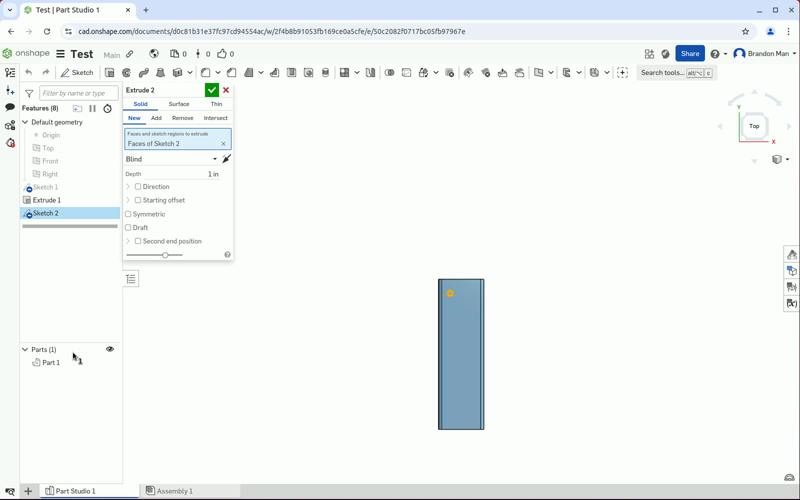
mouse_move(143, 106)
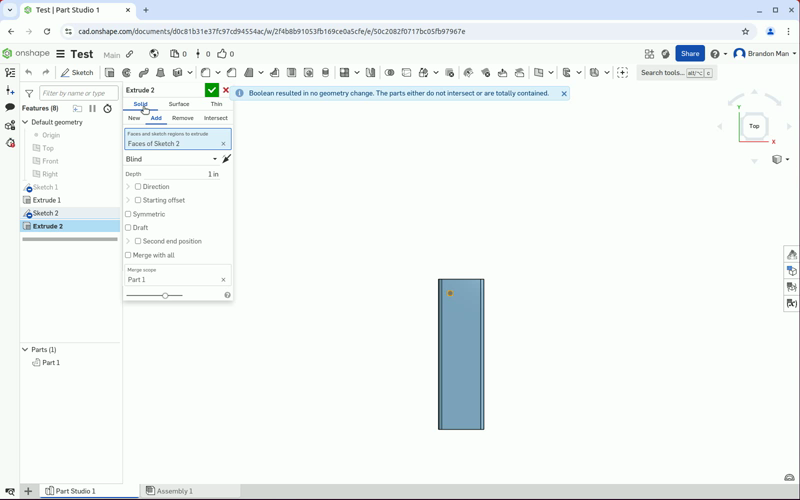
click(143, 106)
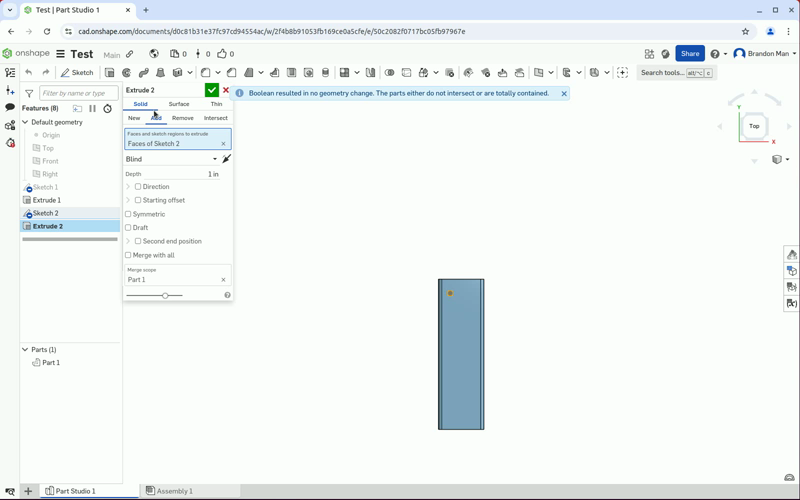
mouse_move(186, 120)
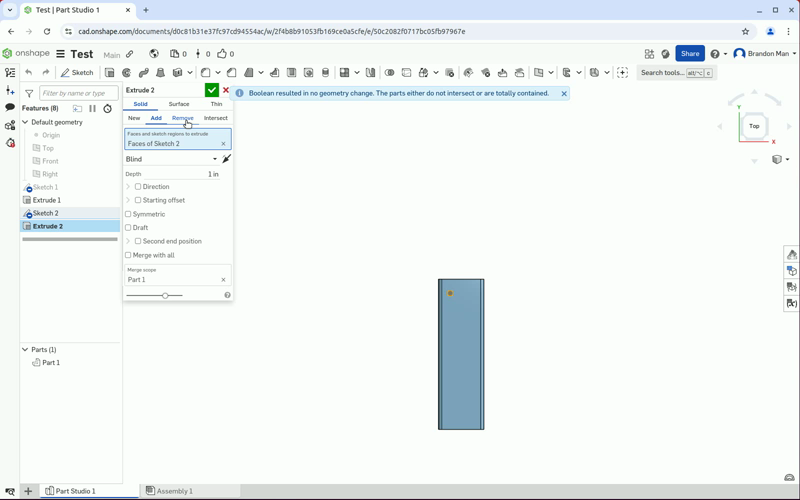
click(186, 120)
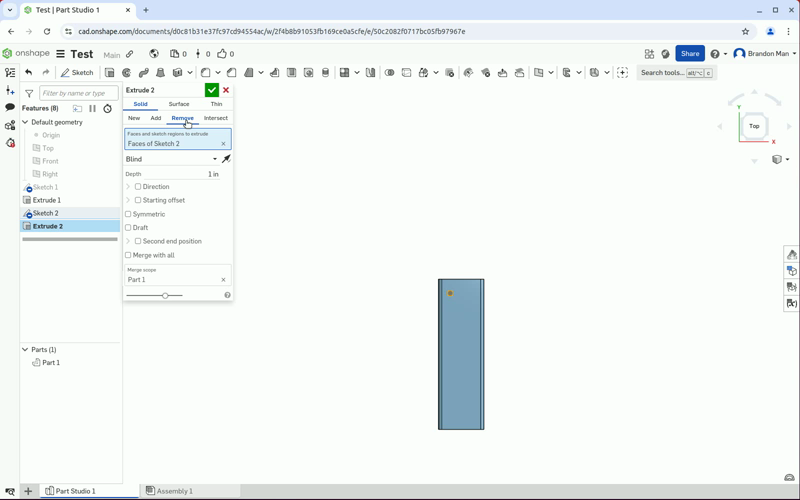
key(tab, 4)
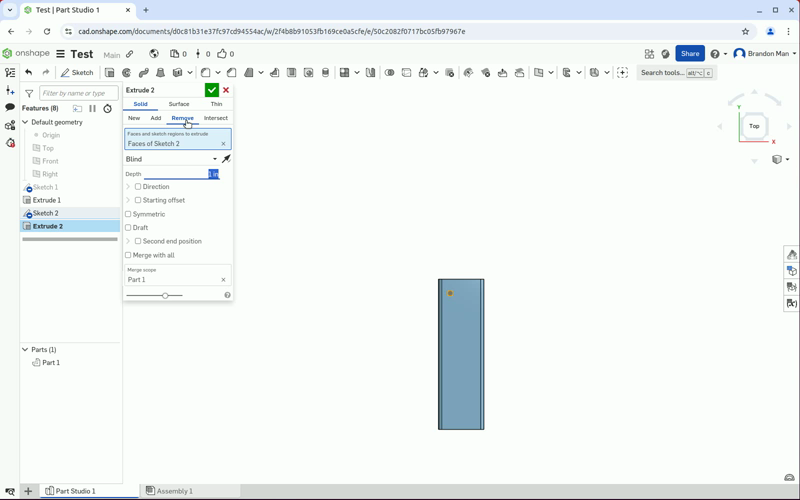
text(6.74)
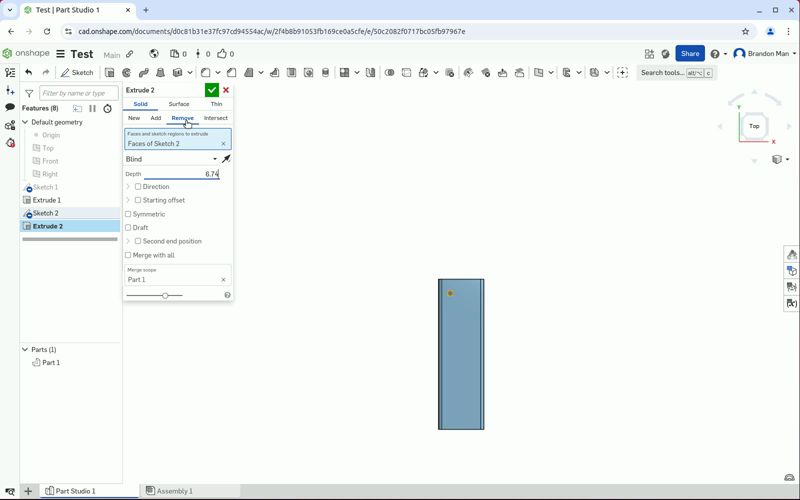
key(tab, 3)
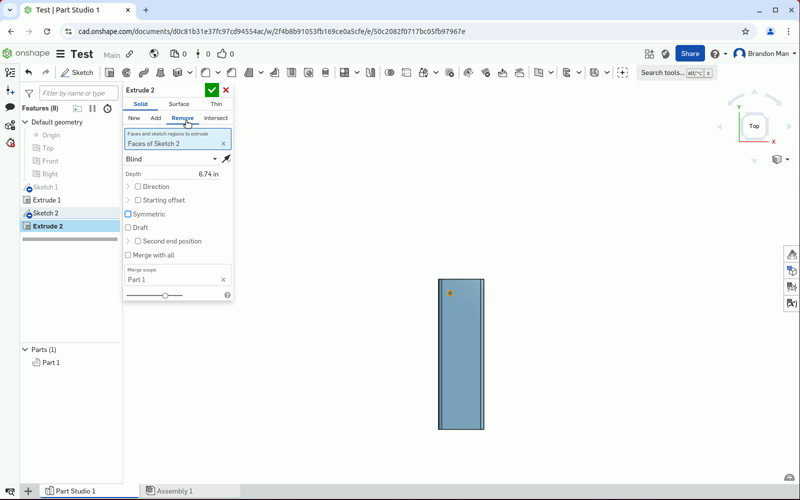
key(space)
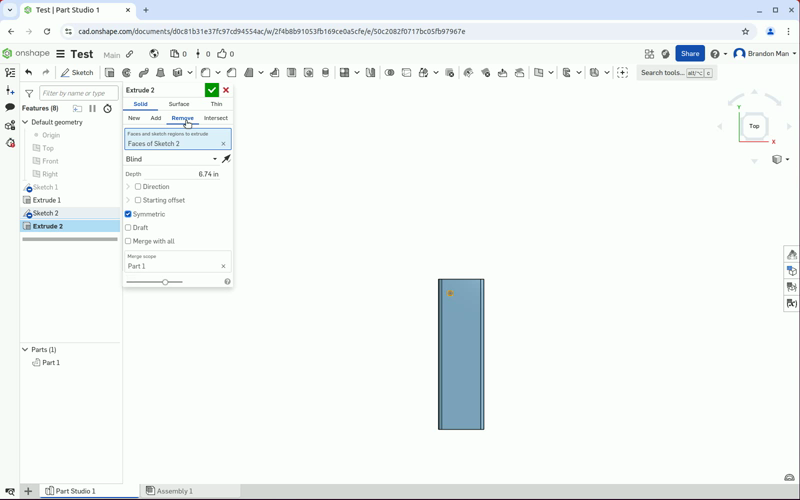
key(tab, 2)
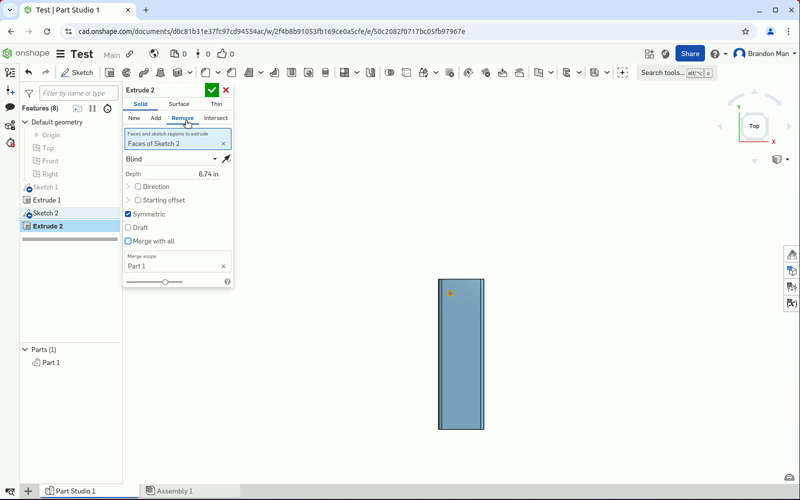
key(space)
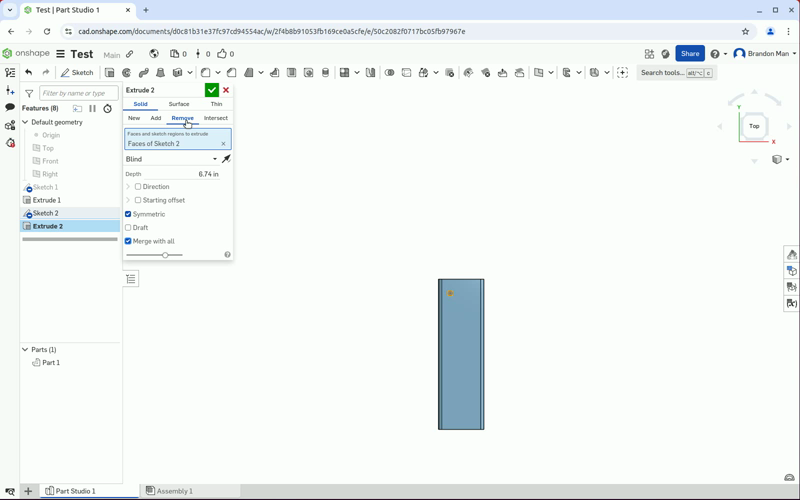
key(enter)
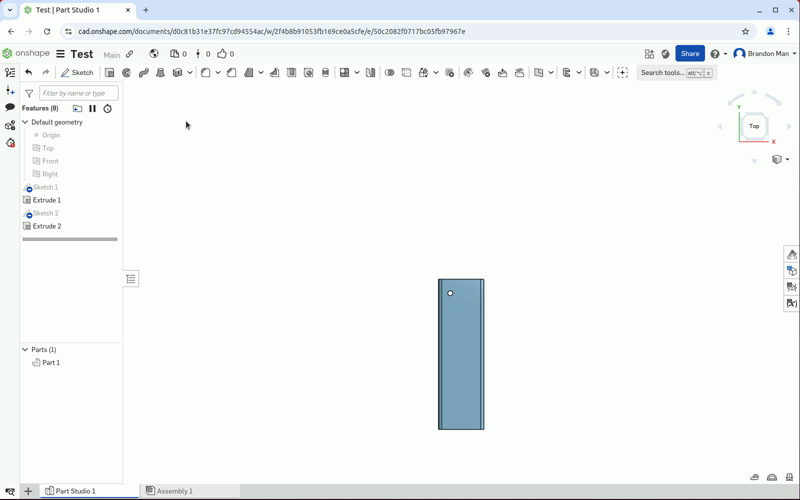
key(shift+h)
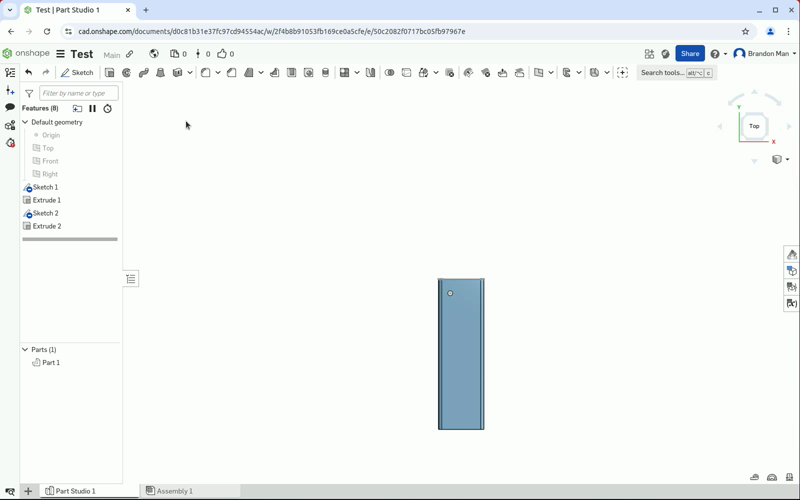
key(shift+h)
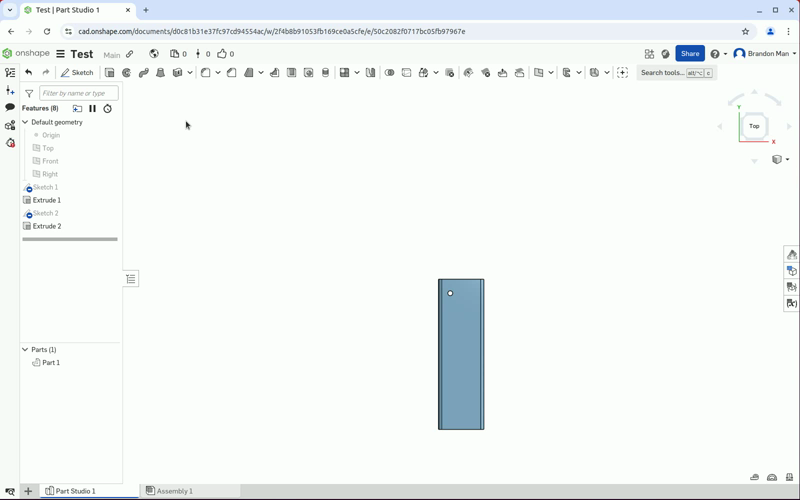
mouse_move(73, 189)
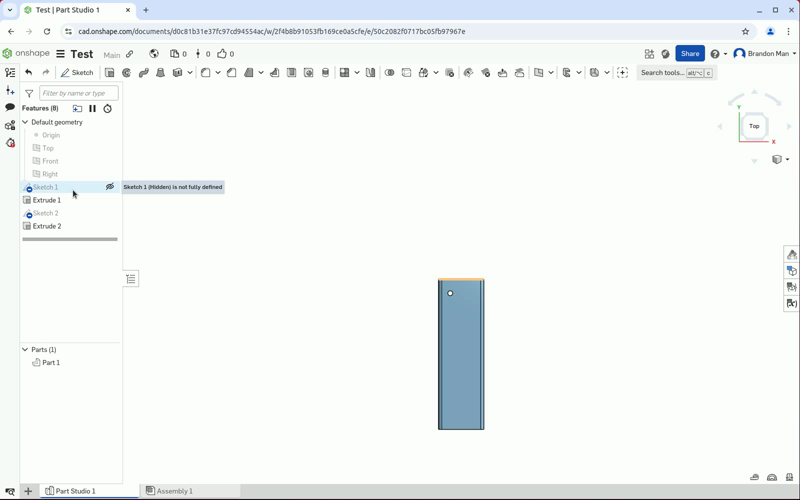
click(73, 189)
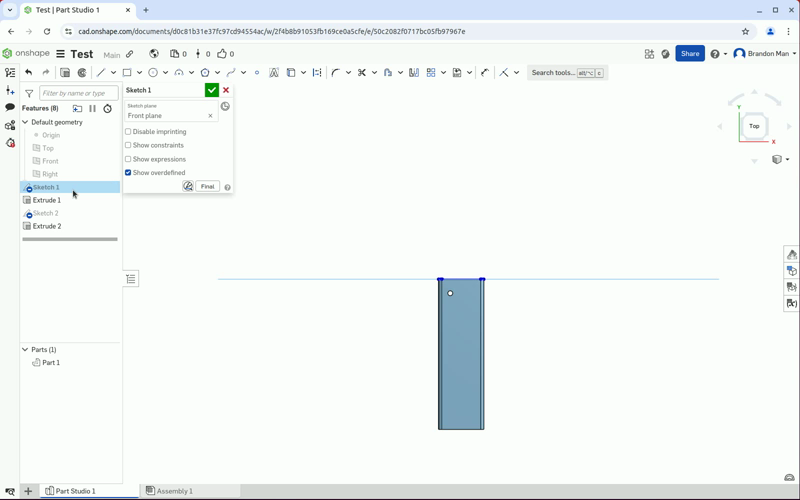
mouse_move(229, 92)
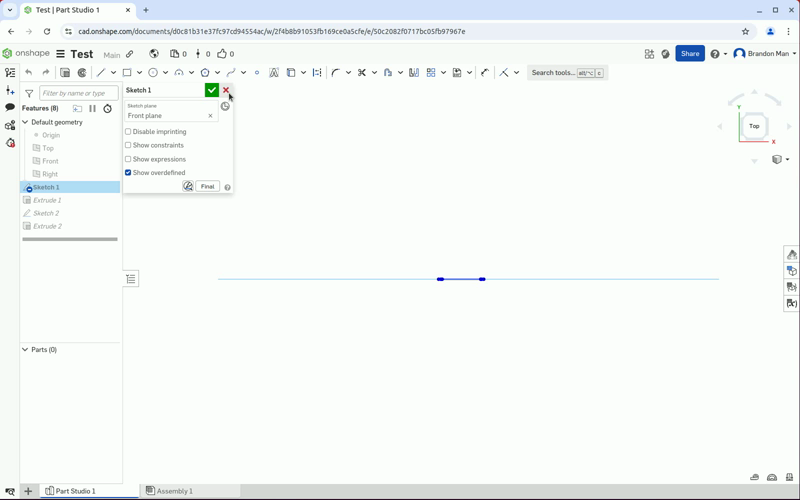
click(229, 92)
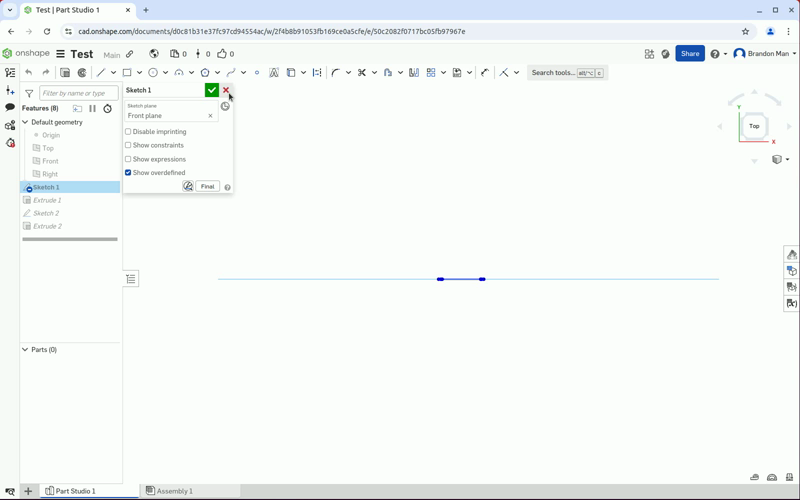
key(shift+s)
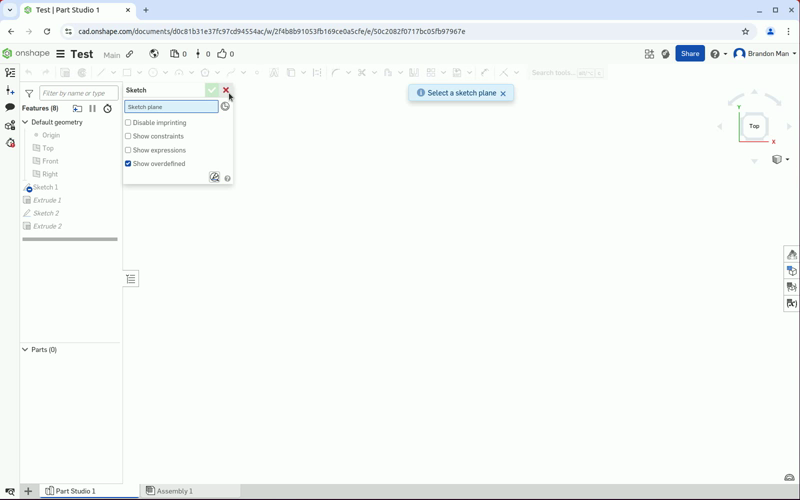
mouse_move(73, 150)
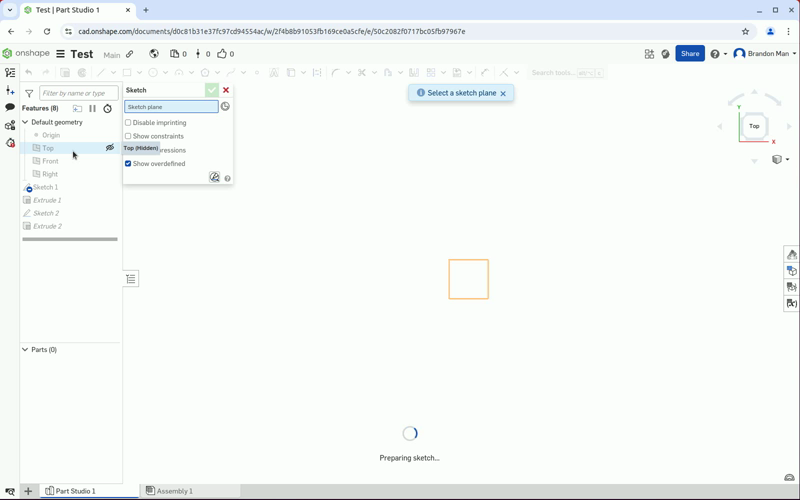
click(73, 150)
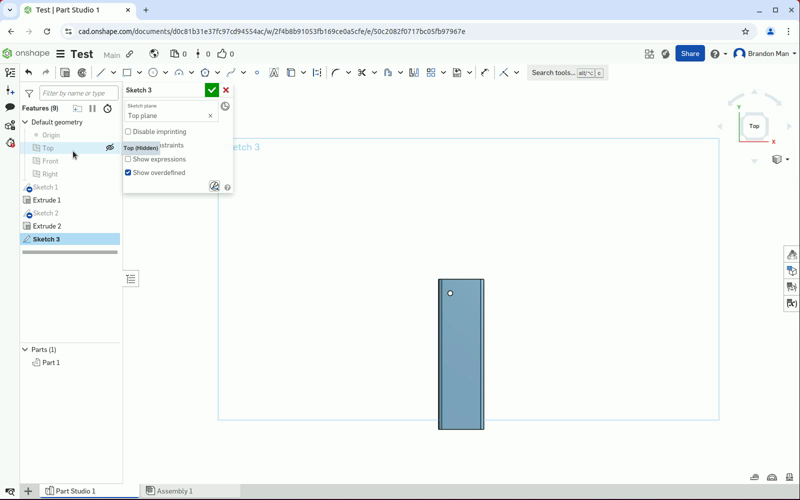
mouse_move(73, 352)
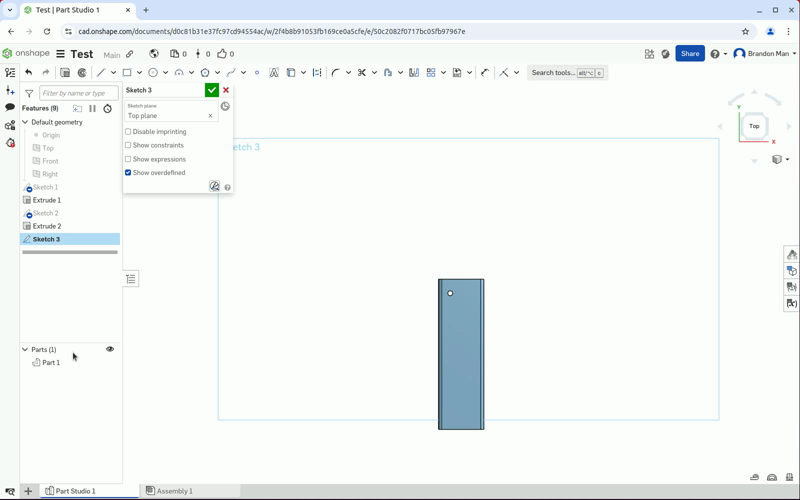
key(y)
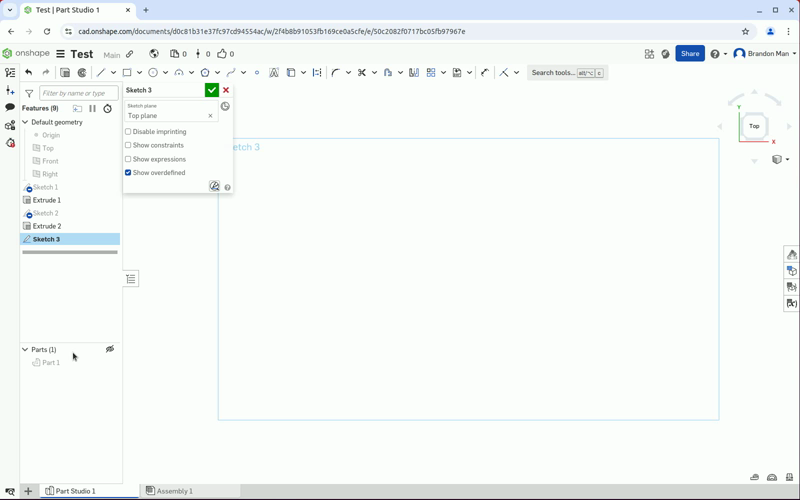
key(c)
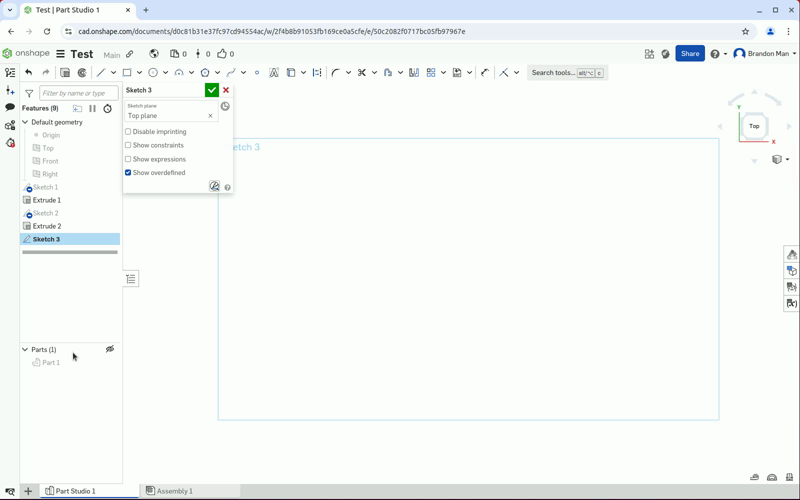
key_down(shift)
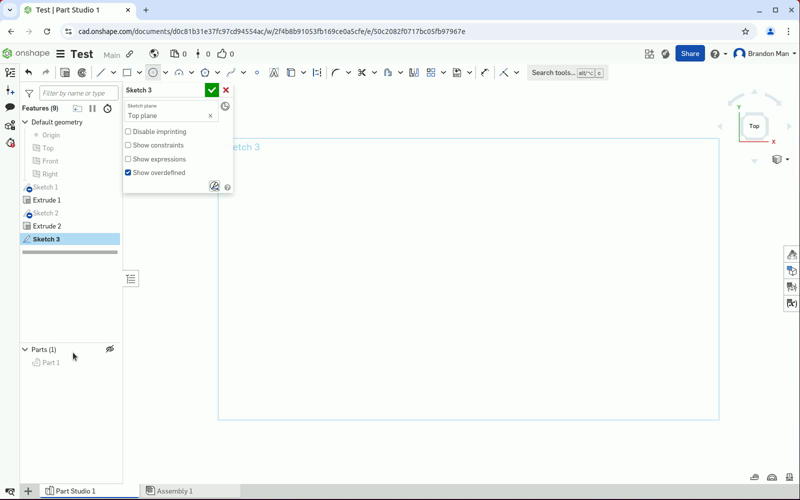
mouse_move(472, 293)
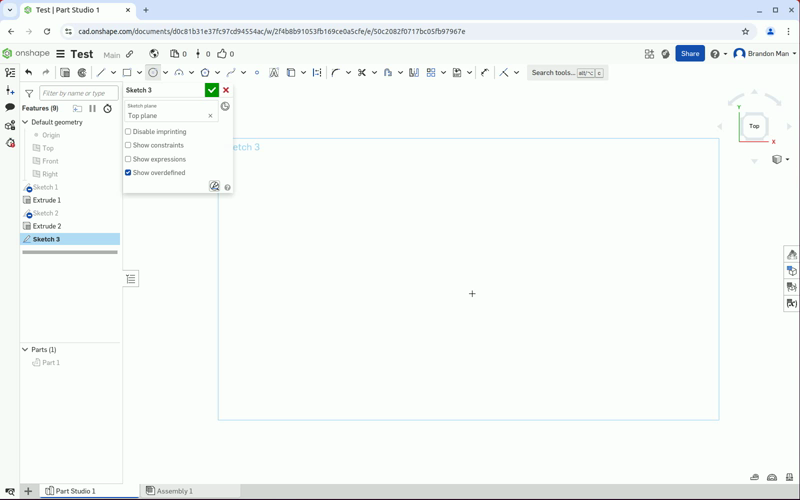
click(472, 293)
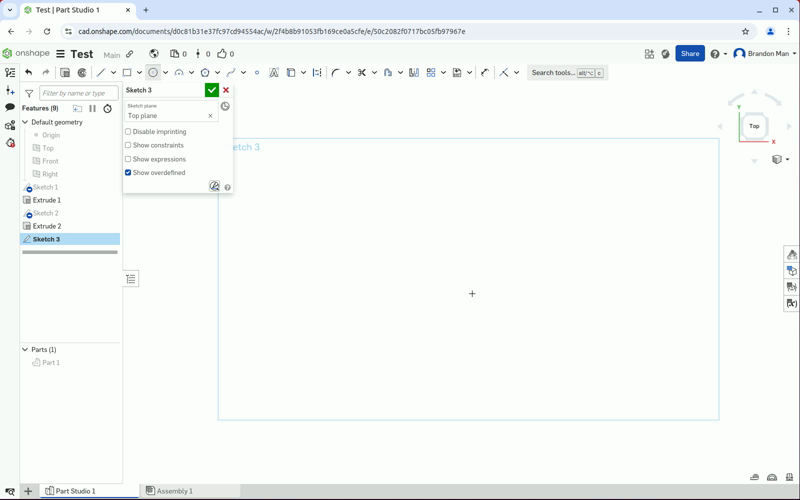
key_up(shift)
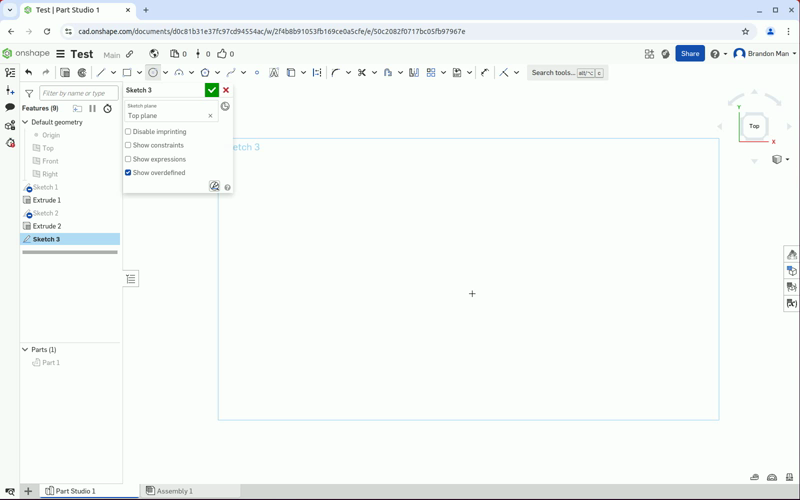
mouse_move(474, 293)
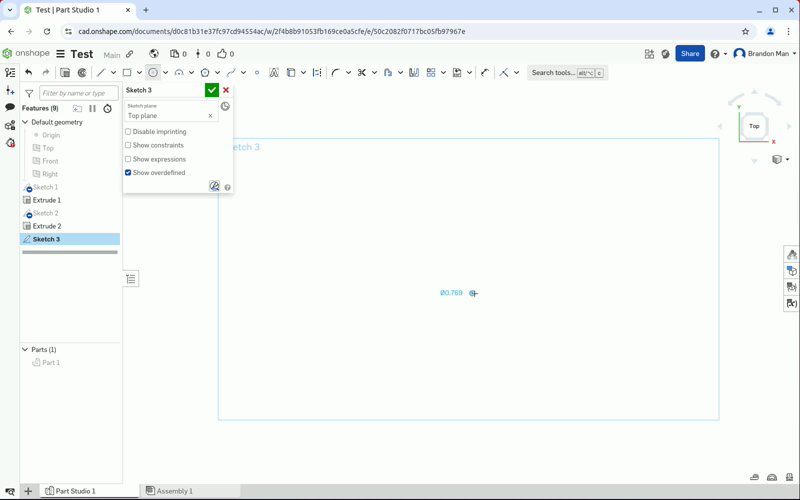
scroll(6)
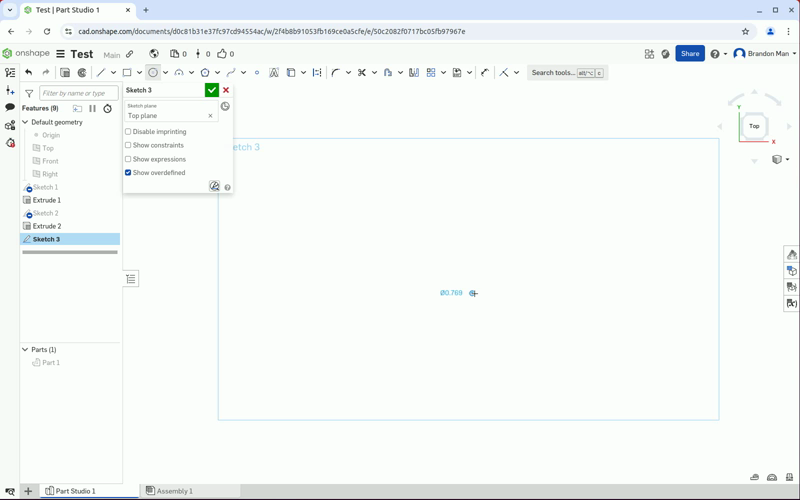
scroll(6)
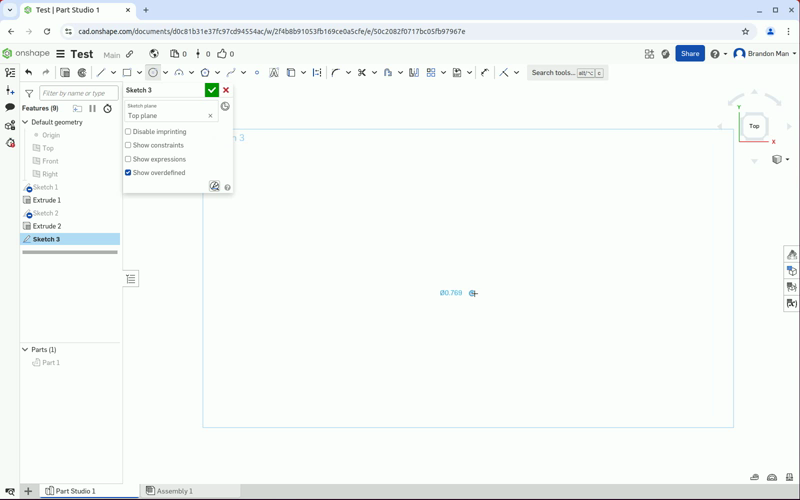
scroll(6)
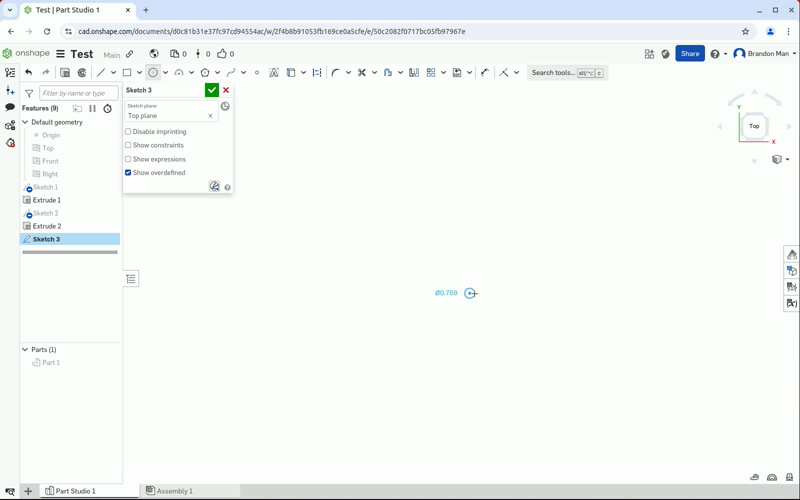
scroll(6)
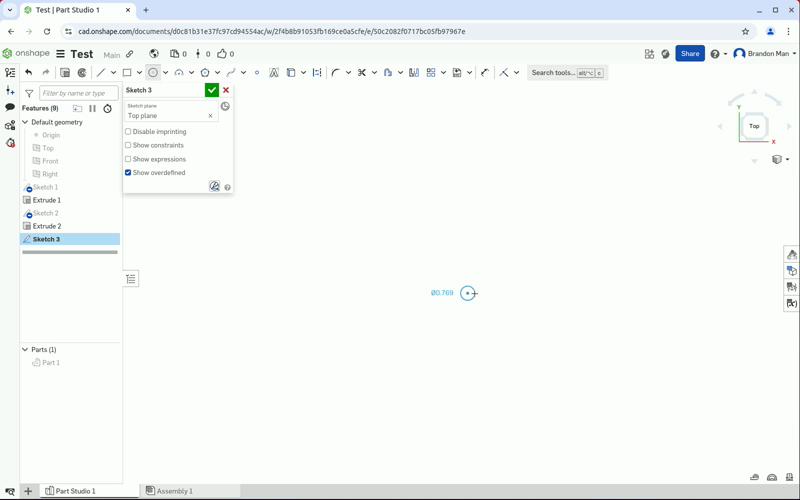
scroll(6)
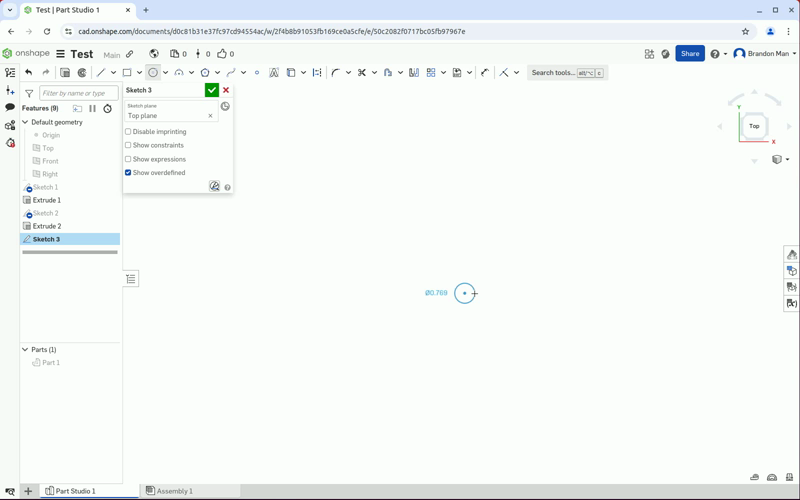
scroll(6)
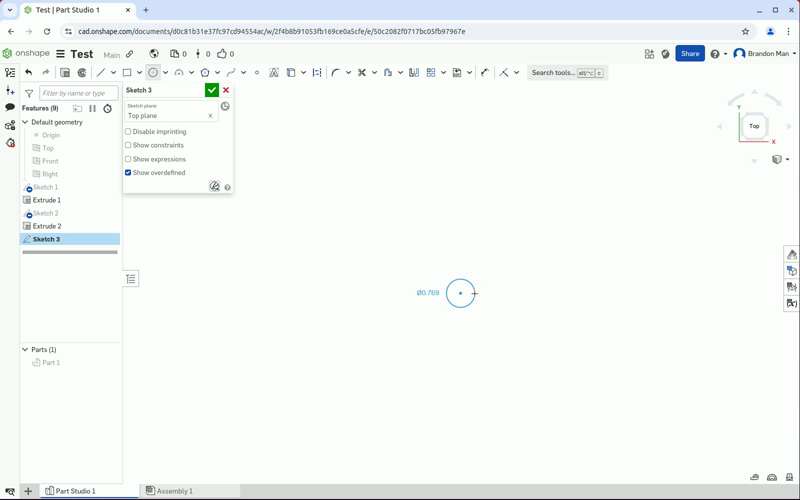
scroll(6)
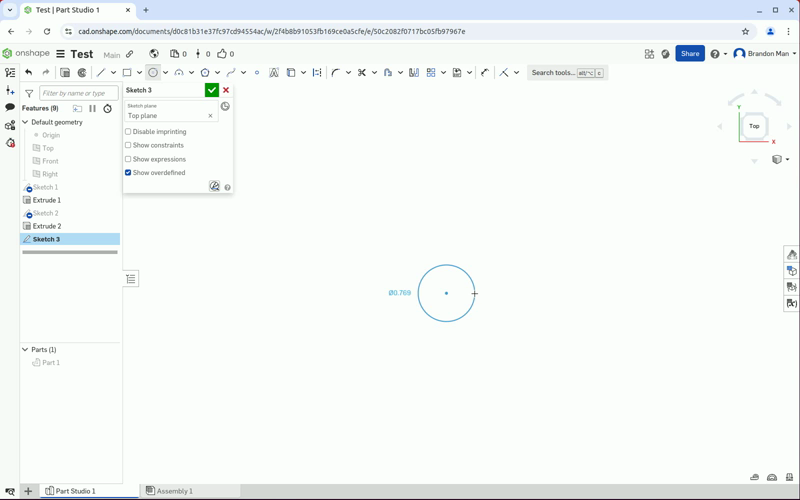
click(474, 293)
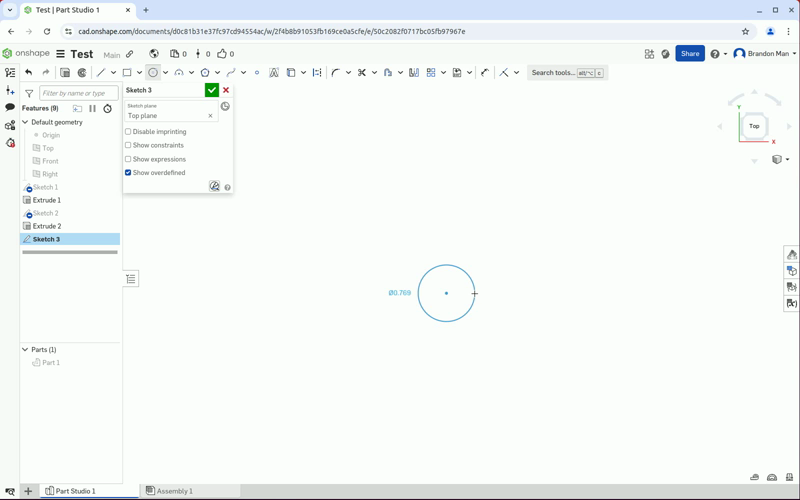
scroll(-6)
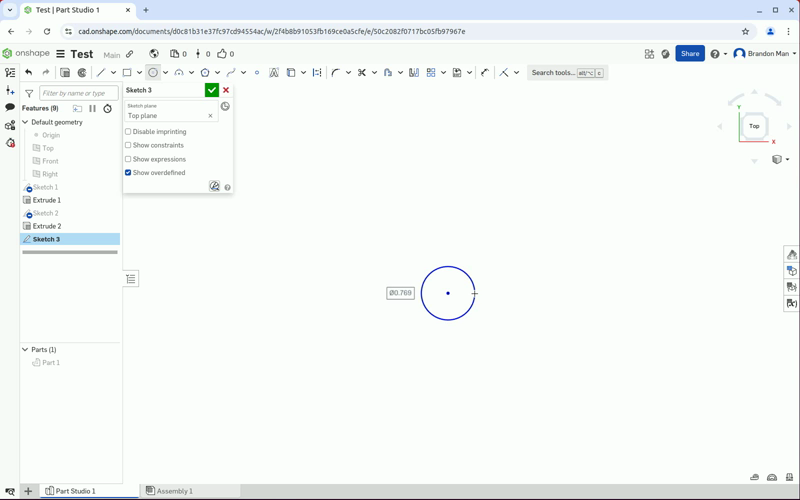
scroll(-6)
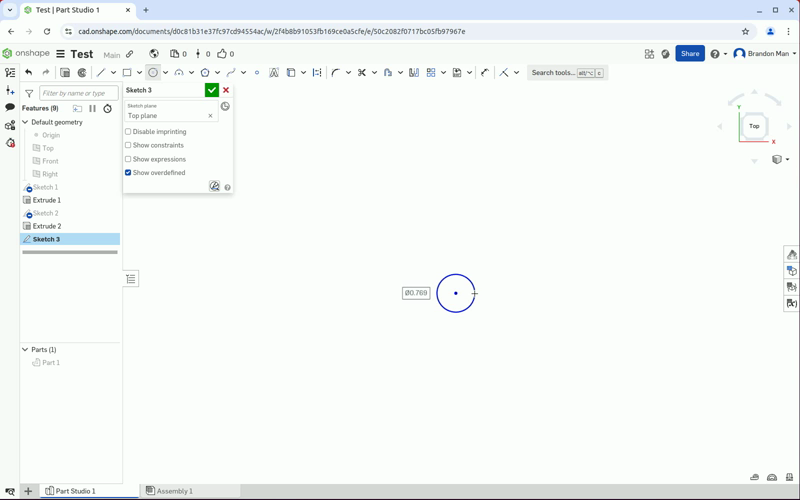
scroll(-6)
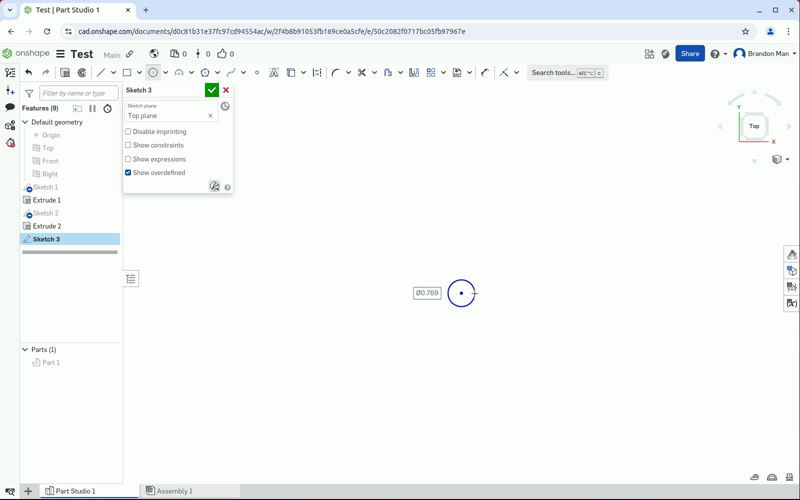
scroll(-6)
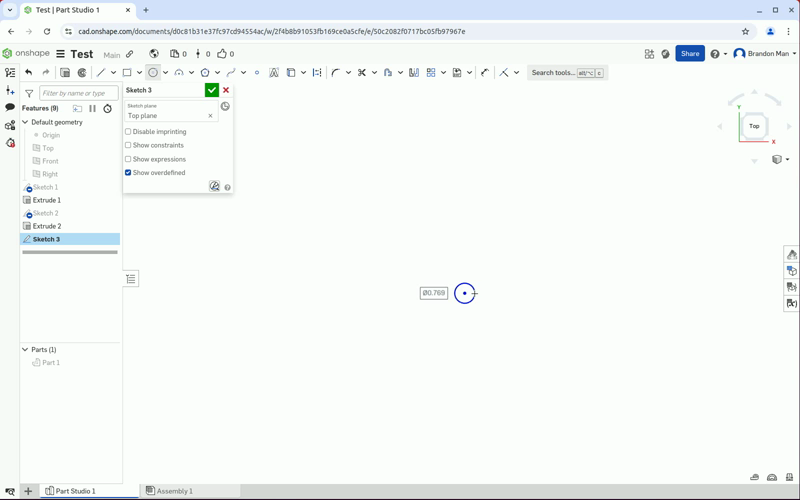
scroll(-6)
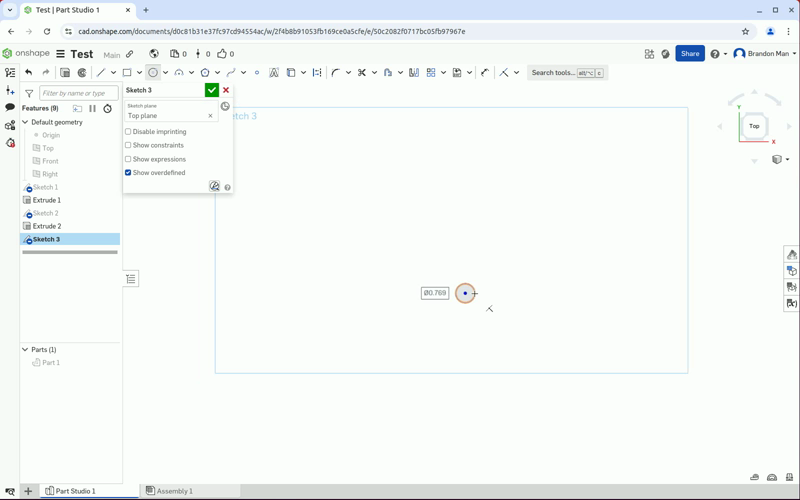
scroll(-6)
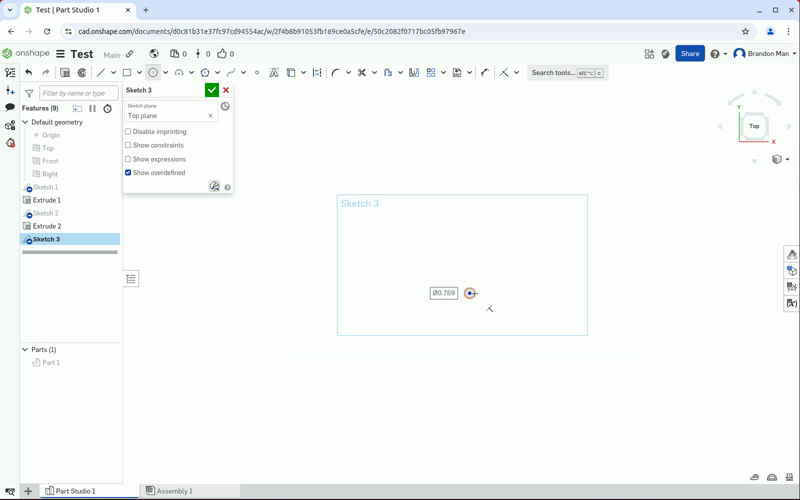
scroll(-6)
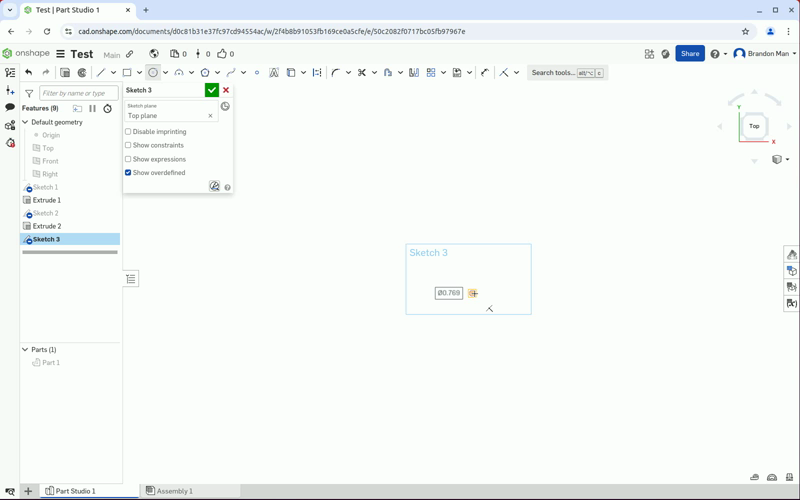
key(esc)
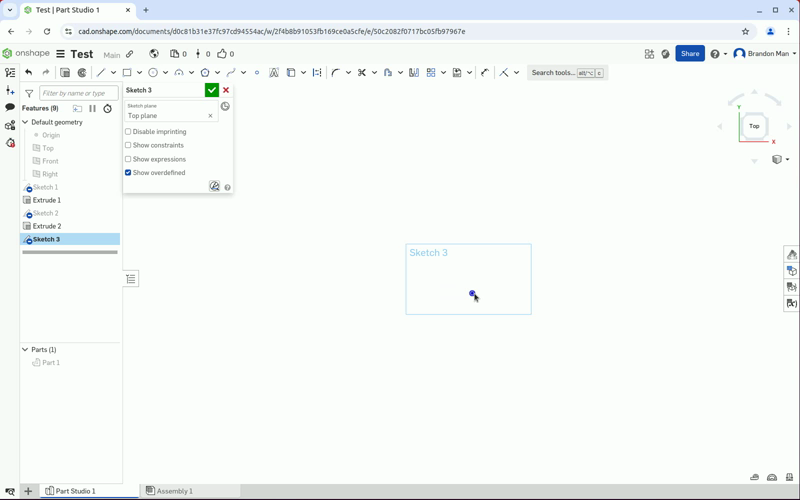
mouse_move(470, 293)
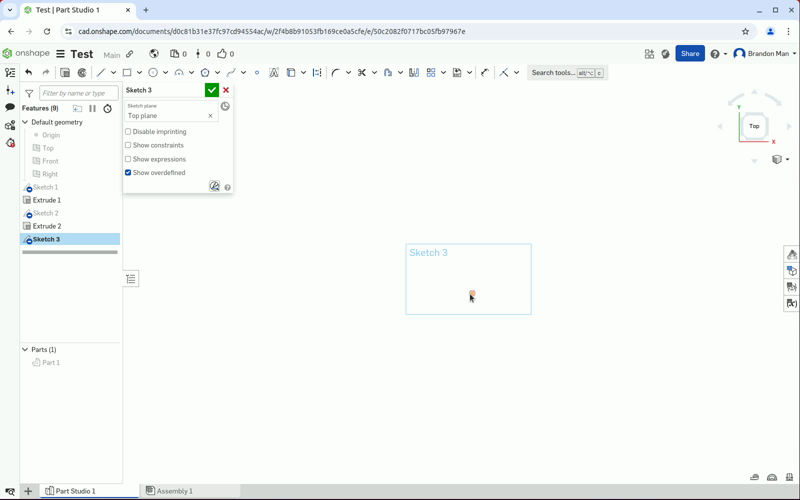
scroll(6)
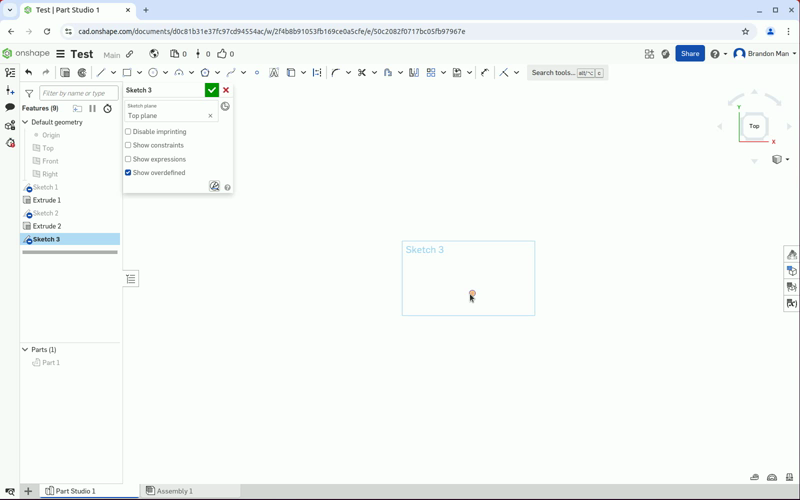
scroll(6)
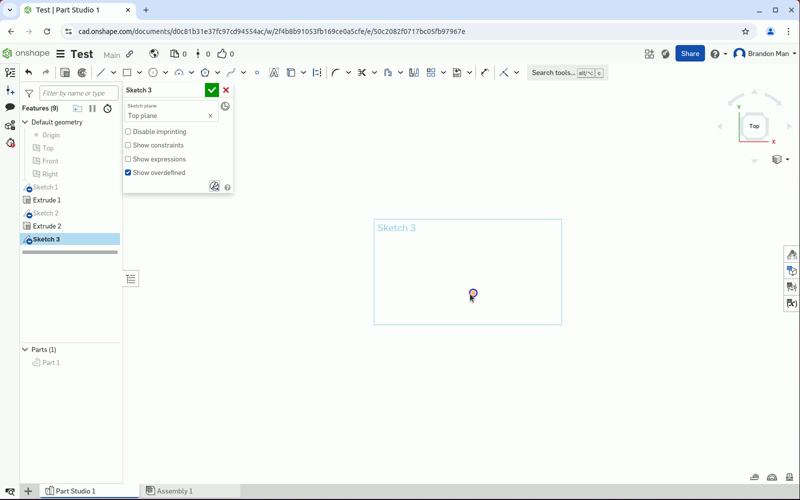
scroll(6)
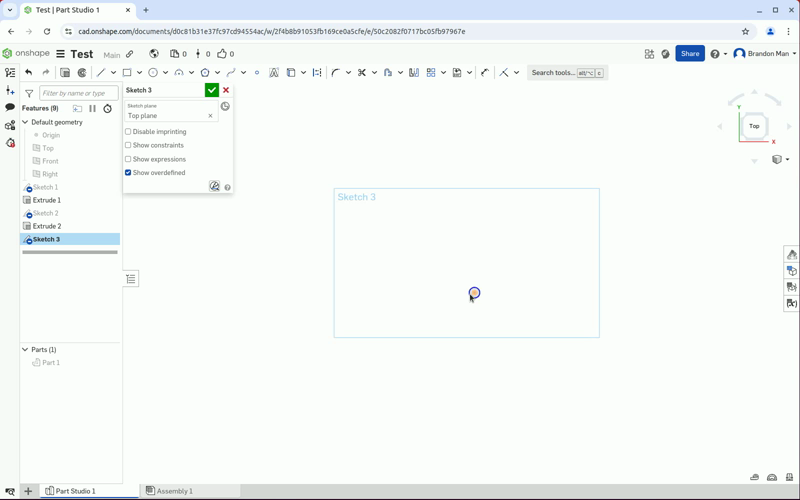
scroll(6)
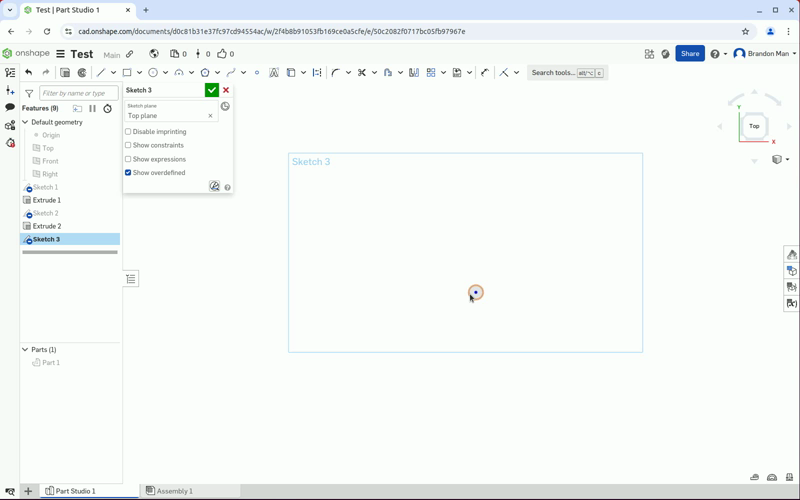
scroll(6)
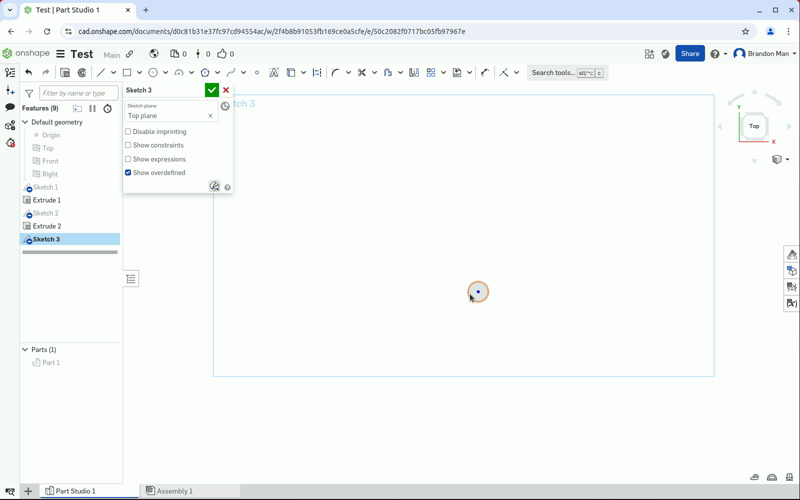
scroll(6)
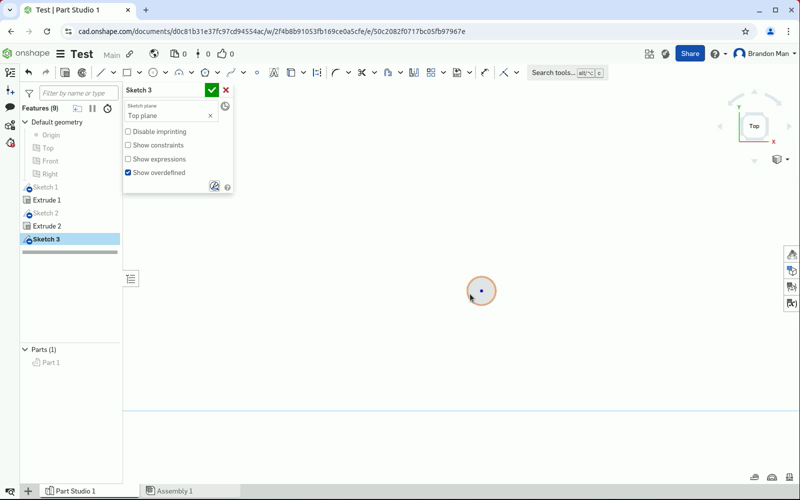
scroll(6)
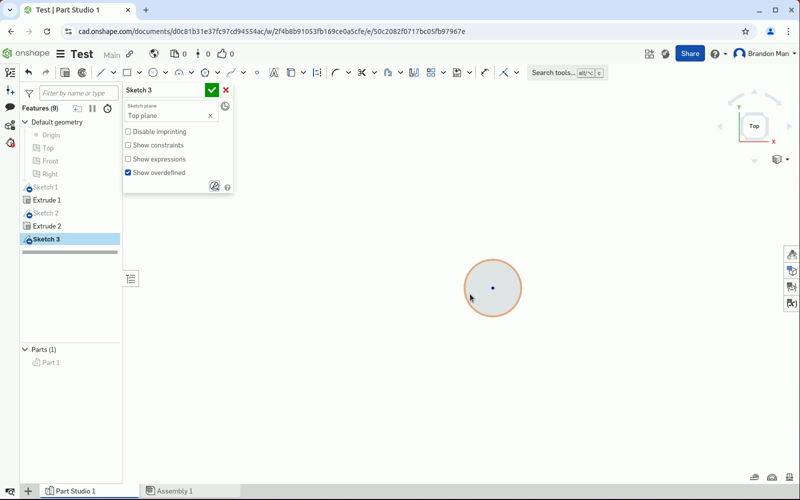
click(470, 293)
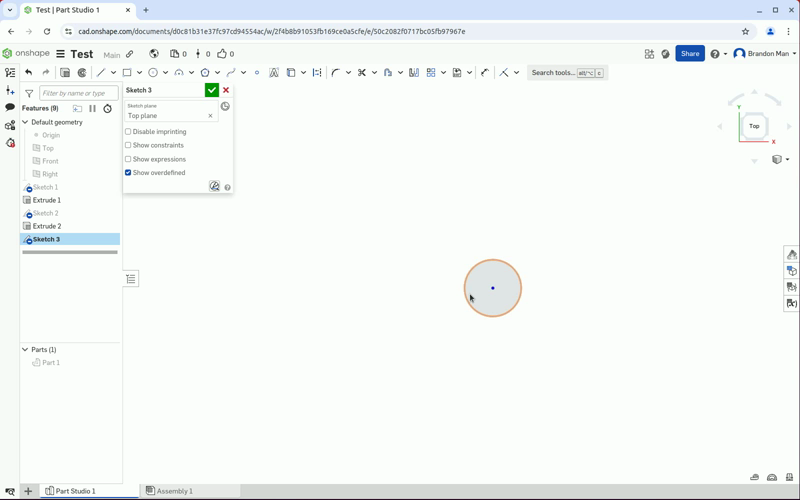
scroll(-6)
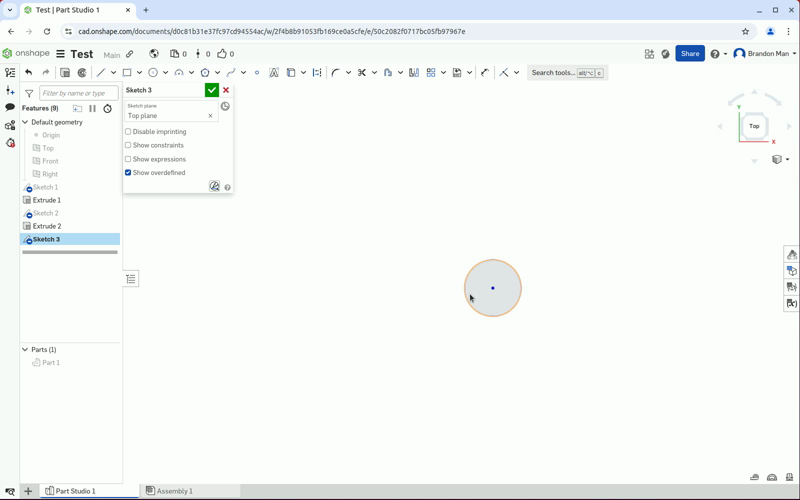
scroll(-6)
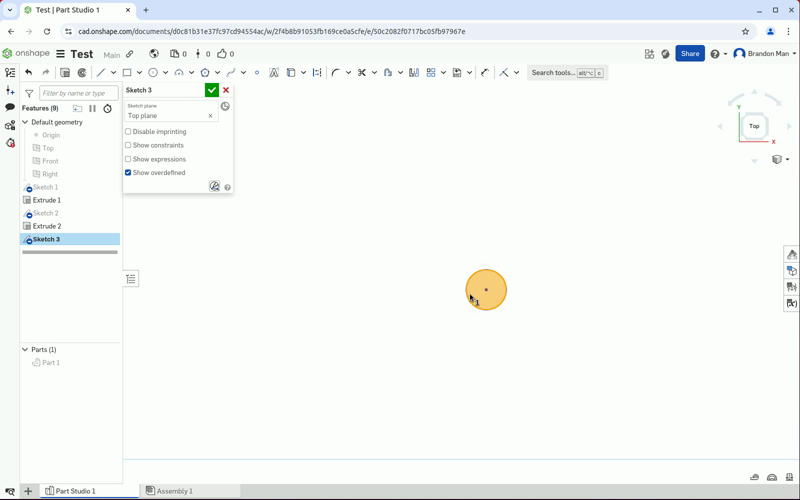
scroll(-6)
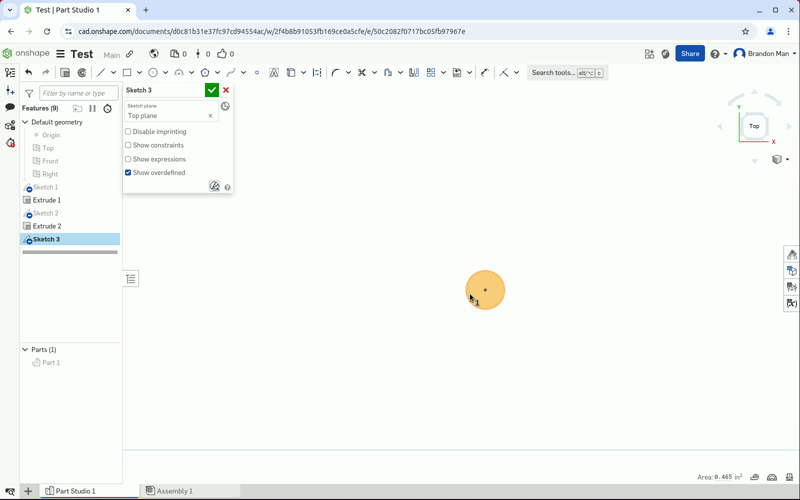
scroll(-6)
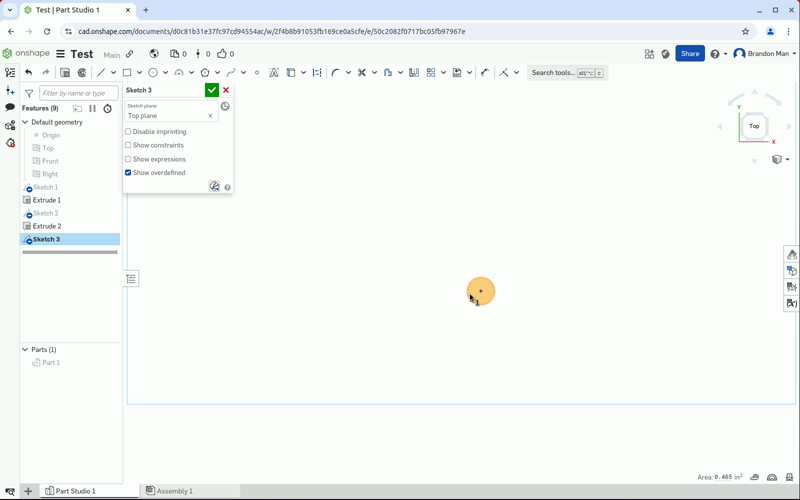
scroll(-6)
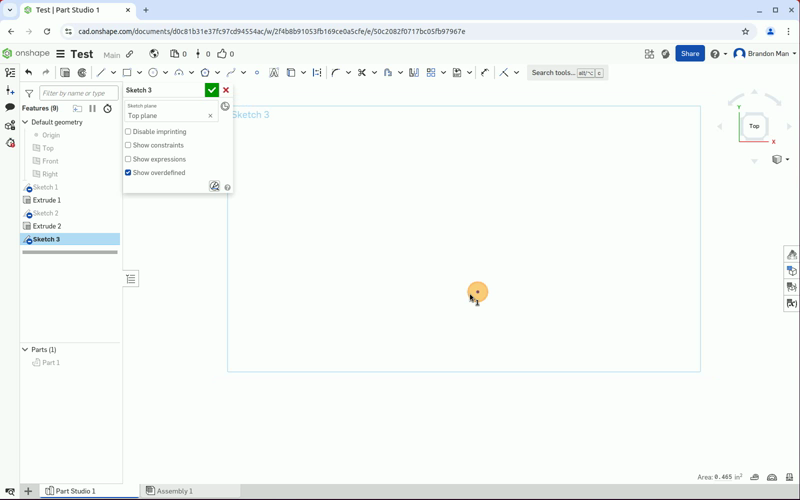
scroll(-6)
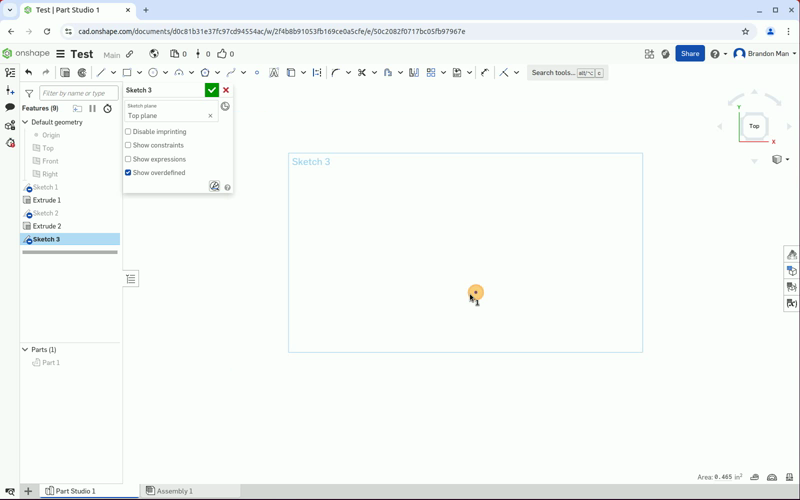
scroll(-6)
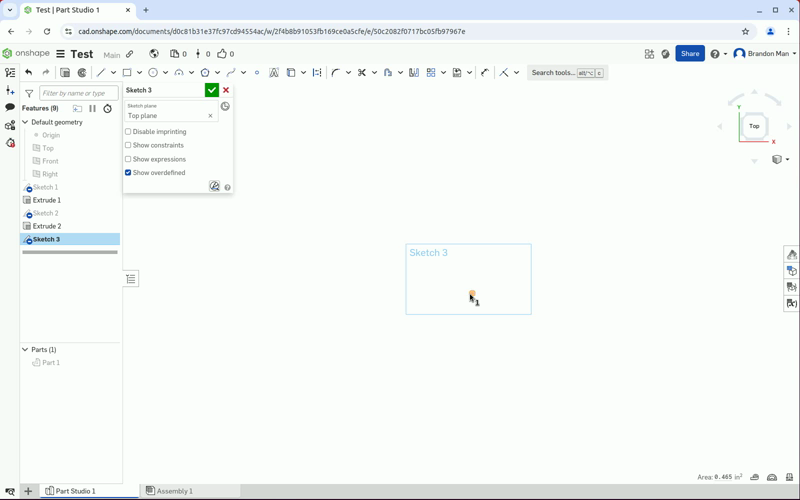
mouse_move(73, 352)
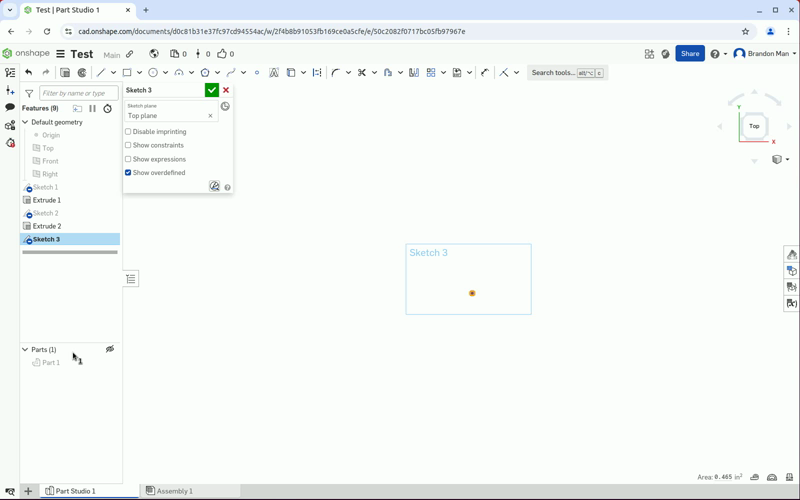
key(shift+y)
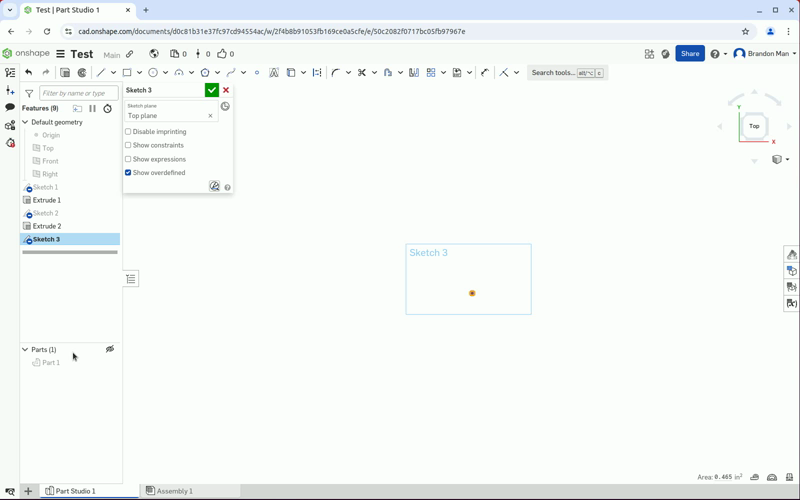
key(shift+e)
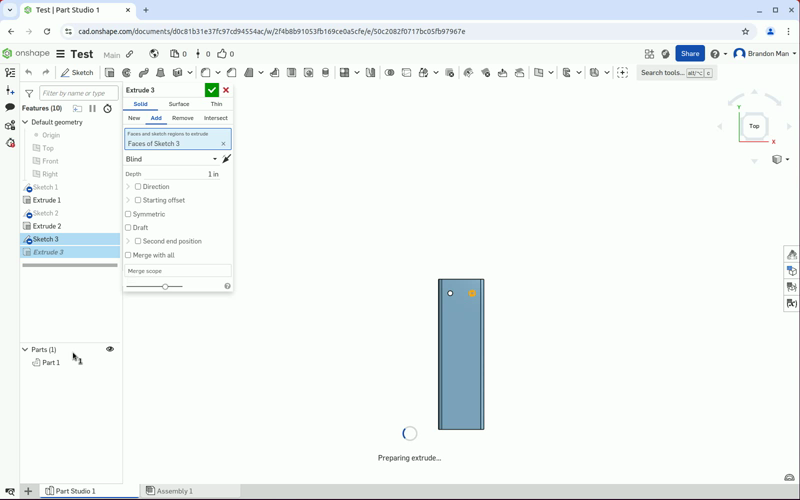
mouse_move(143, 106)
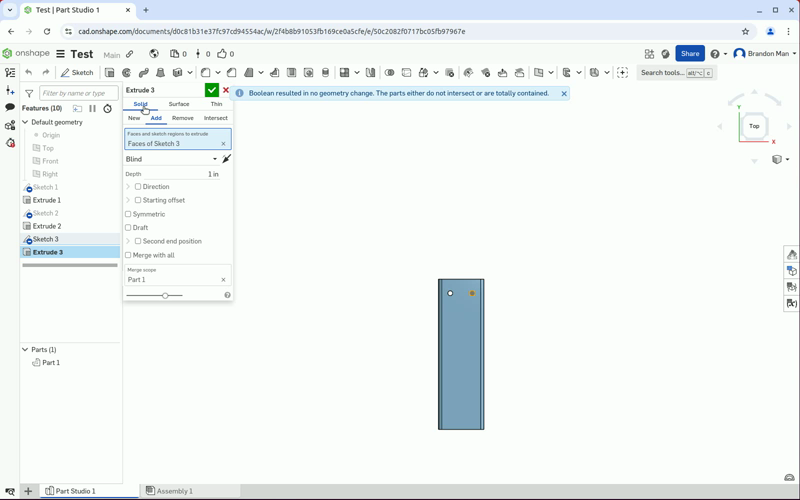
click(143, 106)
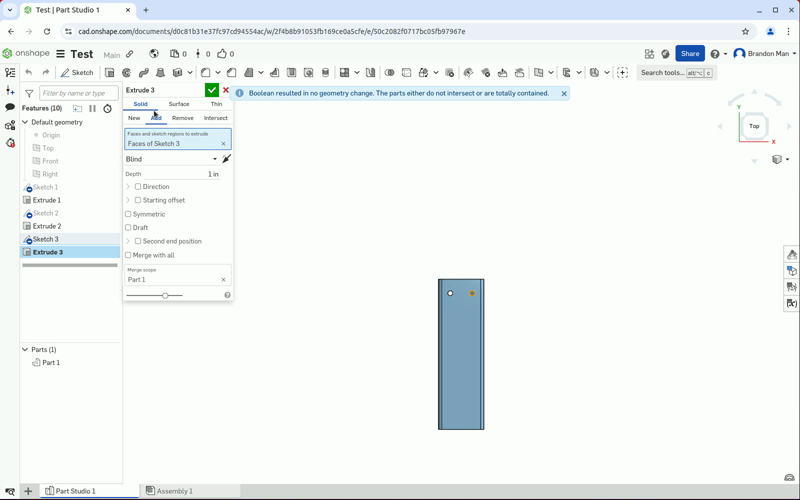
mouse_move(186, 120)
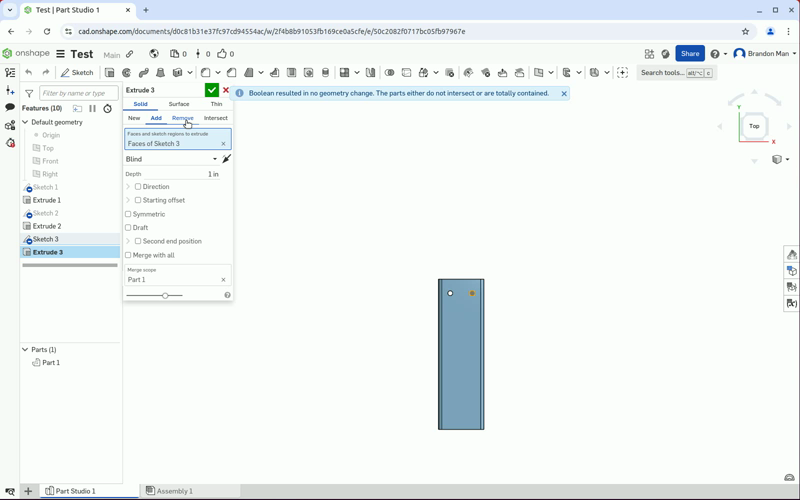
click(186, 120)
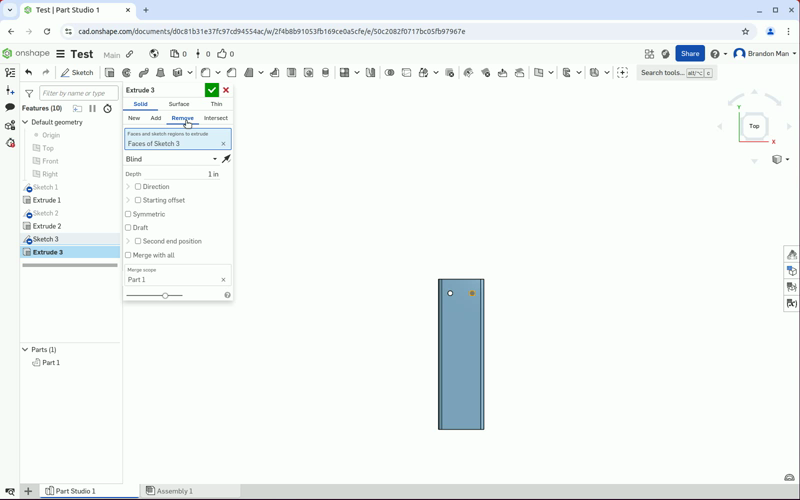
key(tab, 4)
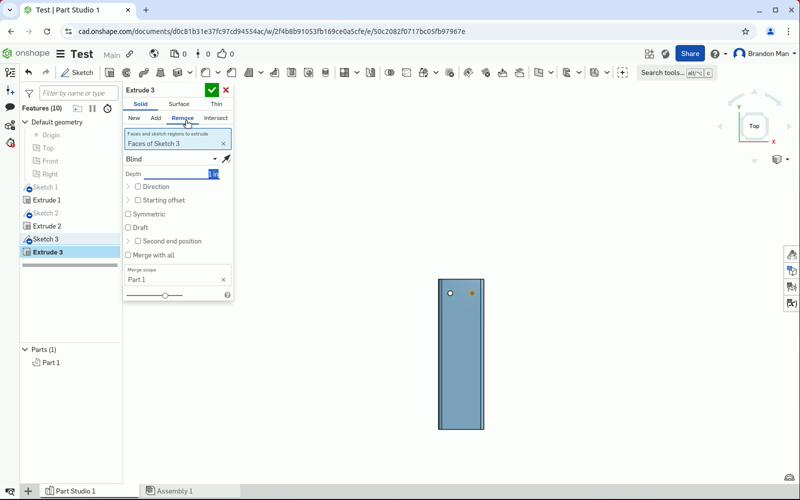
text(6.74)
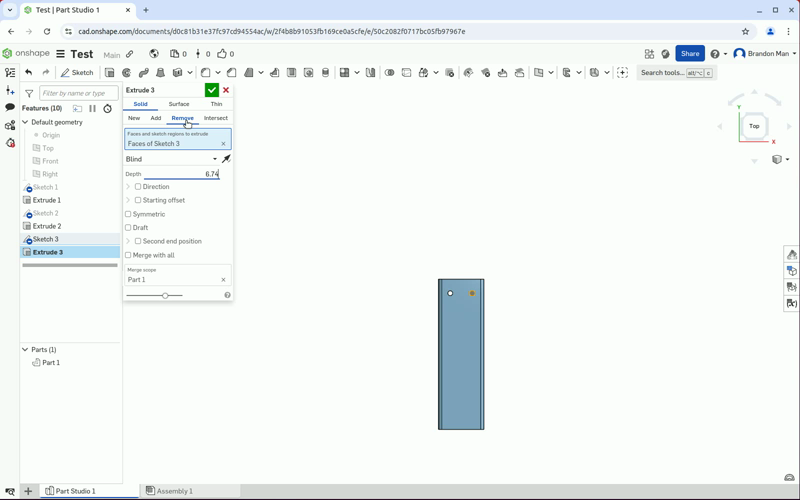
key(tab, 3)
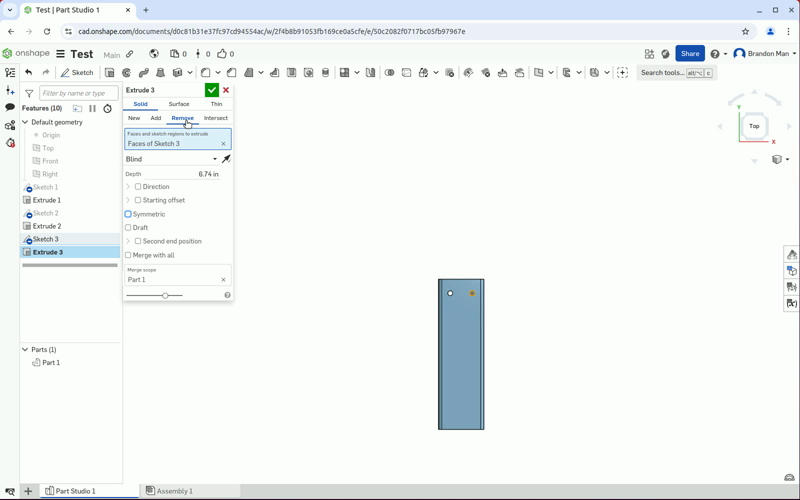
key(space)
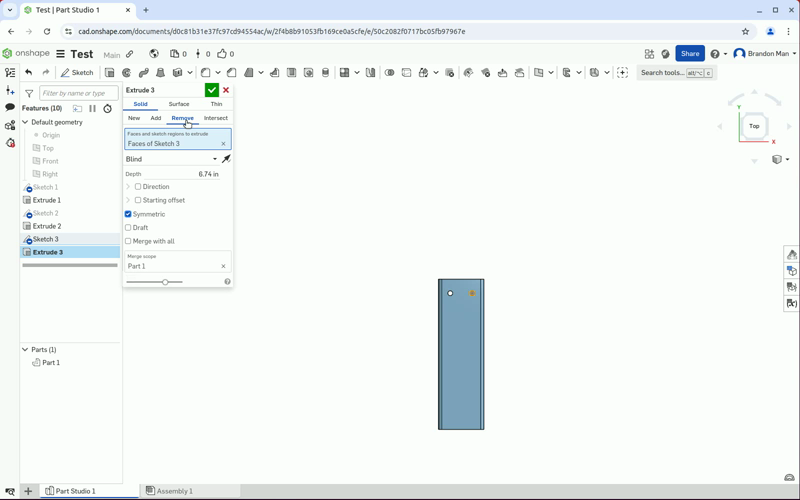
key(tab, 2)
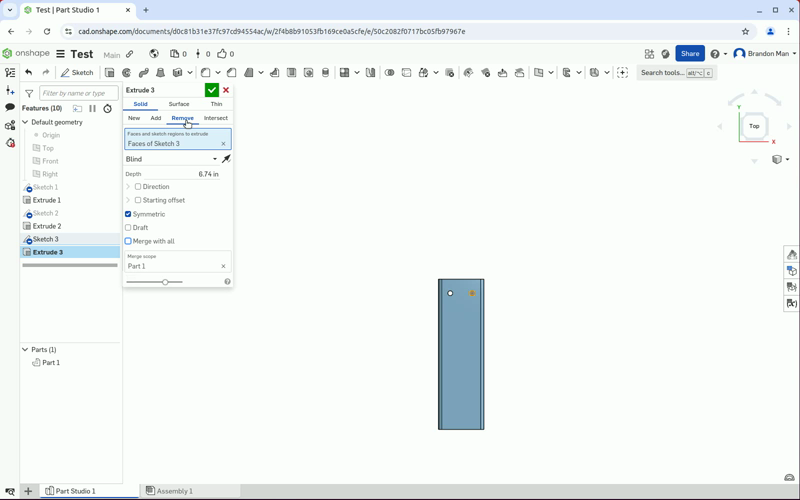
key(space)
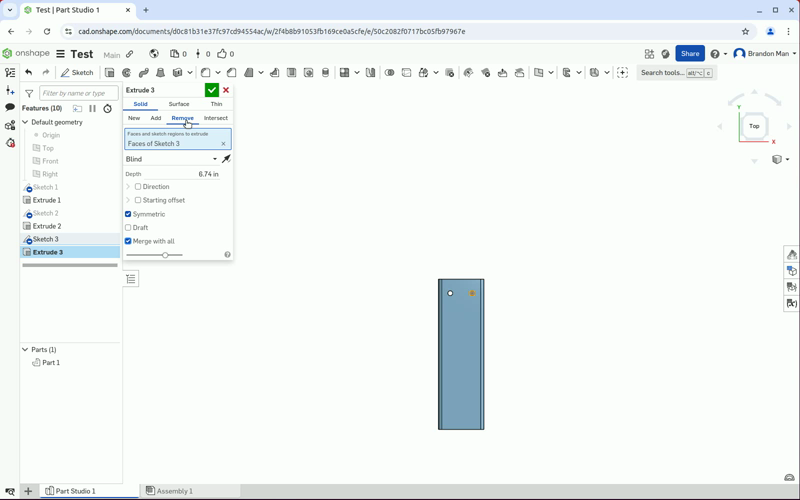
key(enter)
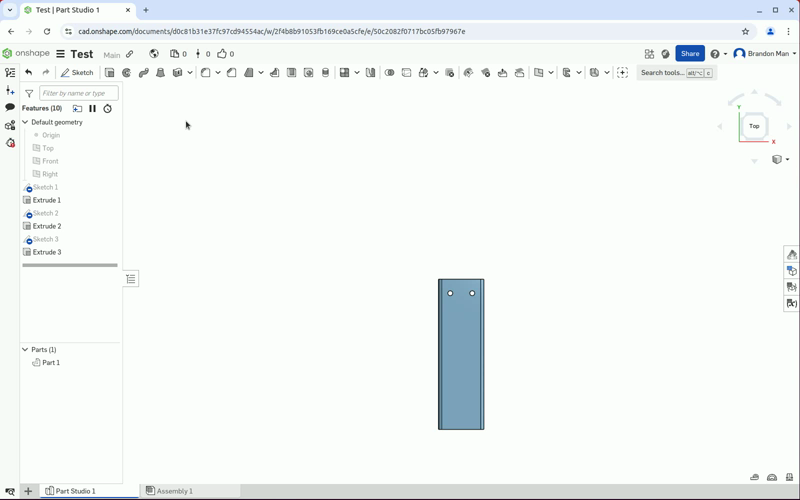
key(shift+h)
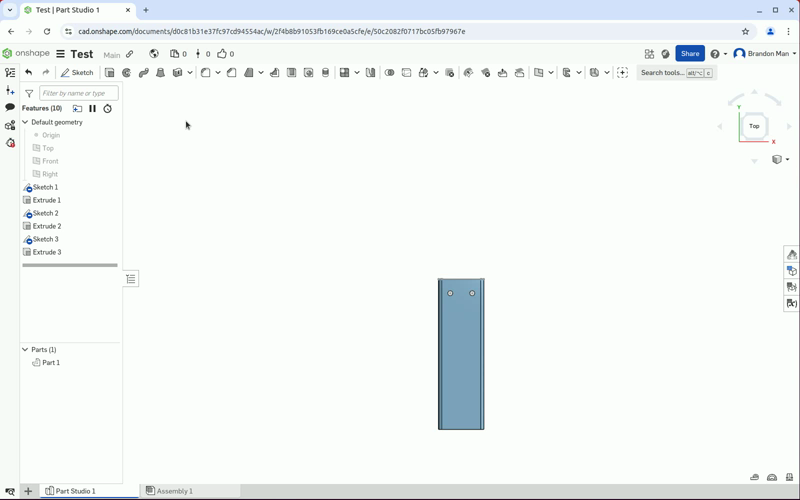
key(shift+h)
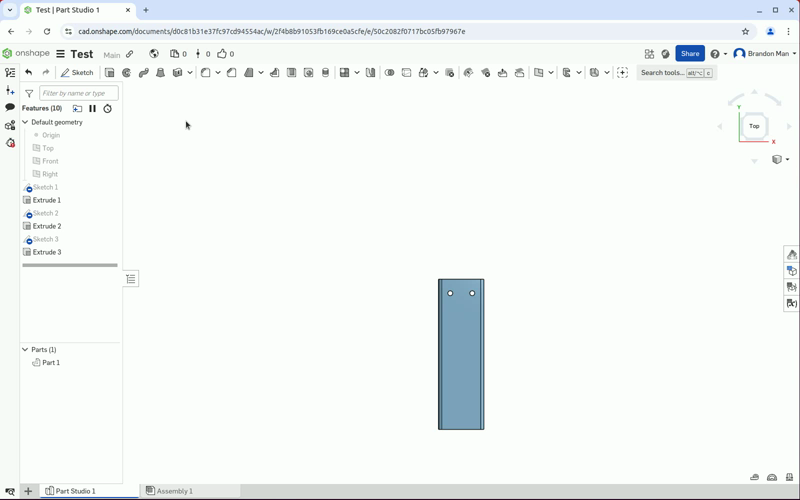
mouse_move(73, 189)
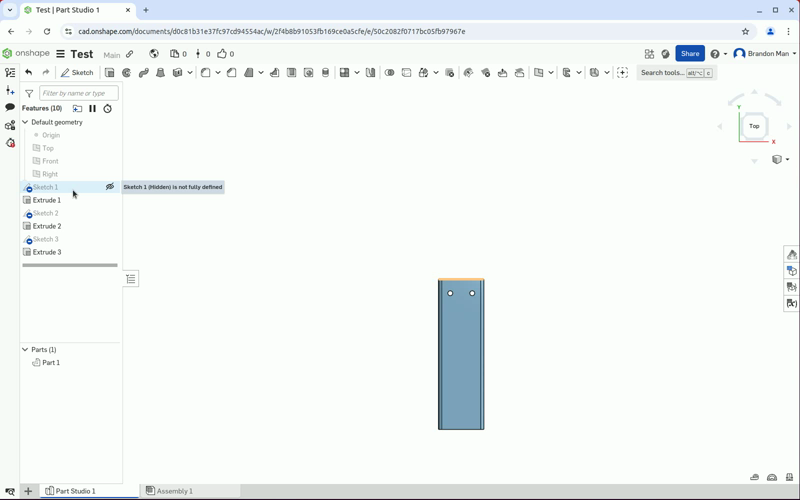
click(73, 189)
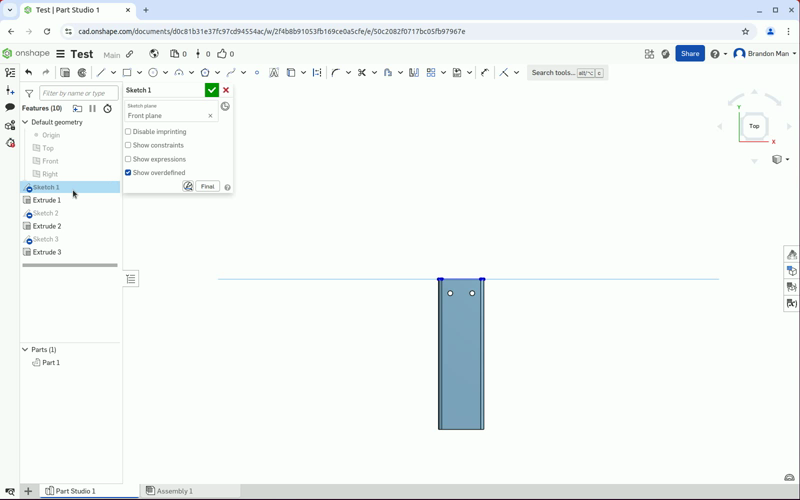
mouse_move(229, 92)
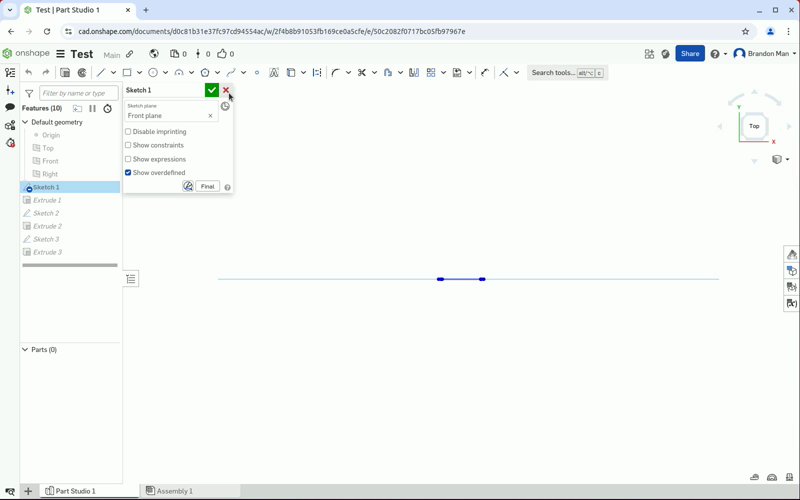
click(229, 92)
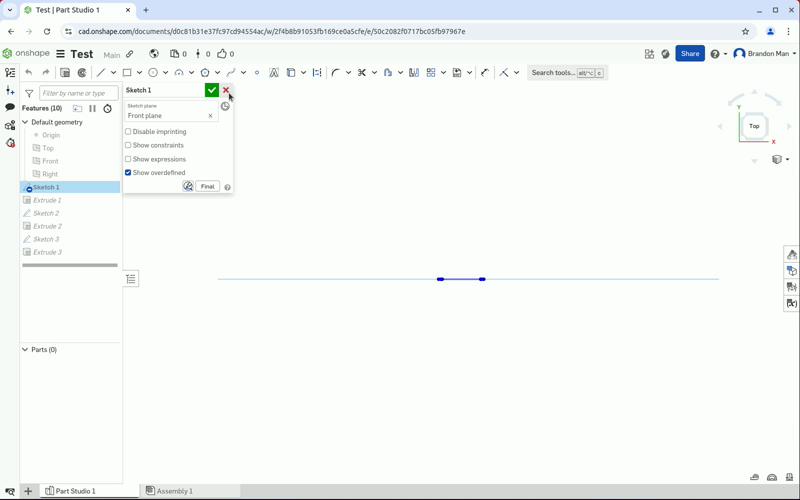
key(shift+s)
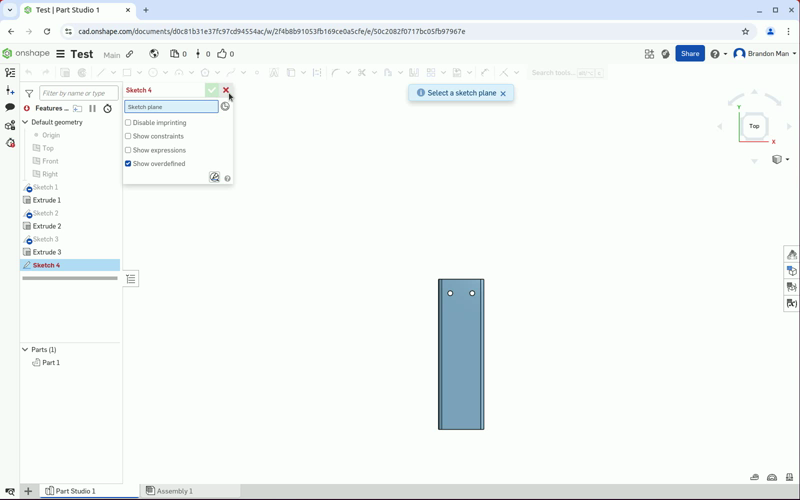
mouse_move(73, 150)
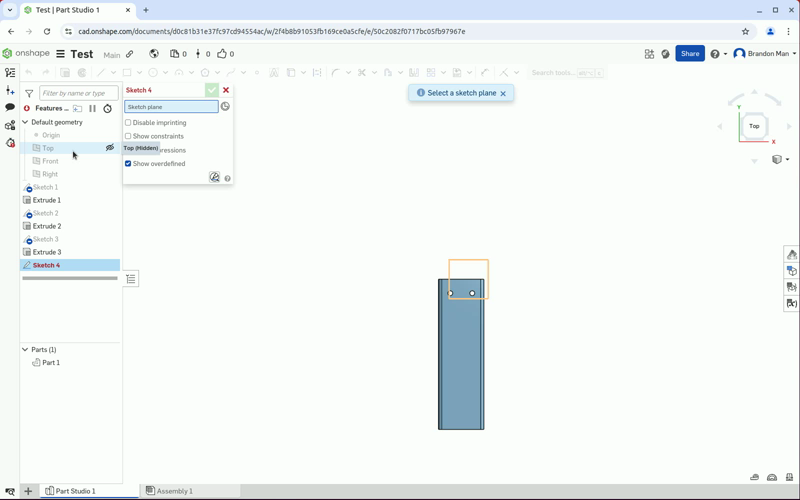
click(73, 150)
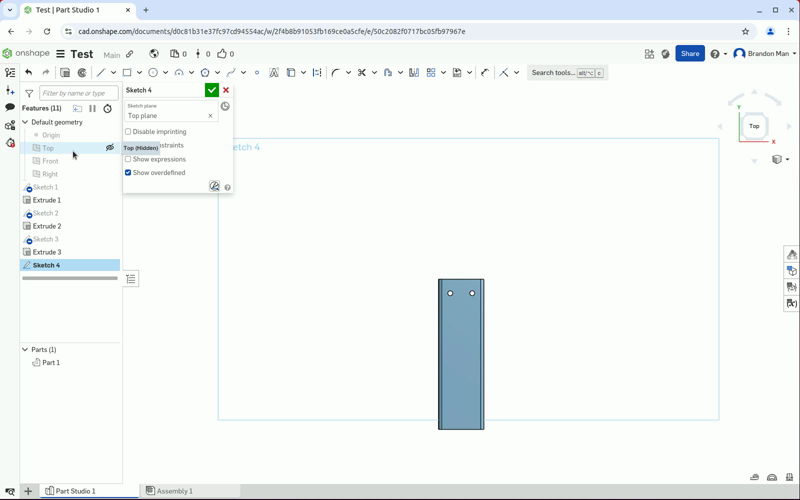
mouse_move(73, 352)
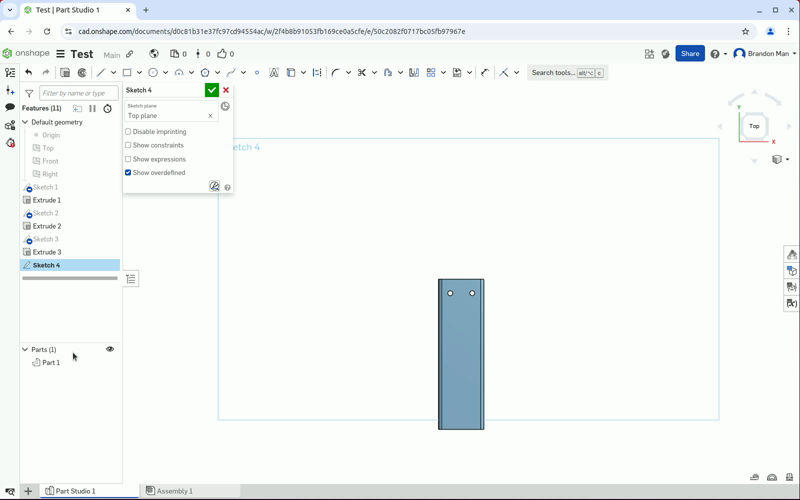
key(y)
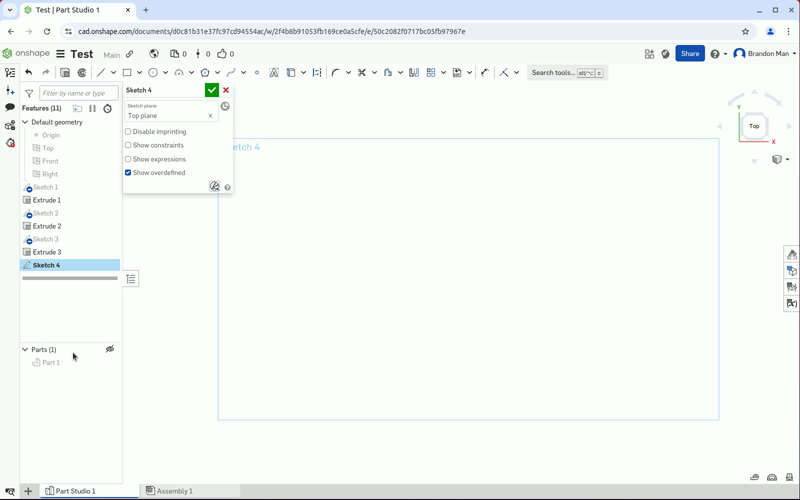
key(c)
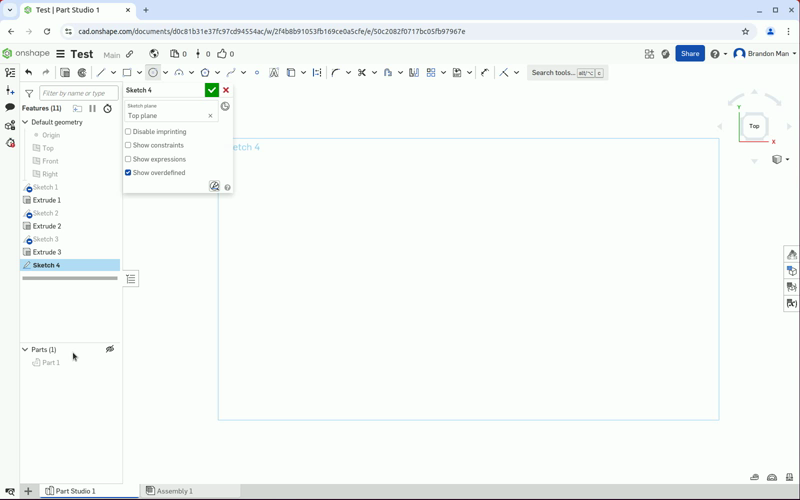
key_down(shift)
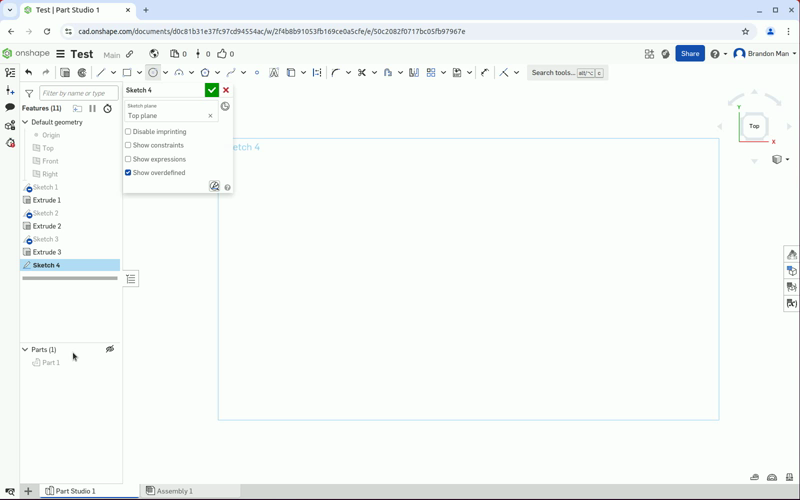
mouse_move(472, 384)
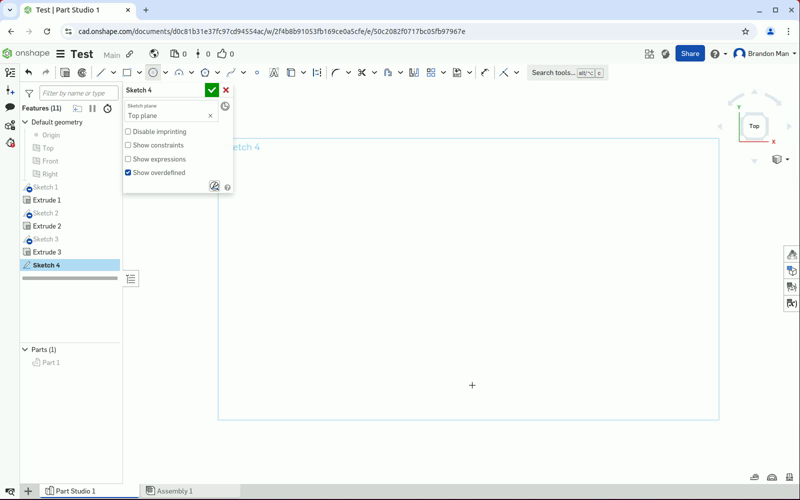
click(472, 384)
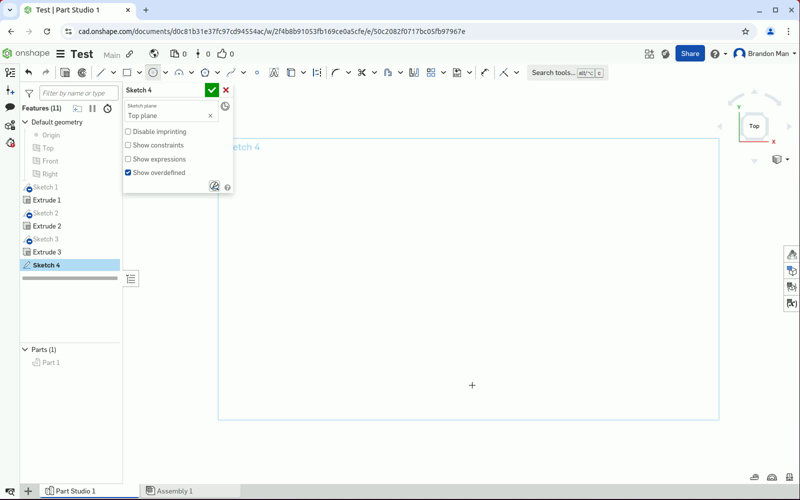
key_up(shift)
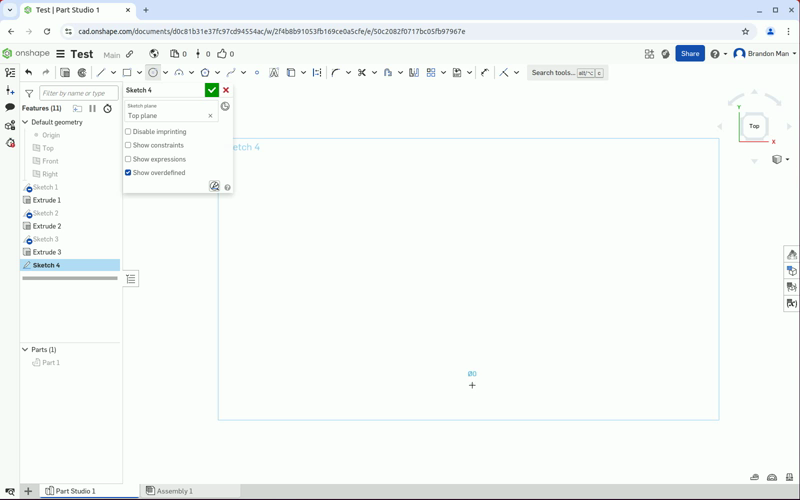
mouse_move(474, 384)
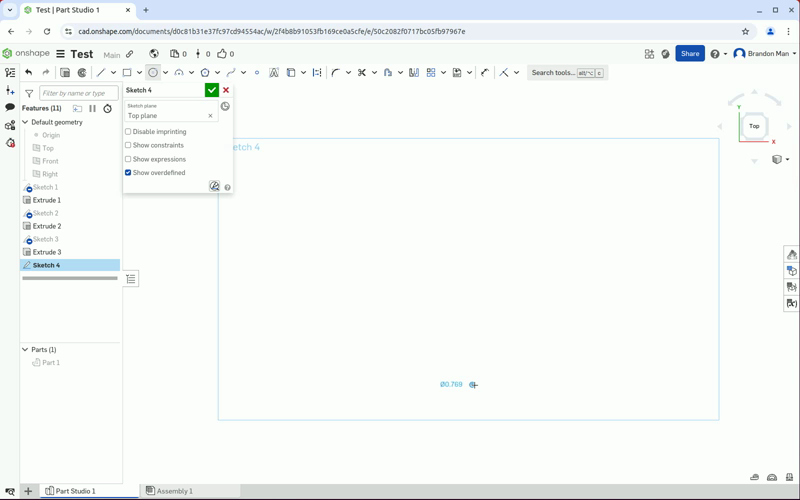
scroll(6)
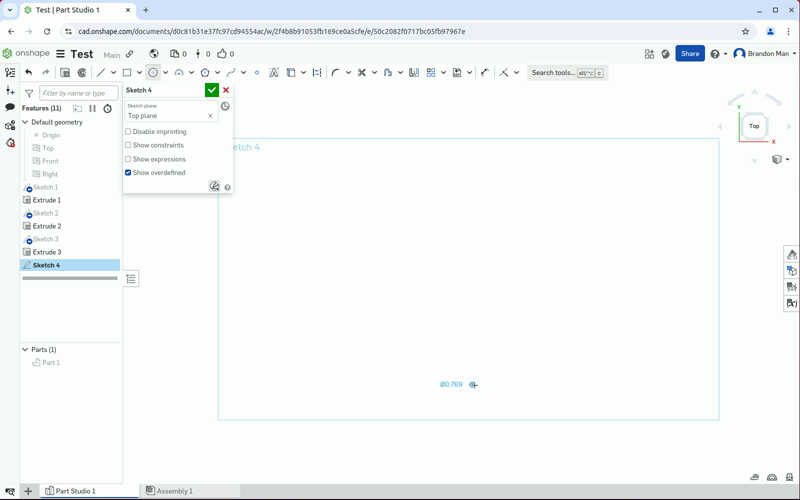
scroll(6)
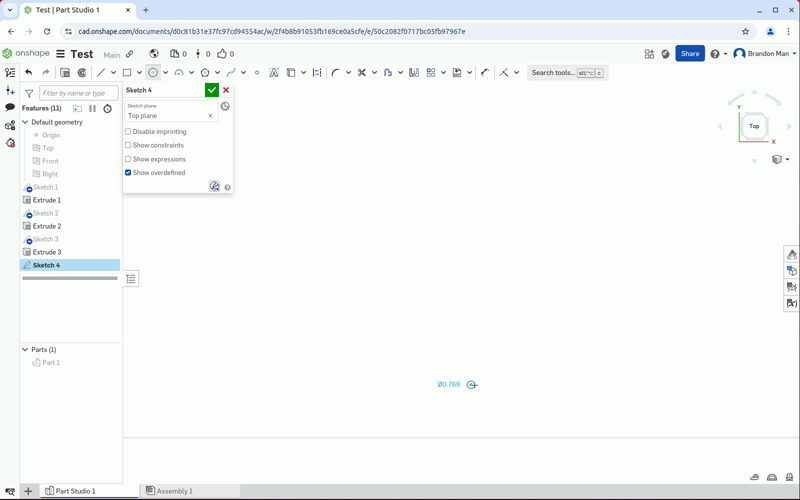
scroll(6)
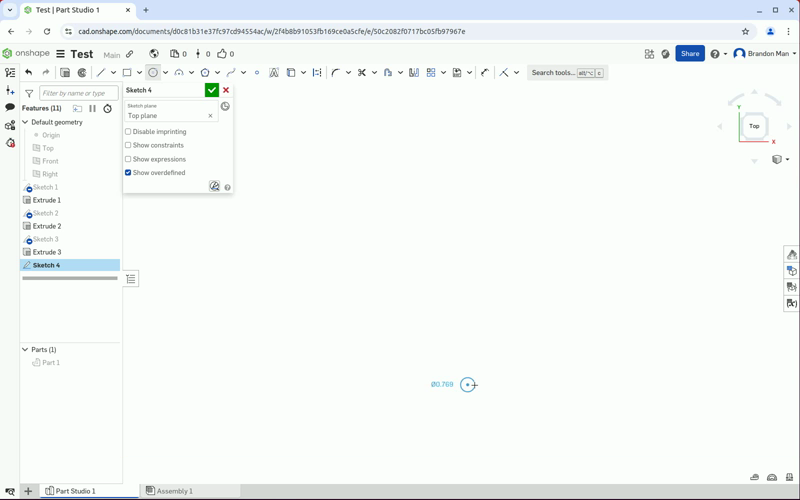
scroll(6)
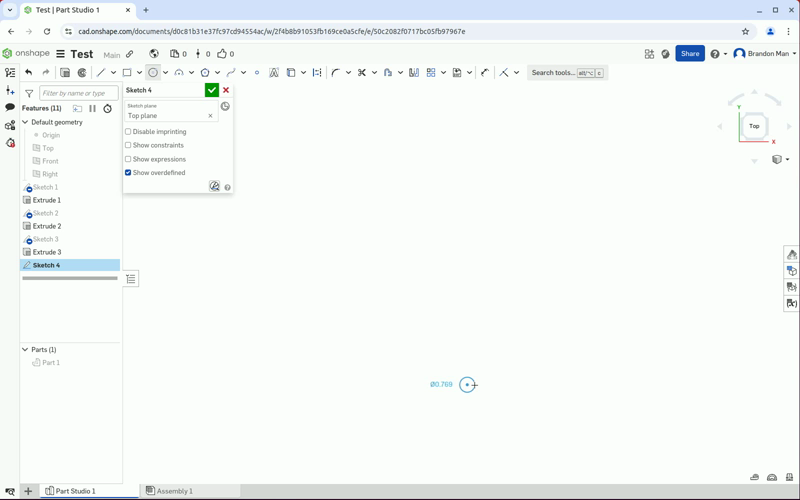
scroll(6)
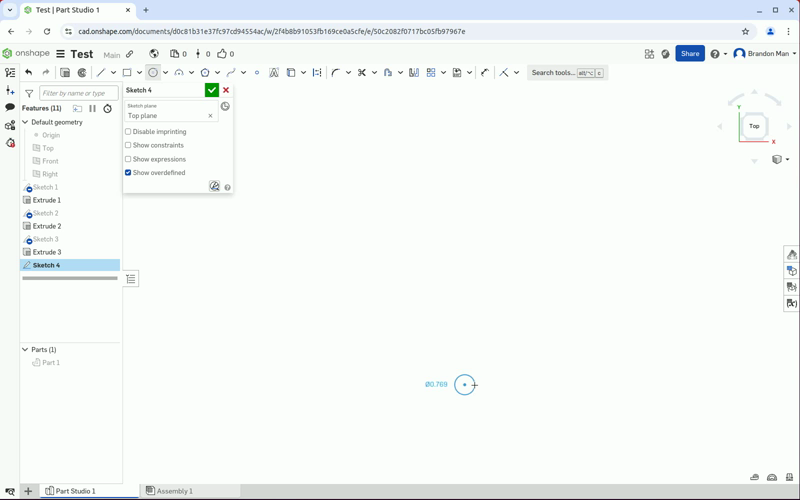
scroll(6)
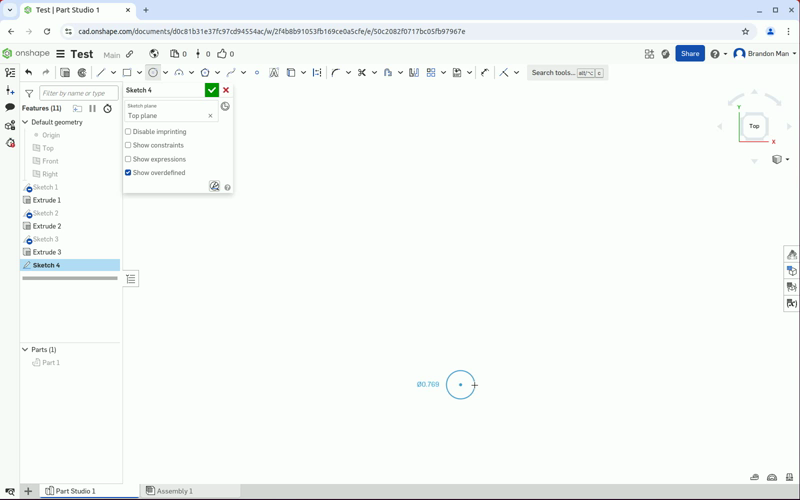
scroll(6)
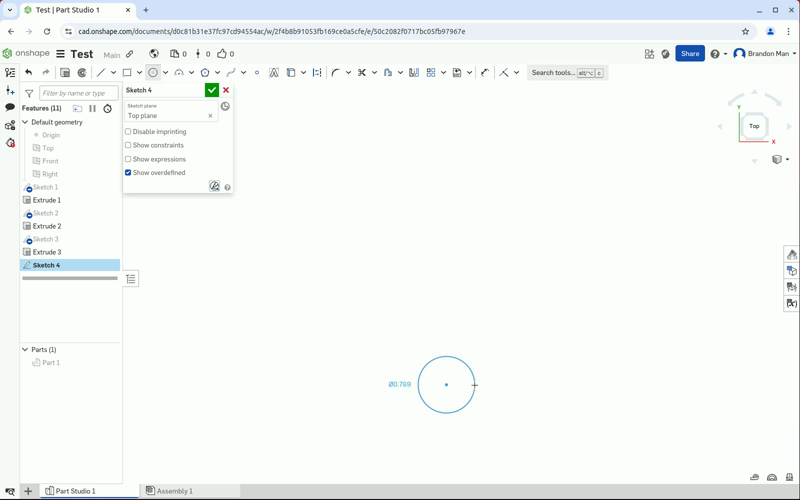
click(474, 384)
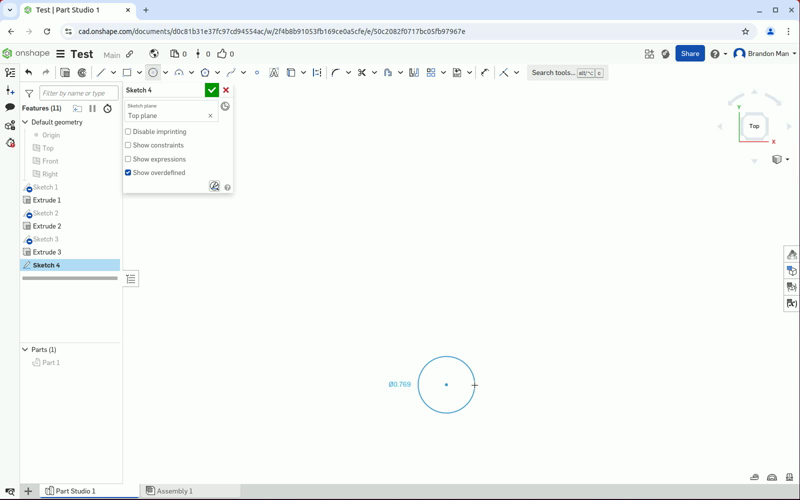
scroll(-6)
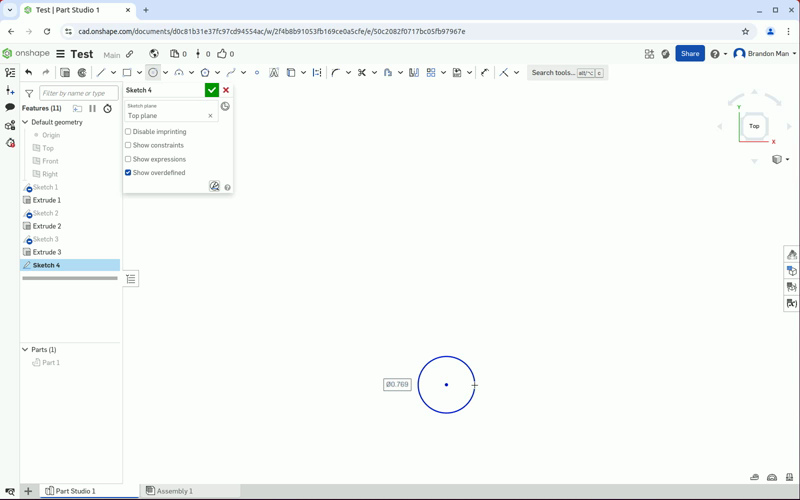
scroll(-6)
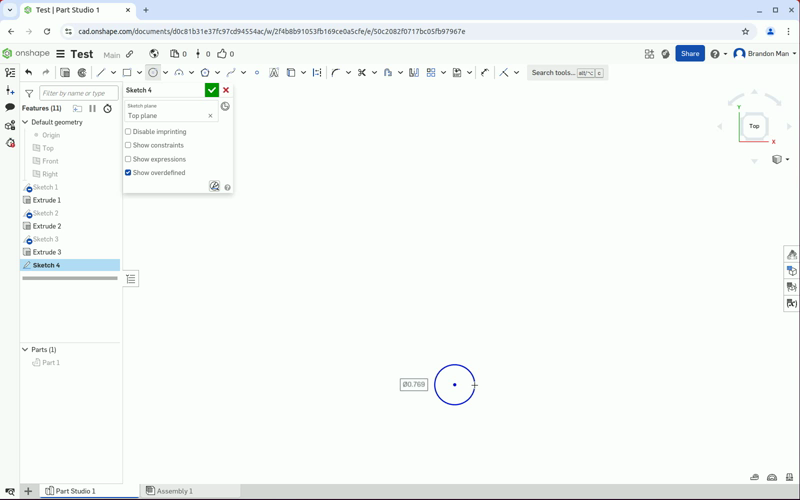
scroll(-6)
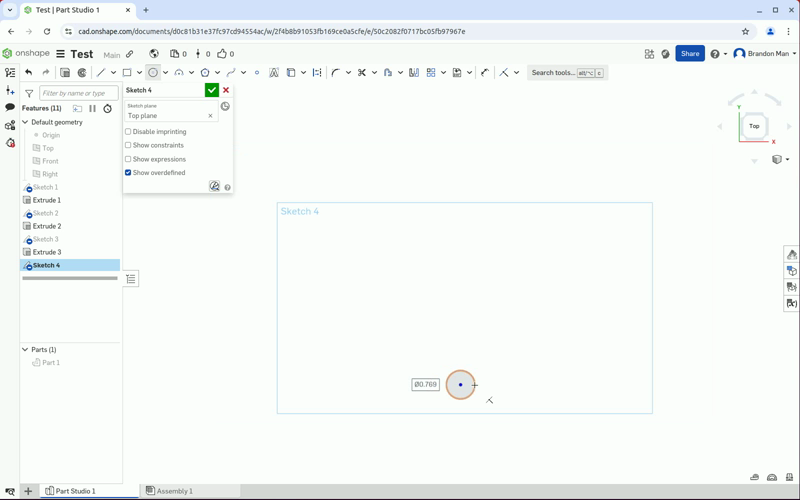
scroll(-6)
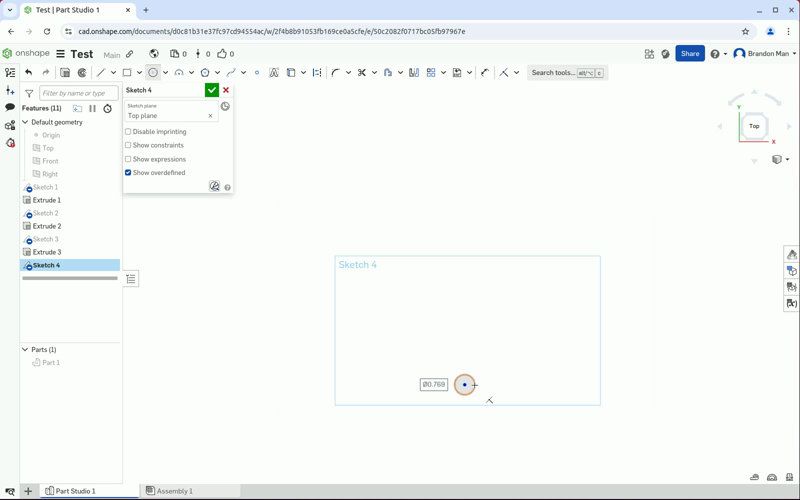
scroll(-6)
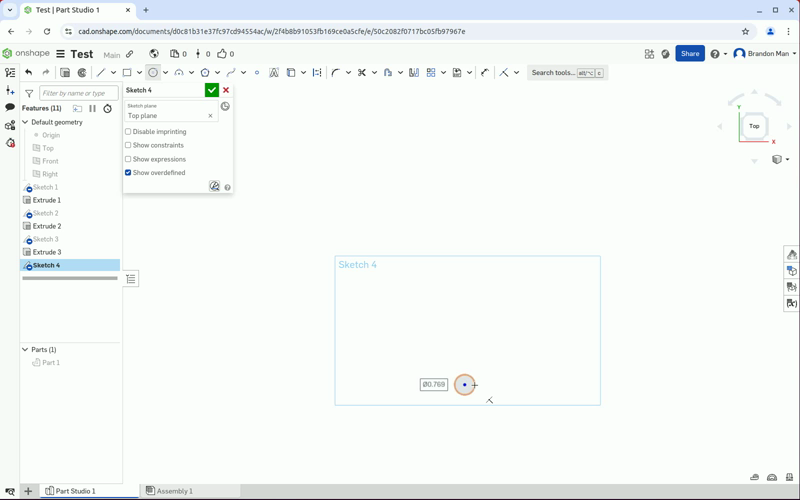
scroll(-6)
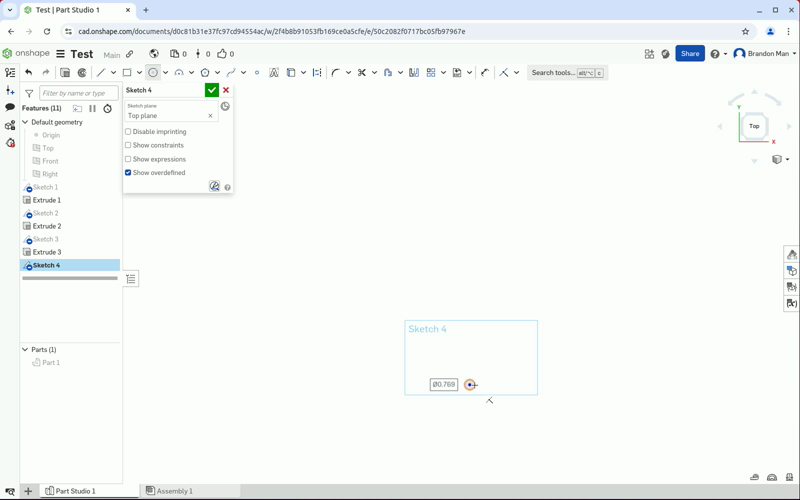
scroll(-6)
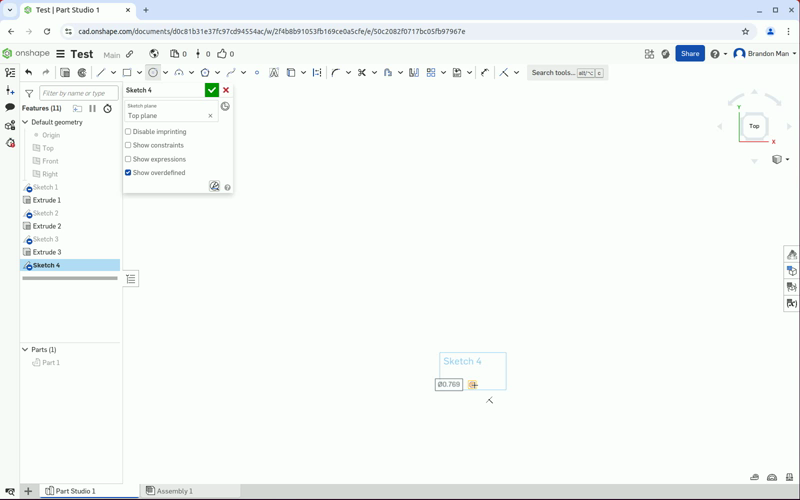
key(esc)
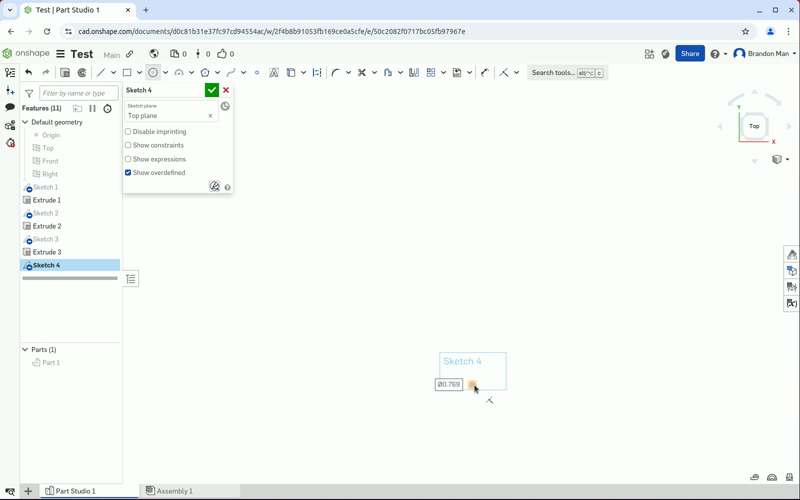
mouse_move(473, 385)
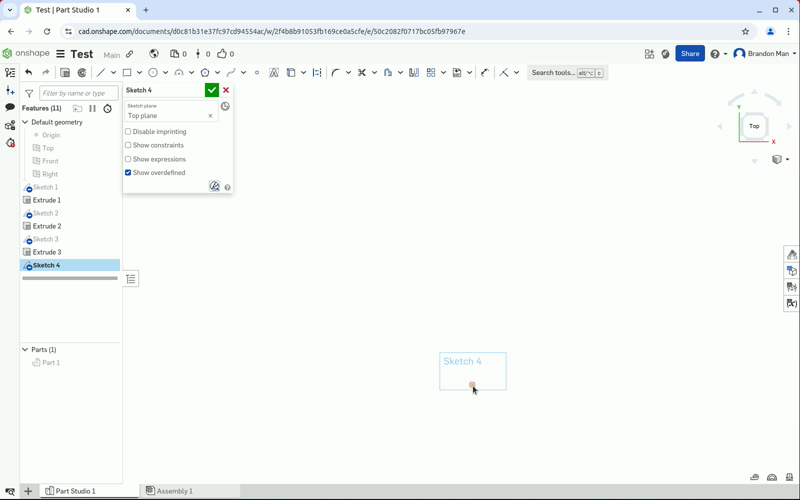
scroll(6)
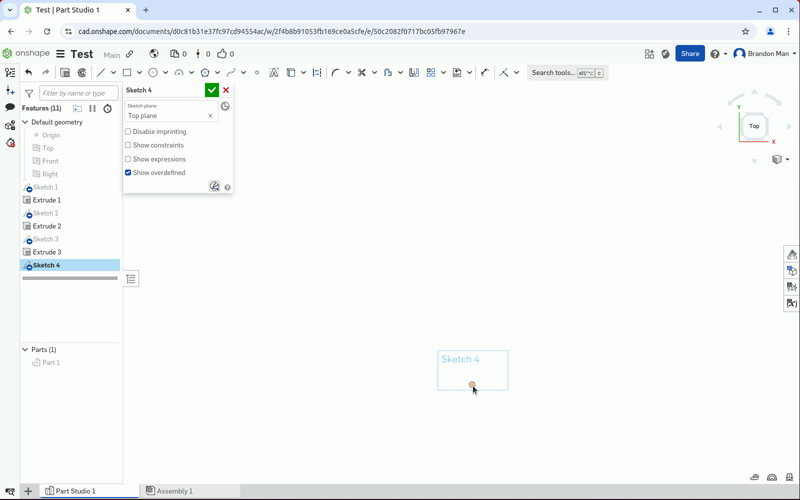
scroll(6)
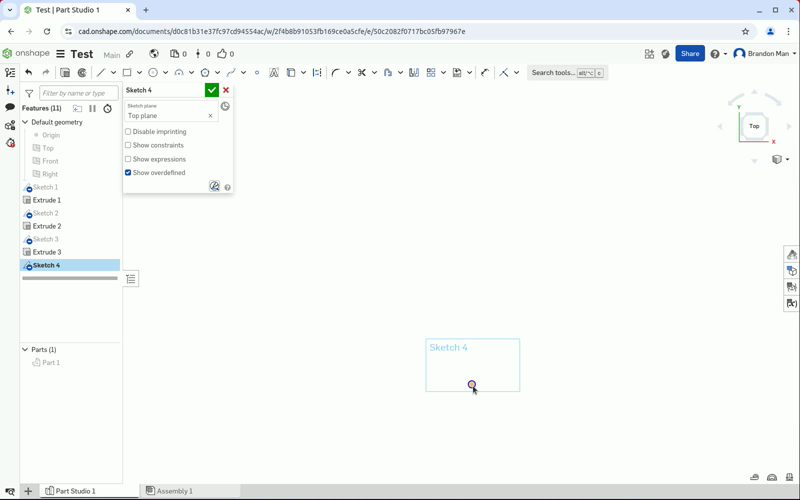
scroll(6)
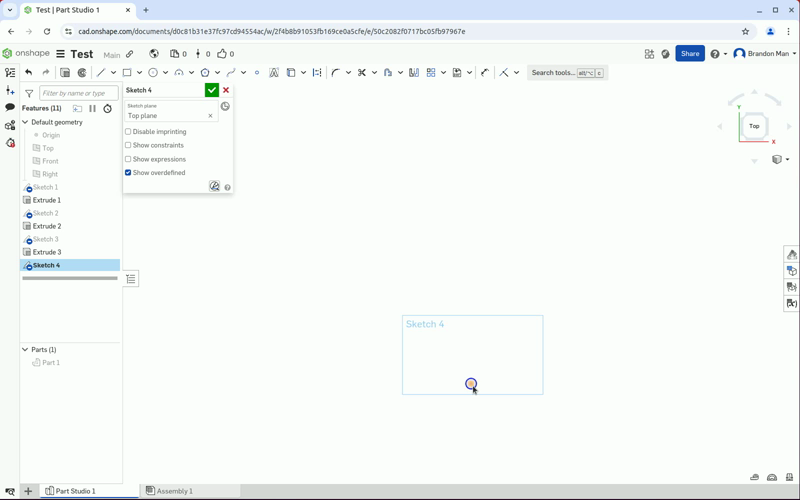
scroll(6)
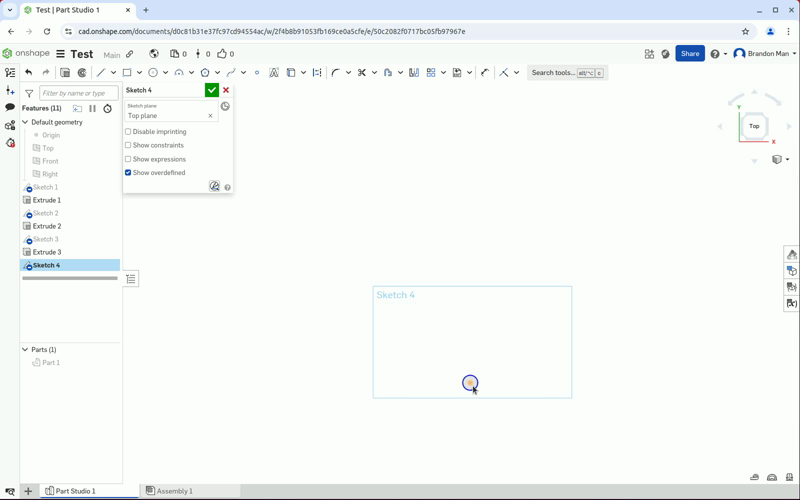
scroll(6)
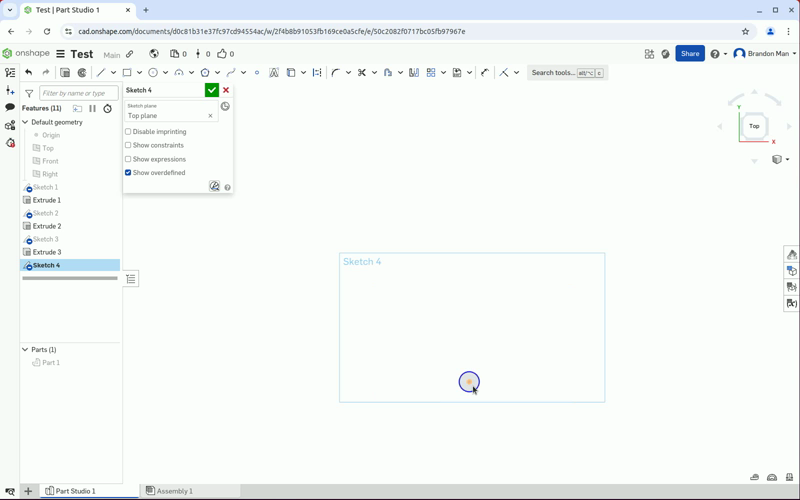
scroll(6)
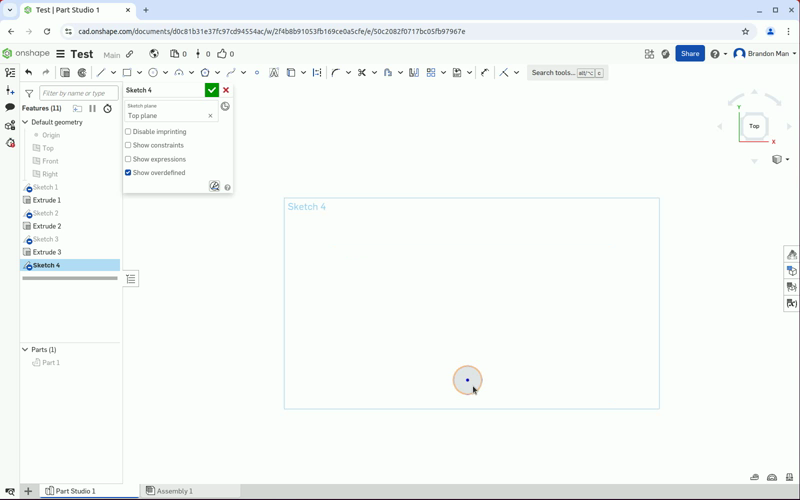
scroll(6)
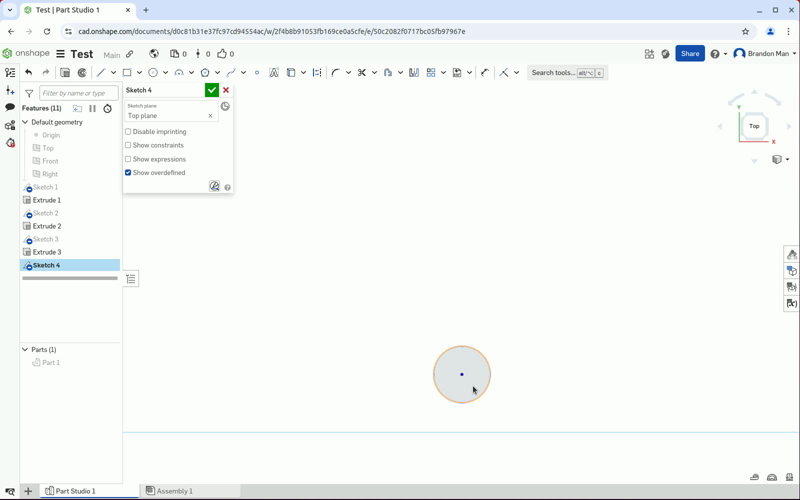
click(473, 385)
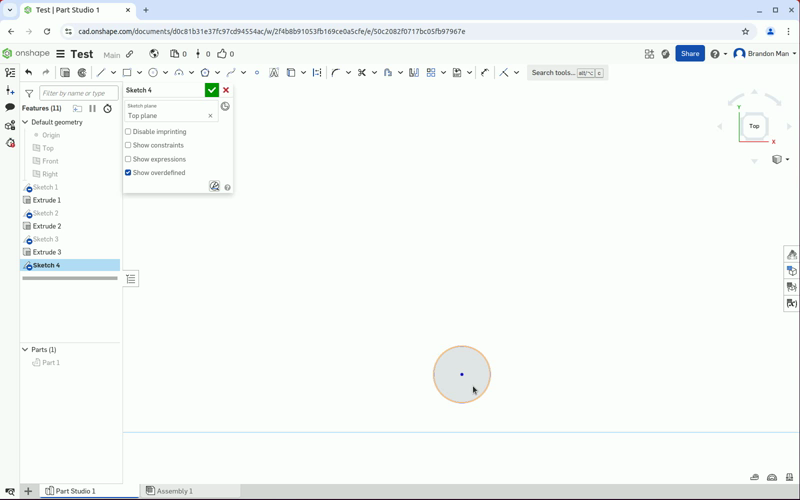
scroll(-6)
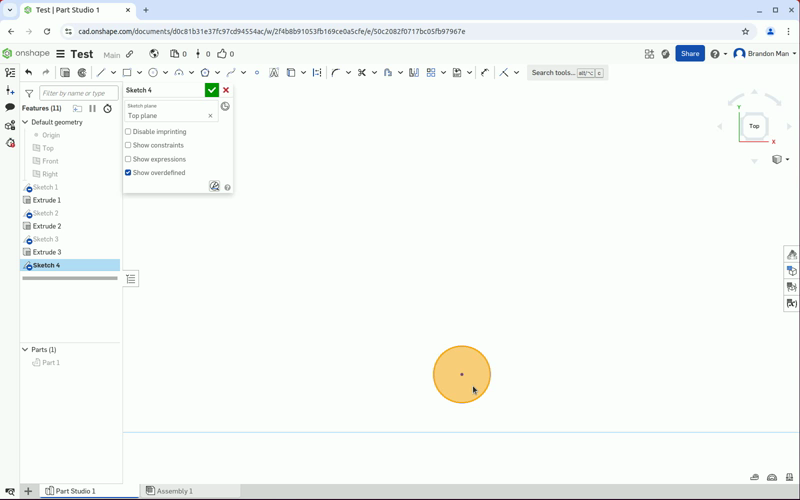
scroll(-6)
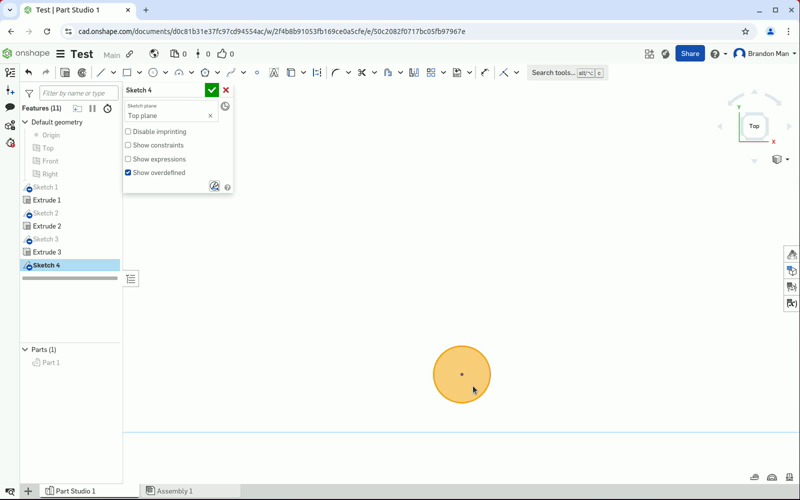
scroll(-6)
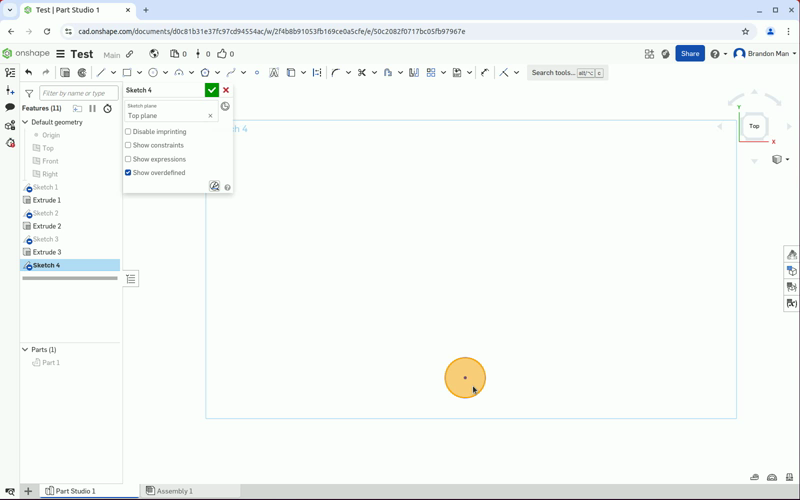
scroll(-6)
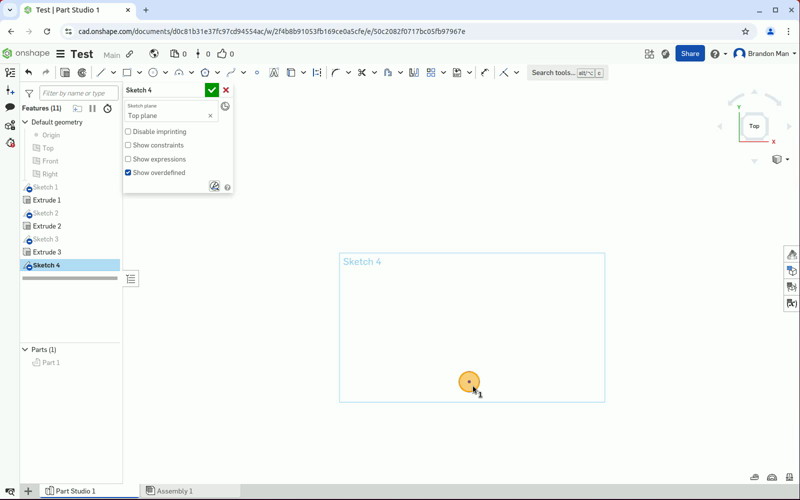
scroll(-6)
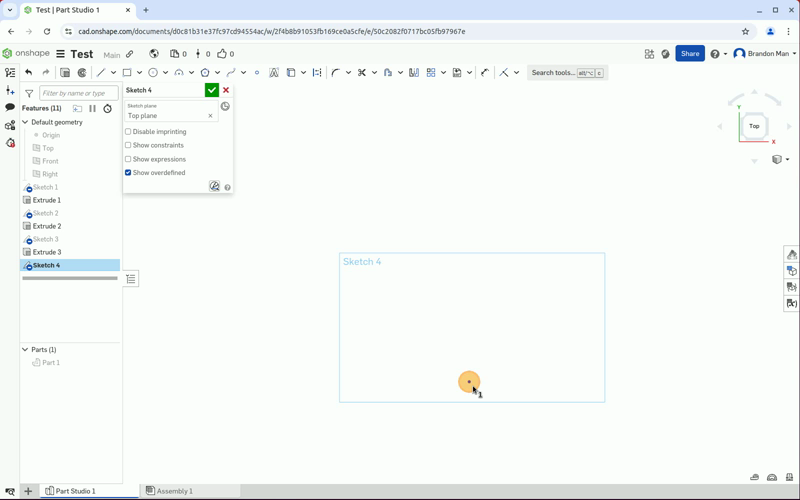
scroll(-6)
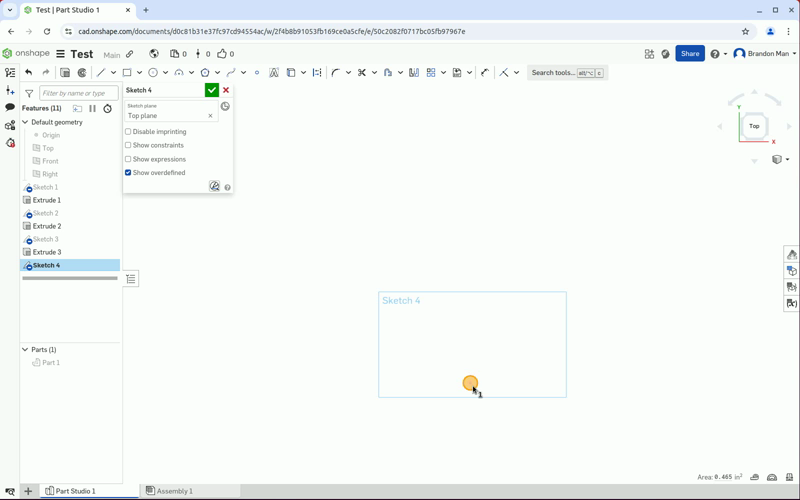
scroll(-6)
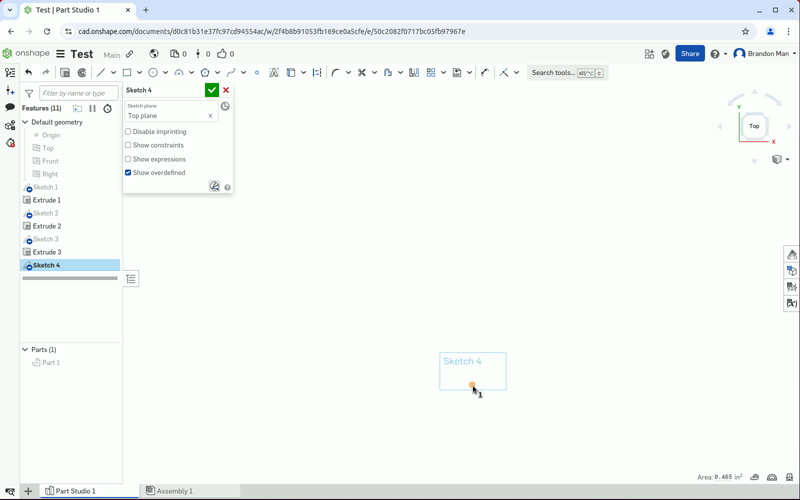
mouse_move(73, 352)
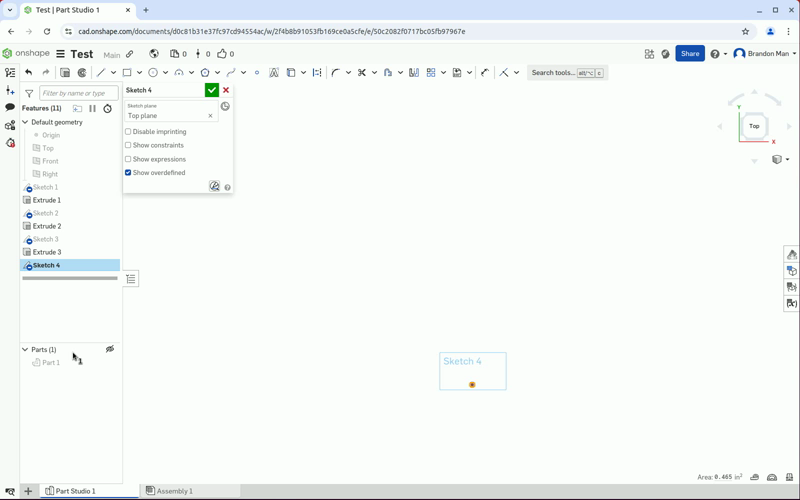
key(shift+y)
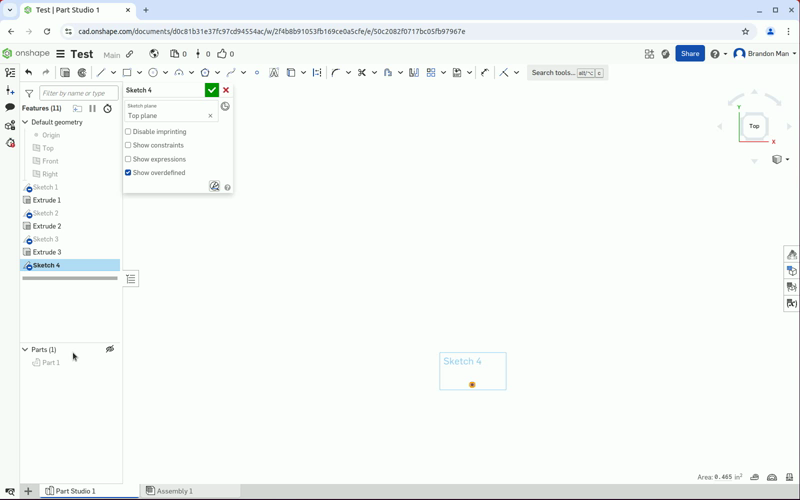
key(shift+e)
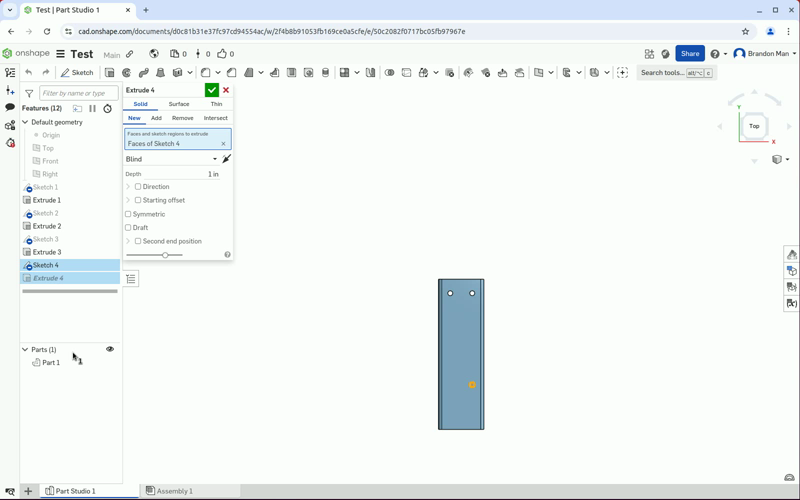
mouse_move(143, 106)
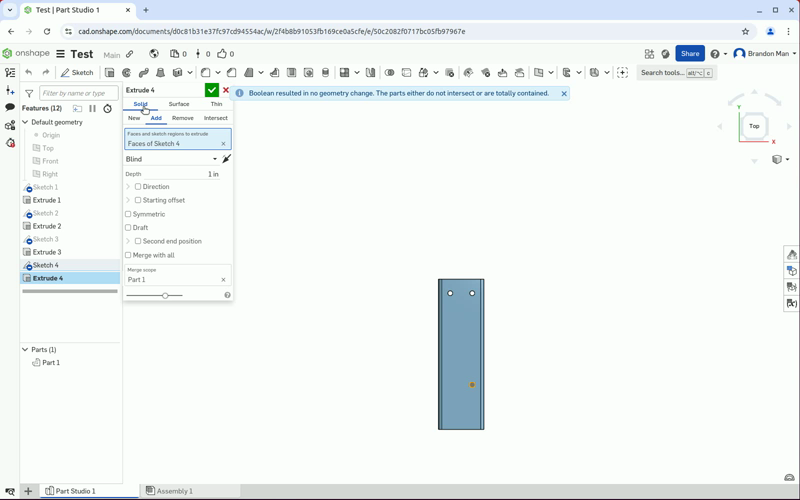
click(143, 106)
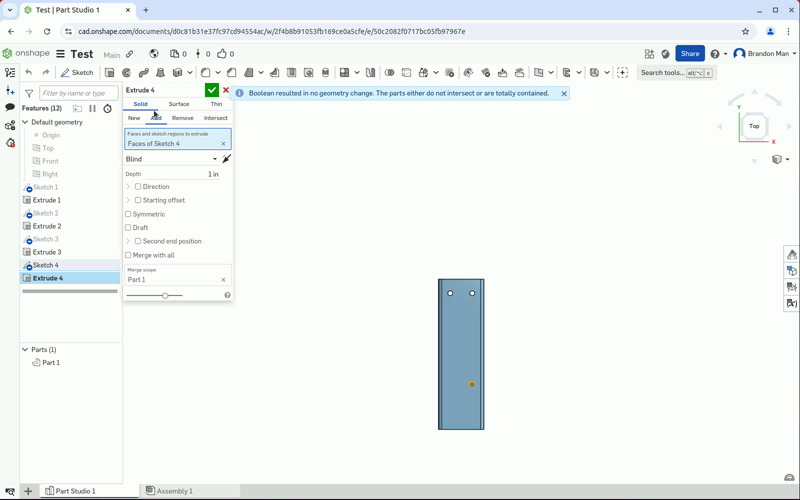
mouse_move(186, 120)
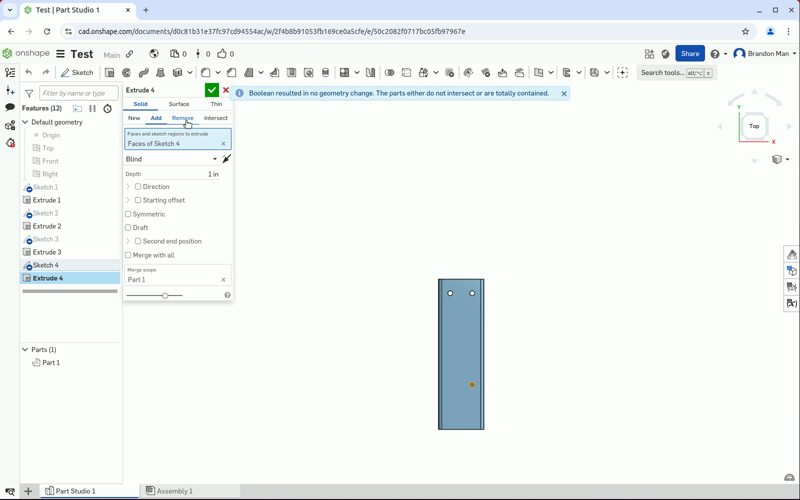
click(186, 120)
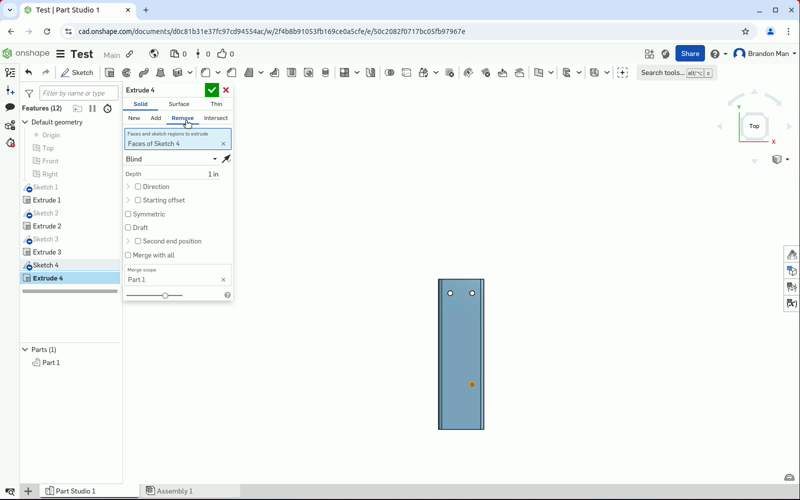
key(tab, 4)
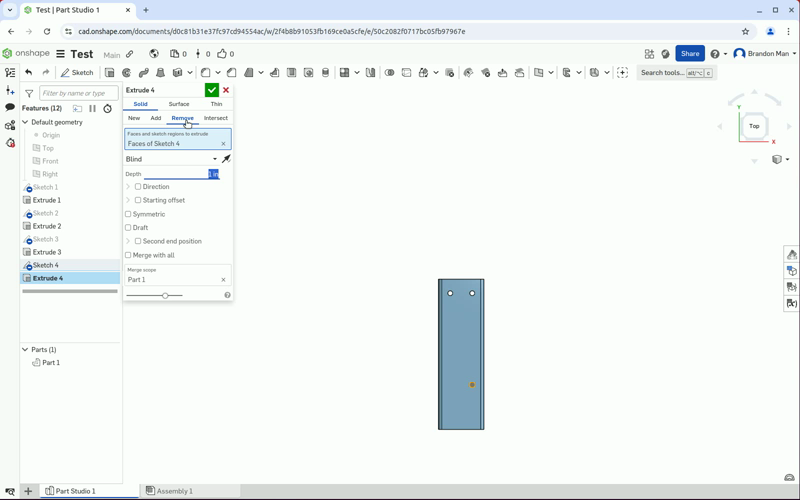
text(6.74)
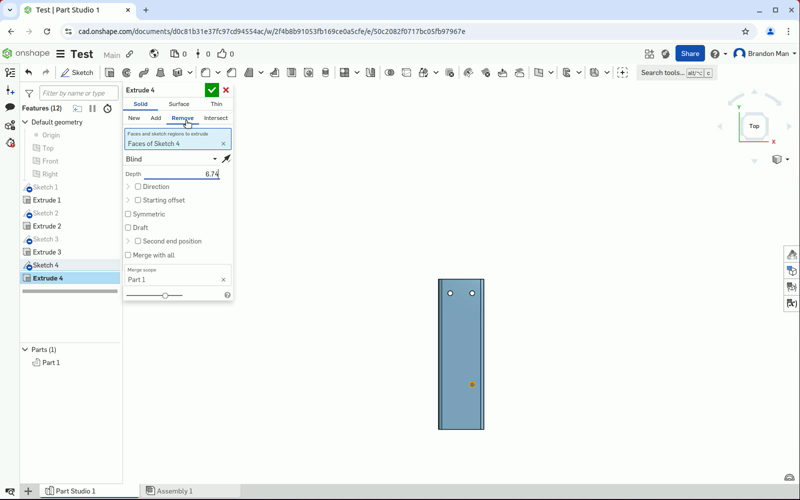
key(tab, 3)
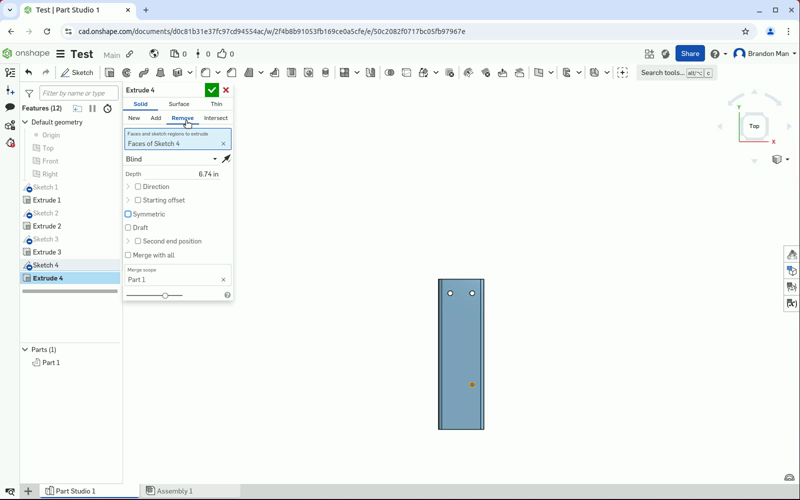
key(space)
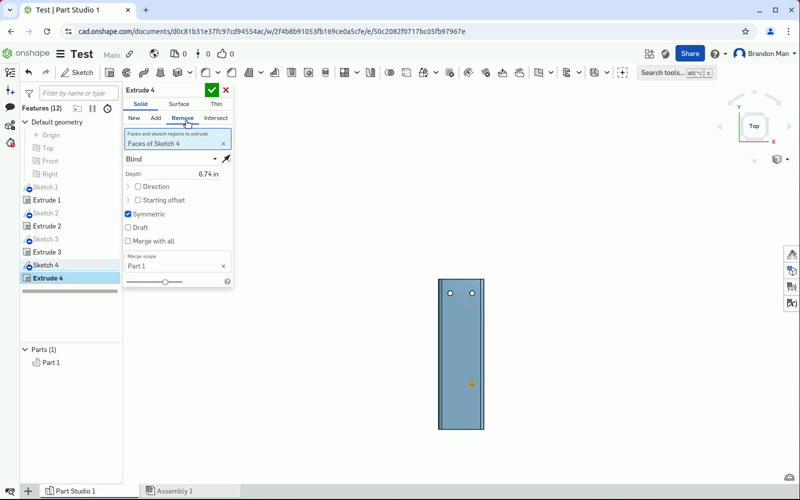
key(tab, 2)
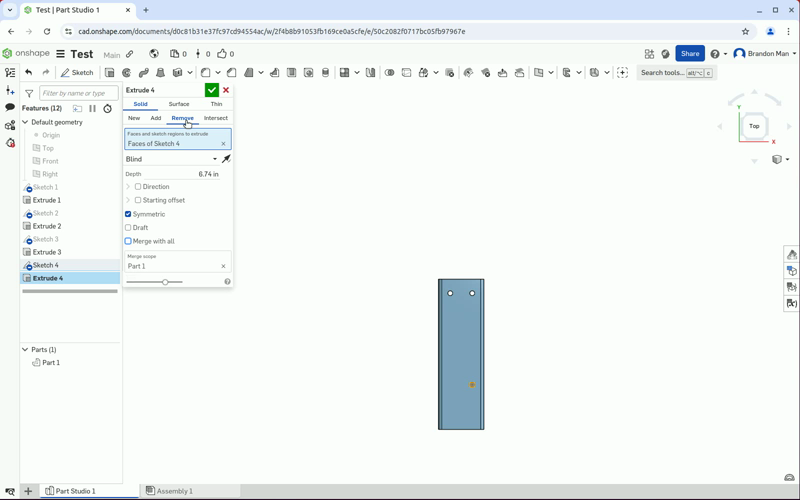
key(space)
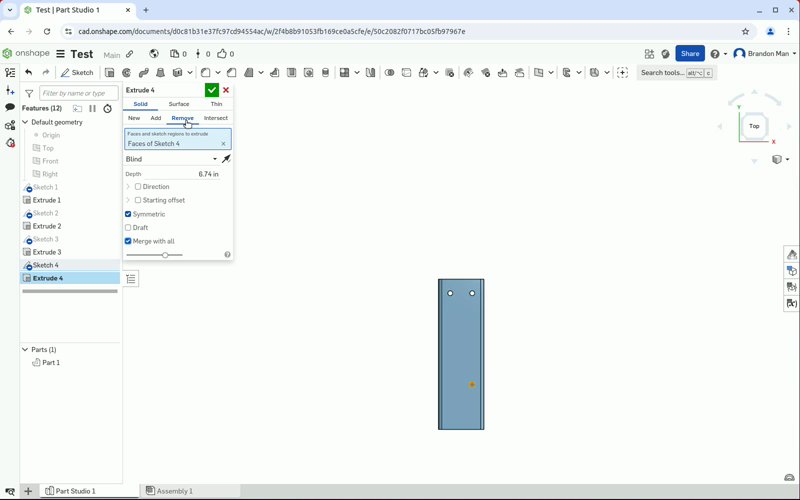
key(enter)
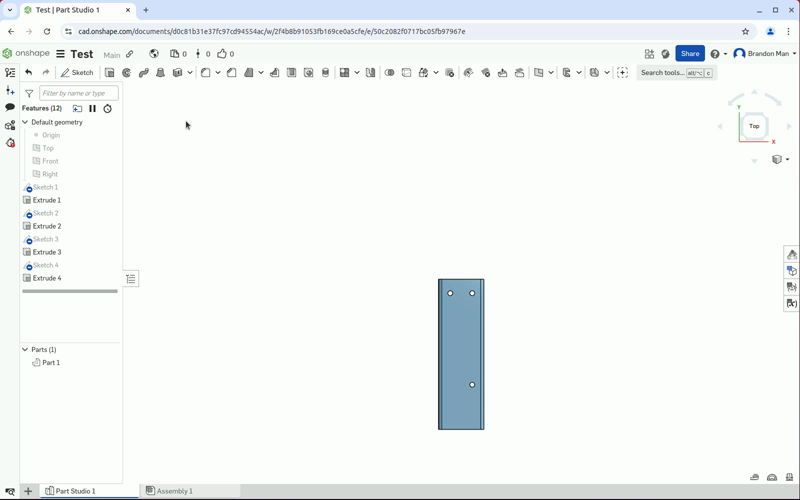
key(shift+h)
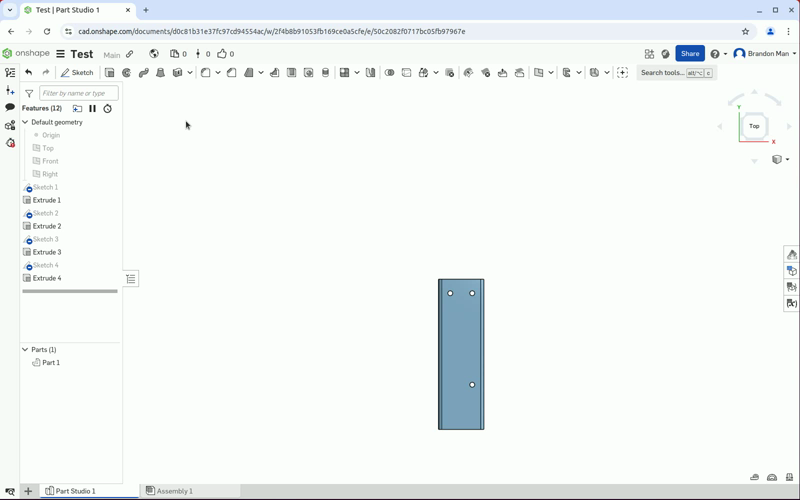
key(shift+h)
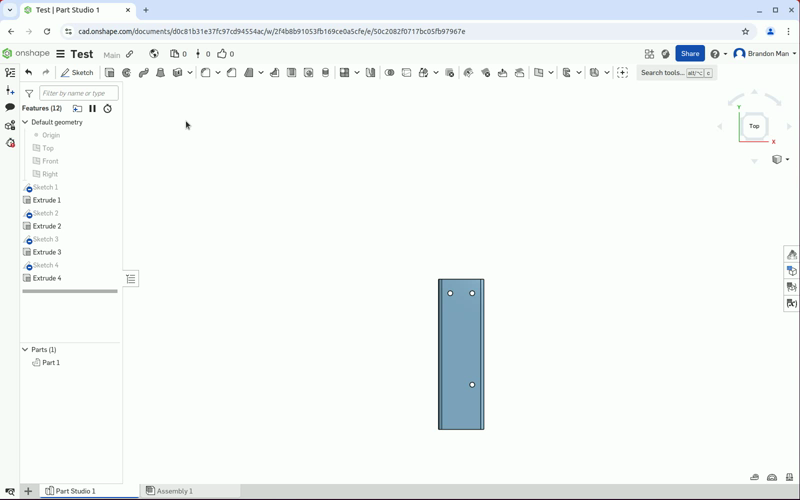
mouse_move(73, 189)
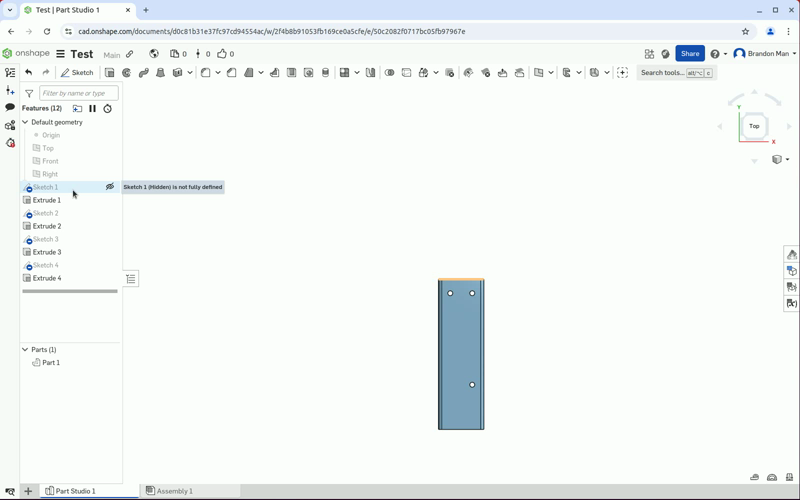
click(73, 189)
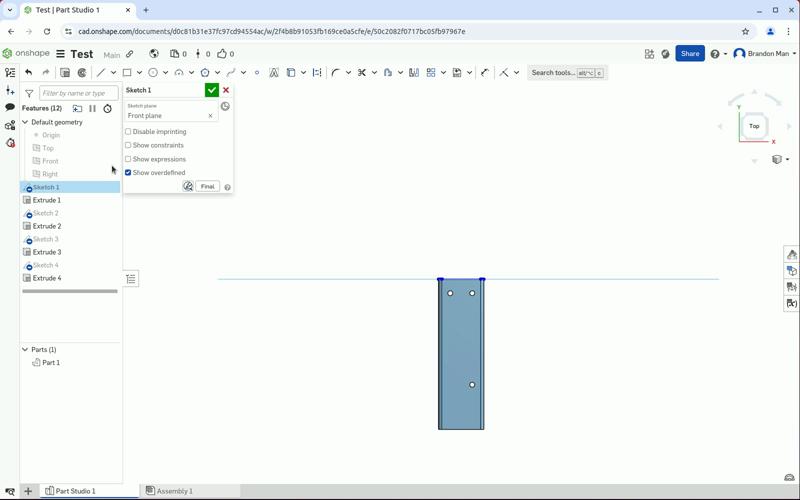
mouse_move(229, 92)
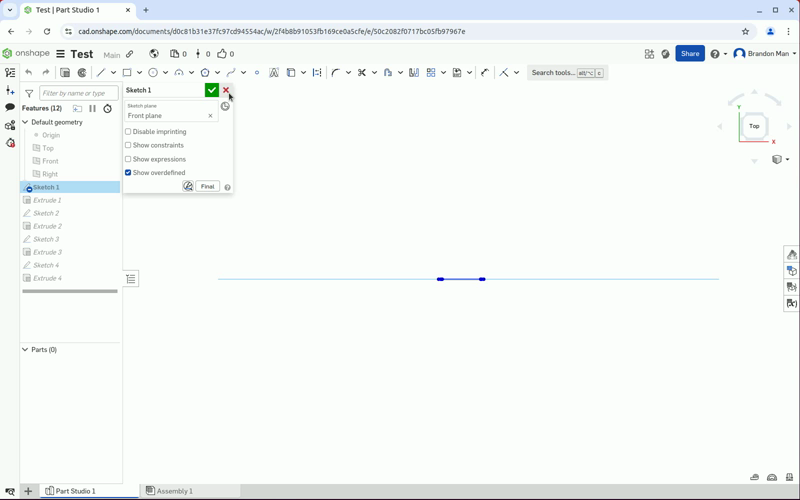
click(229, 92)
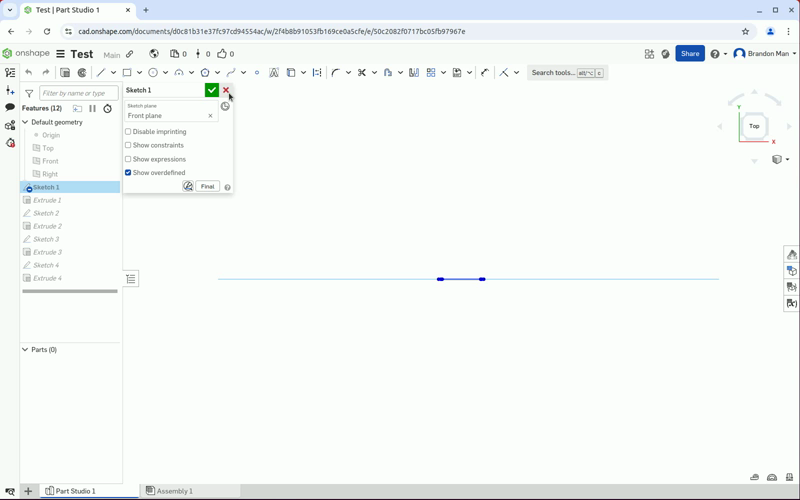
key(shift+s)
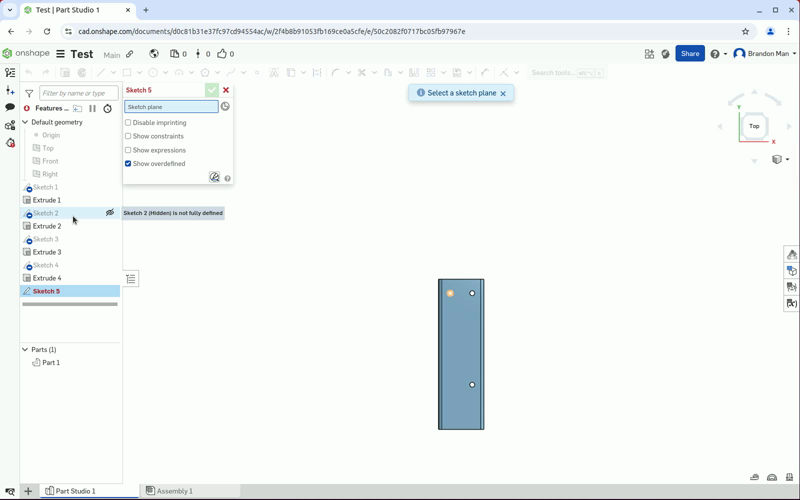
scroll(3)
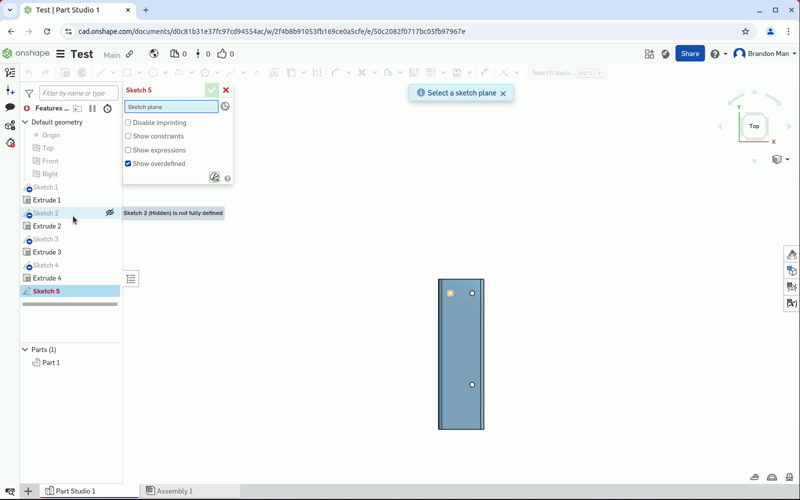
mouse_move(73, 150)
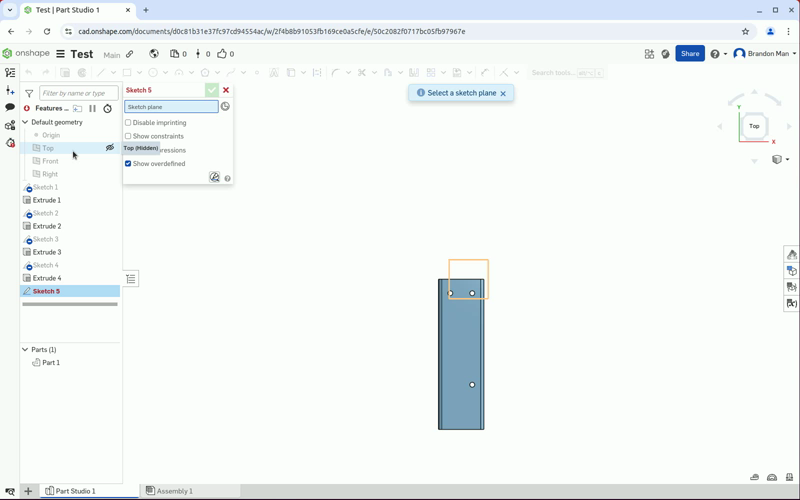
click(73, 150)
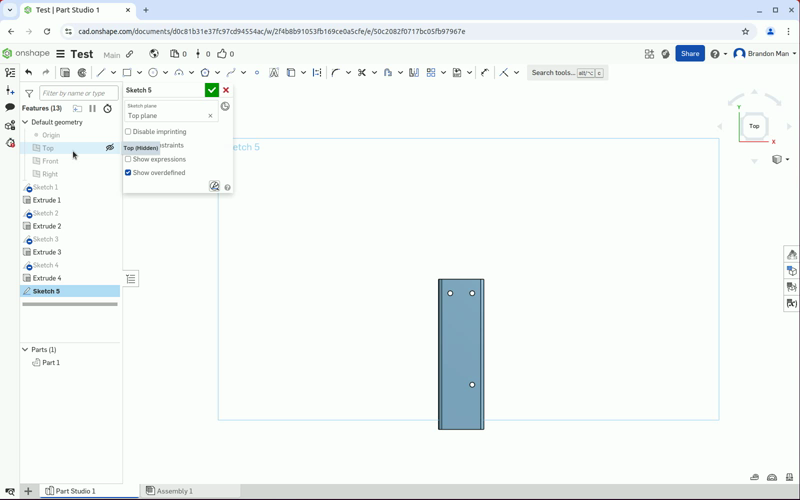
mouse_move(73, 352)
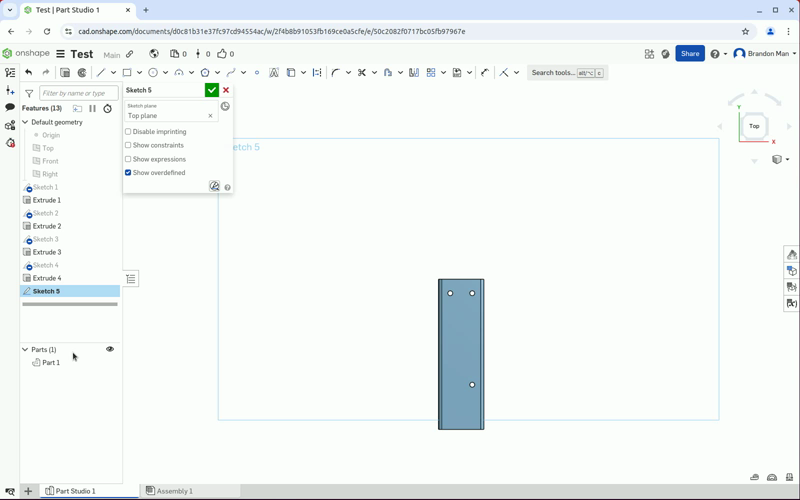
key(y)
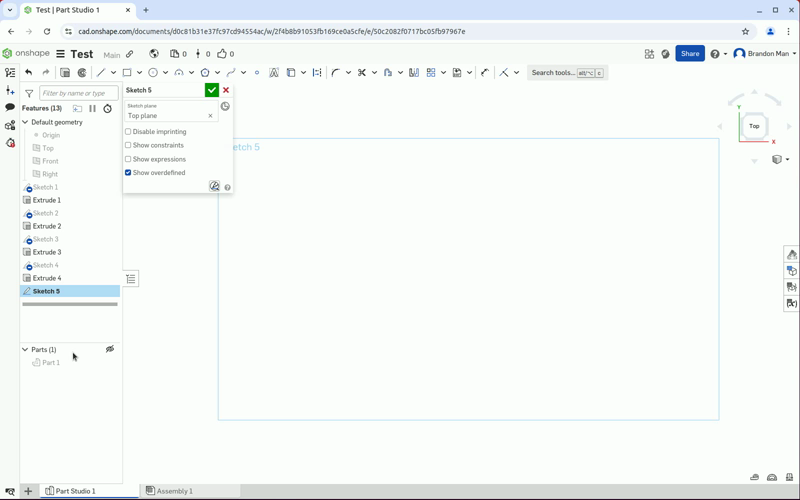
key(c)
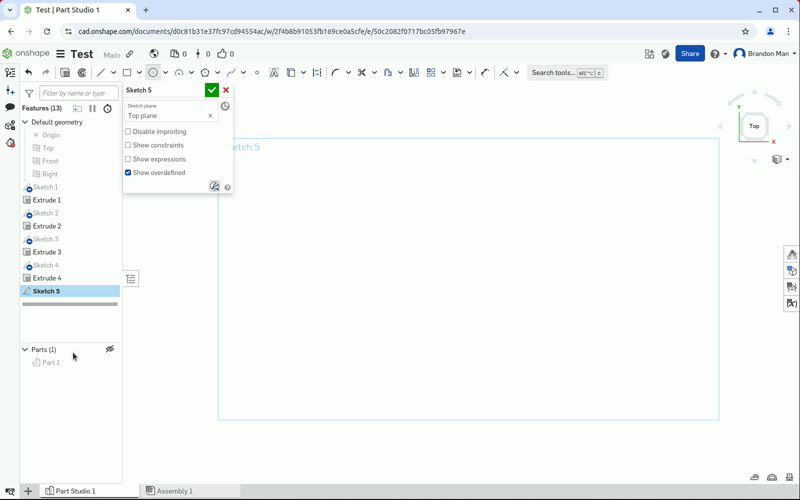
key_down(shift)
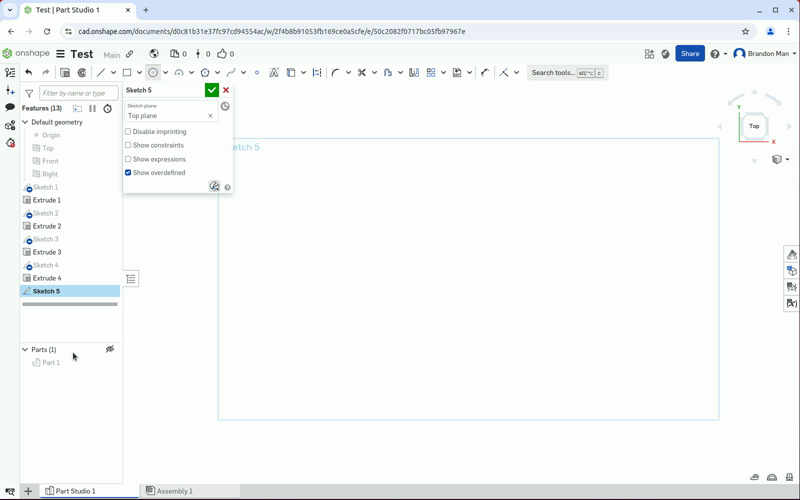
mouse_move(450, 384)
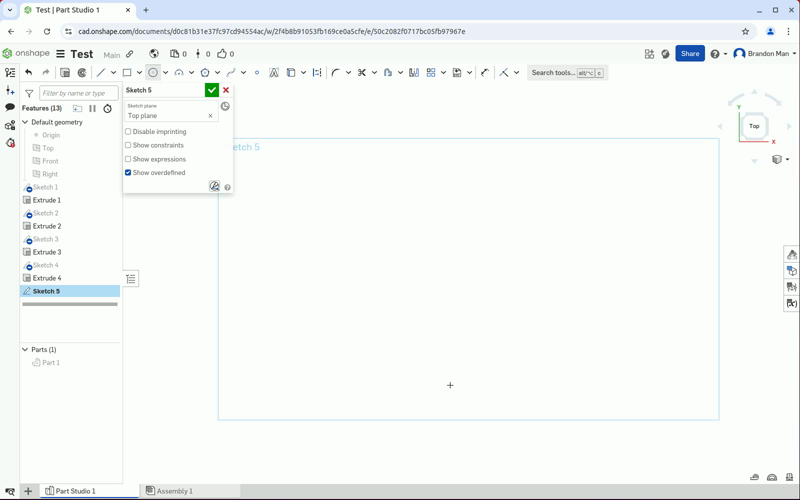
click(450, 384)
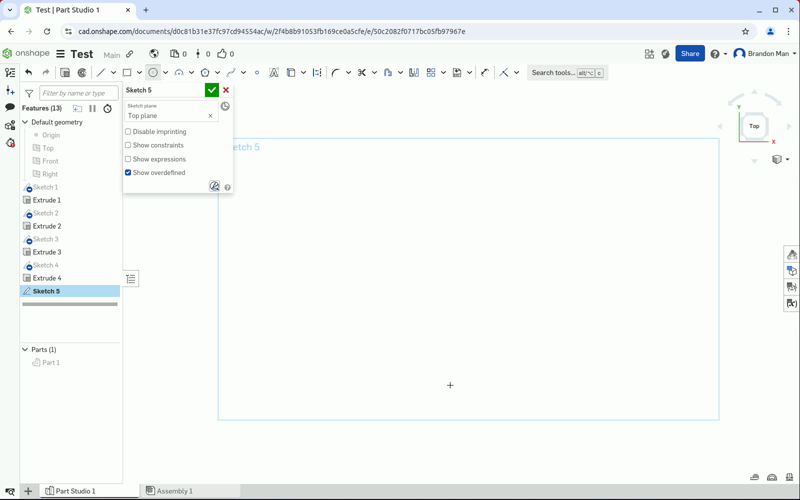
key_up(shift)
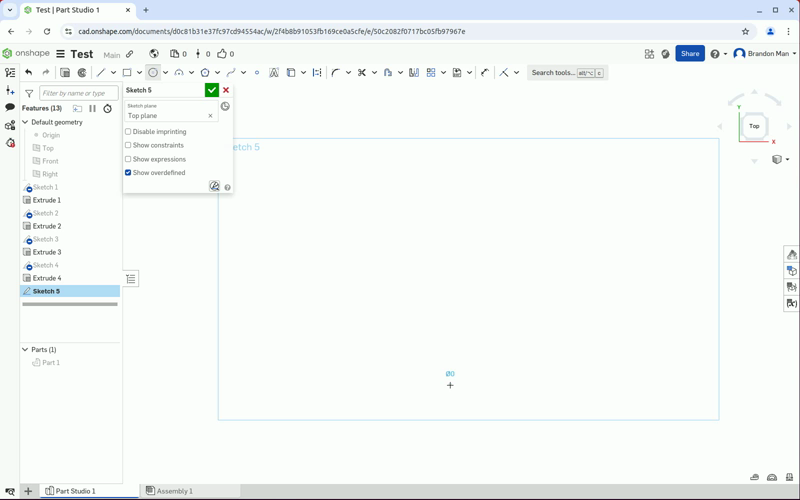
mouse_move(452, 384)
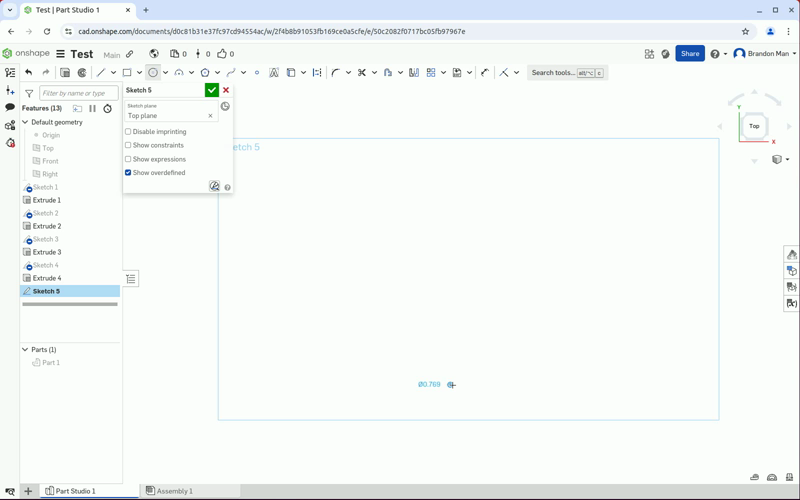
scroll(6)
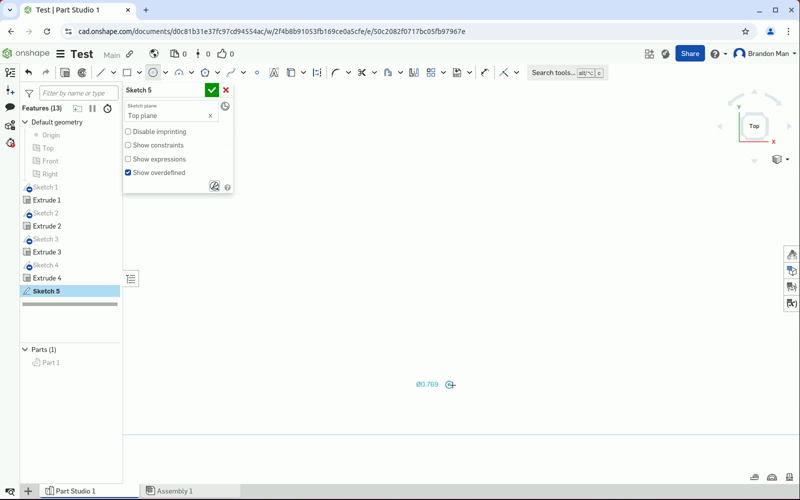
scroll(6)
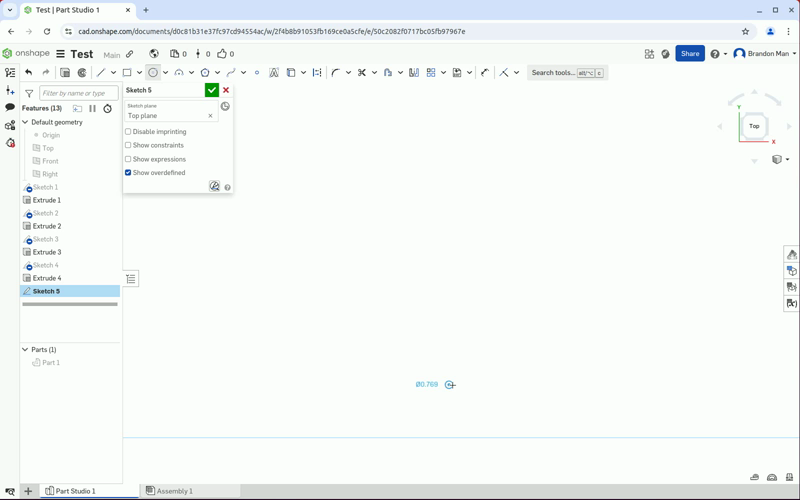
scroll(6)
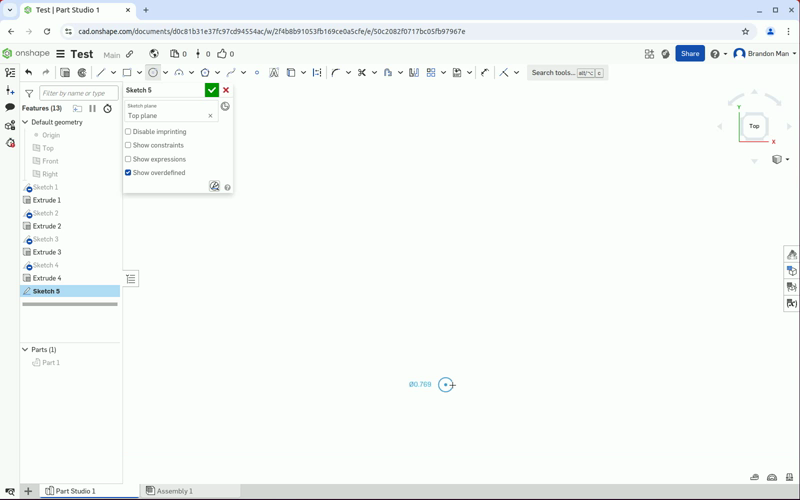
scroll(6)
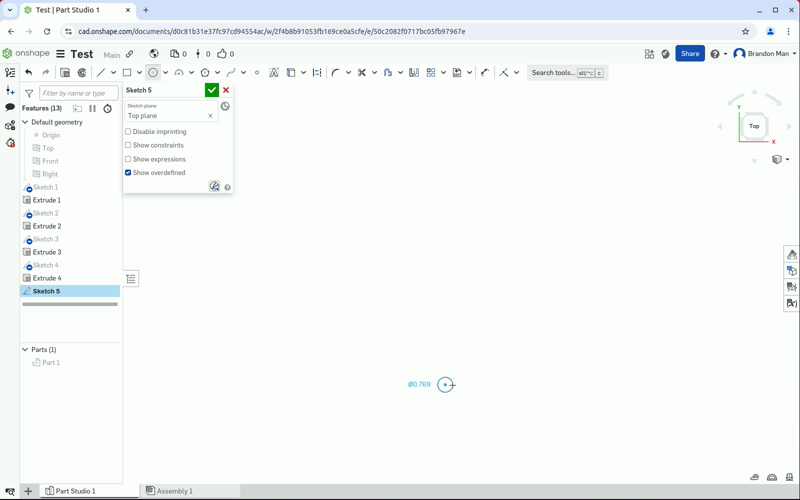
scroll(6)
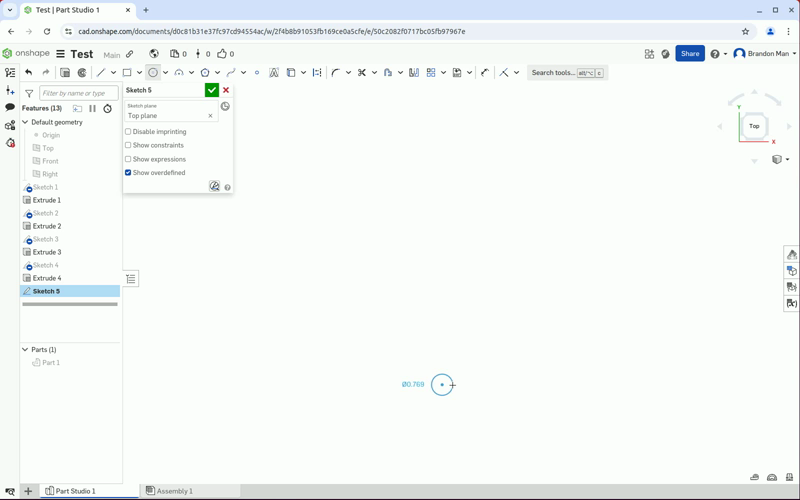
scroll(6)
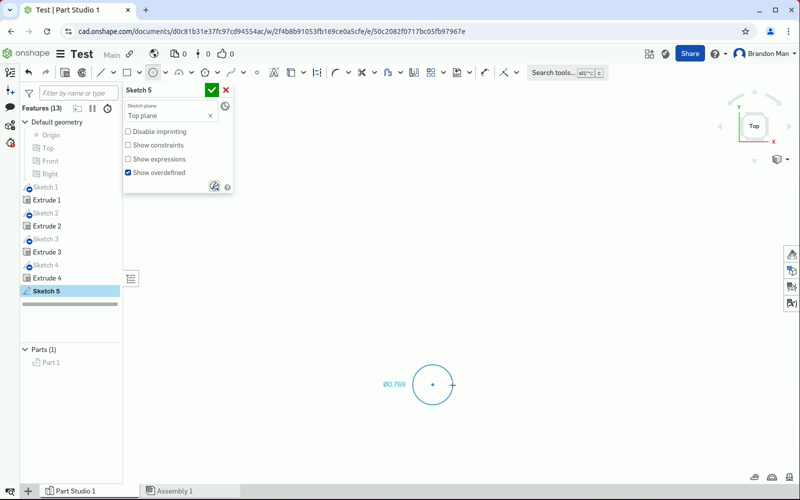
scroll(6)
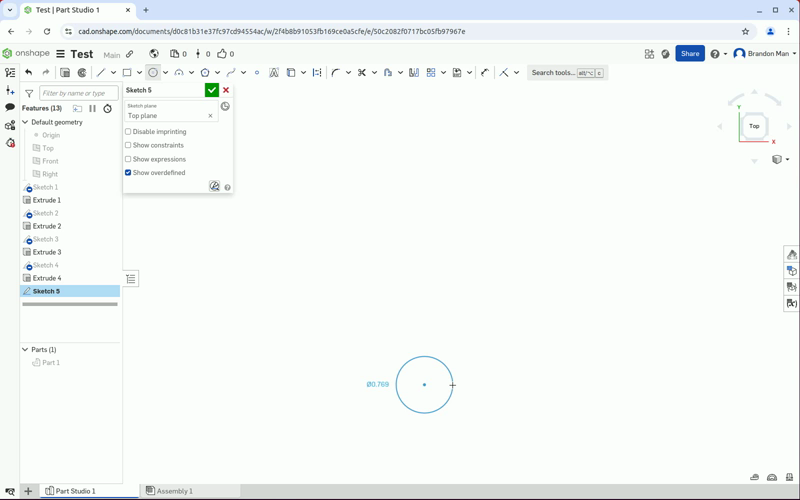
click(452, 384)
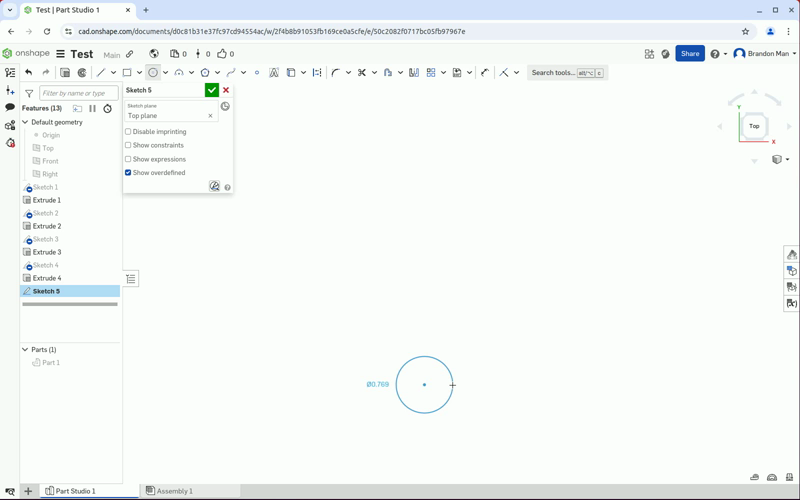
scroll(-6)
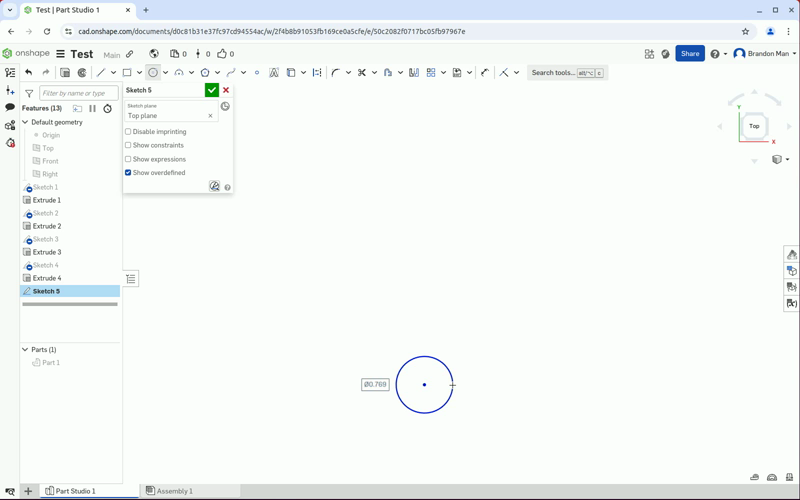
scroll(-6)
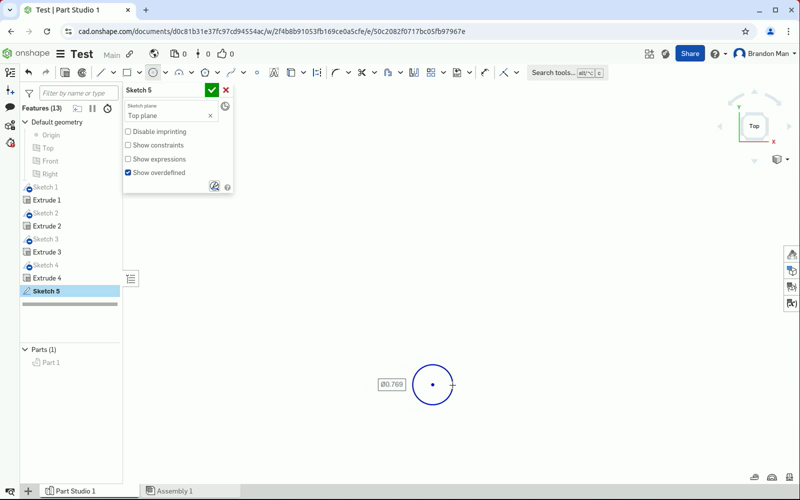
scroll(-6)
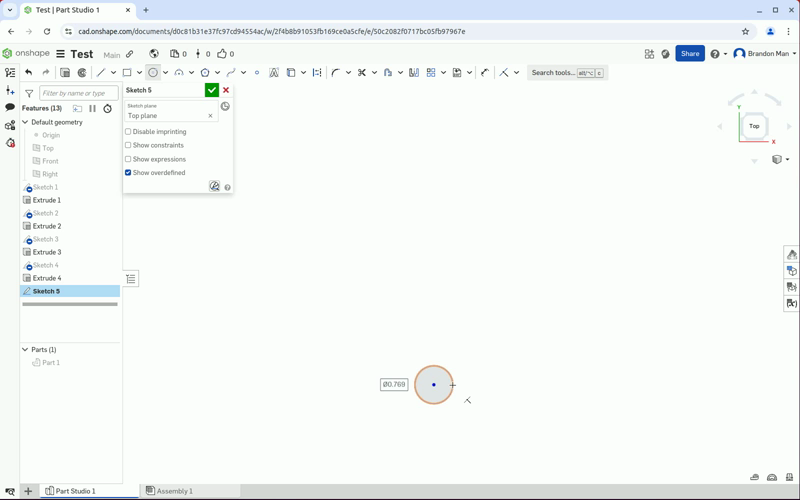
scroll(-6)
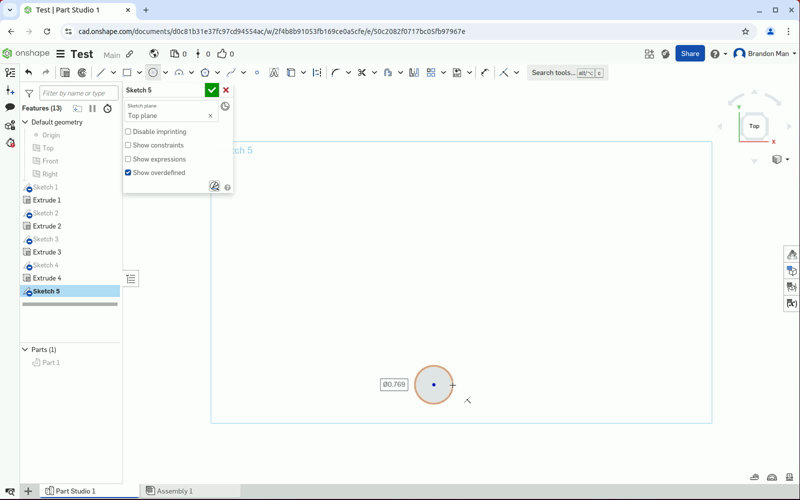
scroll(-6)
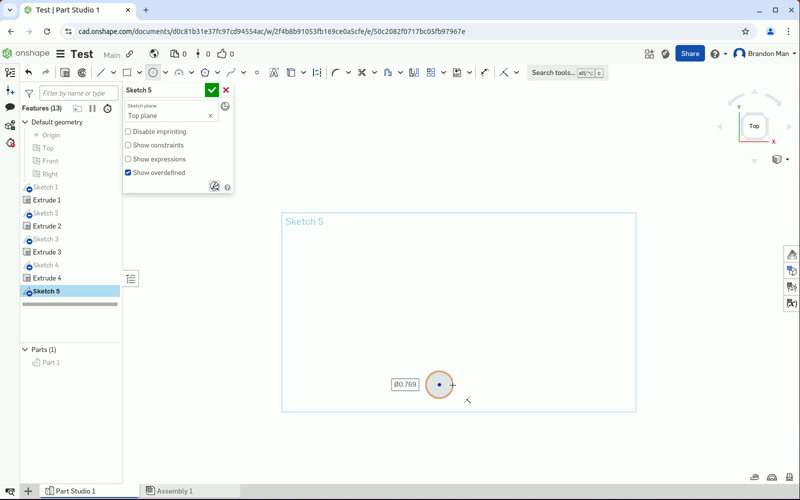
scroll(-6)
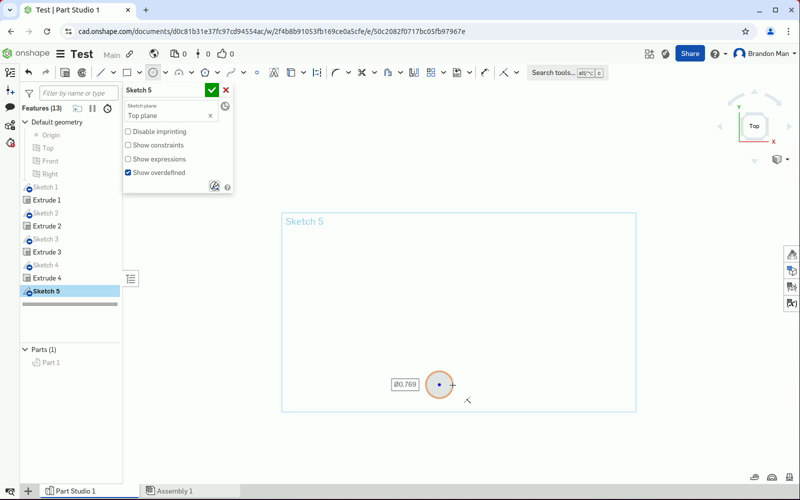
scroll(-6)
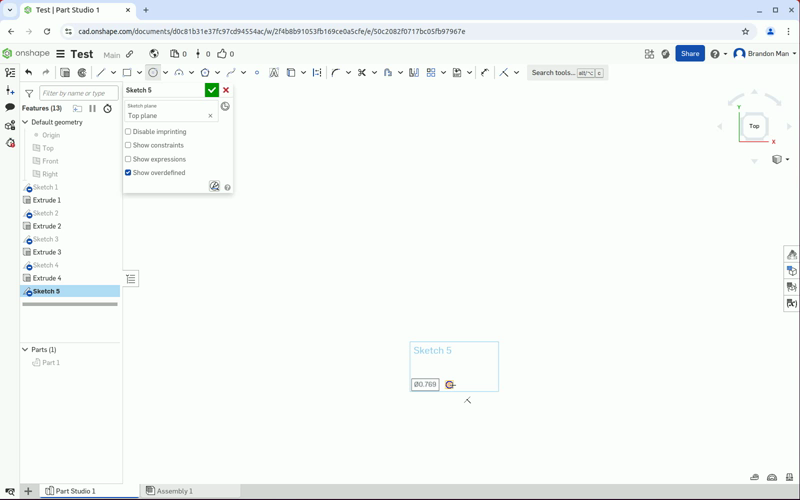
key(esc)
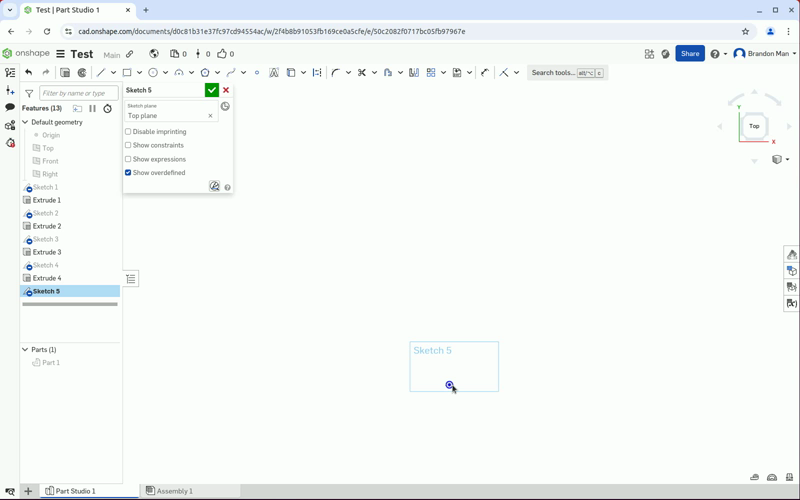
mouse_move(450, 382)
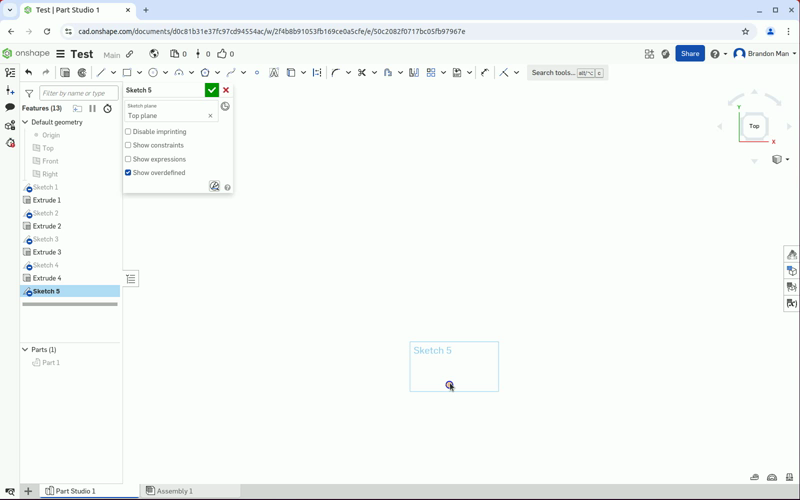
scroll(6)
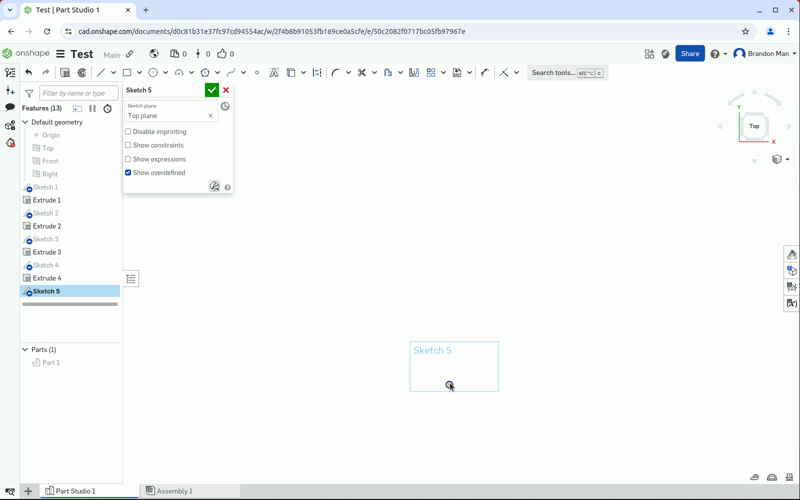
scroll(6)
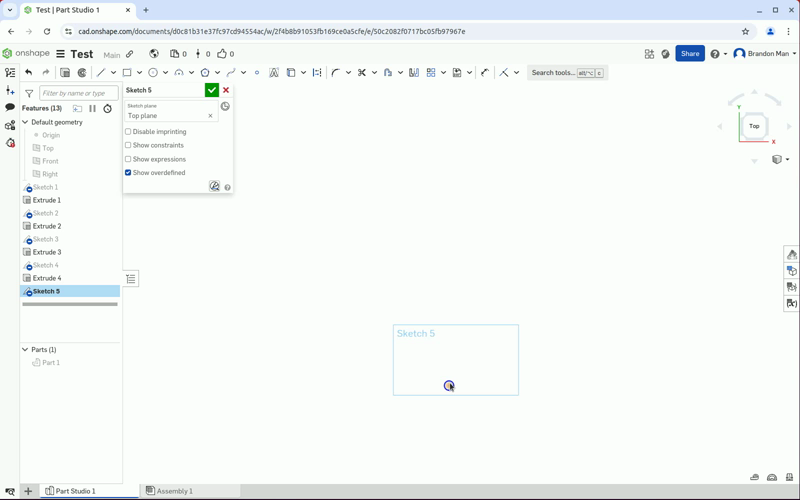
scroll(6)
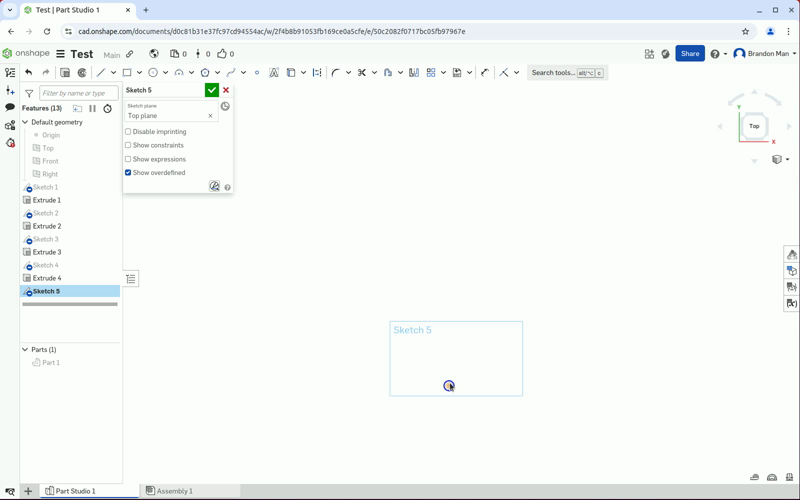
scroll(6)
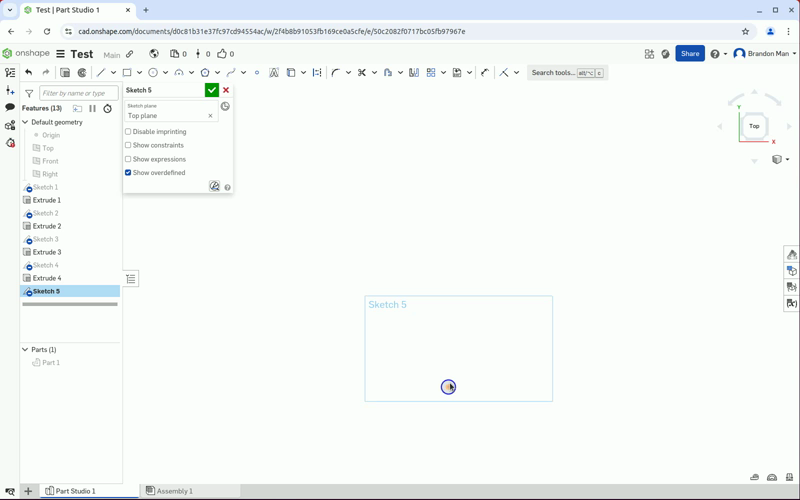
scroll(6)
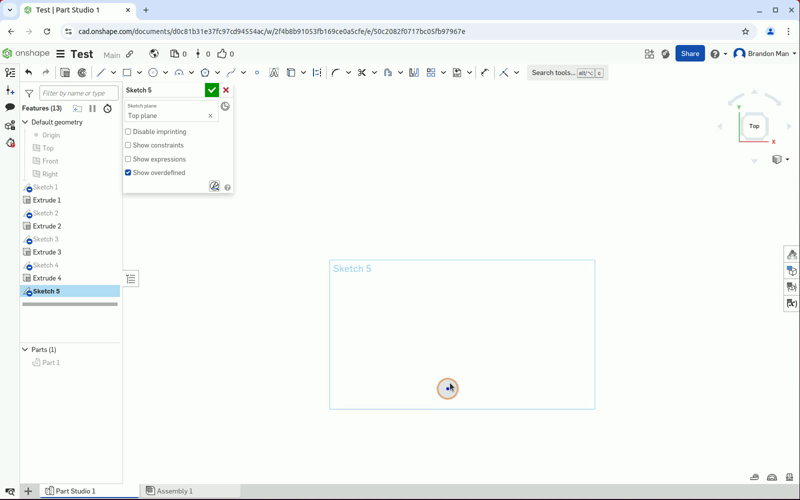
scroll(6)
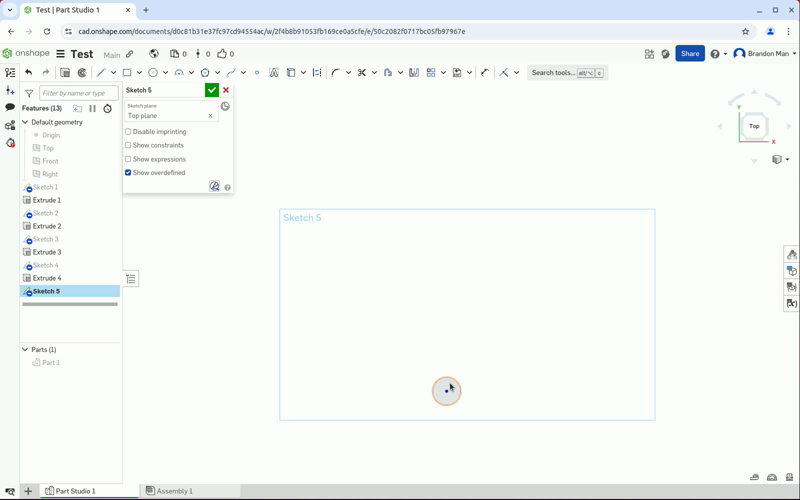
scroll(6)
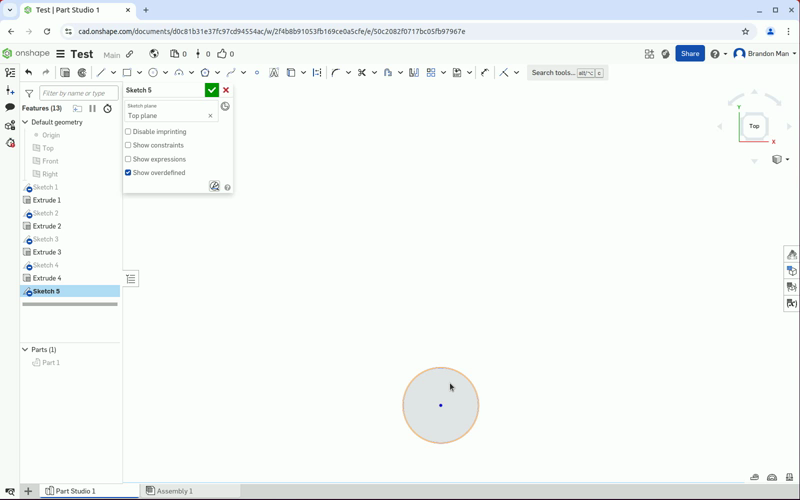
click(450, 382)
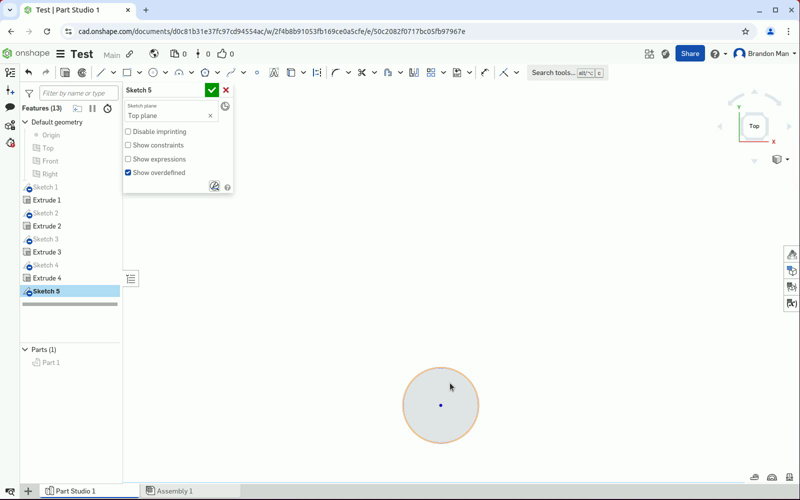
scroll(-6)
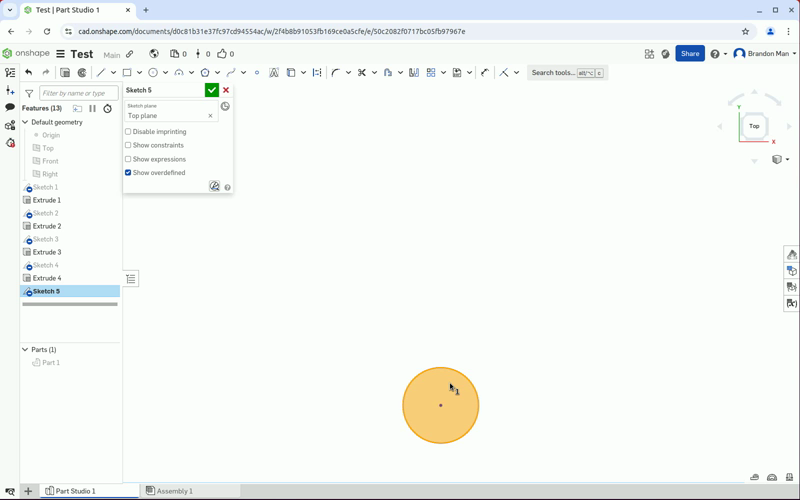
scroll(-6)
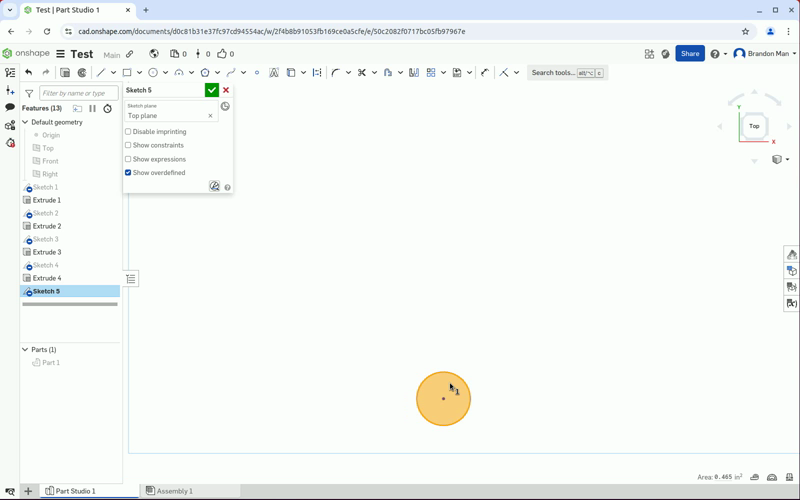
scroll(-6)
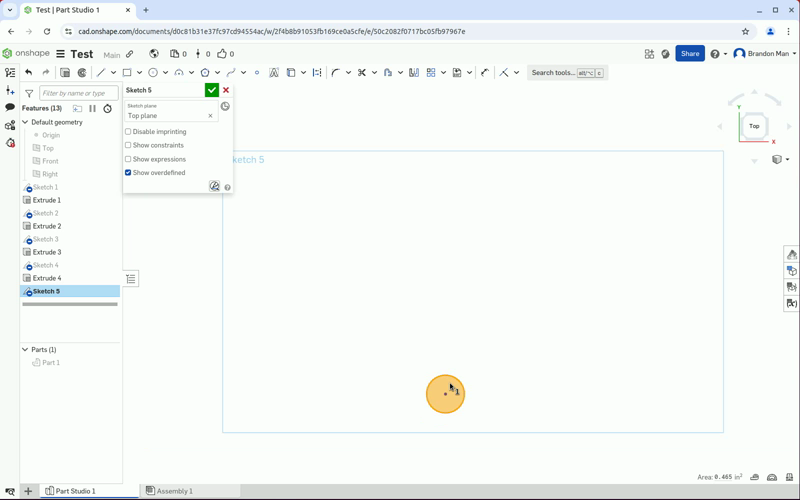
scroll(-6)
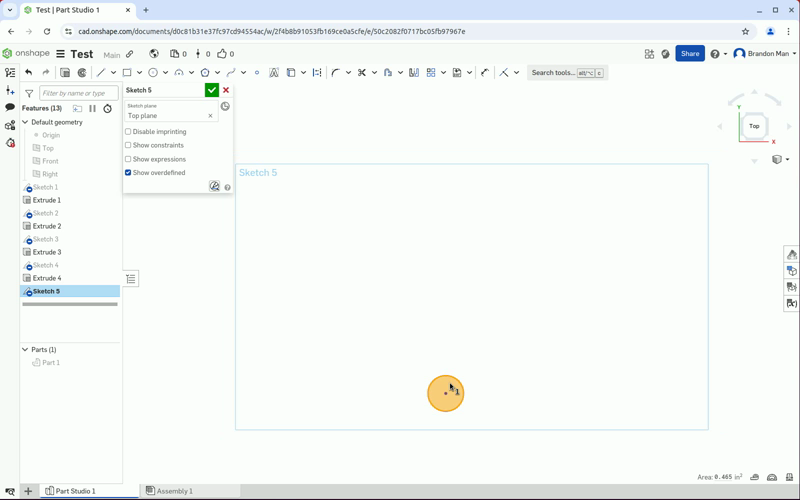
scroll(-6)
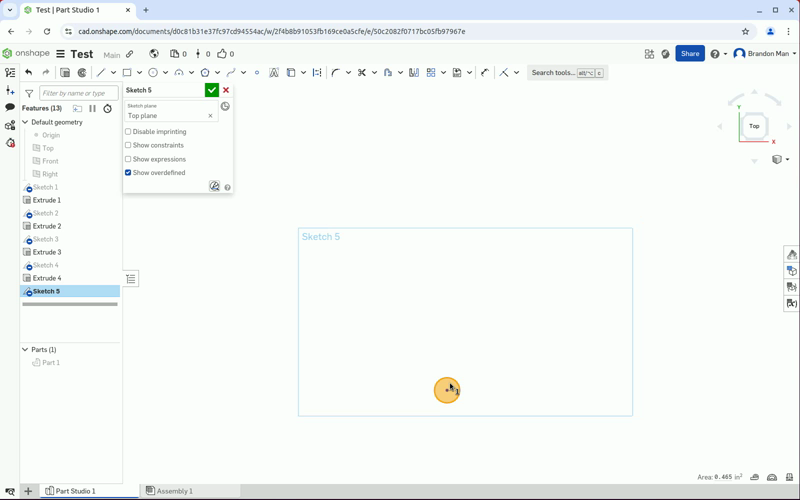
scroll(-6)
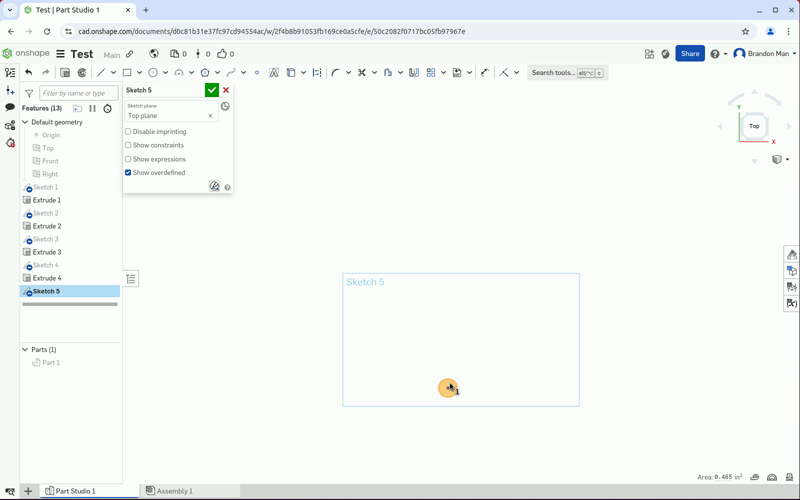
scroll(-6)
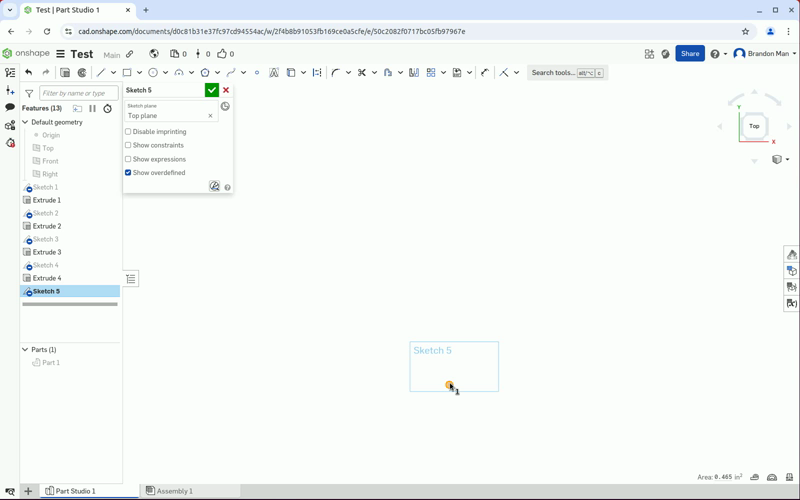
mouse_move(73, 352)
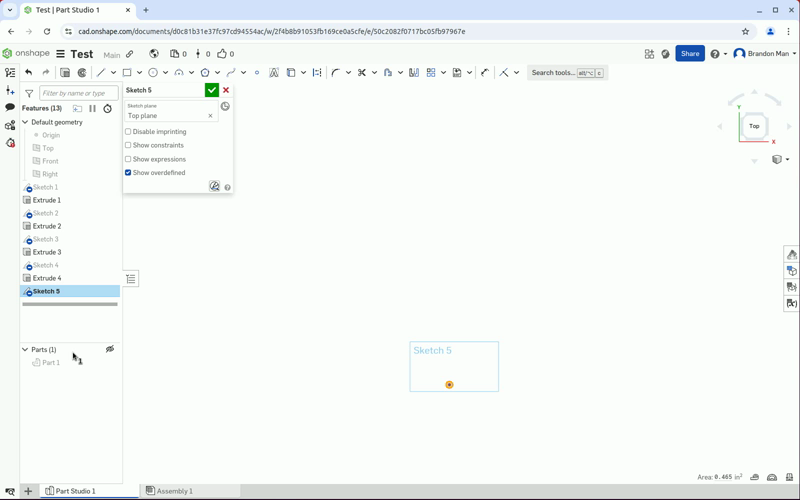
key(shift+y)
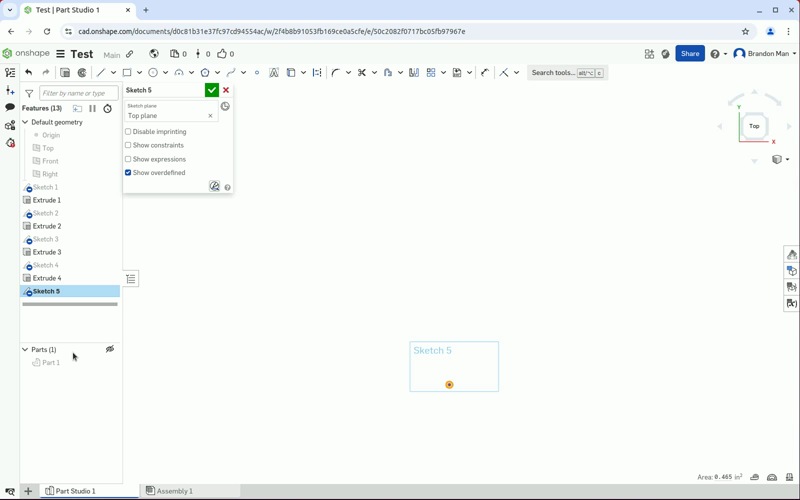
key(shift+e)
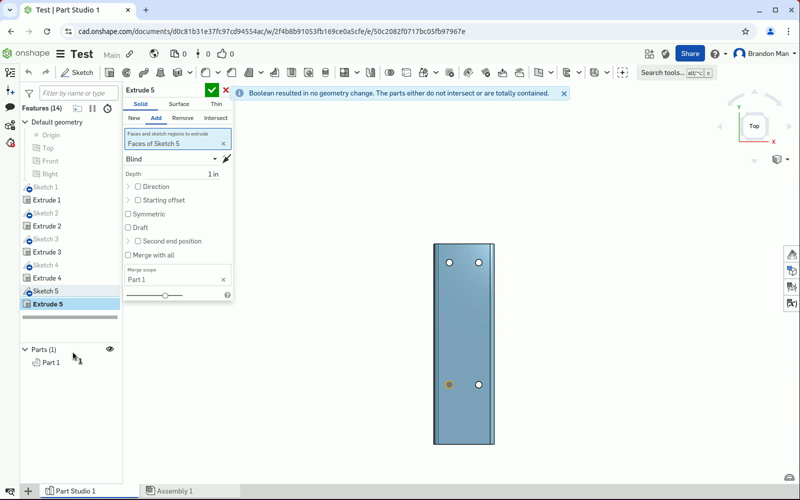
mouse_move(143, 106)
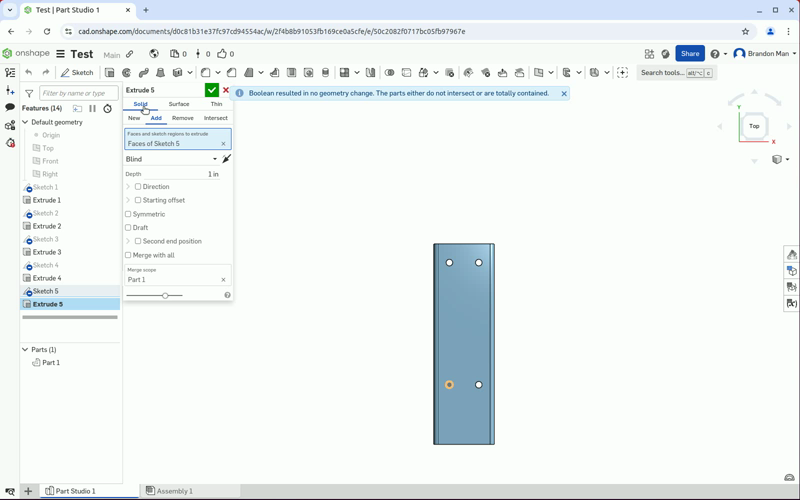
click(143, 106)
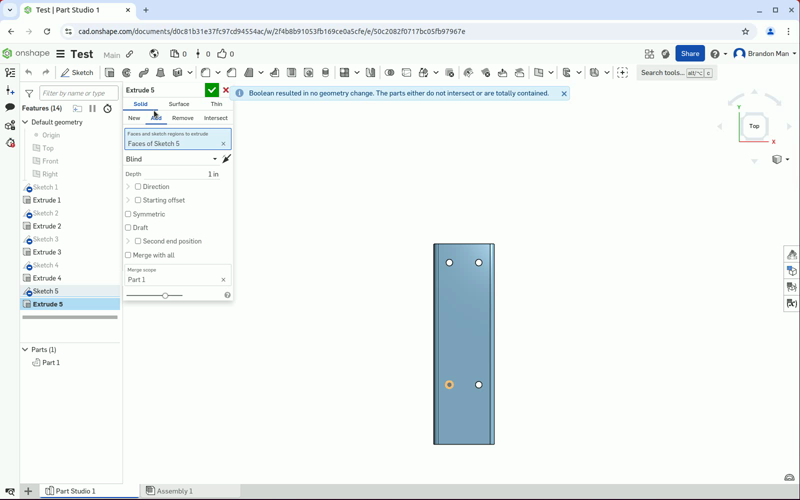
mouse_move(186, 120)
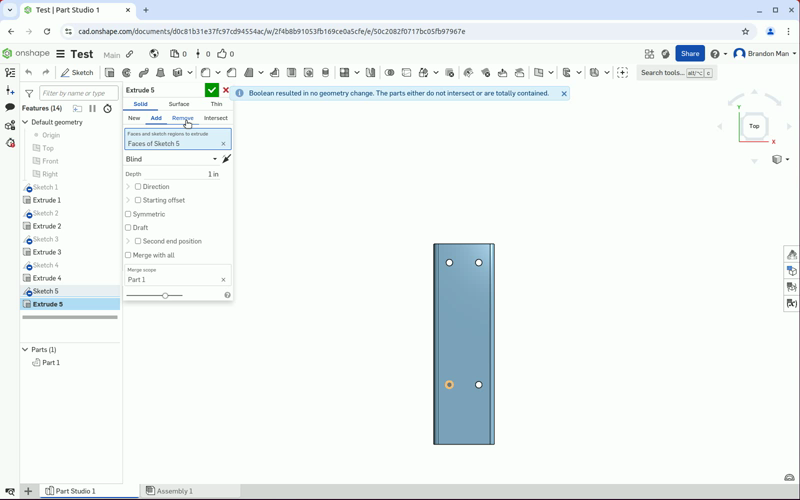
click(186, 120)
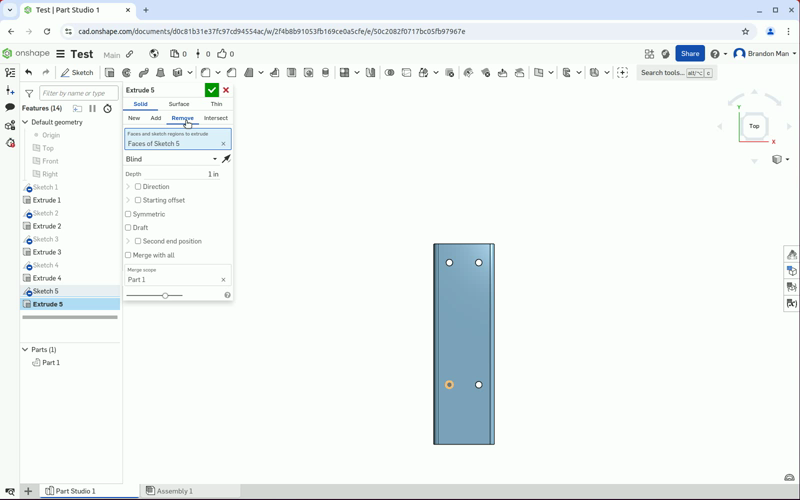
key(tab, 4)
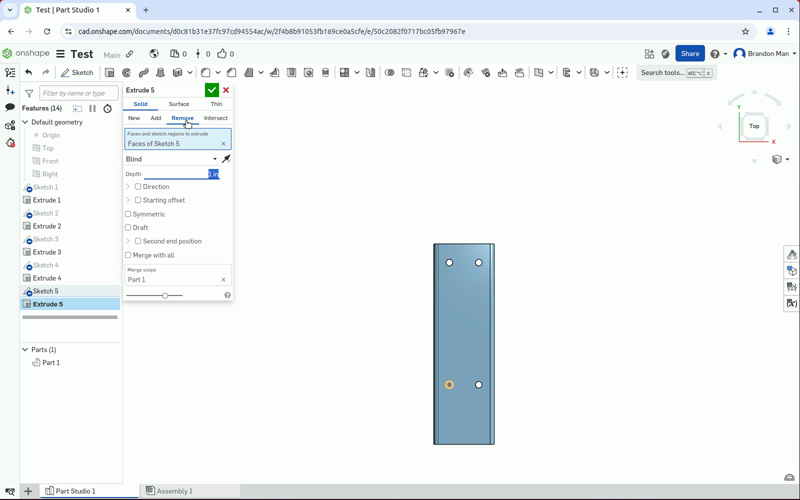
text(6.74)
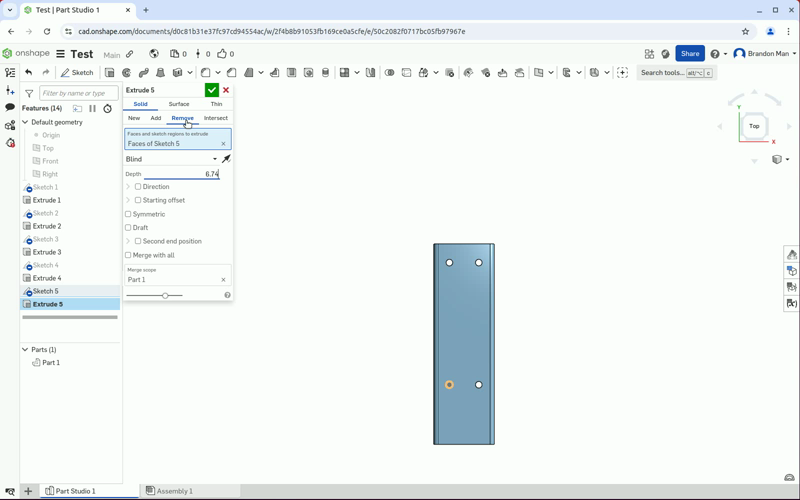
key(tab, 3)
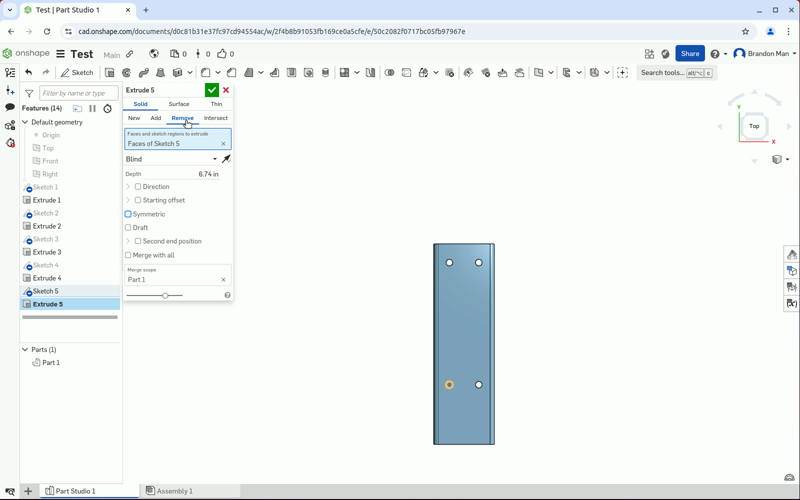
key(space)
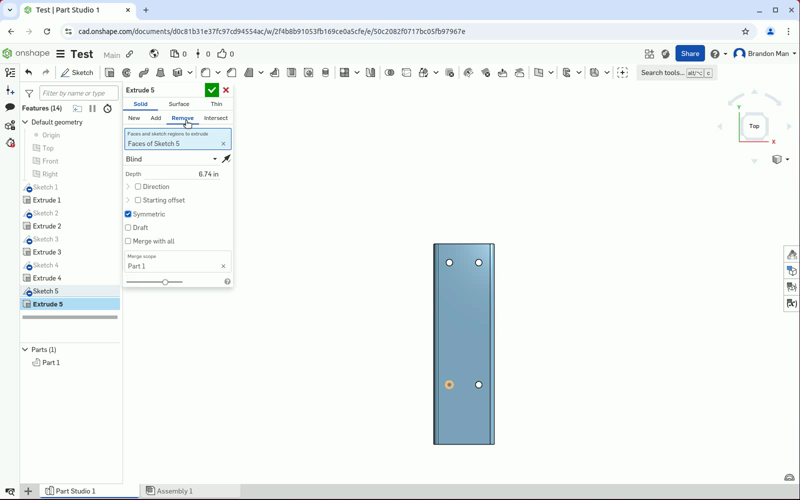
key(tab, 2)
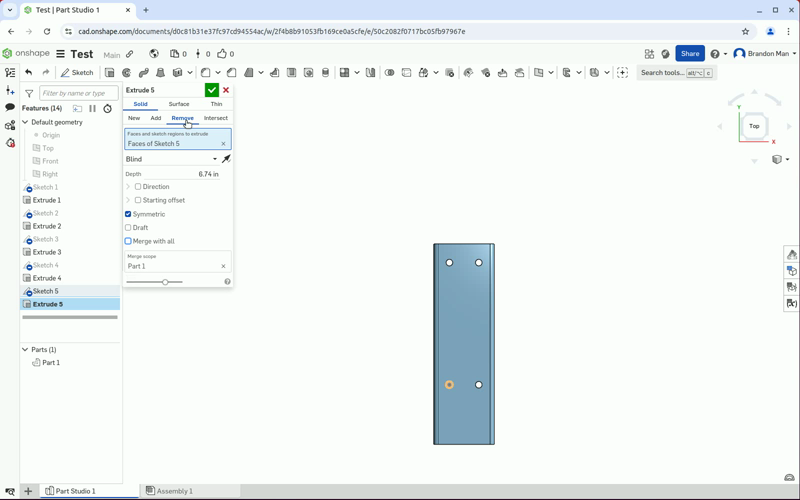
key(space)
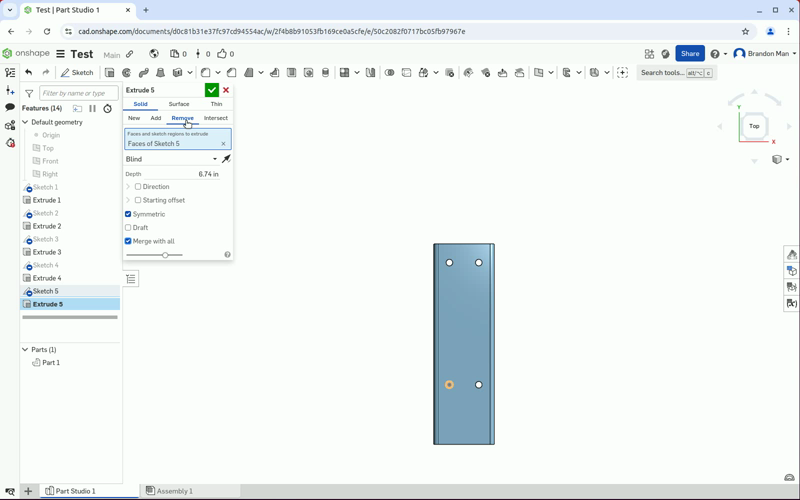
key(enter)
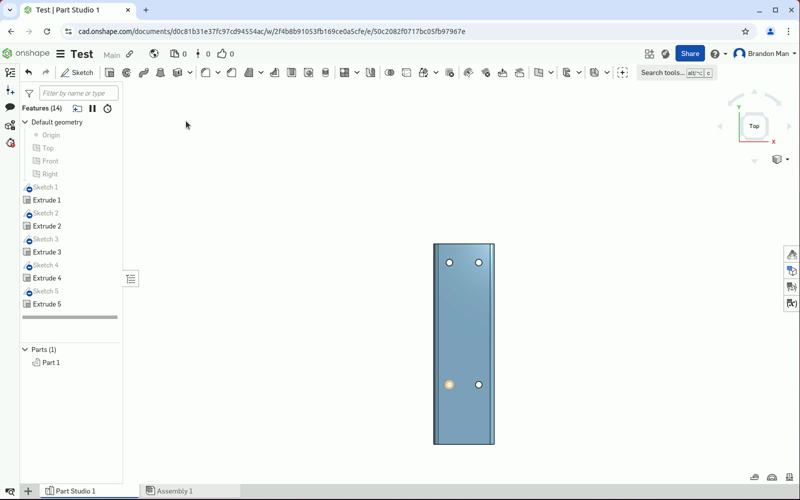
key(shift+h)
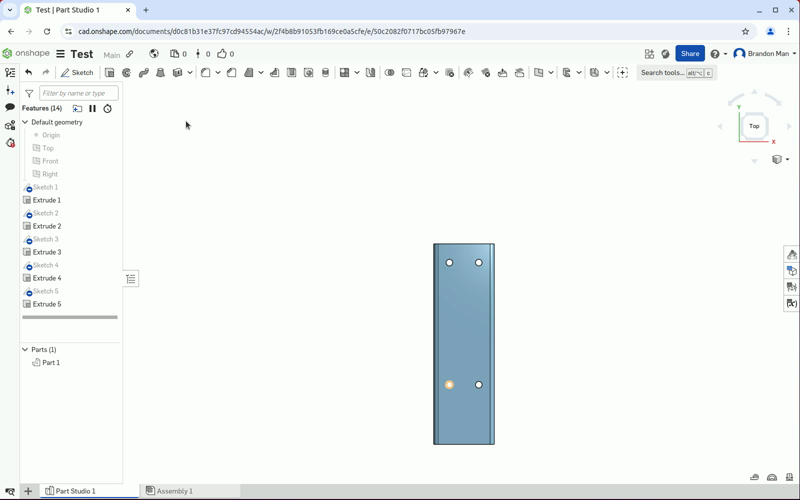
key(shift+h)
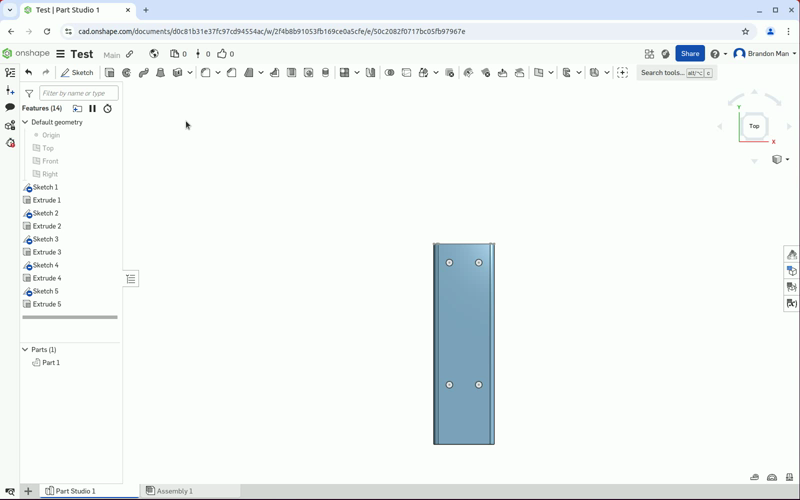
key(shift+7)
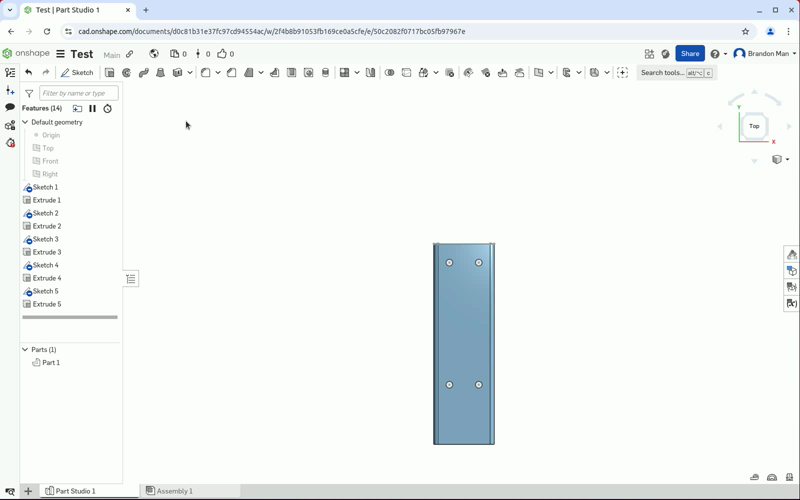
key(up, 3)
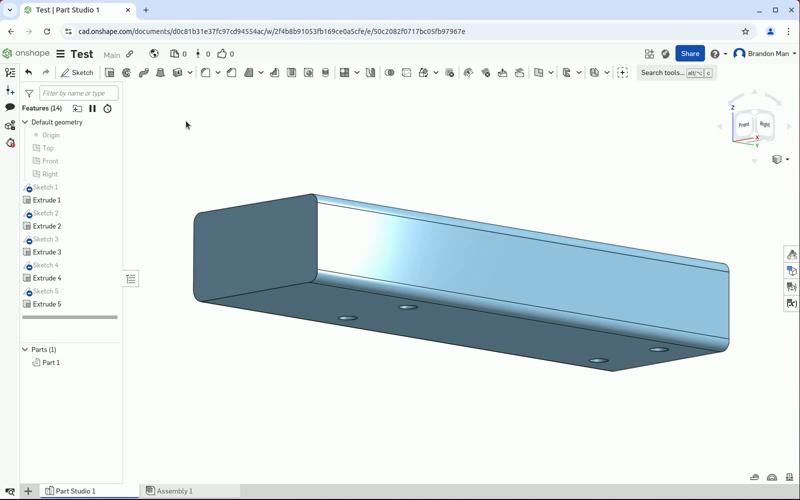
key(left, 3)
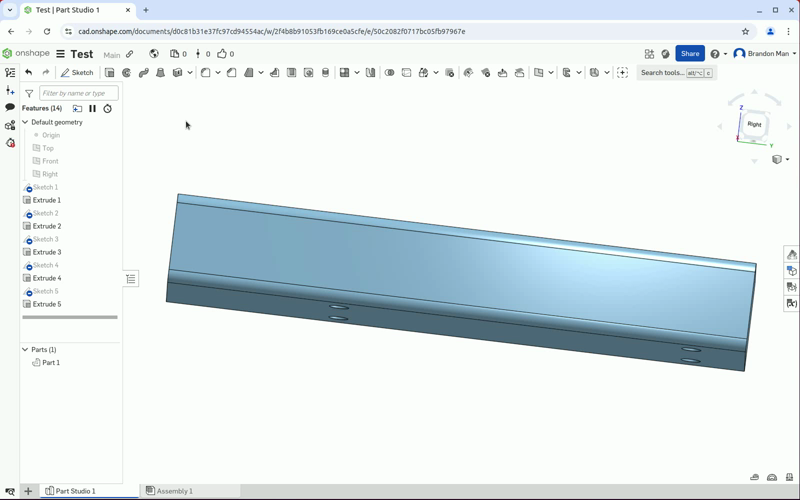
key(right, 3)
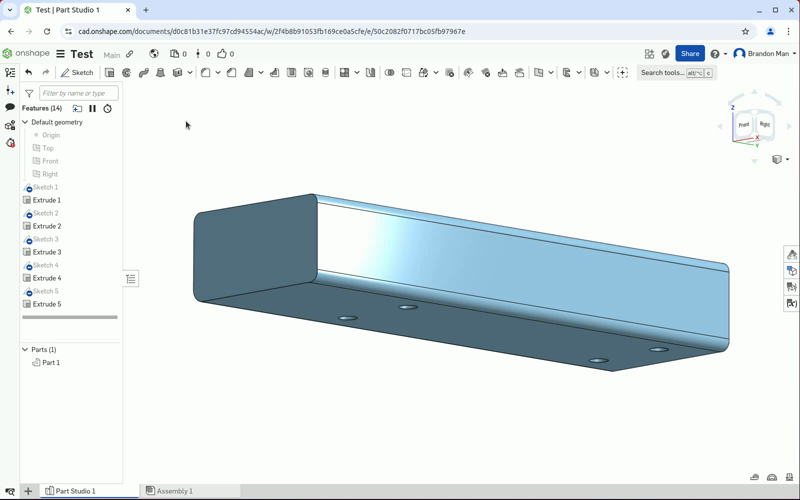
key(down, 3)
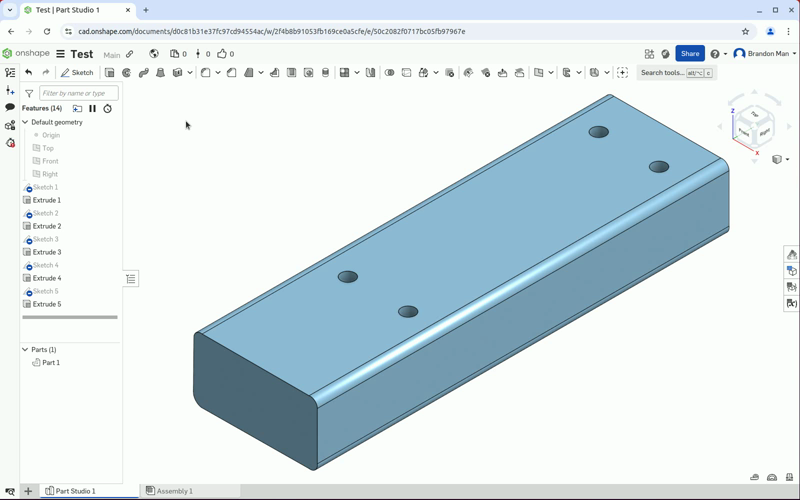
mouse_move(73, 189)
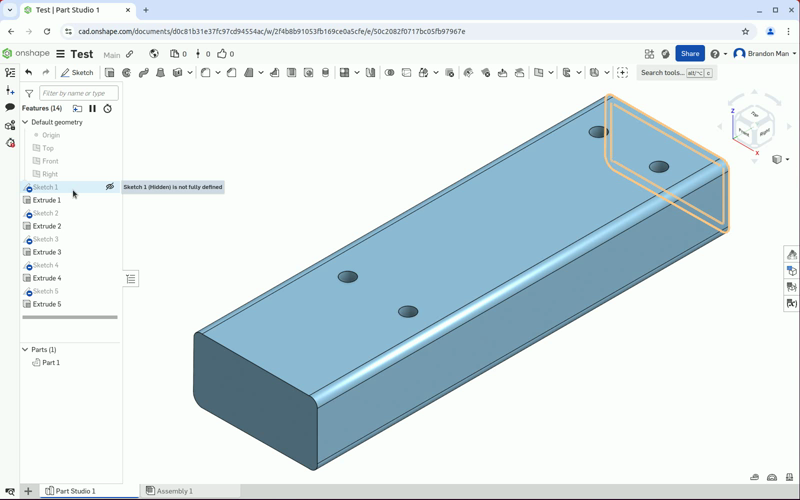
click(73, 189)